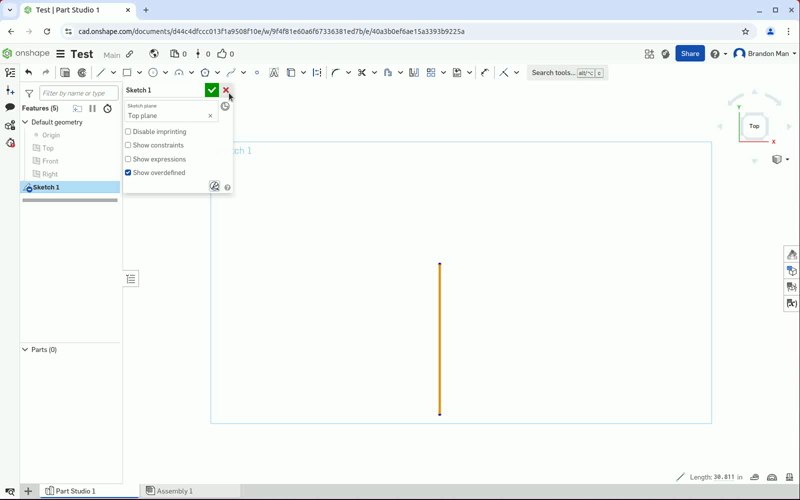
key(shift+h)
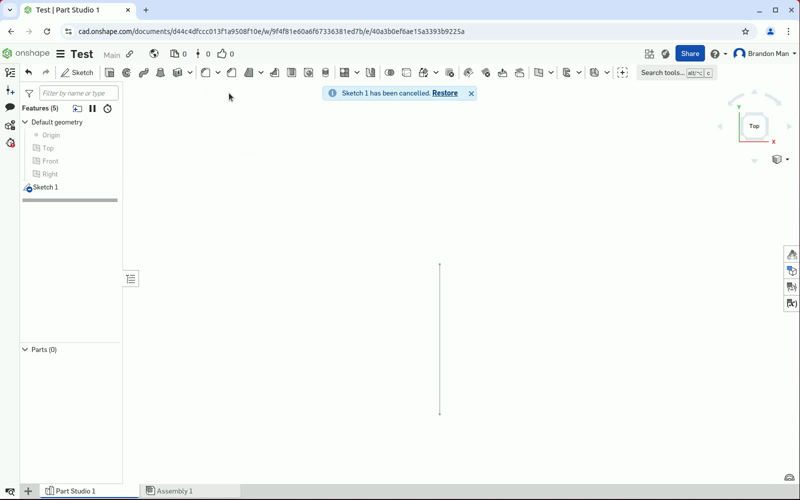
mouse_move(73, 352)
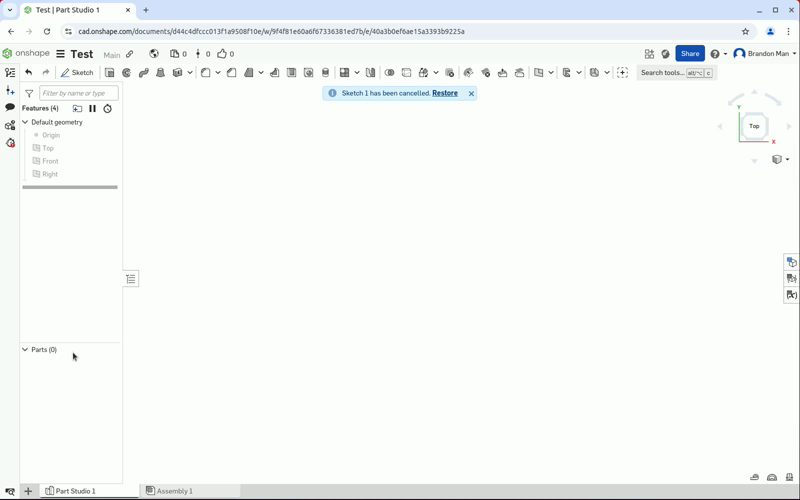
key(y)
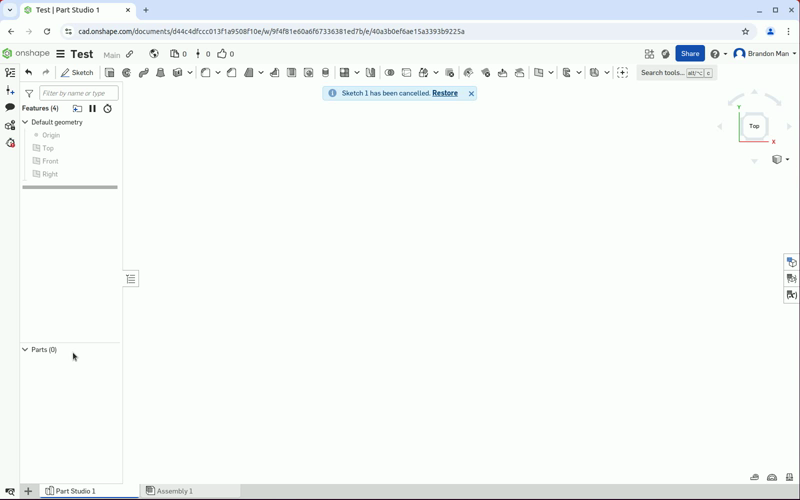
key(shift+p)
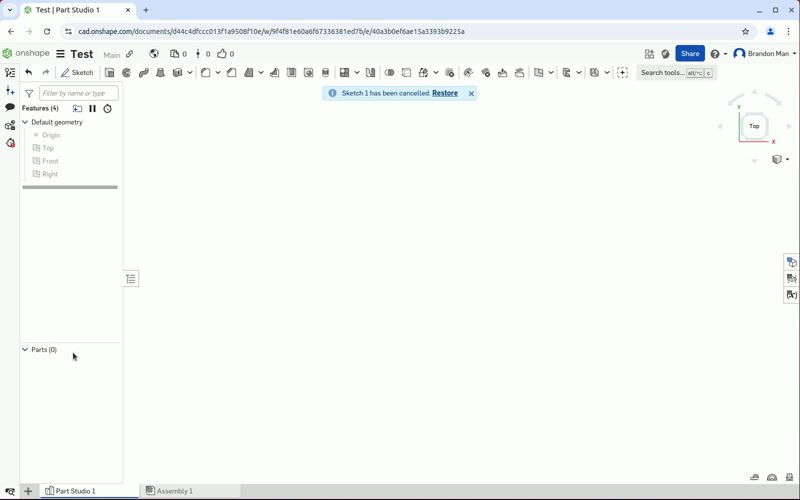
key(space)
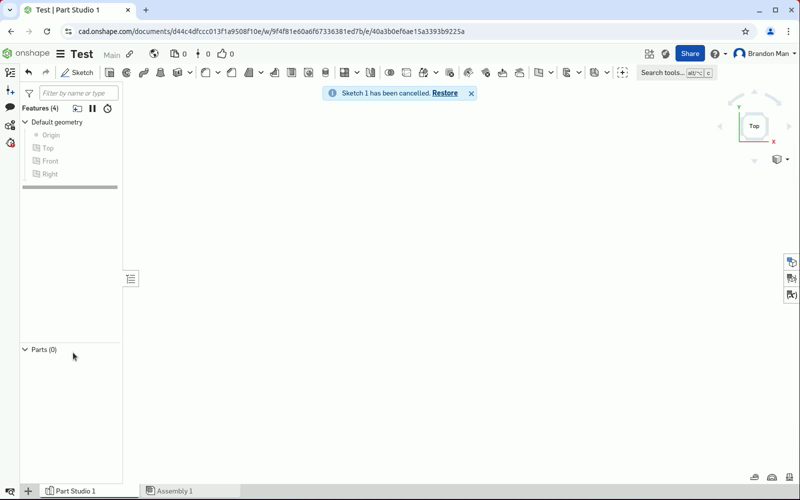
key_down(shift)
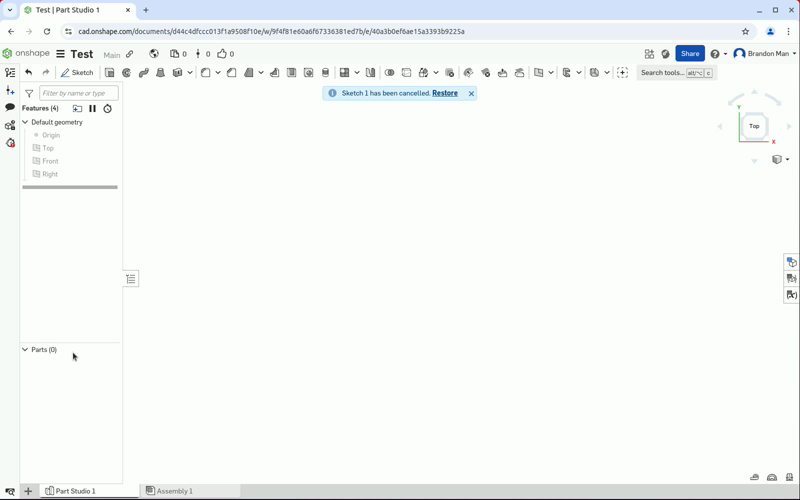
key(up)
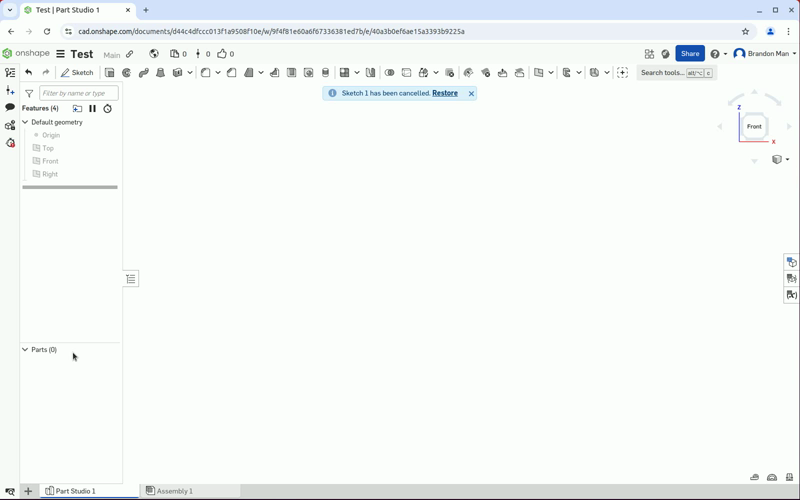
key_up(shift)
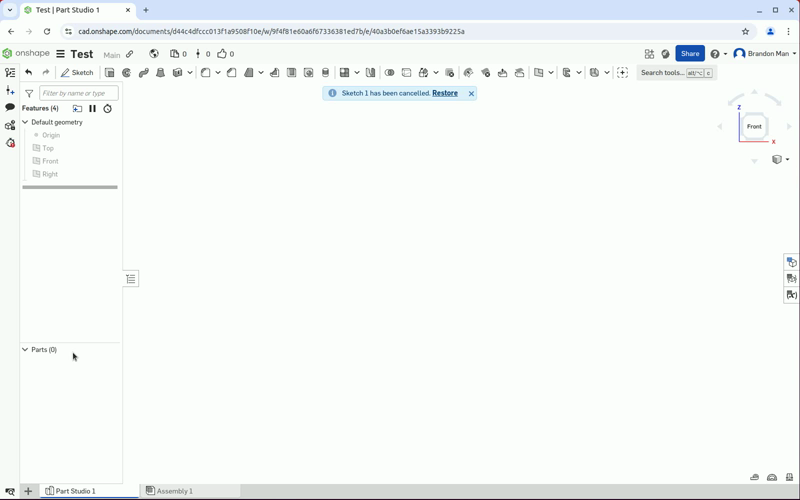
key(space)
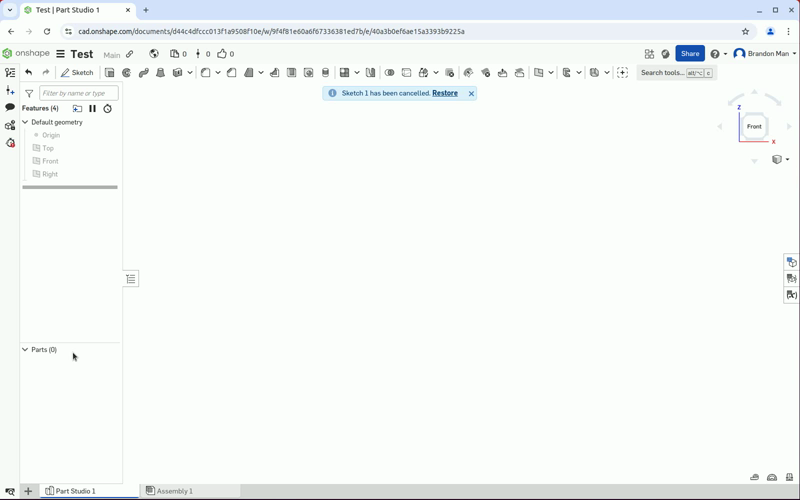
key_down(shift)
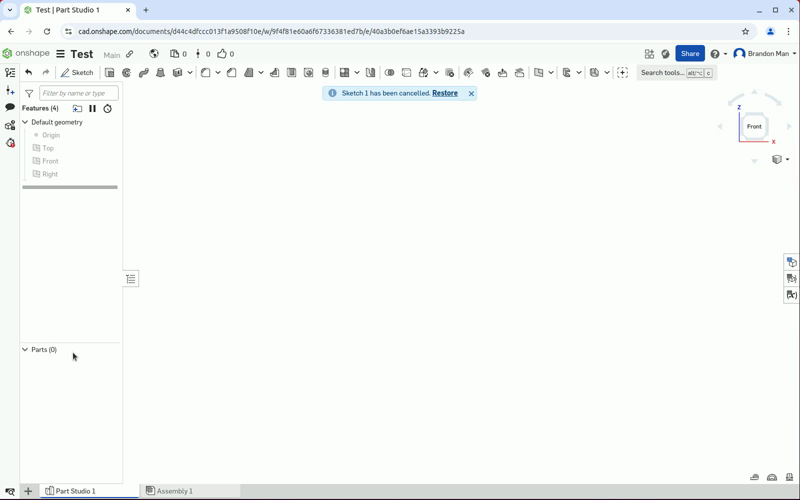
key(left)
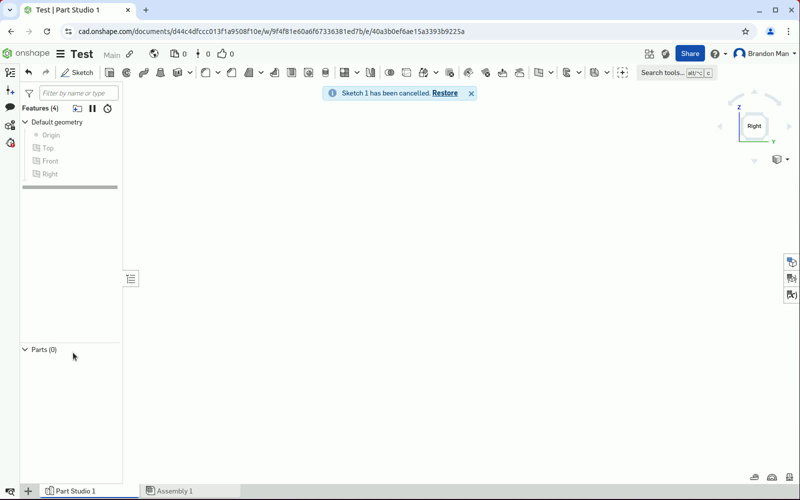
key_up(shift)
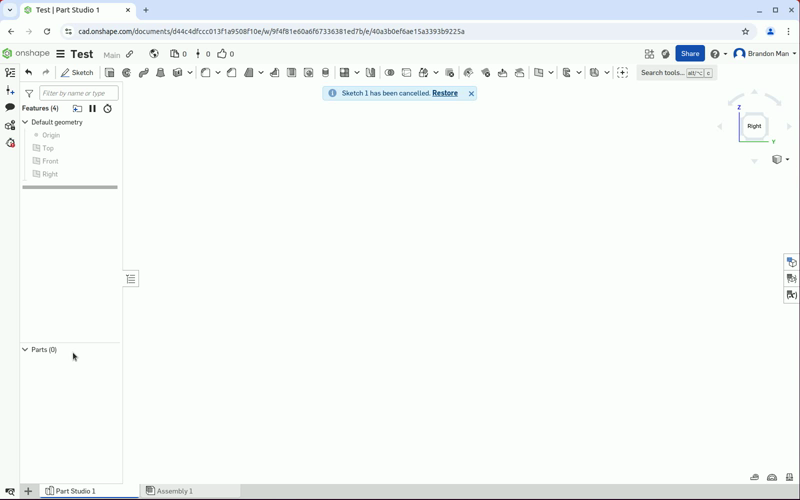
mouse_move(73, 352)
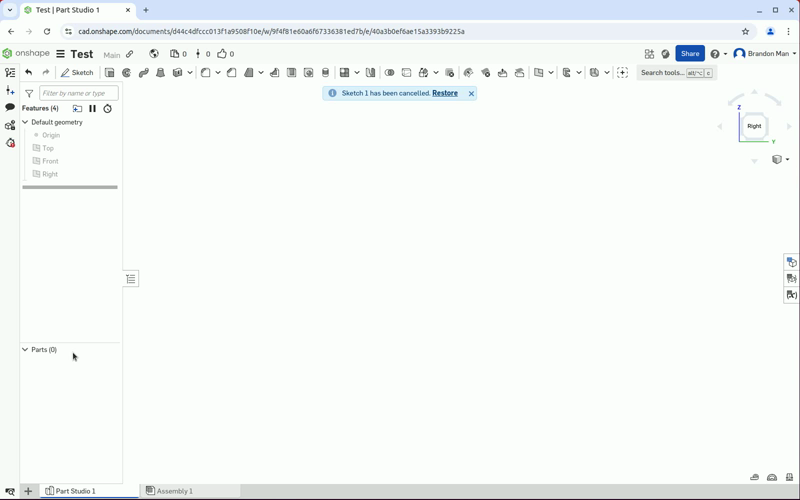
key(shift+y)
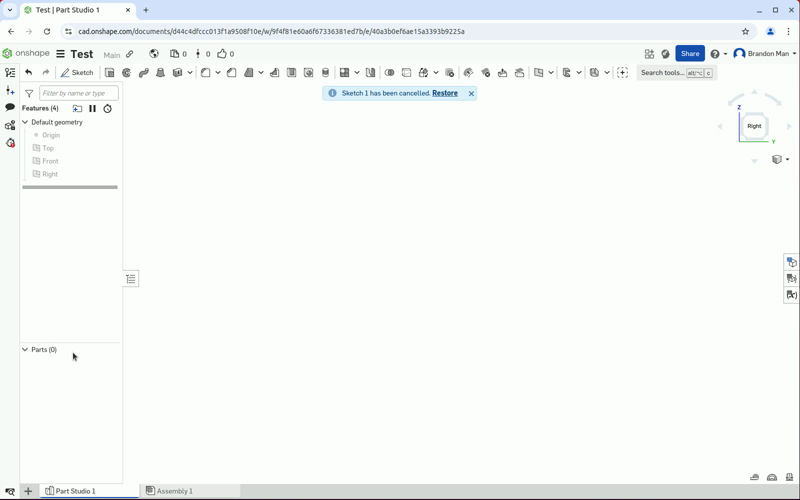
key(shift+s)
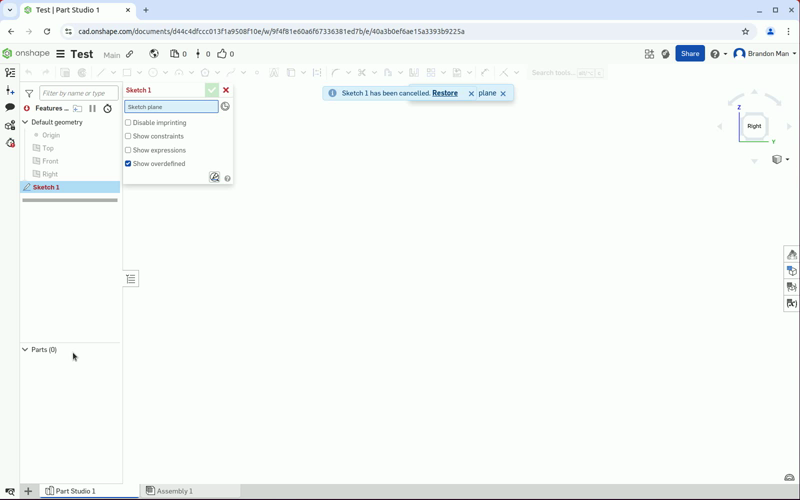
mouse_move(73, 176)
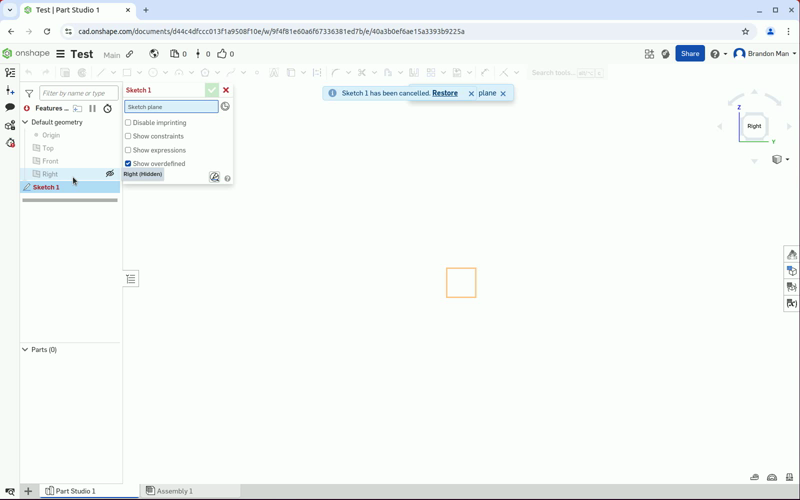
click(73, 176)
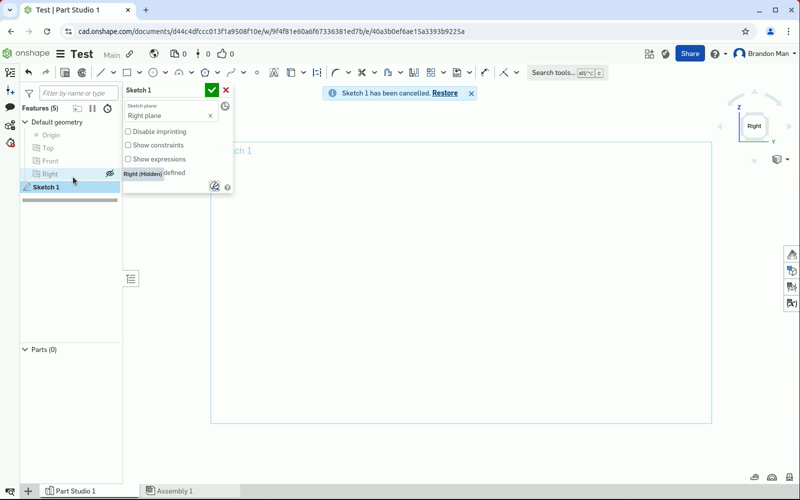
mouse_move(73, 352)
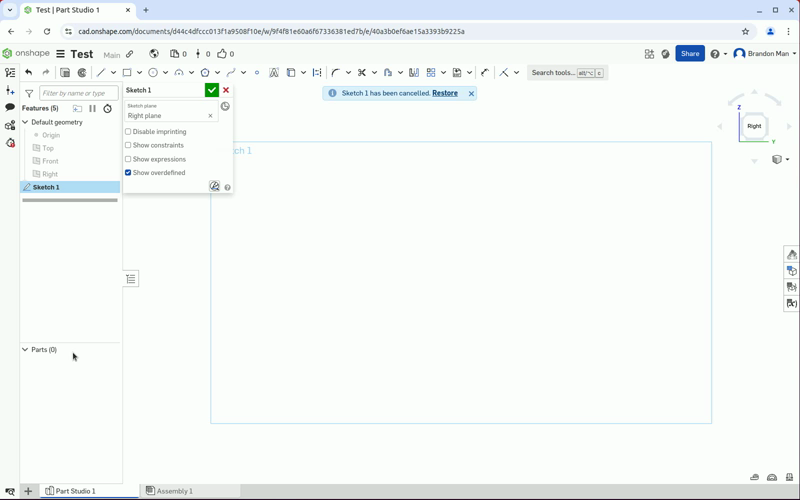
key(y)
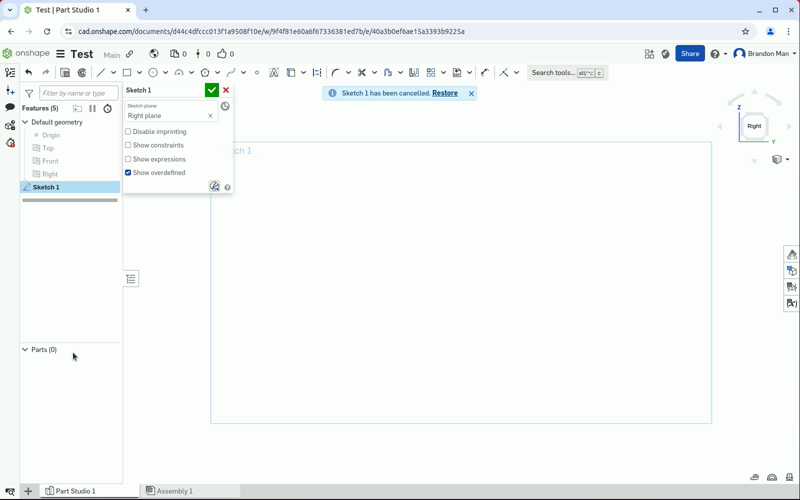
key(l)
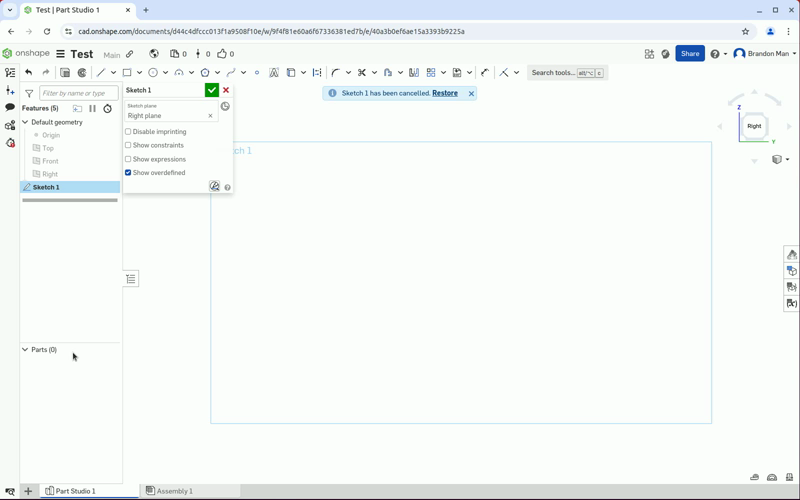
key_down(shift)
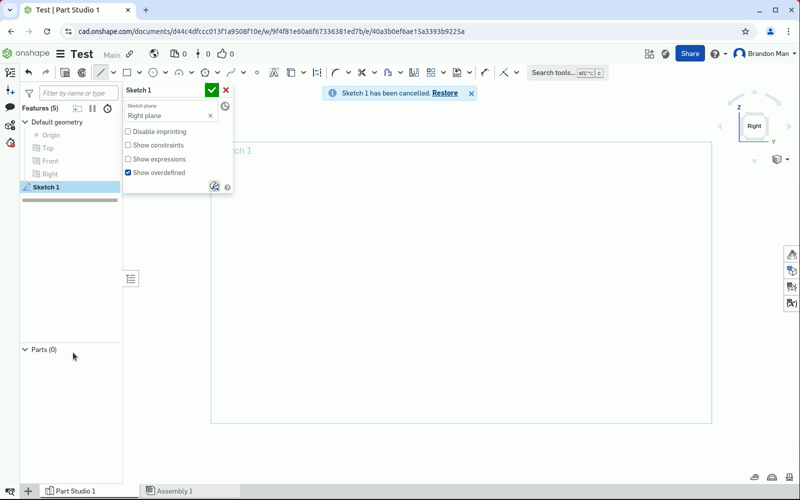
mouse_move(458, 285)
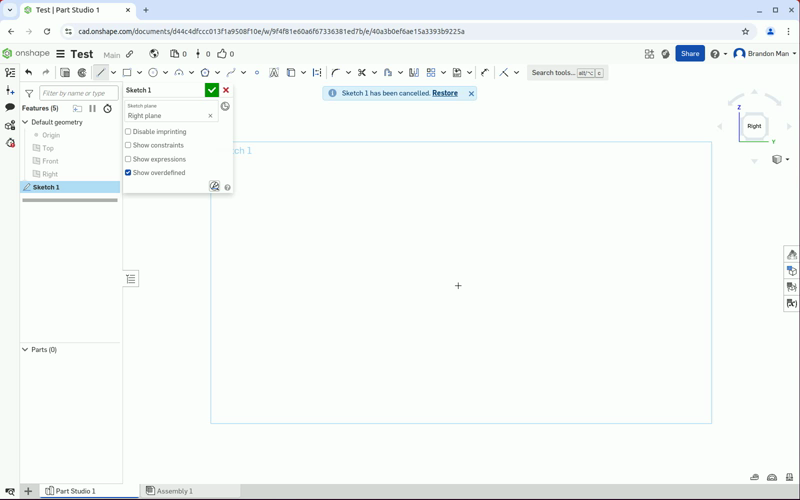
click(458, 285)
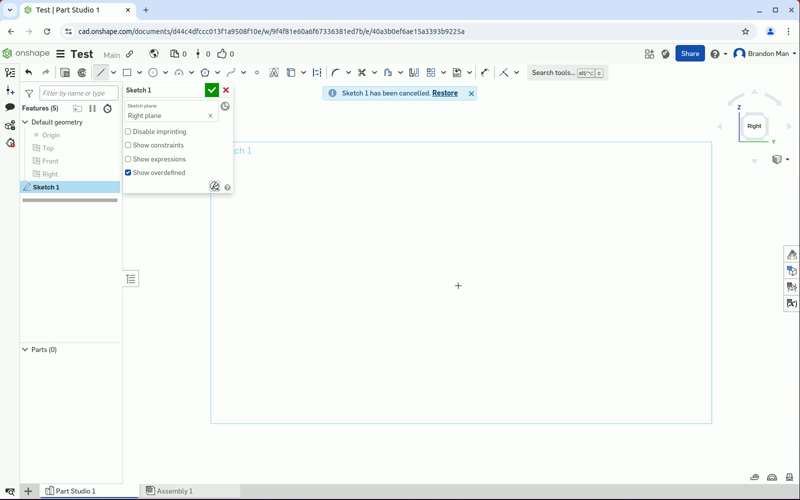
key_up(shift)
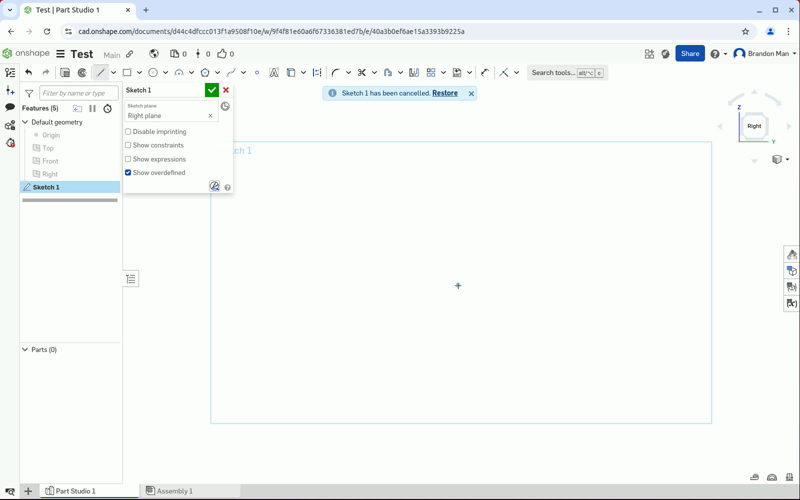
key_down(shift)
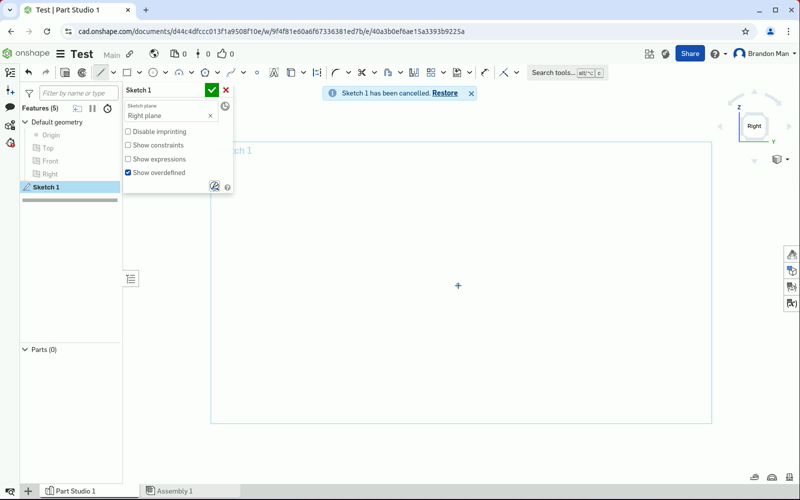
mouse_move(488, 285)
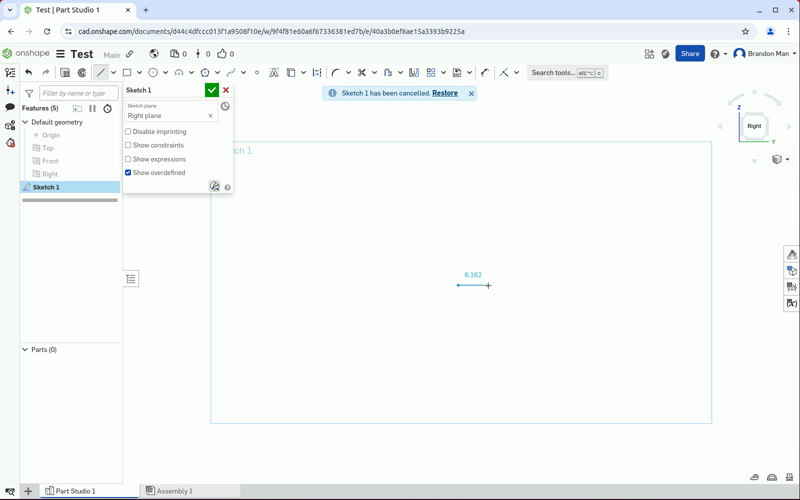
mouse_move(462, 285)
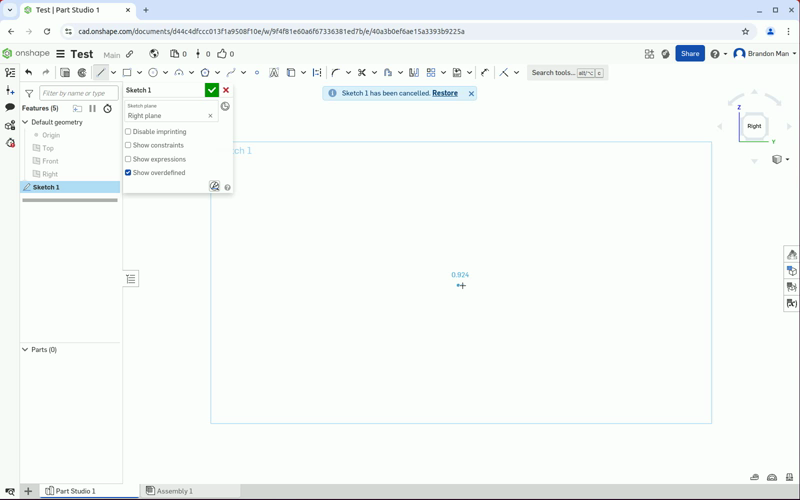
scroll(6)
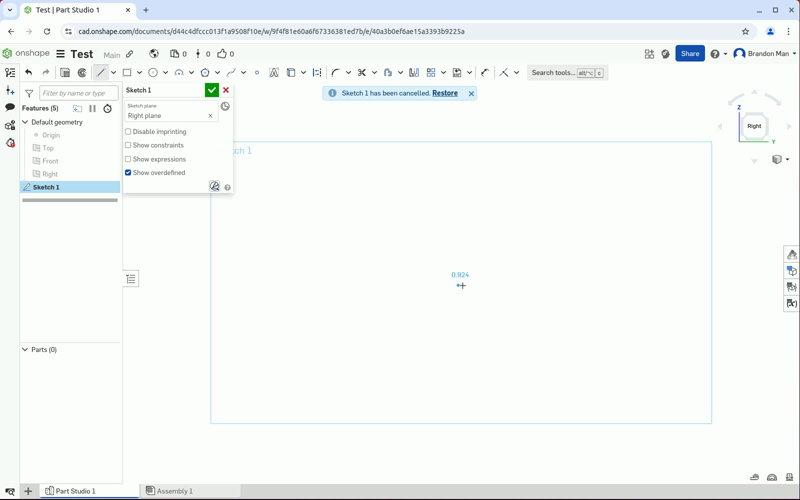
scroll(6)
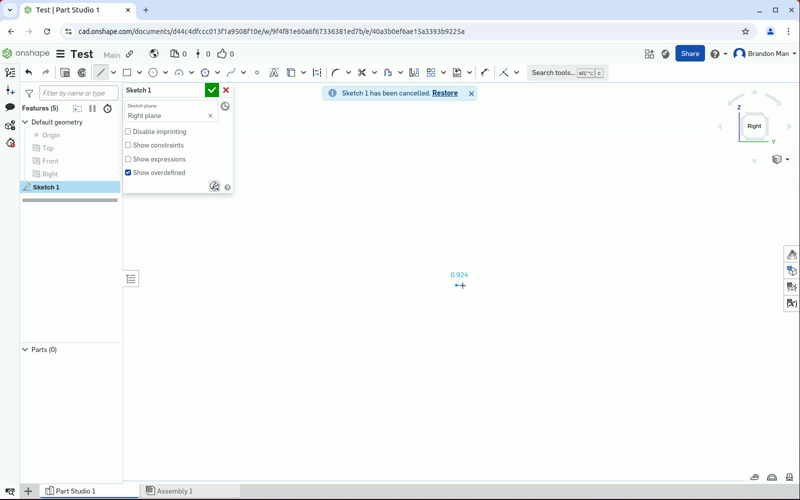
scroll(6)
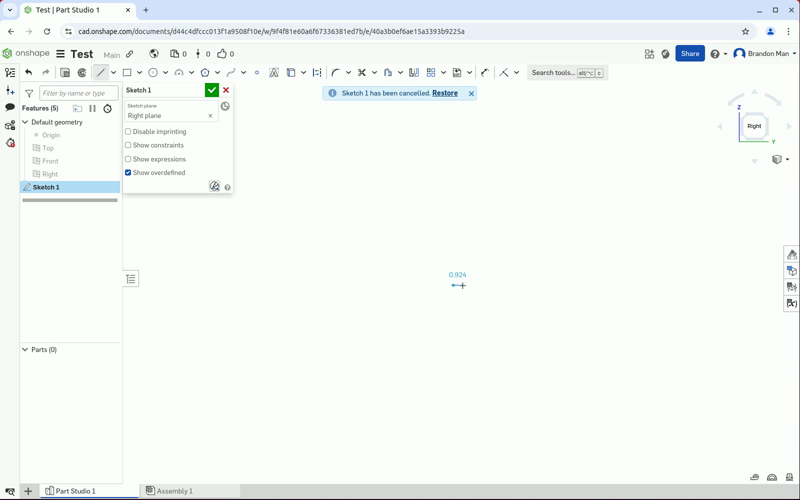
scroll(6)
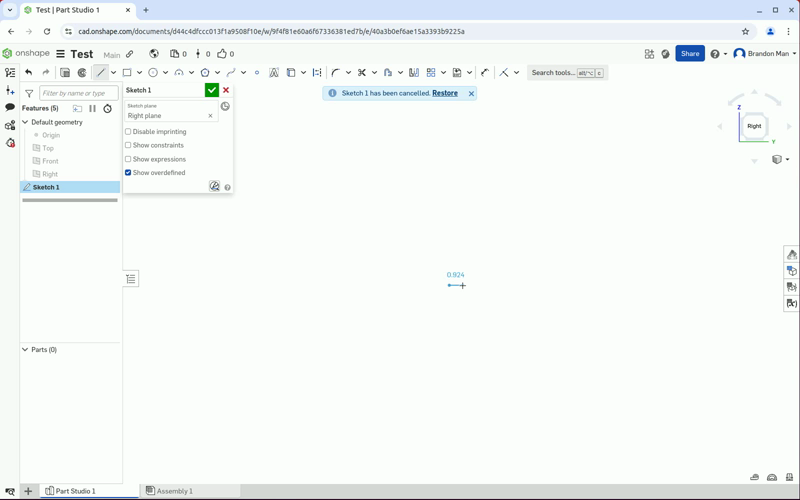
scroll(6)
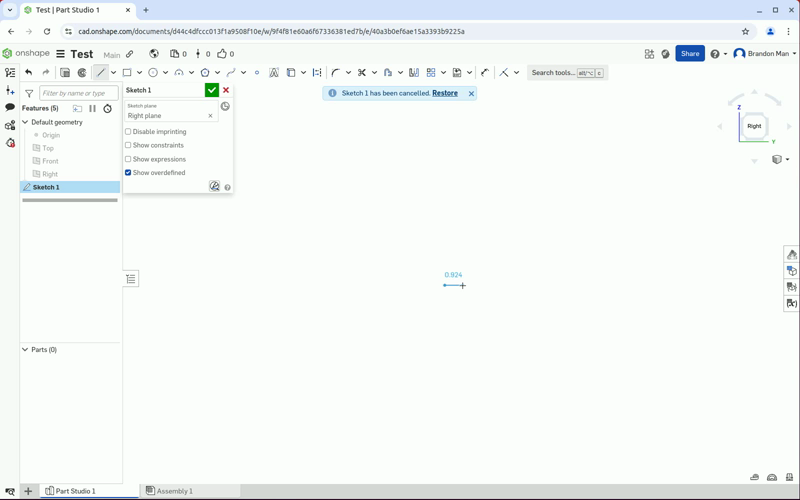
scroll(6)
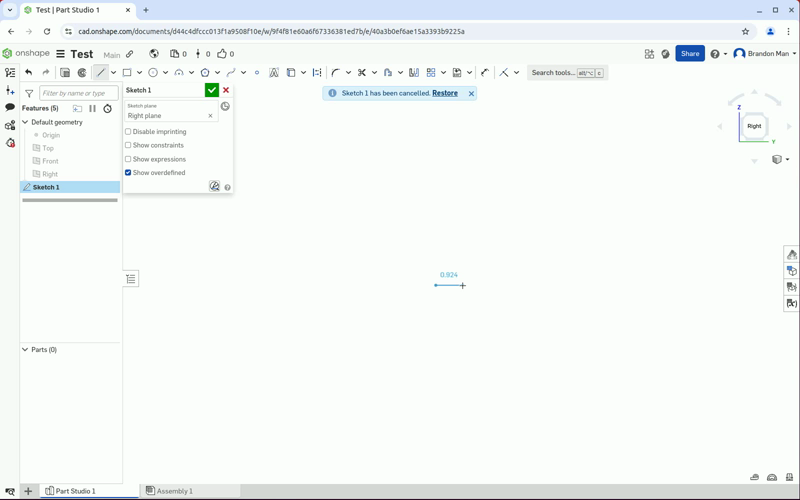
scroll(6)
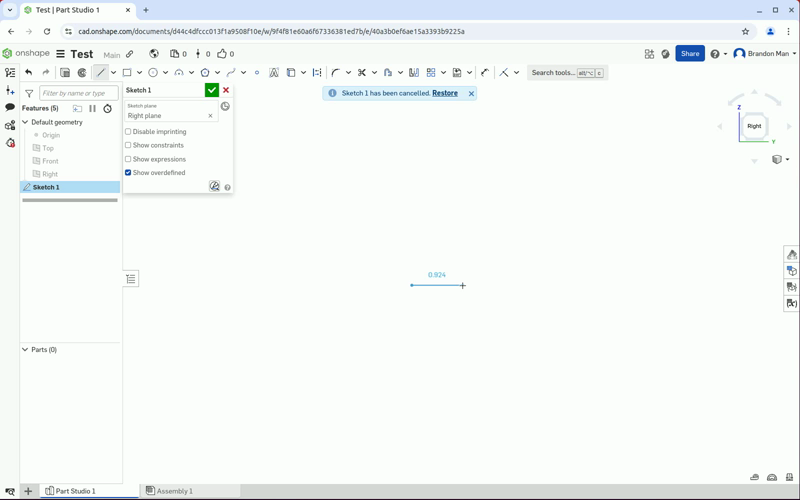
click(462, 285)
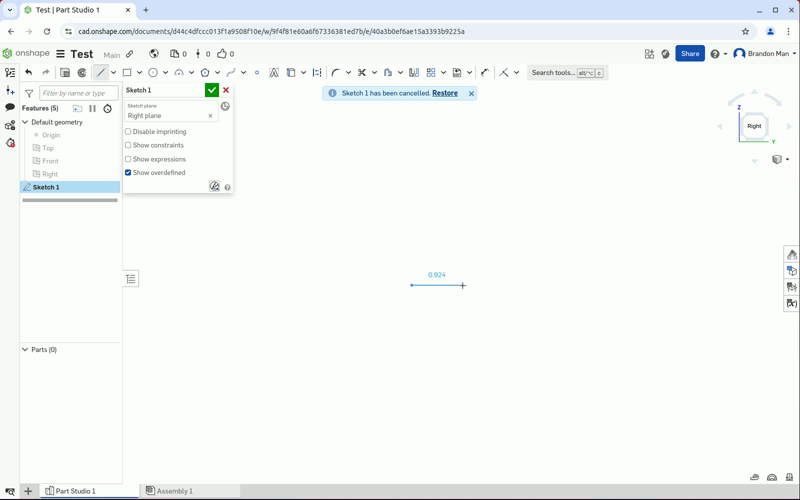
scroll(-6)
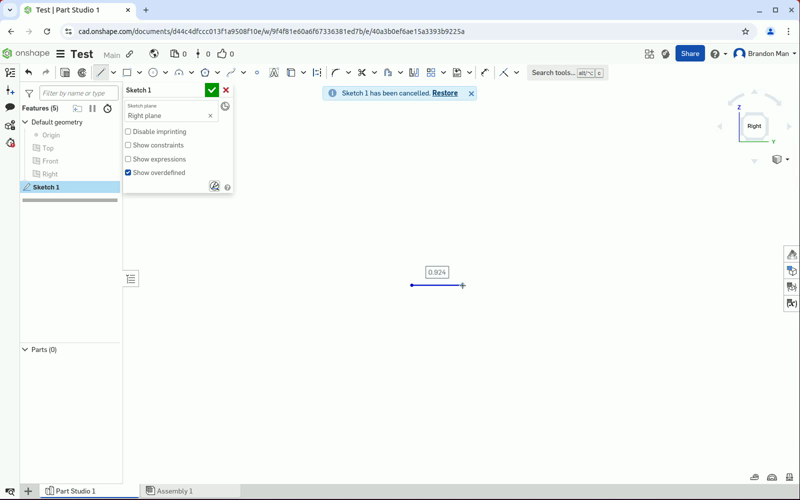
scroll(-6)
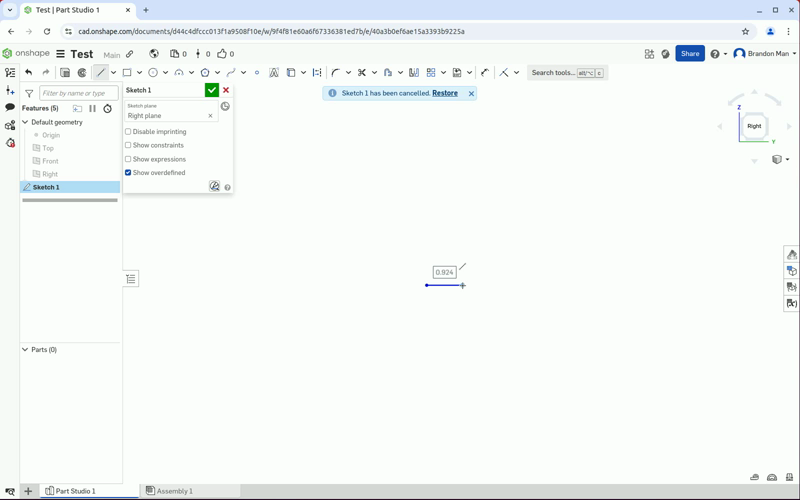
scroll(-6)
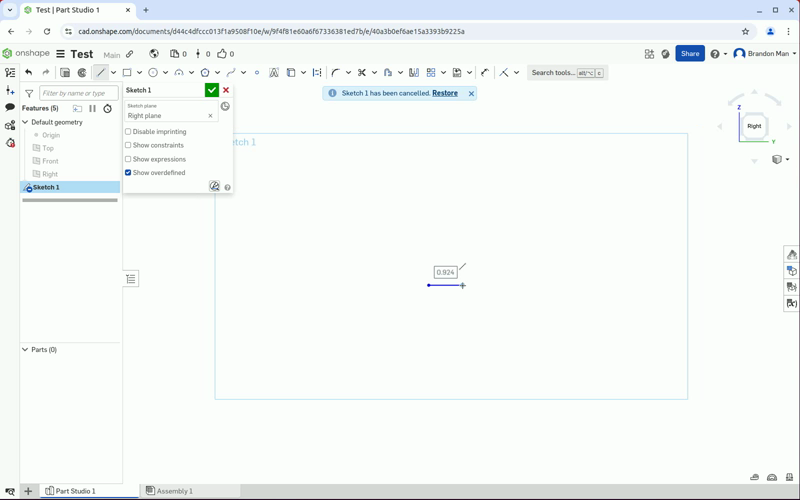
scroll(-6)
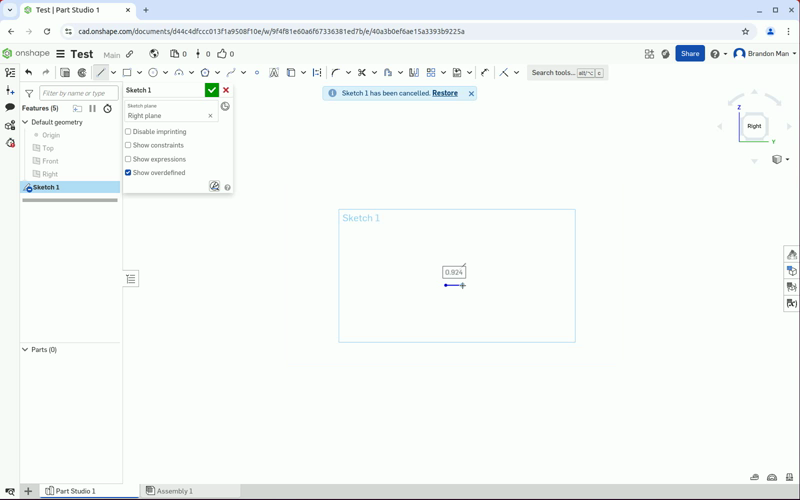
scroll(-6)
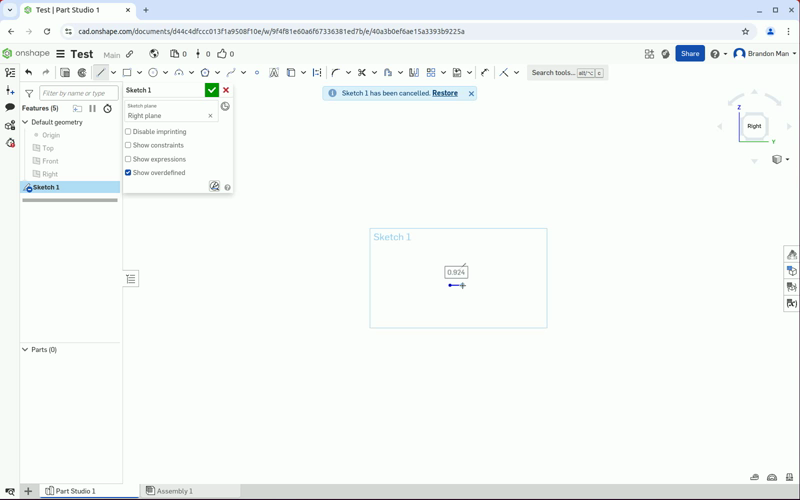
scroll(-6)
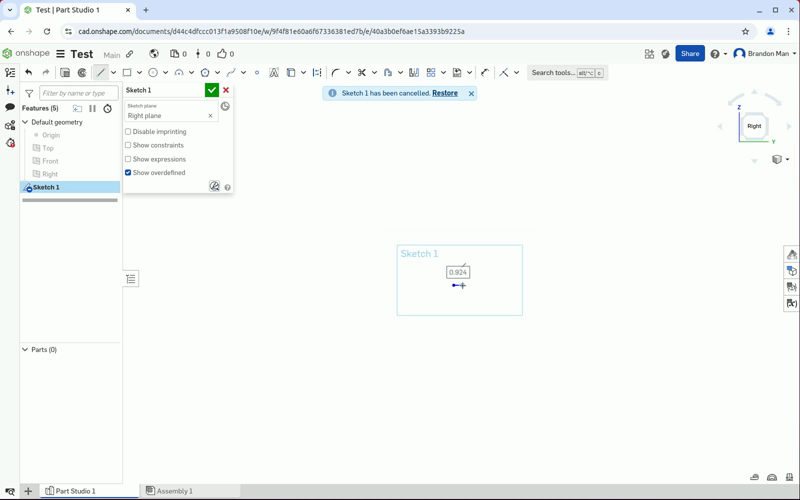
scroll(-6)
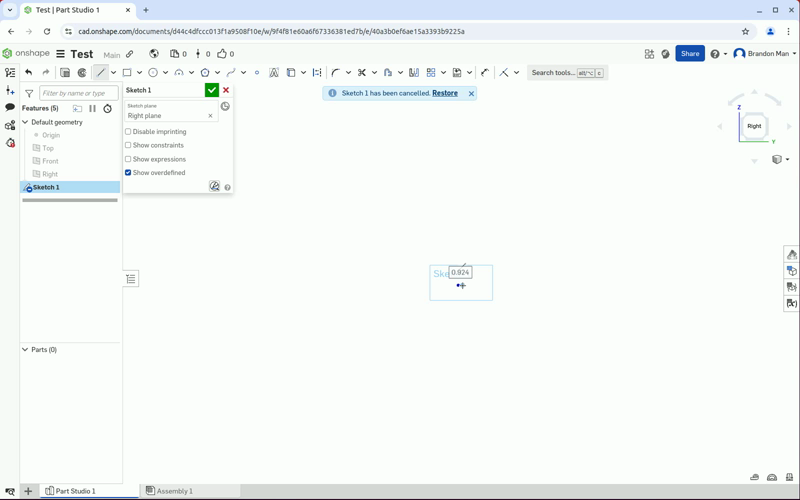
key_up(shift)
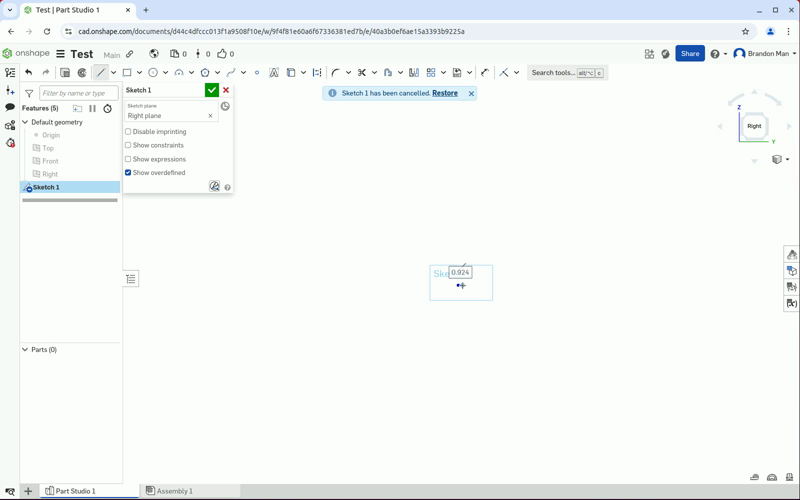
key_down(shift)
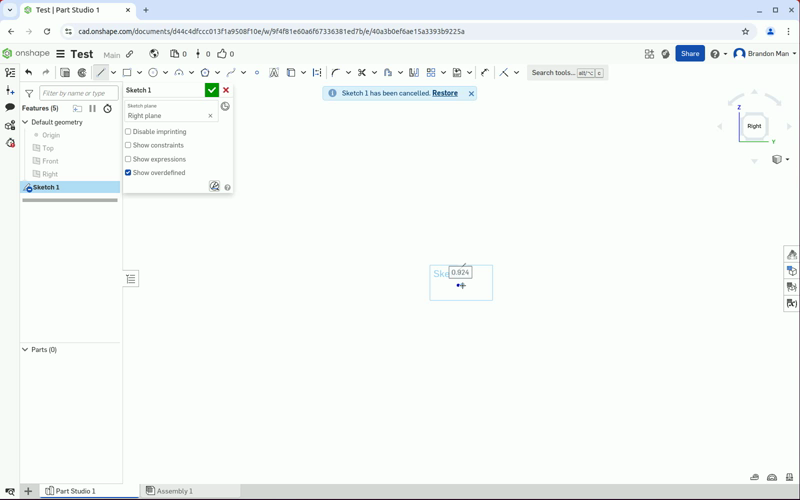
mouse_move(492, 285)
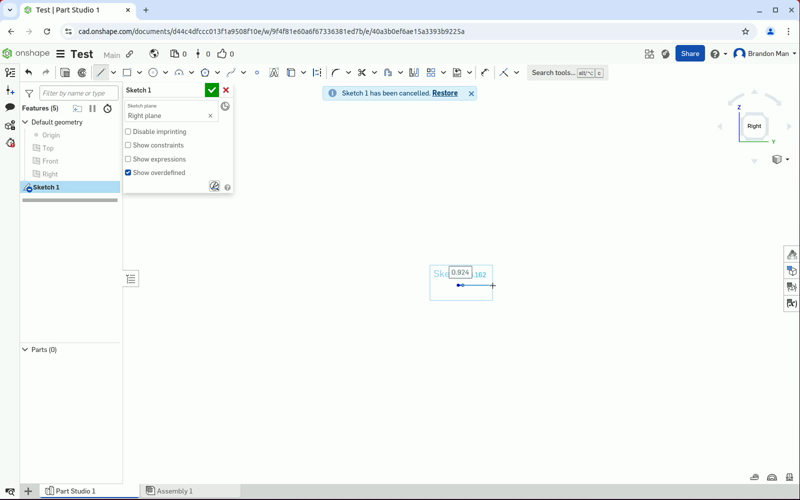
mouse_move(462, 280)
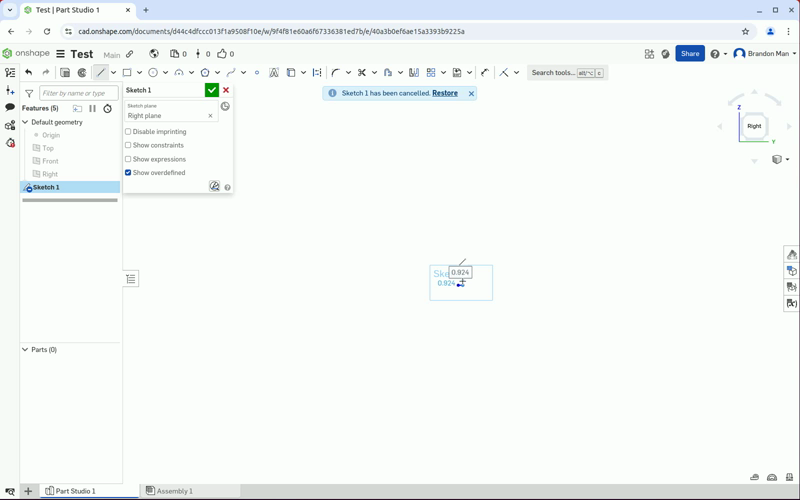
scroll(6)
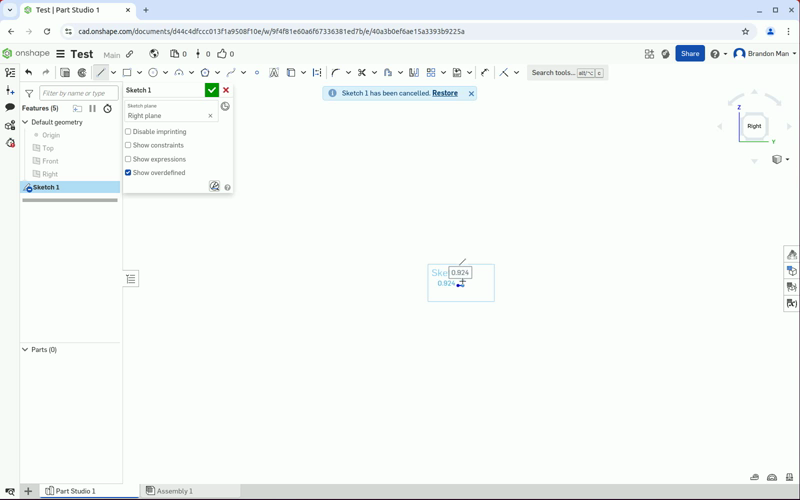
scroll(6)
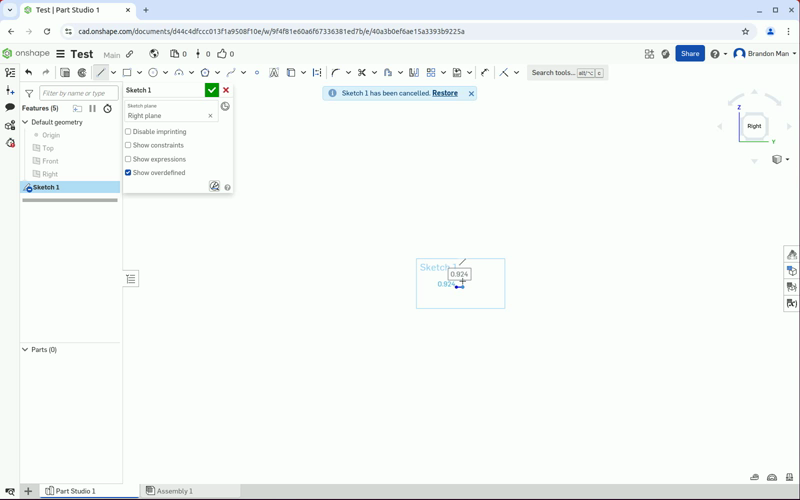
scroll(6)
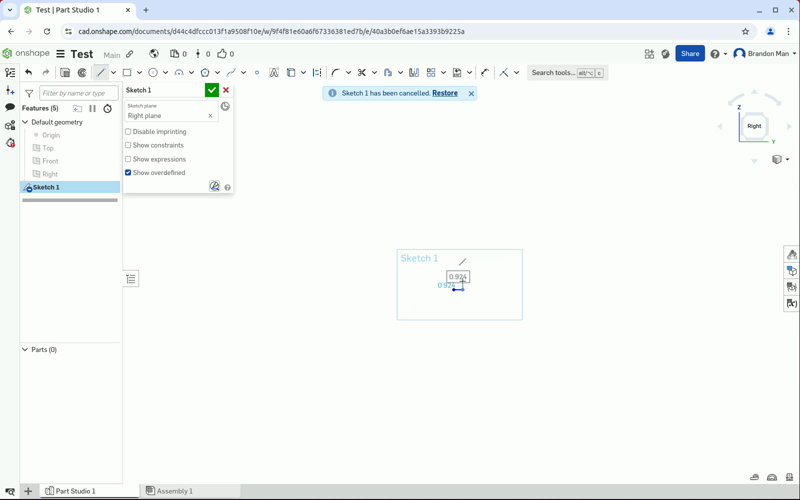
scroll(6)
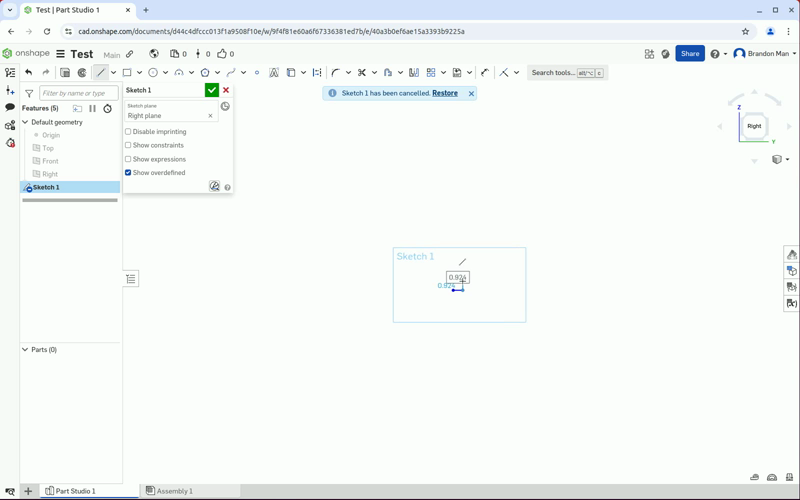
scroll(6)
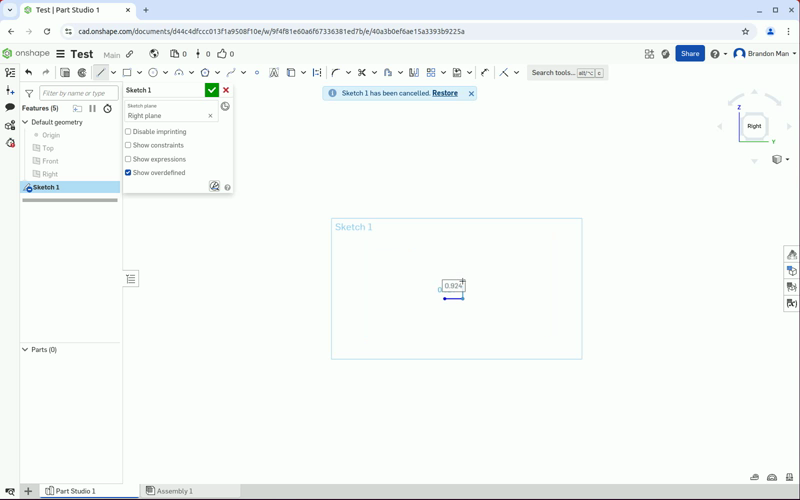
scroll(6)
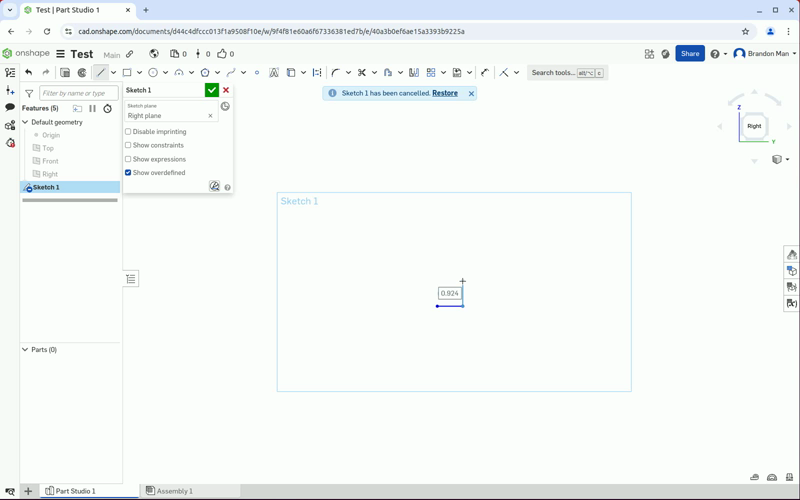
scroll(6)
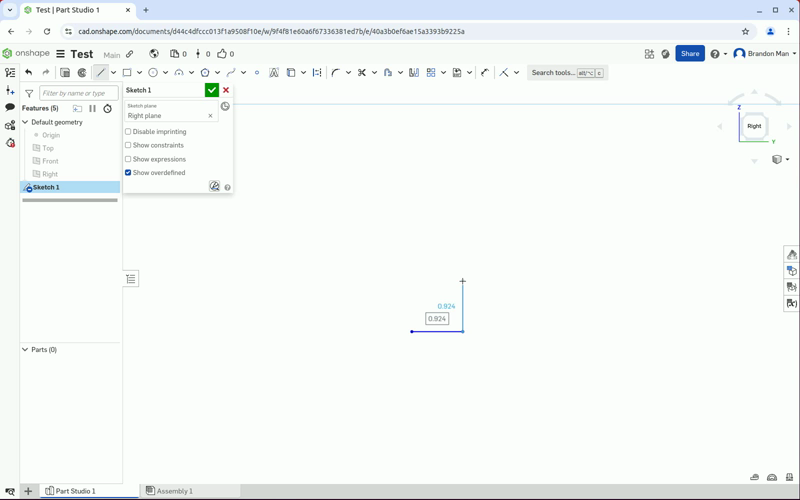
click(462, 280)
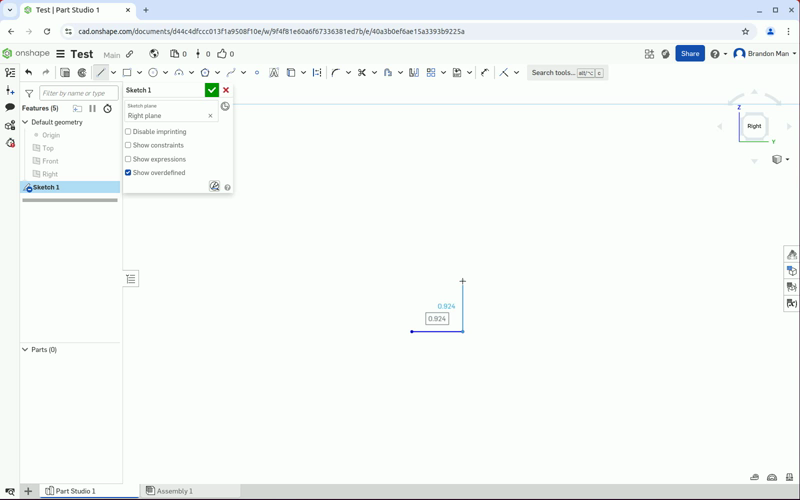
scroll(-6)
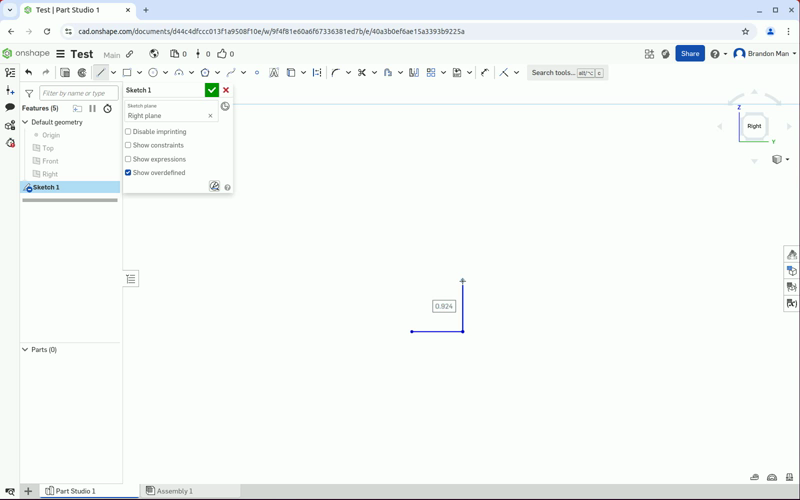
scroll(-6)
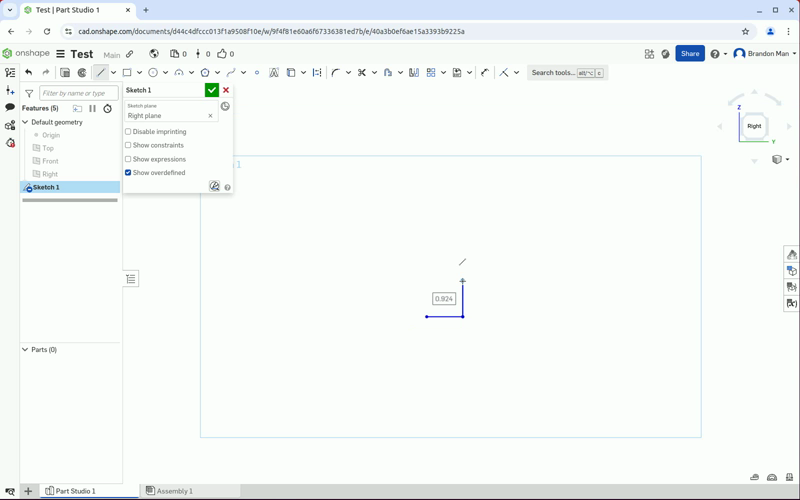
scroll(-6)
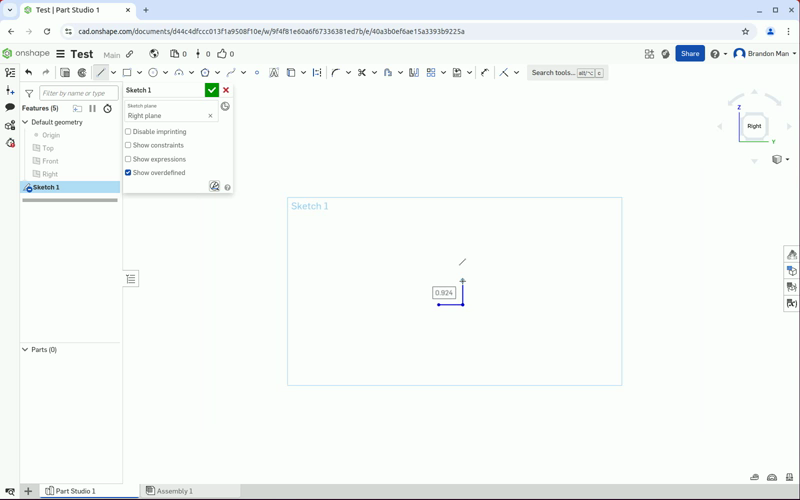
scroll(-6)
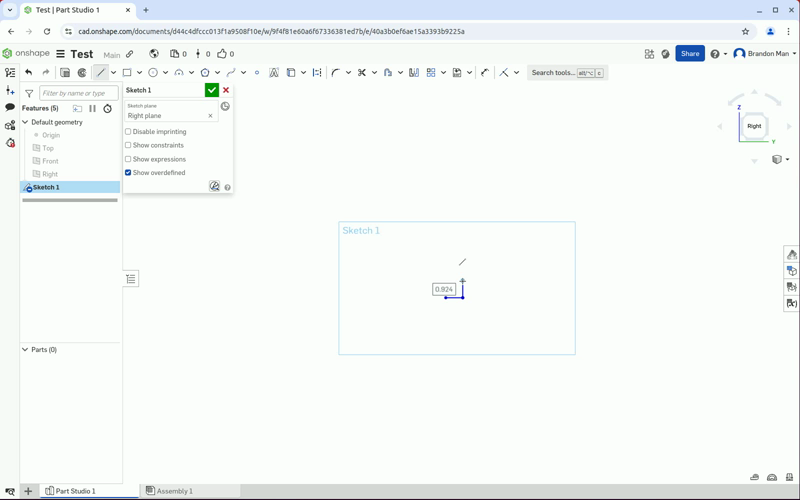
scroll(-6)
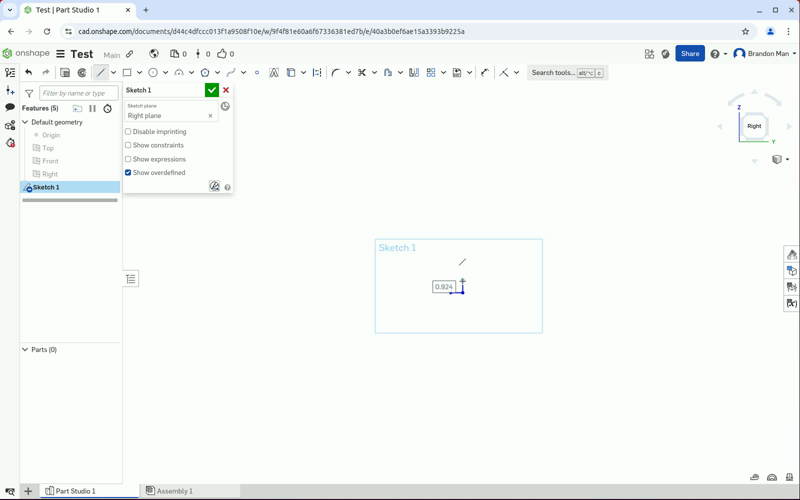
scroll(-6)
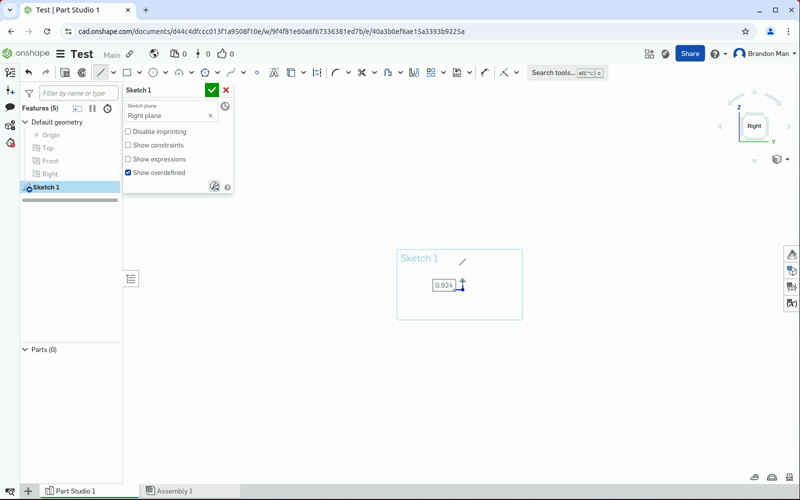
scroll(-6)
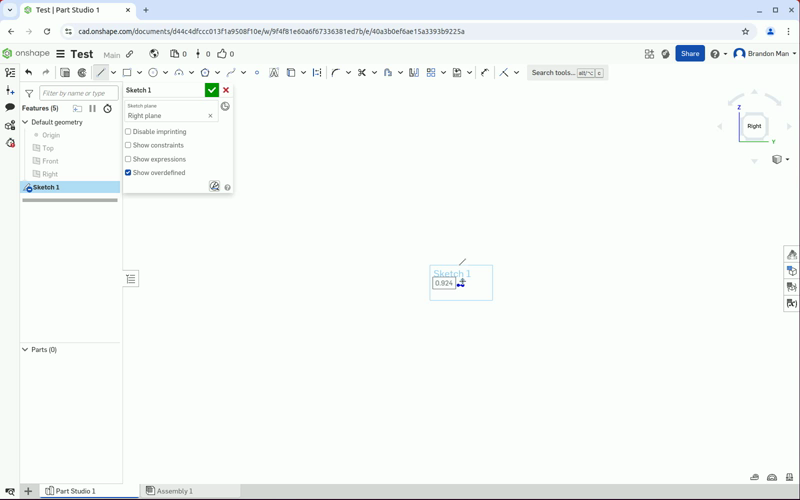
key_up(shift)
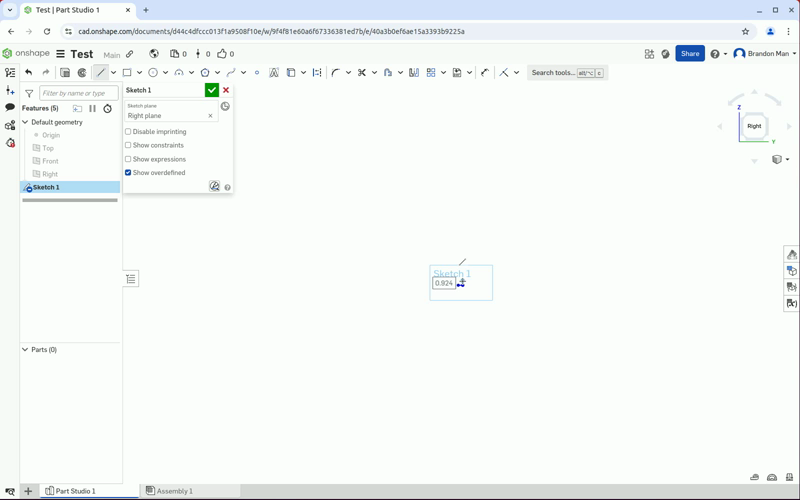
key_down(shift)
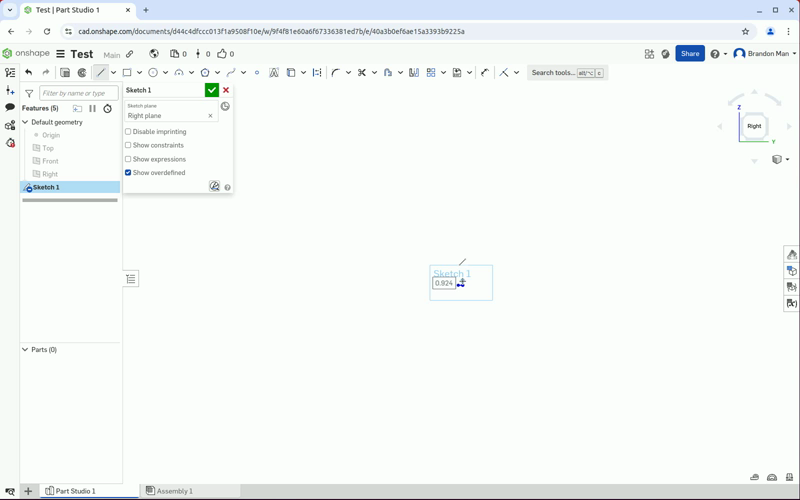
mouse_move(492, 280)
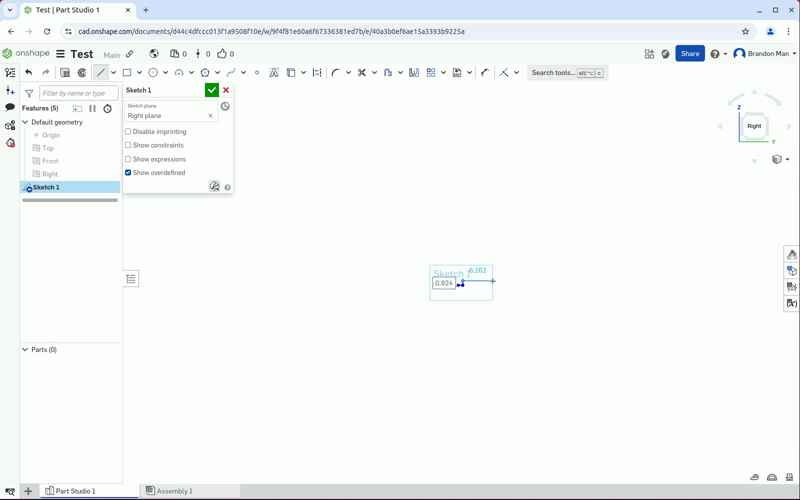
mouse_move(458, 280)
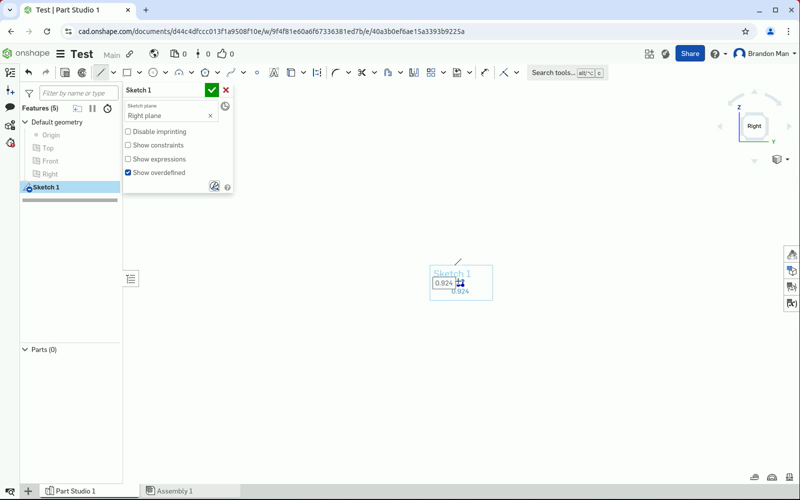
scroll(6)
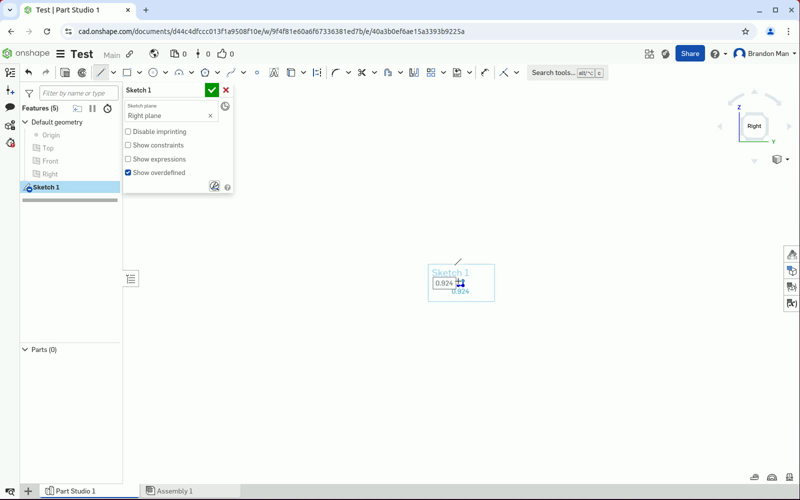
scroll(6)
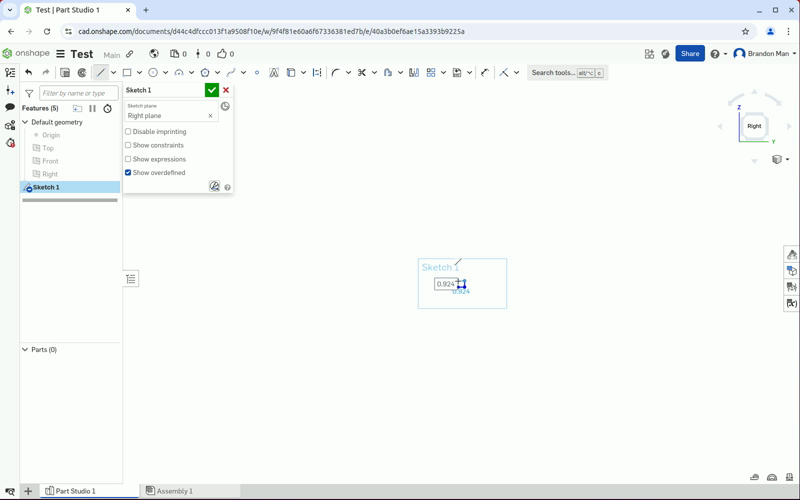
scroll(6)
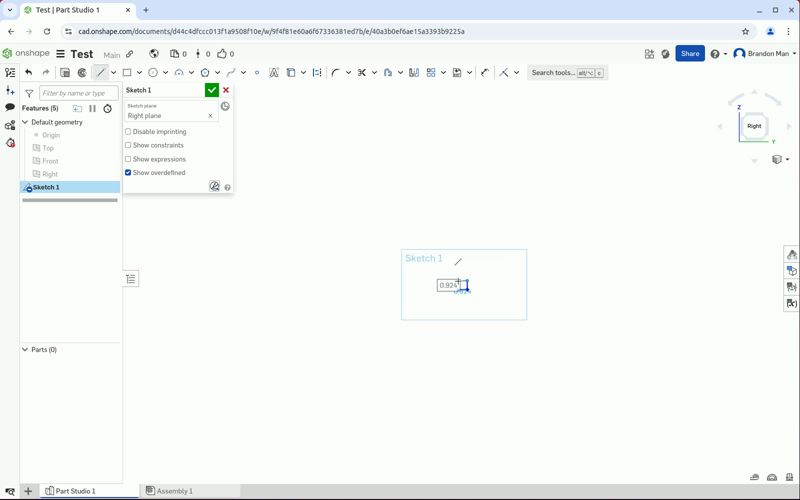
scroll(6)
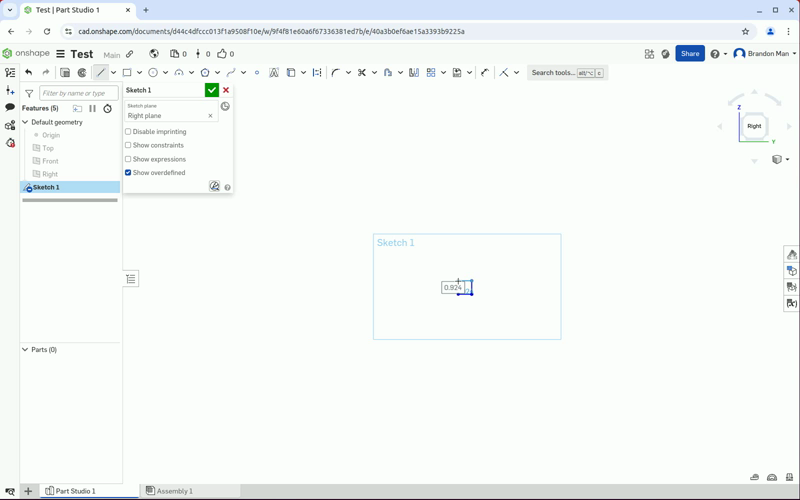
scroll(6)
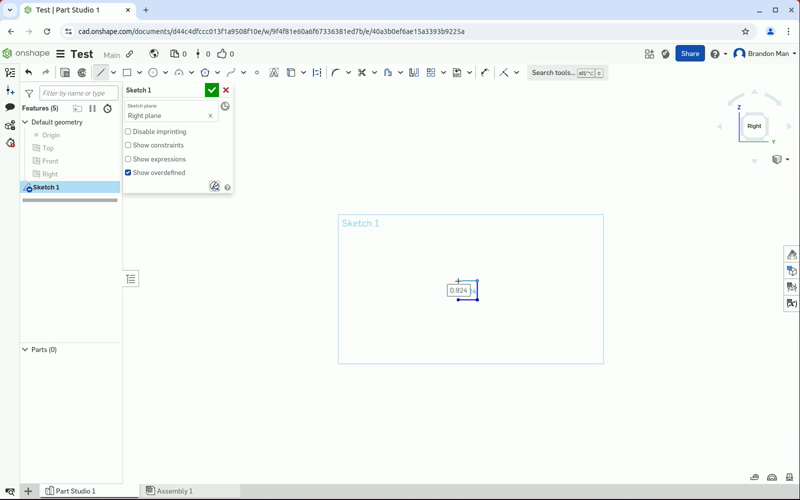
scroll(6)
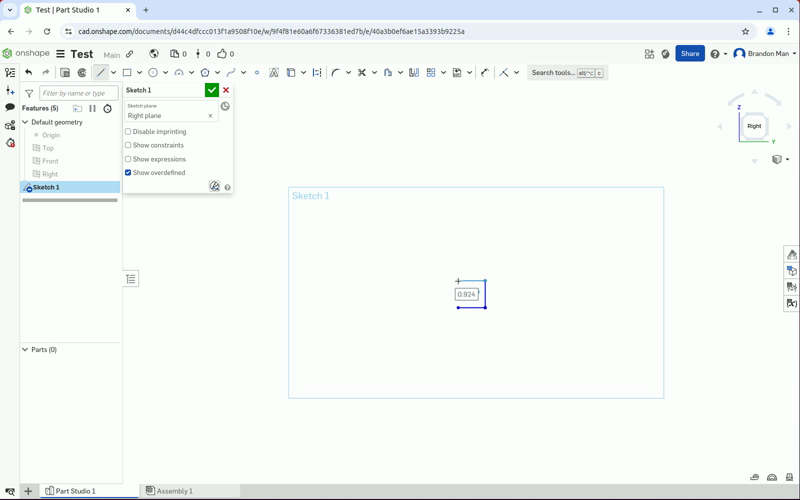
scroll(6)
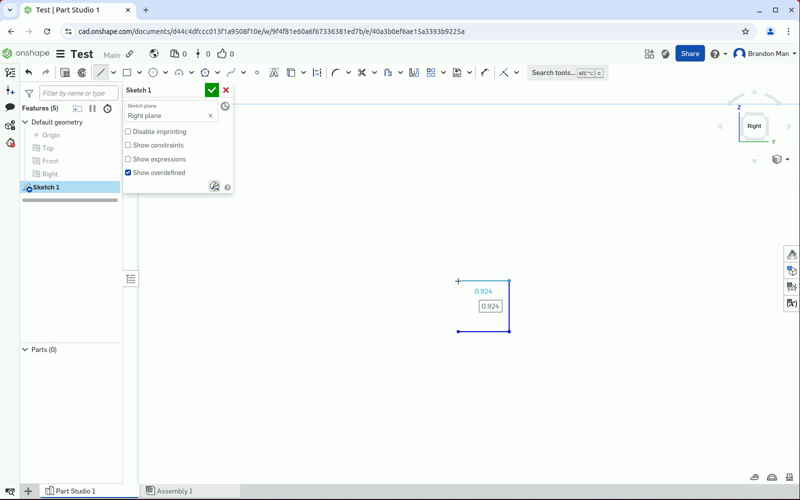
click(458, 280)
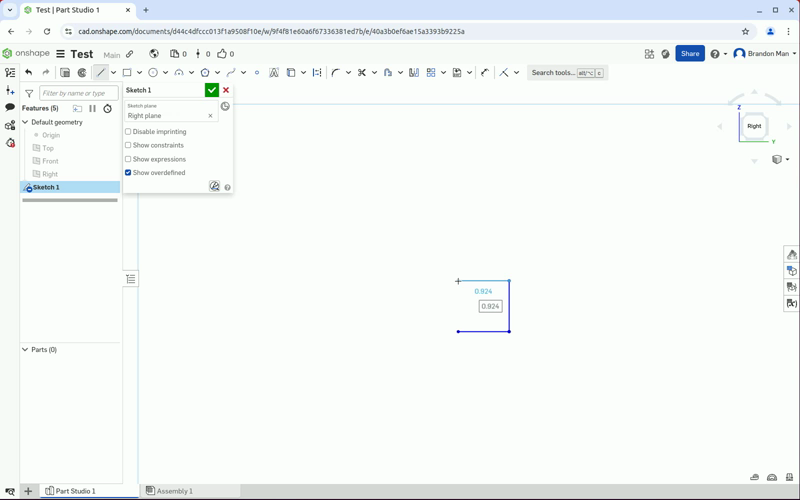
scroll(-6)
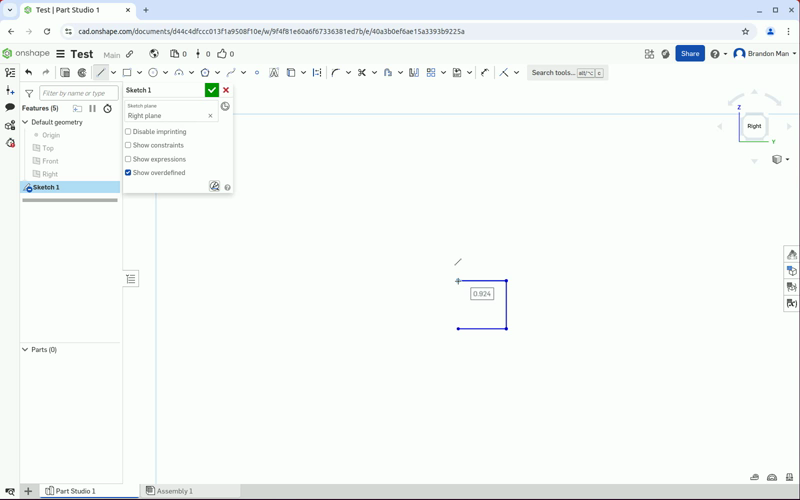
scroll(-6)
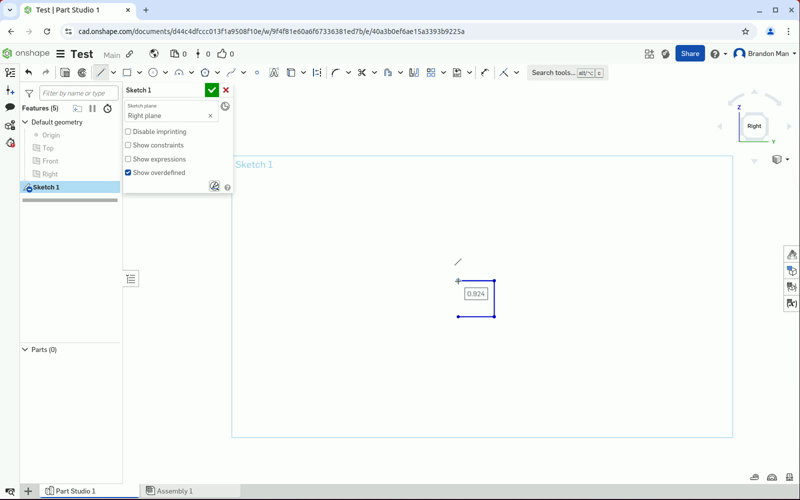
scroll(-6)
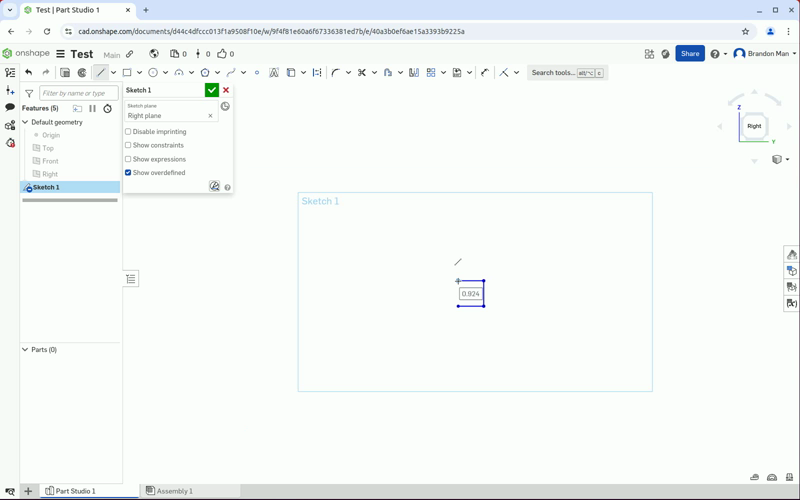
scroll(-6)
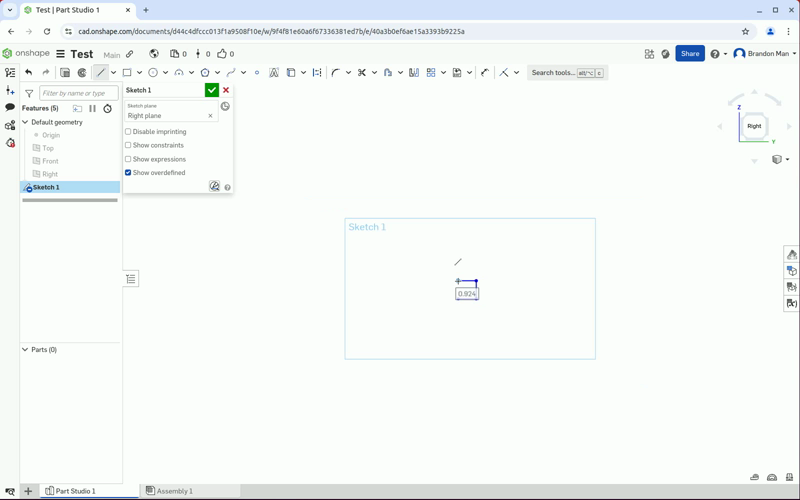
scroll(-6)
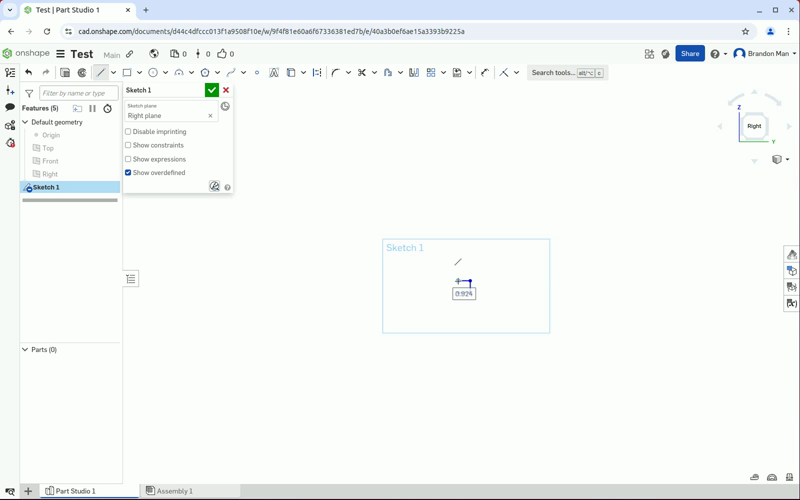
scroll(-6)
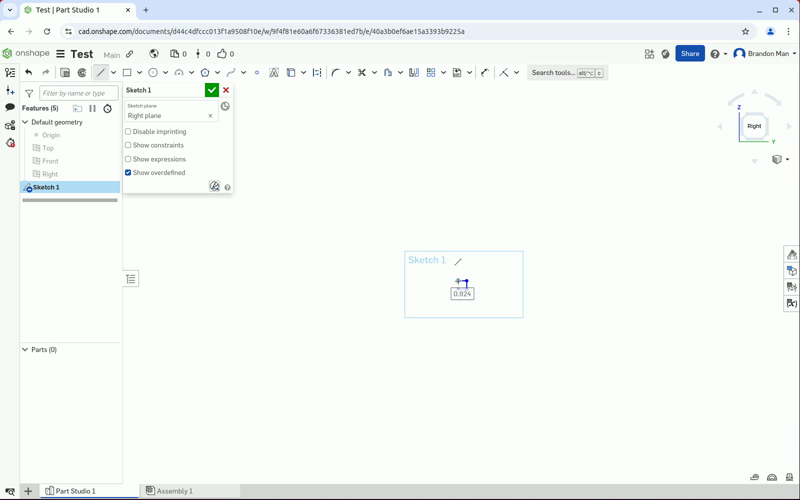
scroll(-6)
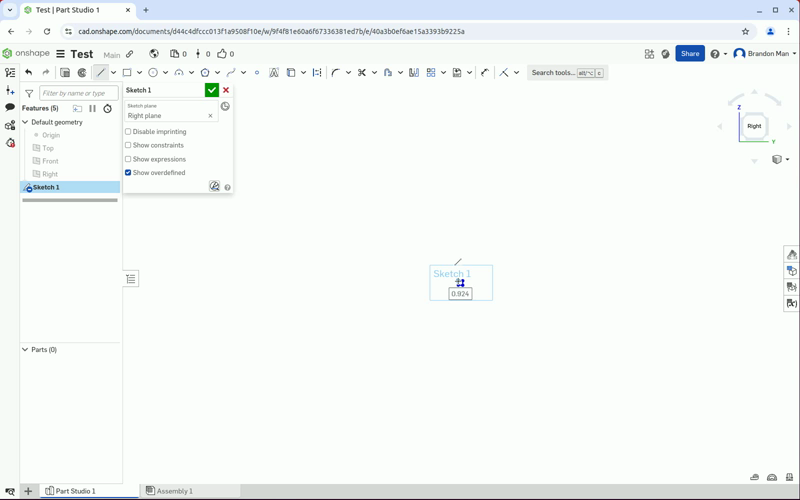
key_up(shift)
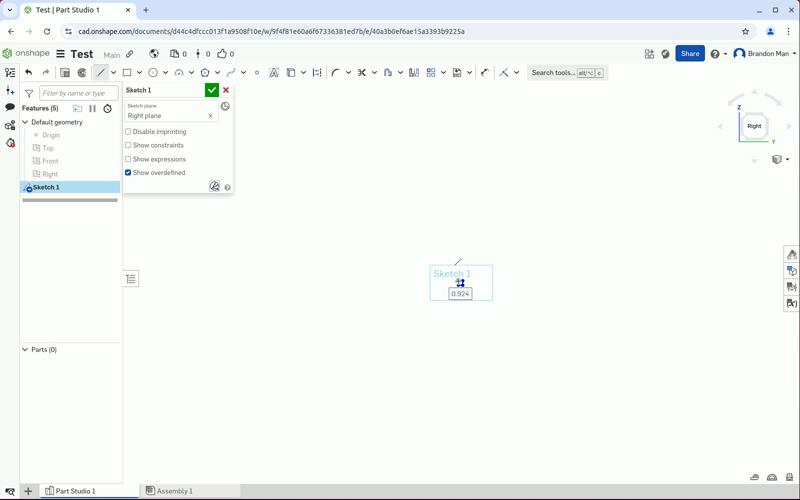
mouse_move(488, 280)
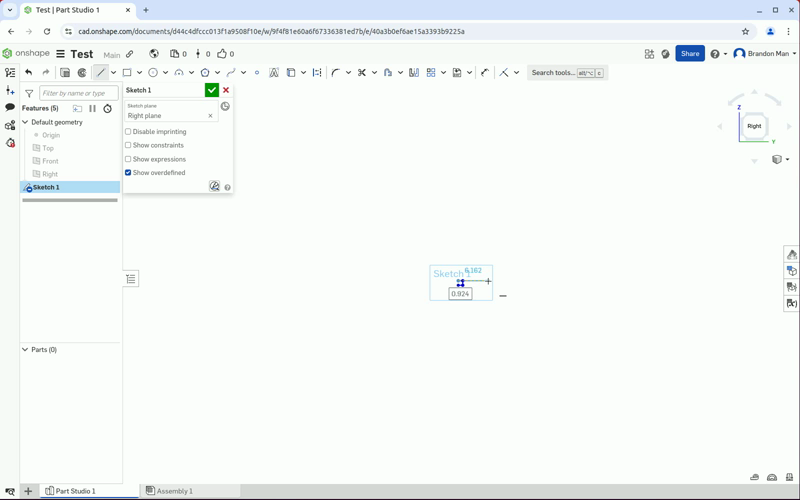
key_down(shift)
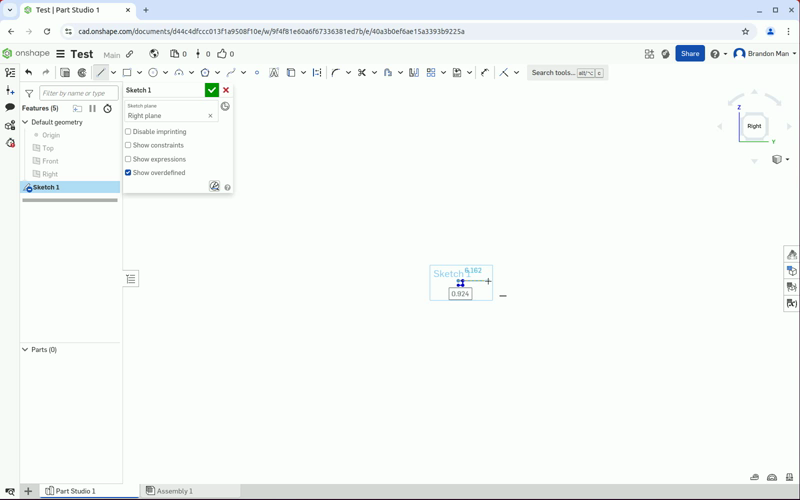
mouse_move(458, 285)
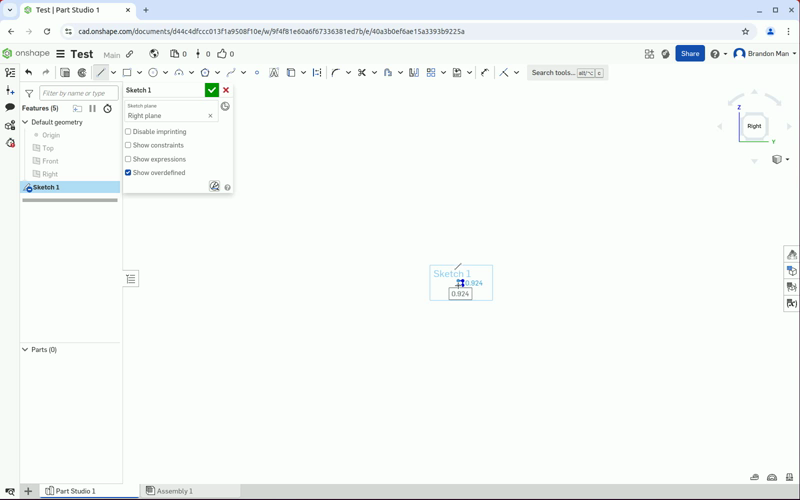
scroll(6)
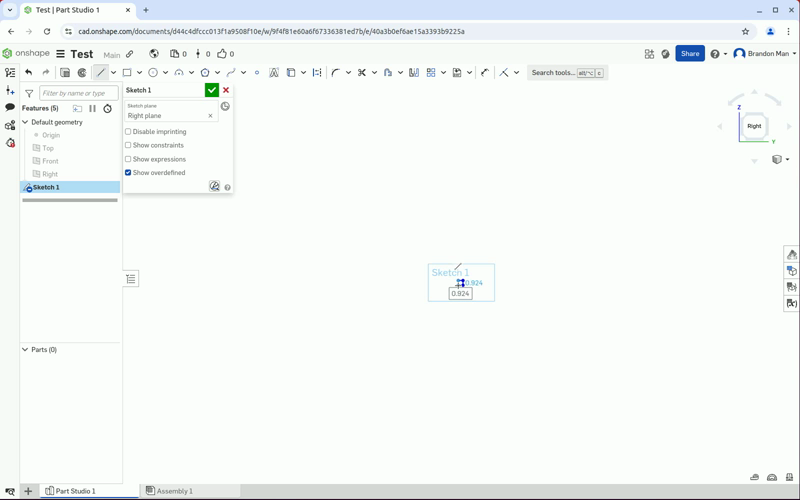
scroll(6)
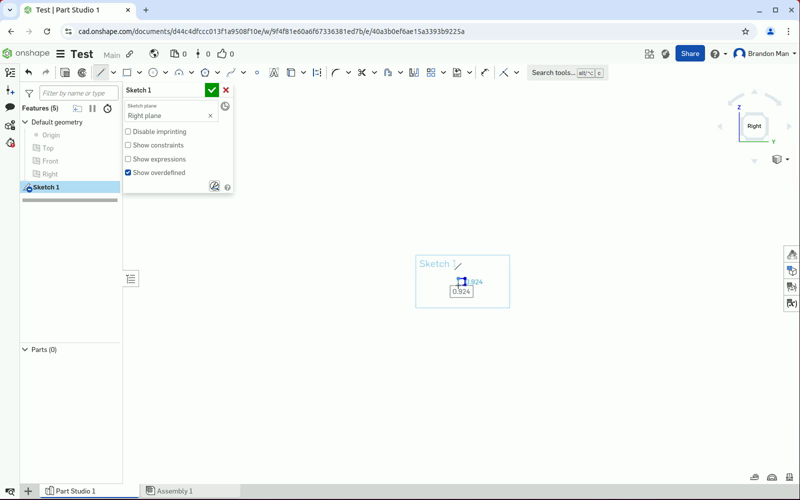
scroll(6)
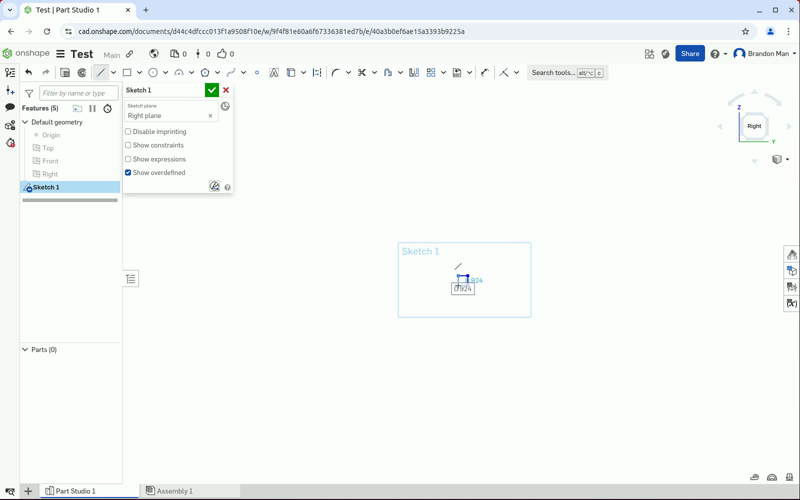
scroll(6)
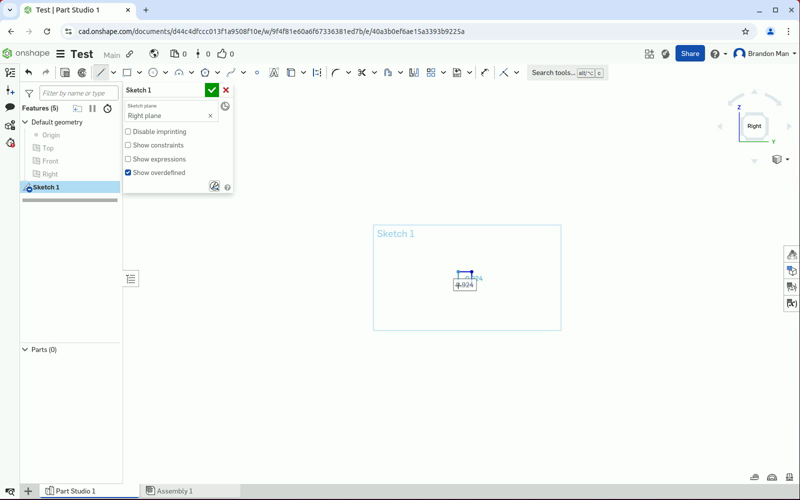
scroll(6)
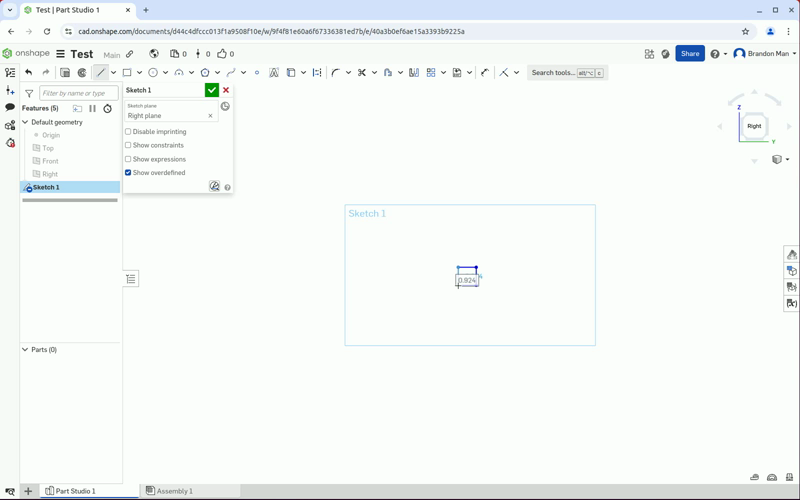
scroll(6)
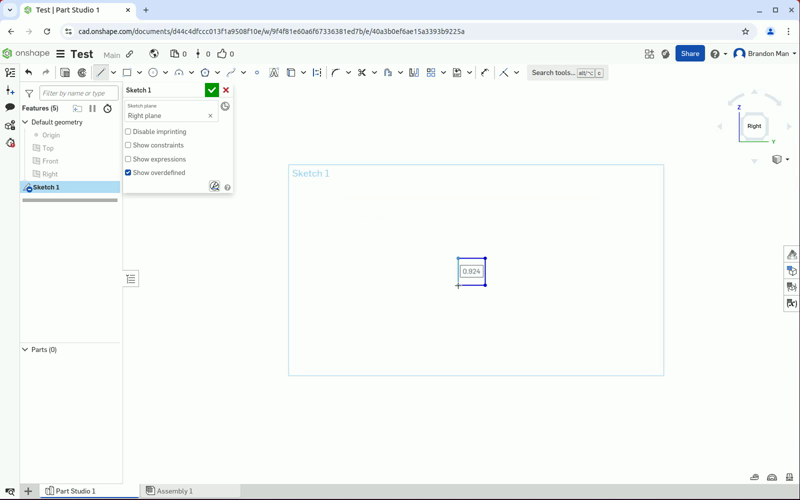
scroll(6)
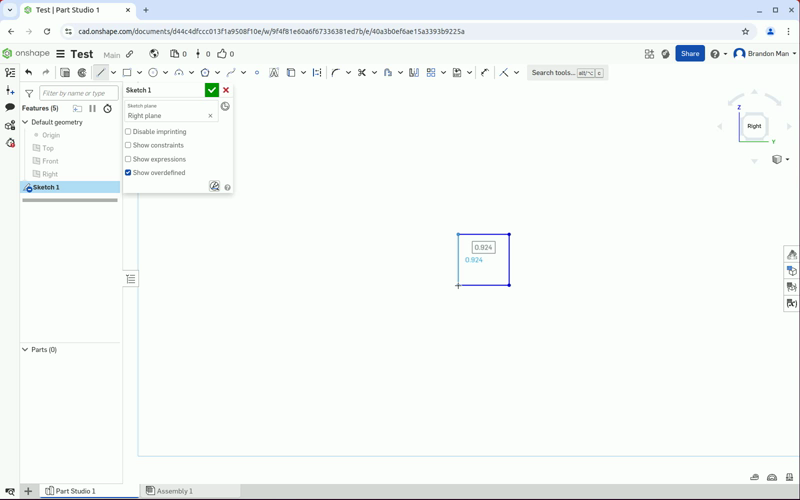
key_up(shift)
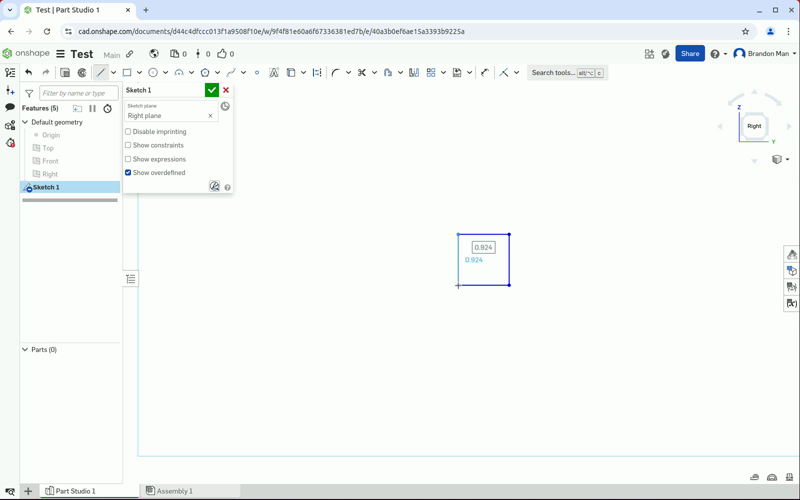
click(458, 285)
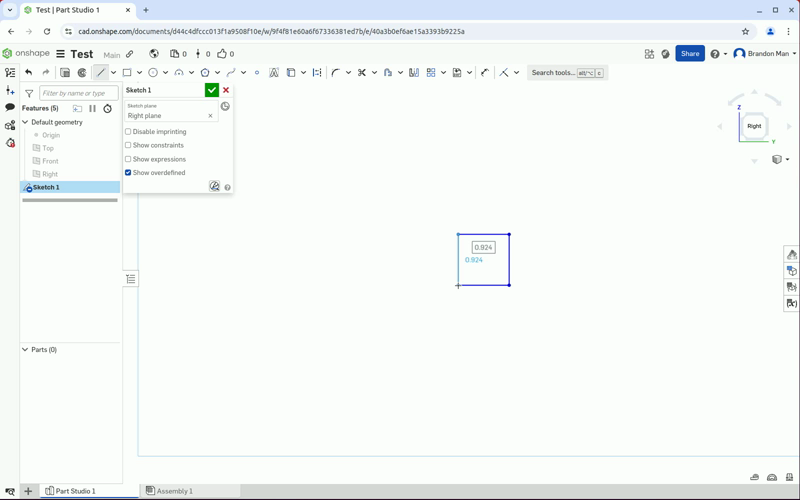
scroll(-6)
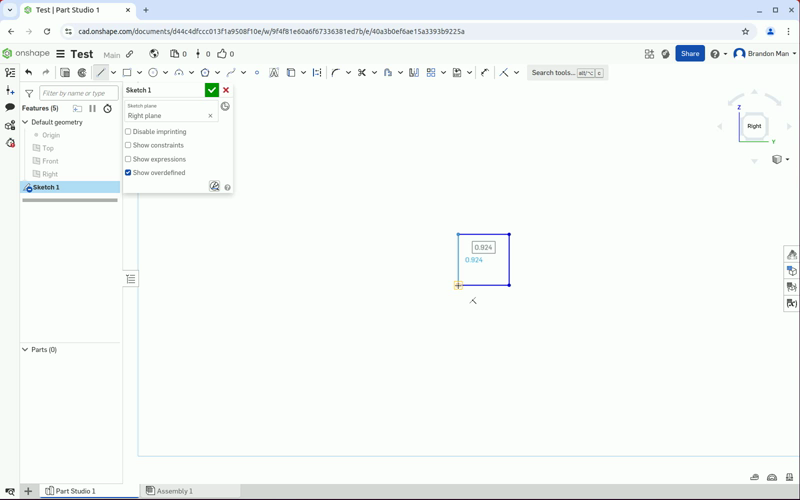
scroll(-6)
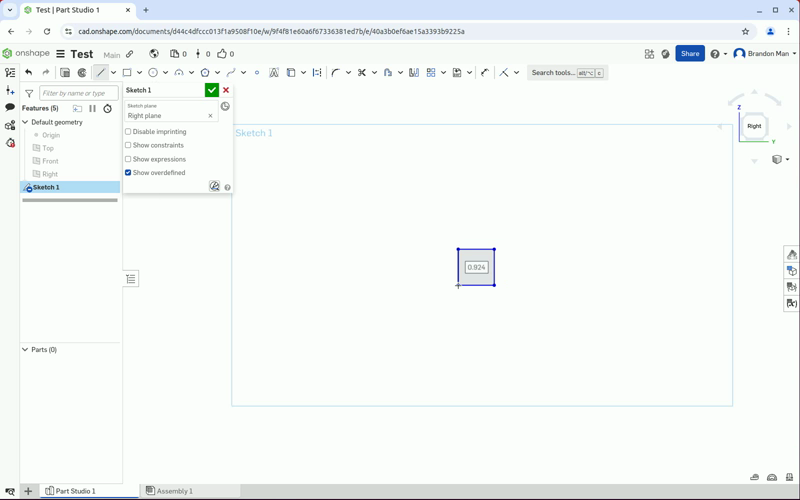
scroll(-6)
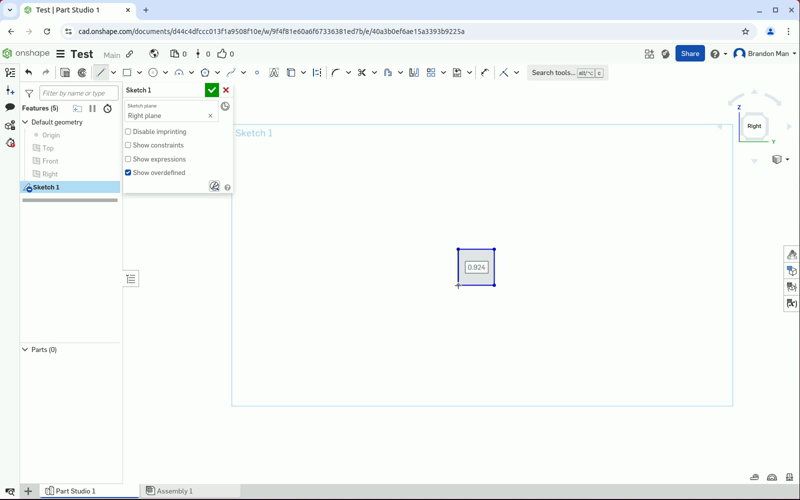
scroll(-6)
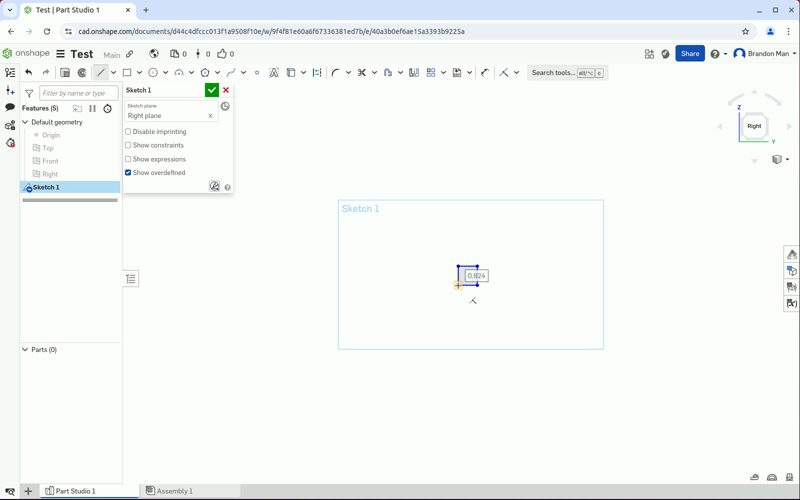
scroll(-6)
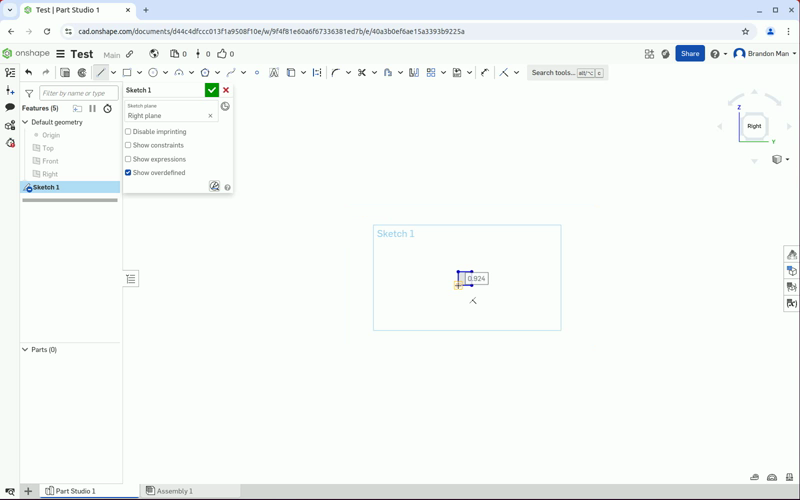
scroll(-6)
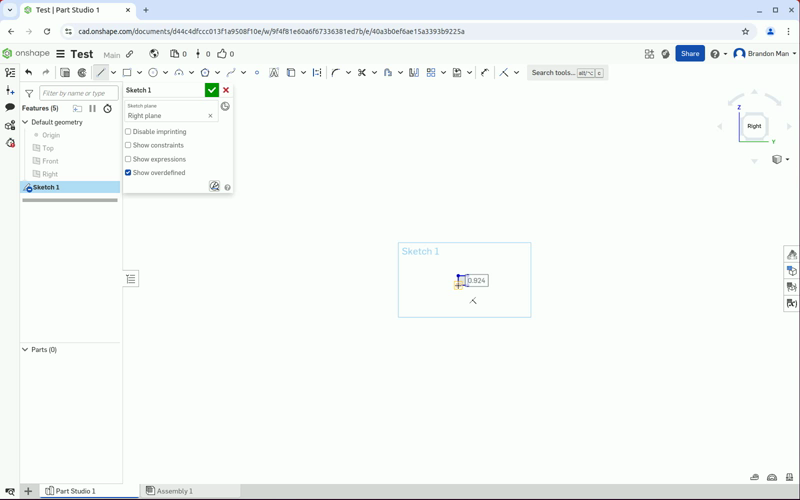
scroll(-6)
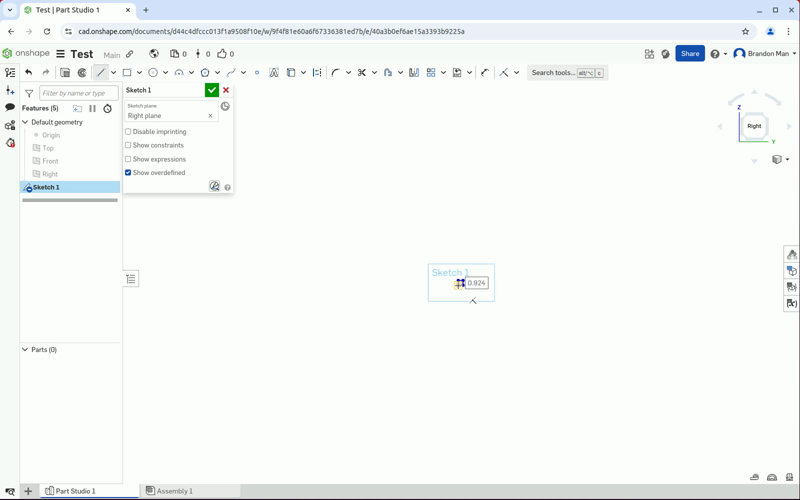
key(esc)
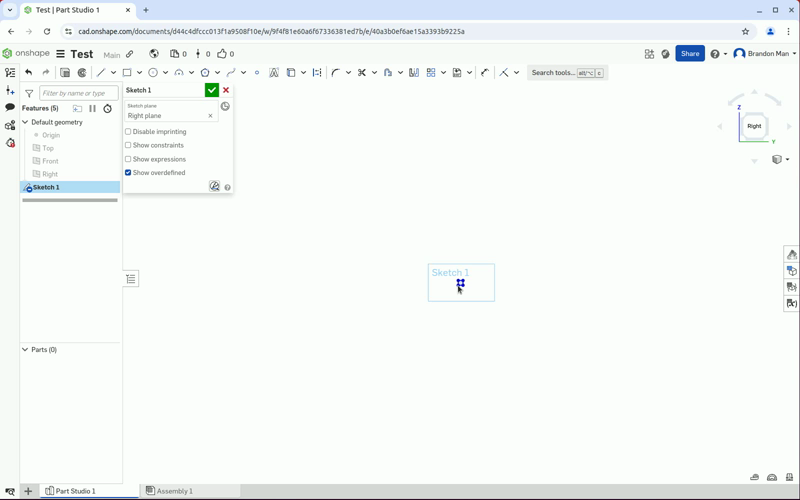
key(l)
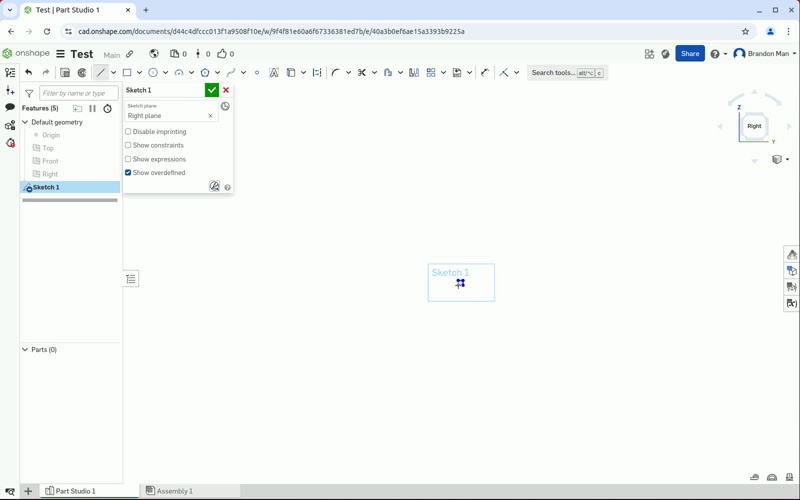
key_down(shift)
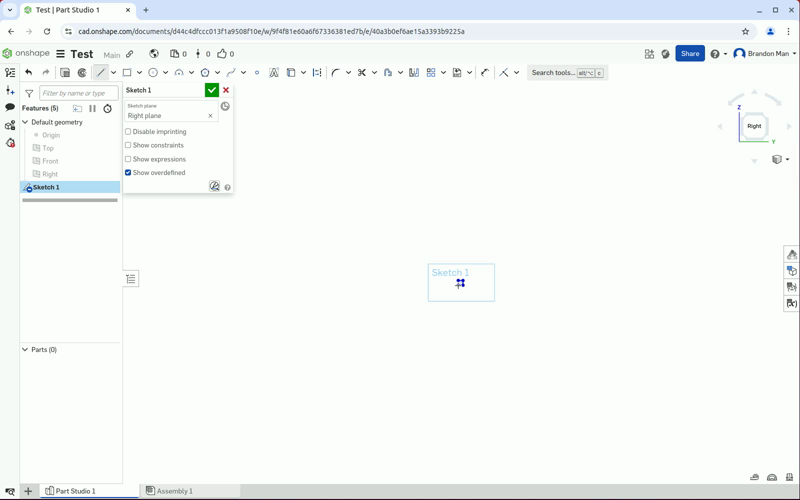
mouse_move(458, 285)
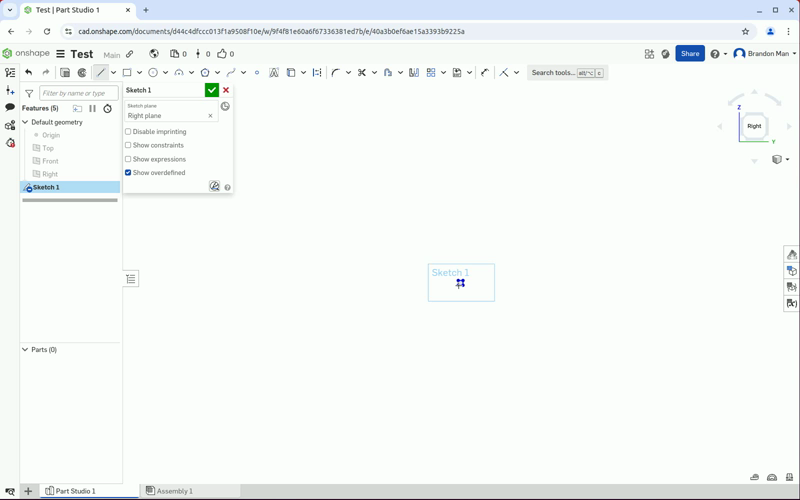
scroll(6)
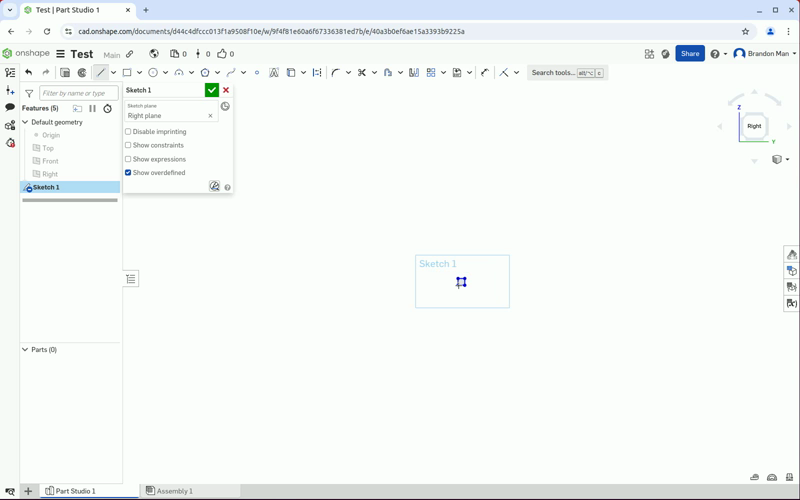
scroll(6)
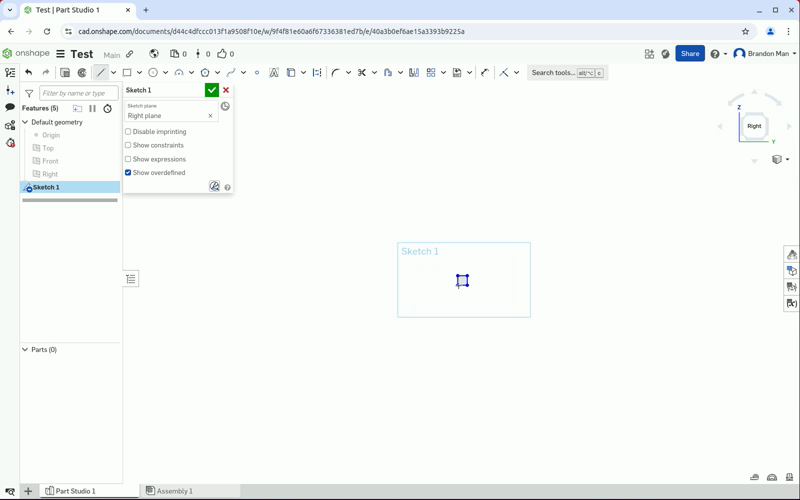
scroll(6)
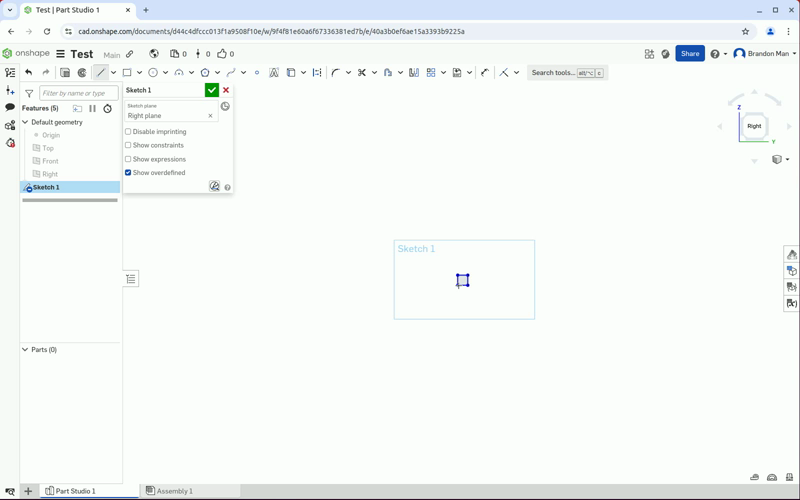
scroll(6)
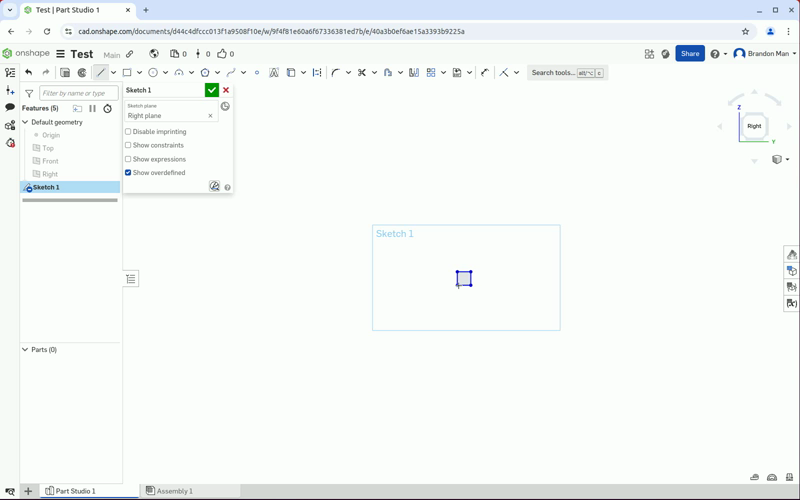
scroll(6)
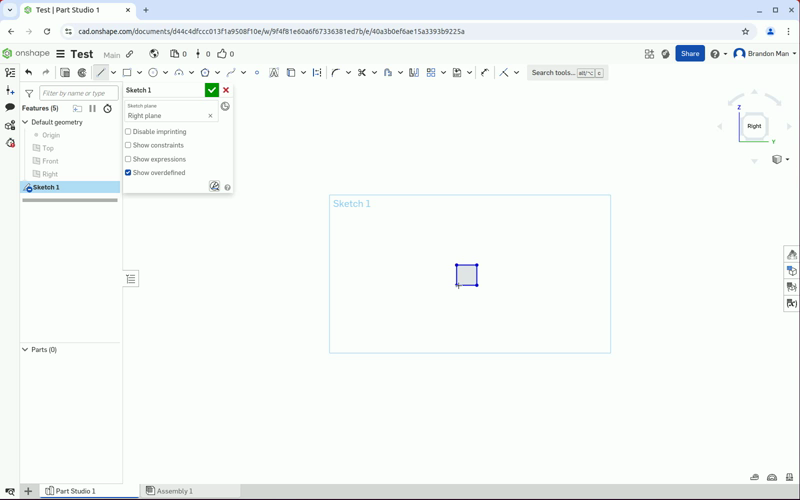
scroll(6)
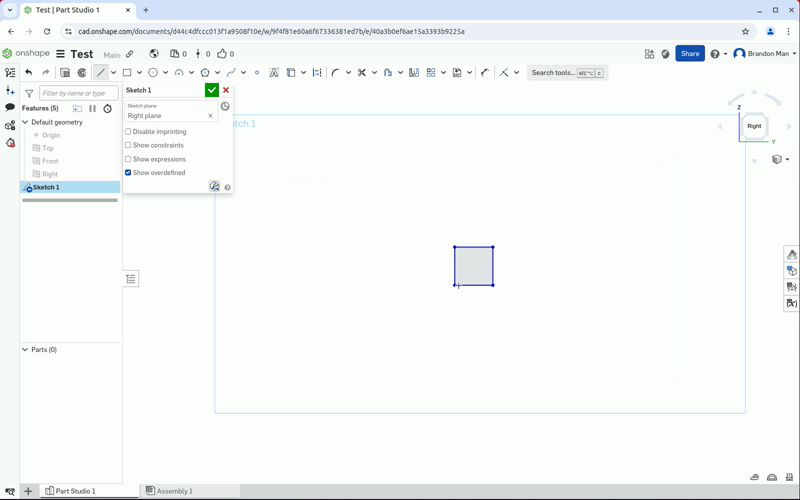
scroll(6)
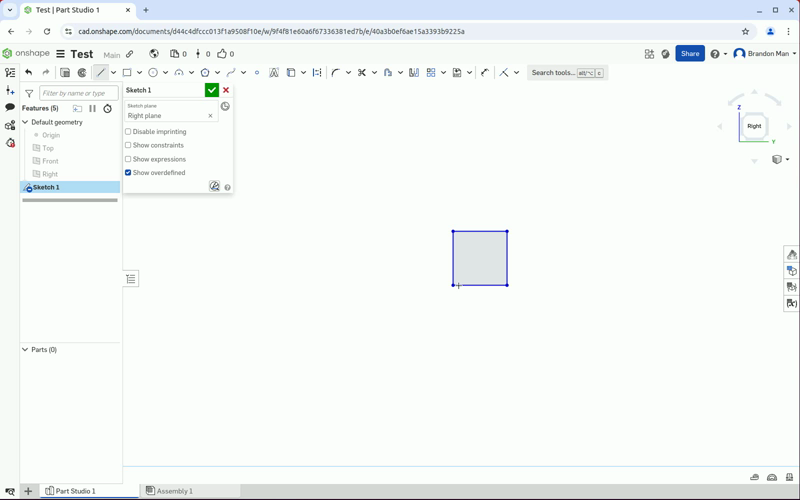
click(458, 285)
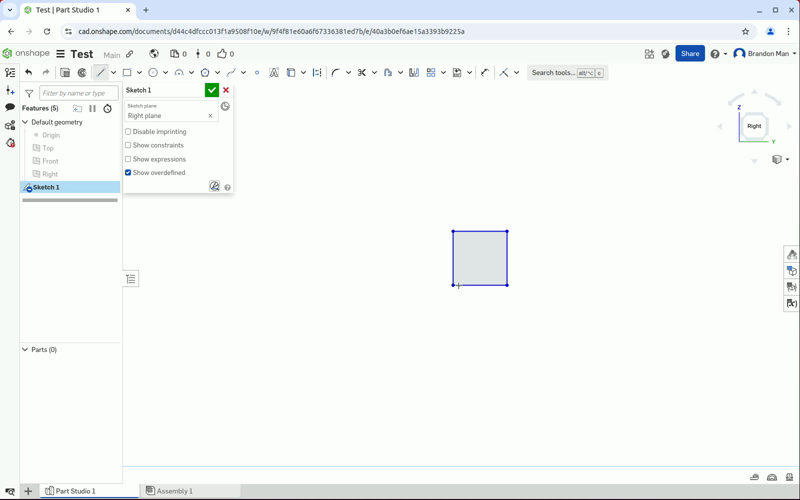
scroll(-6)
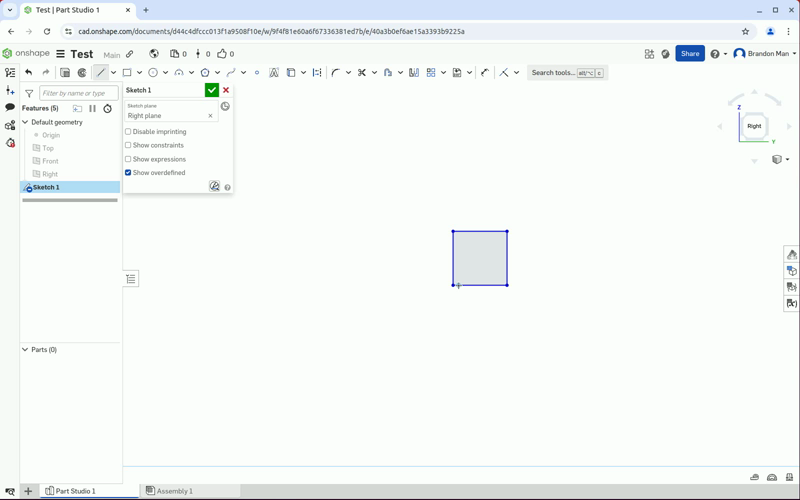
scroll(-6)
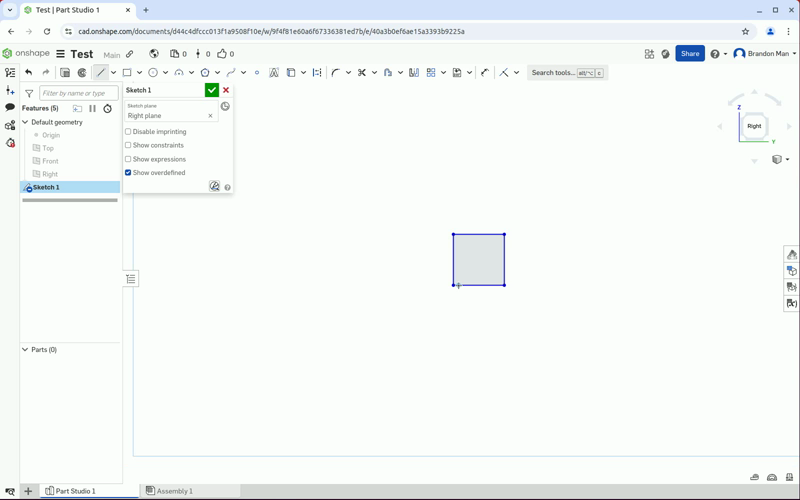
scroll(-6)
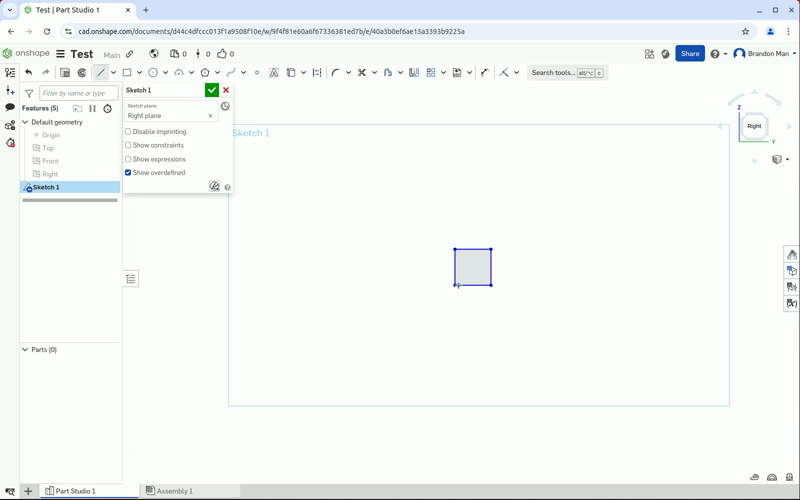
scroll(-6)
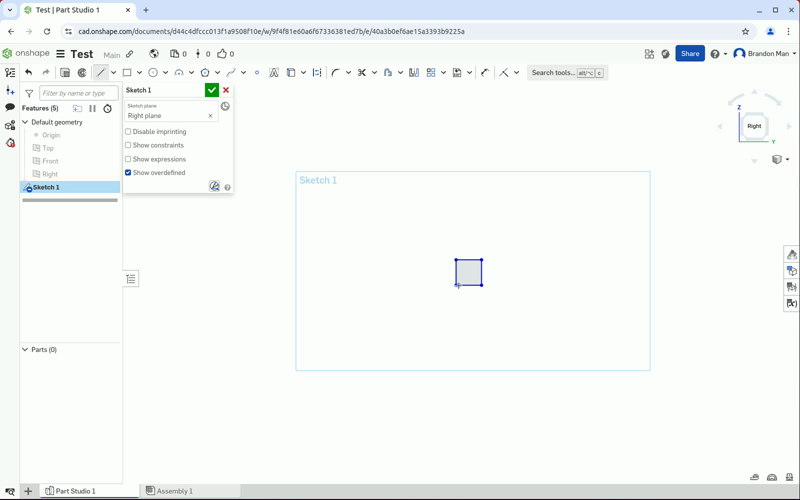
scroll(-6)
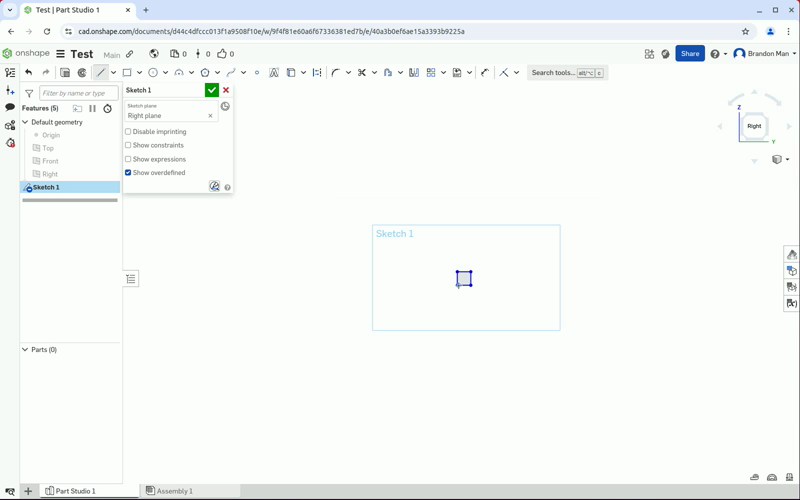
scroll(-6)
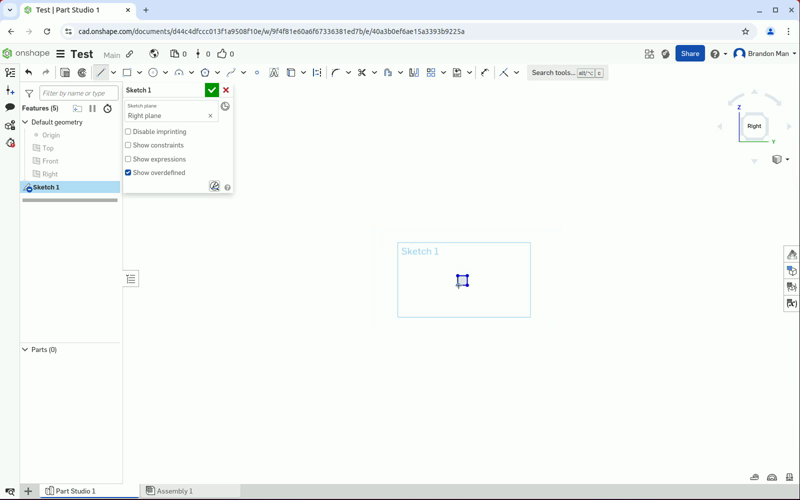
scroll(-6)
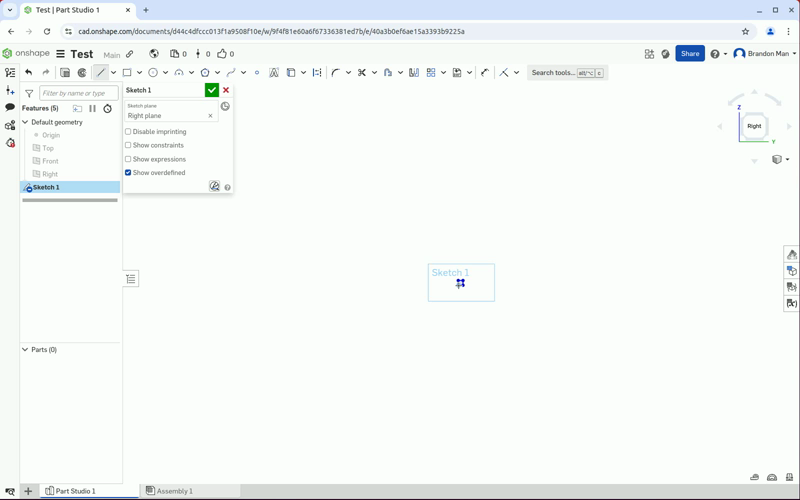
key_up(shift)
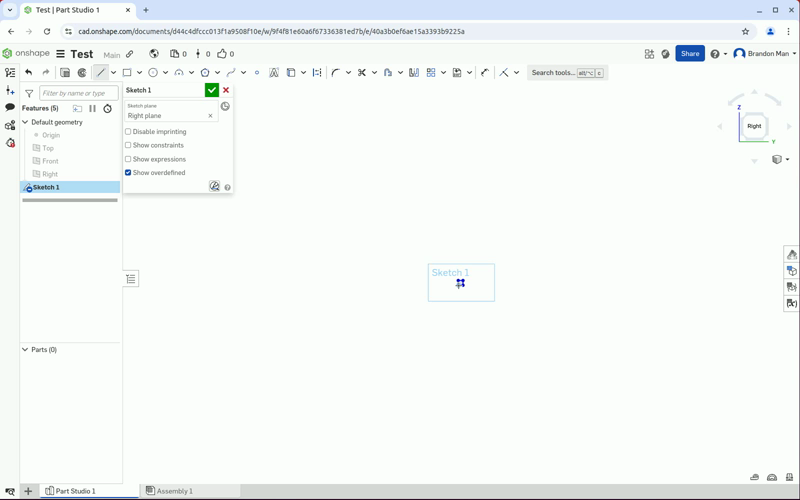
key_down(shift)
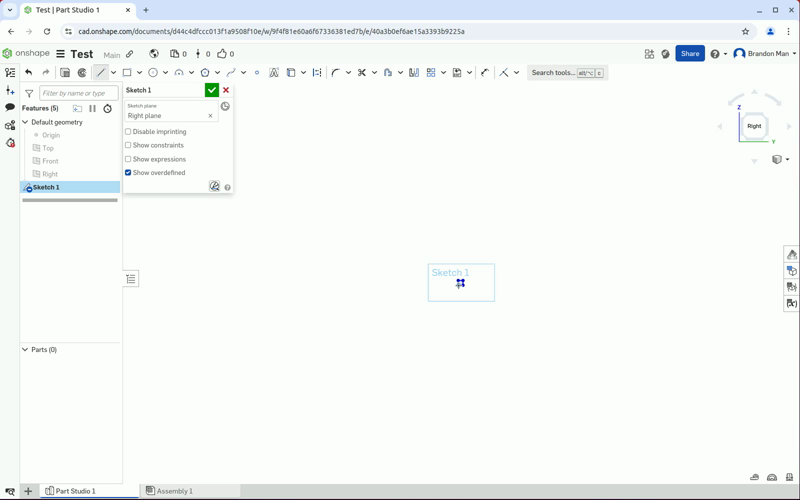
mouse_move(488, 285)
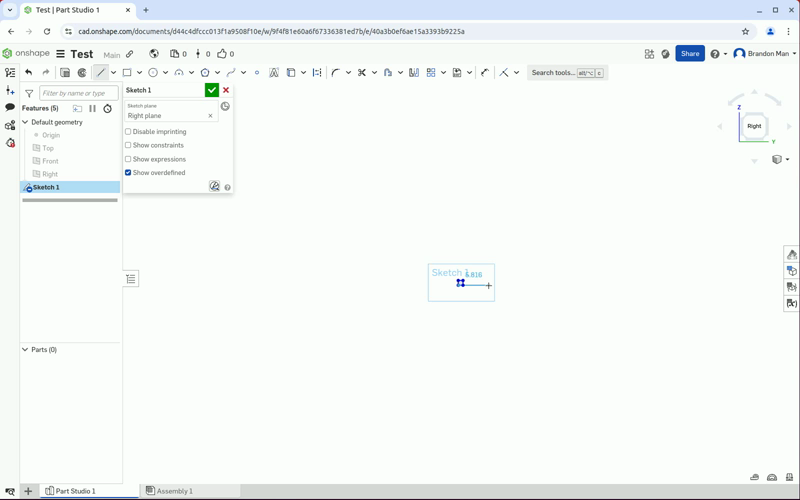
mouse_move(462, 285)
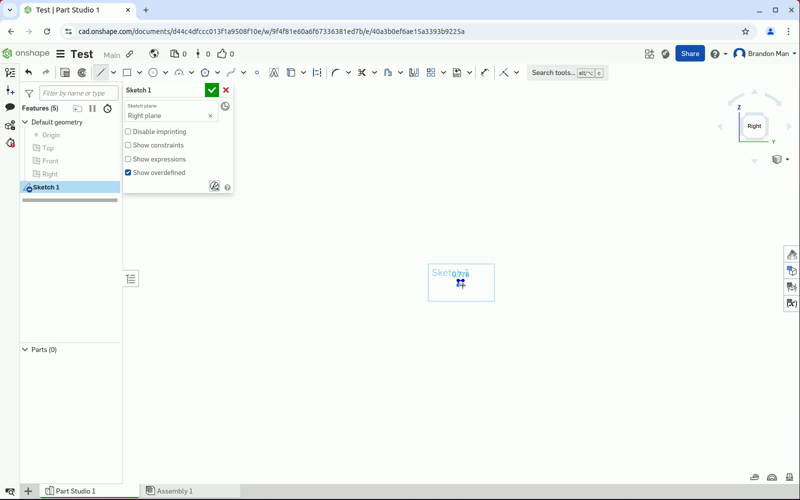
scroll(6)
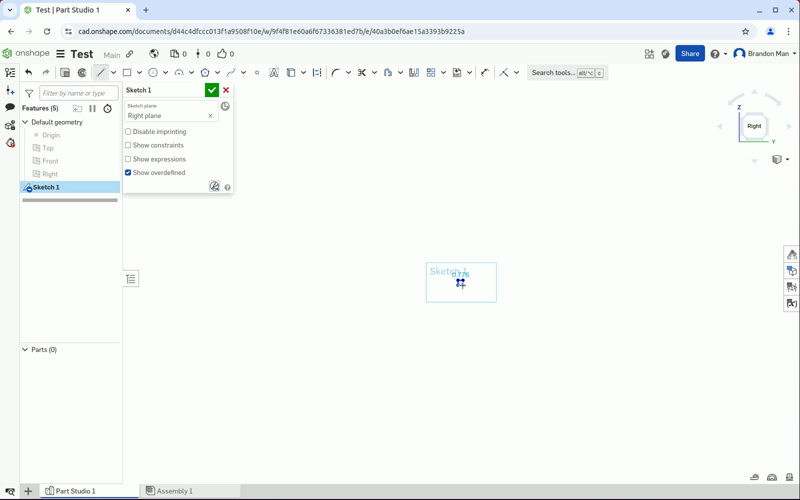
scroll(6)
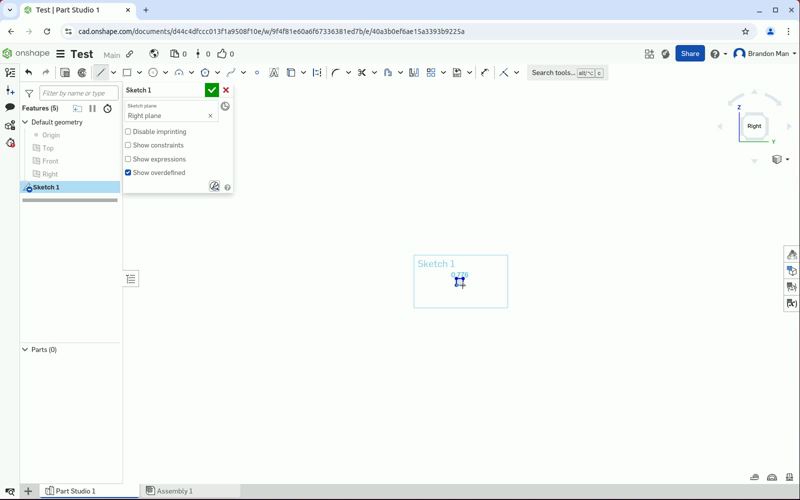
scroll(6)
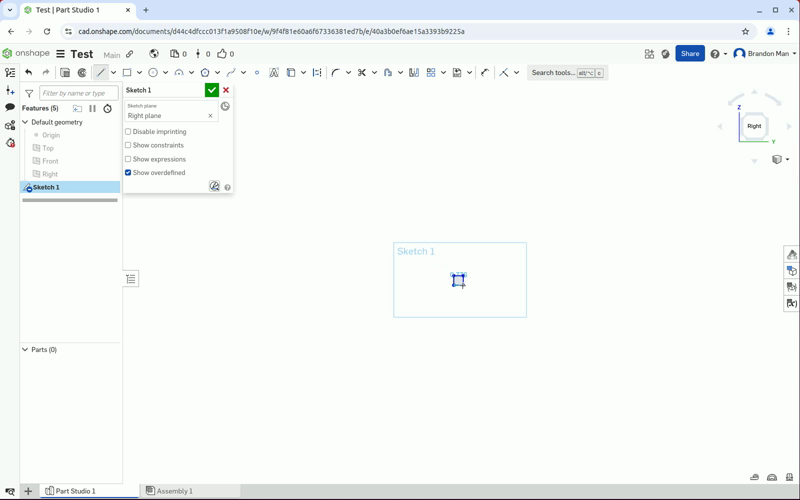
scroll(6)
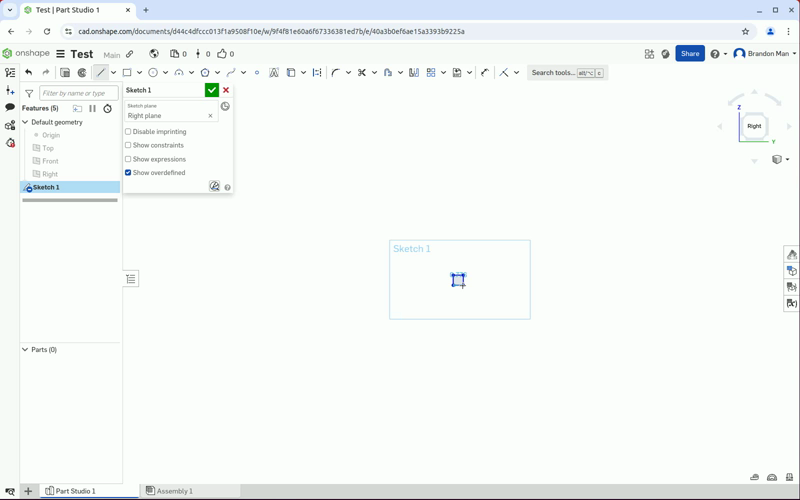
scroll(6)
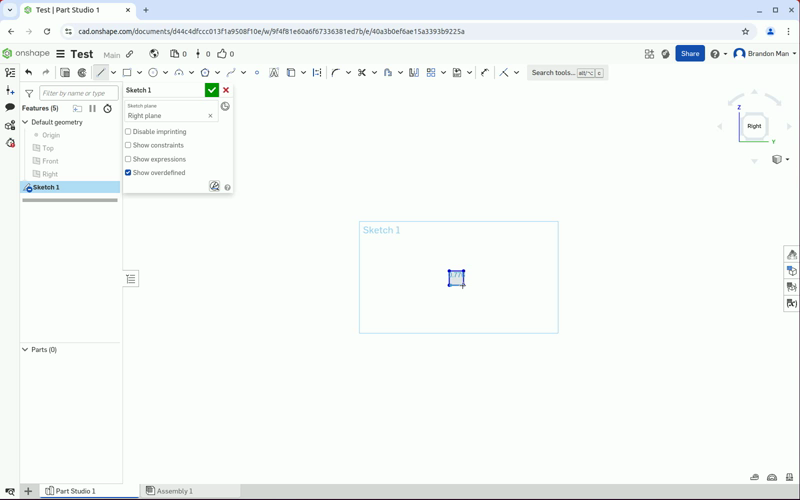
scroll(6)
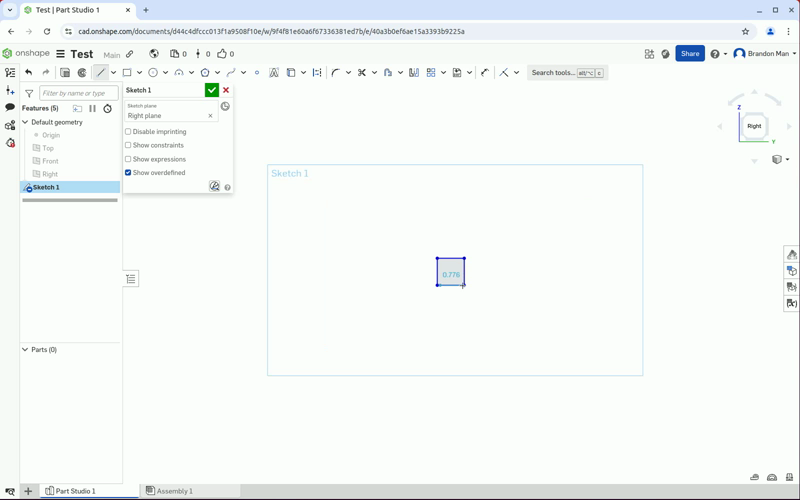
scroll(6)
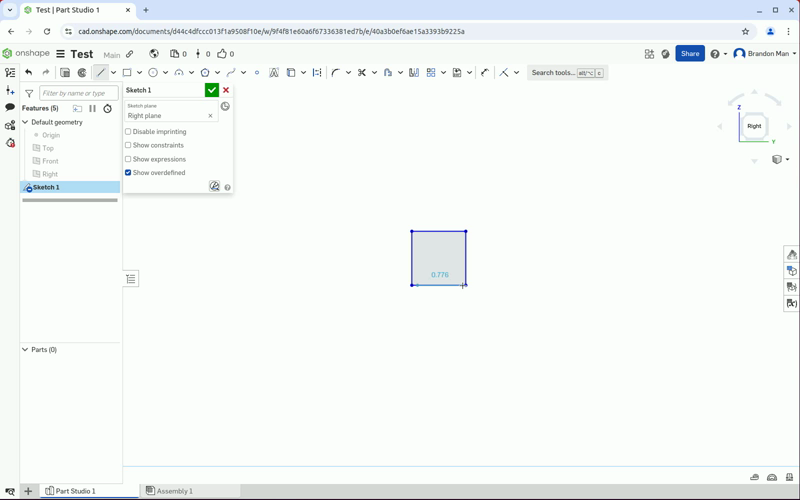
click(462, 285)
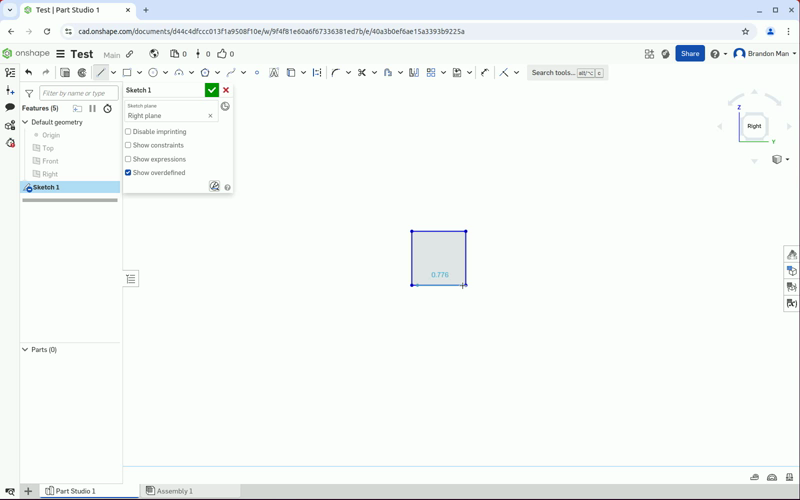
scroll(-6)
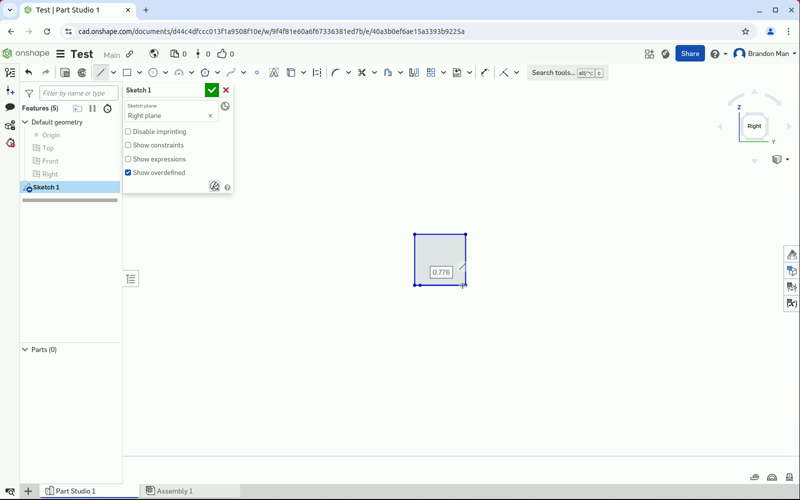
scroll(-6)
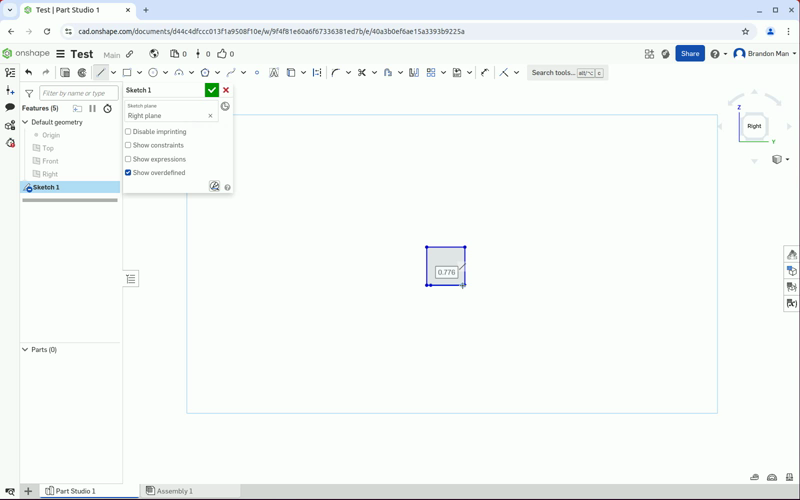
scroll(-6)
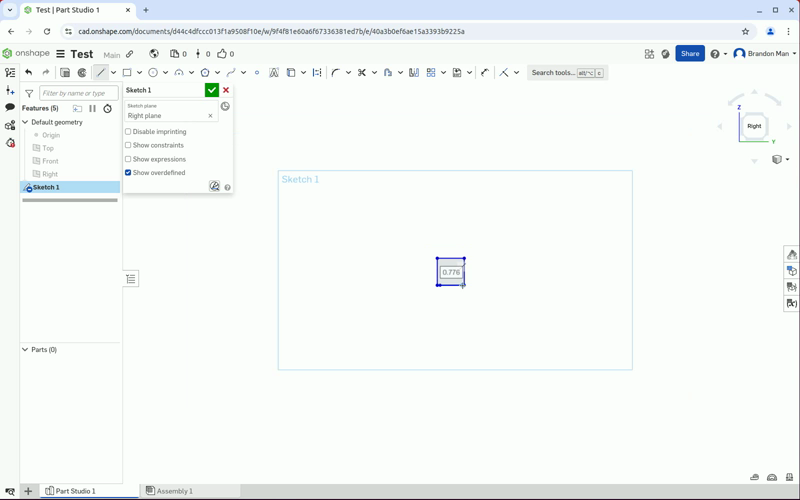
scroll(-6)
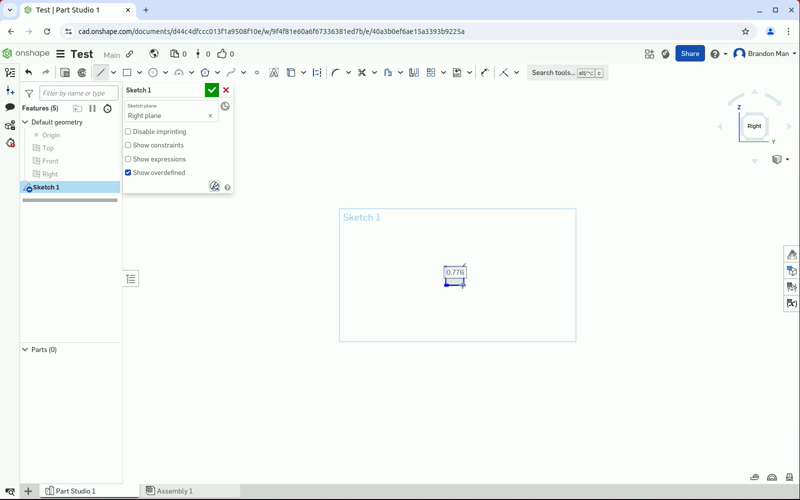
scroll(-6)
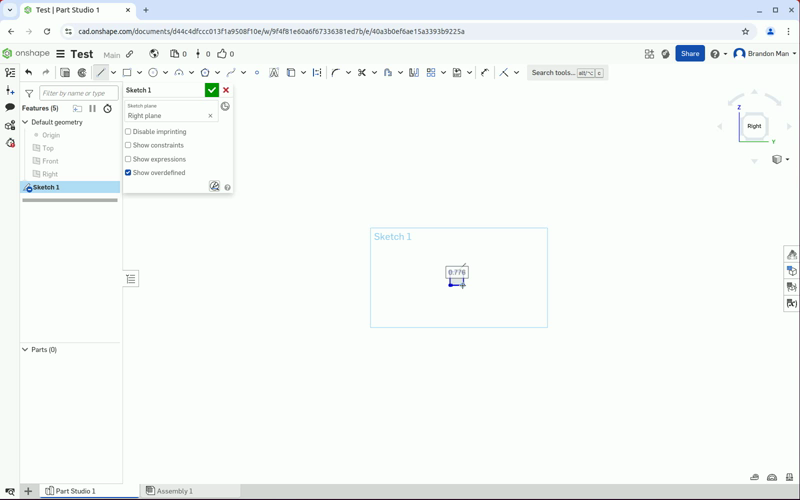
scroll(-6)
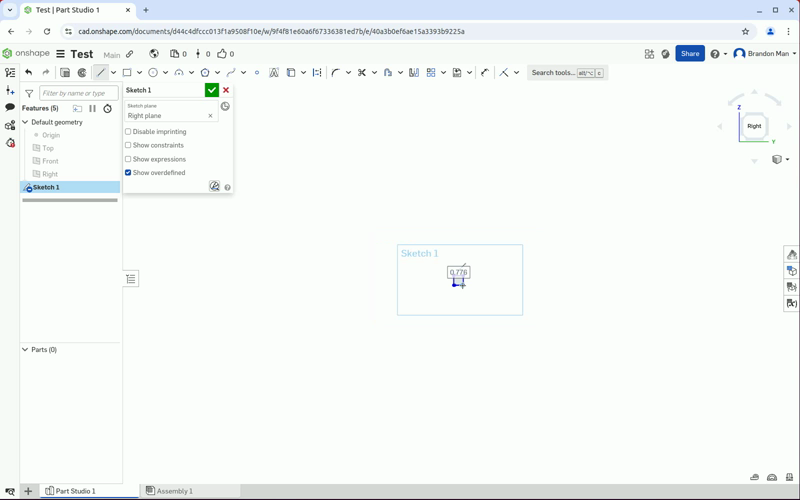
scroll(-6)
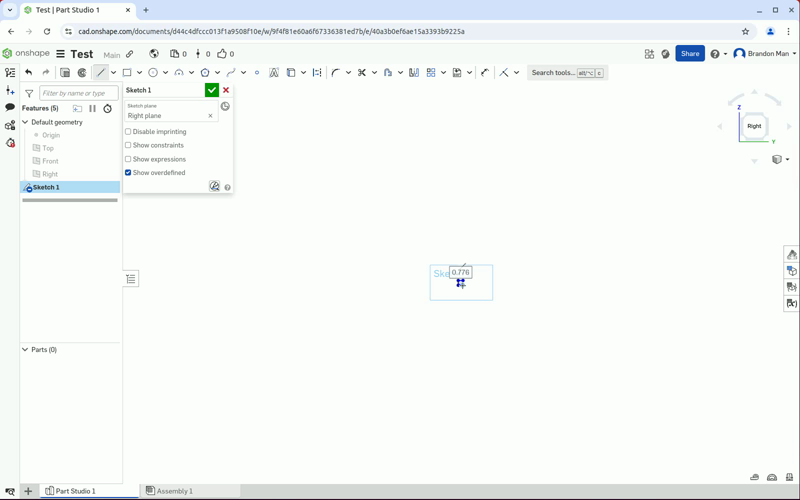
key_up(shift)
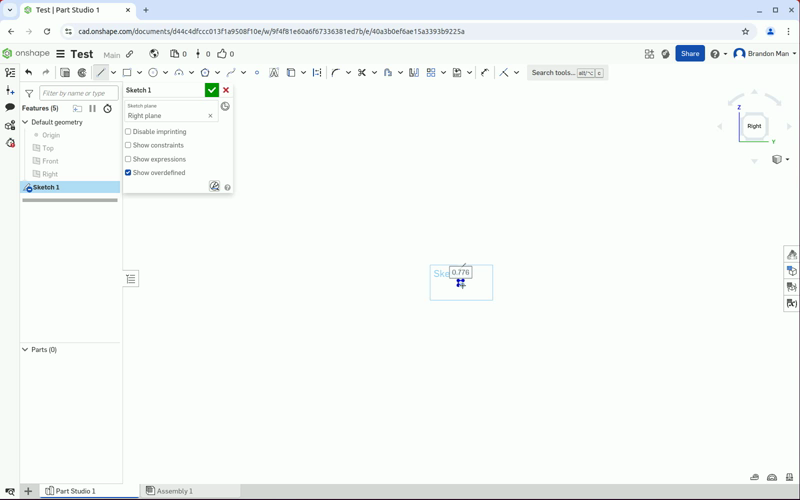
key_down(shift)
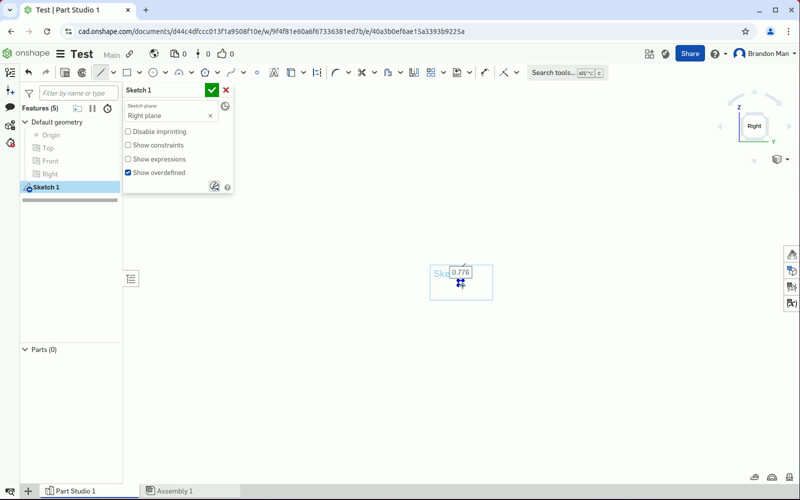
mouse_move(492, 285)
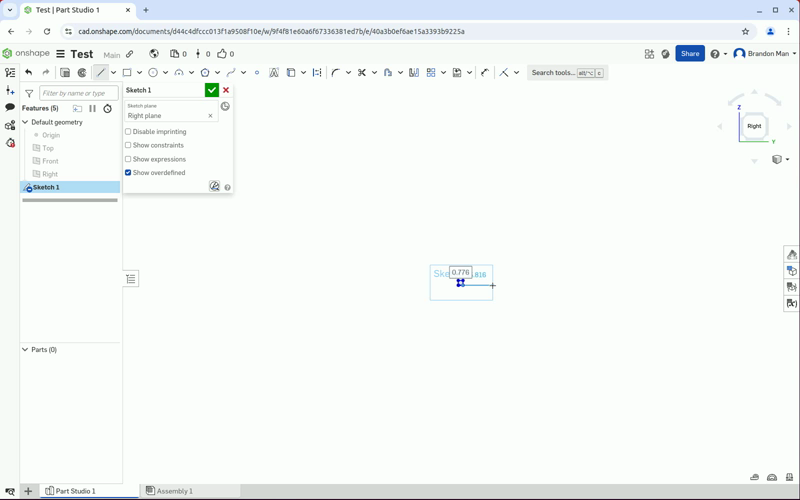
mouse_move(462, 280)
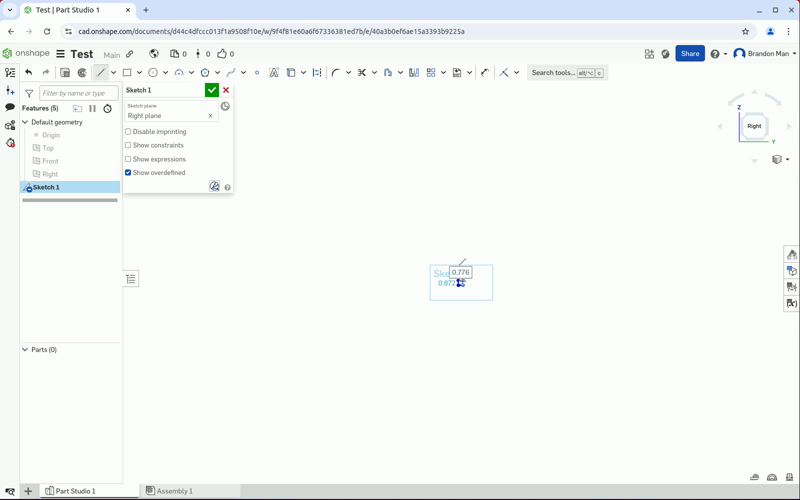
scroll(6)
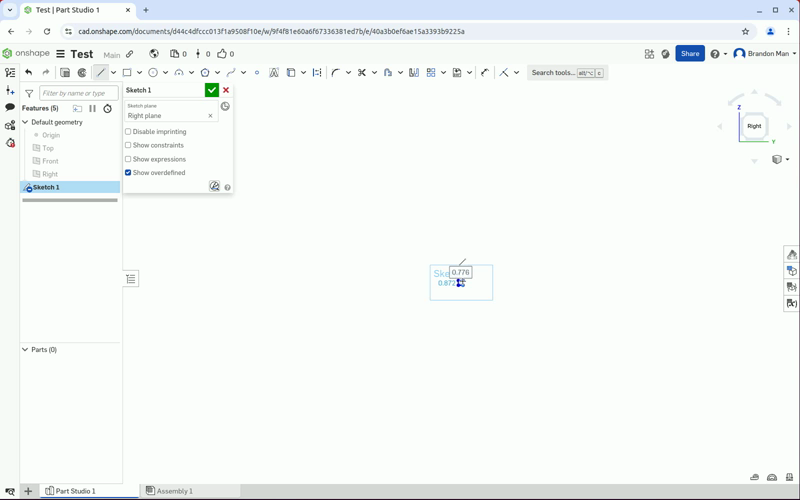
scroll(6)
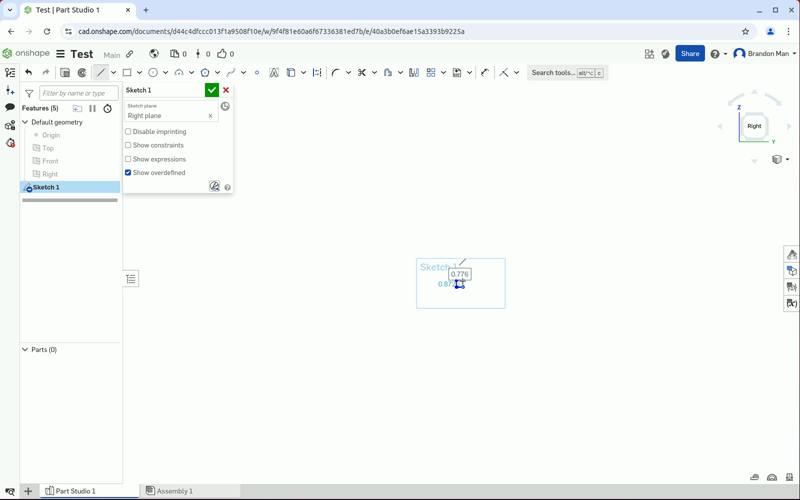
scroll(6)
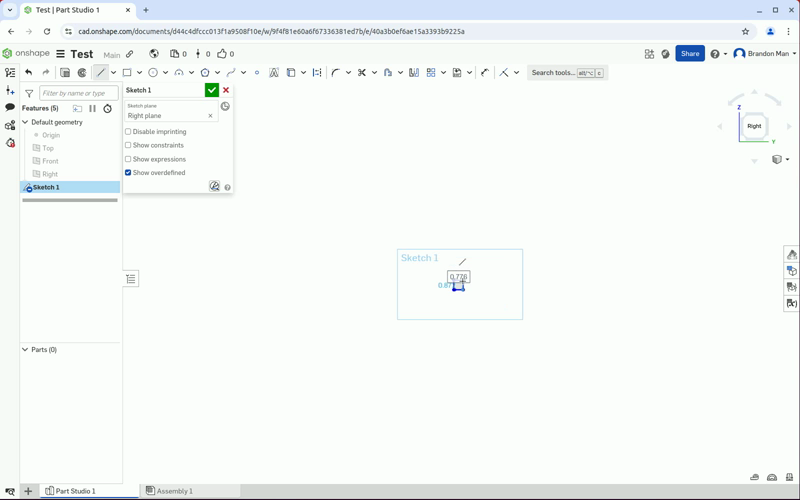
scroll(6)
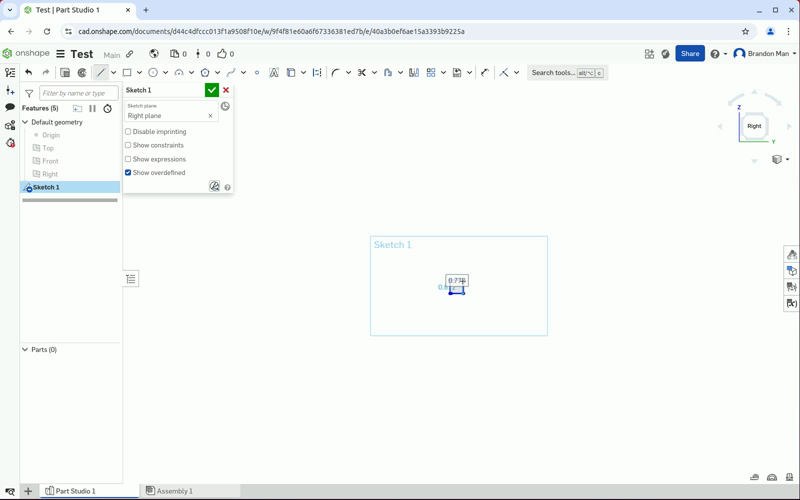
scroll(6)
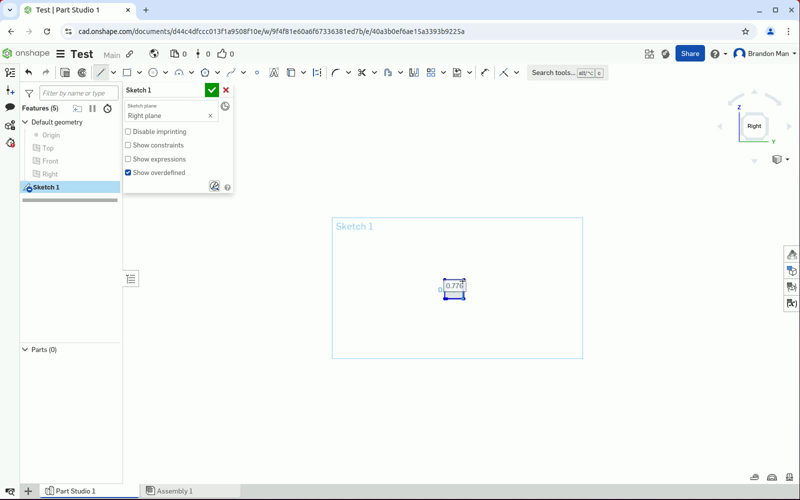
scroll(6)
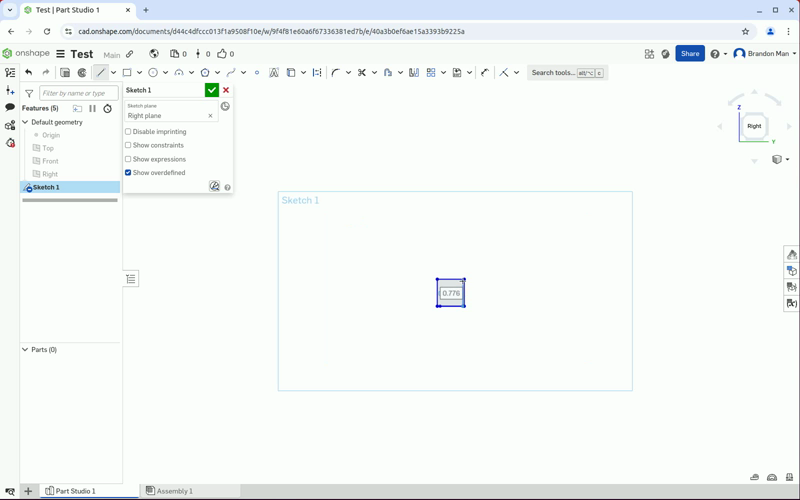
scroll(6)
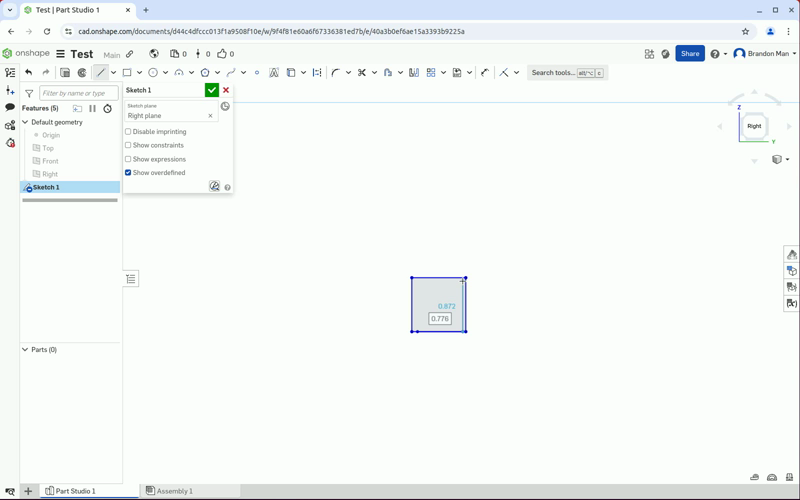
click(462, 280)
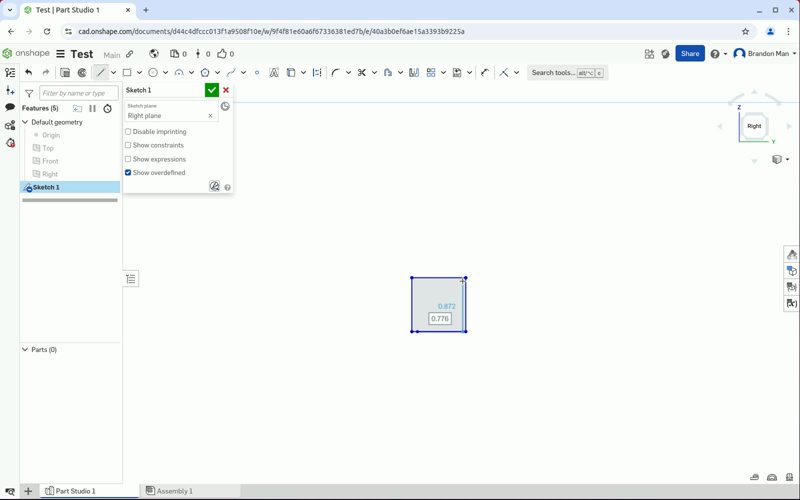
scroll(-6)
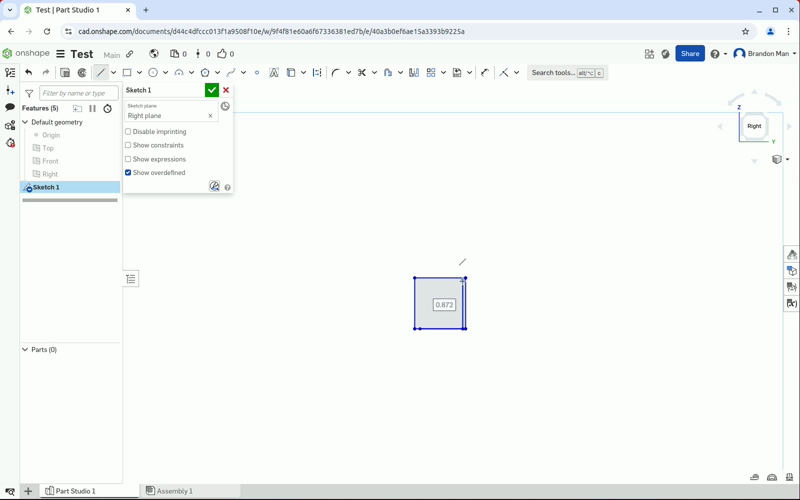
scroll(-6)
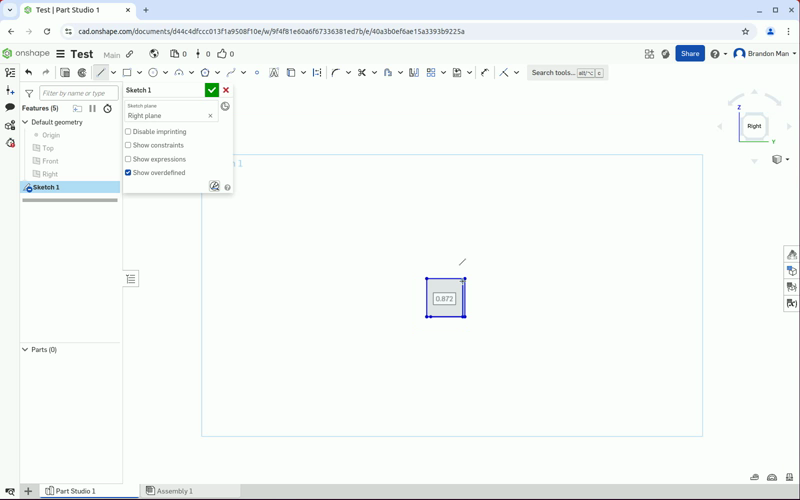
scroll(-6)
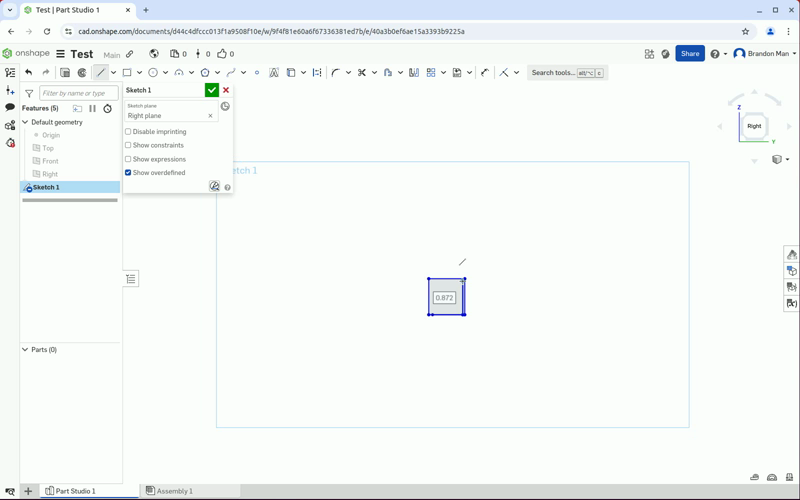
scroll(-6)
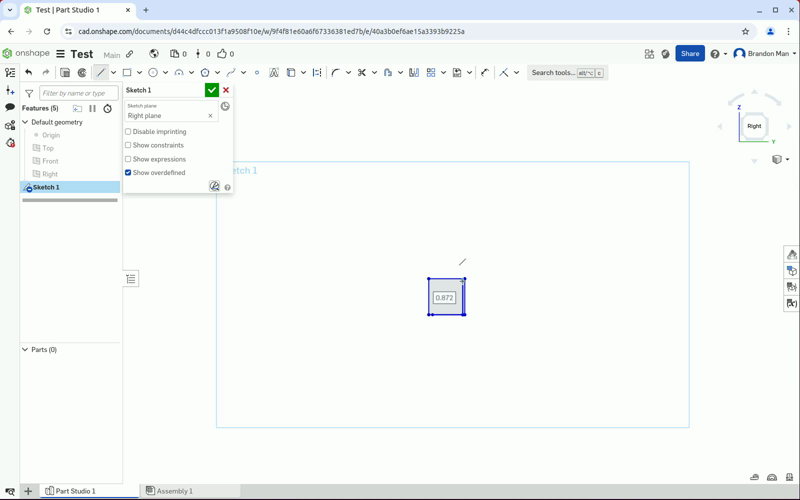
scroll(-6)
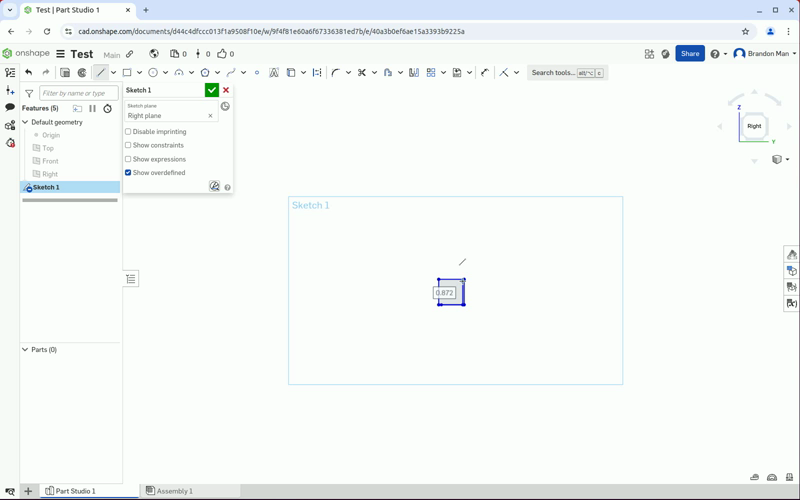
scroll(-6)
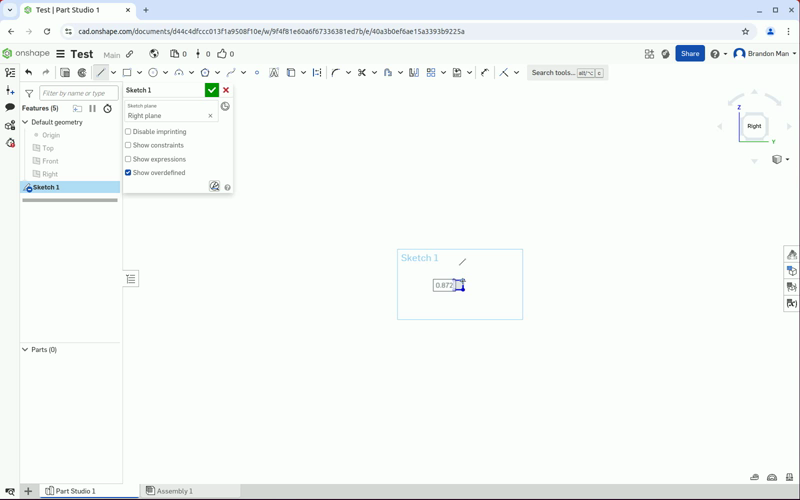
scroll(-6)
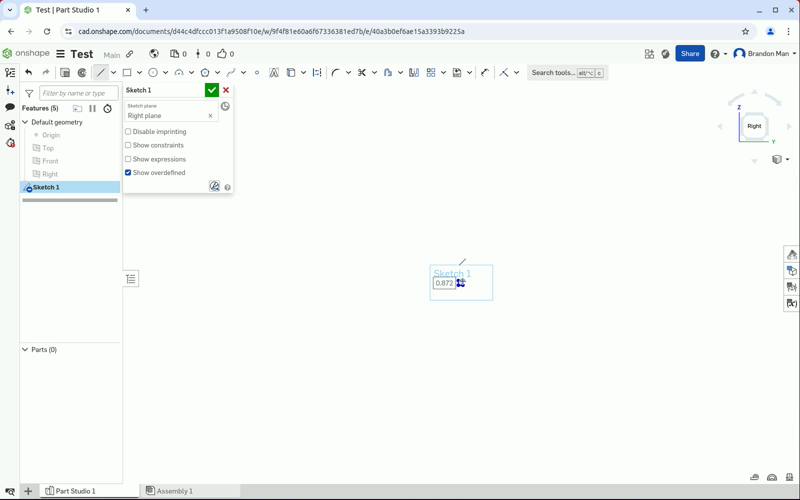
key_up(shift)
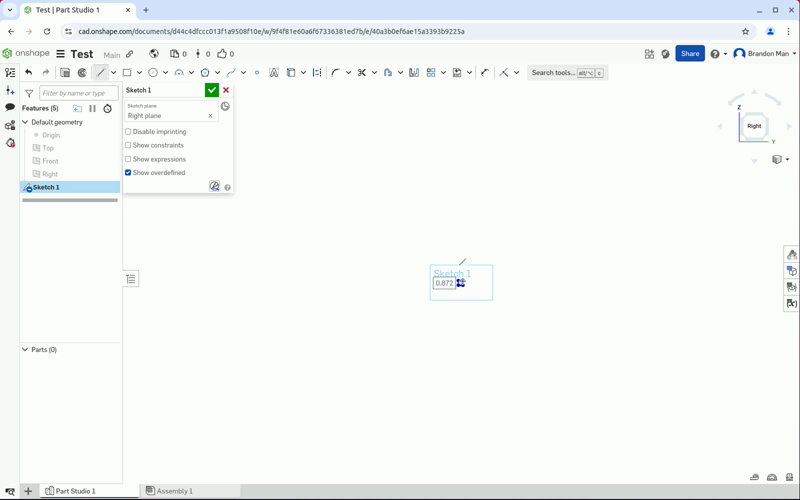
key_down(shift)
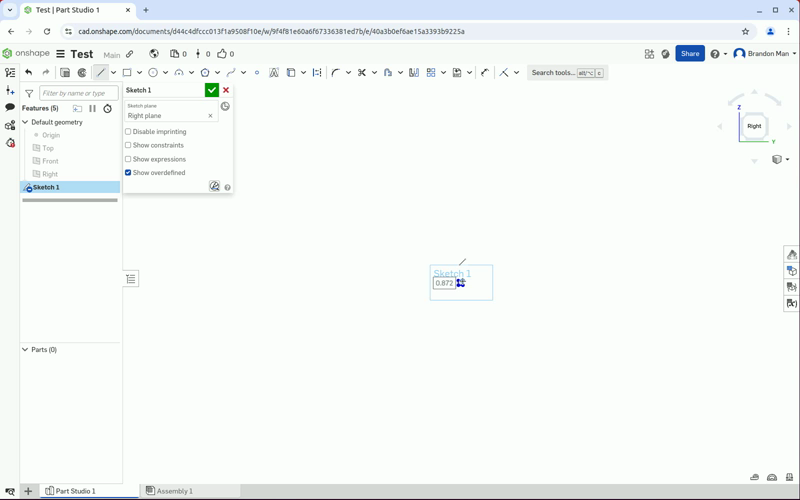
mouse_move(492, 280)
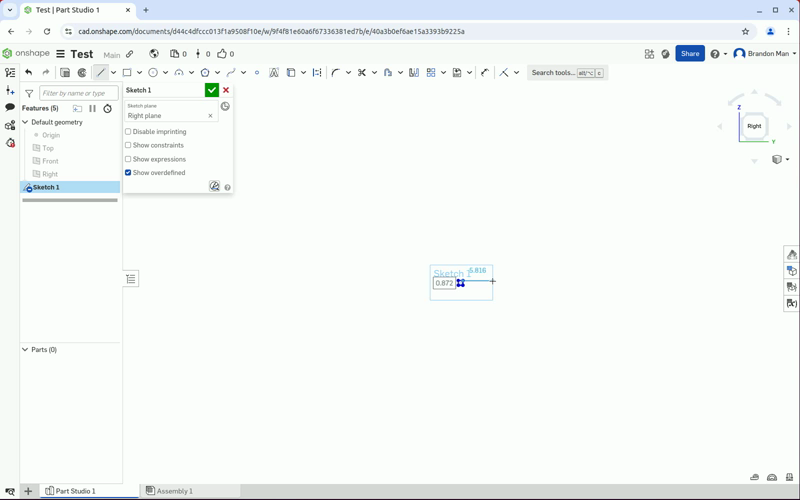
mouse_move(458, 280)
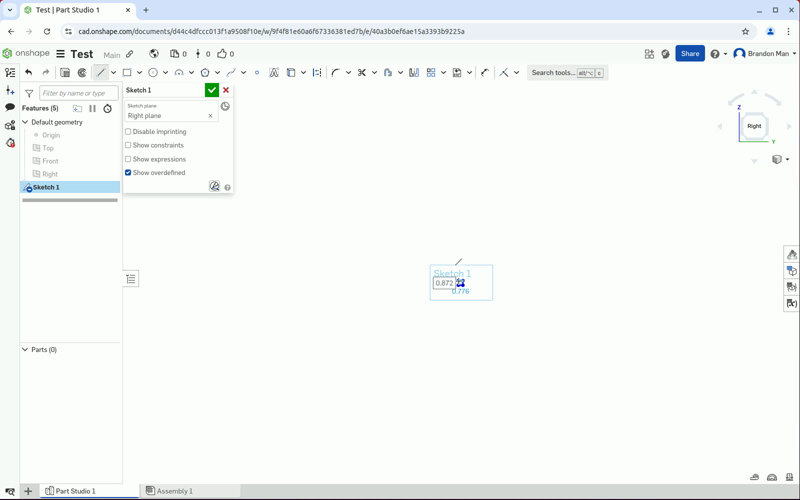
scroll(6)
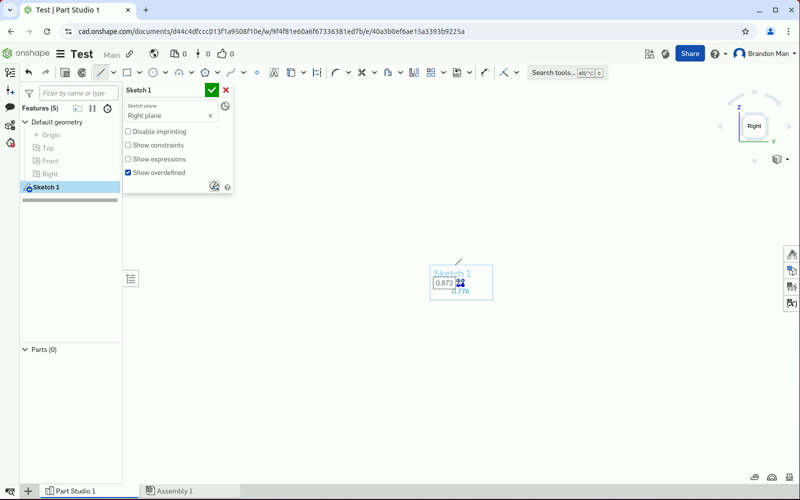
scroll(6)
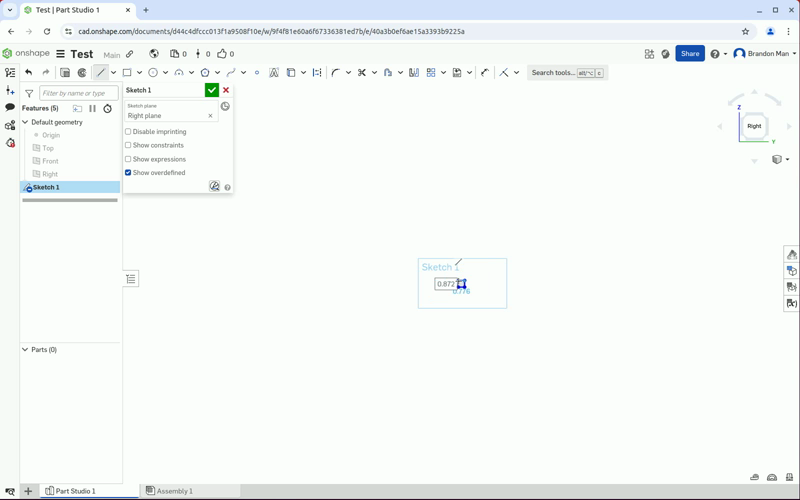
scroll(6)
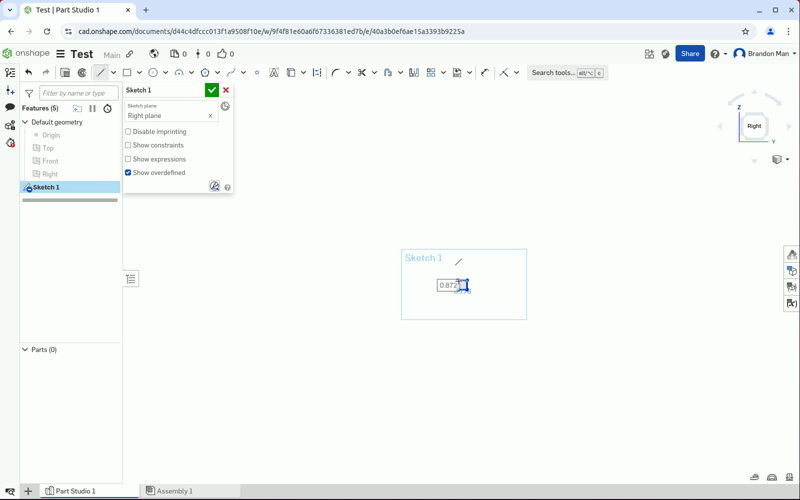
scroll(6)
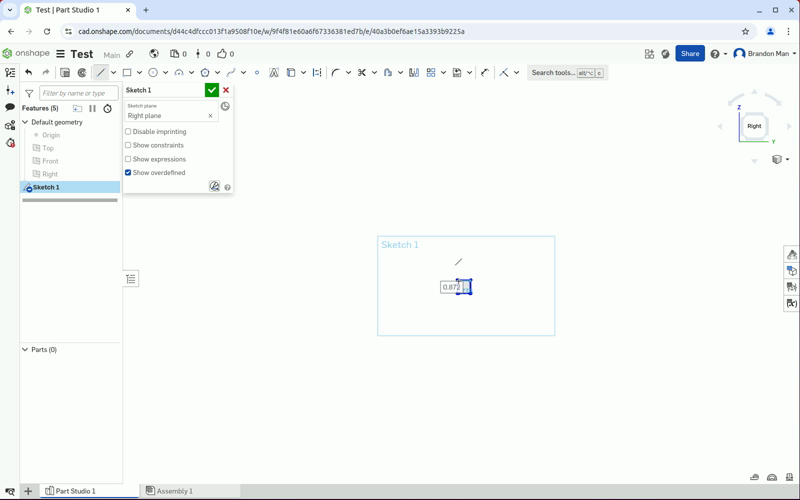
scroll(6)
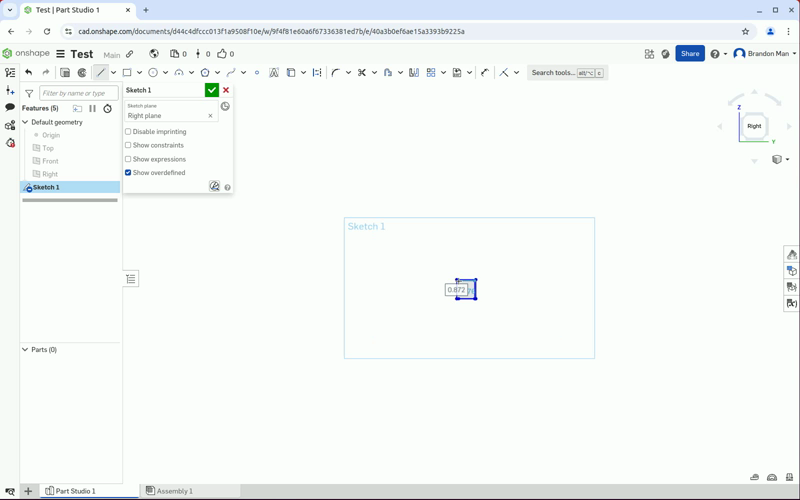
scroll(6)
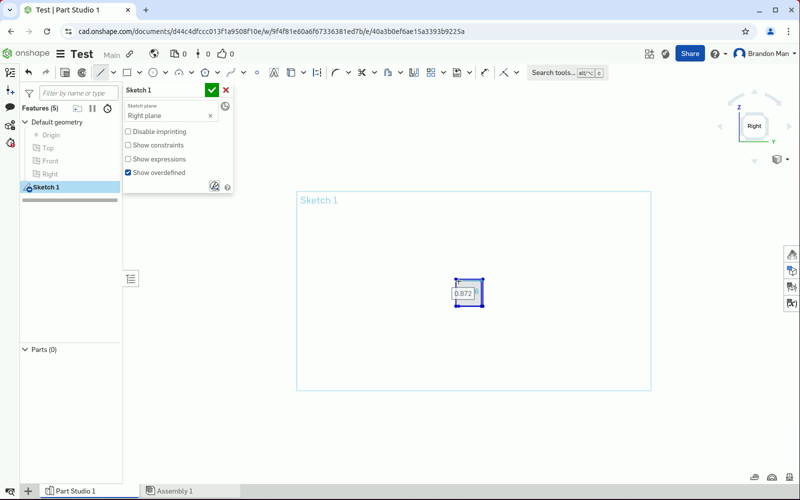
scroll(6)
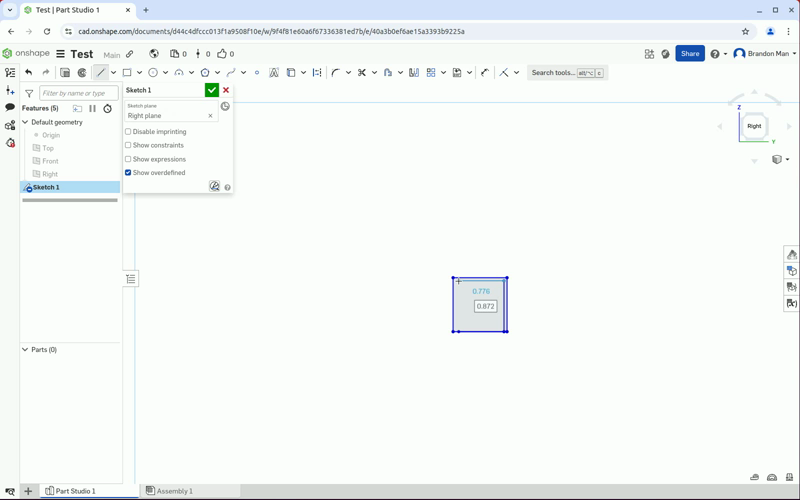
click(458, 280)
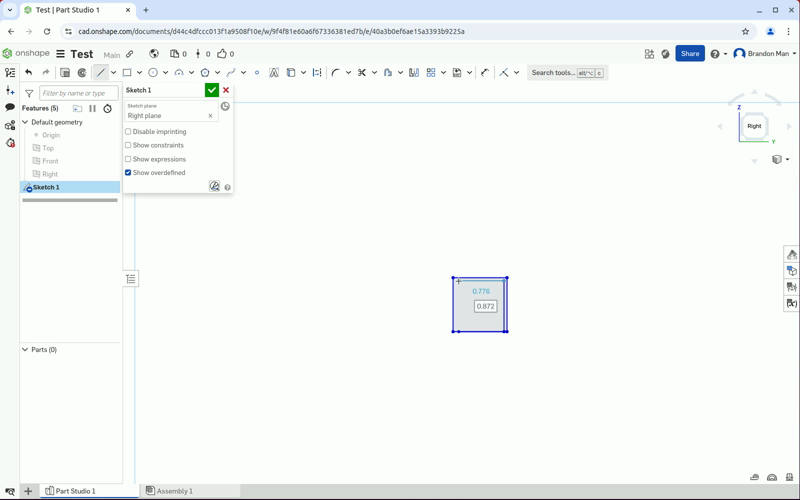
scroll(-6)
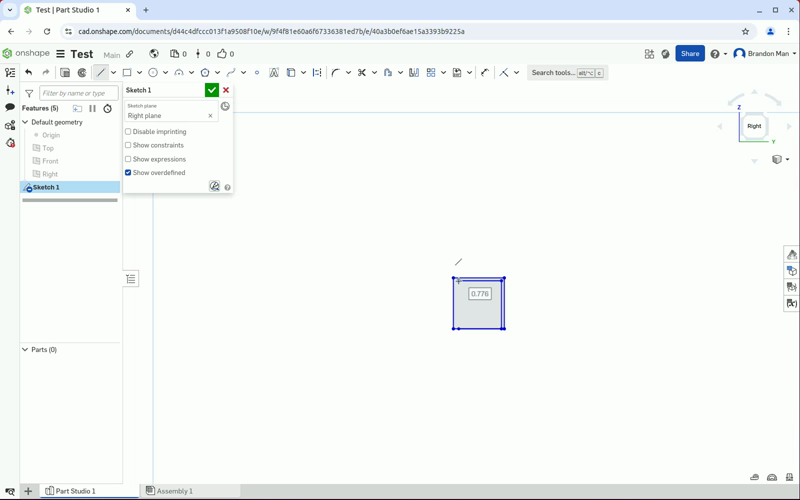
scroll(-6)
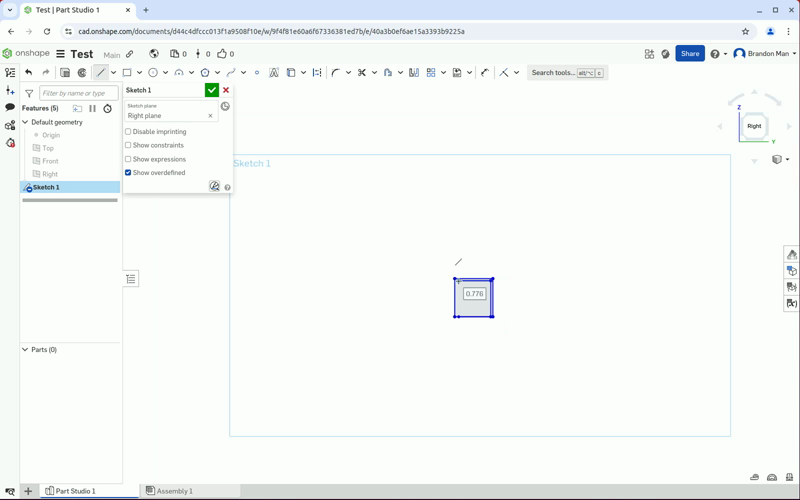
scroll(-6)
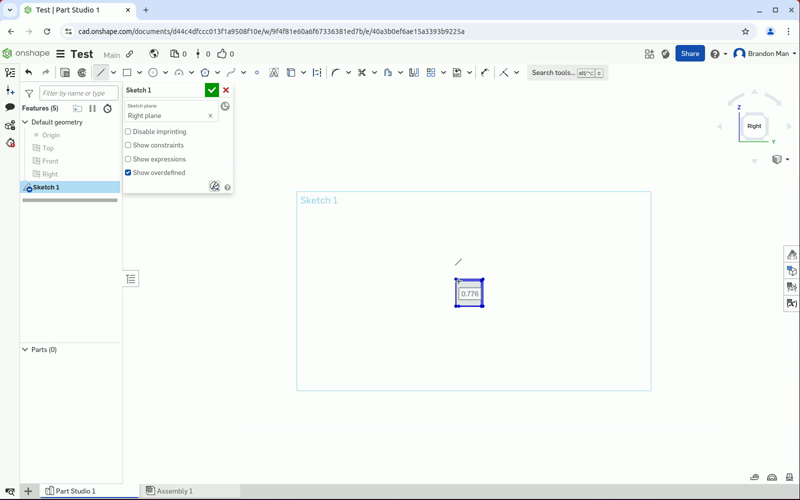
scroll(-6)
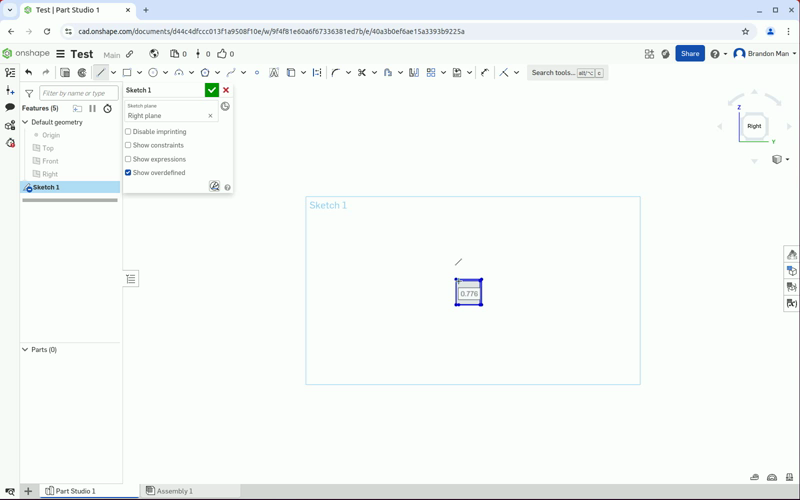
scroll(-6)
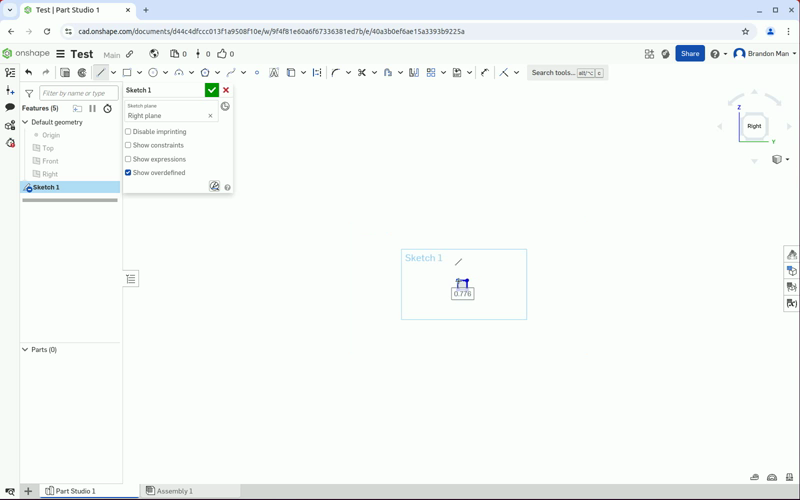
scroll(-6)
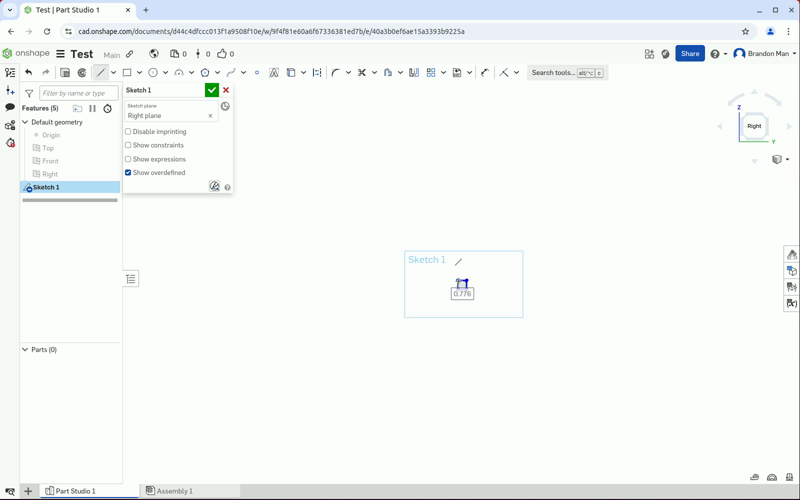
scroll(-6)
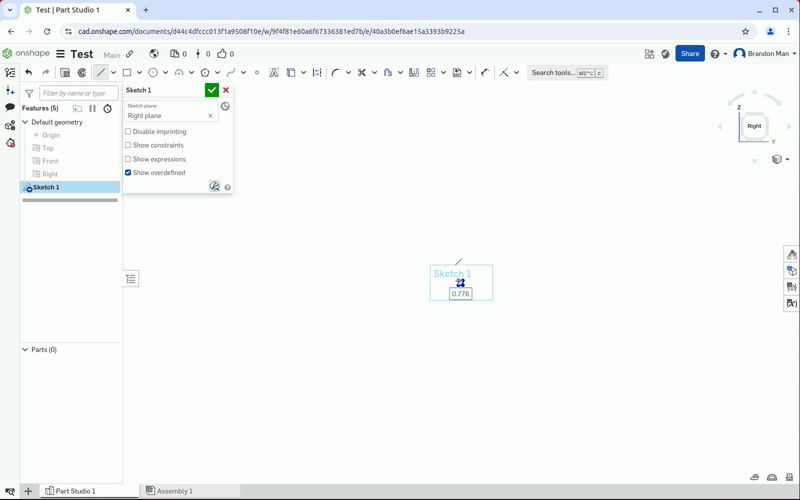
key_up(shift)
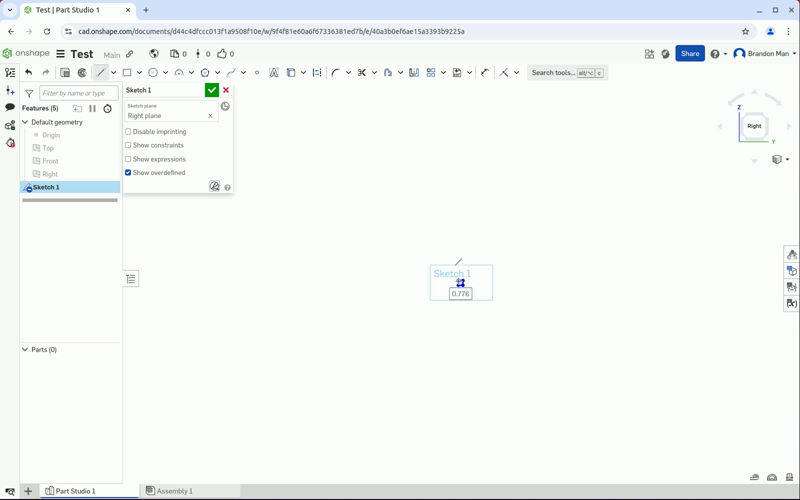
mouse_move(488, 280)
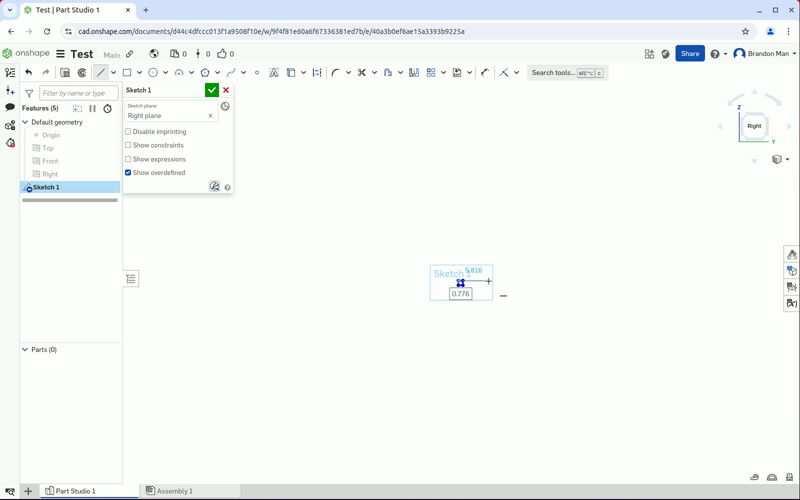
key_down(shift)
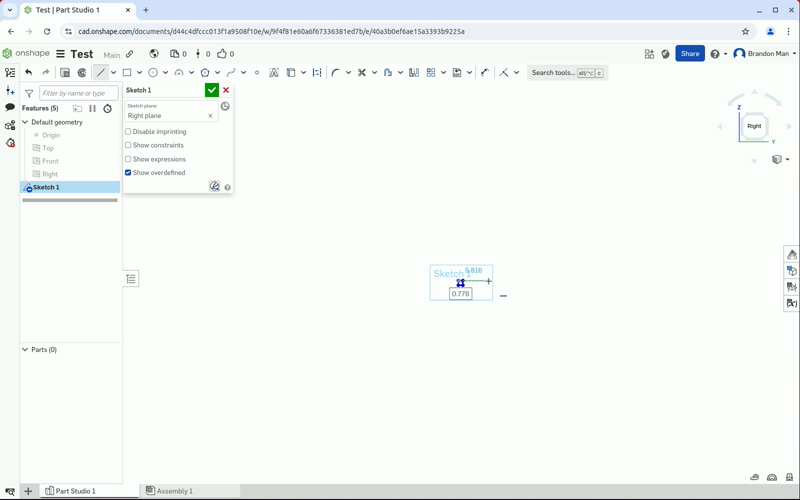
mouse_move(458, 285)
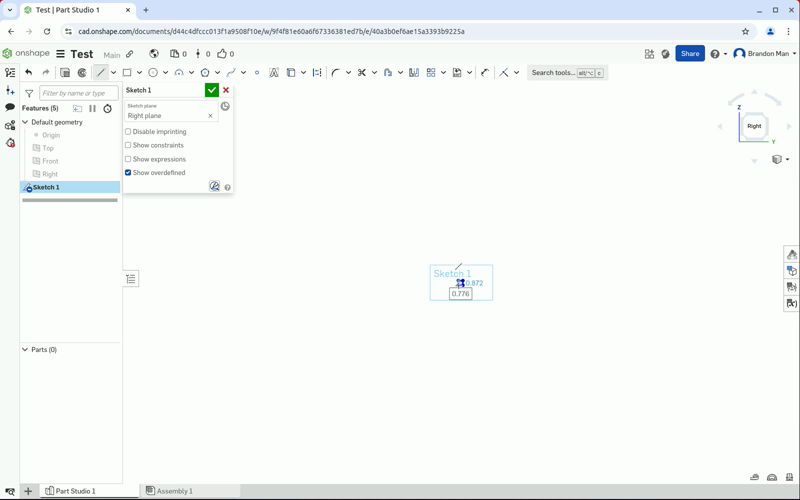
scroll(6)
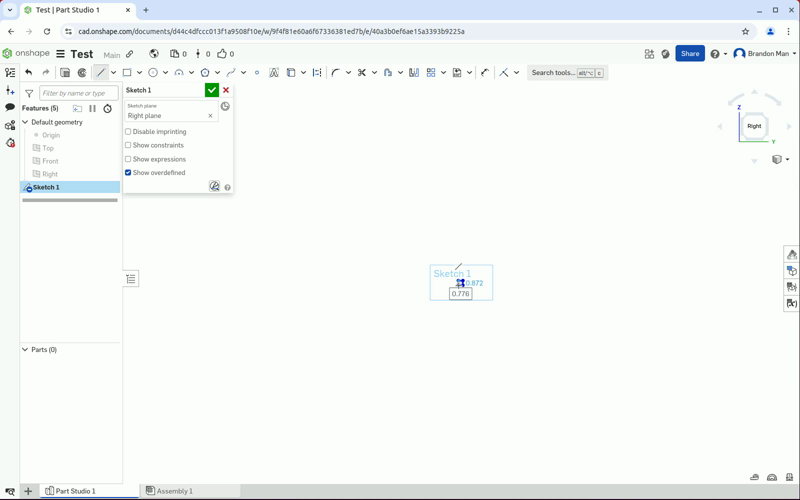
scroll(6)
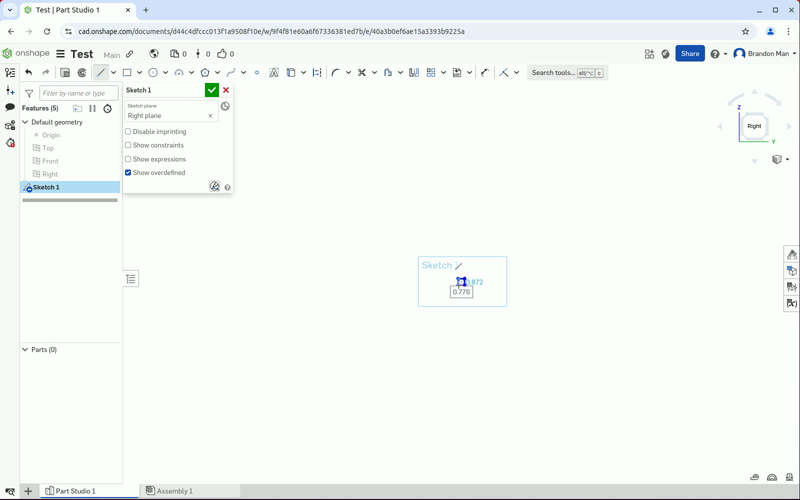
scroll(6)
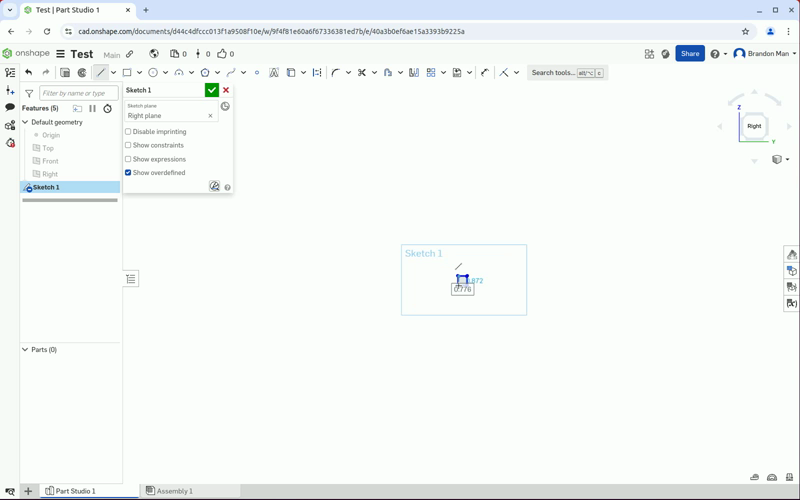
scroll(6)
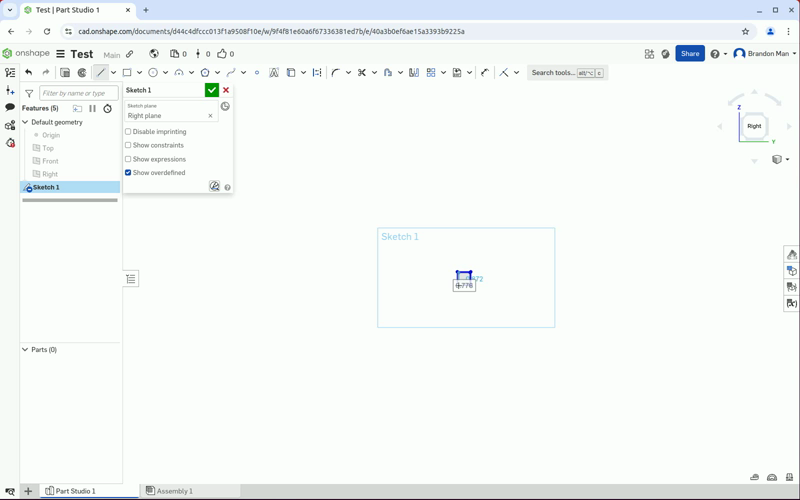
scroll(6)
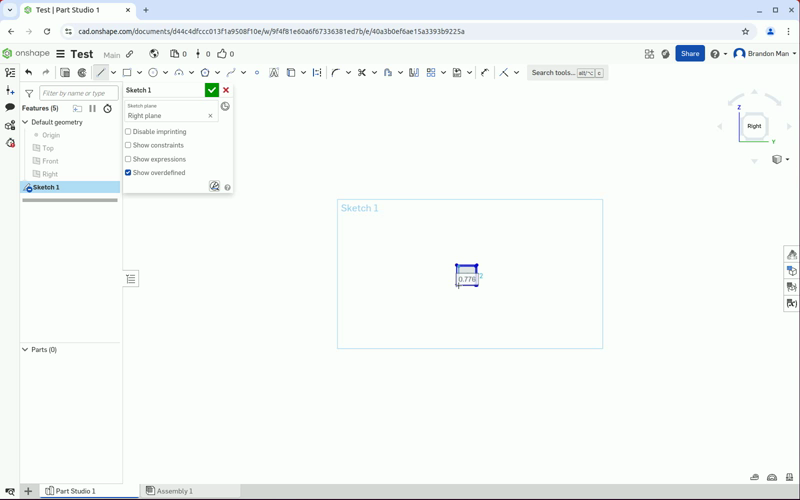
scroll(6)
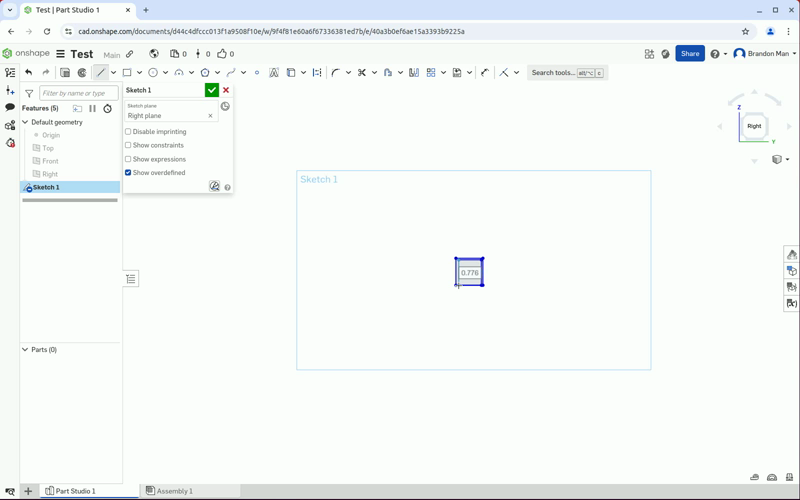
scroll(6)
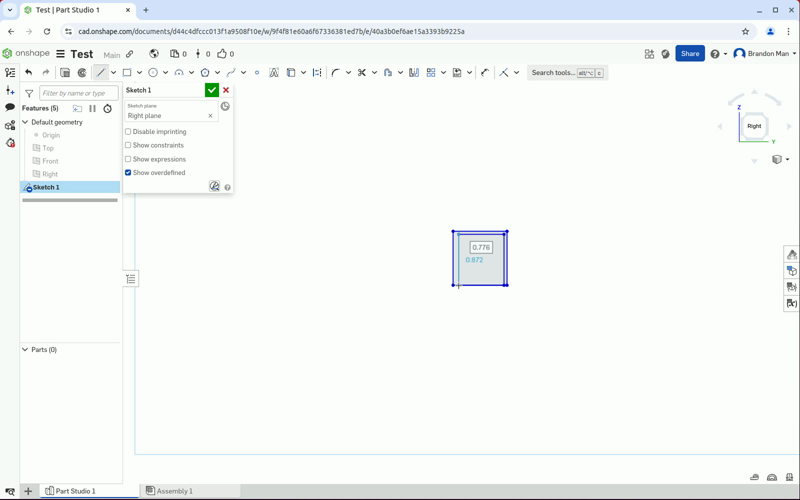
key_up(shift)
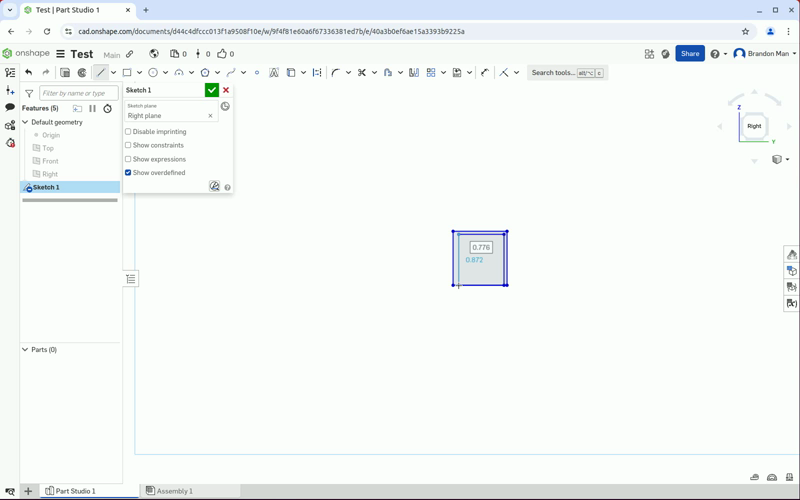
click(458, 285)
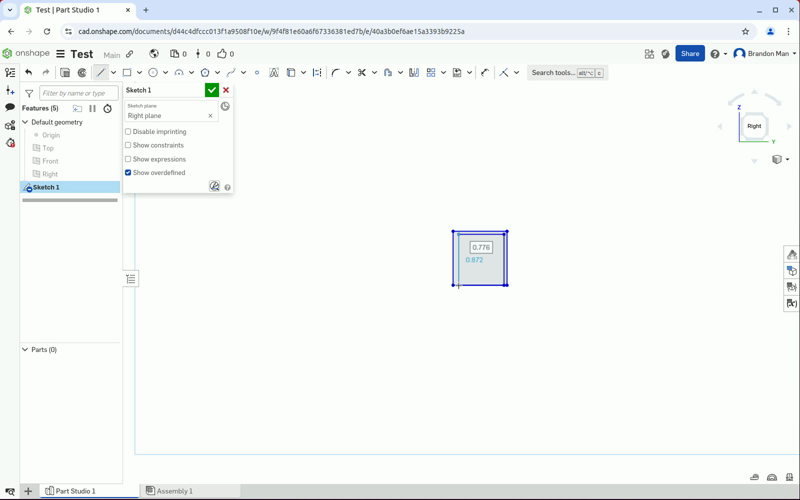
scroll(-6)
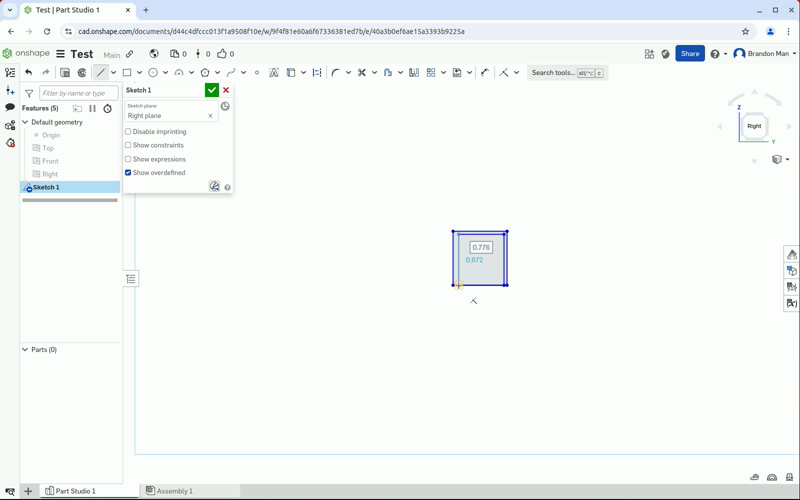
scroll(-6)
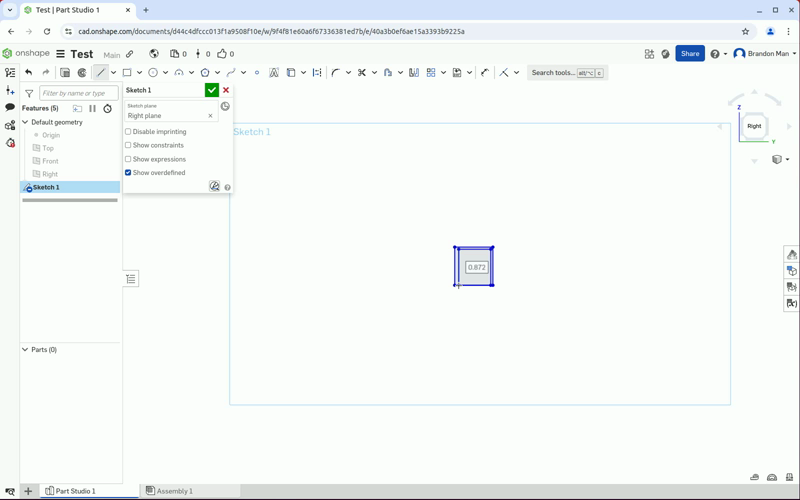
scroll(-6)
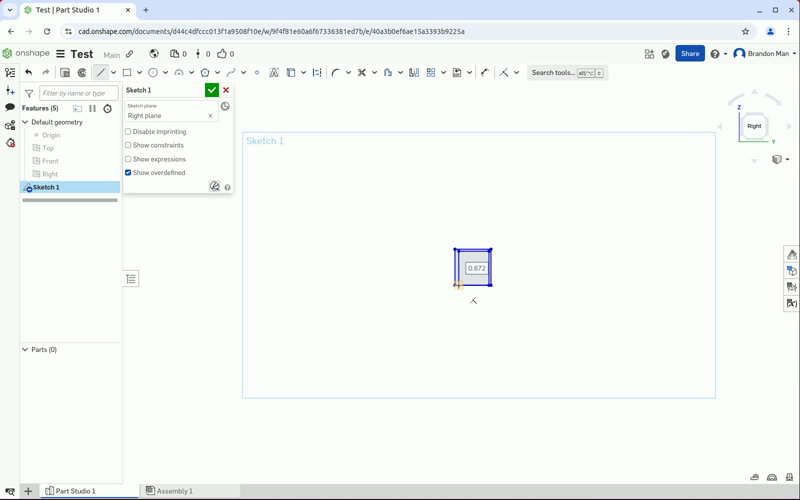
scroll(-6)
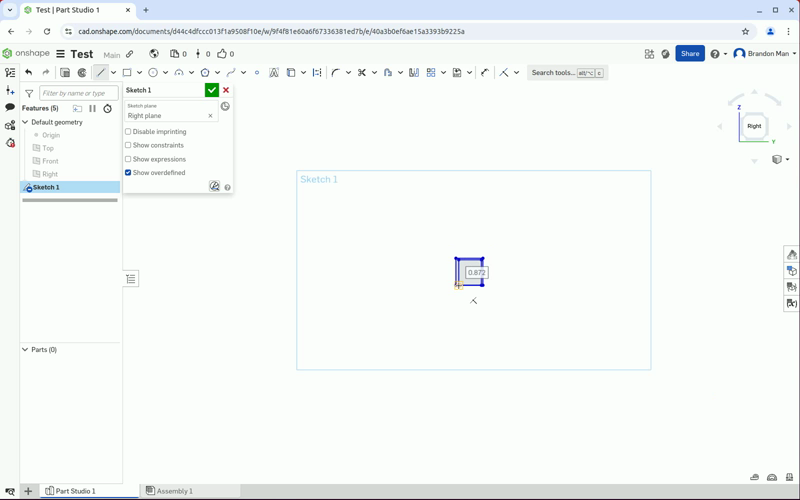
scroll(-6)
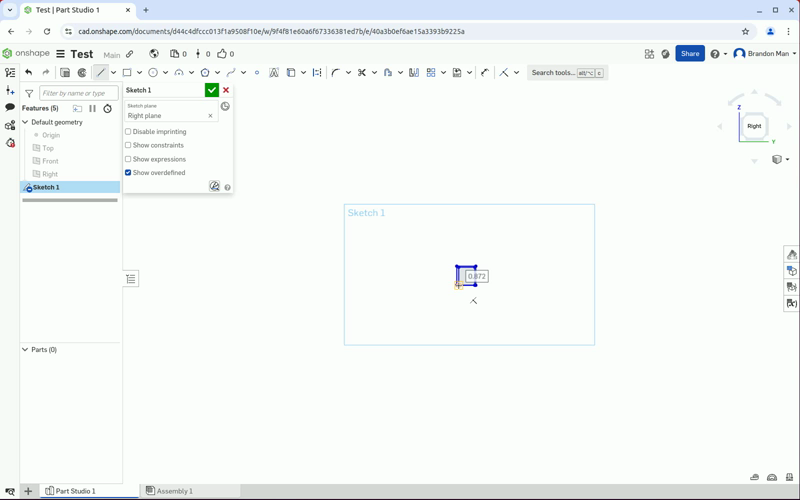
scroll(-6)
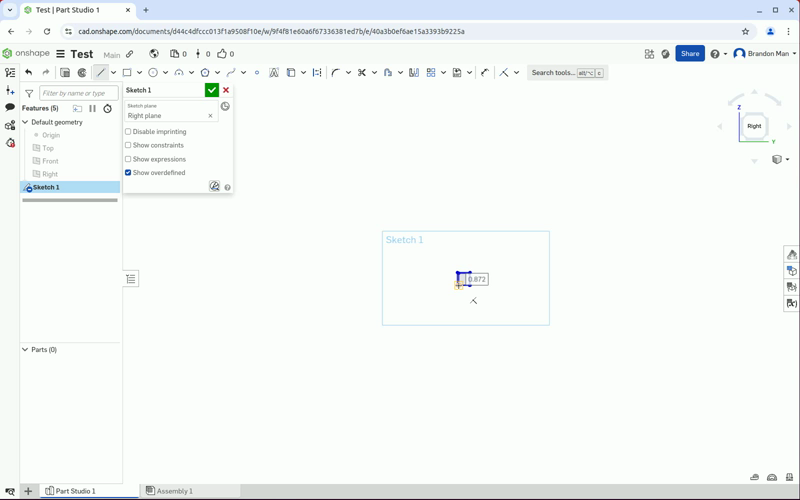
scroll(-6)
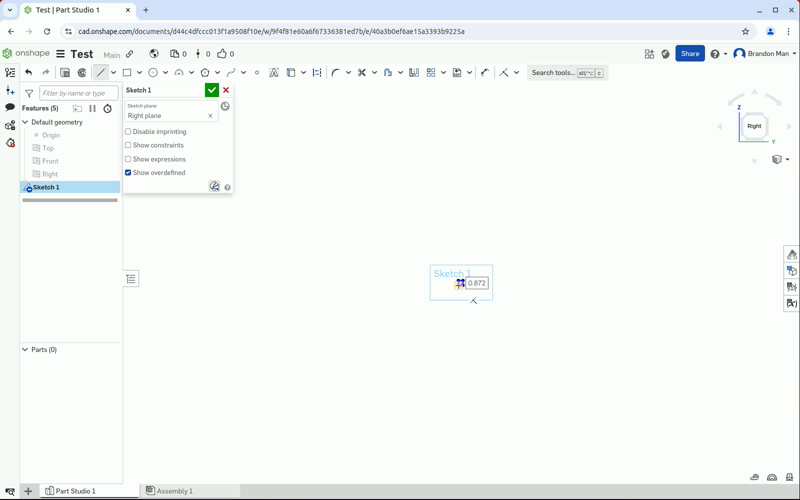
key(esc)
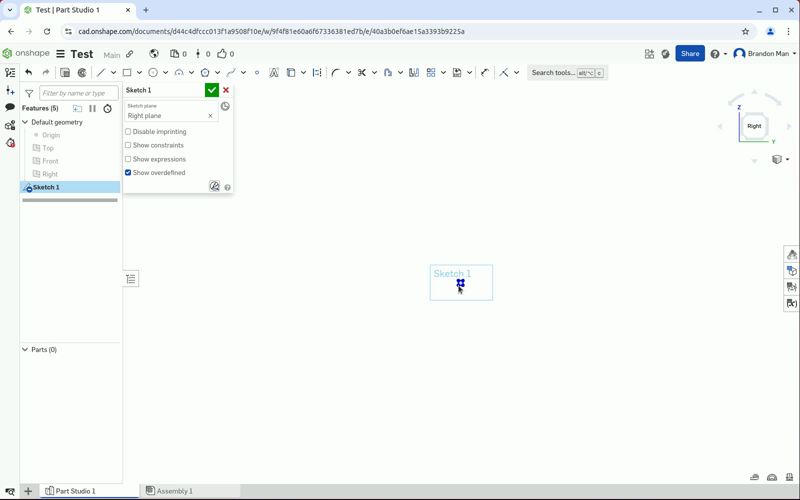
mouse_move(458, 282)
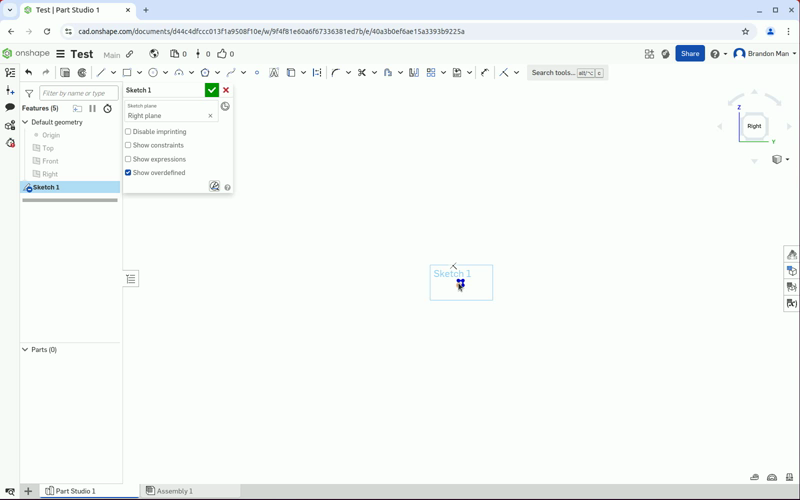
scroll(6)
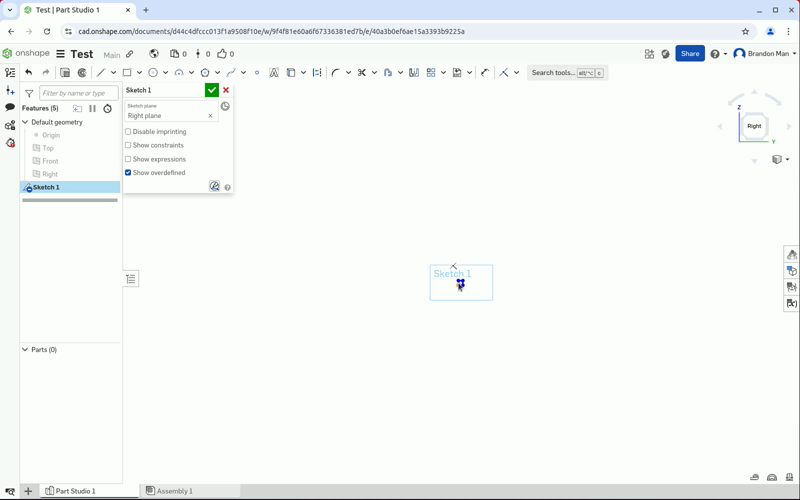
scroll(6)
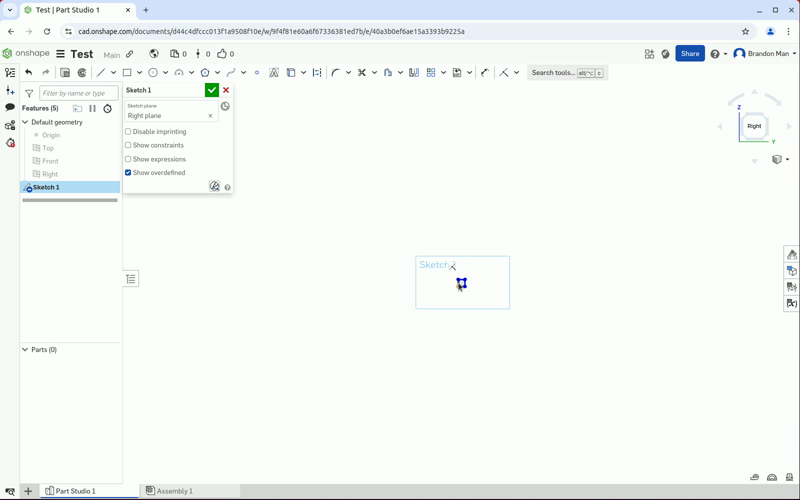
scroll(6)
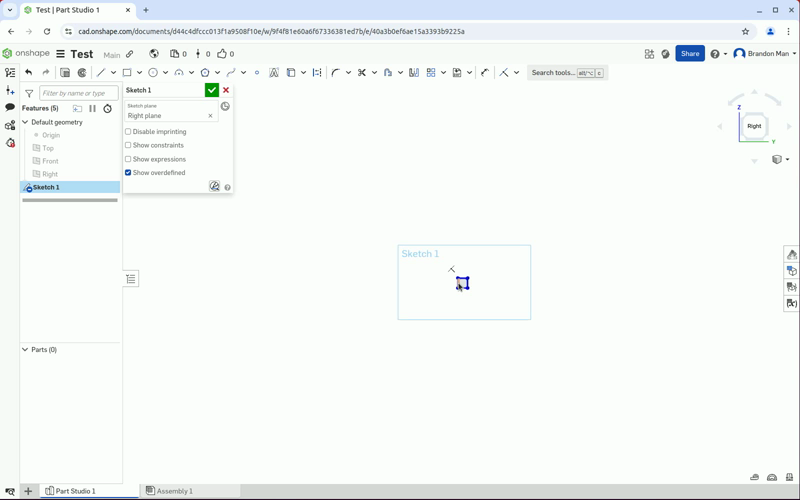
scroll(6)
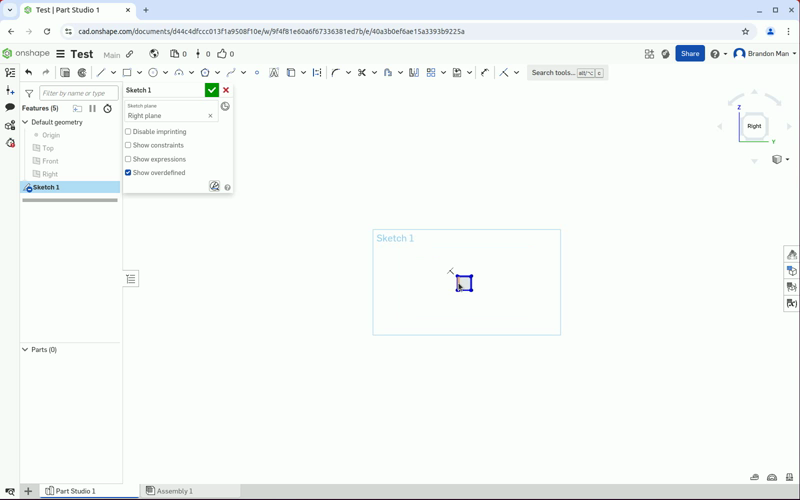
scroll(6)
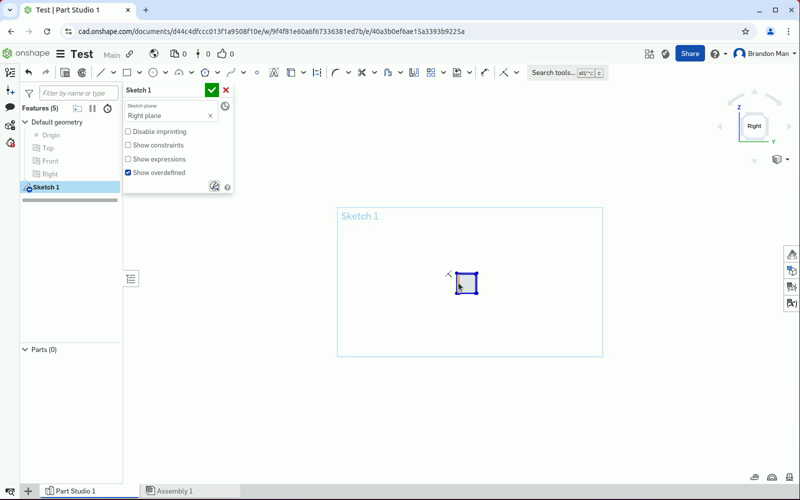
scroll(6)
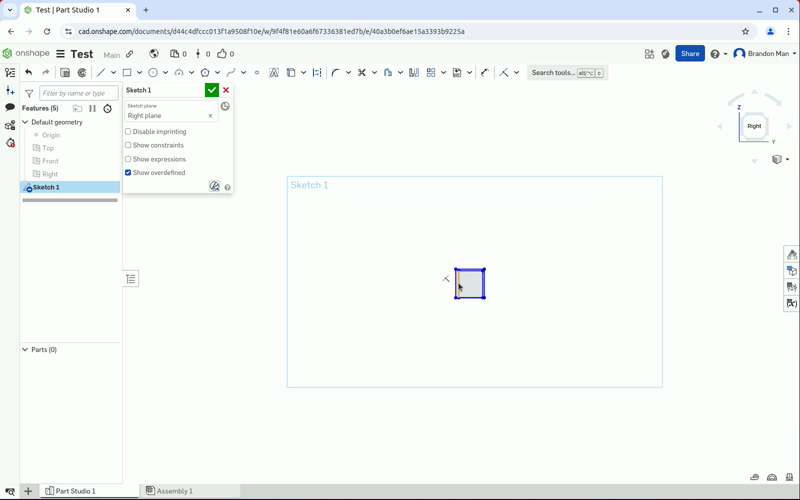
scroll(6)
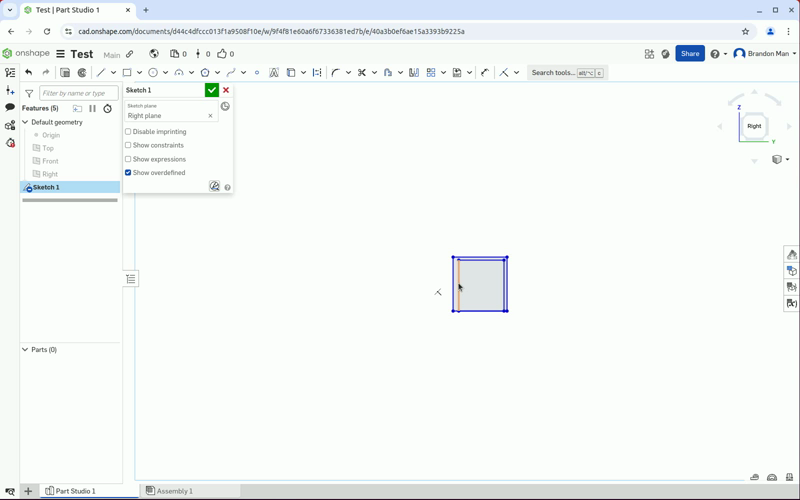
click(458, 282)
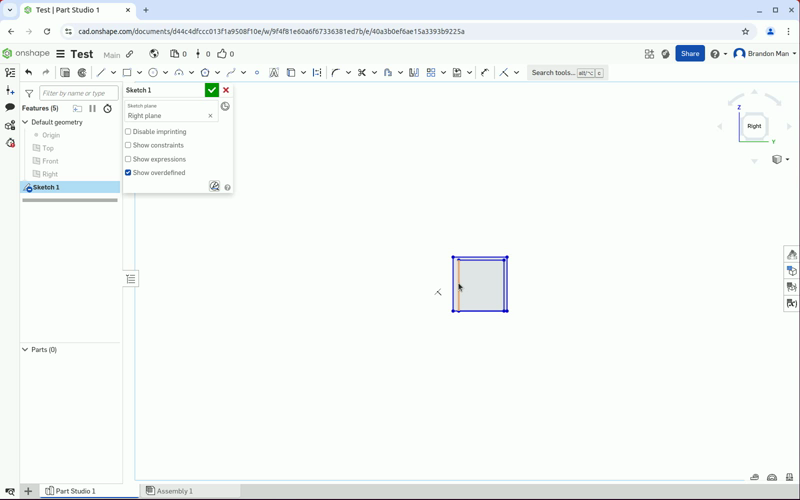
scroll(-6)
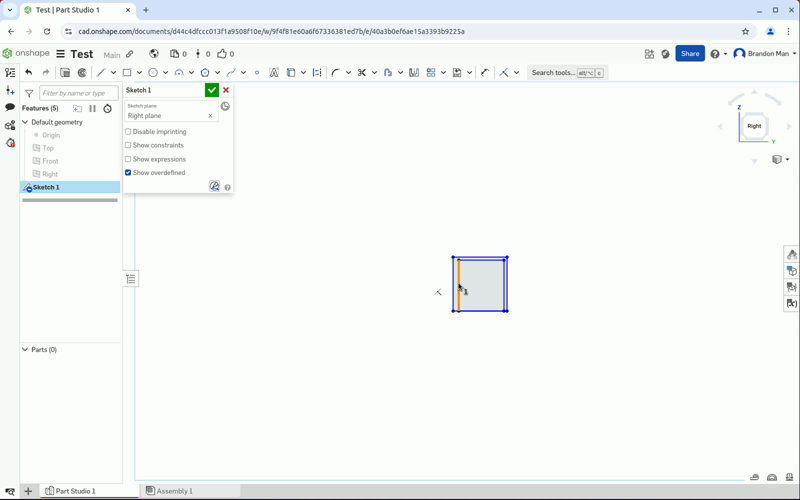
scroll(-6)
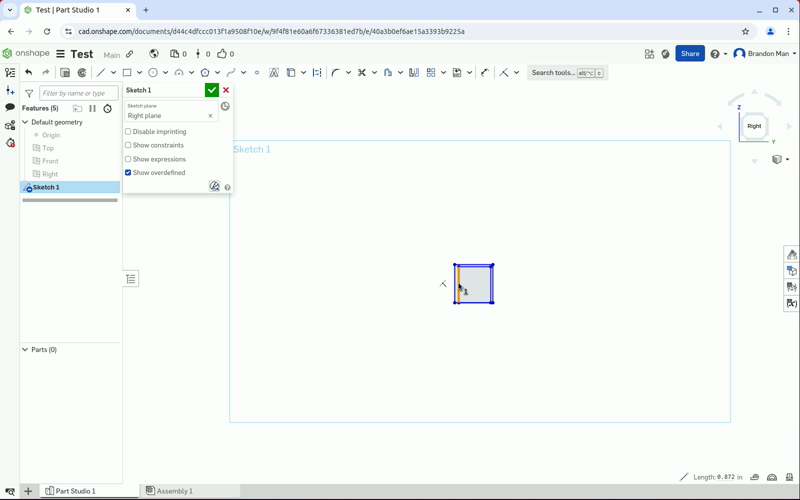
scroll(-6)
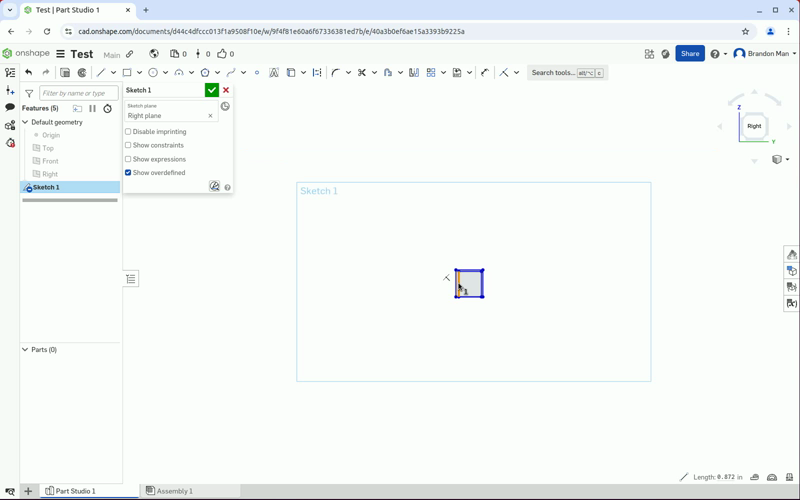
scroll(-6)
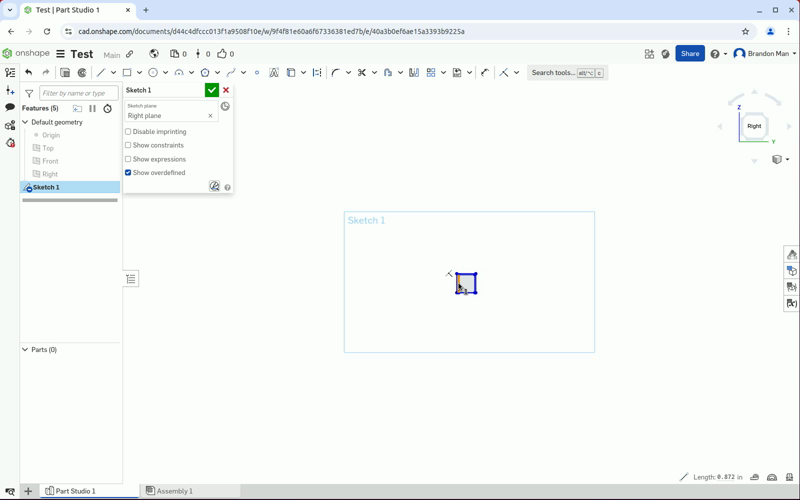
scroll(-6)
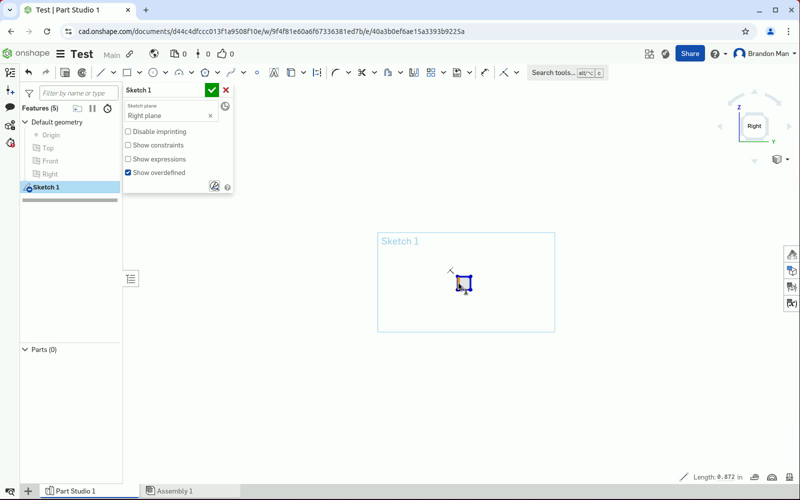
scroll(-6)
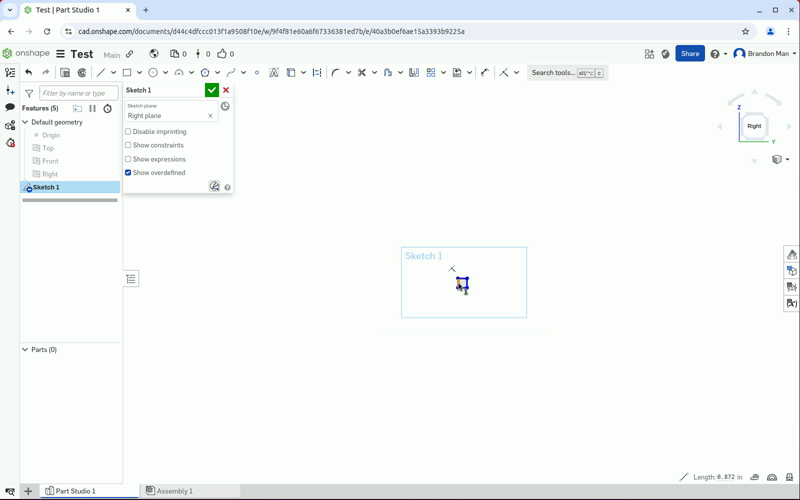
scroll(-6)
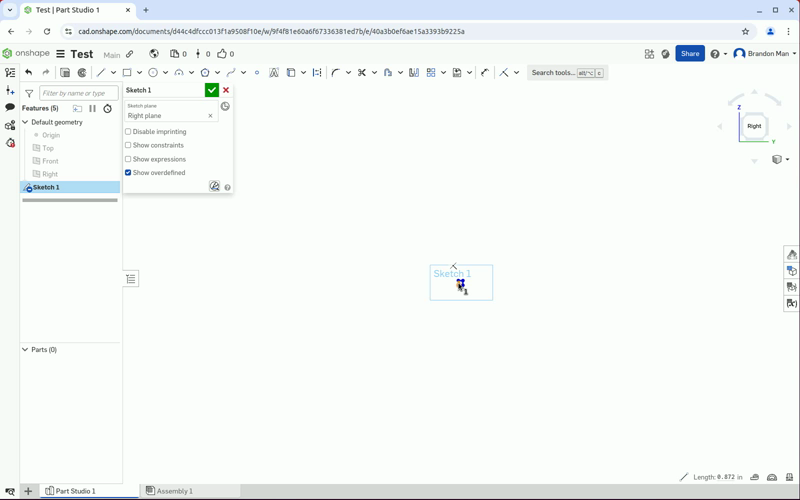
mouse_move(73, 352)
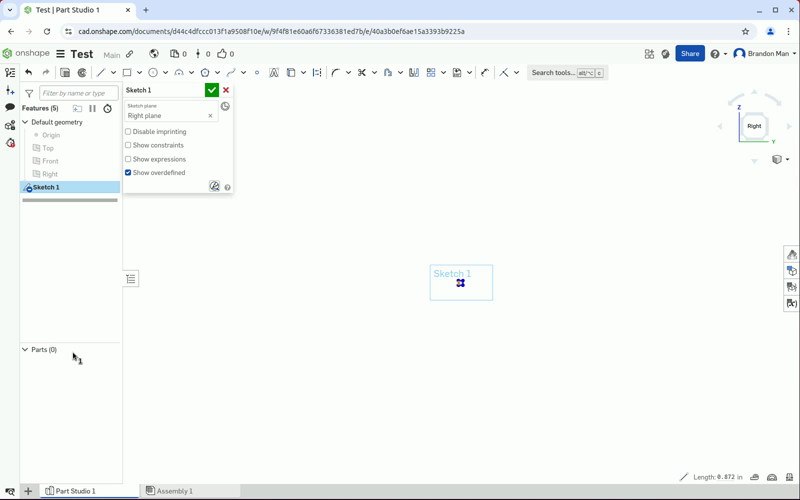
key(shift+y)
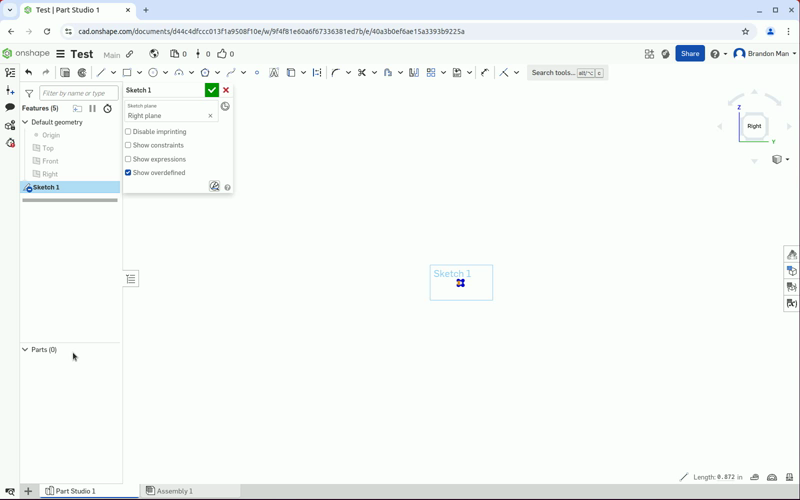
key(shift+e)
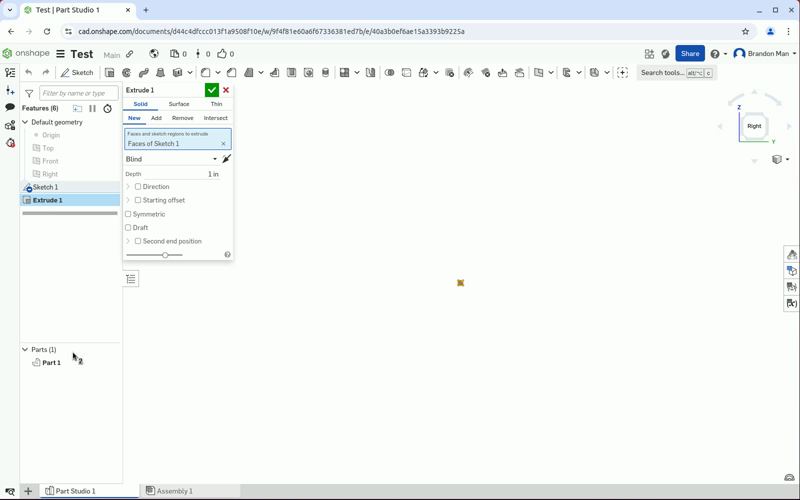
mouse_move(143, 106)
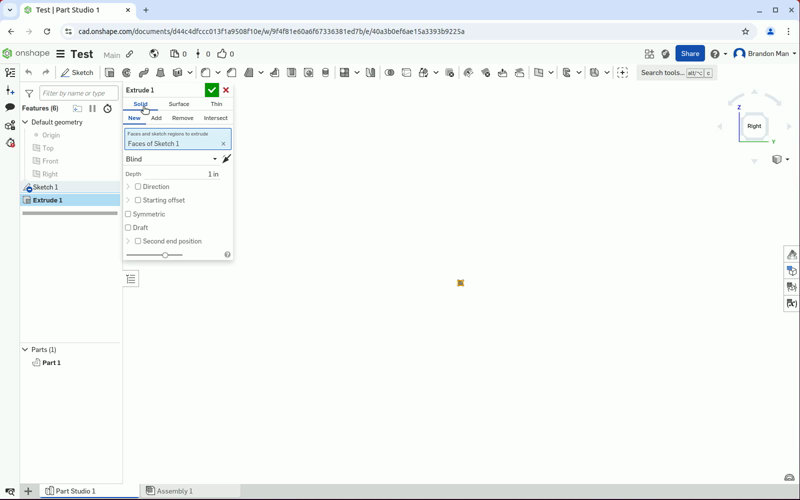
click(143, 106)
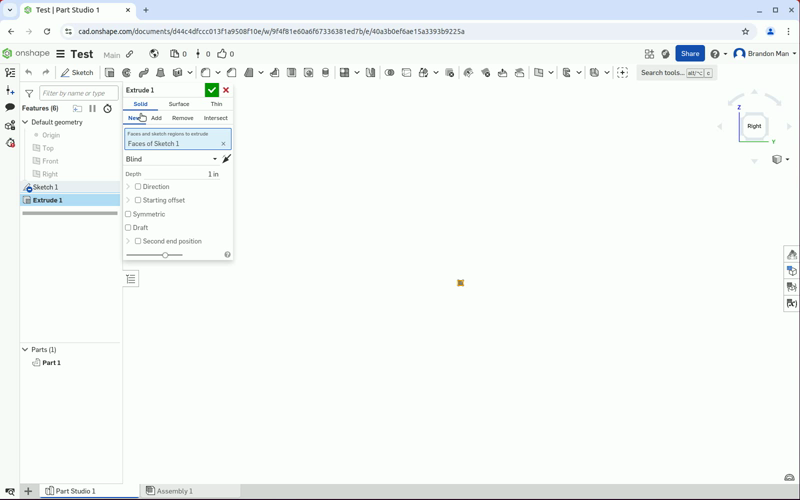
mouse_move(137, 120)
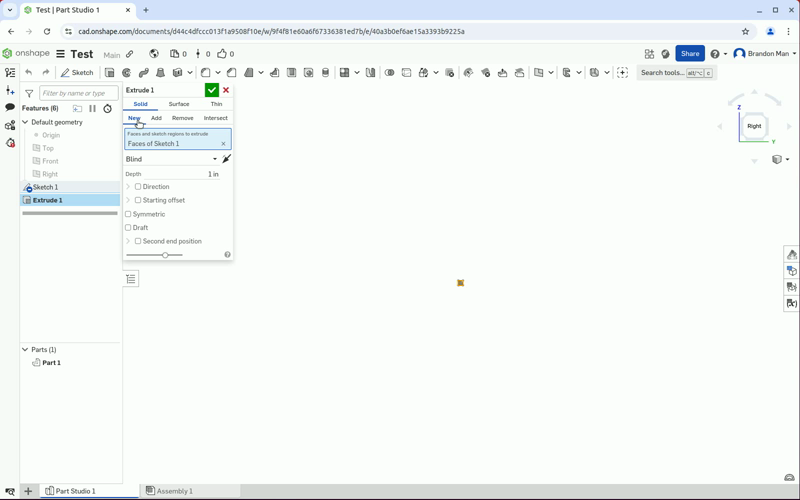
click(137, 120)
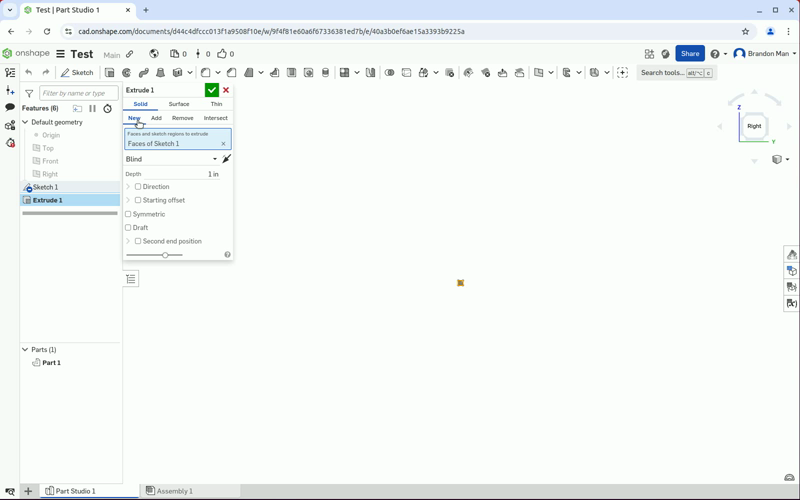
key(tab, 4)
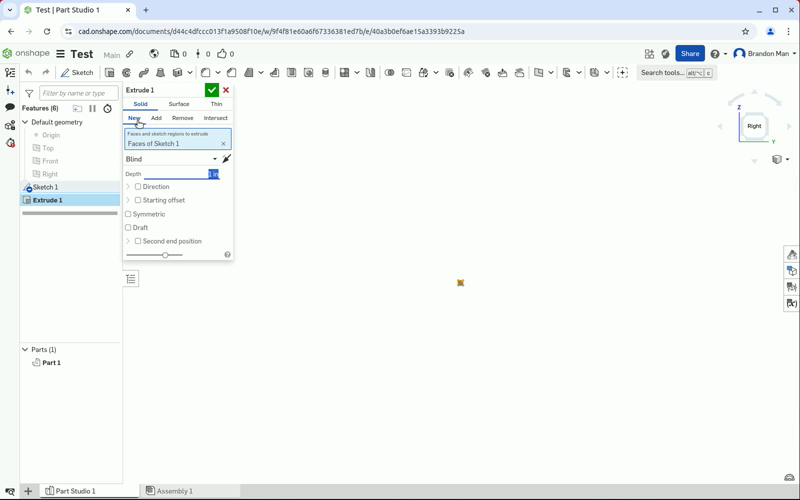
text(22.145)
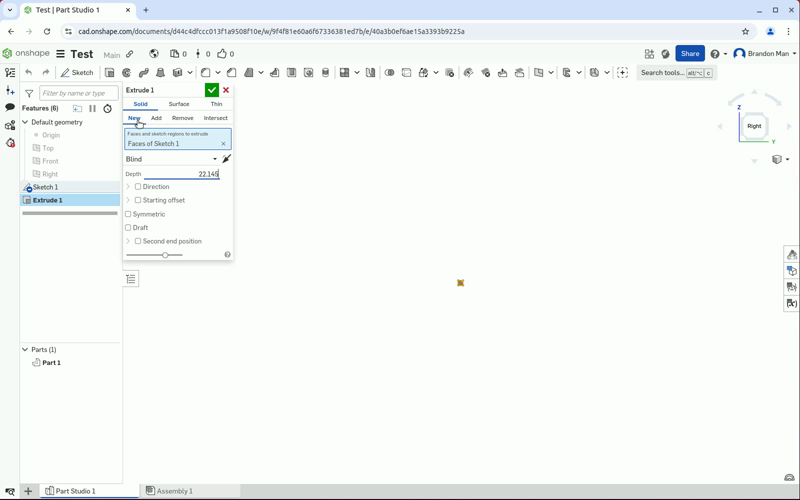
key(enter)
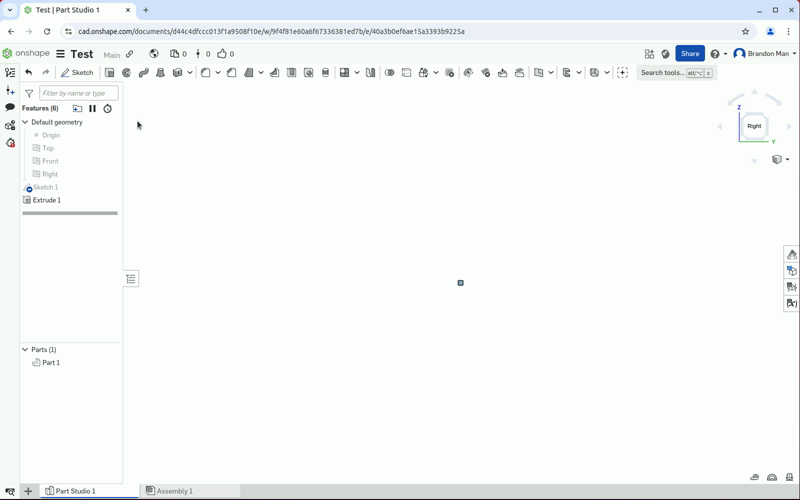
key(shift+h)
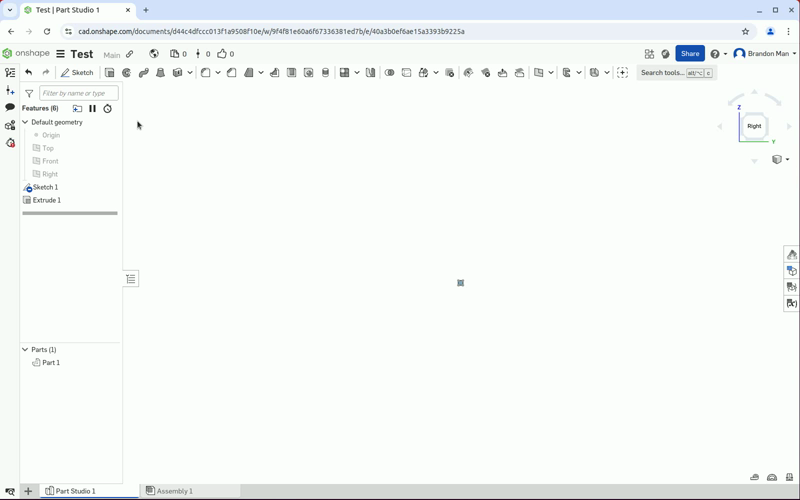
key(shift+h)
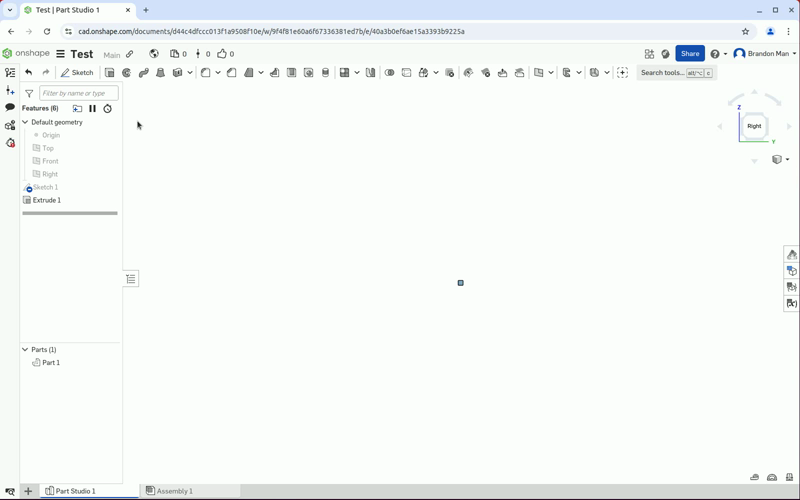
mouse_move(73, 189)
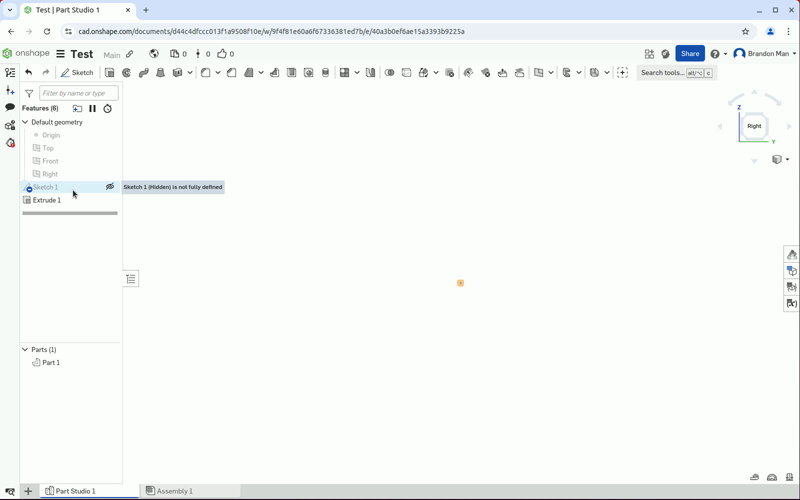
click(73, 189)
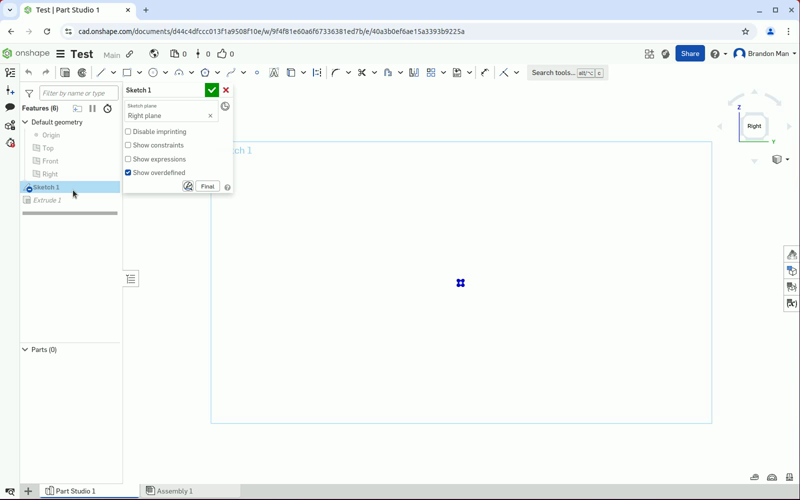
mouse_move(229, 92)
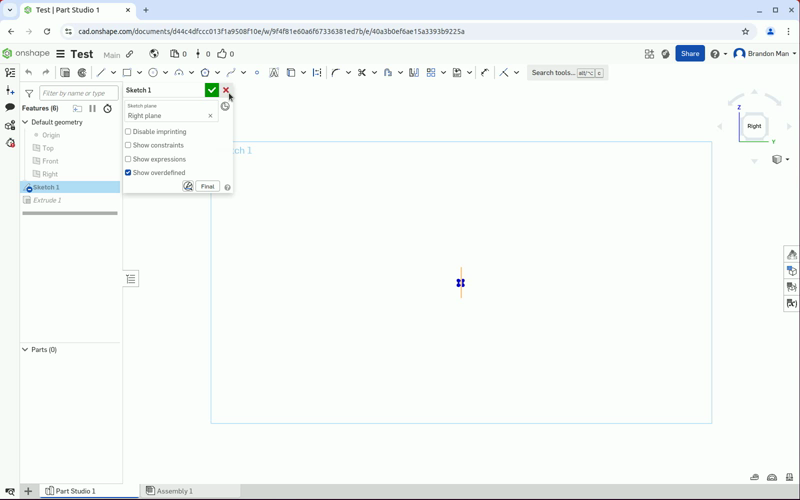
click(229, 92)
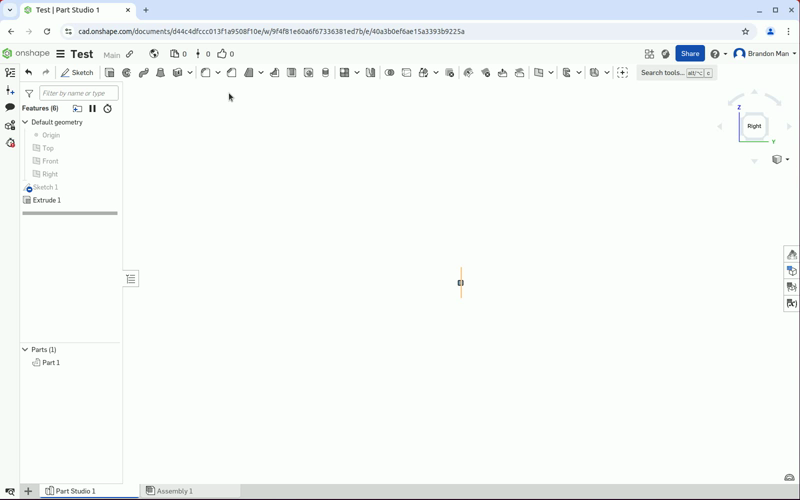
mouse_move(541, 75)
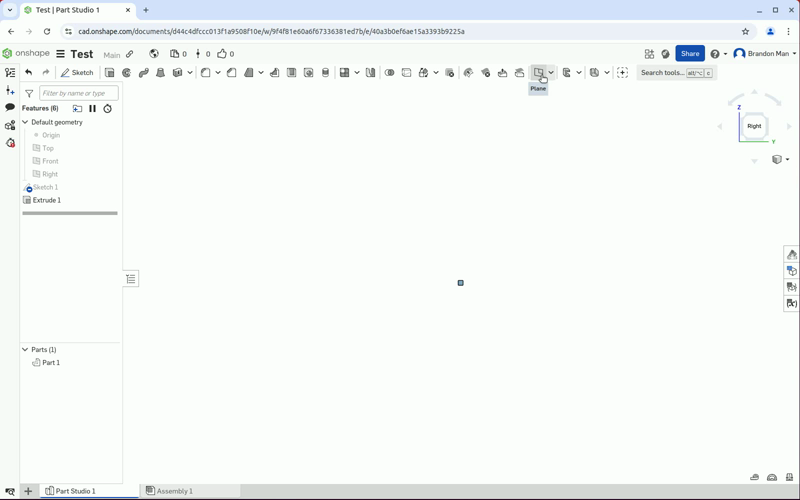
click(541, 75)
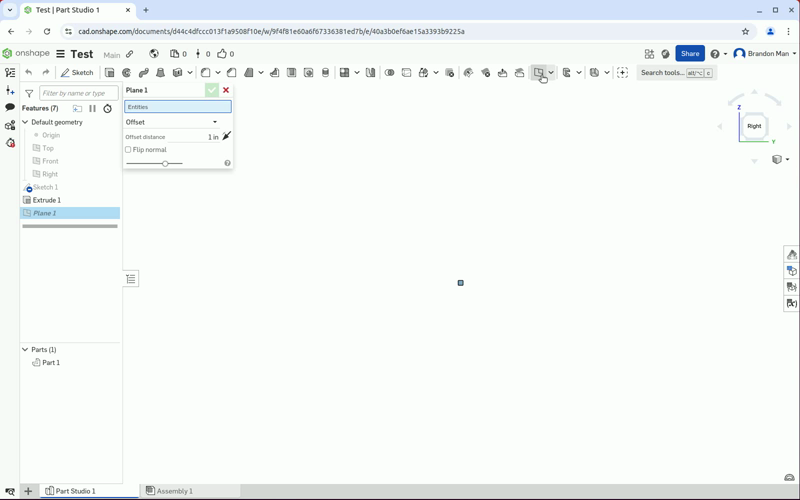
mouse_move(73, 176)
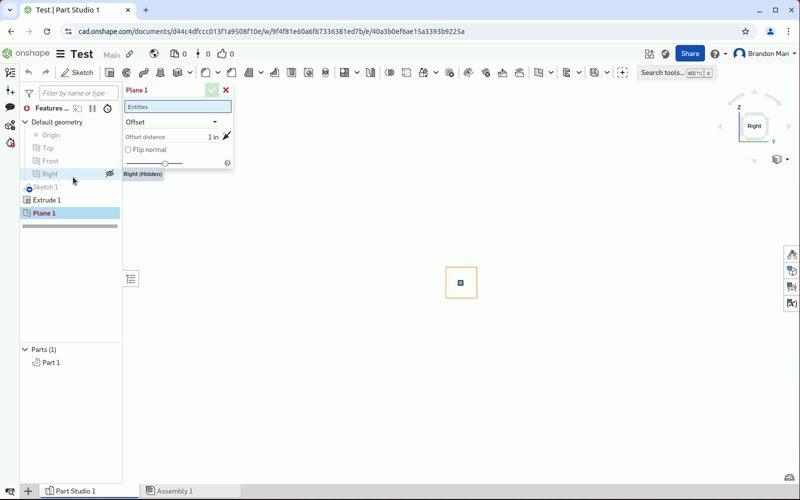
click(73, 176)
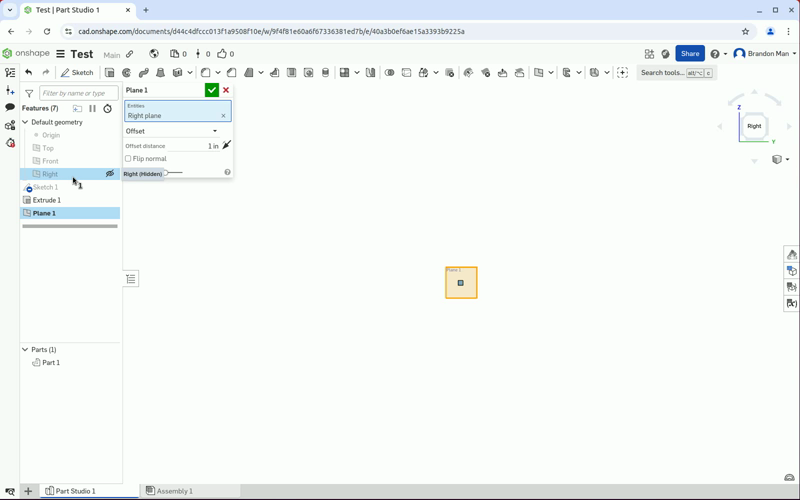
key(tab, 2)
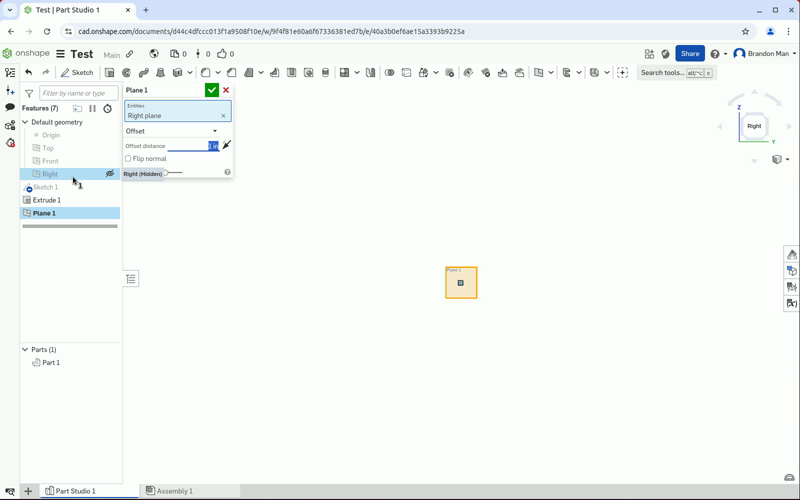
text(22.153)
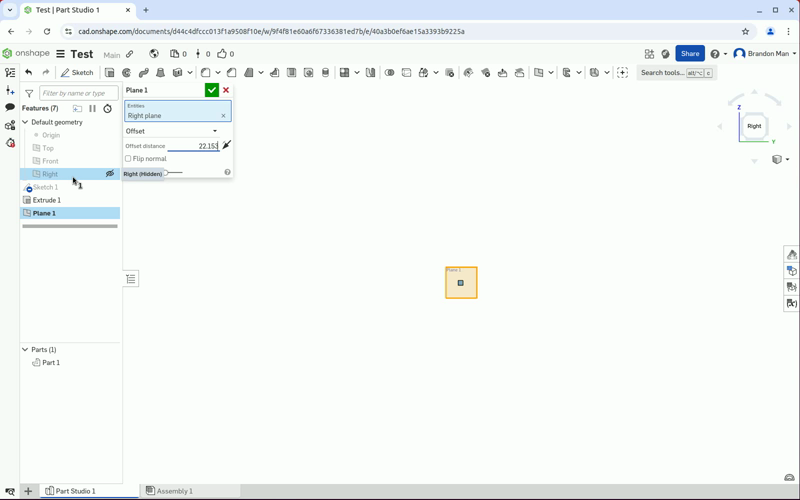
key(enter, 2)
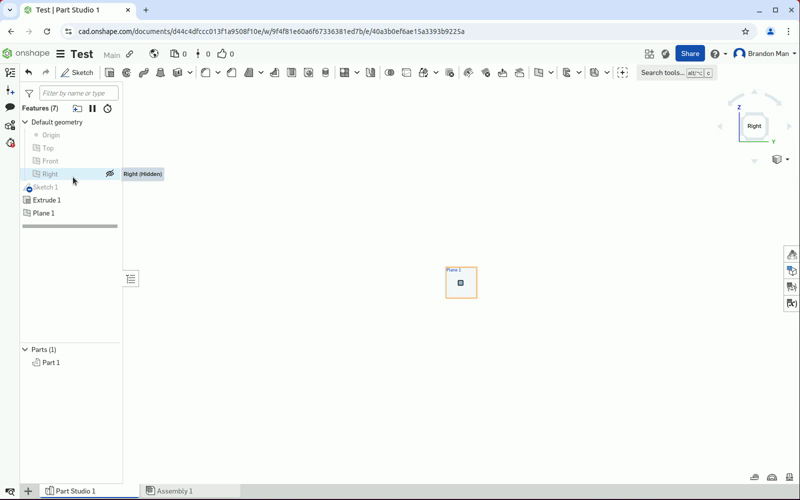
key(shift+s)
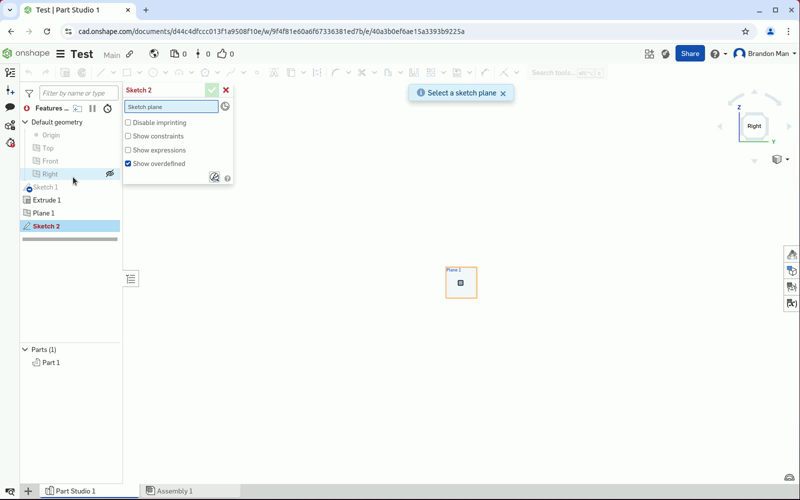
mouse_move(73, 215)
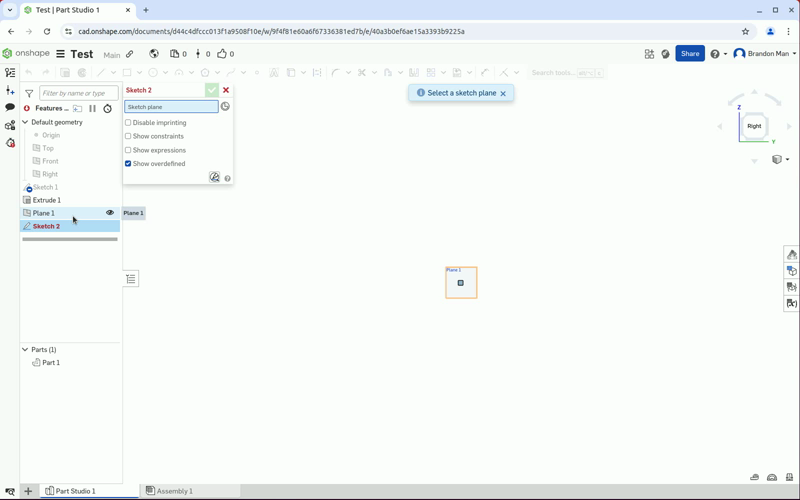
click(73, 215)
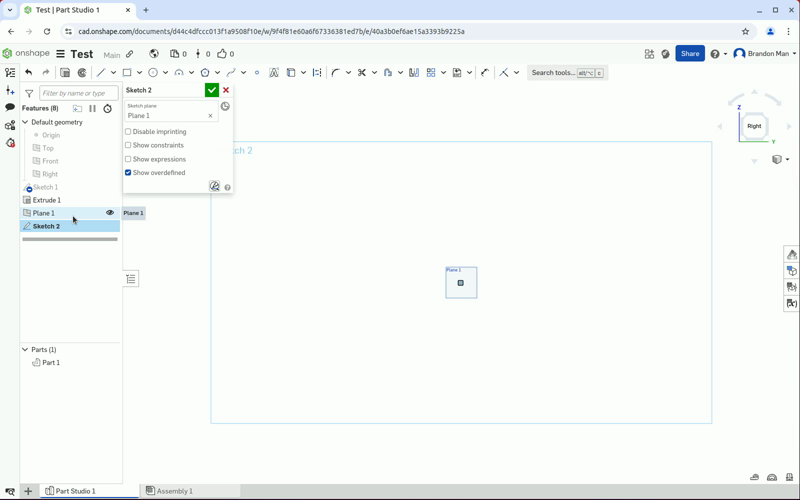
mouse_move(73, 352)
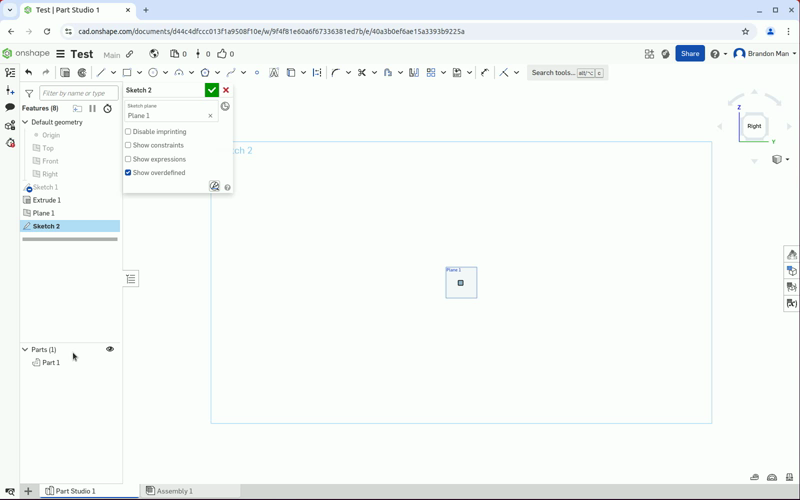
key(y)
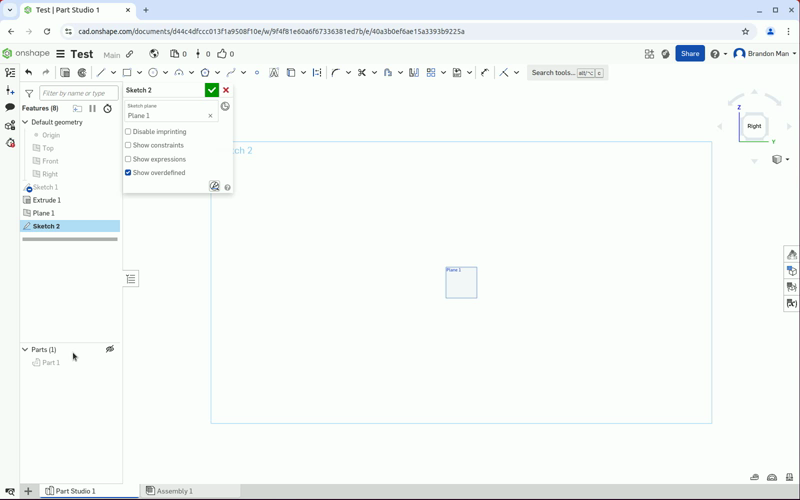
key(l)
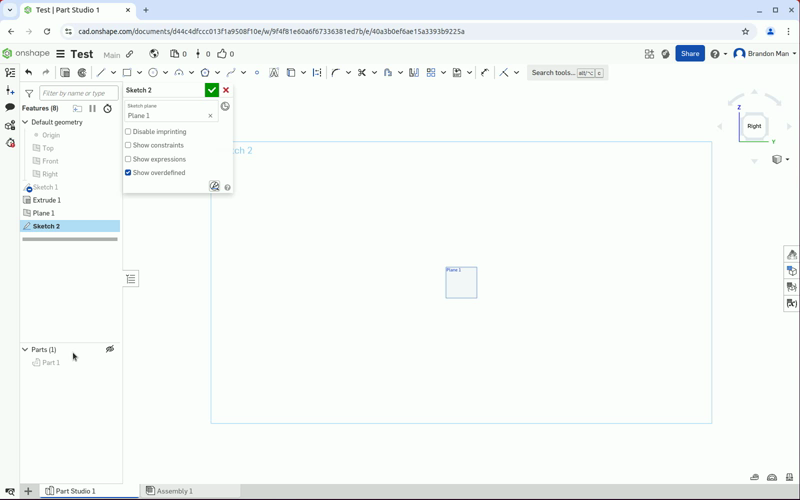
key_down(shift)
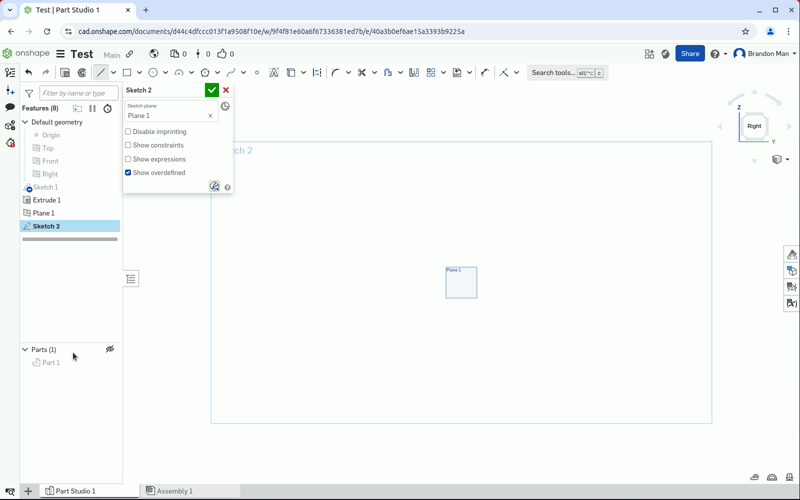
mouse_move(458, 285)
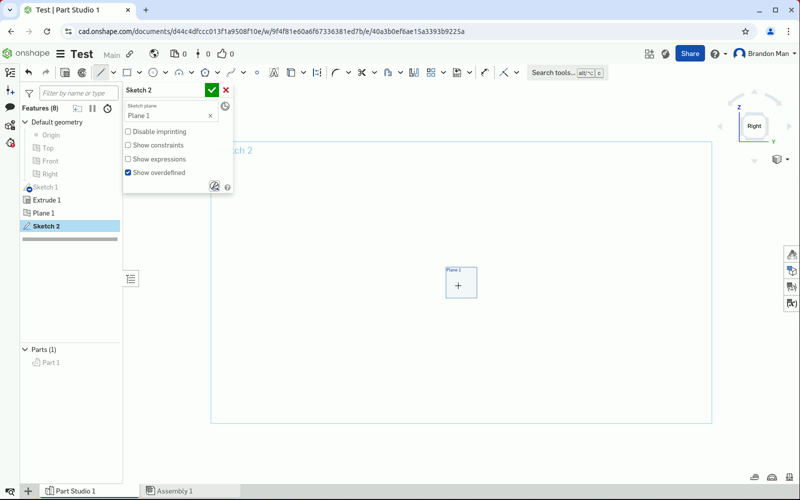
click(458, 285)
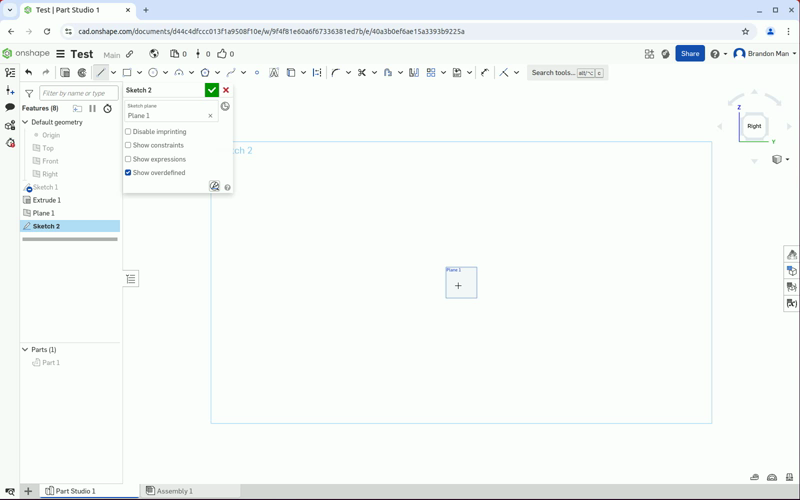
key_up(shift)
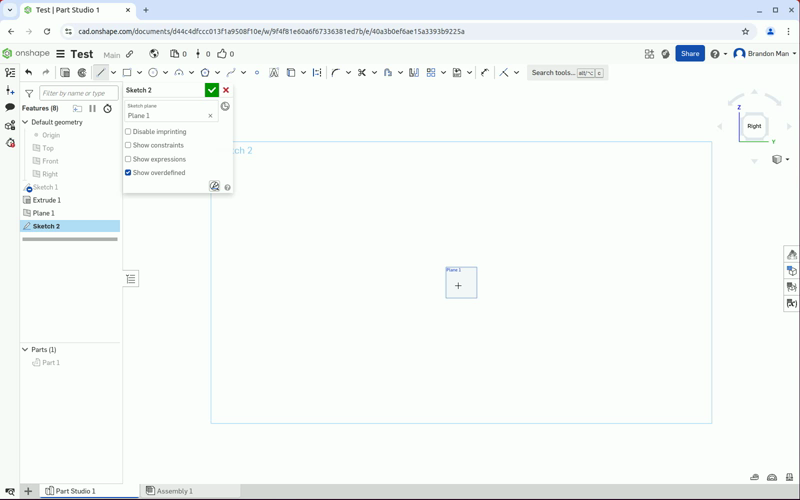
key_down(shift)
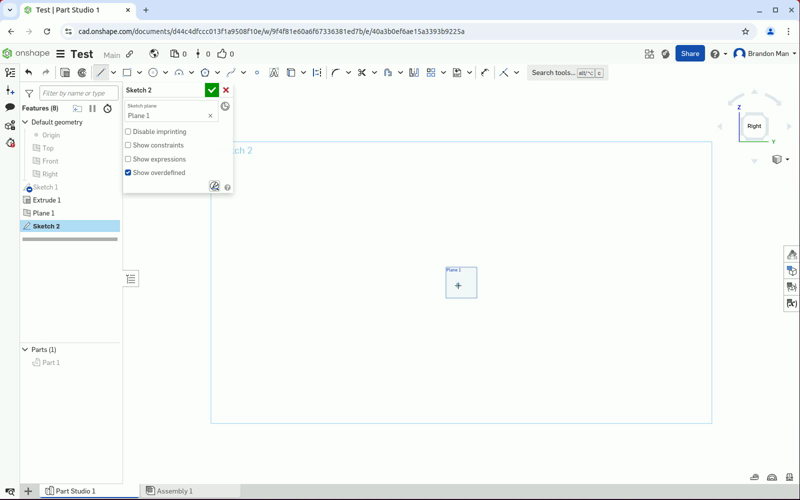
mouse_move(488, 285)
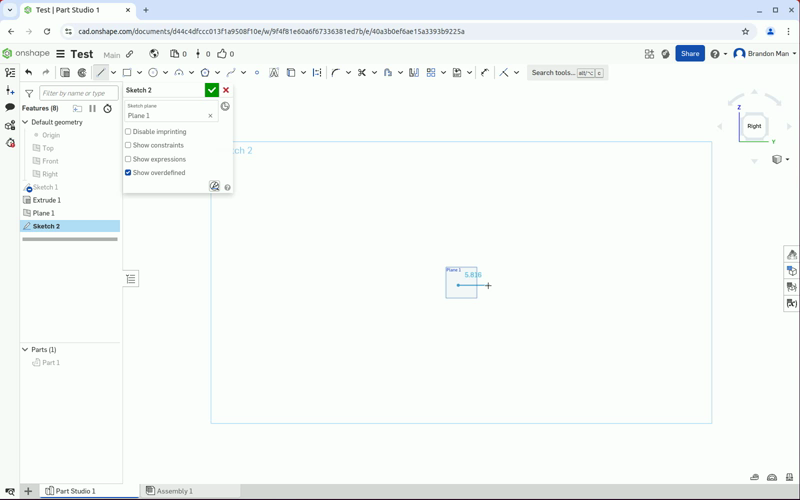
mouse_move(462, 285)
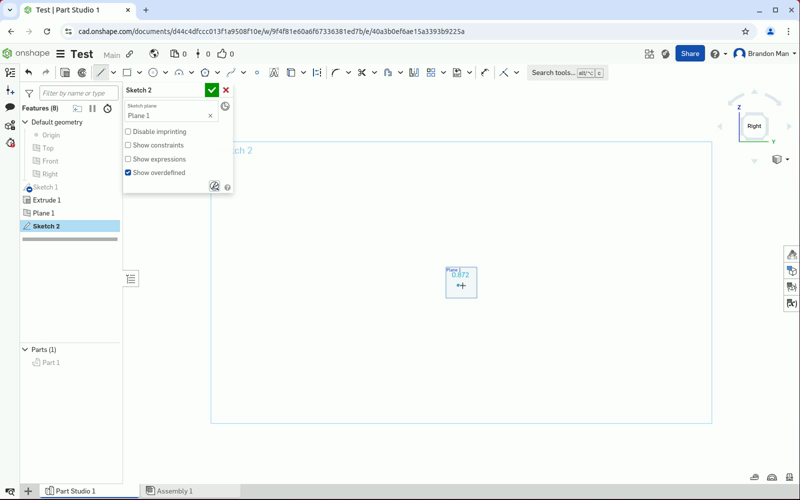
scroll(6)
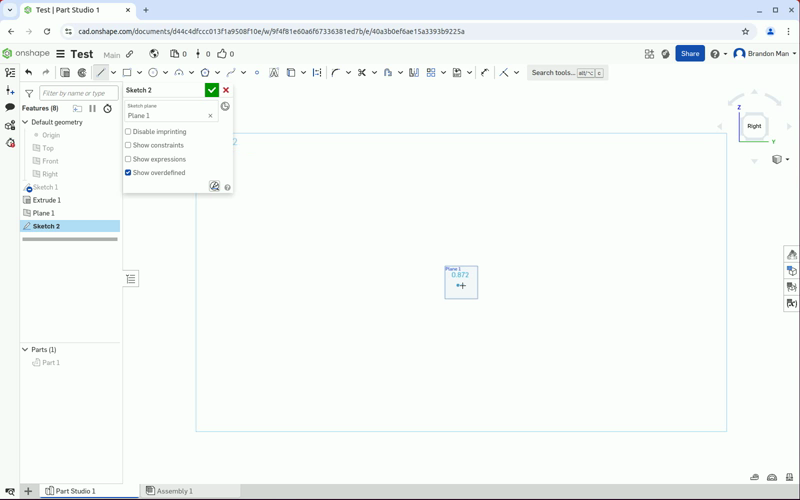
scroll(6)
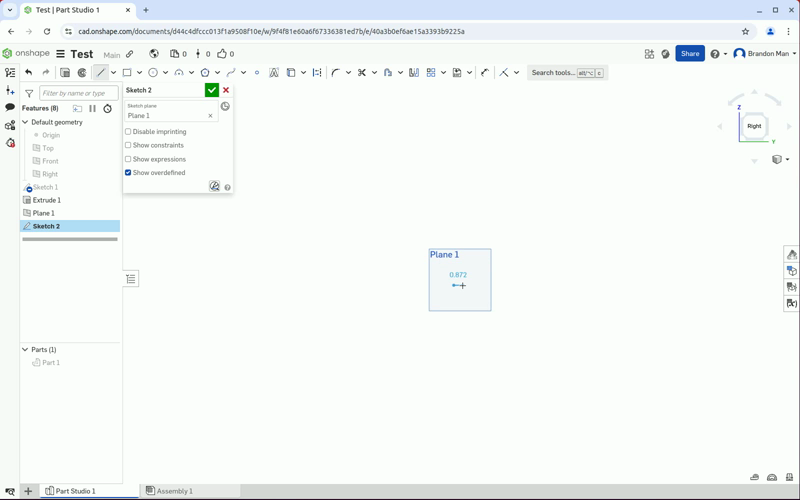
scroll(6)
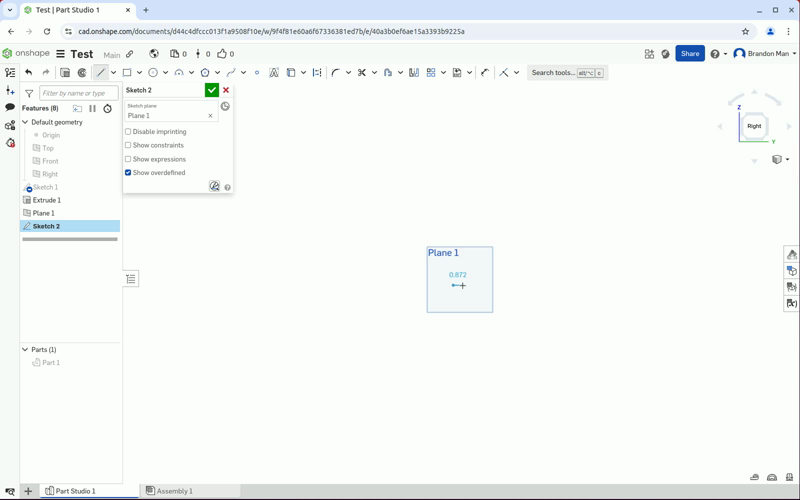
scroll(6)
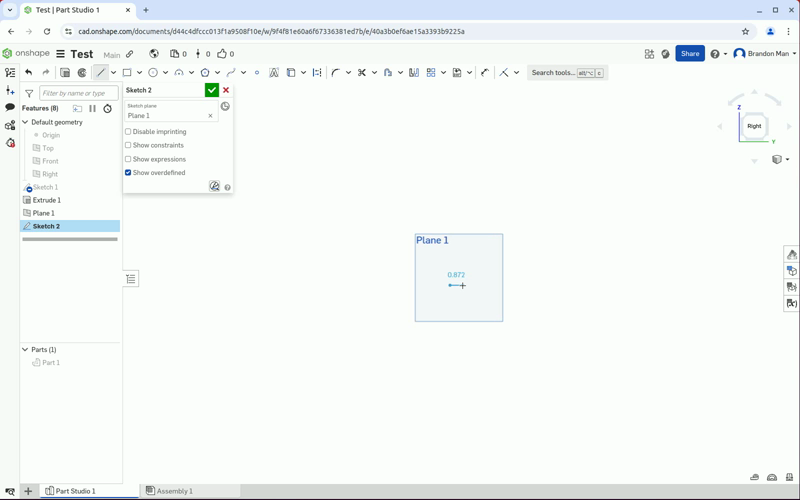
scroll(6)
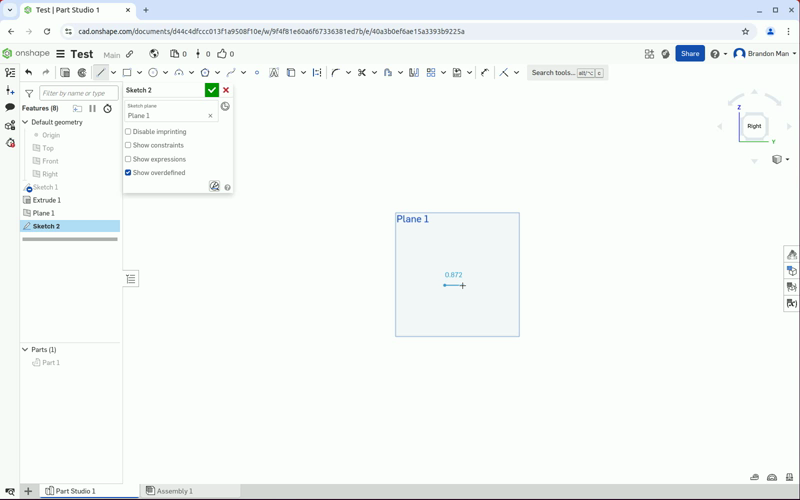
scroll(6)
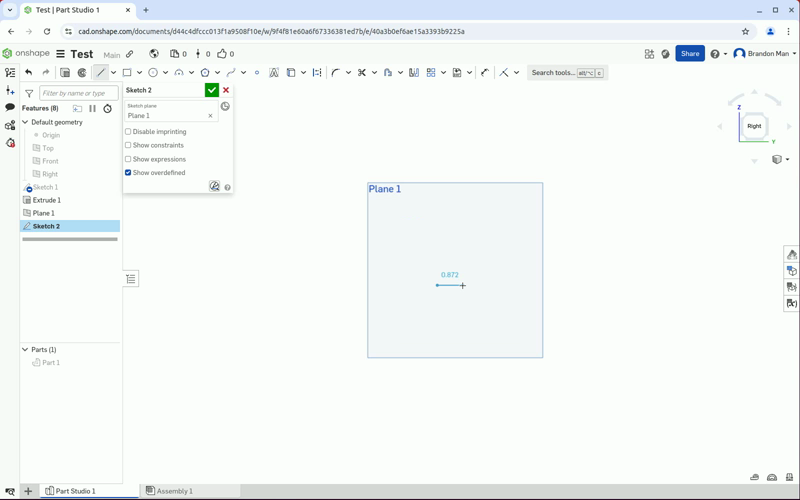
scroll(6)
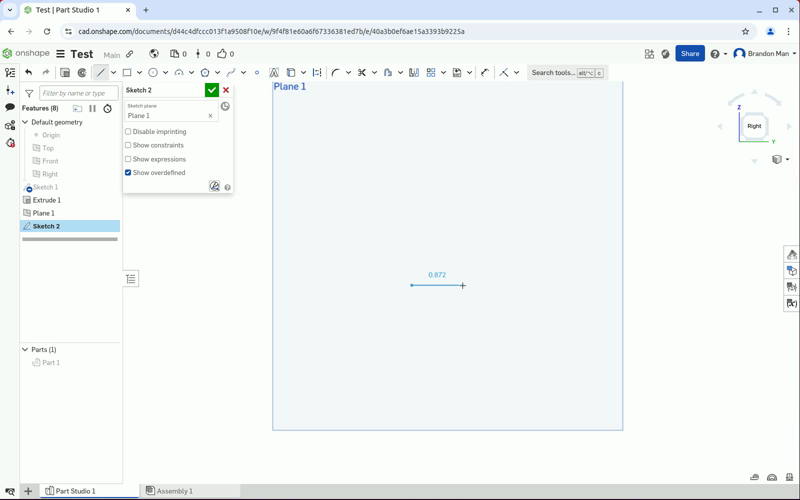
click(462, 285)
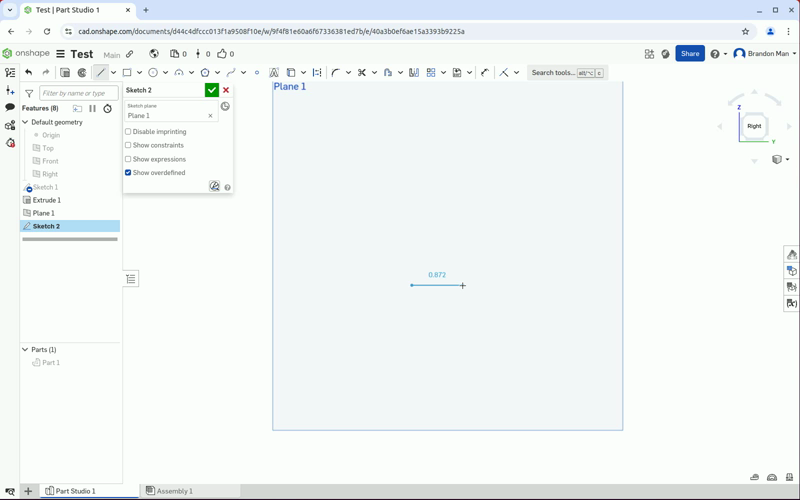
scroll(-6)
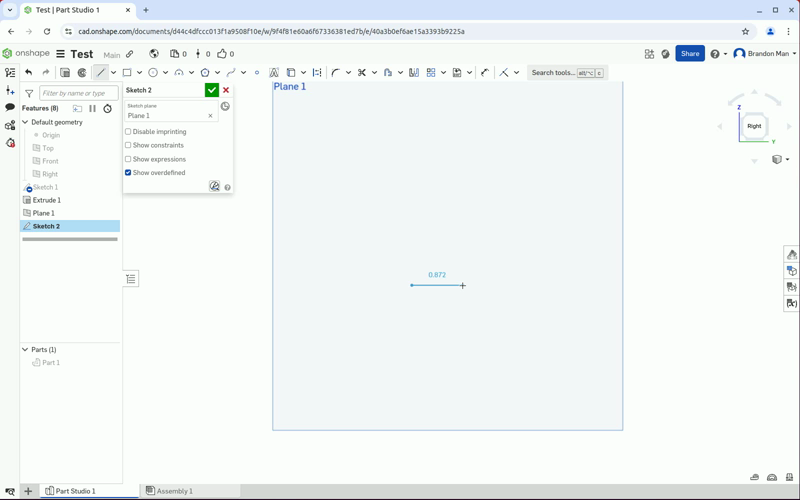
scroll(-6)
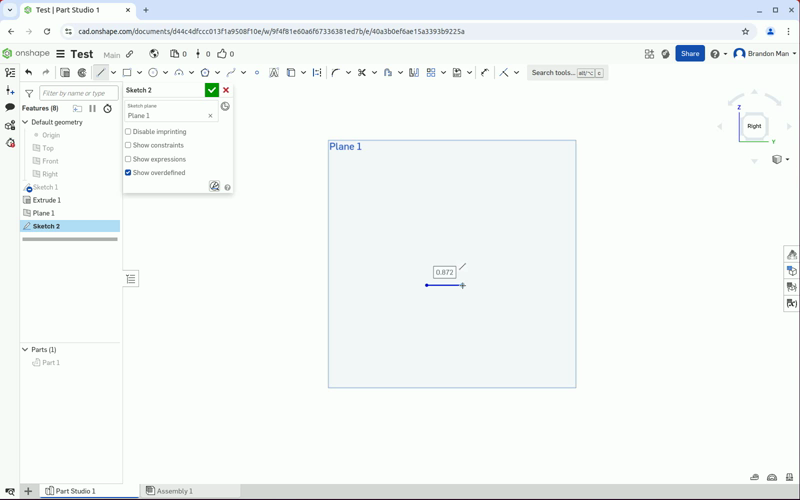
scroll(-6)
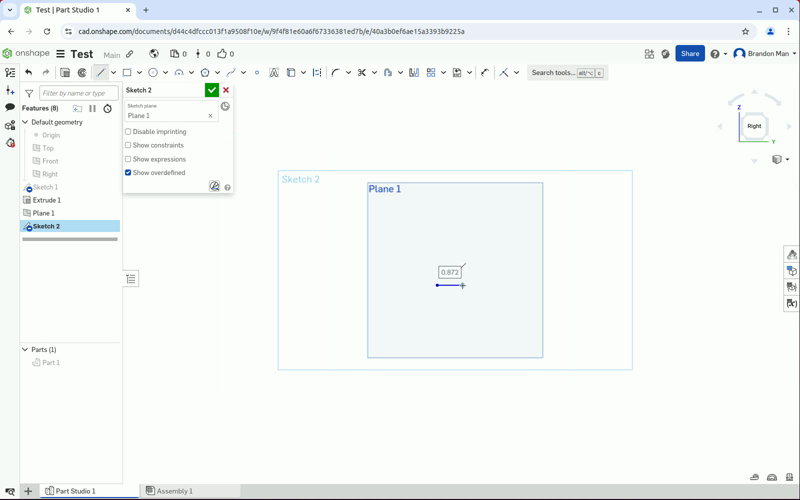
scroll(-6)
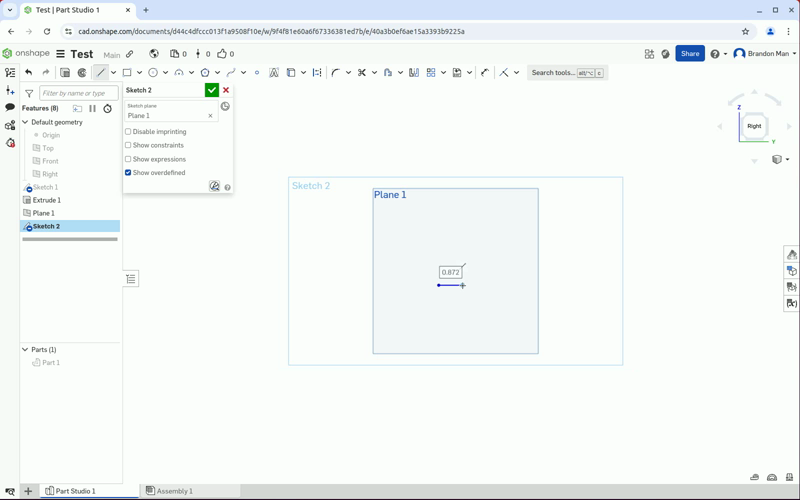
scroll(-6)
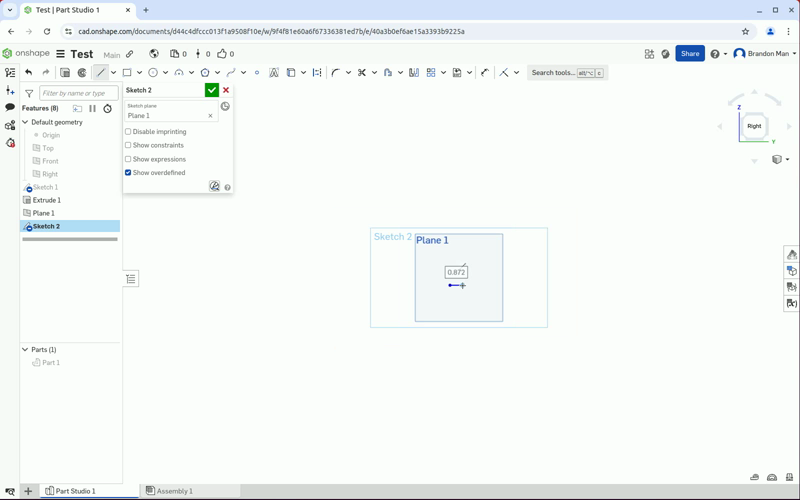
scroll(-6)
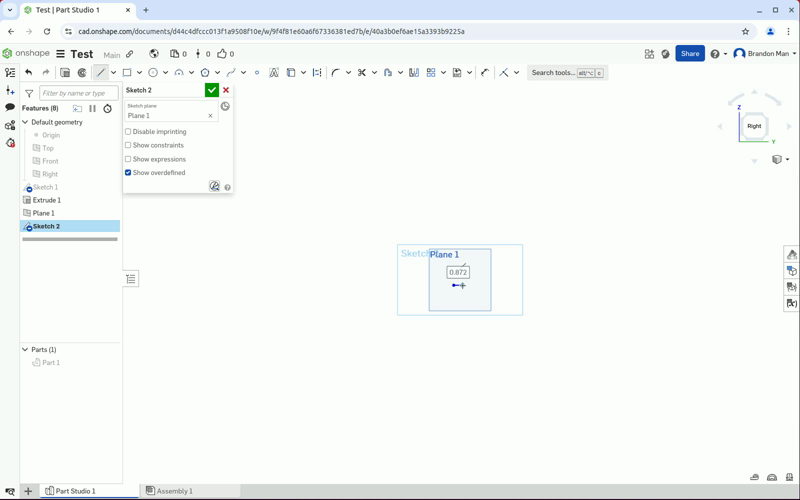
scroll(-6)
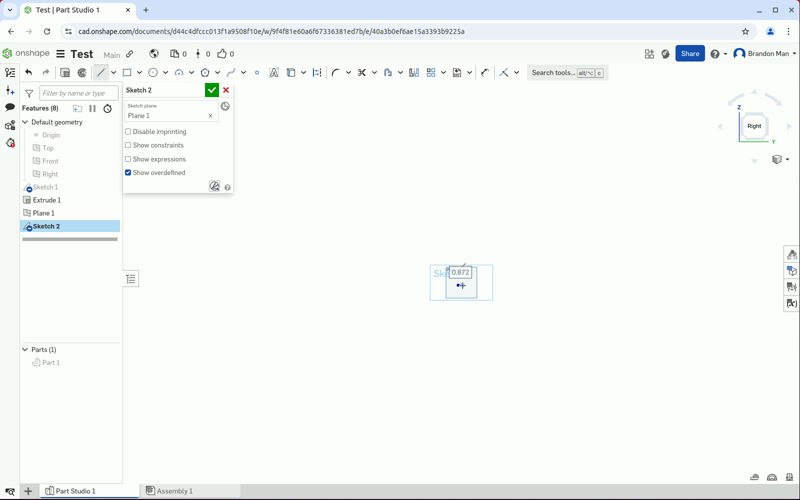
key_up(shift)
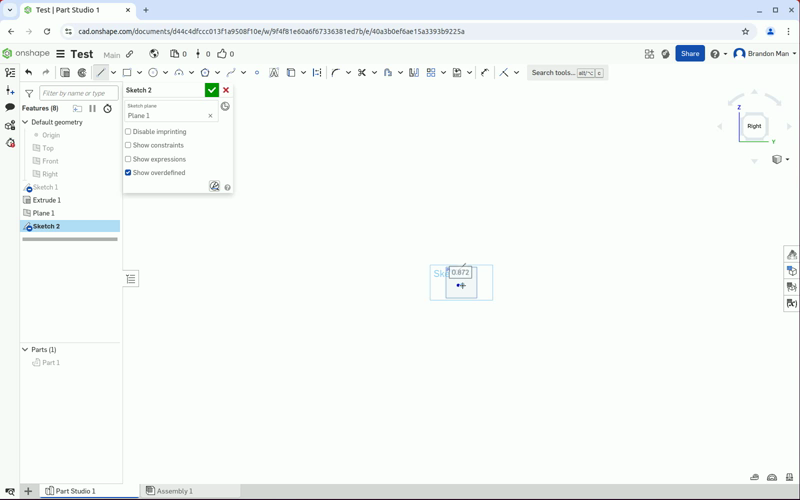
key_down(shift)
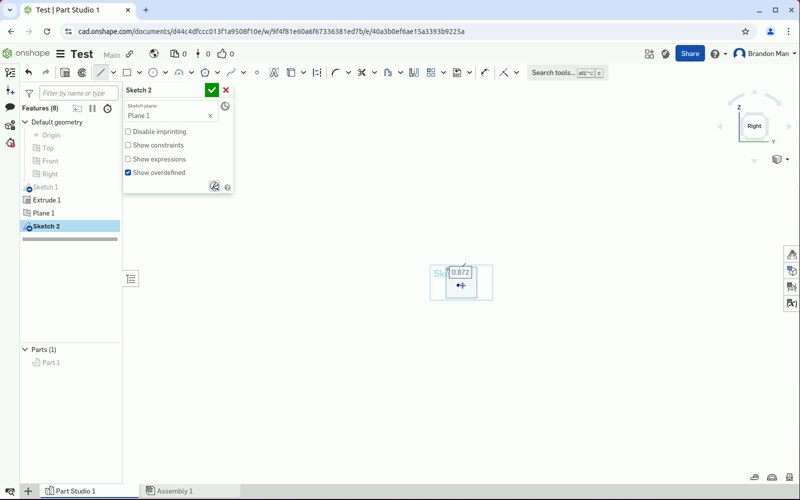
mouse_move(492, 285)
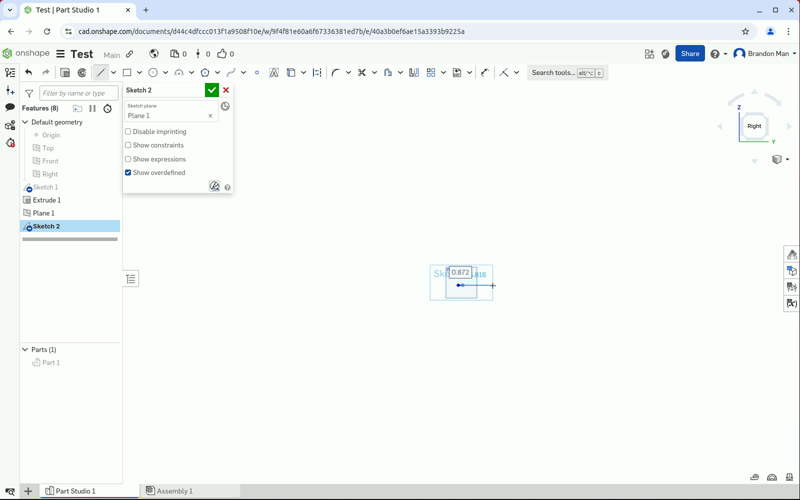
mouse_move(462, 280)
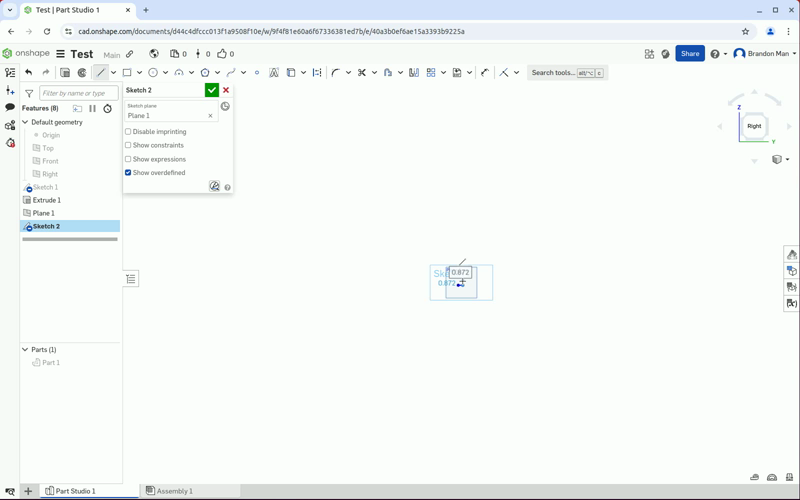
scroll(6)
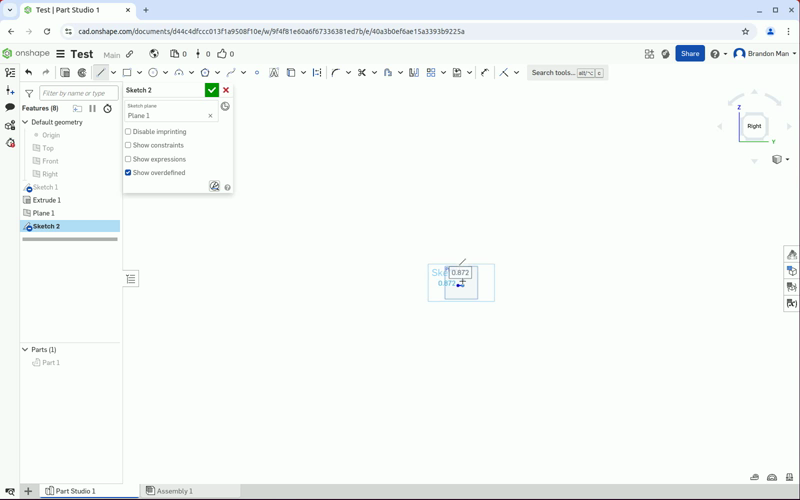
scroll(6)
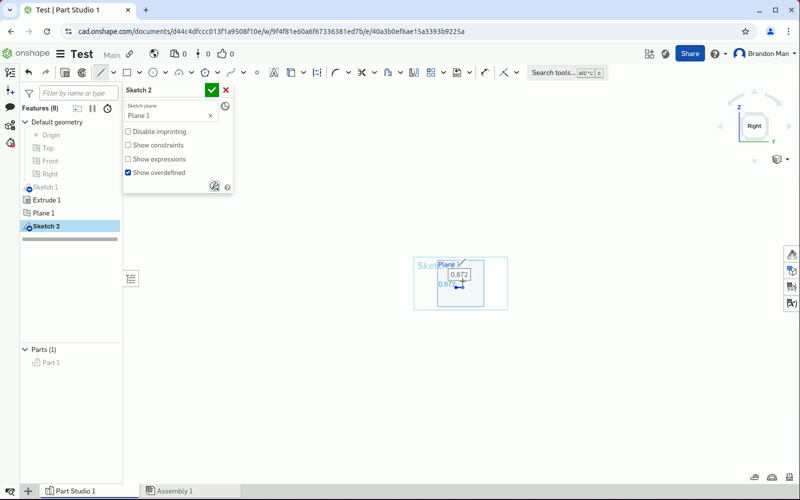
scroll(6)
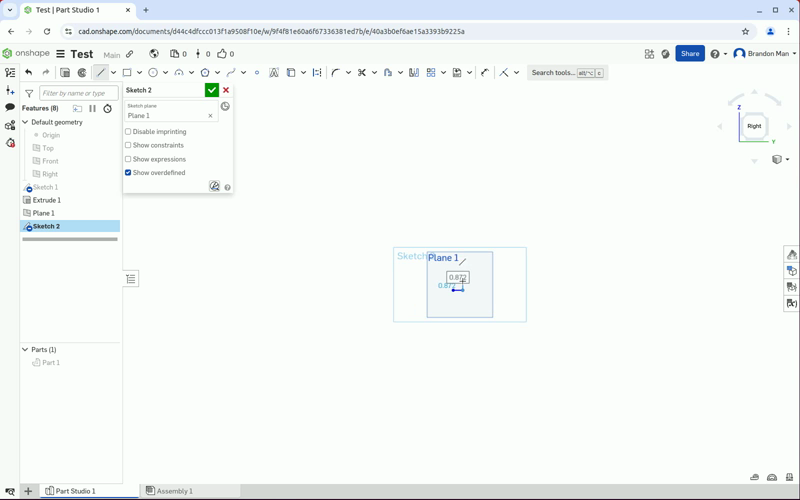
scroll(6)
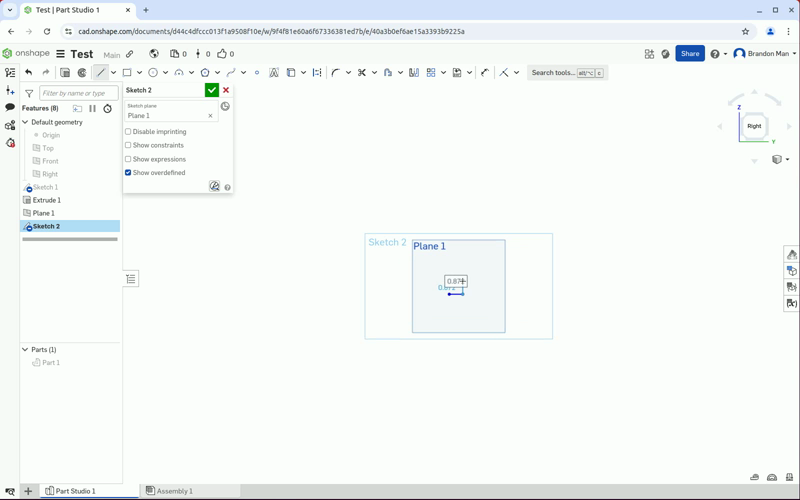
scroll(6)
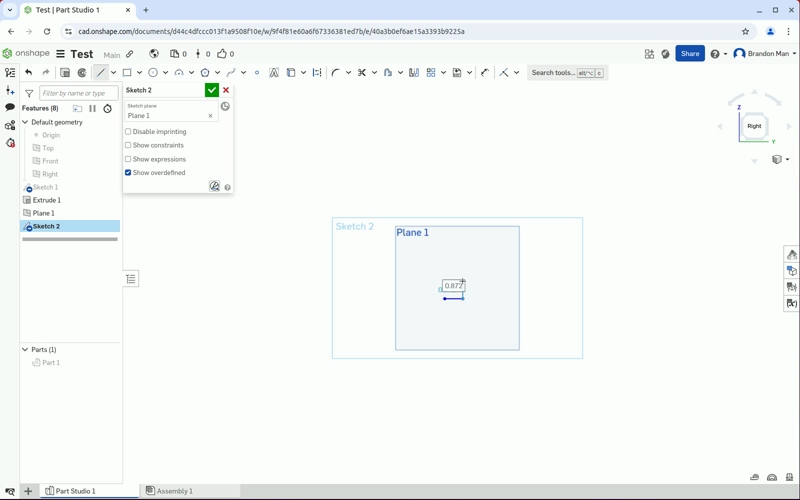
scroll(6)
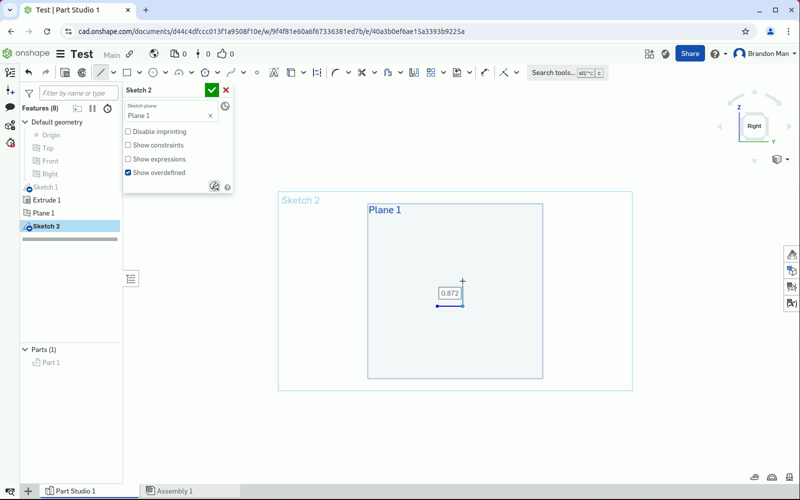
scroll(6)
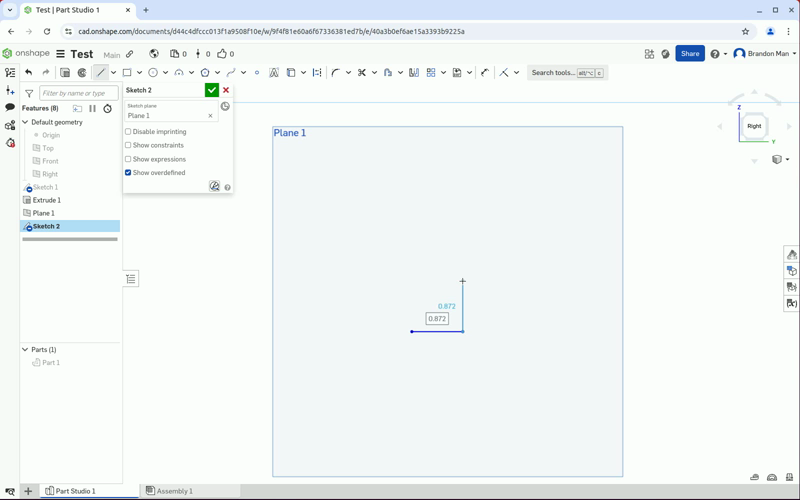
click(462, 280)
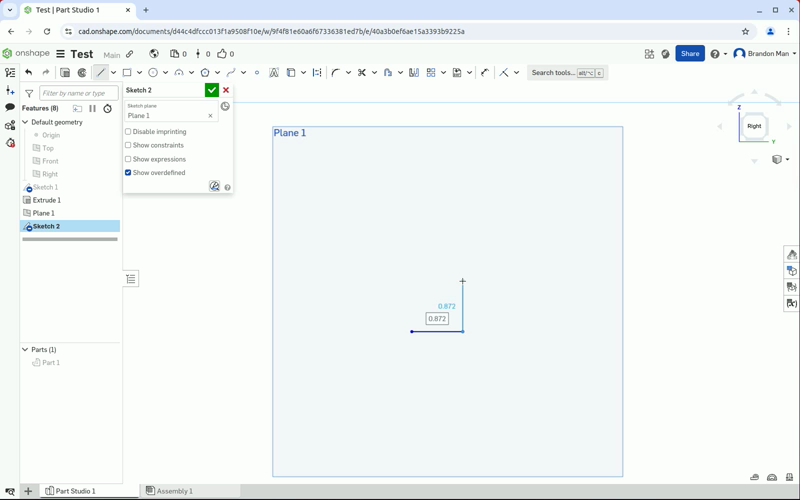
scroll(-6)
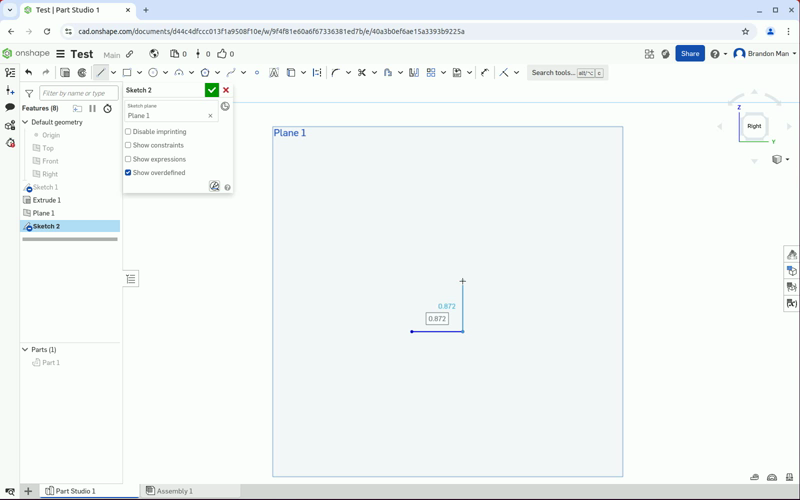
scroll(-6)
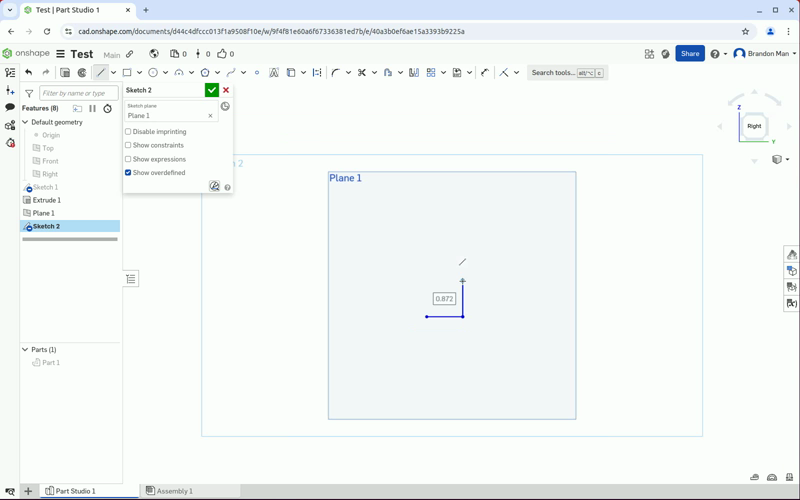
scroll(-6)
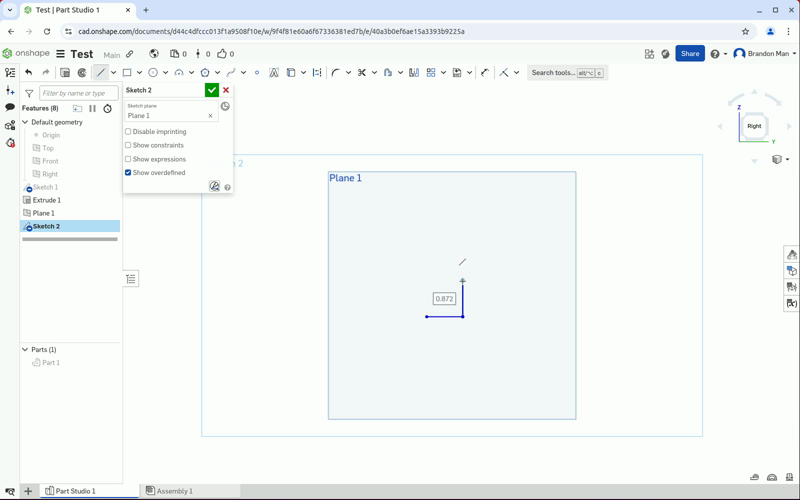
scroll(-6)
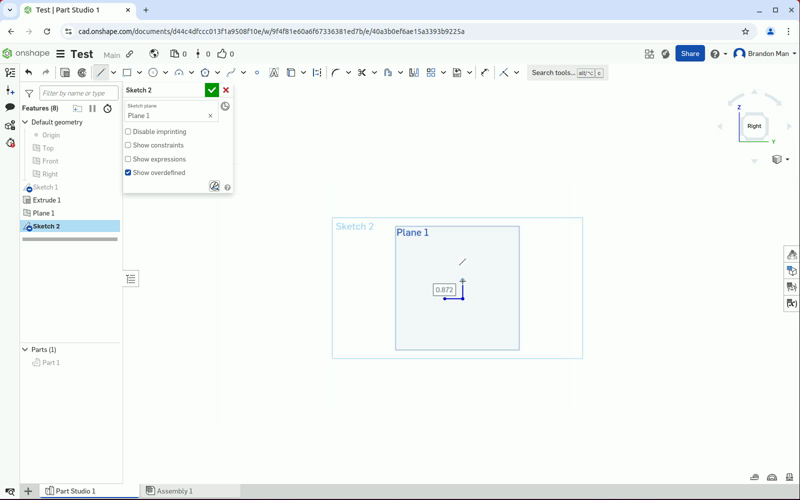
scroll(-6)
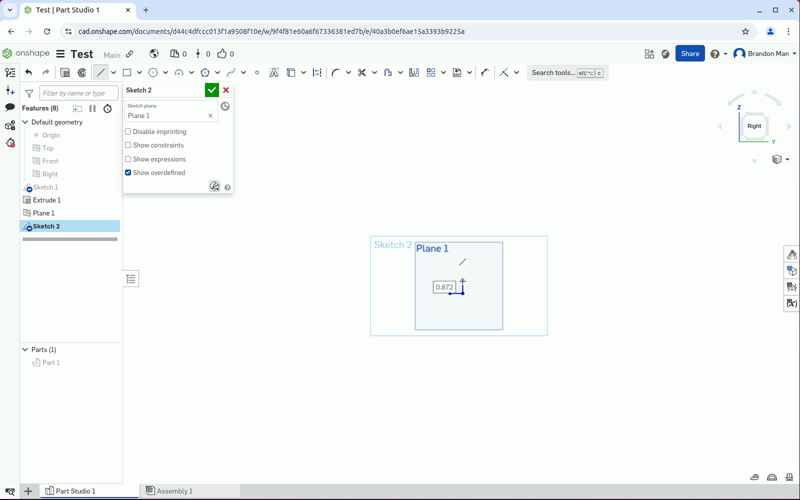
scroll(-6)
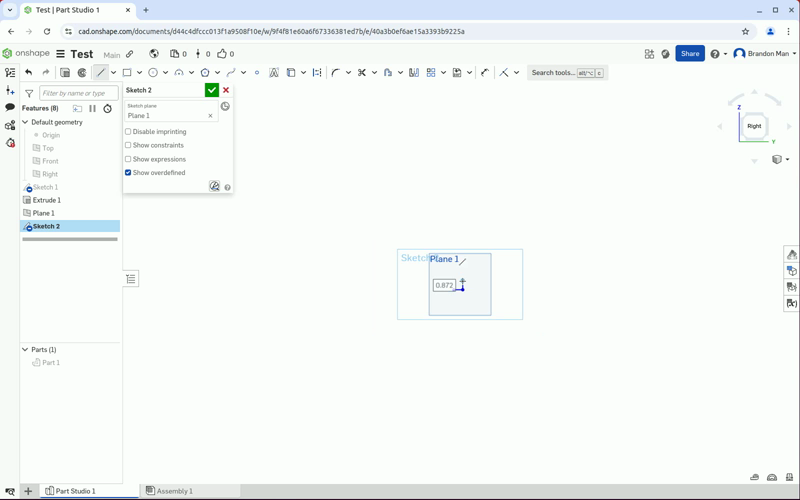
scroll(-6)
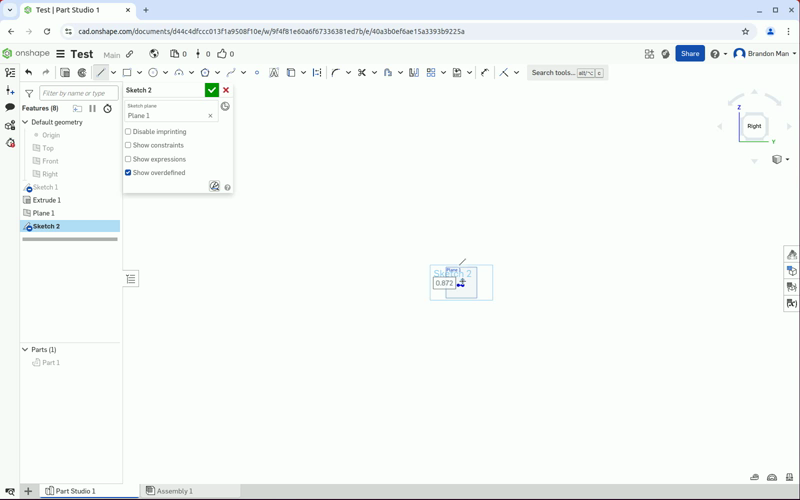
key_up(shift)
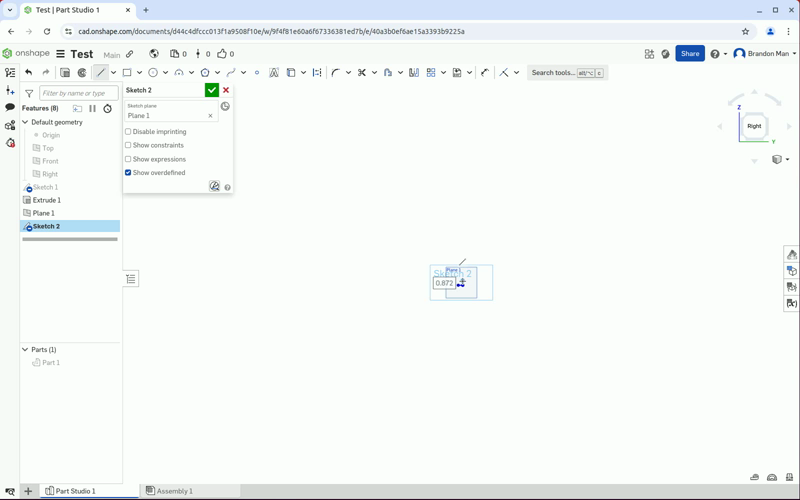
key_down(shift)
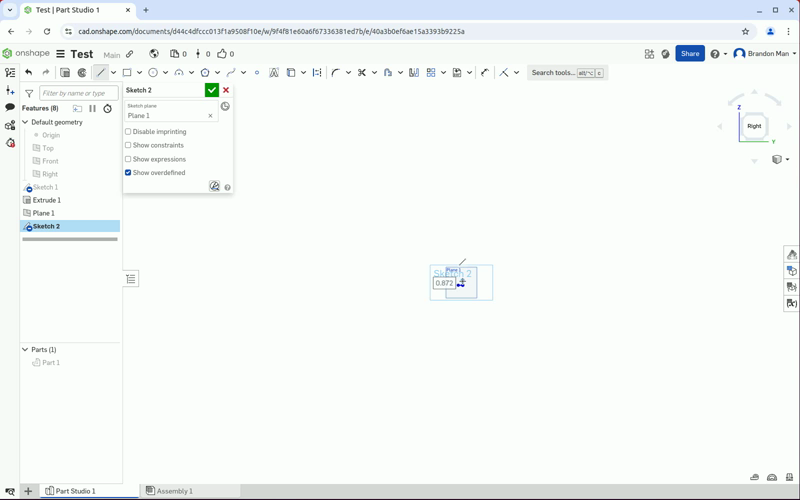
mouse_move(492, 280)
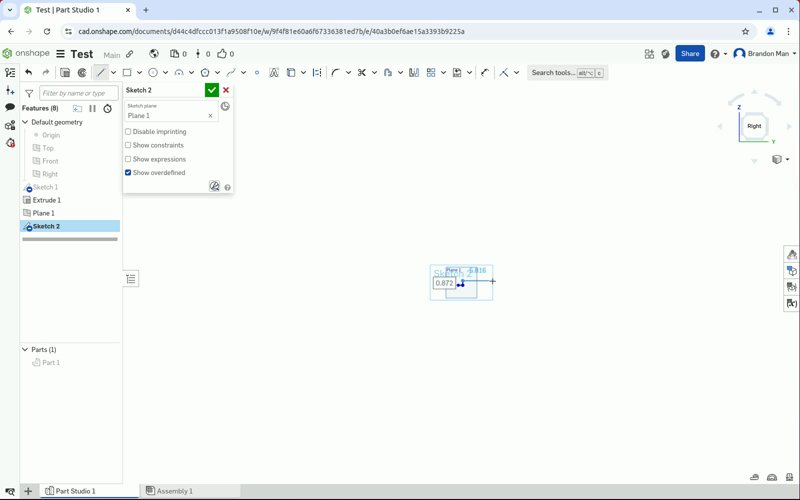
mouse_move(458, 280)
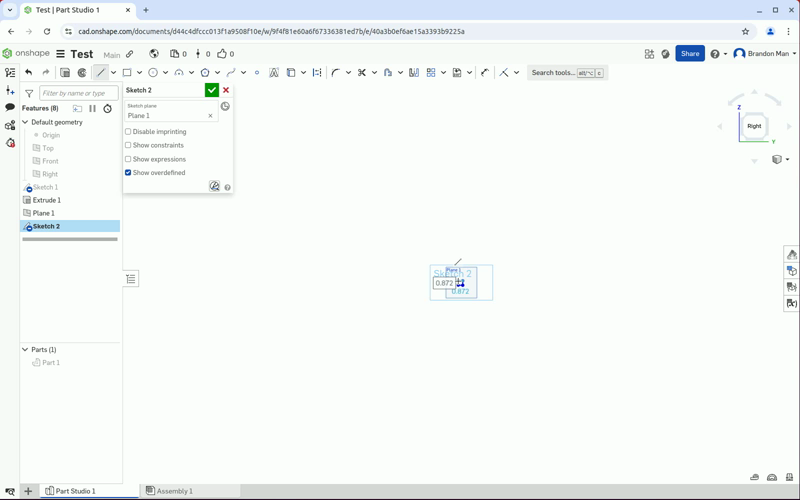
scroll(6)
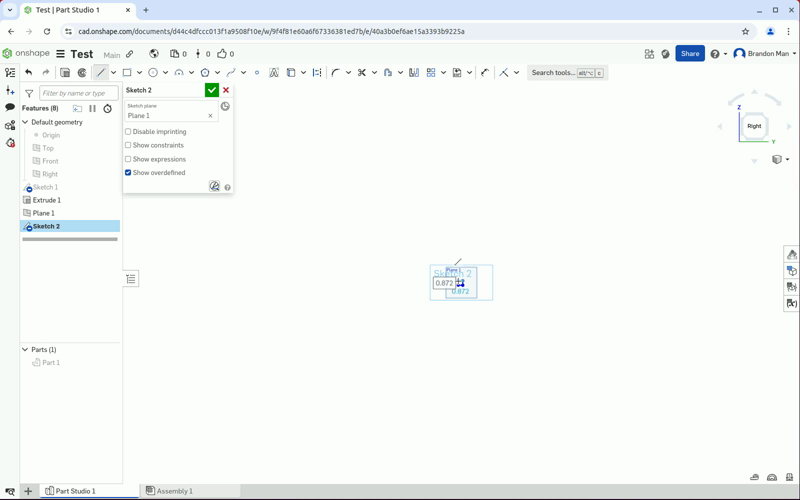
scroll(6)
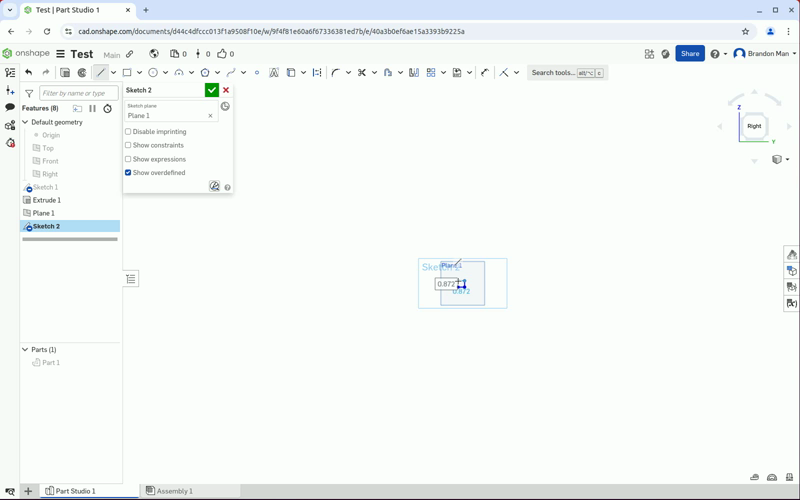
scroll(6)
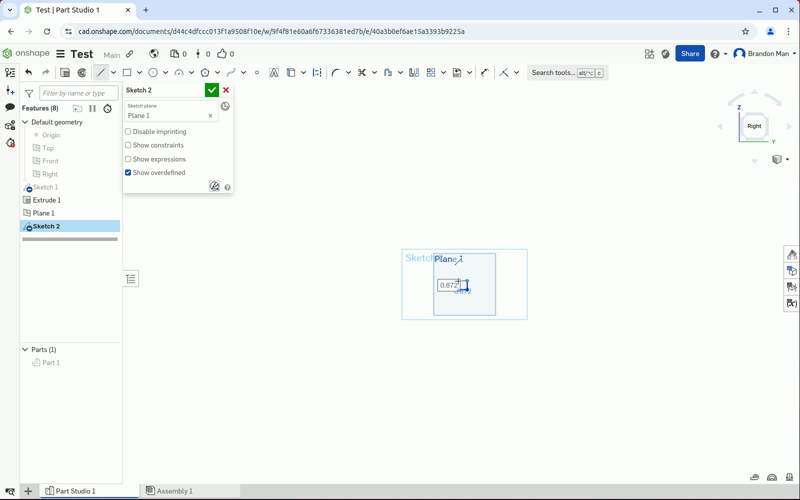
scroll(6)
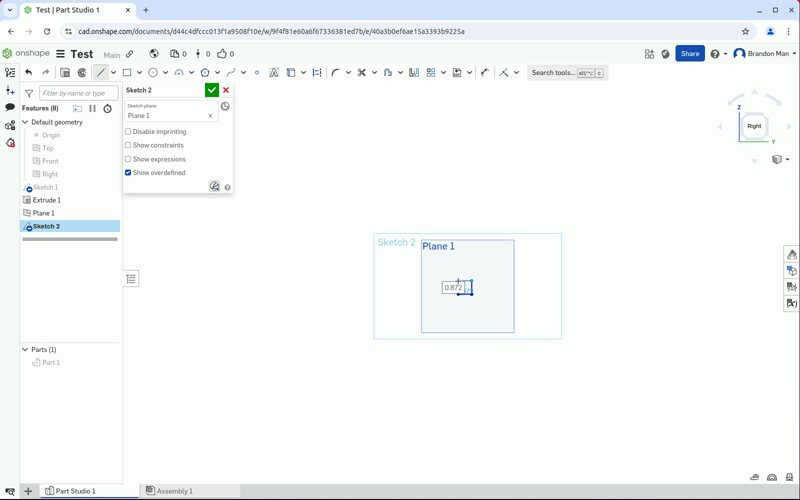
scroll(6)
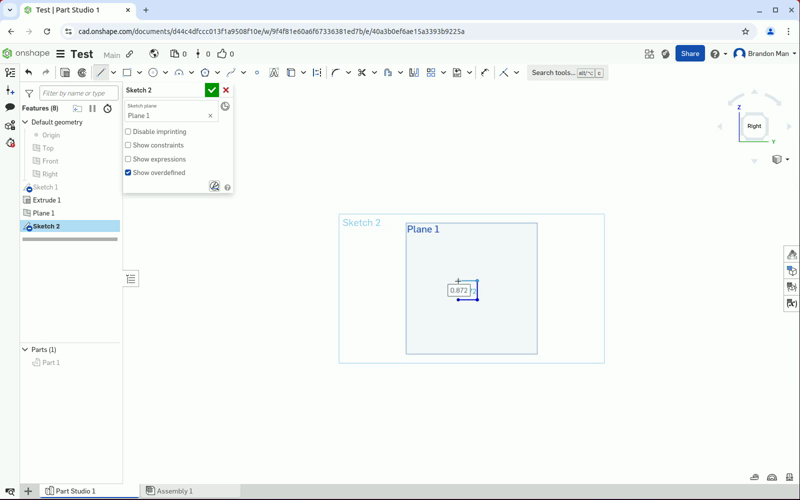
scroll(6)
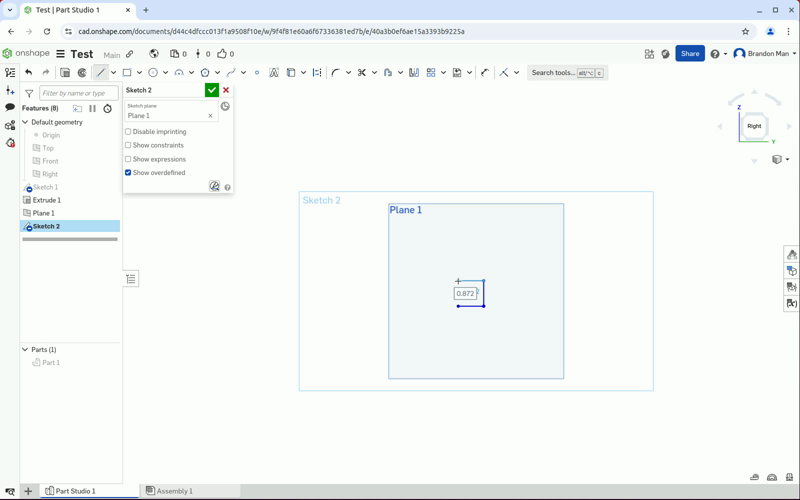
scroll(6)
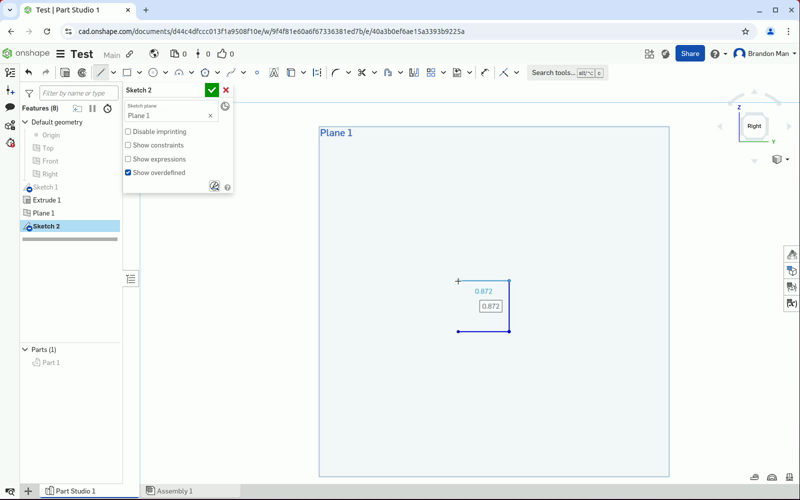
click(458, 280)
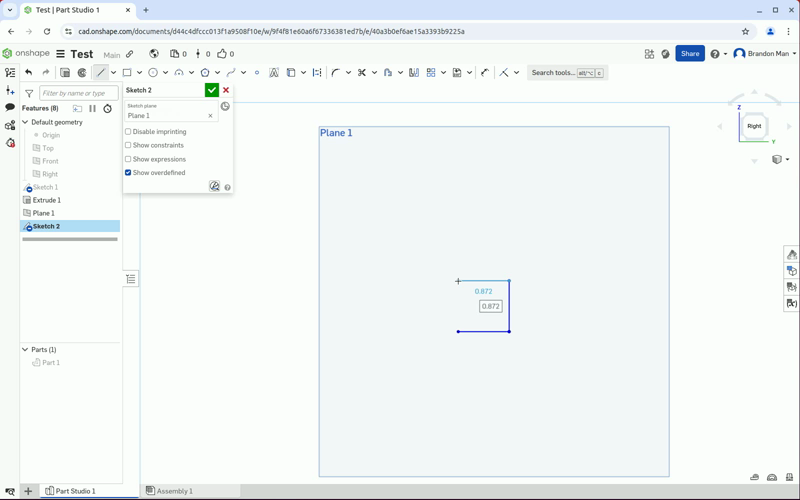
scroll(-6)
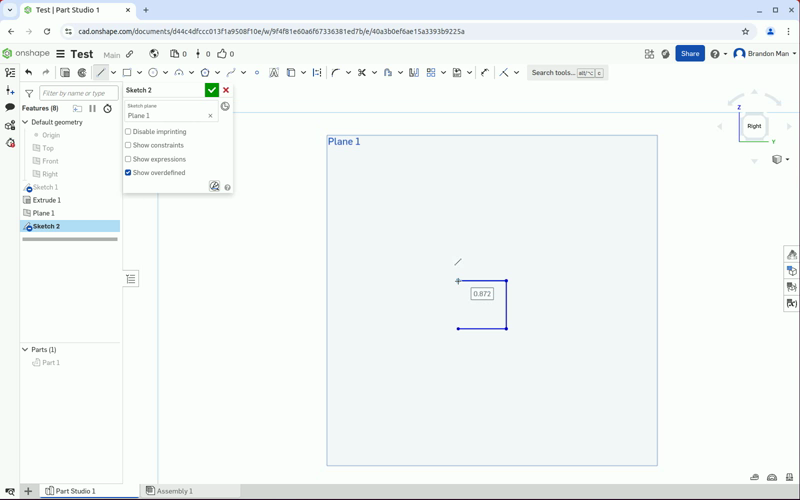
scroll(-6)
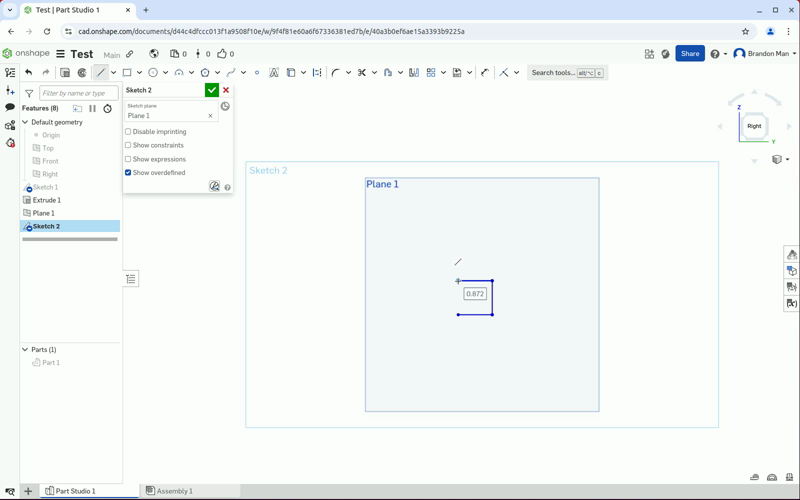
scroll(-6)
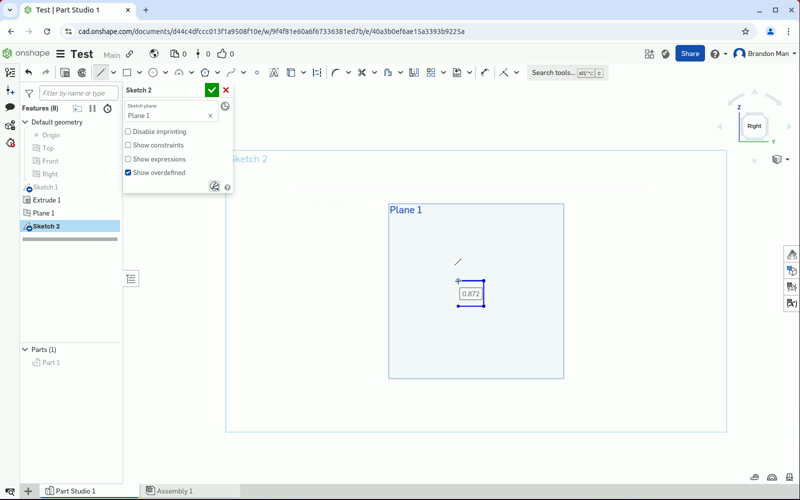
scroll(-6)
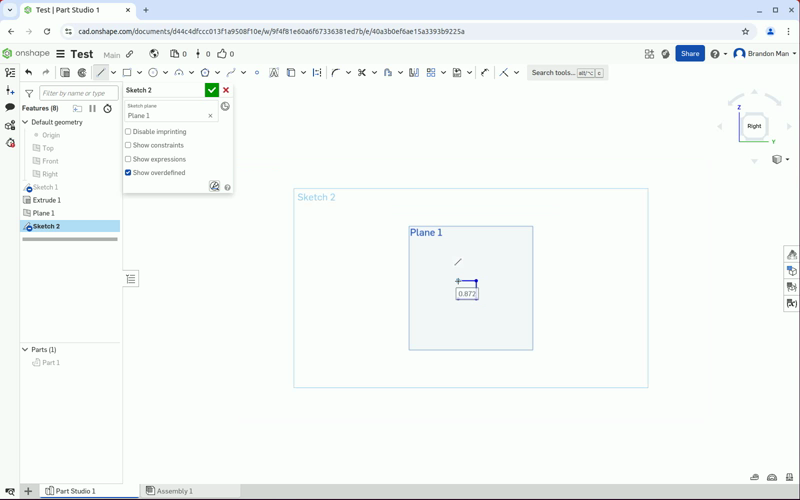
scroll(-6)
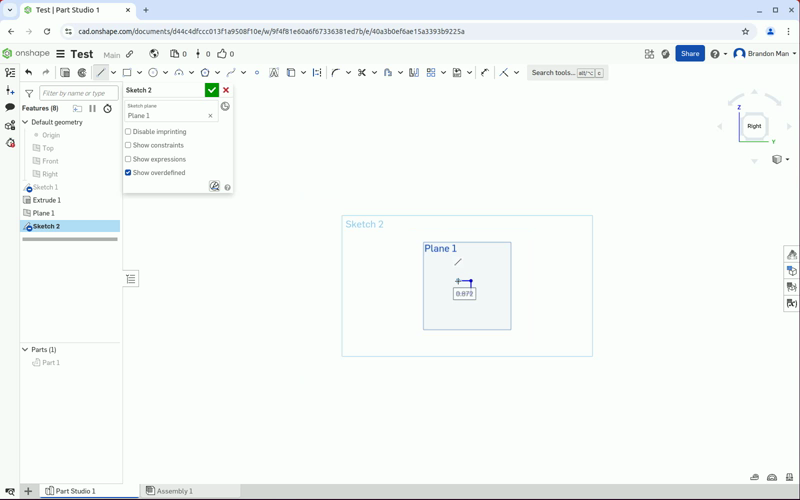
scroll(-6)
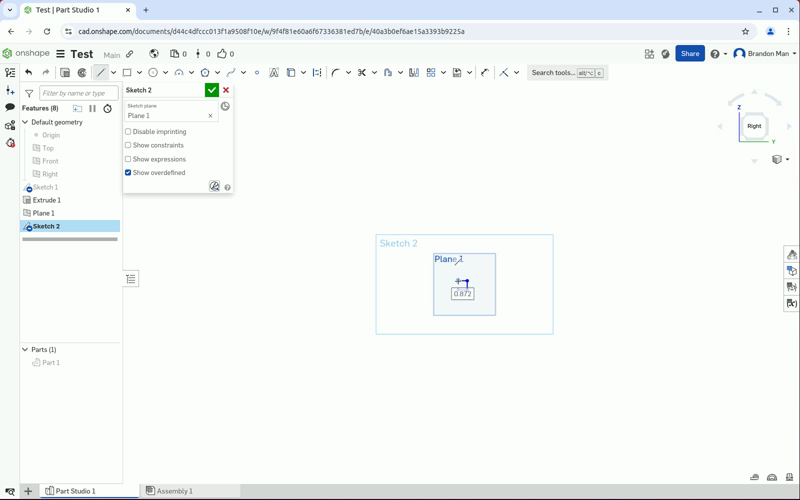
scroll(-6)
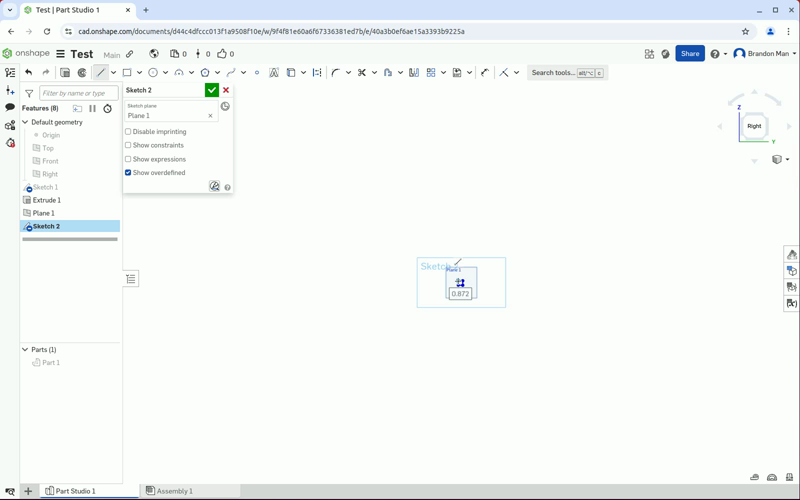
key_up(shift)
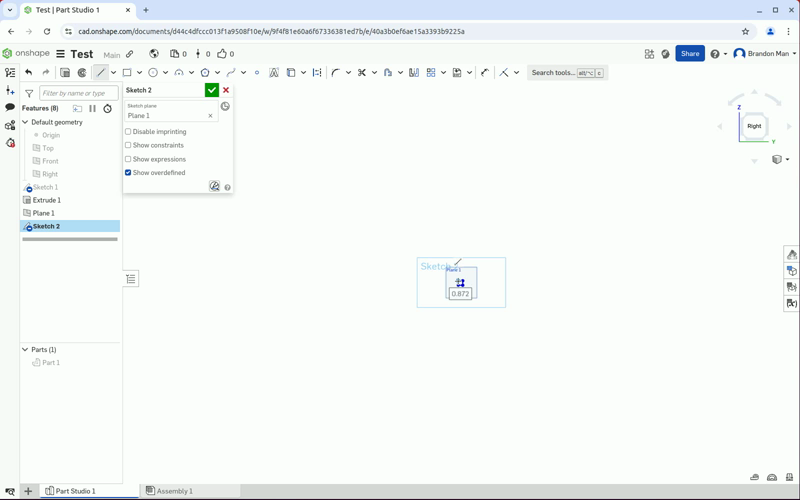
mouse_move(488, 280)
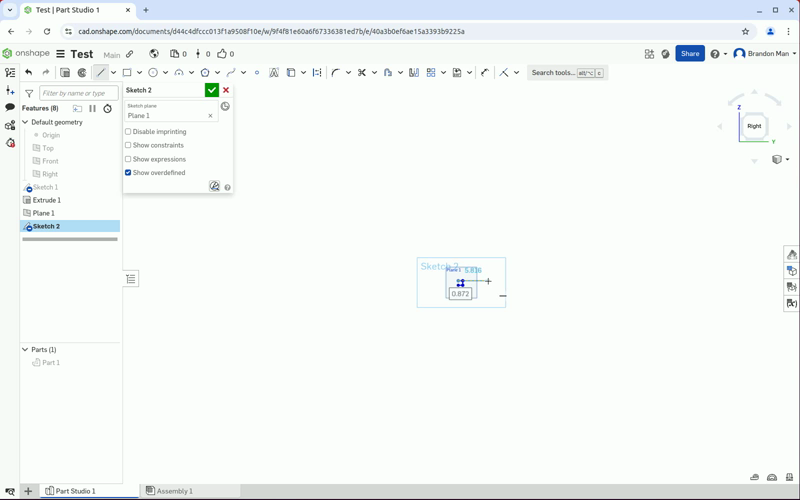
key_down(shift)
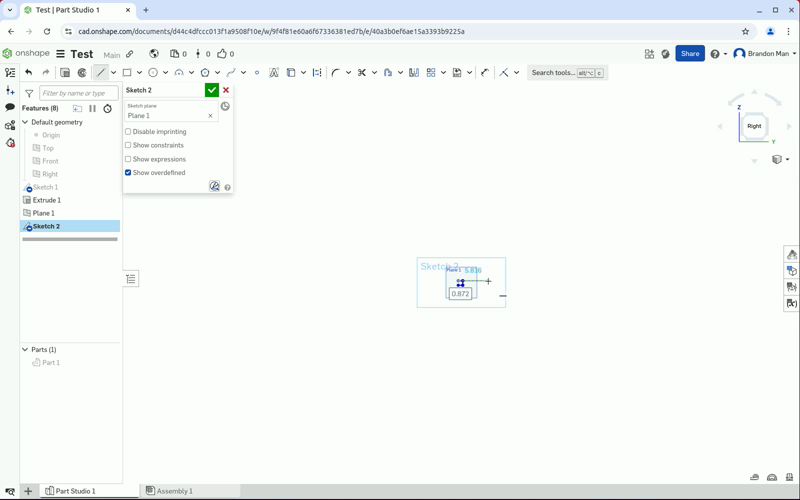
mouse_move(458, 285)
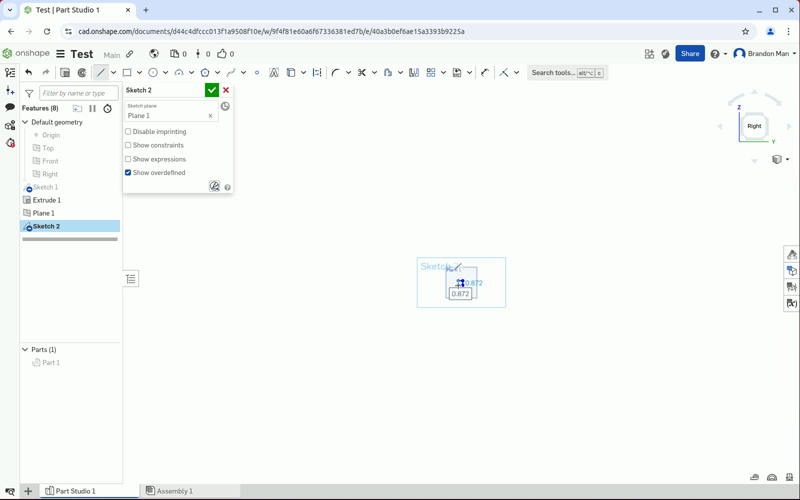
scroll(6)
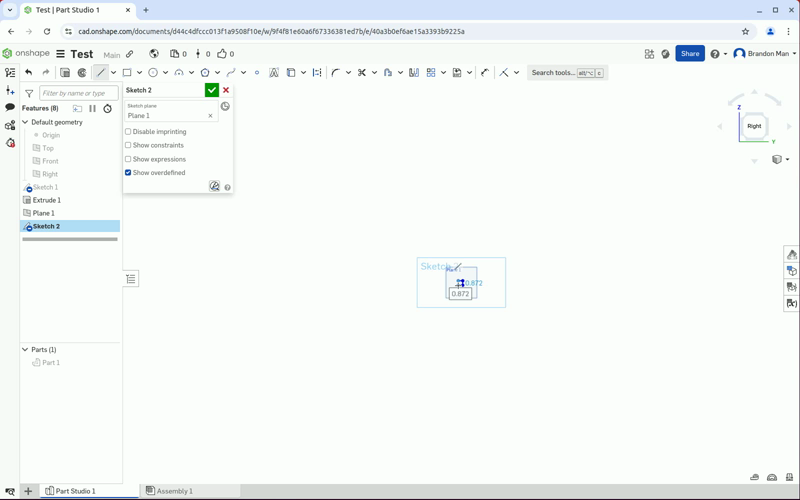
scroll(6)
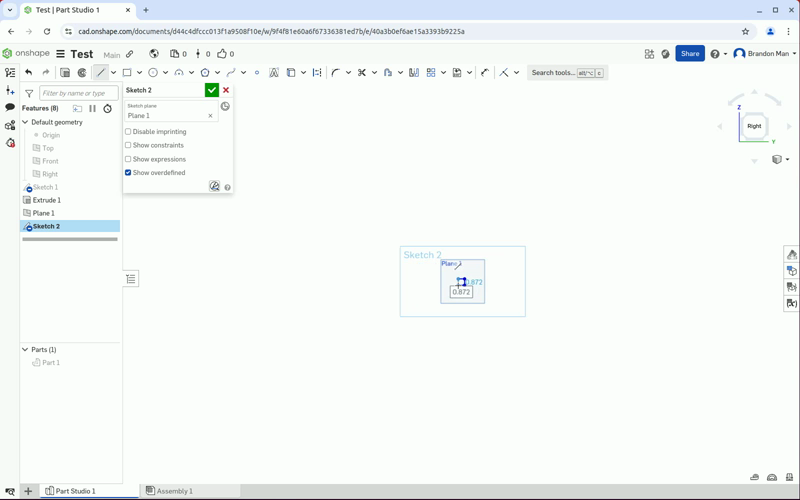
scroll(6)
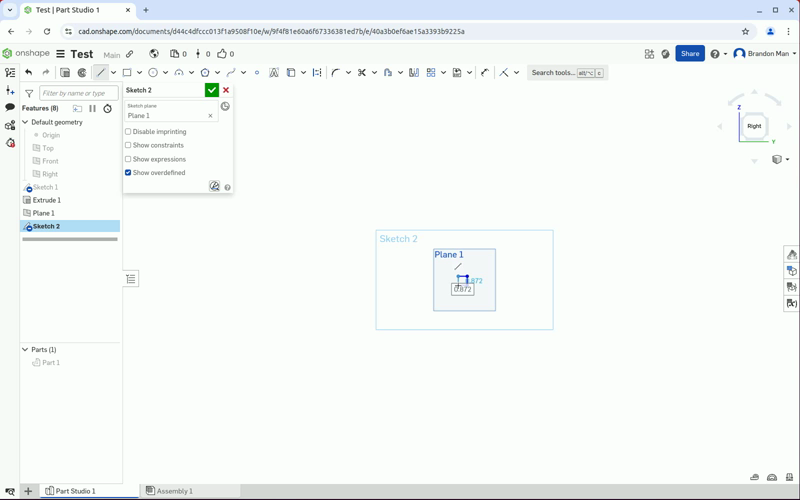
scroll(6)
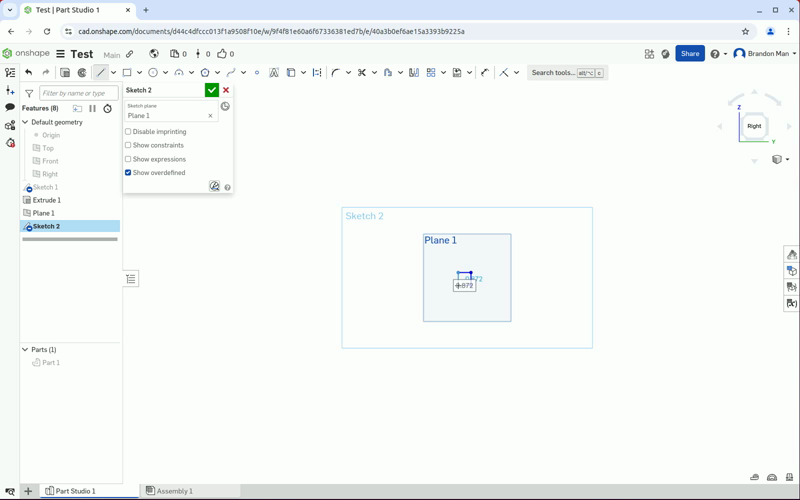
scroll(6)
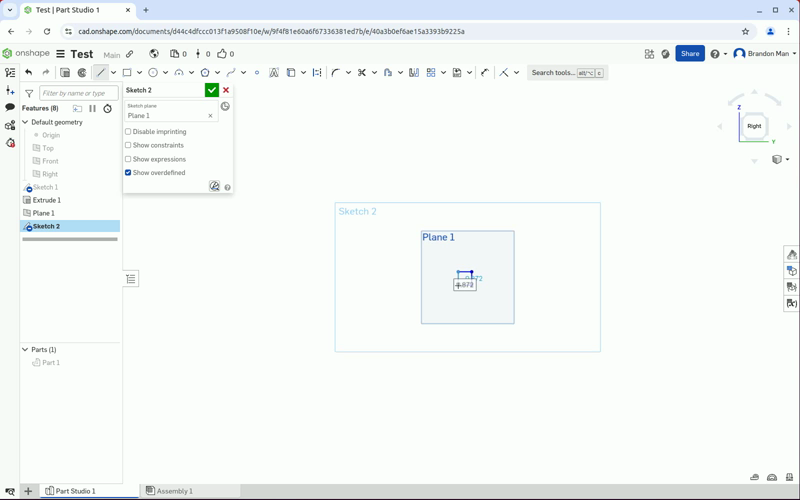
scroll(6)
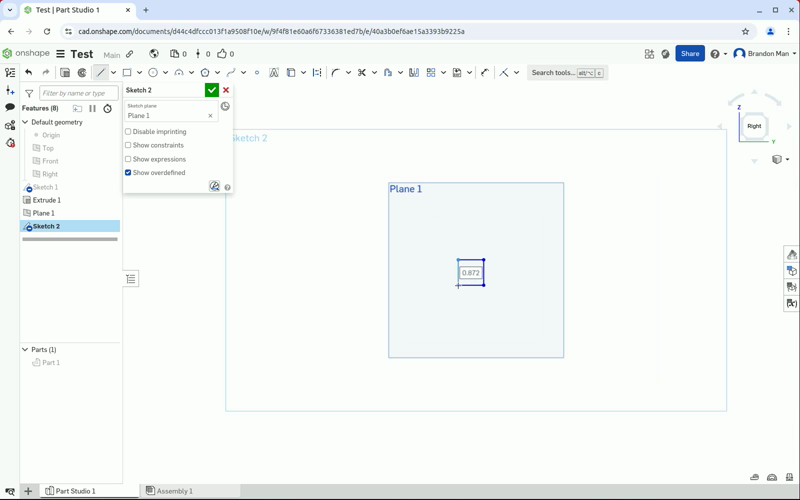
scroll(6)
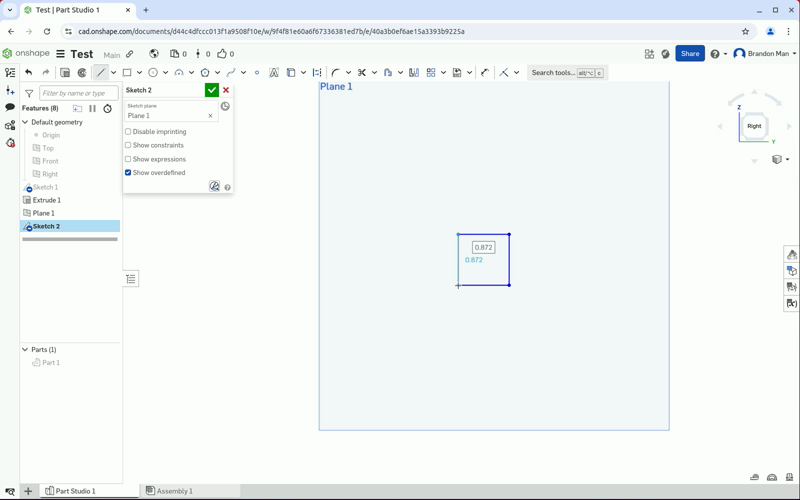
key_up(shift)
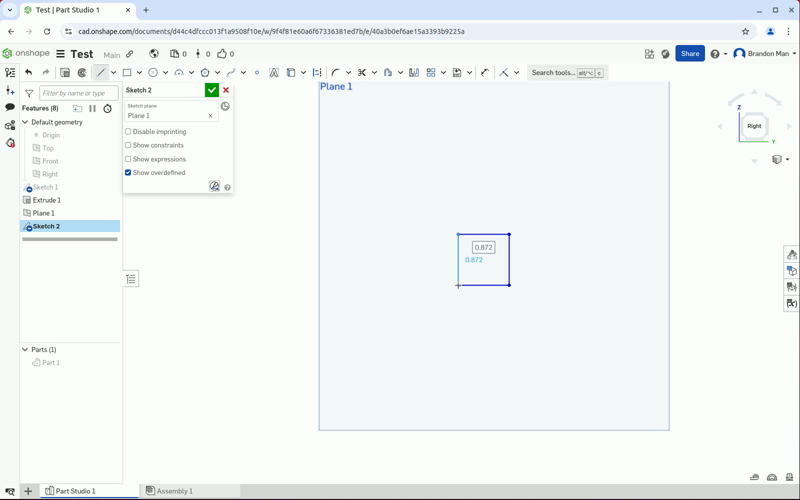
click(458, 285)
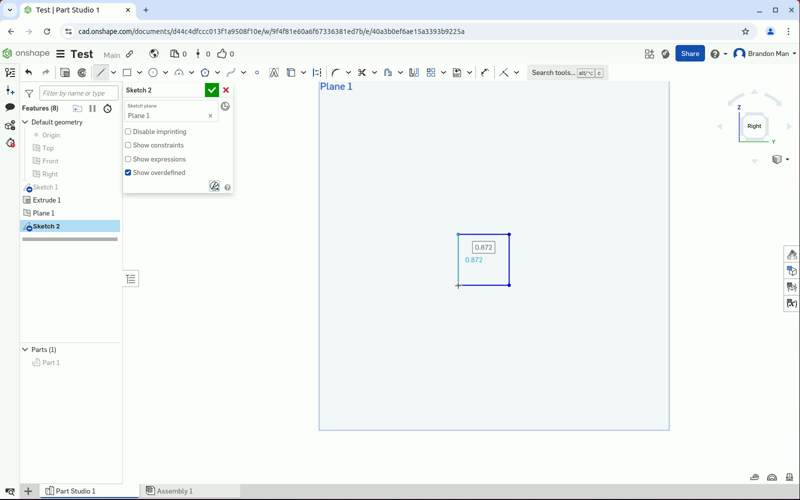
scroll(-6)
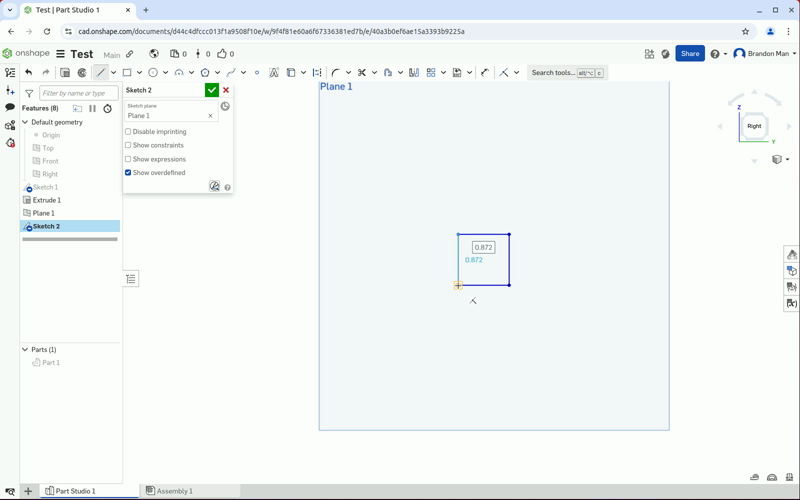
scroll(-6)
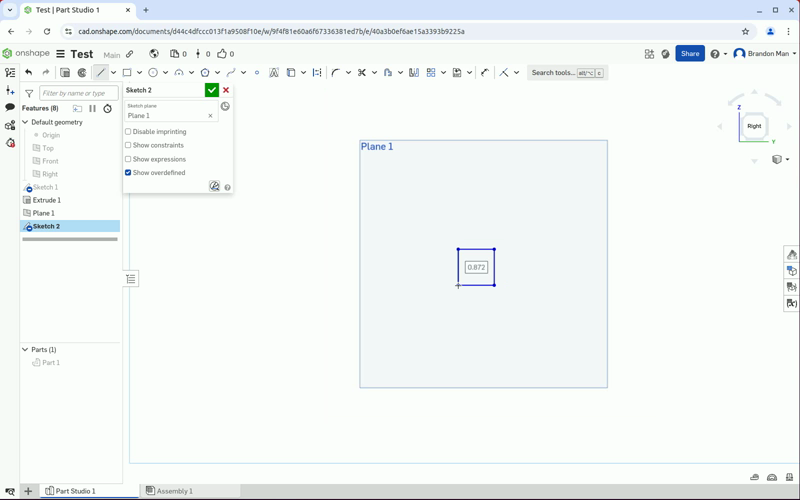
scroll(-6)
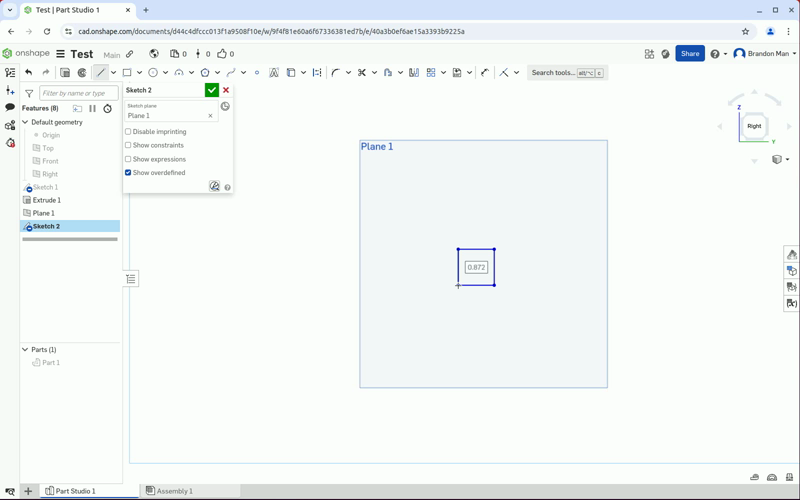
scroll(-6)
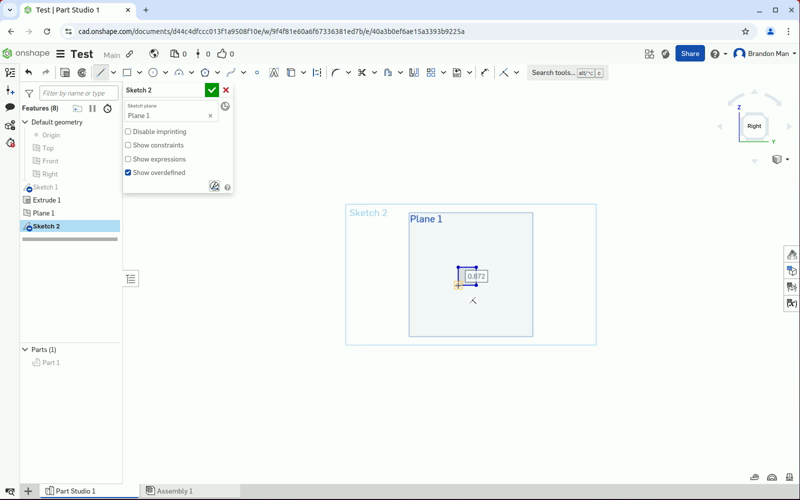
scroll(-6)
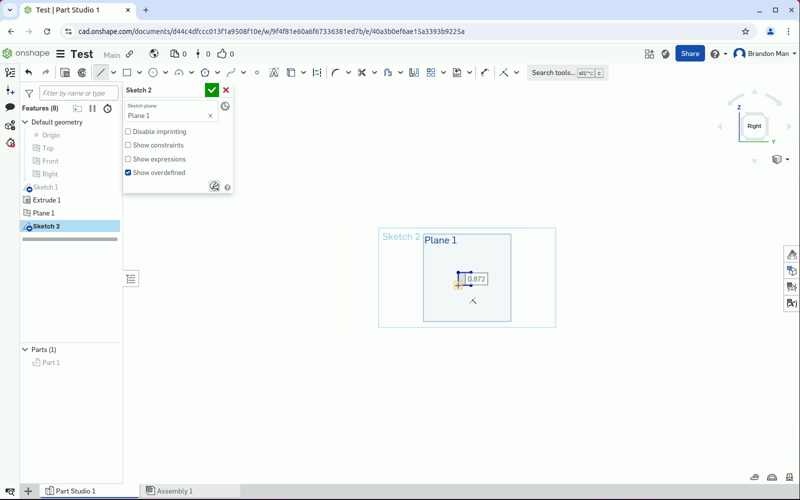
scroll(-6)
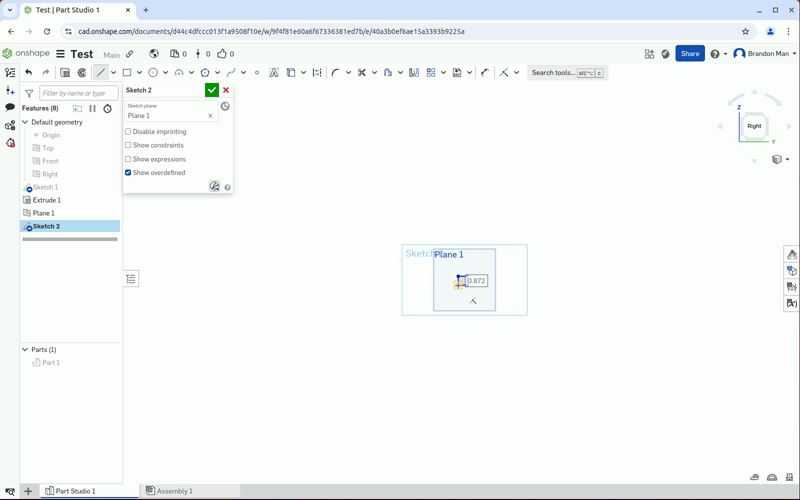
scroll(-6)
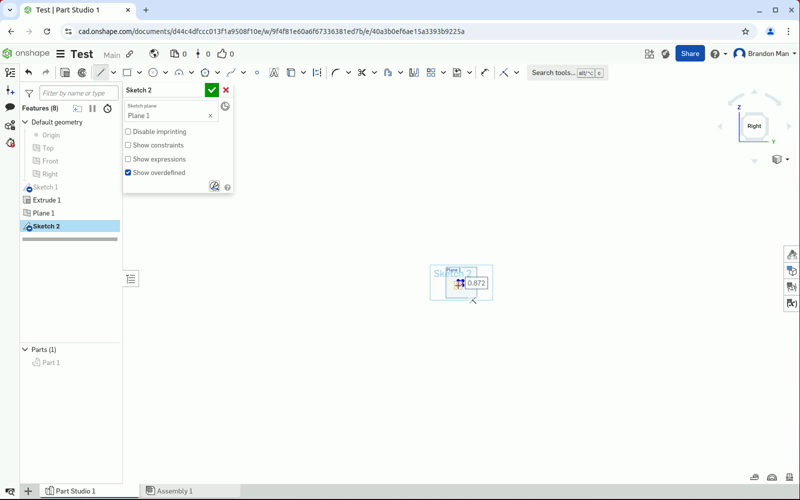
key(esc)
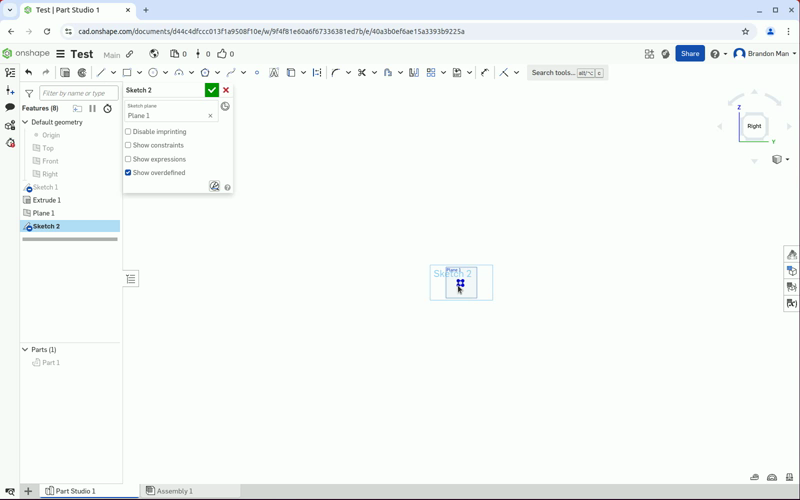
key(l)
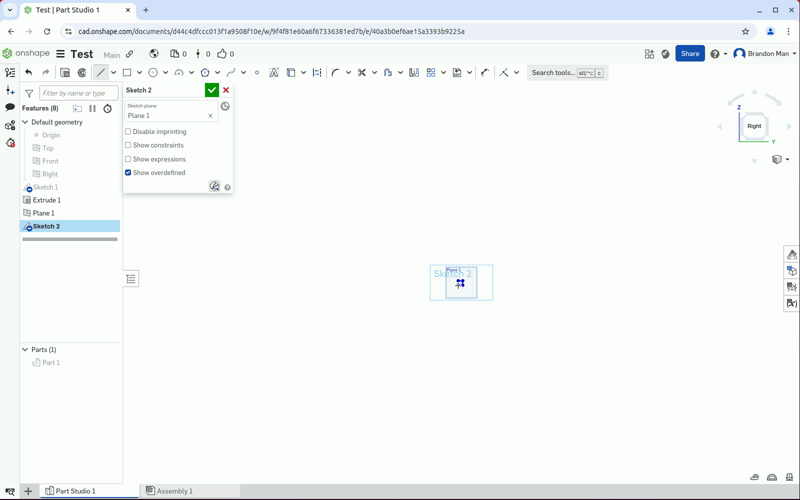
key_down(shift)
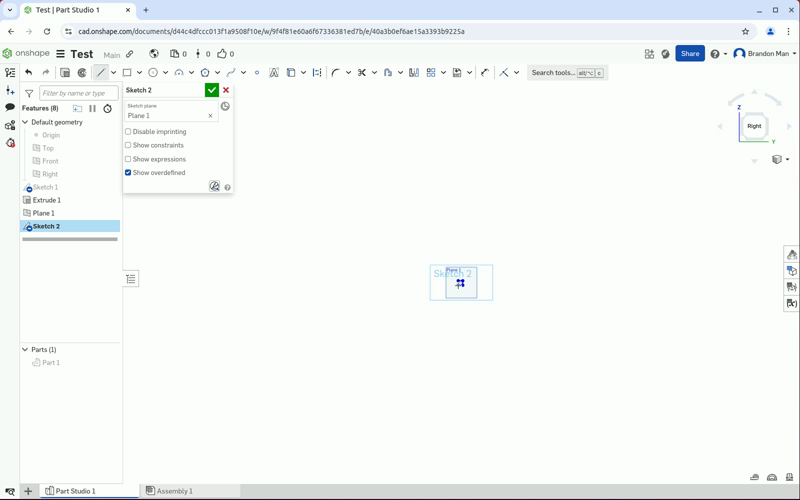
mouse_move(458, 285)
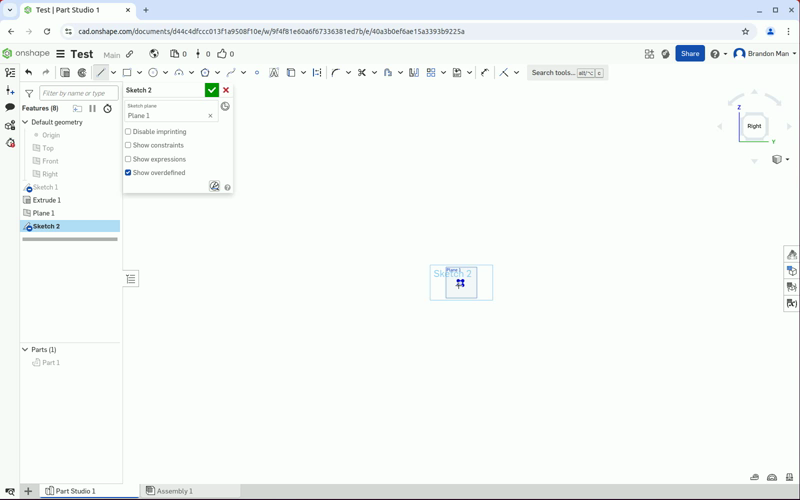
scroll(6)
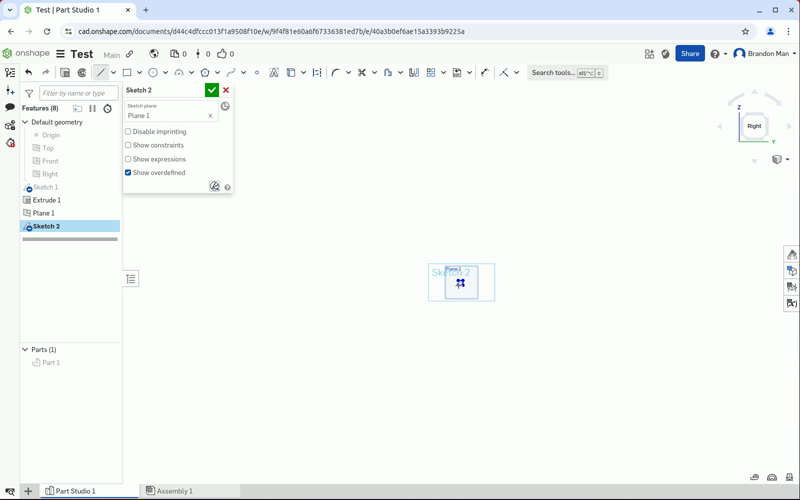
scroll(6)
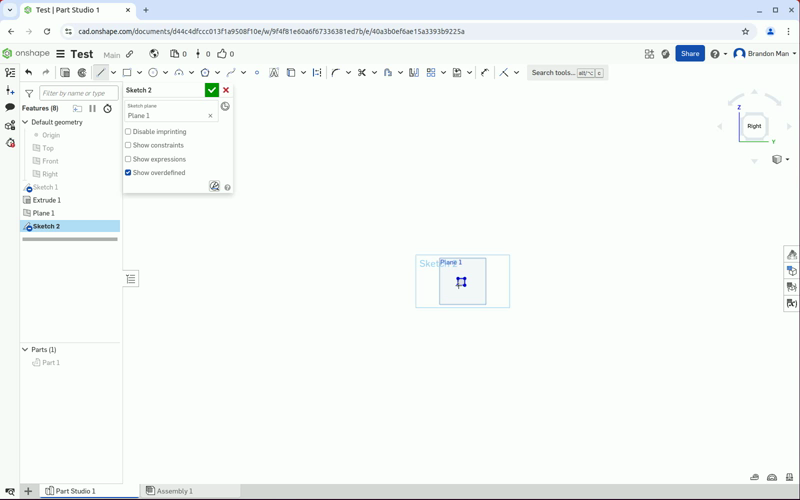
scroll(6)
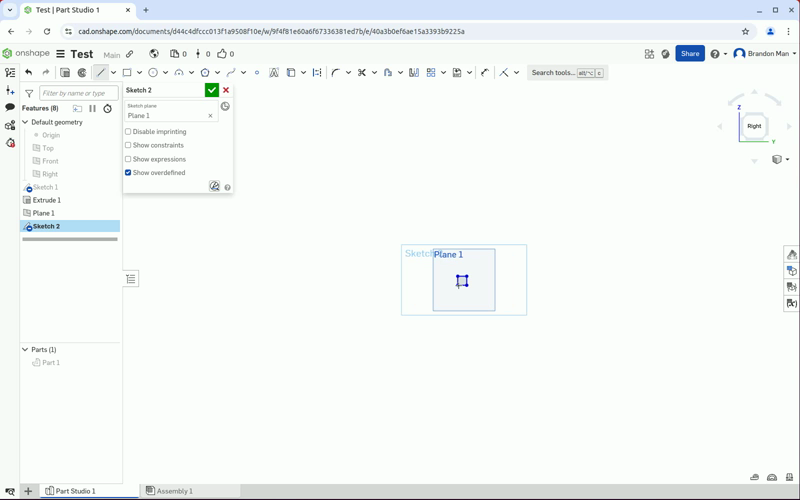
scroll(6)
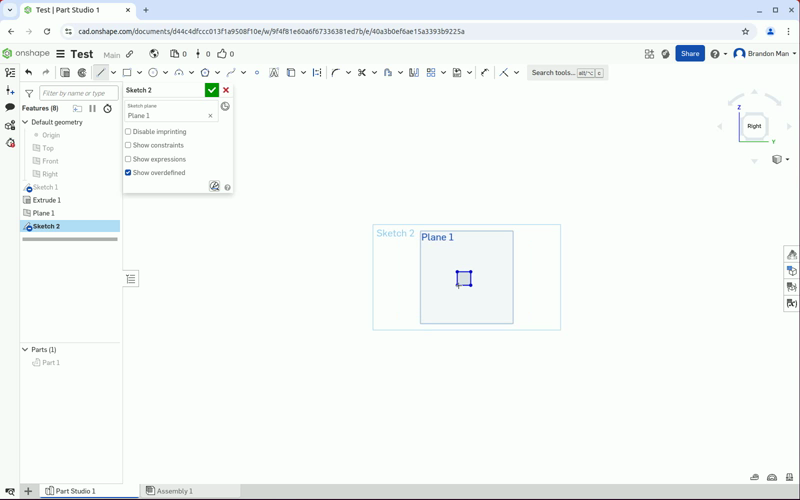
scroll(6)
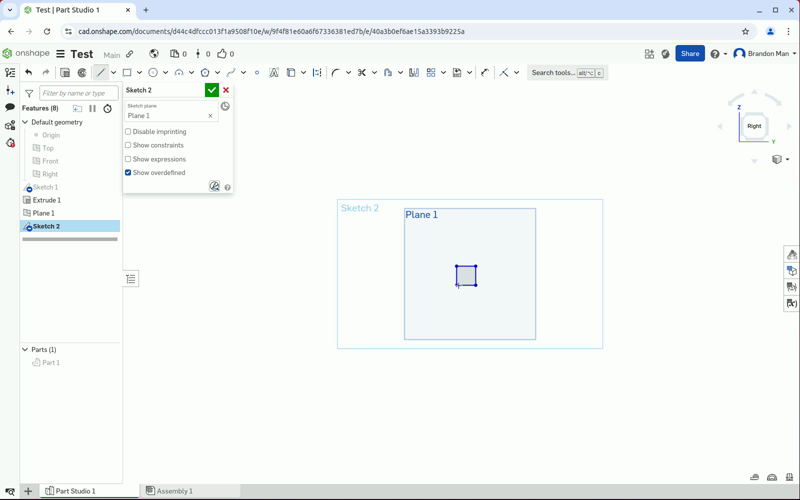
scroll(6)
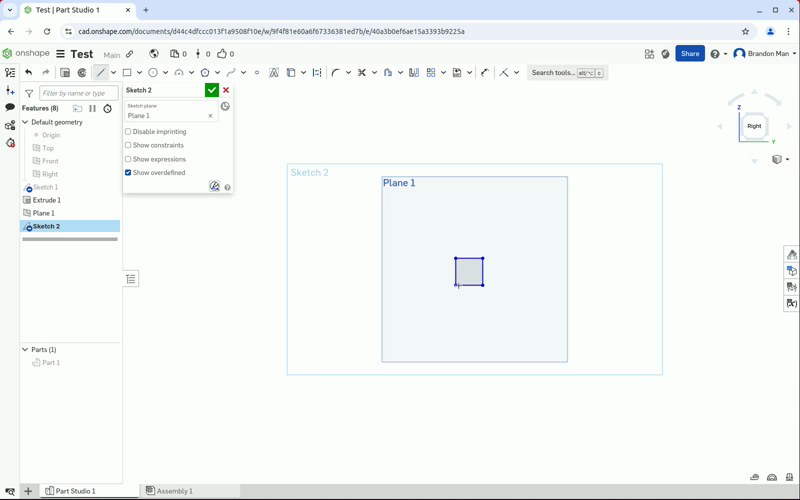
scroll(6)
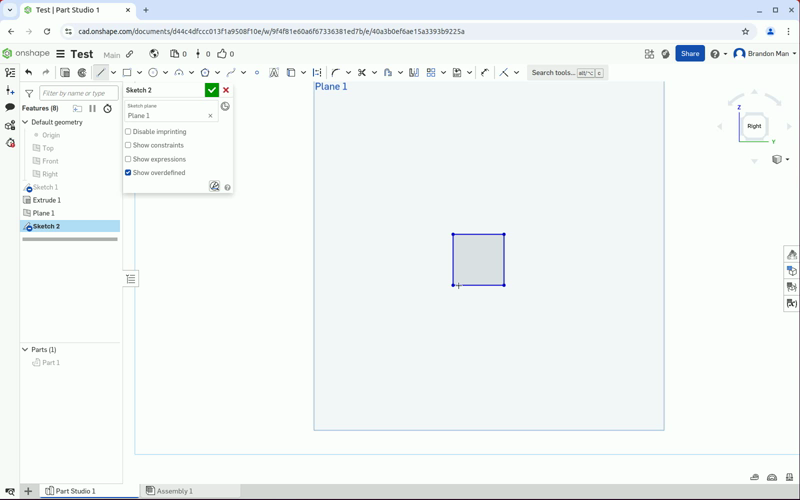
click(458, 285)
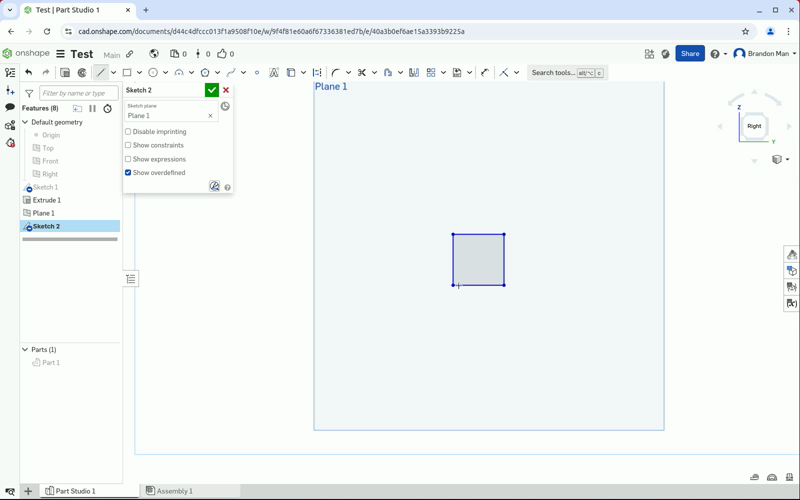
scroll(-6)
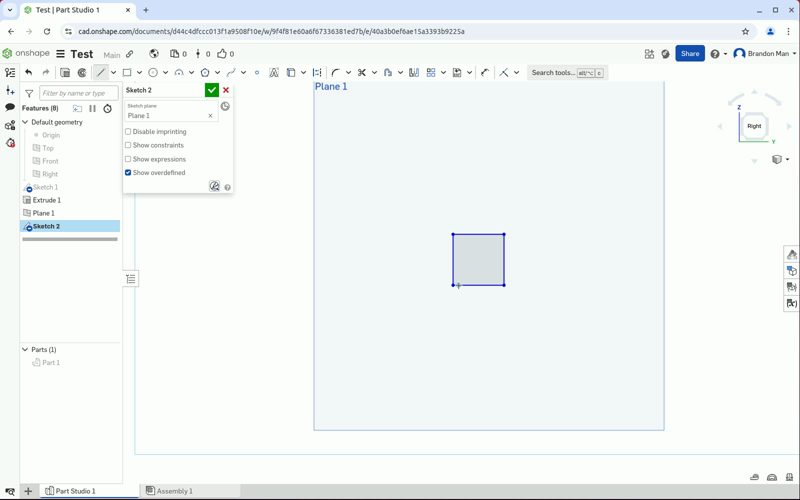
scroll(-6)
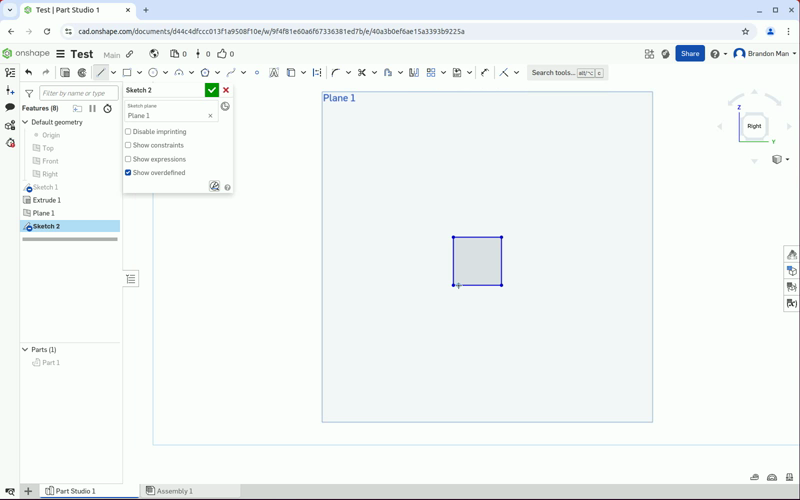
scroll(-6)
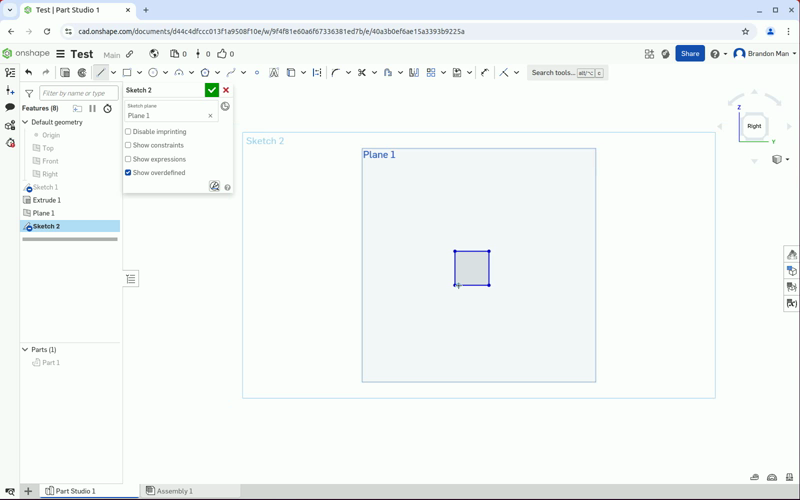
scroll(-6)
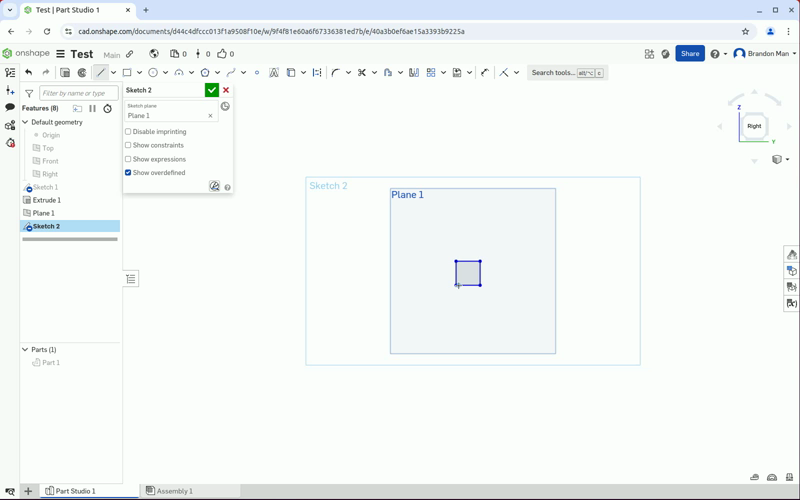
scroll(-6)
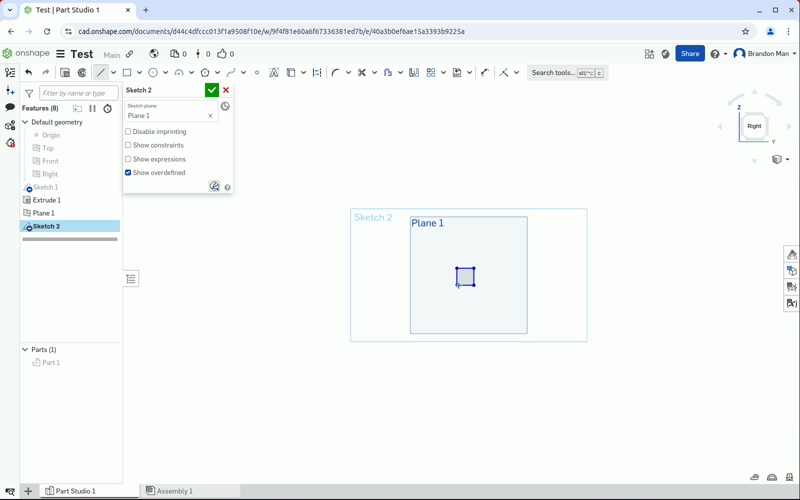
scroll(-6)
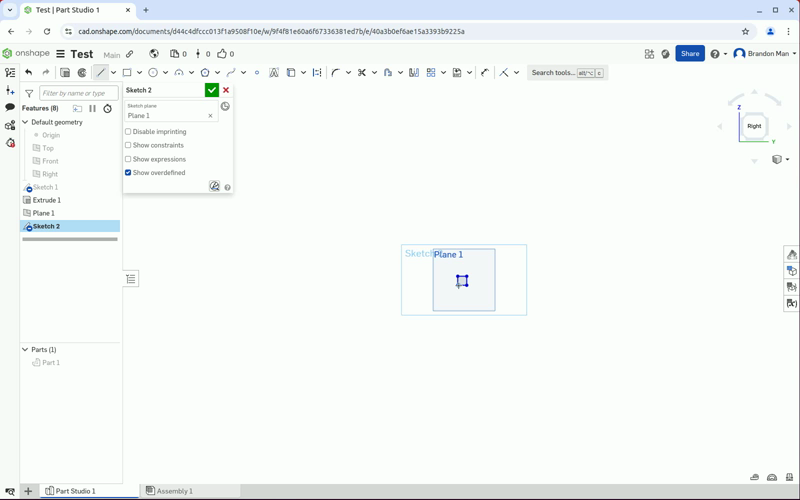
scroll(-6)
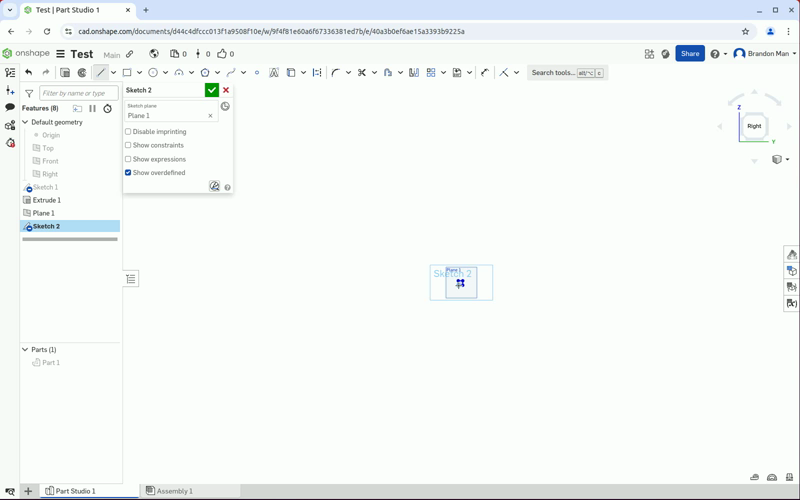
key_up(shift)
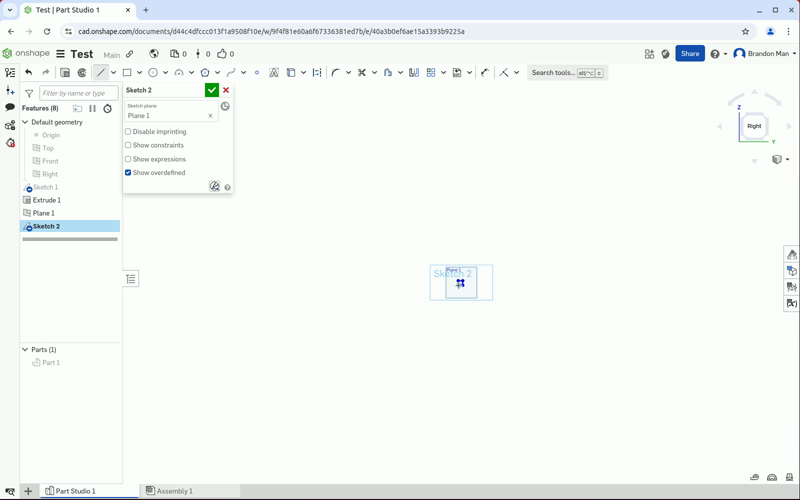
key_down(shift)
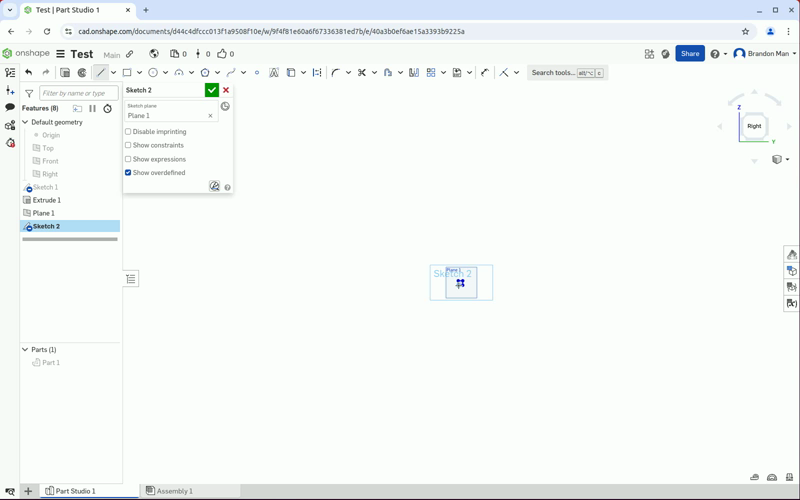
mouse_move(488, 285)
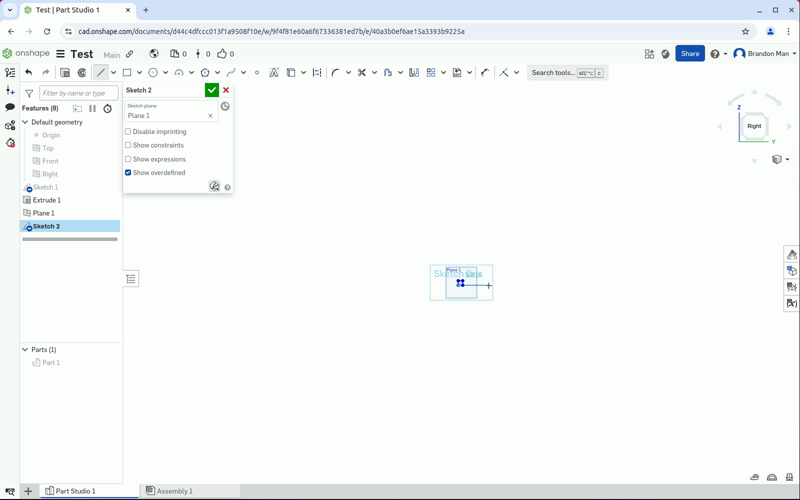
mouse_move(462, 285)
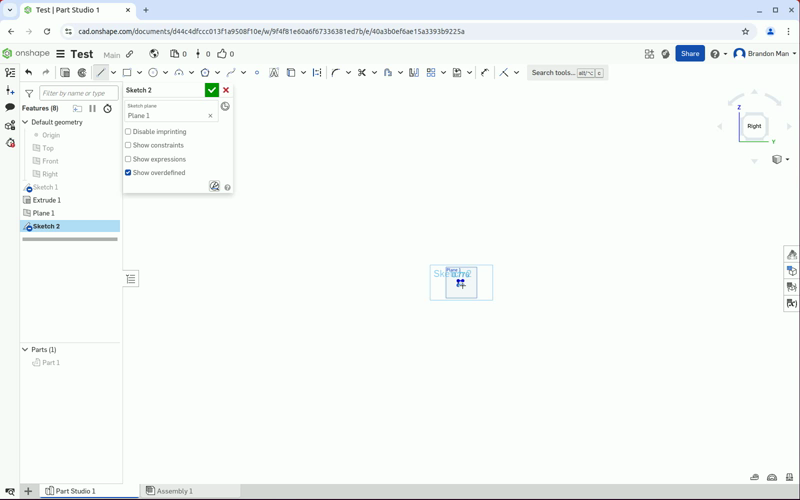
scroll(6)
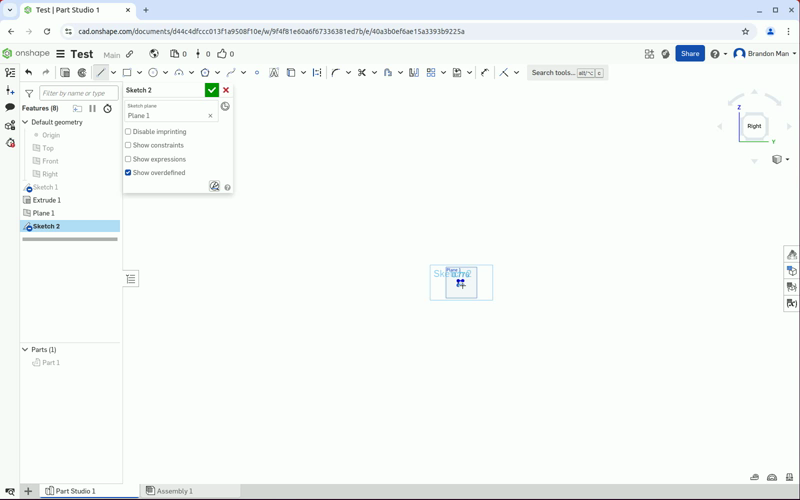
scroll(6)
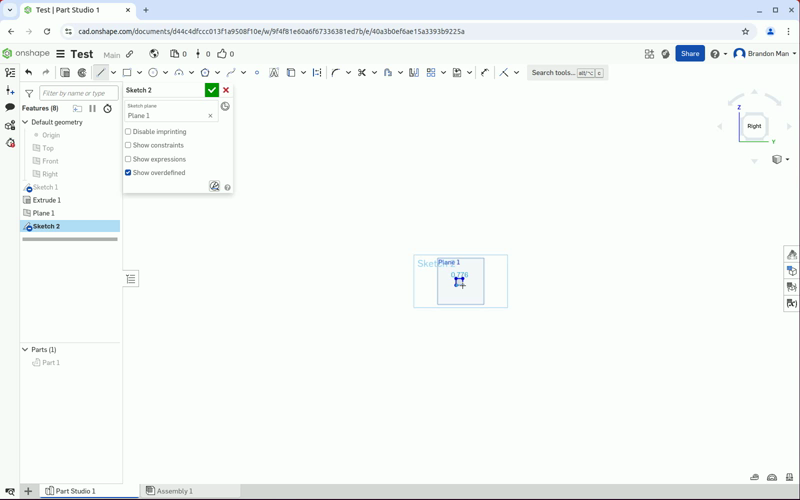
scroll(6)
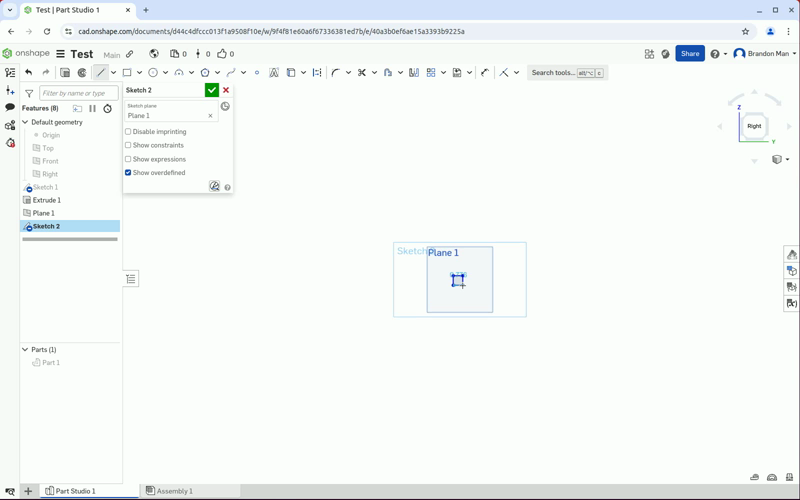
scroll(6)
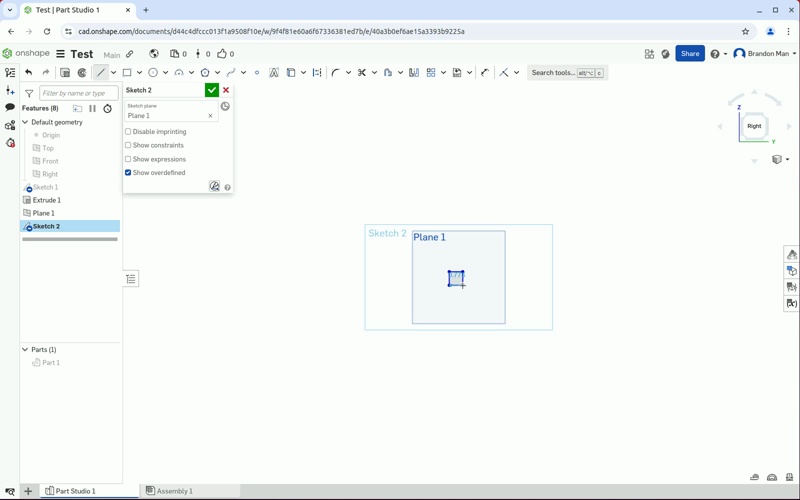
scroll(6)
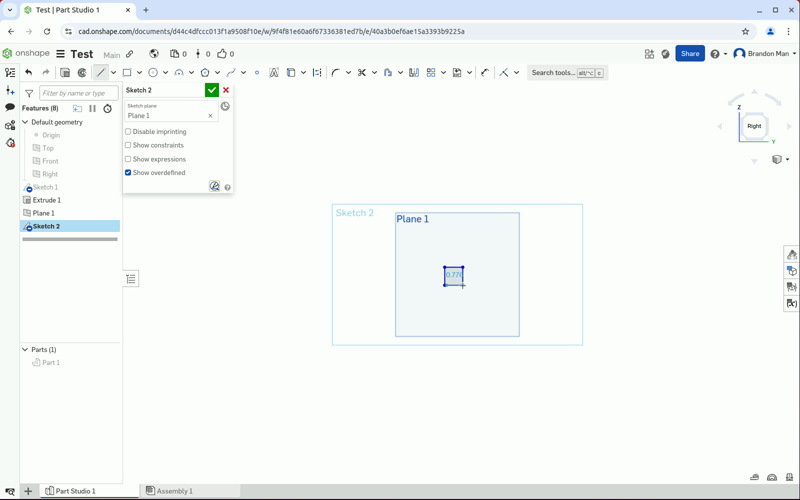
scroll(6)
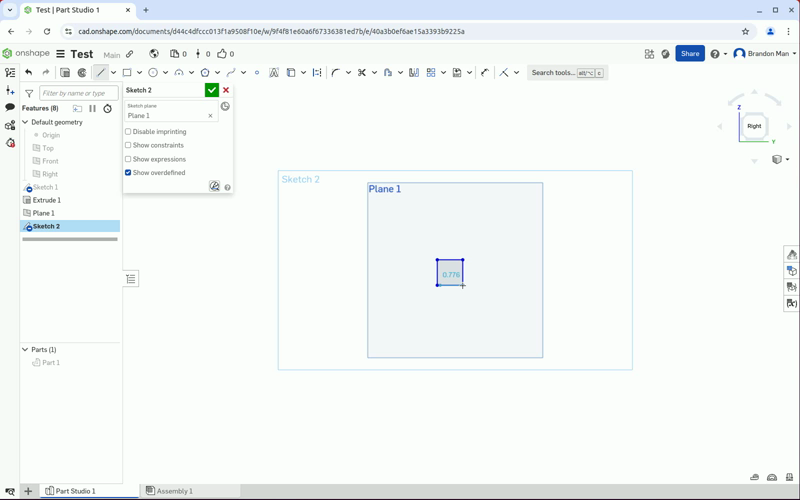
scroll(6)
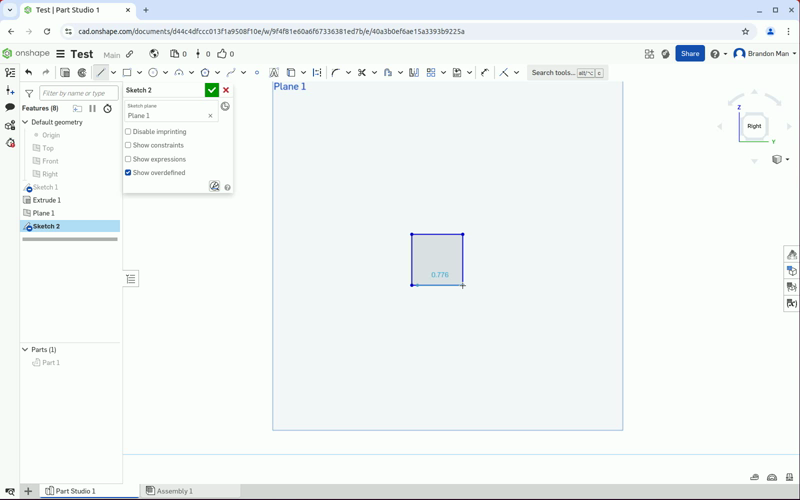
click(462, 285)
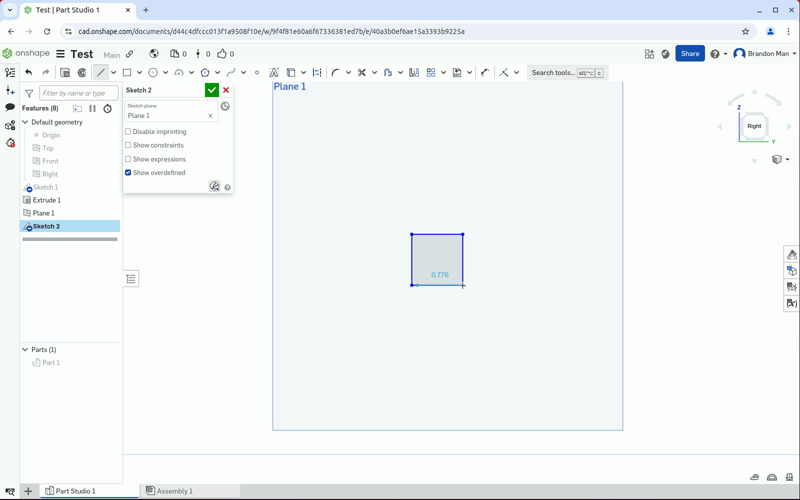
scroll(-6)
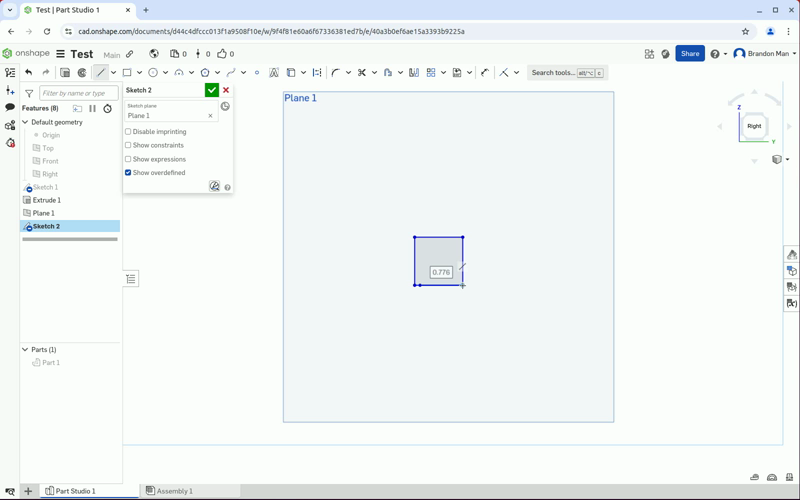
scroll(-6)
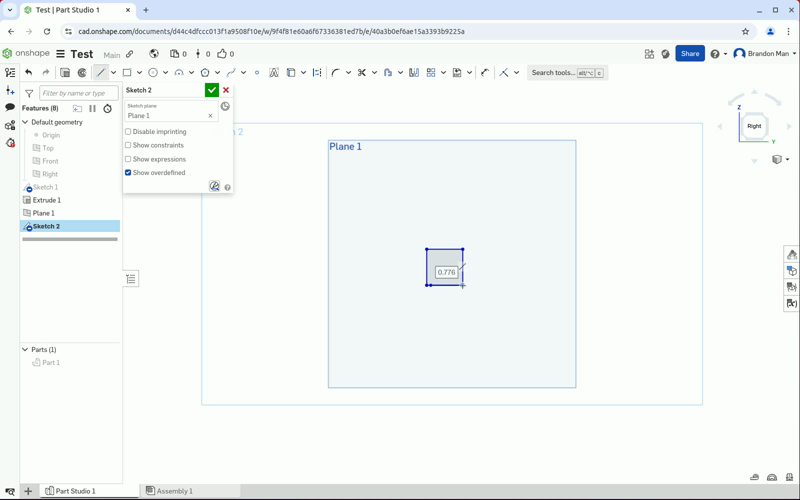
scroll(-6)
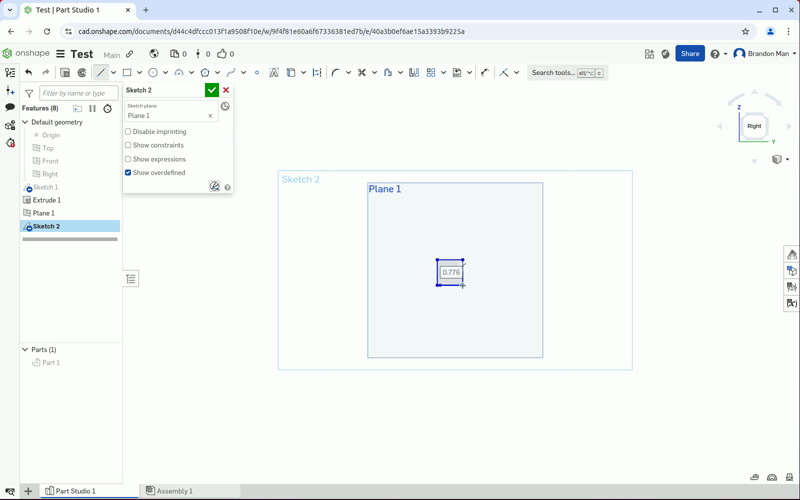
scroll(-6)
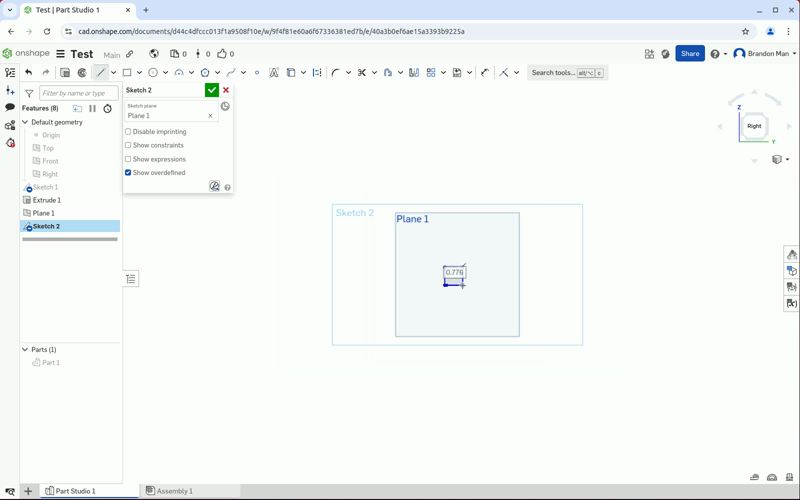
scroll(-6)
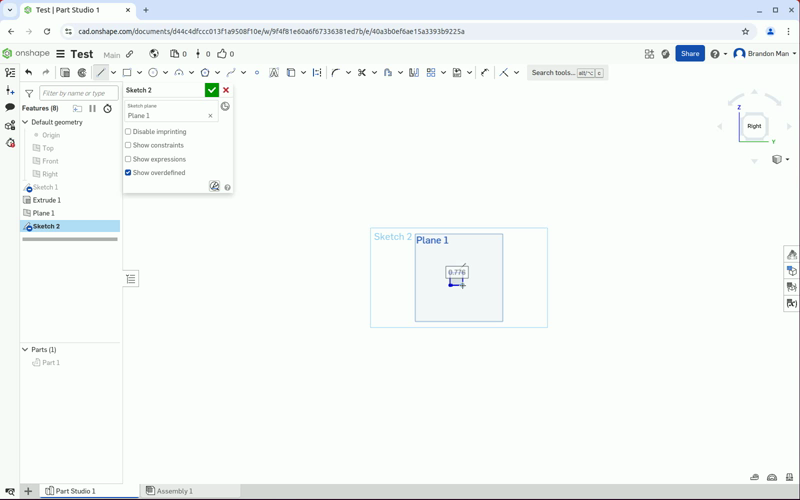
scroll(-6)
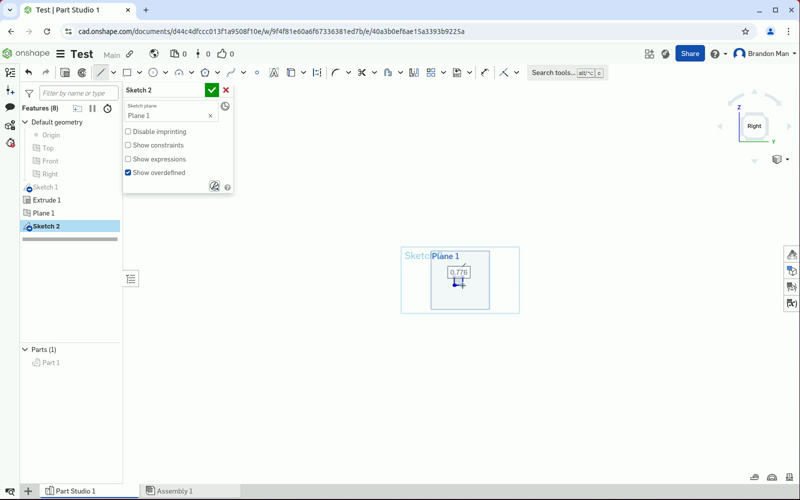
scroll(-6)
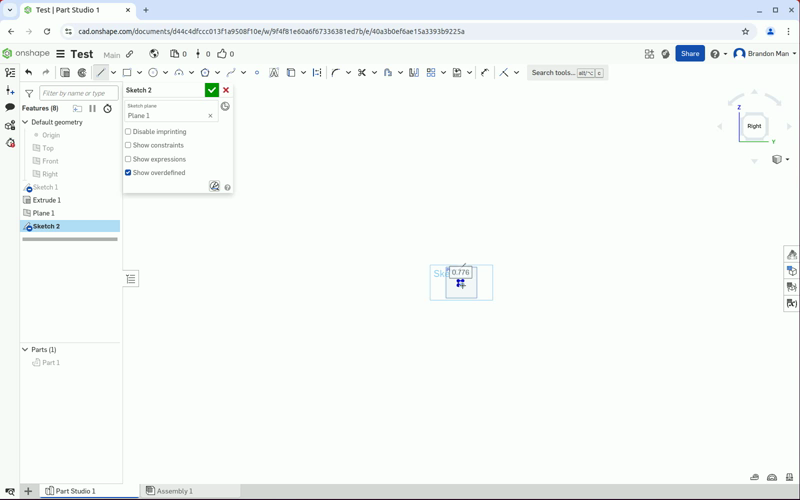
key_up(shift)
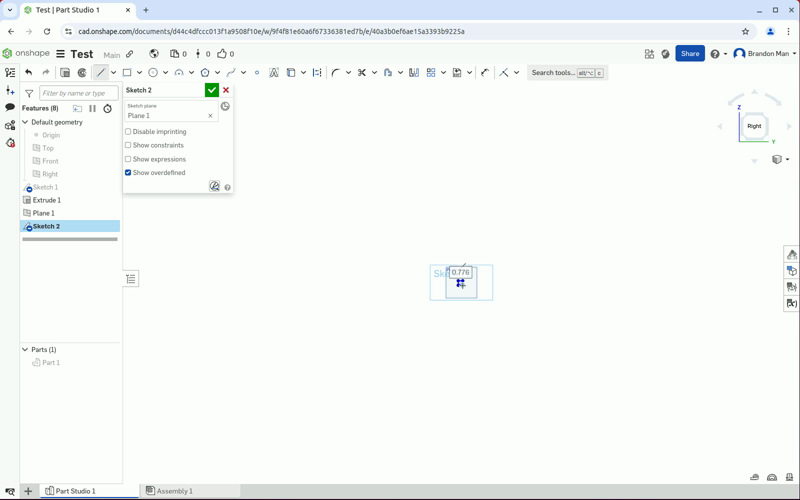
key_down(shift)
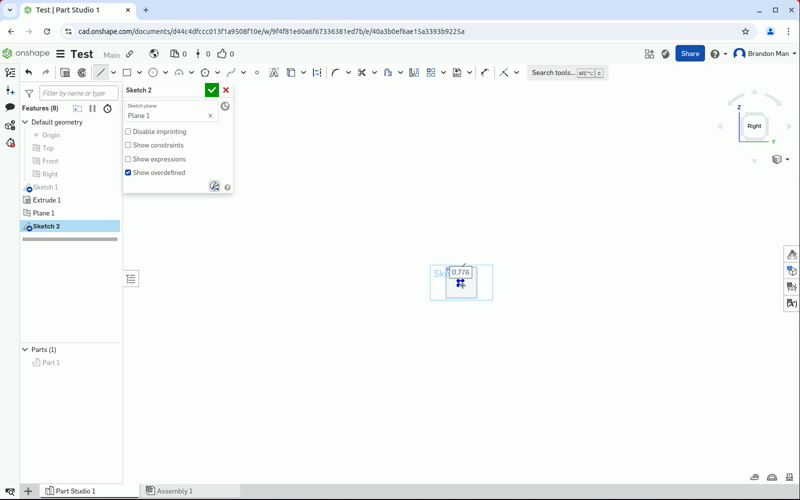
mouse_move(492, 285)
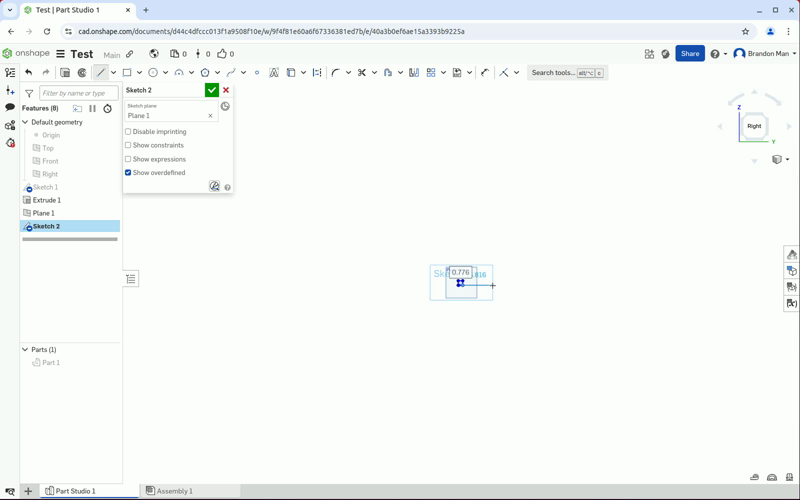
mouse_move(462, 280)
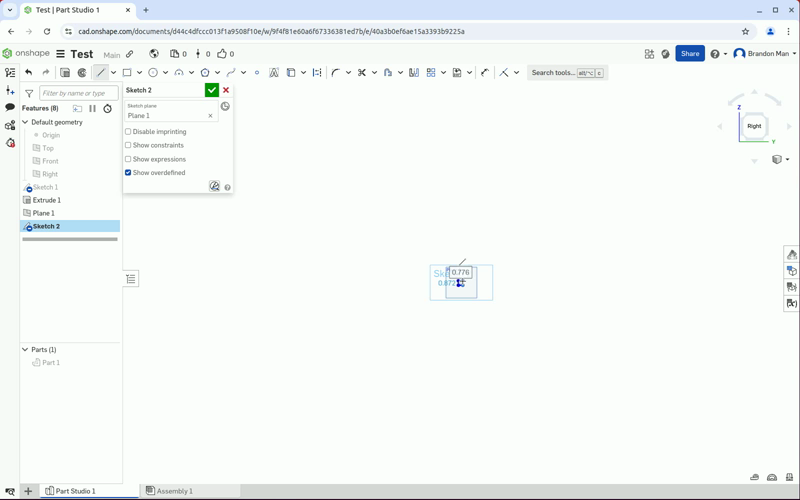
scroll(6)
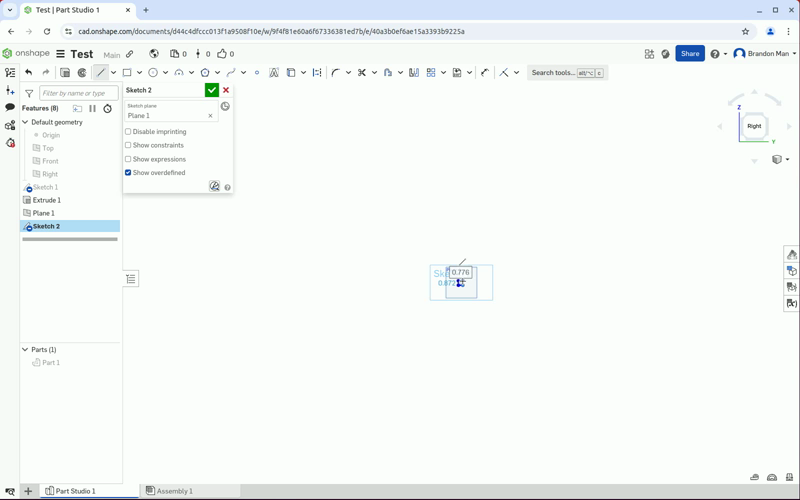
scroll(6)
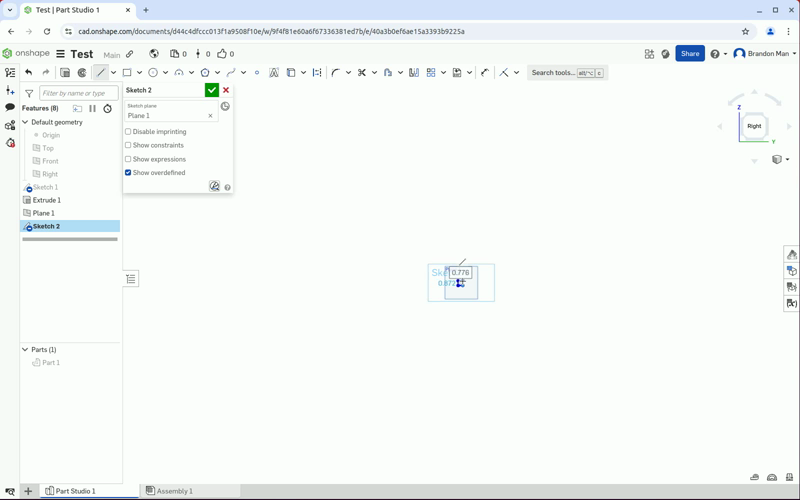
scroll(6)
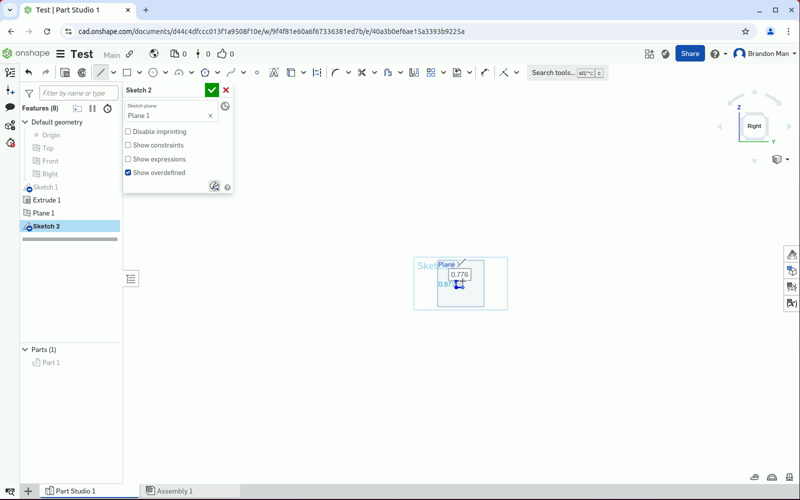
scroll(6)
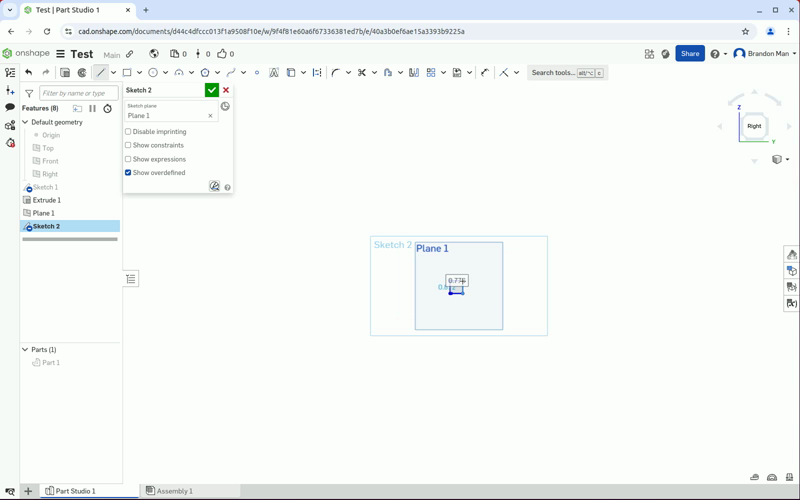
scroll(6)
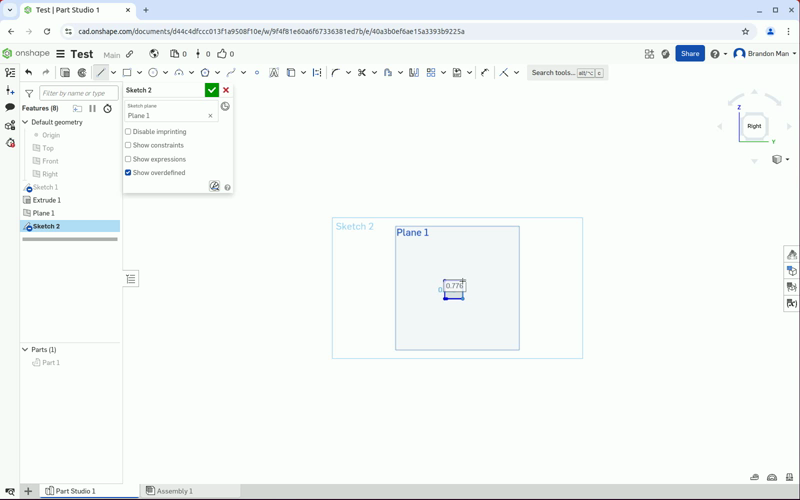
scroll(6)
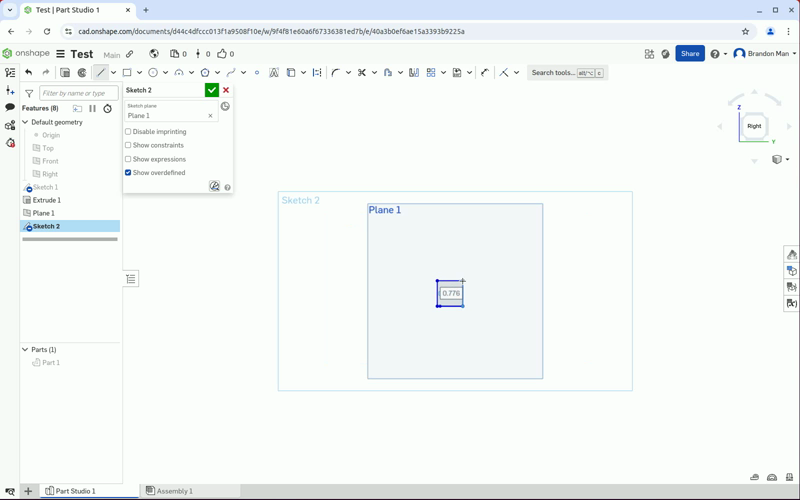
scroll(6)
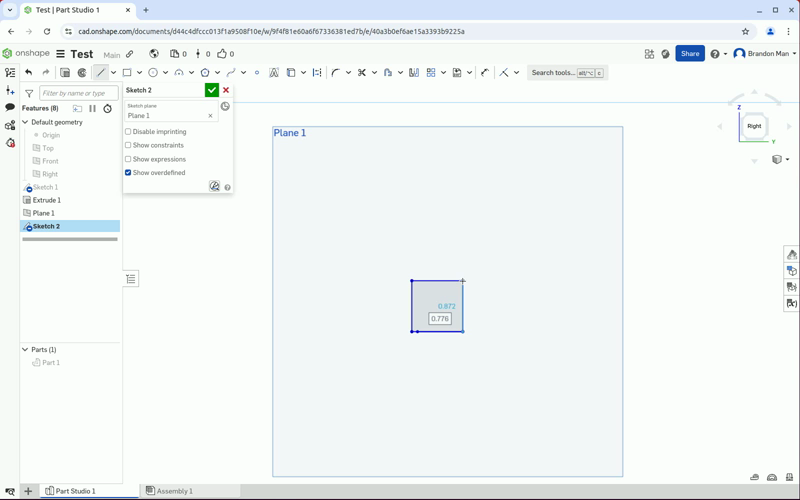
click(462, 280)
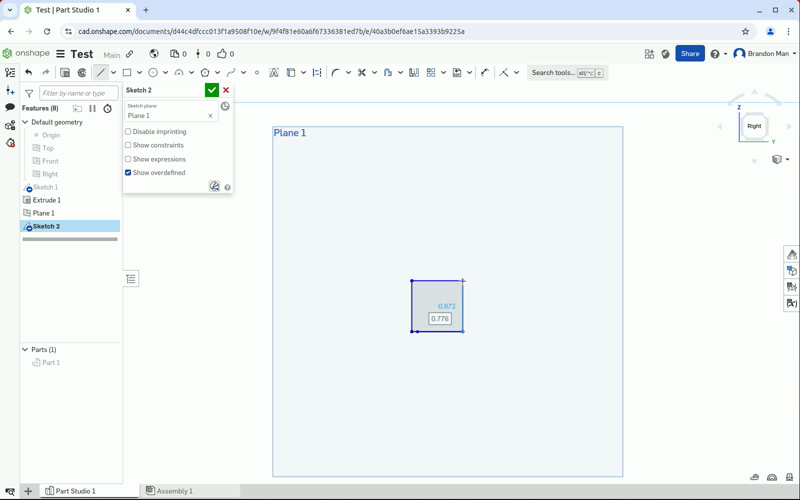
scroll(-6)
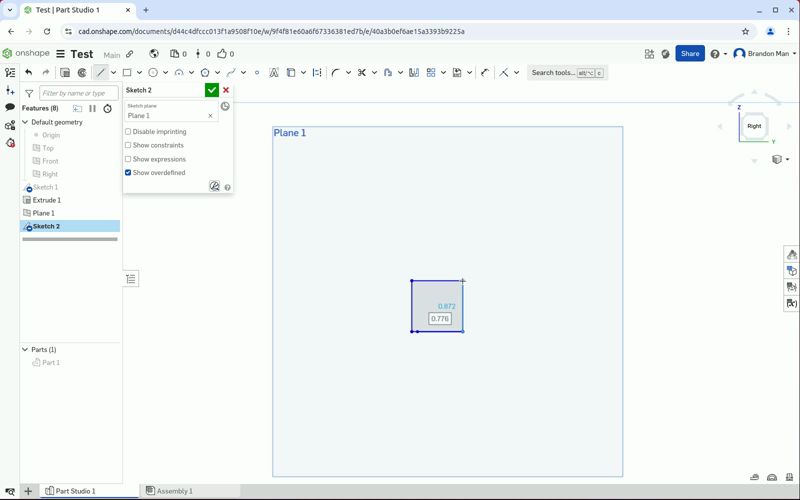
scroll(-6)
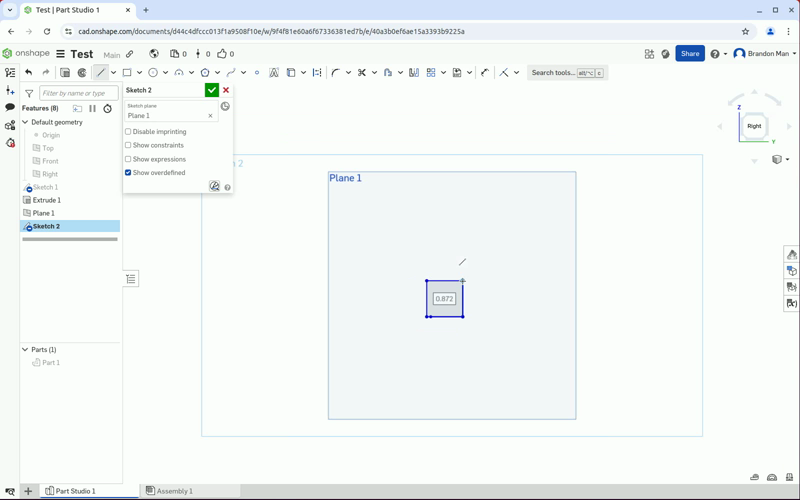
scroll(-6)
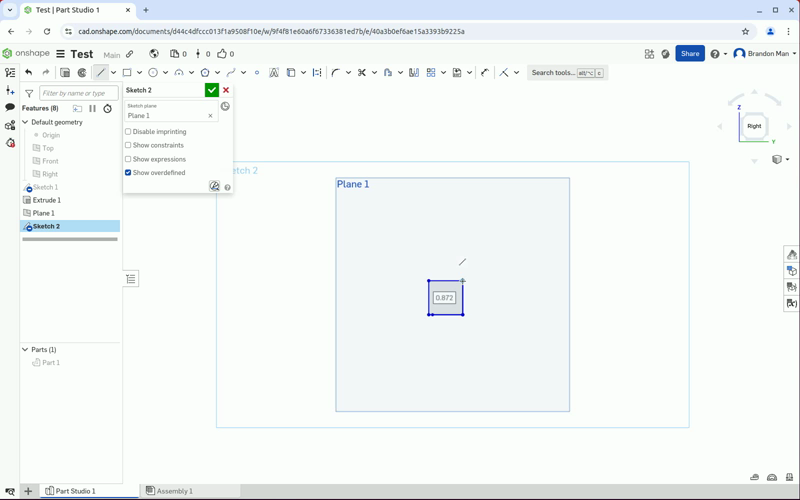
scroll(-6)
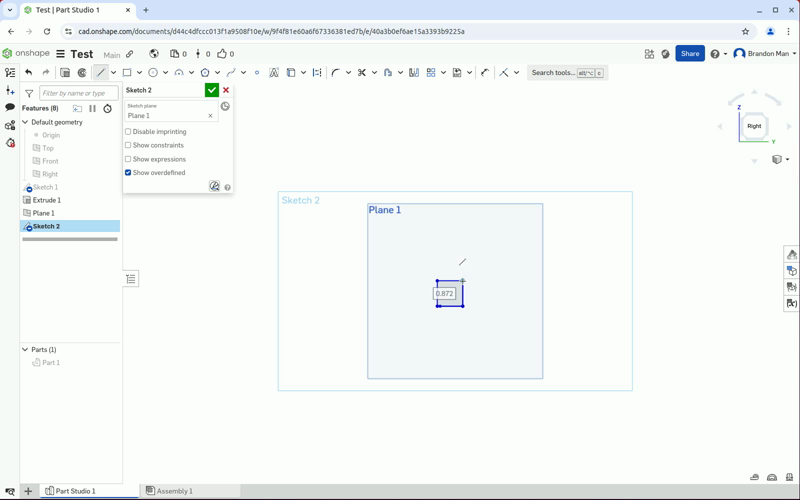
scroll(-6)
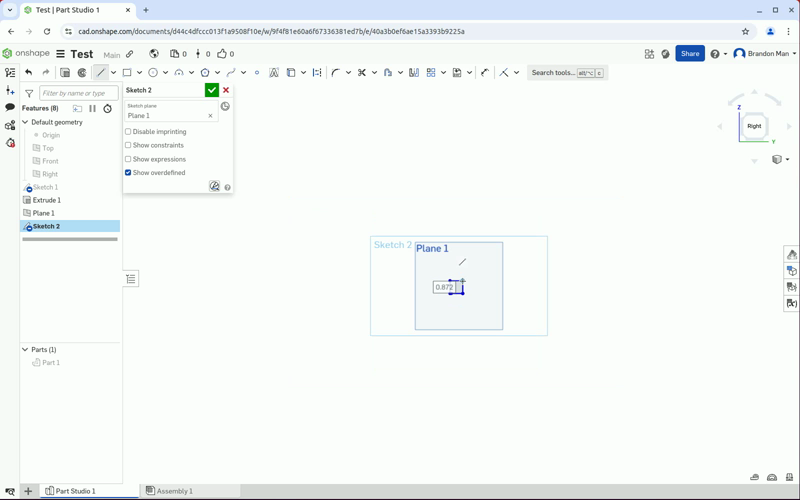
scroll(-6)
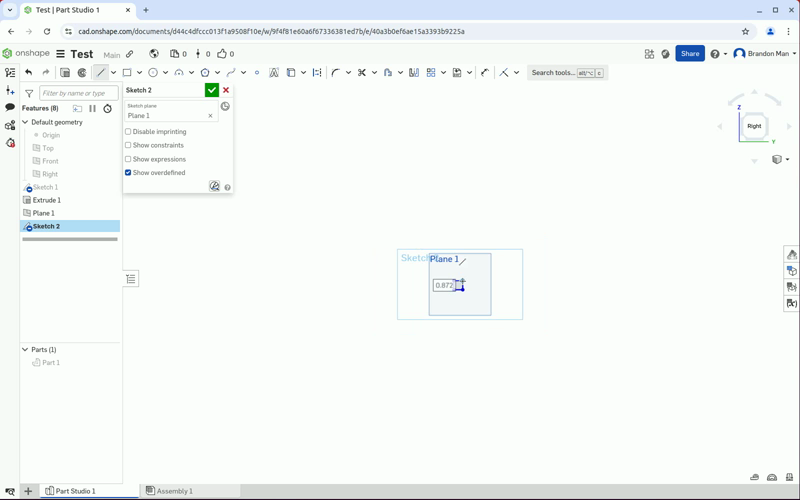
scroll(-6)
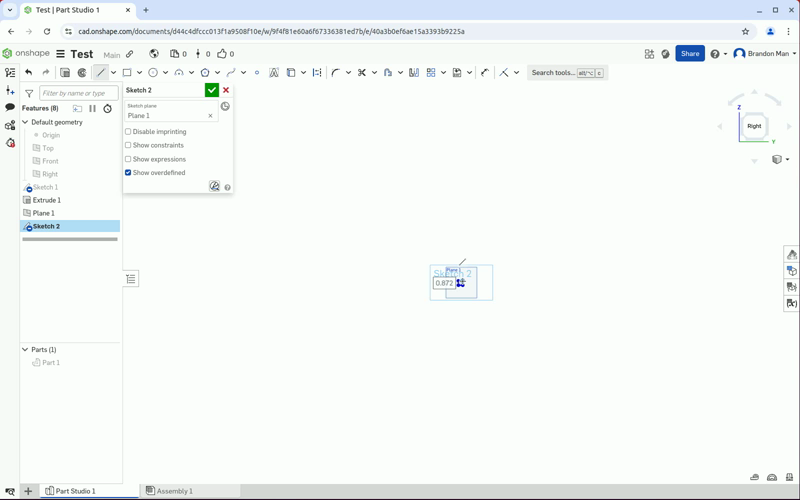
key_up(shift)
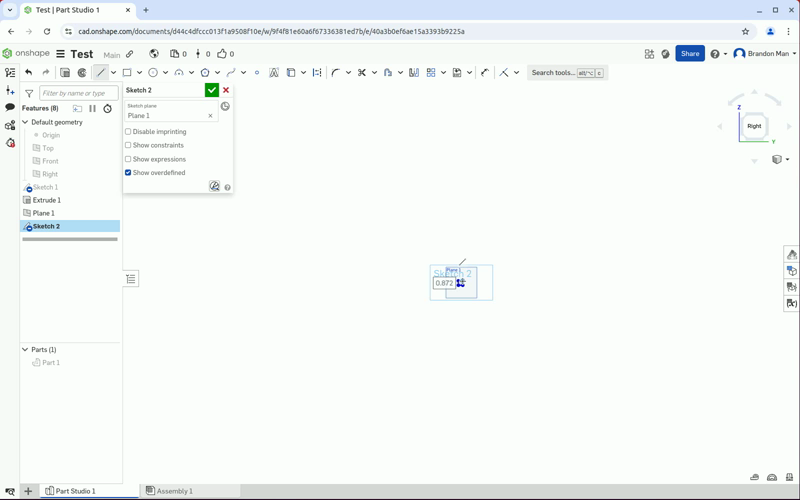
key_down(shift)
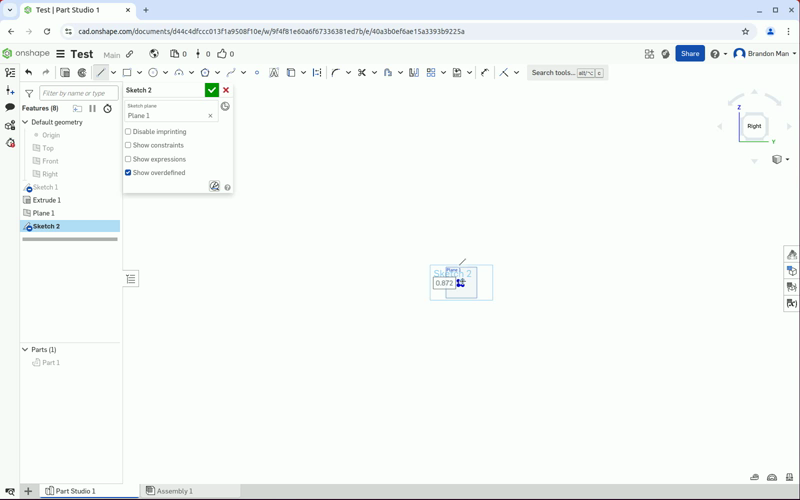
mouse_move(492, 280)
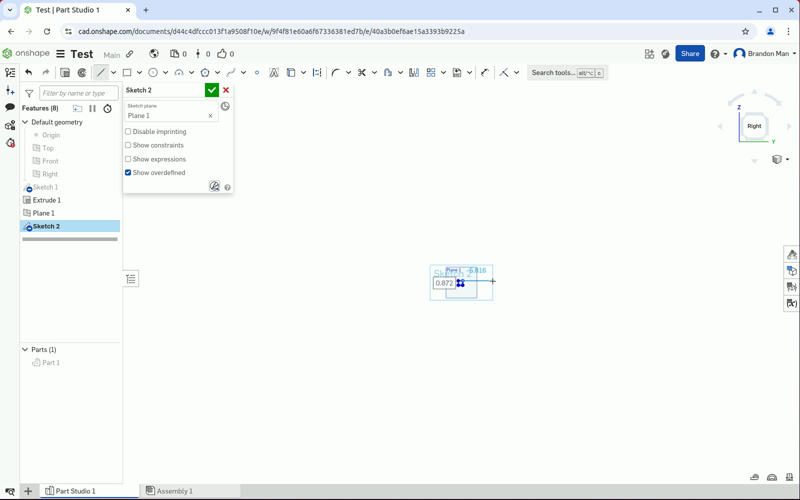
mouse_move(458, 280)
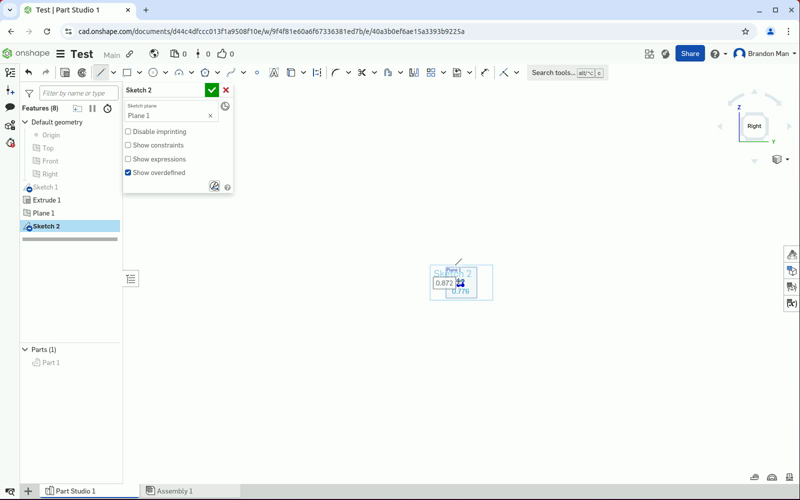
scroll(6)
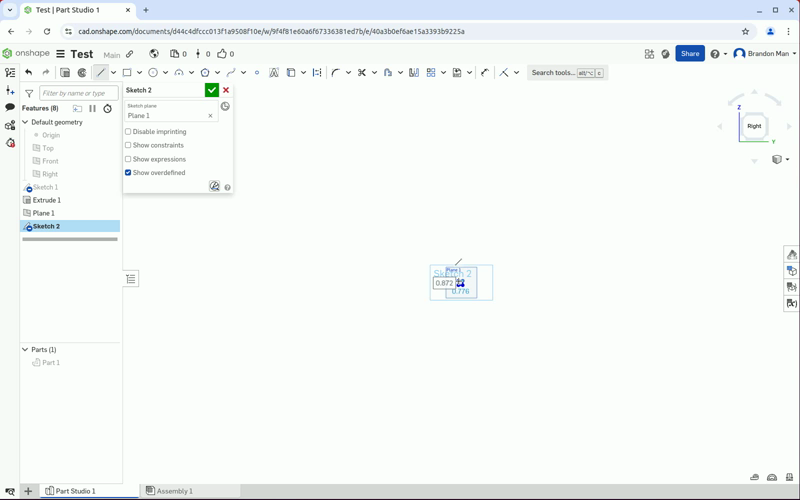
scroll(6)
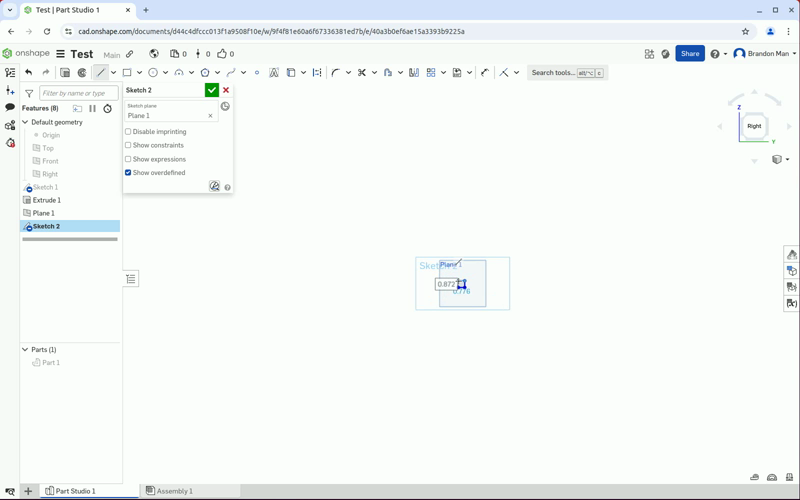
scroll(6)
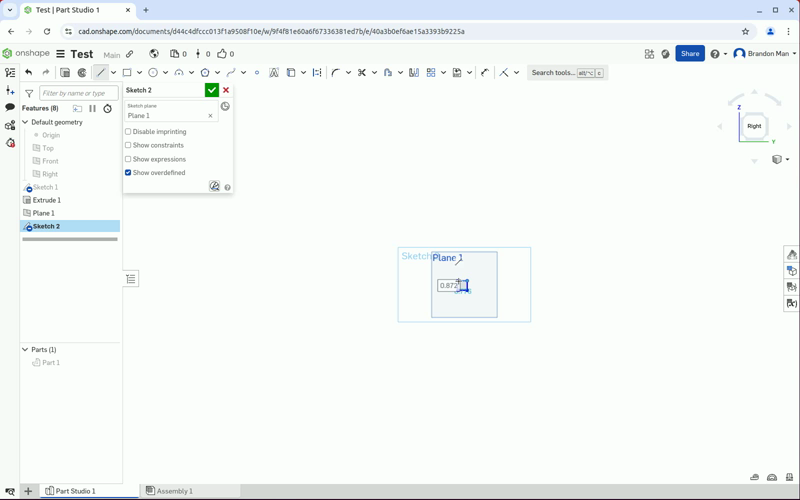
scroll(6)
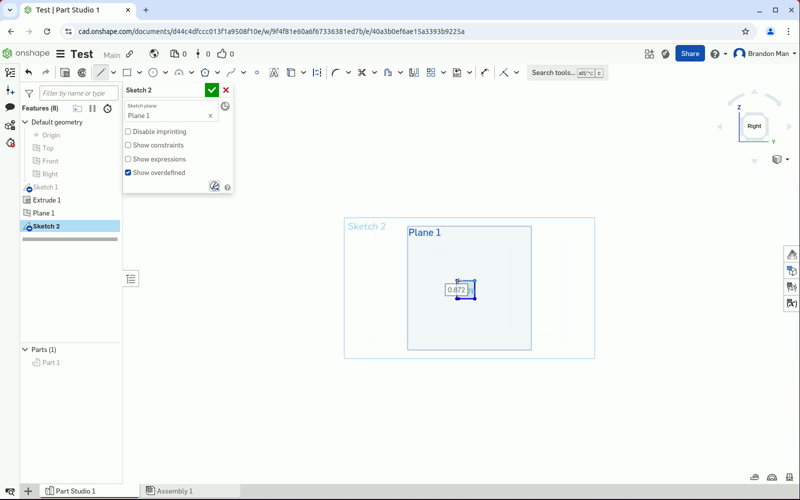
scroll(6)
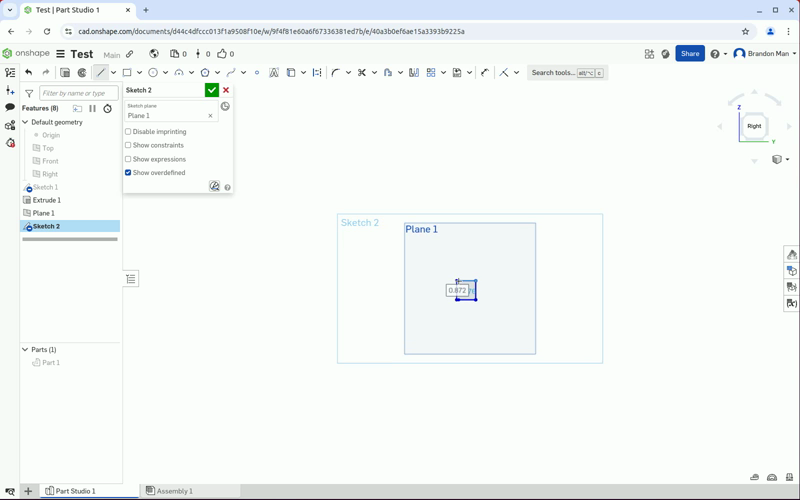
scroll(6)
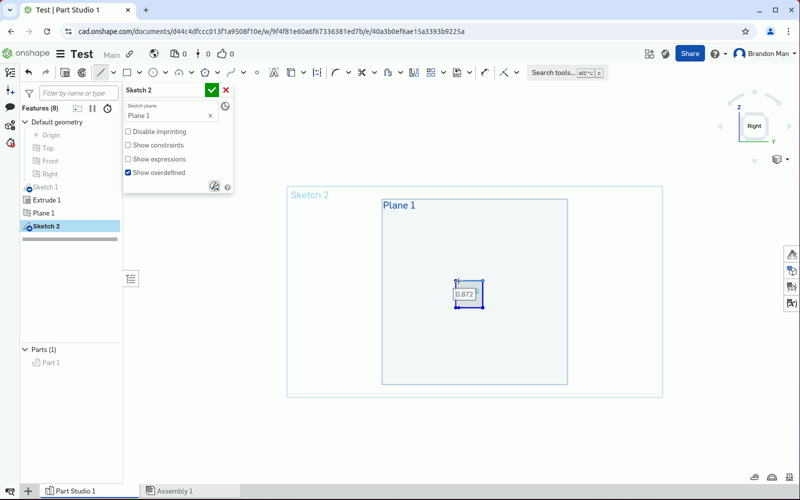
scroll(6)
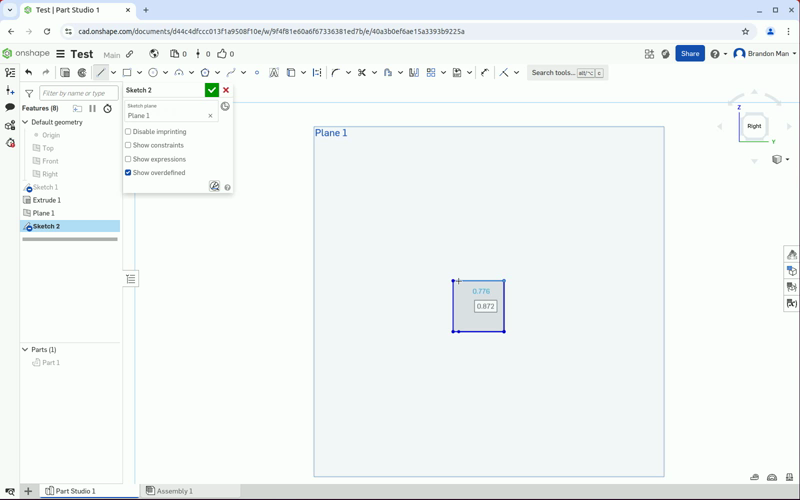
click(458, 280)
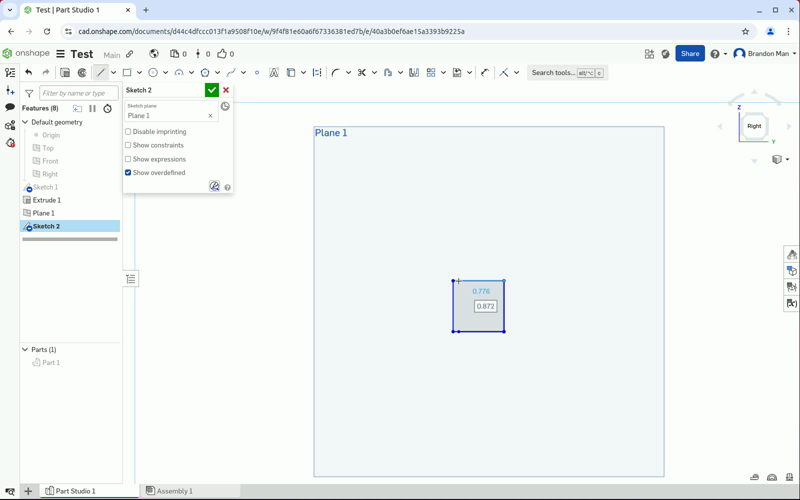
scroll(-6)
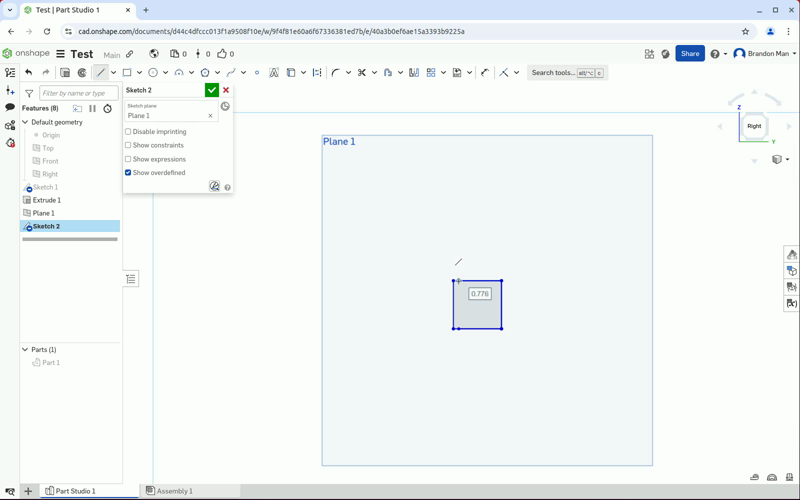
scroll(-6)
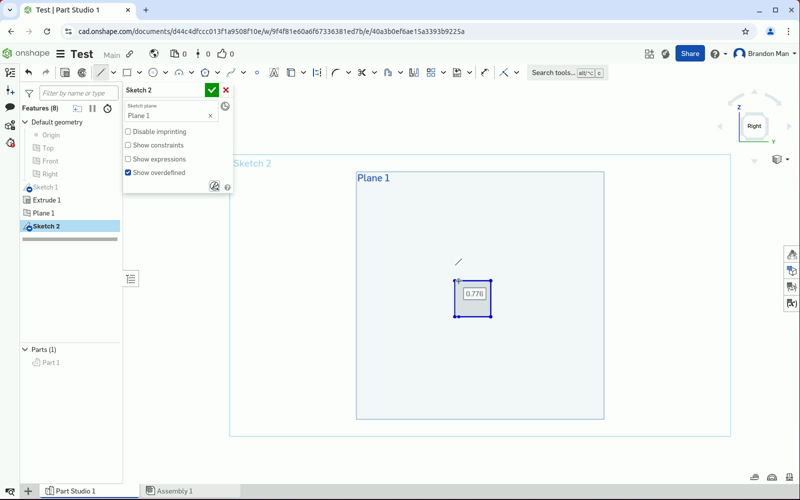
scroll(-6)
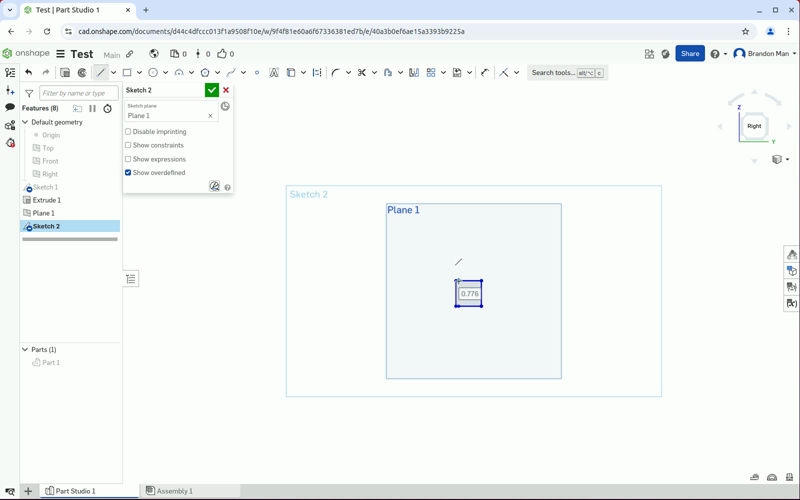
scroll(-6)
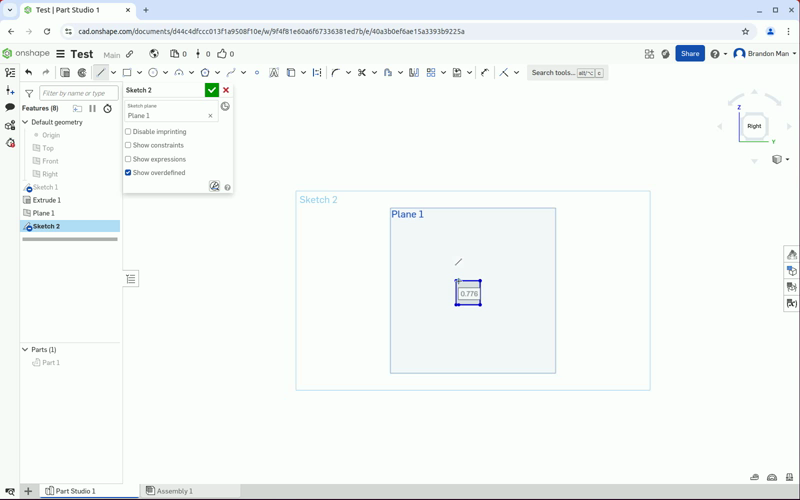
scroll(-6)
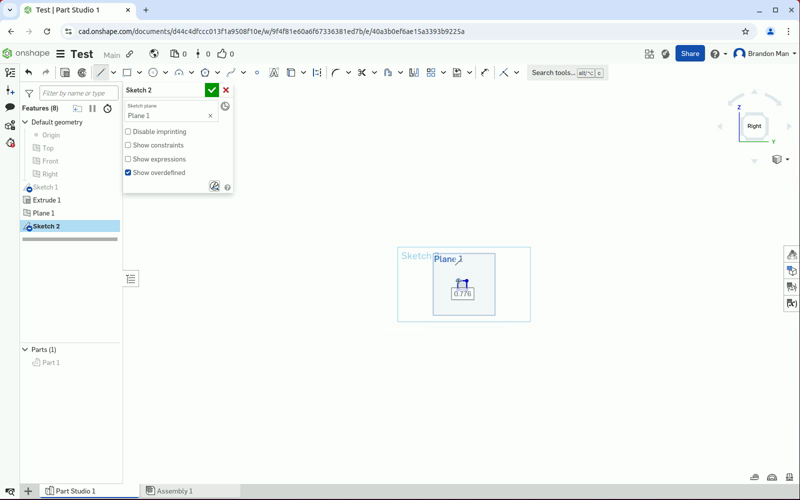
scroll(-6)
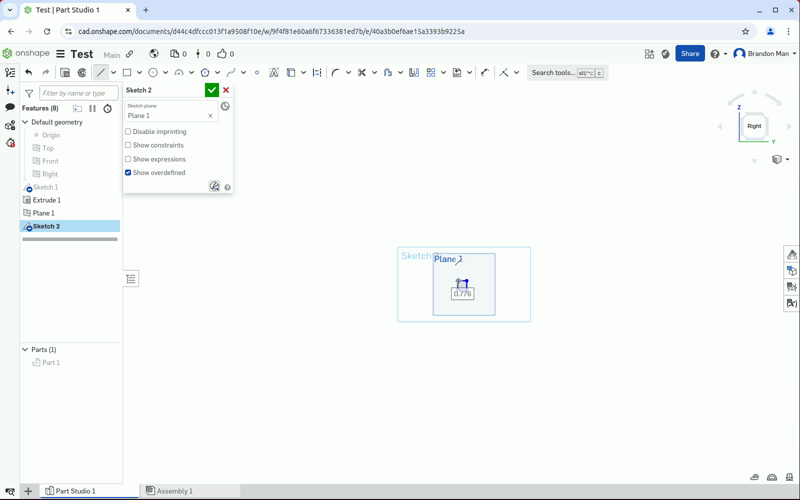
scroll(-6)
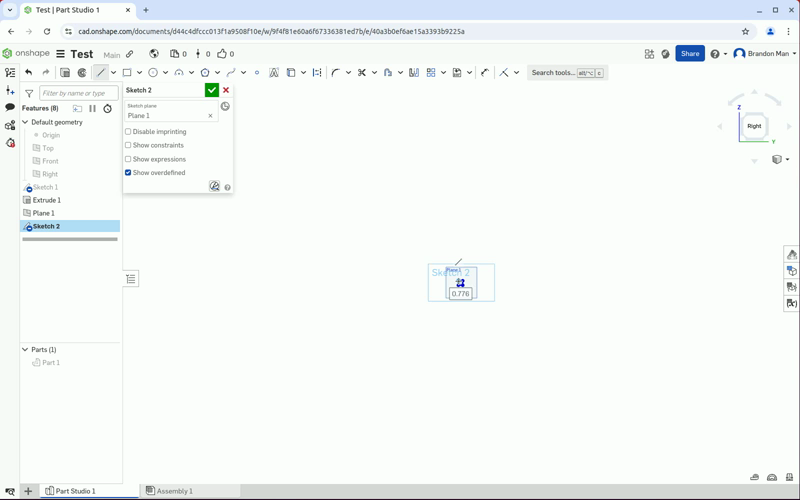
key_up(shift)
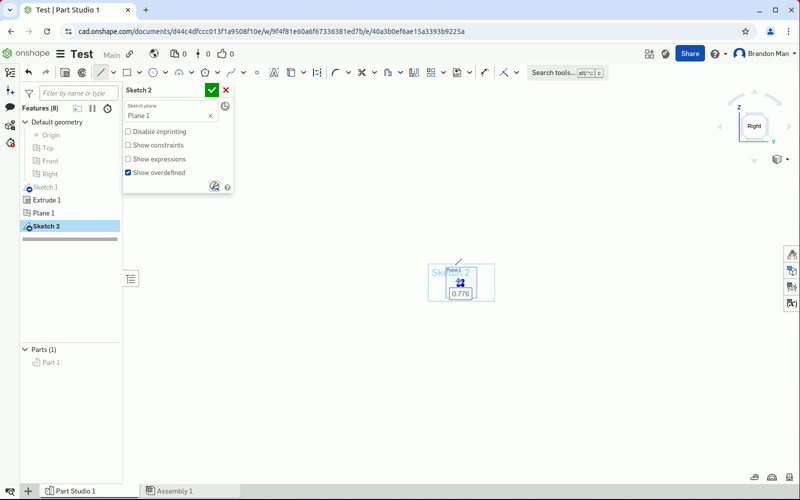
mouse_move(488, 280)
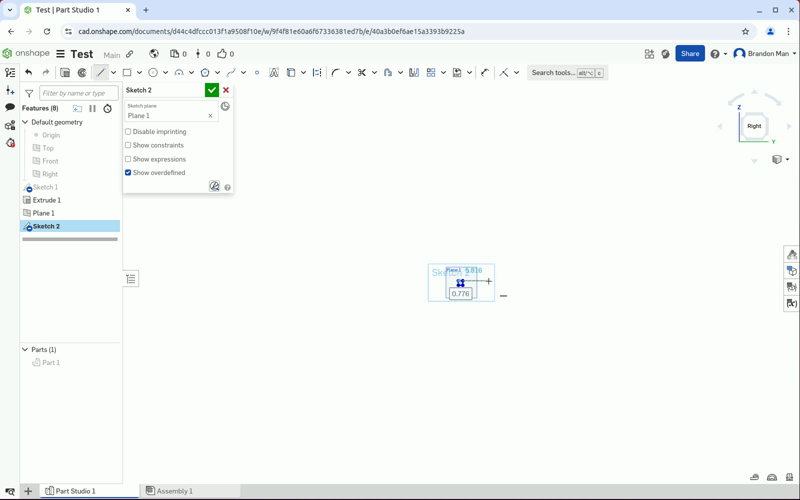
key_down(shift)
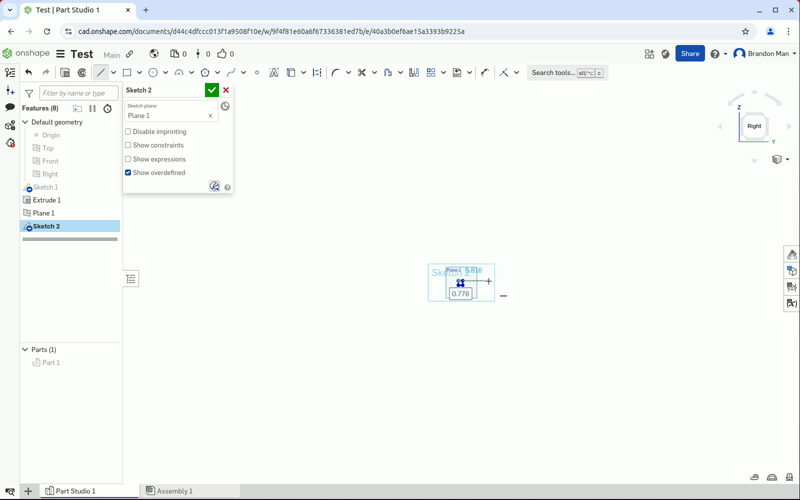
mouse_move(458, 285)
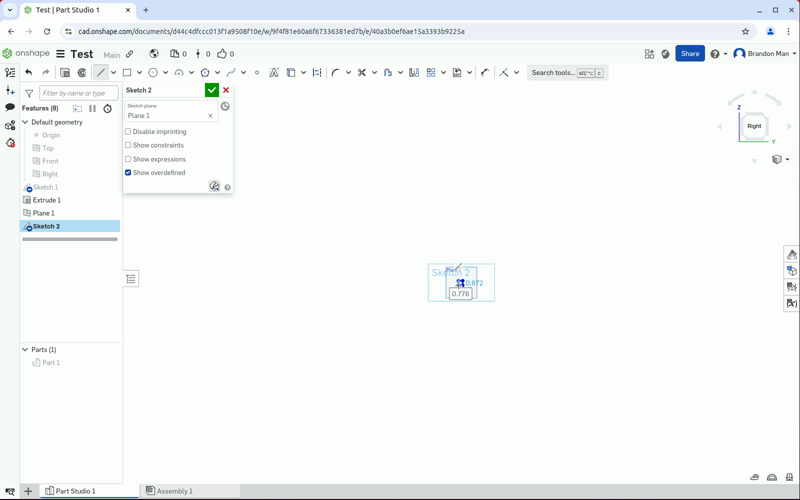
scroll(6)
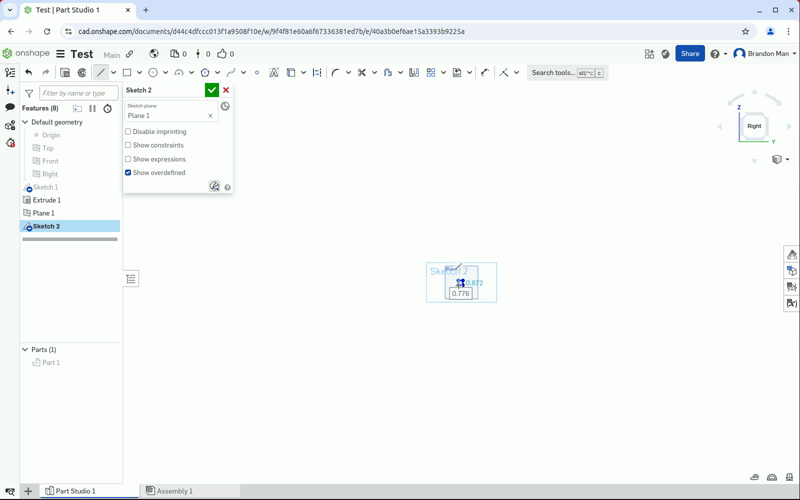
scroll(6)
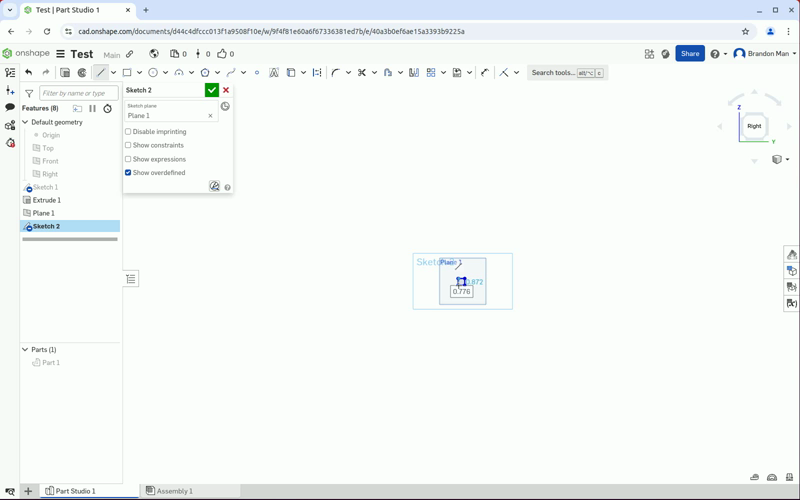
scroll(6)
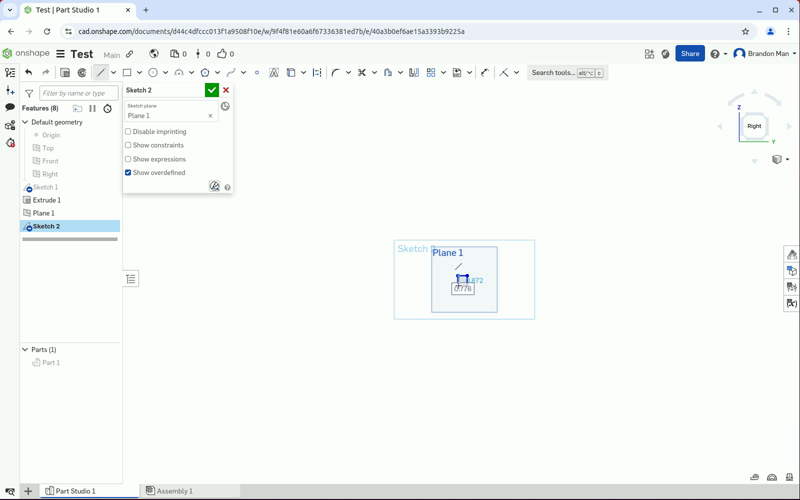
scroll(6)
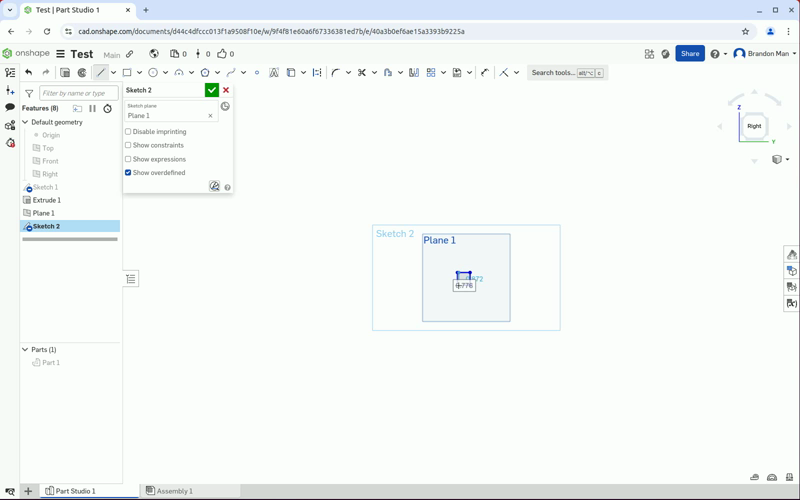
scroll(6)
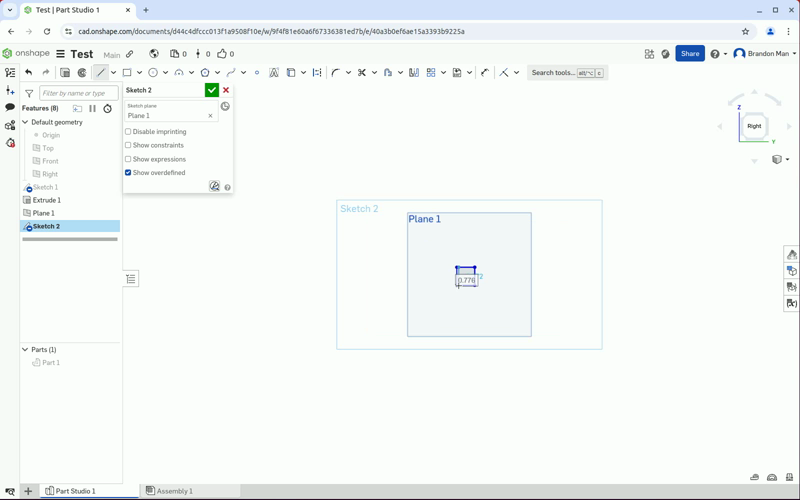
scroll(6)
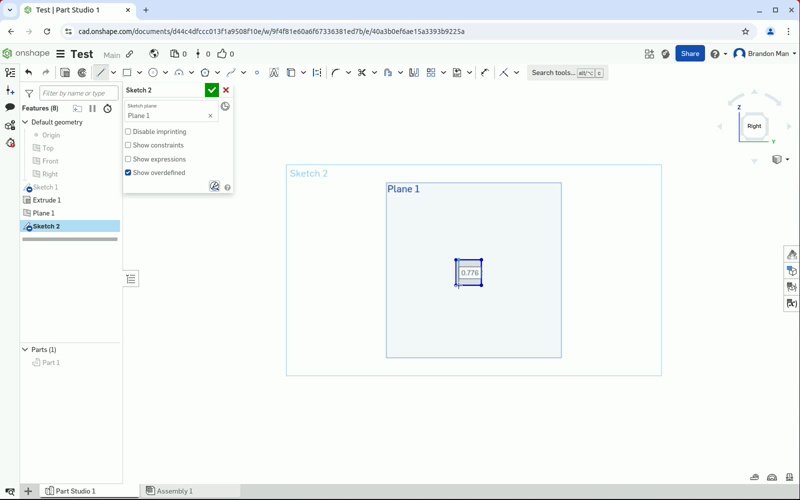
scroll(6)
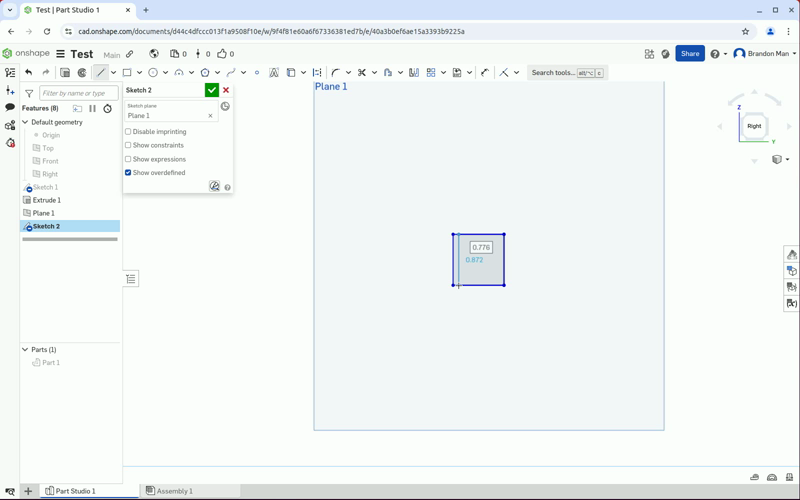
key_up(shift)
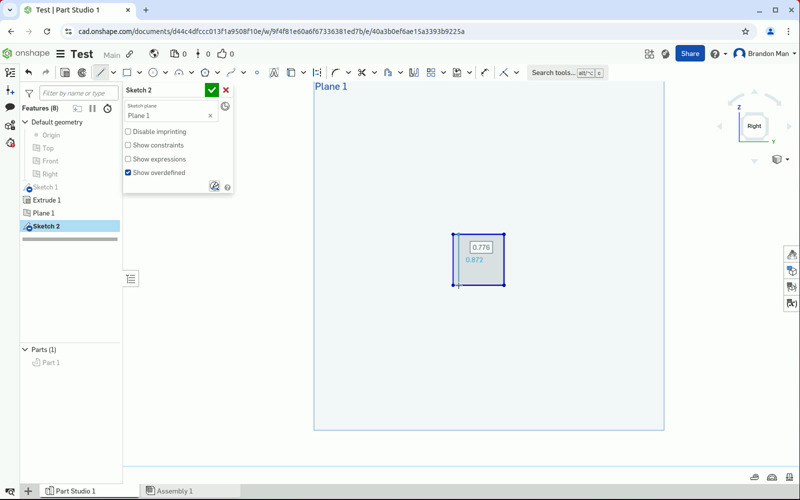
click(458, 285)
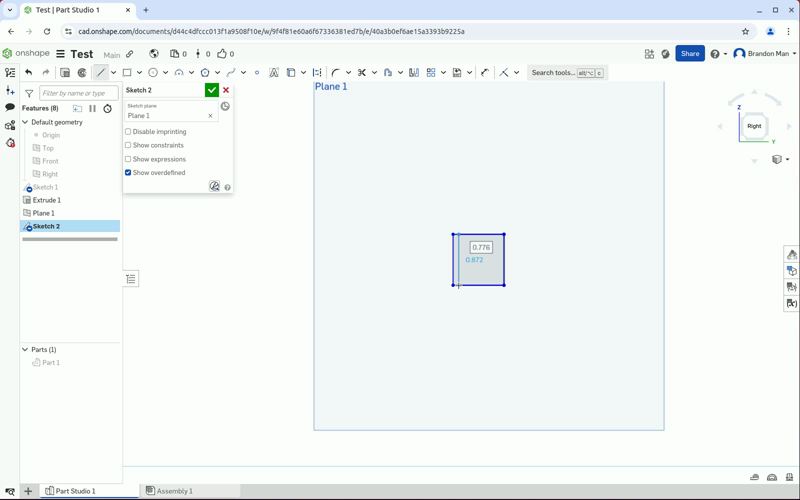
scroll(-6)
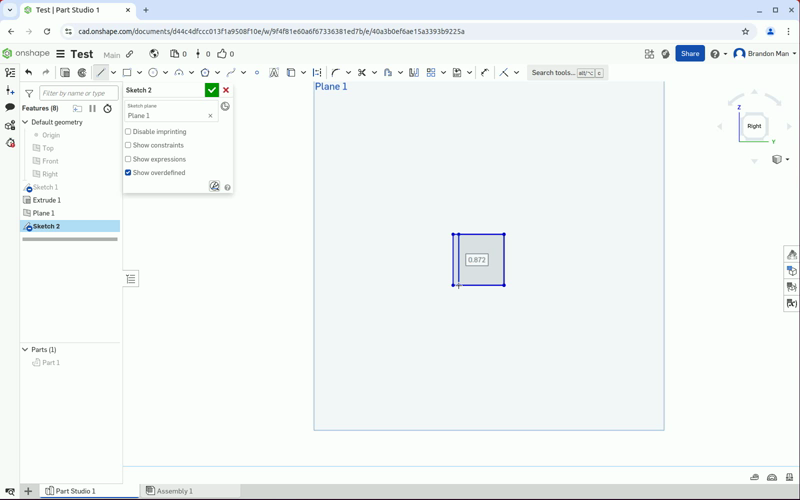
scroll(-6)
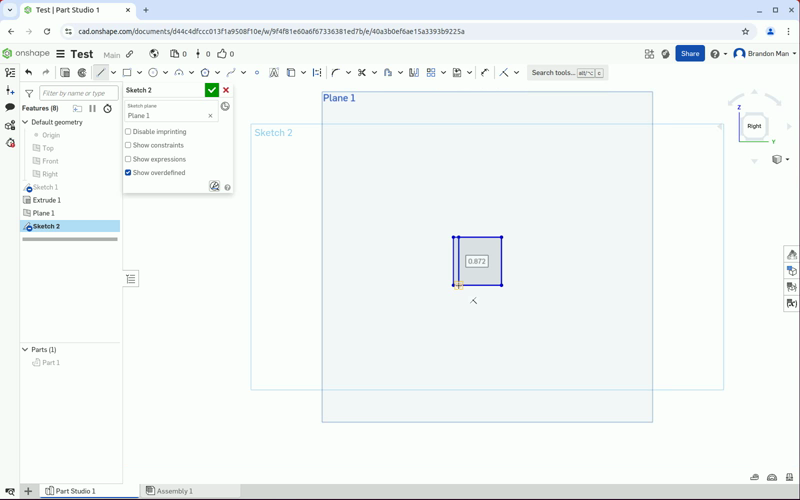
scroll(-6)
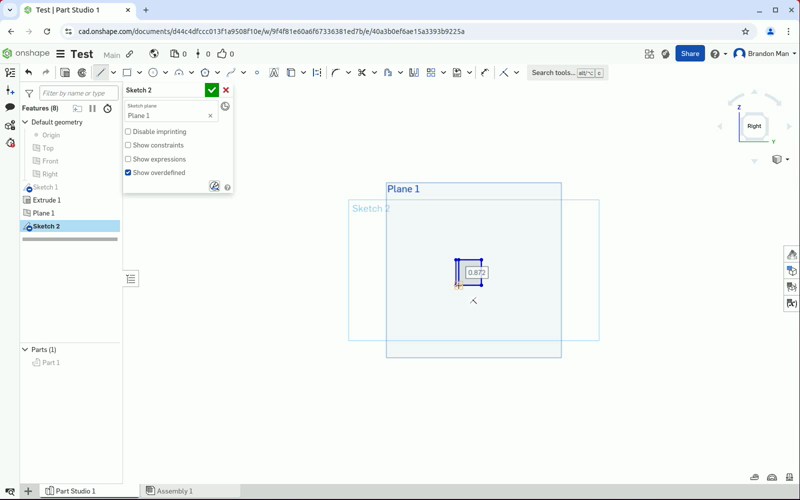
scroll(-6)
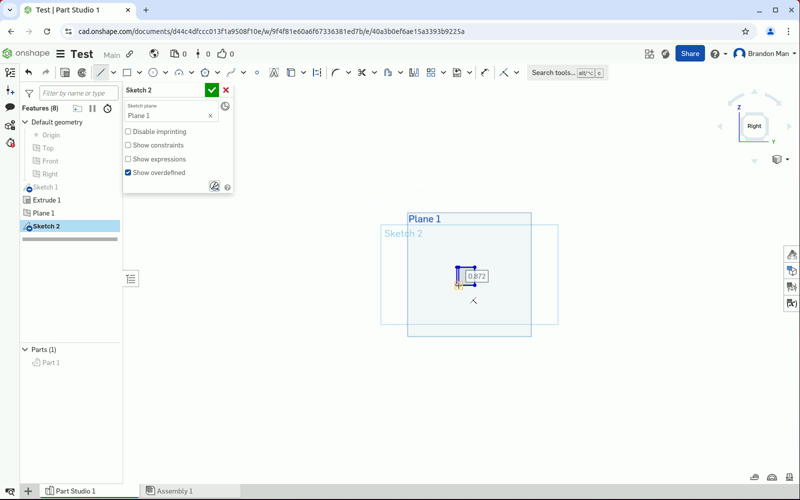
scroll(-6)
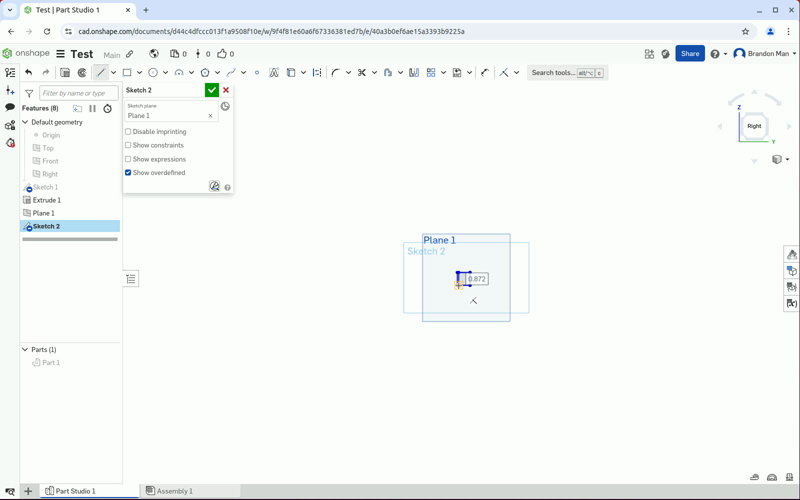
scroll(-6)
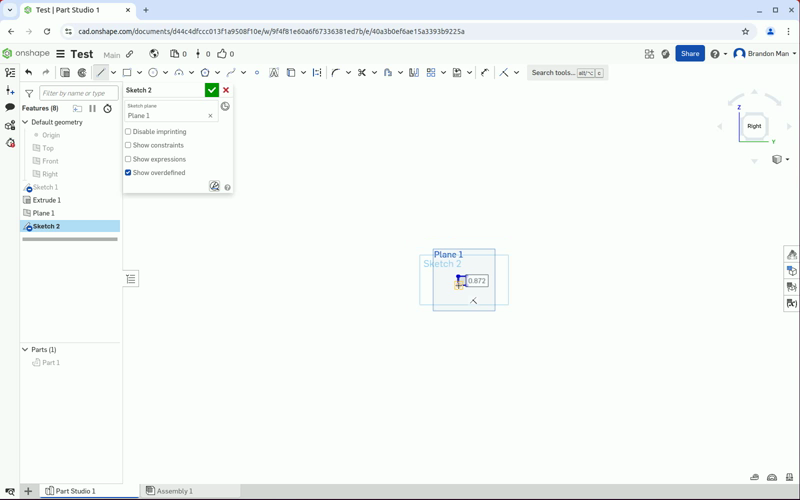
scroll(-6)
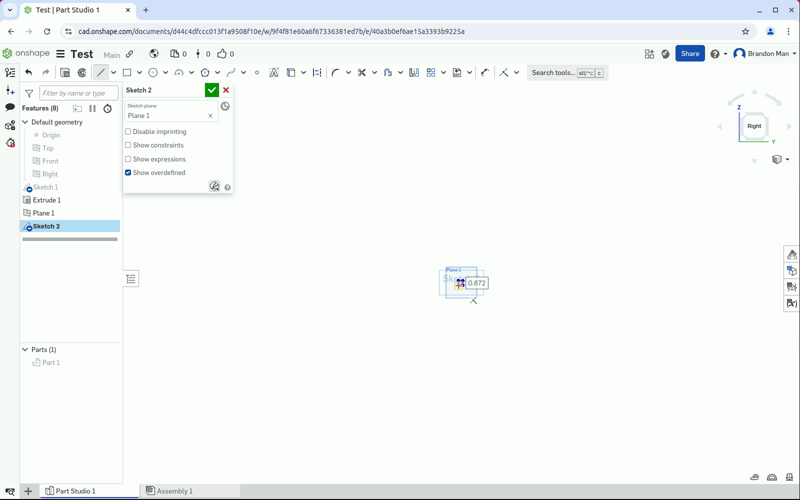
key(esc)
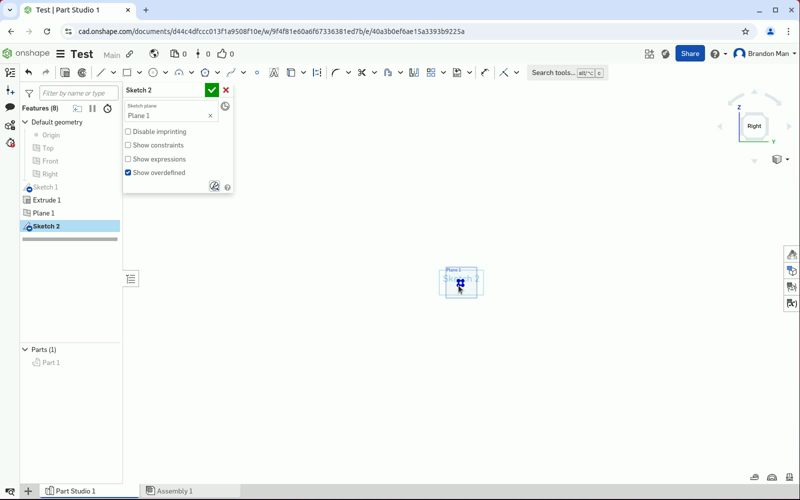
mouse_move(458, 281)
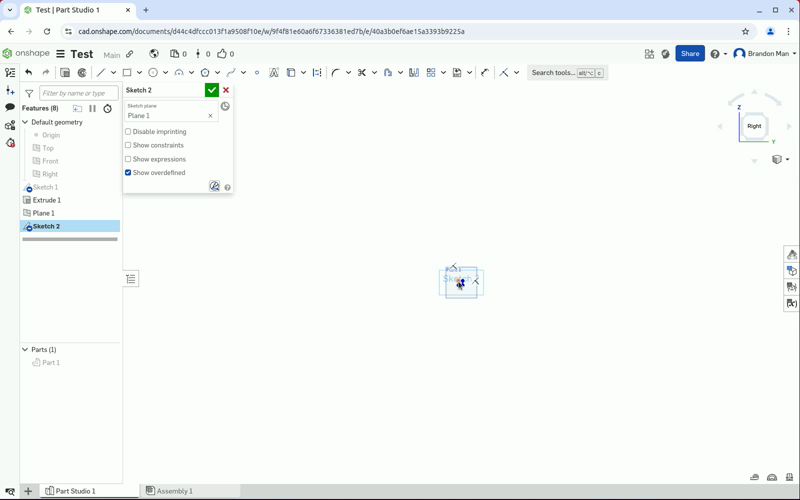
scroll(6)
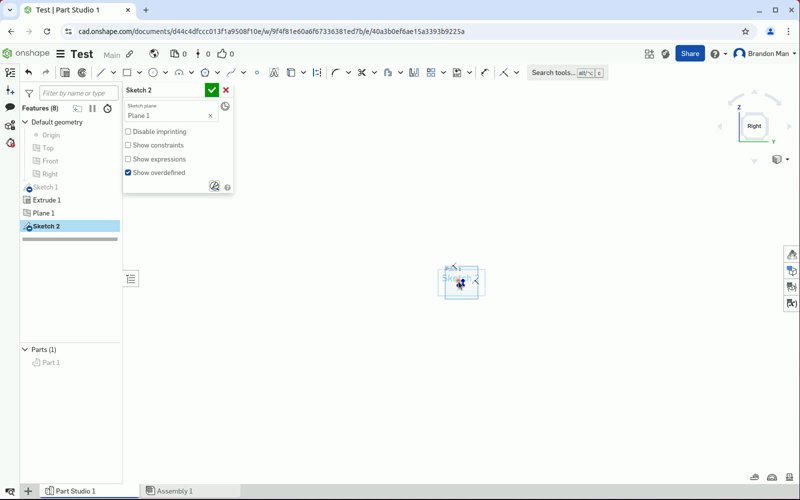
scroll(6)
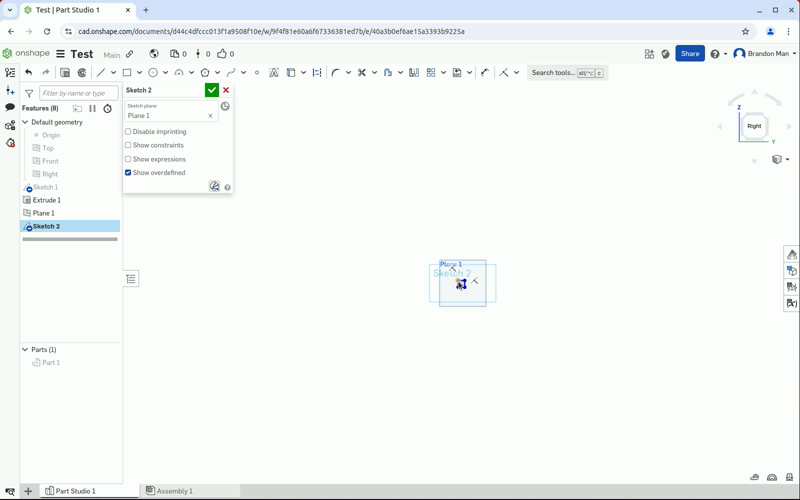
scroll(6)
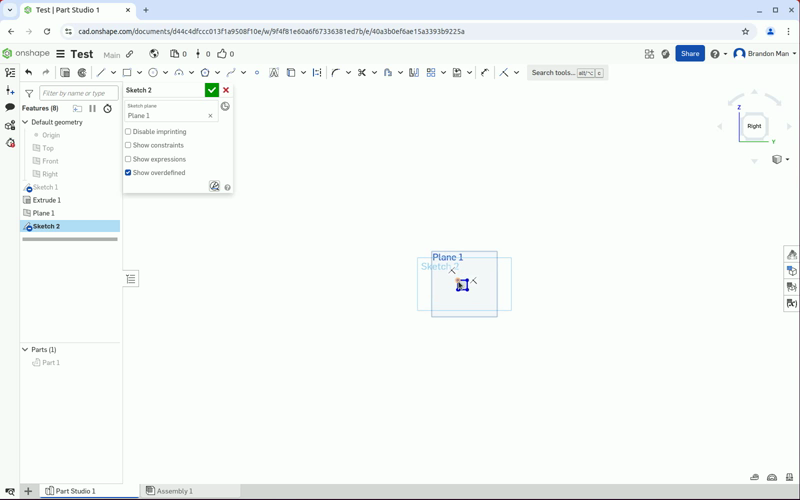
scroll(6)
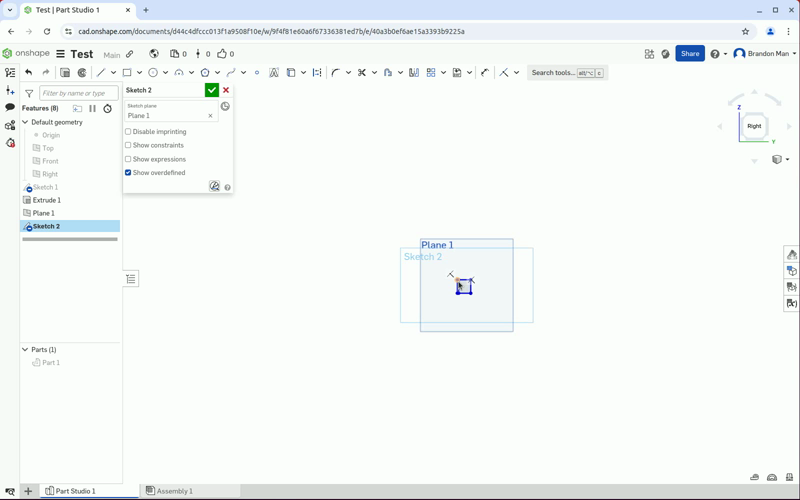
scroll(6)
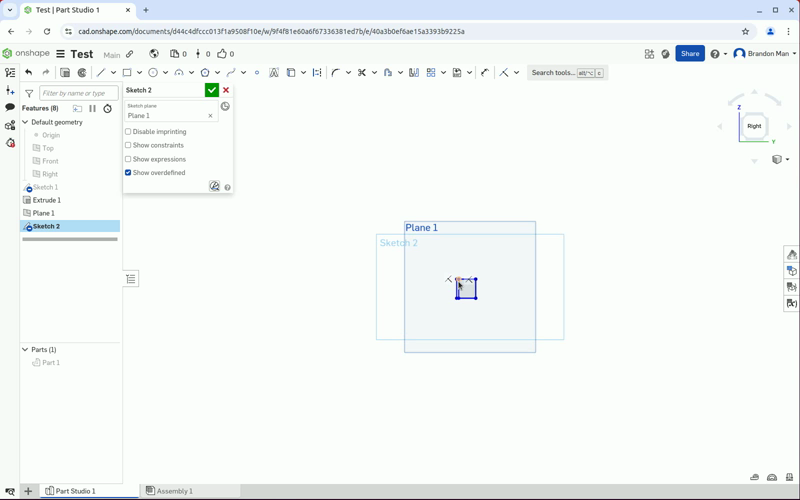
scroll(6)
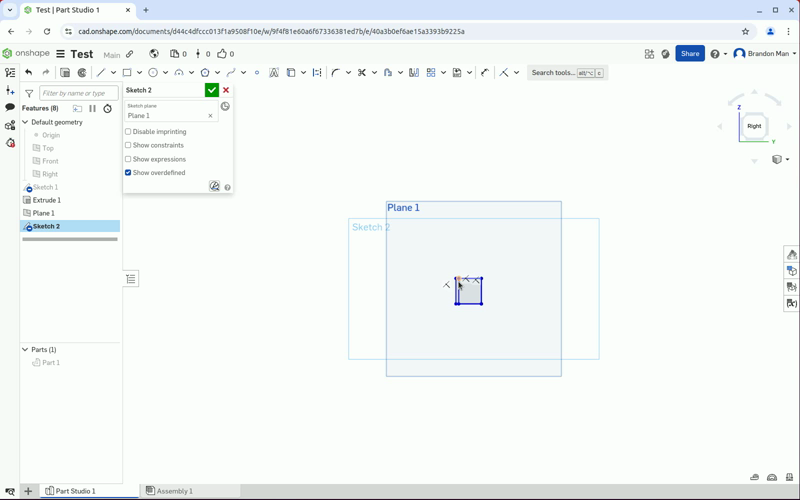
scroll(6)
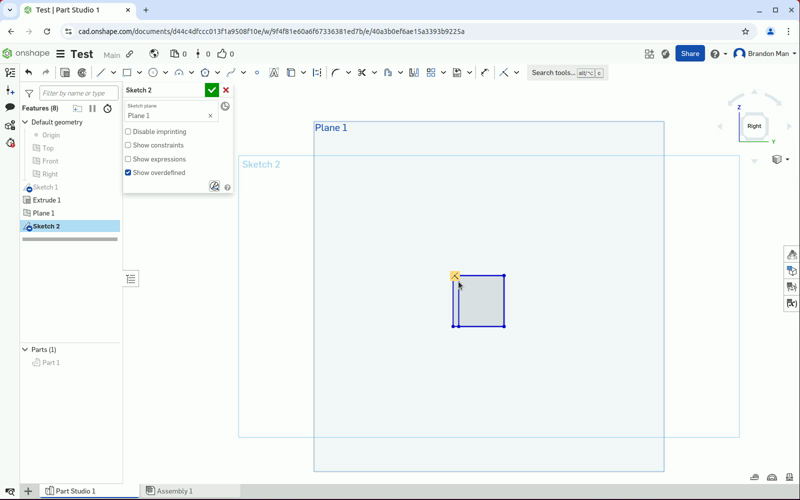
click(458, 281)
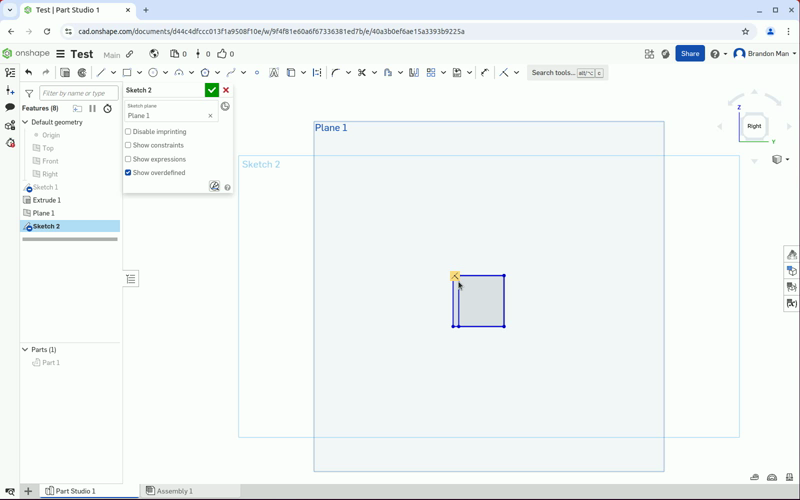
scroll(-6)
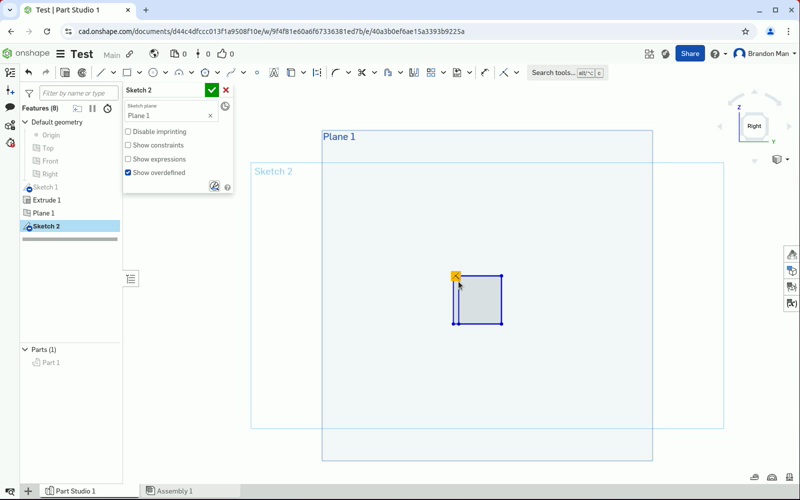
scroll(-6)
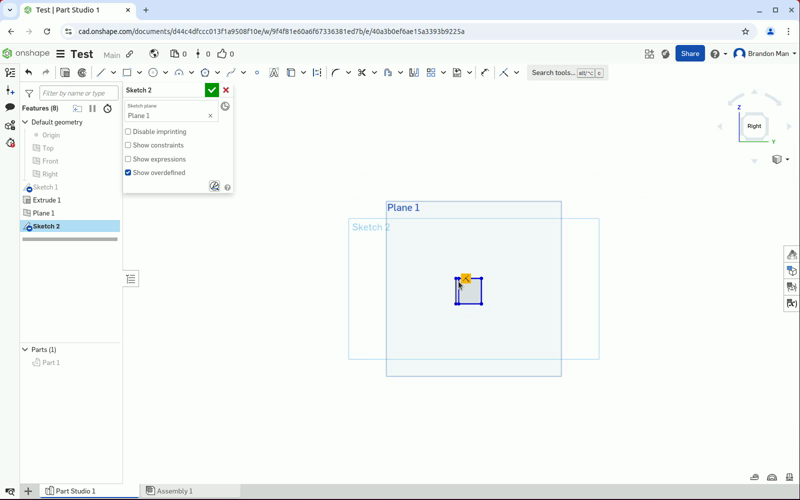
scroll(-6)
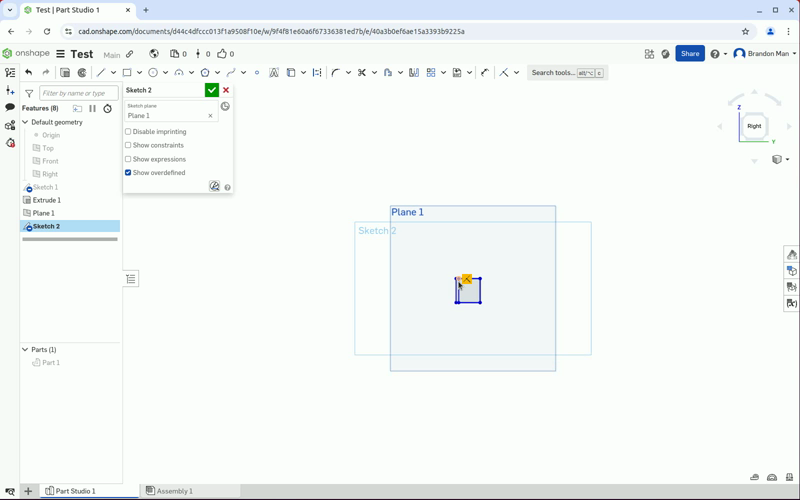
scroll(-6)
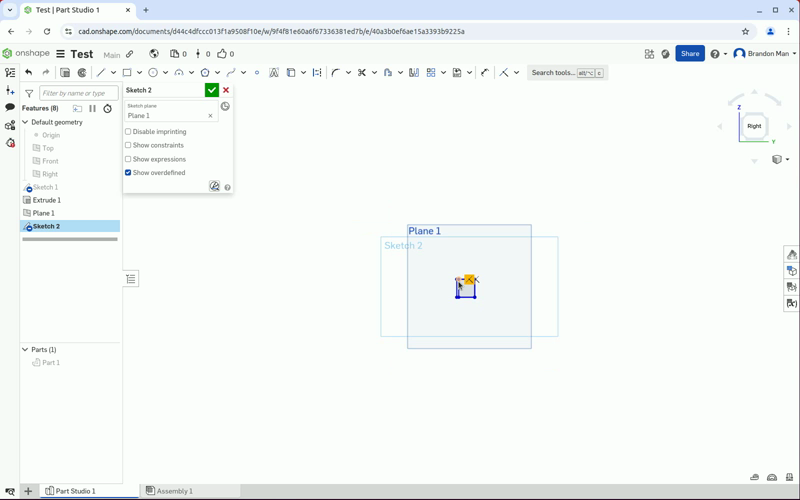
scroll(-6)
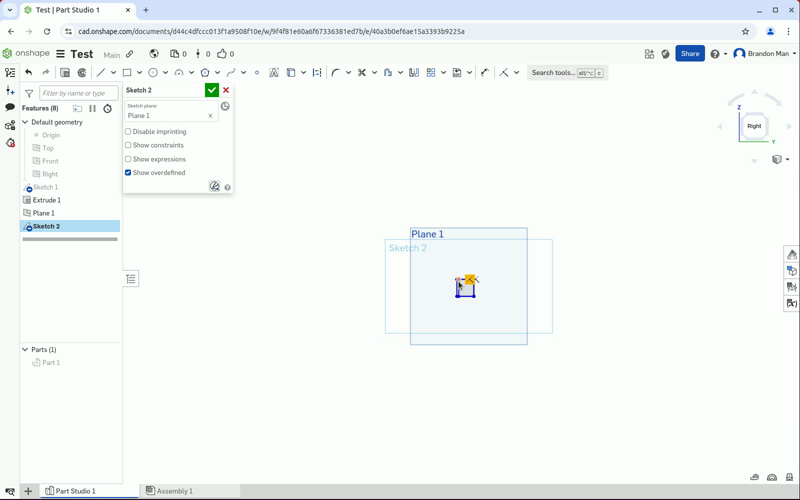
scroll(-6)
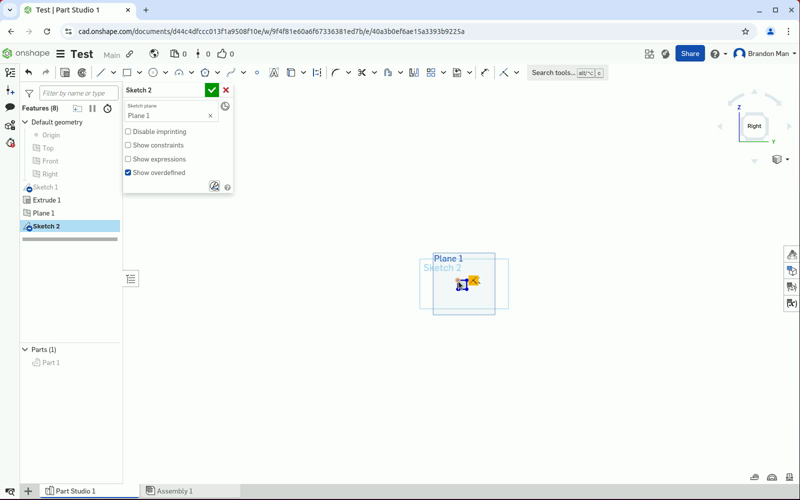
scroll(-6)
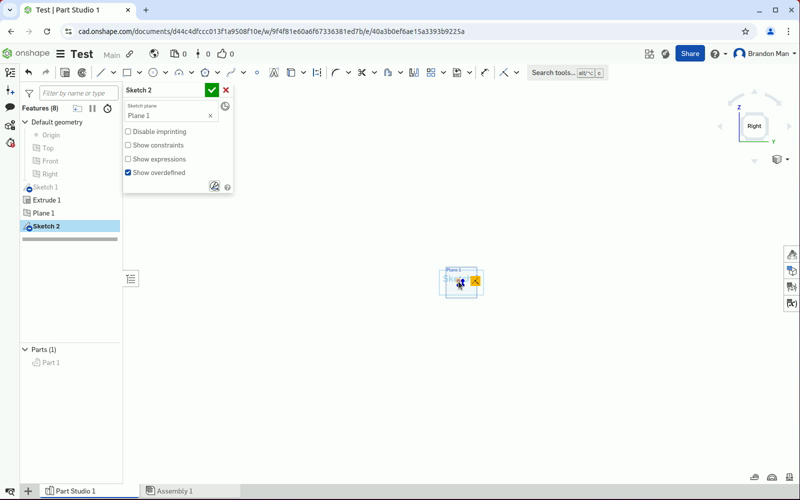
mouse_move(73, 352)
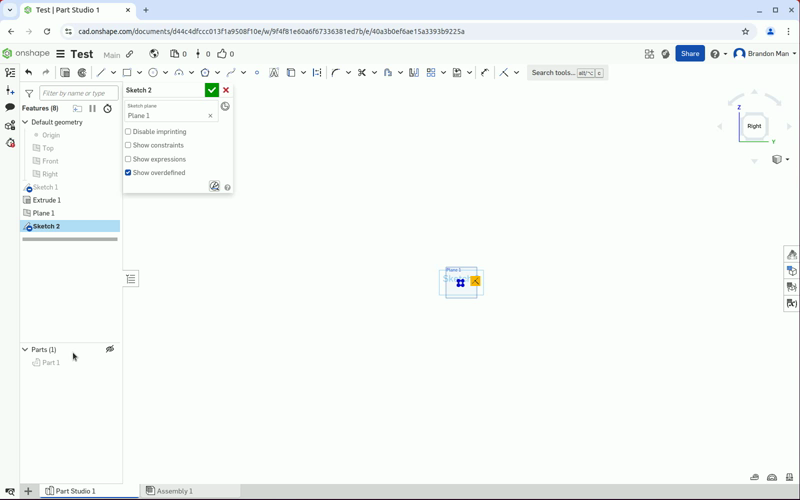
key(shift+y)
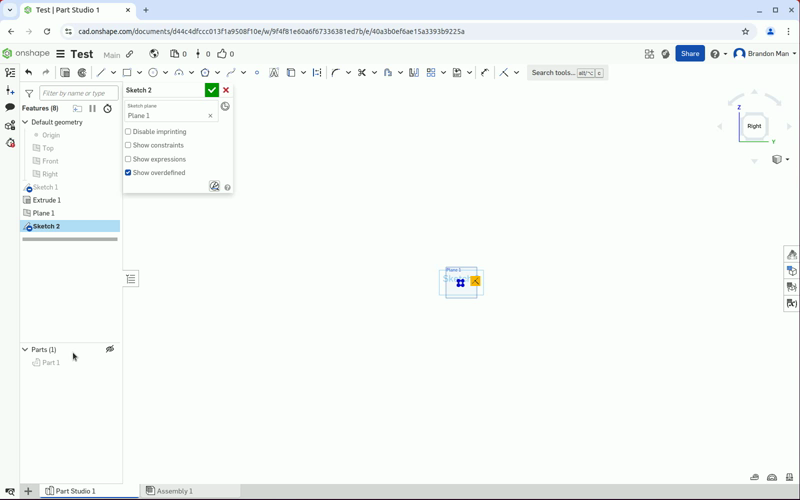
key(shift+e)
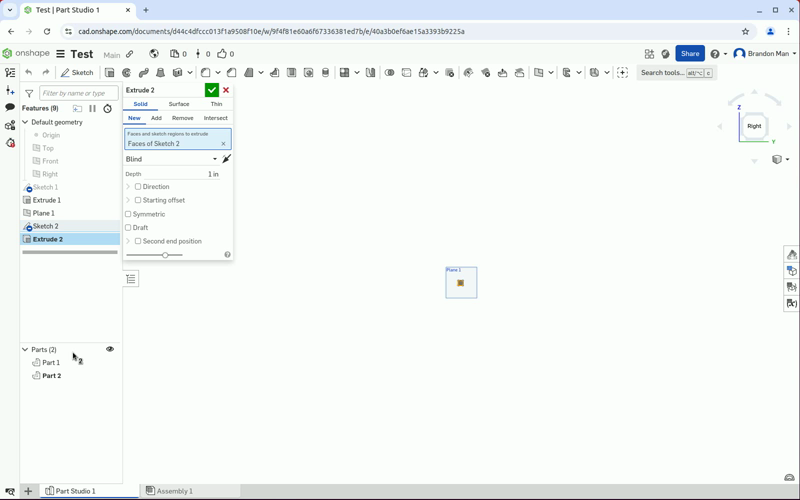
mouse_move(143, 106)
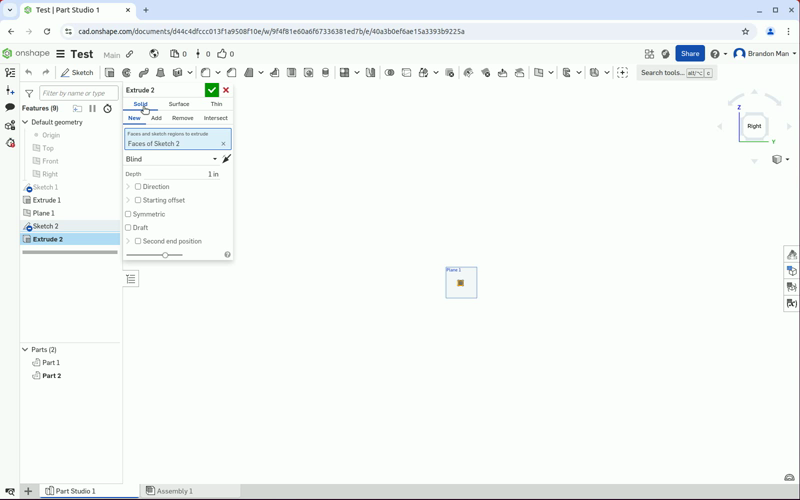
click(143, 106)
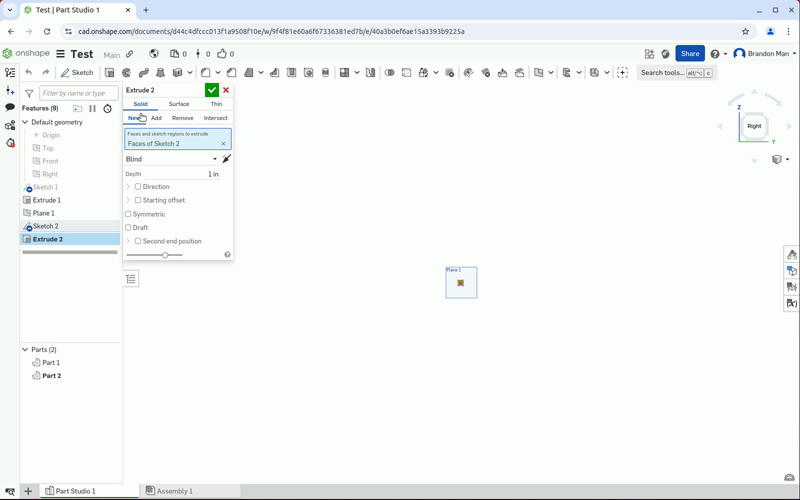
mouse_move(137, 120)
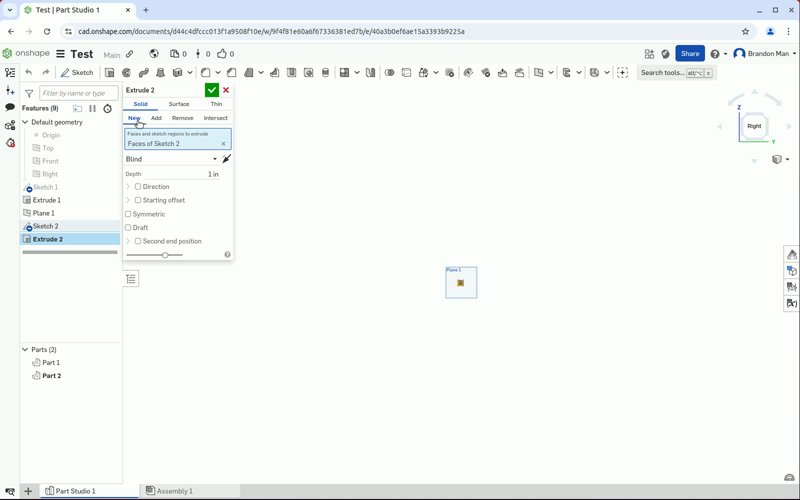
click(137, 120)
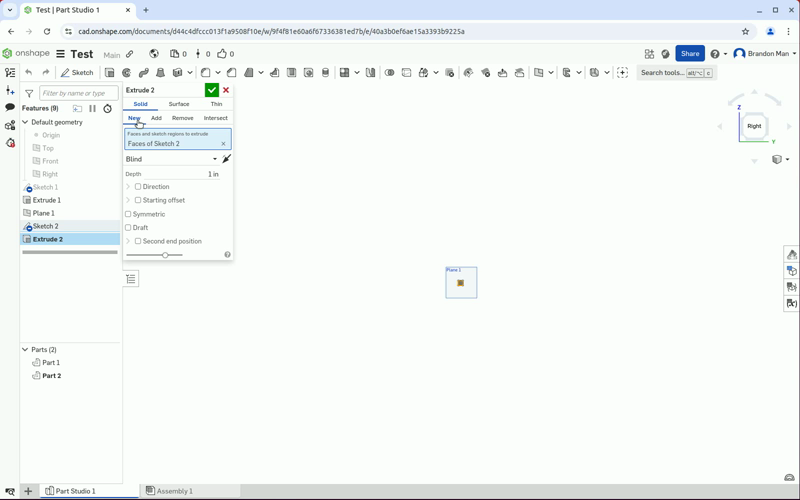
key(tab, 4)
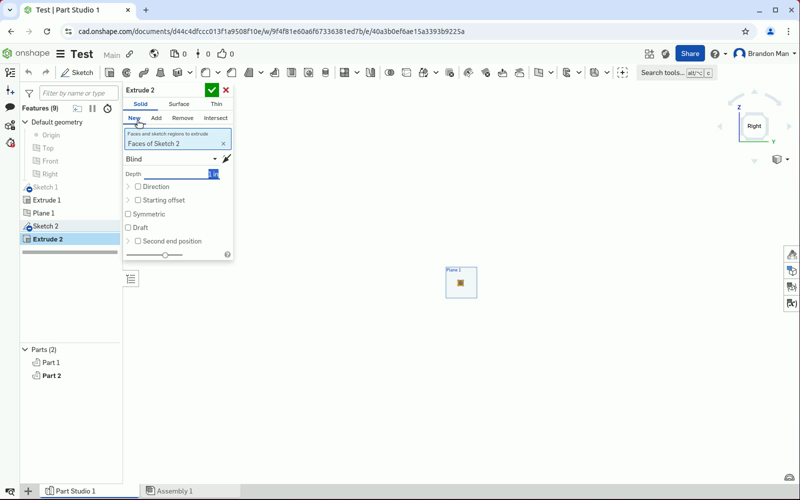
text(-0.241)
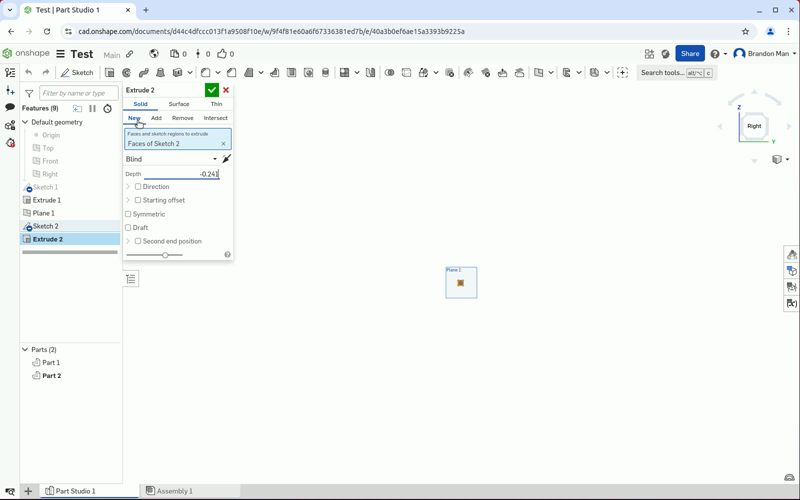
key(enter)
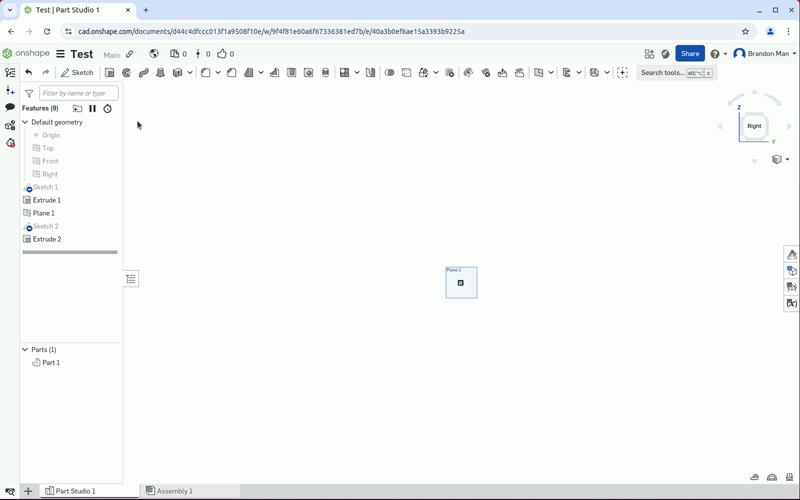
key(shift+h)
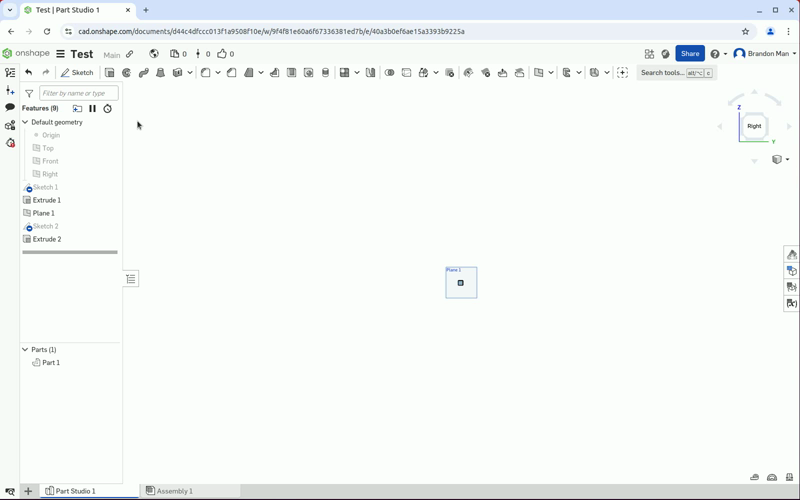
key(shift+h)
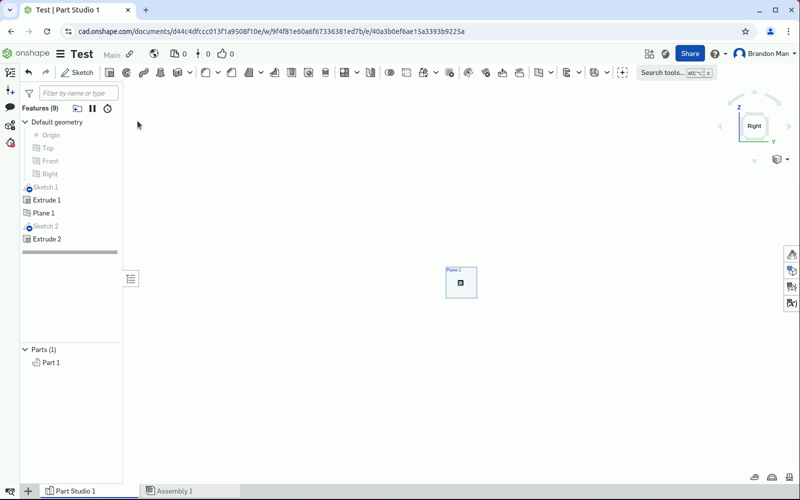
mouse_move(73, 189)
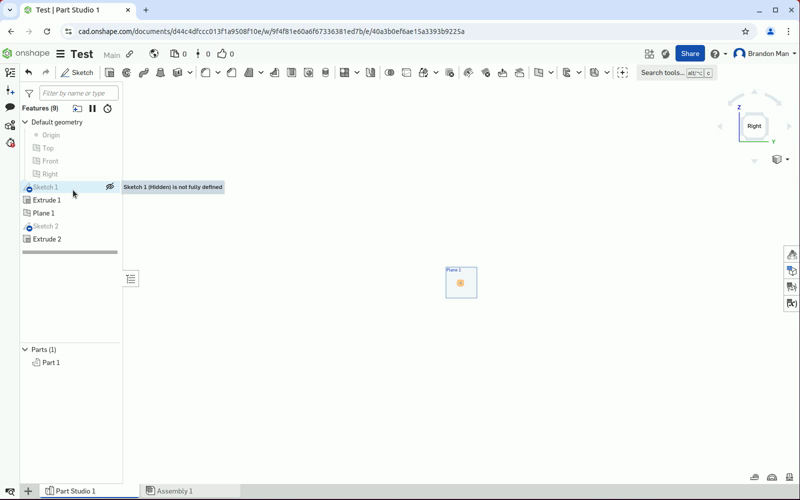
click(73, 189)
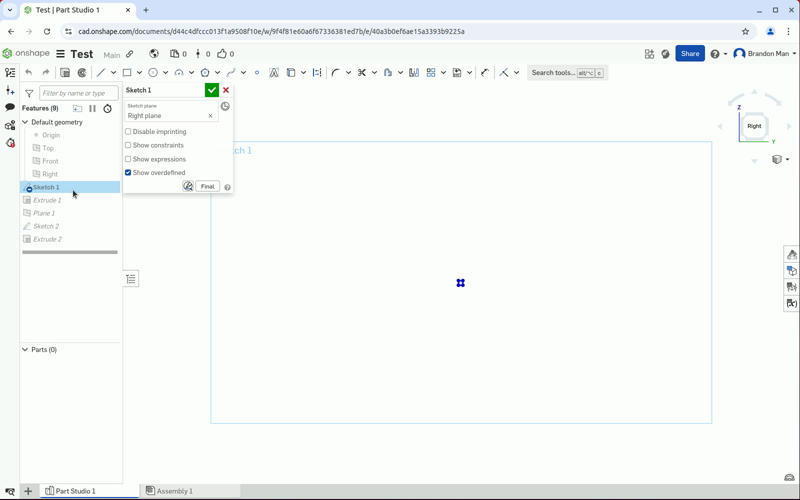
mouse_move(229, 92)
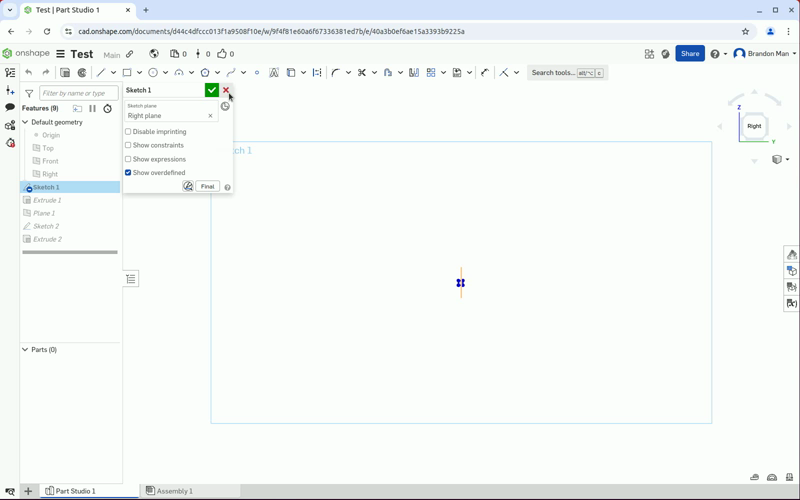
click(229, 92)
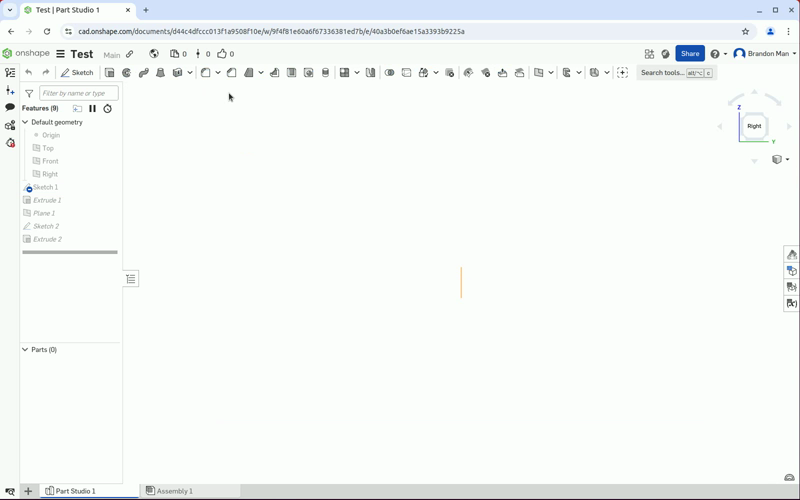
key(shift+s)
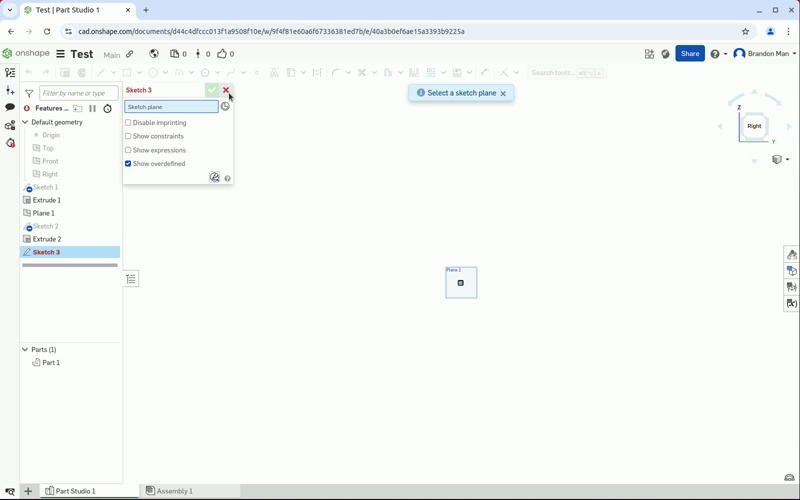
mouse_move(73, 215)
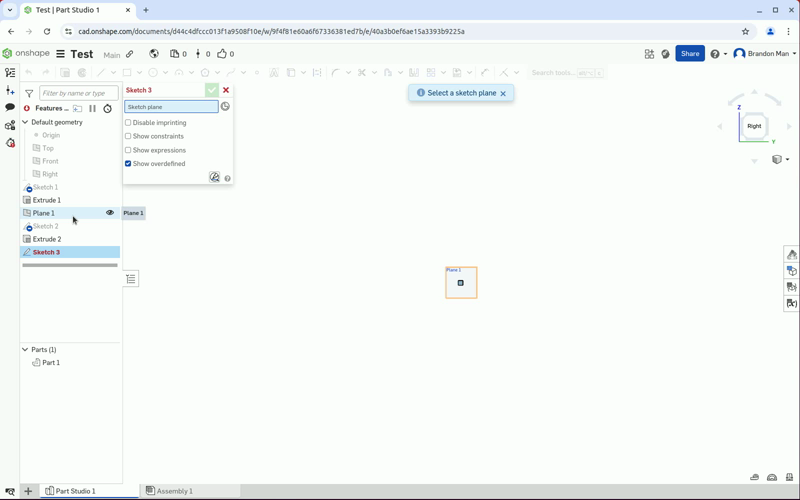
click(73, 215)
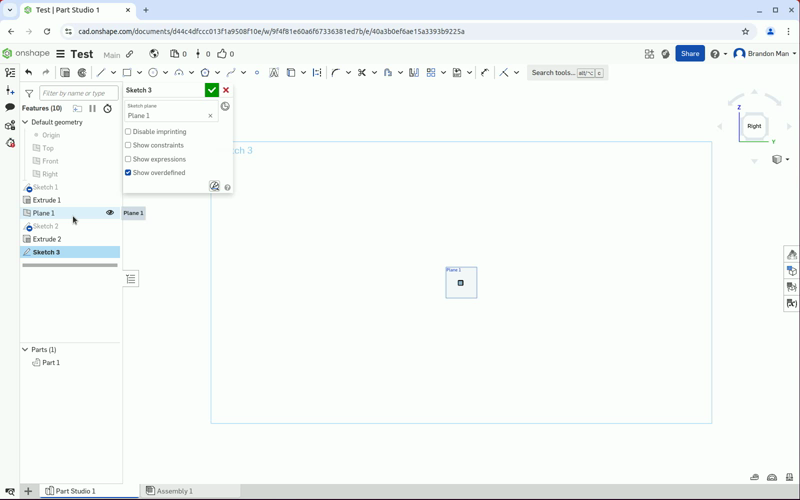
mouse_move(73, 352)
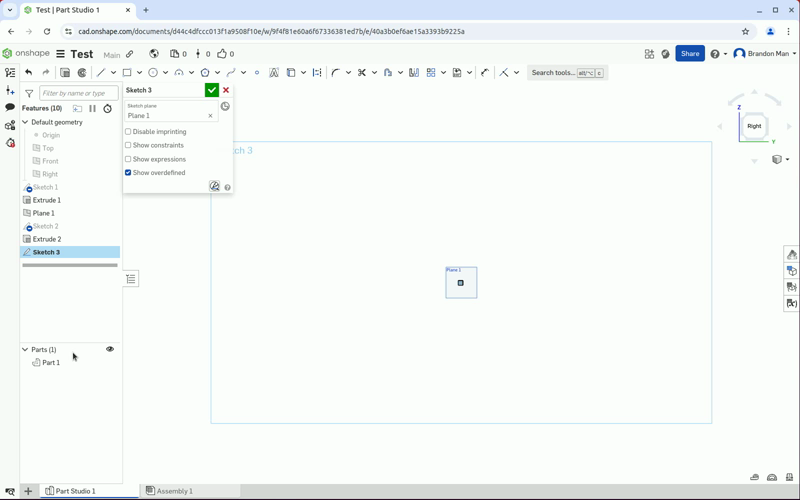
key(y)
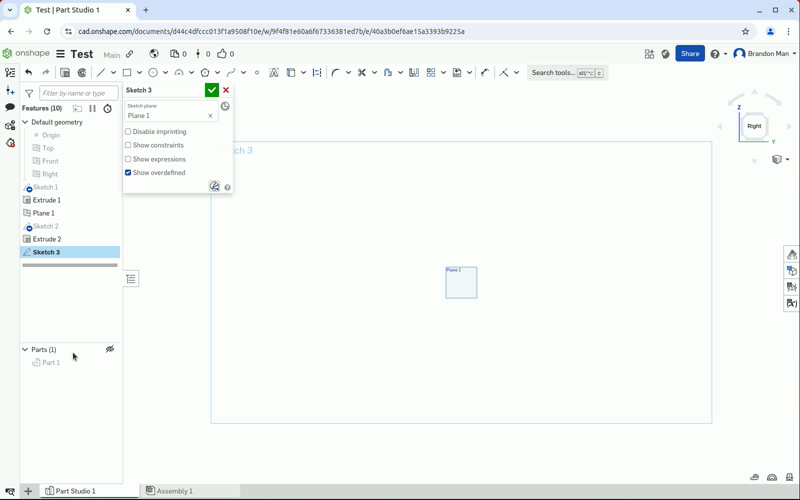
key(l)
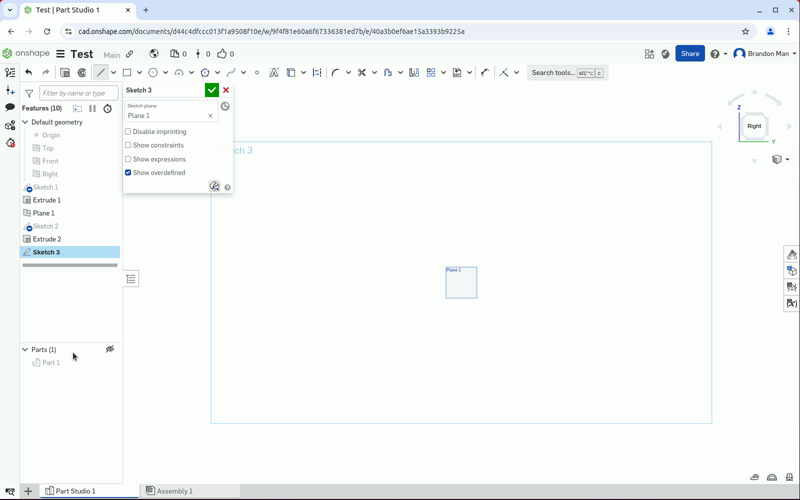
key_down(shift)
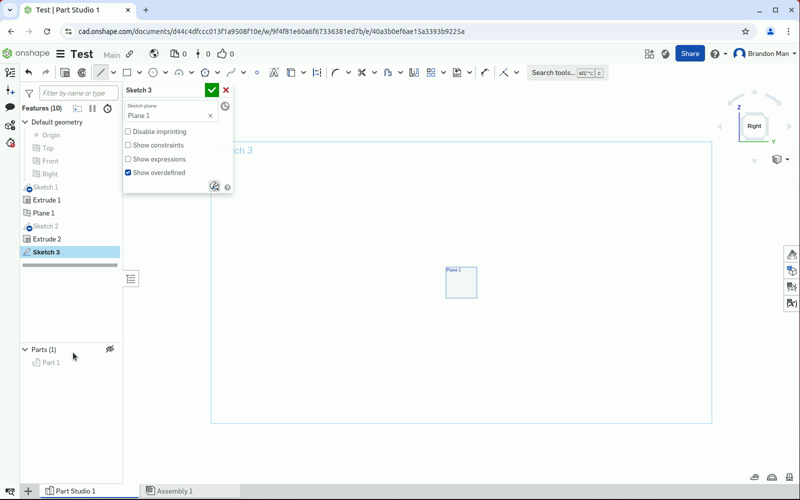
mouse_move(459, 284)
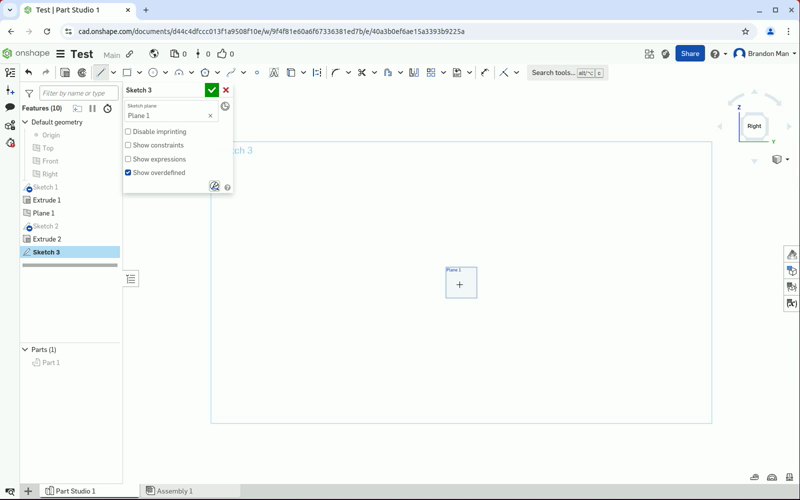
click(459, 284)
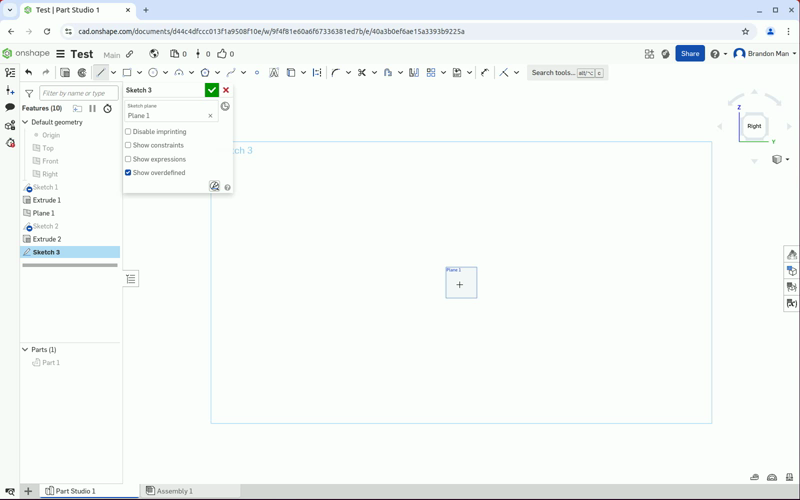
key_up(shift)
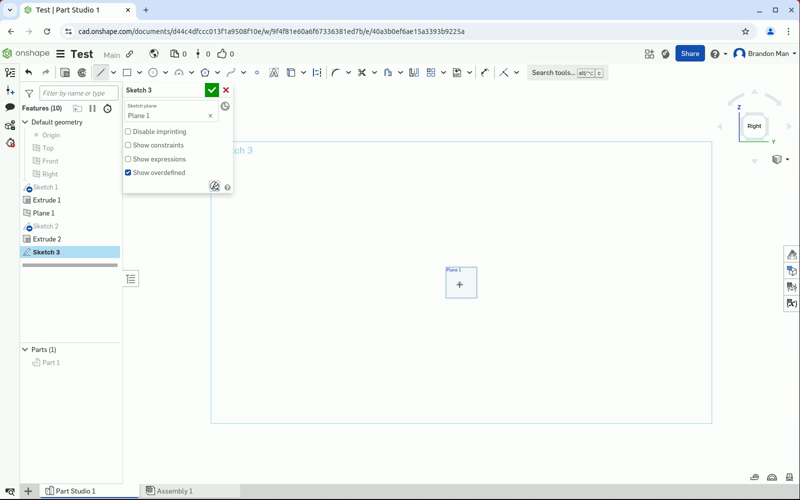
key_down(shift)
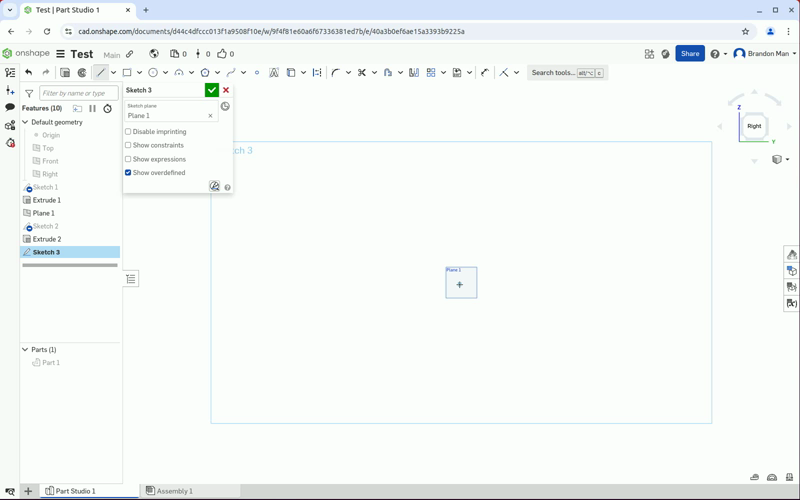
mouse_move(489, 284)
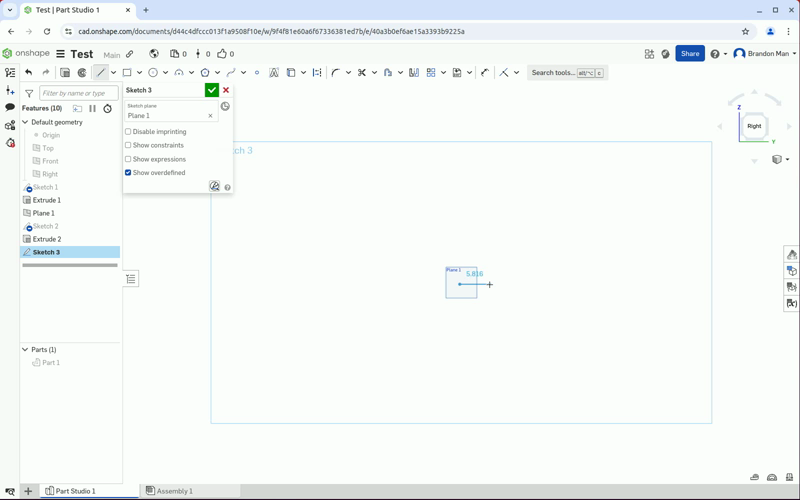
mouse_move(464, 284)
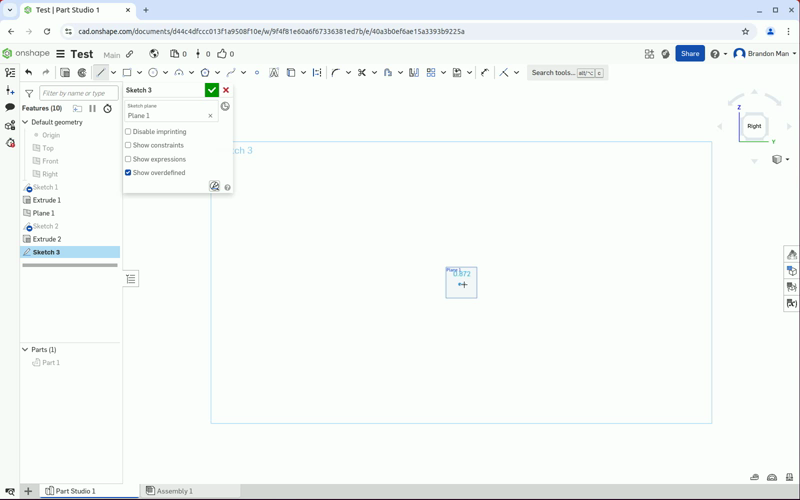
scroll(6)
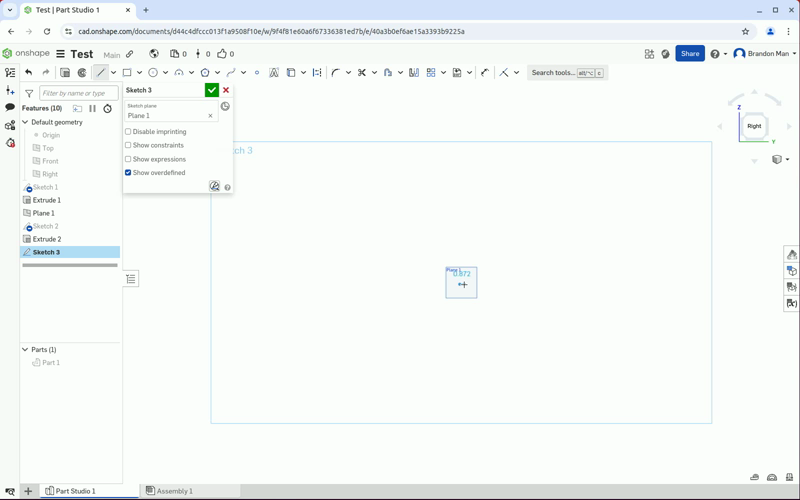
scroll(6)
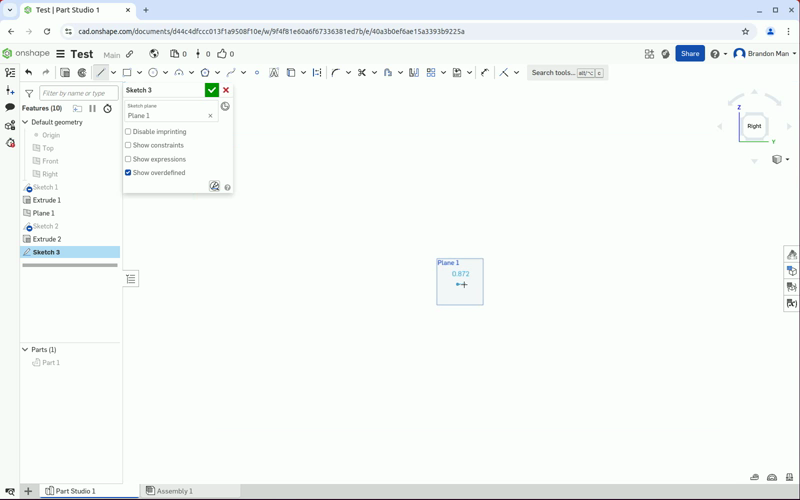
scroll(6)
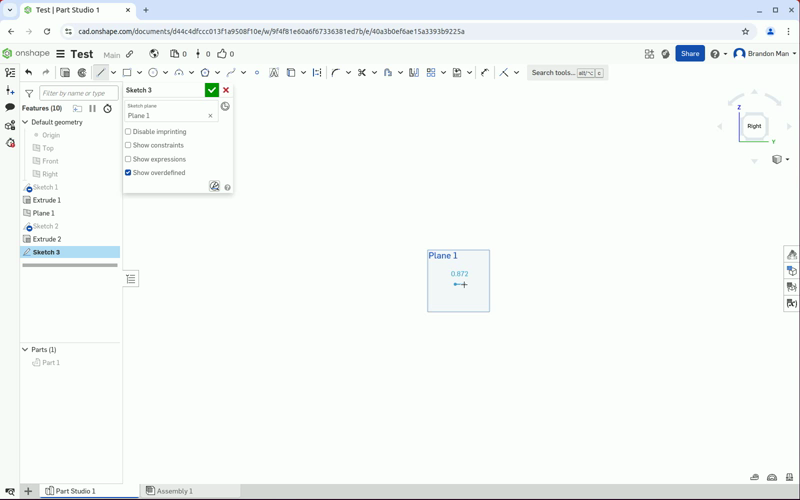
scroll(6)
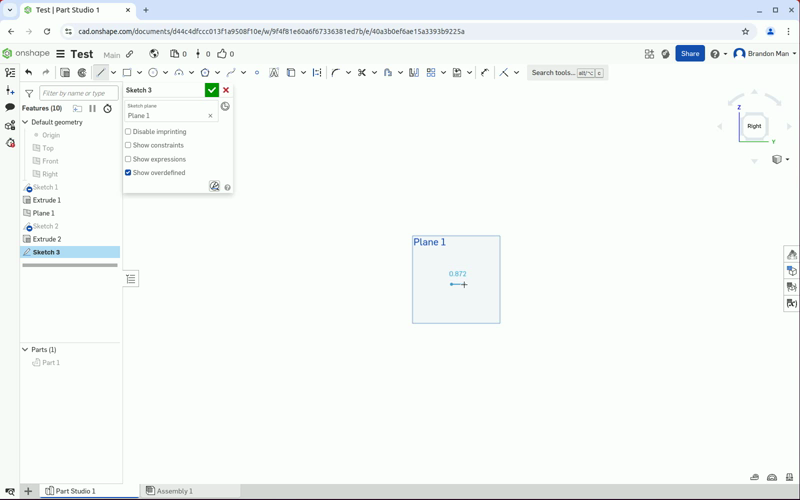
scroll(6)
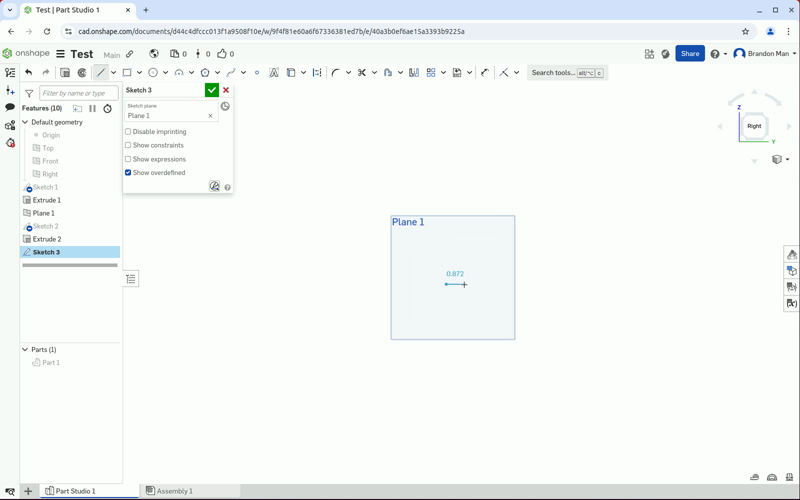
scroll(6)
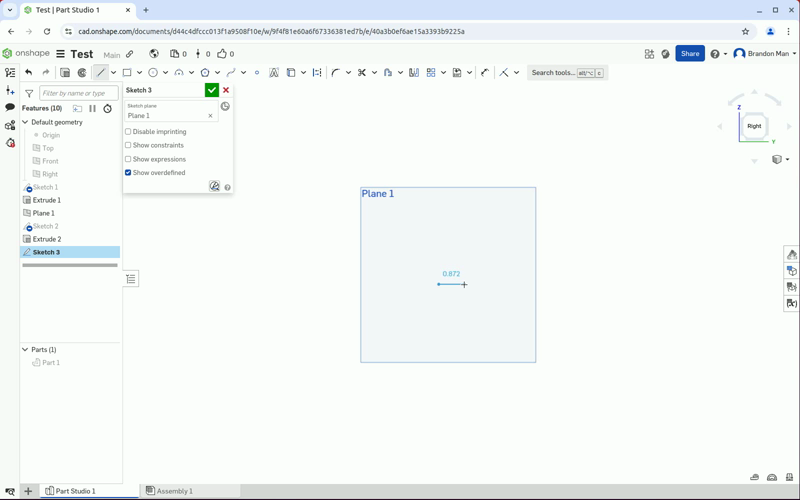
scroll(6)
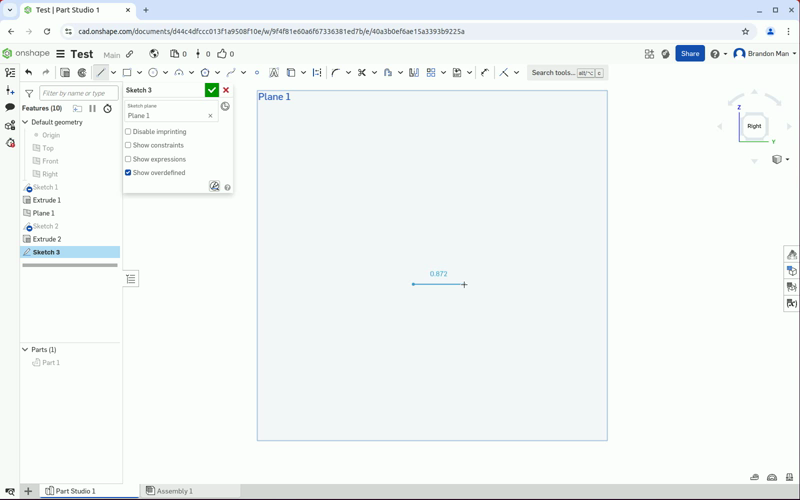
click(464, 284)
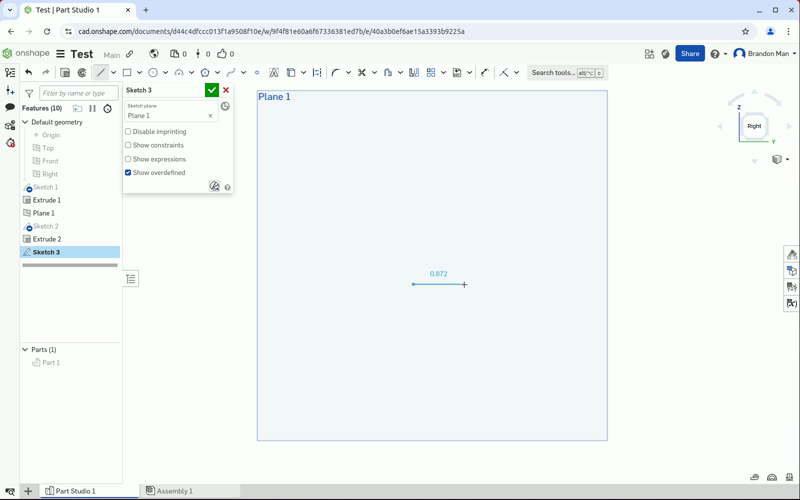
scroll(-6)
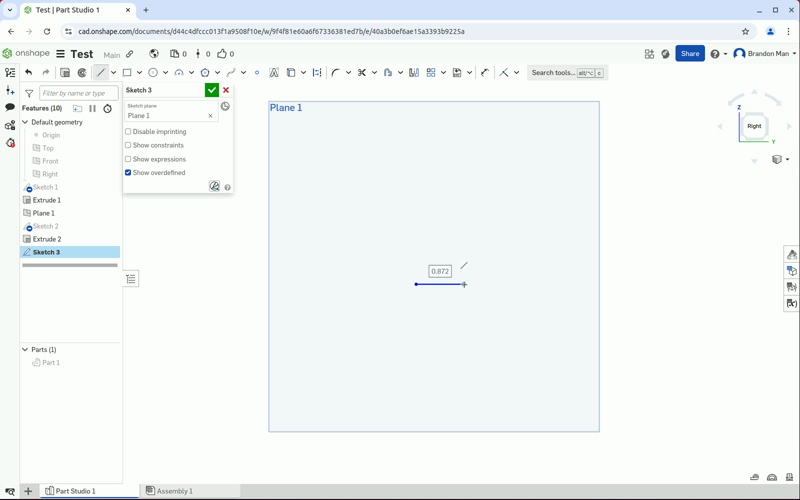
scroll(-6)
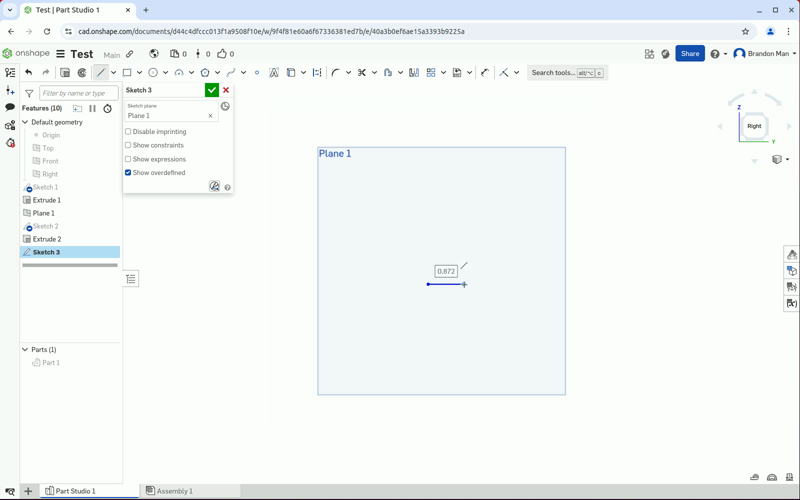
scroll(-6)
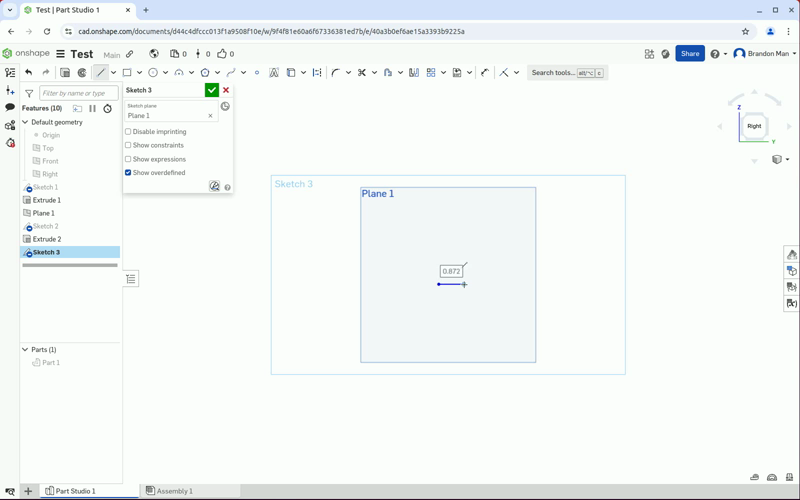
scroll(-6)
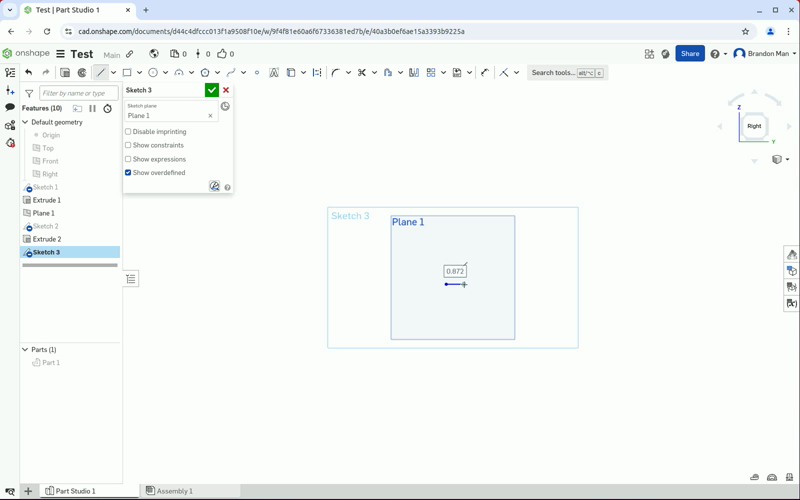
scroll(-6)
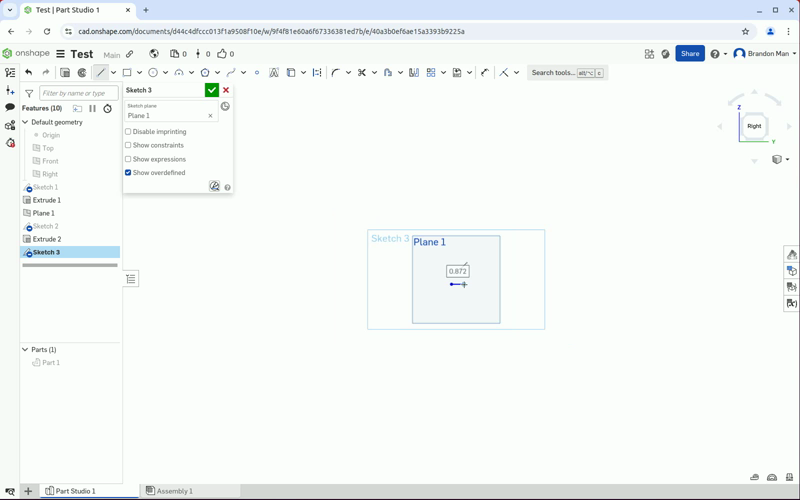
scroll(-6)
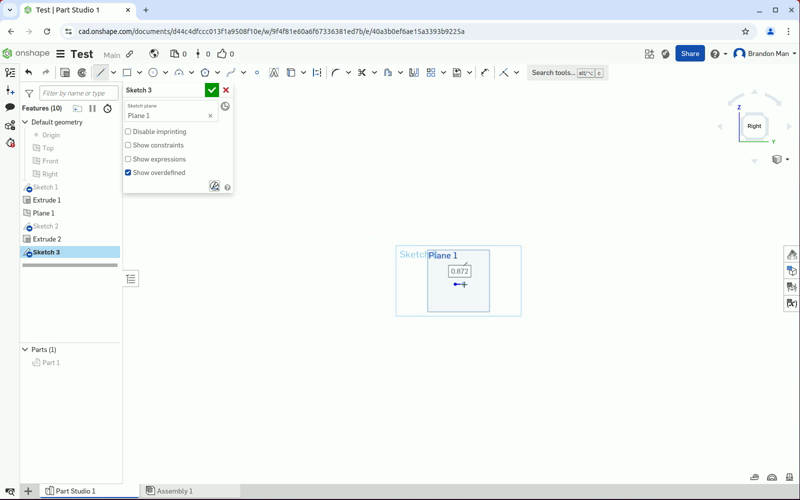
scroll(-6)
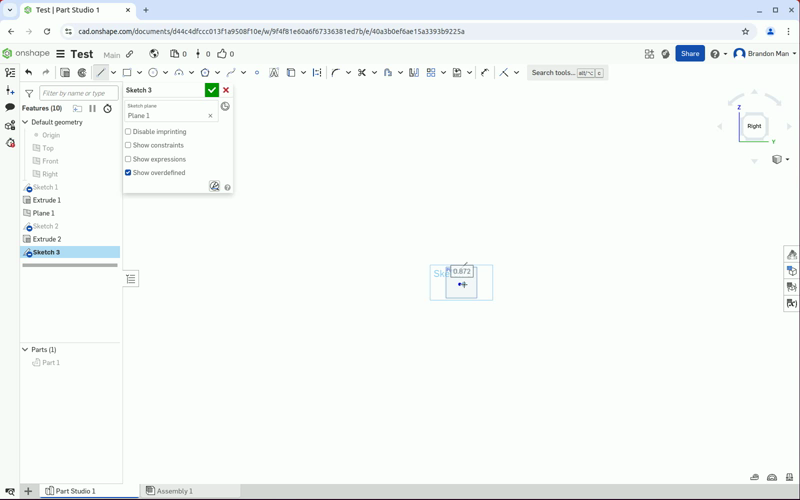
key_up(shift)
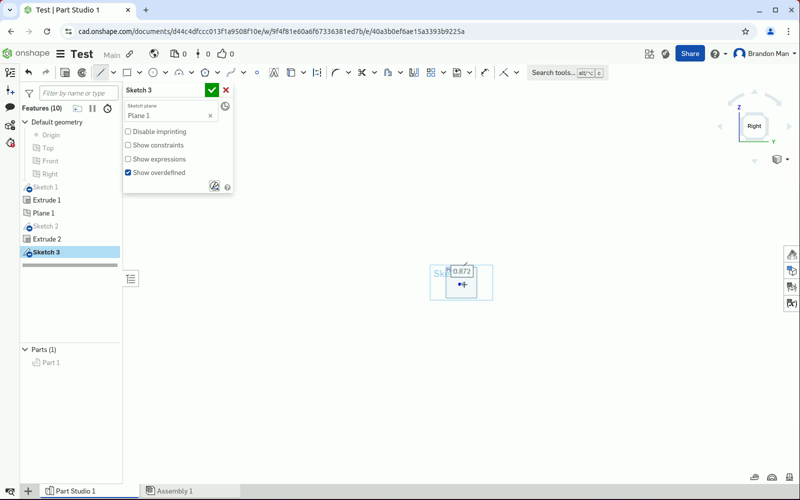
key_down(shift)
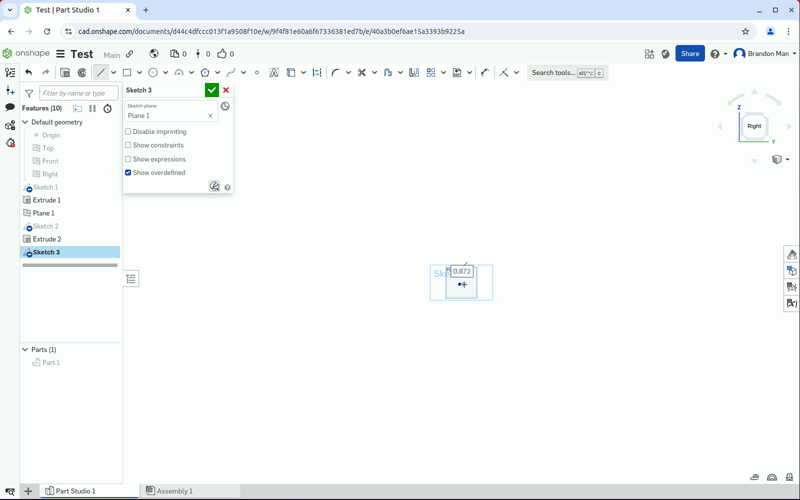
mouse_move(494, 284)
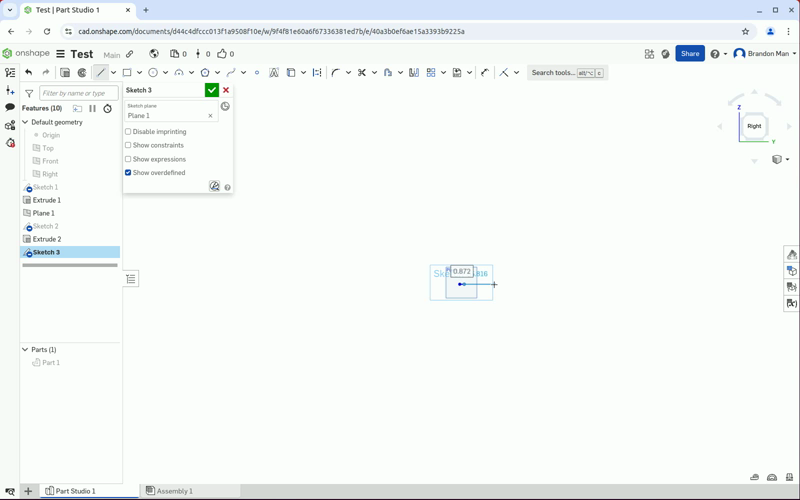
mouse_move(464, 279)
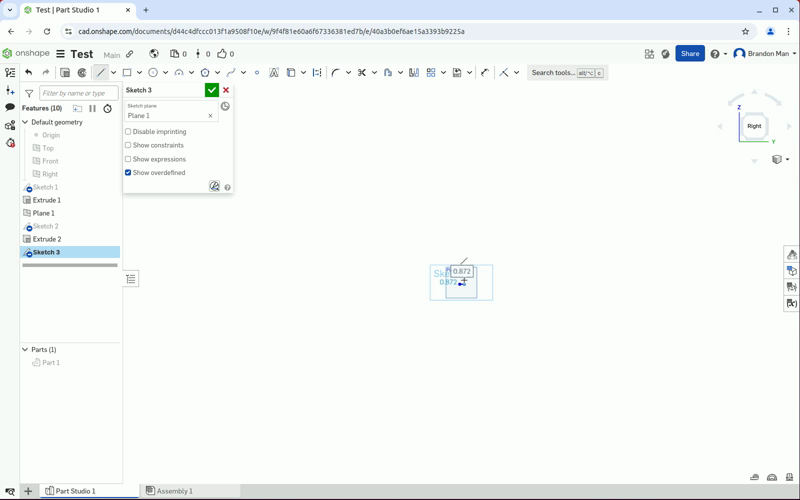
scroll(6)
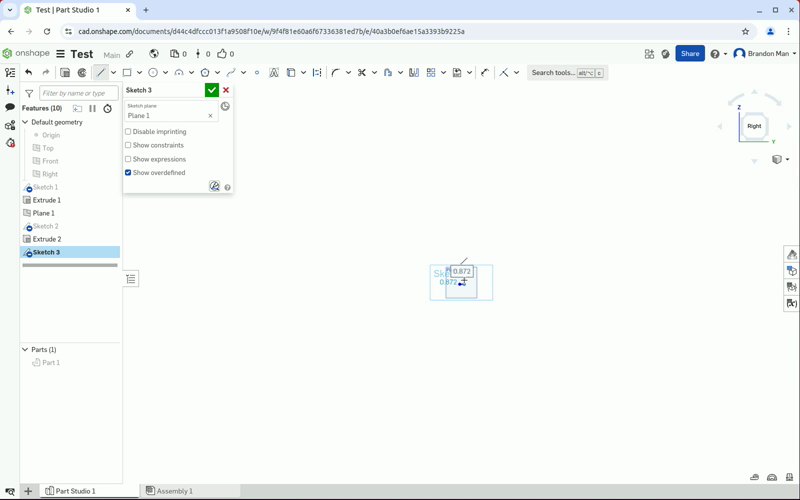
scroll(6)
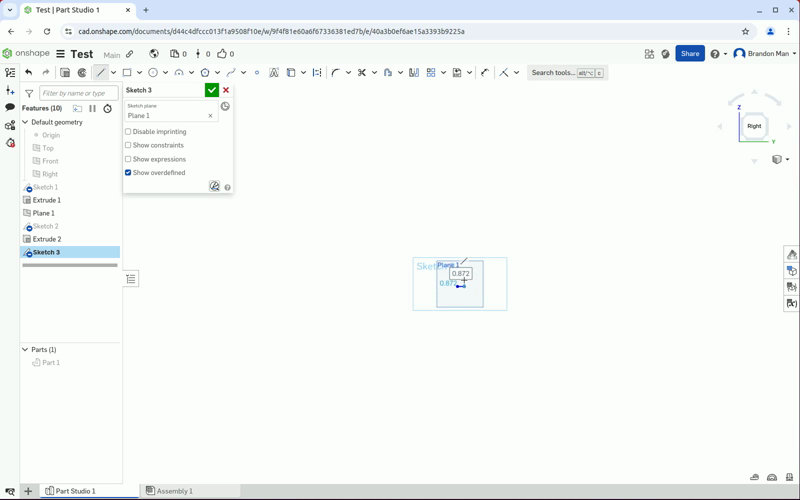
scroll(6)
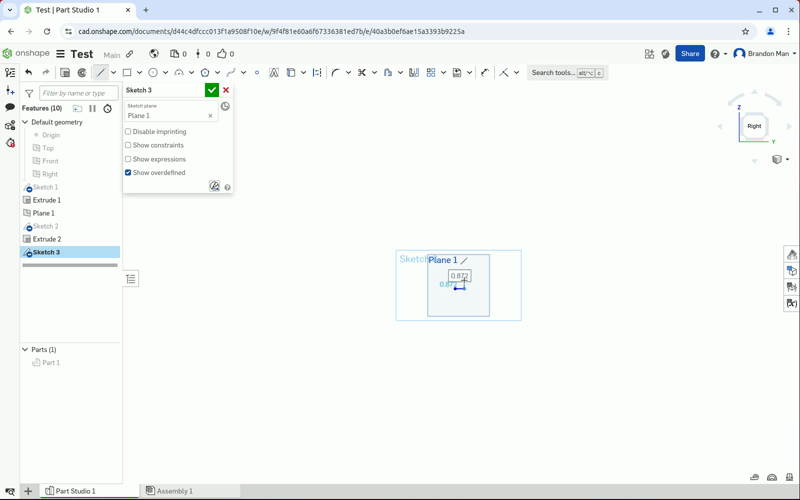
scroll(6)
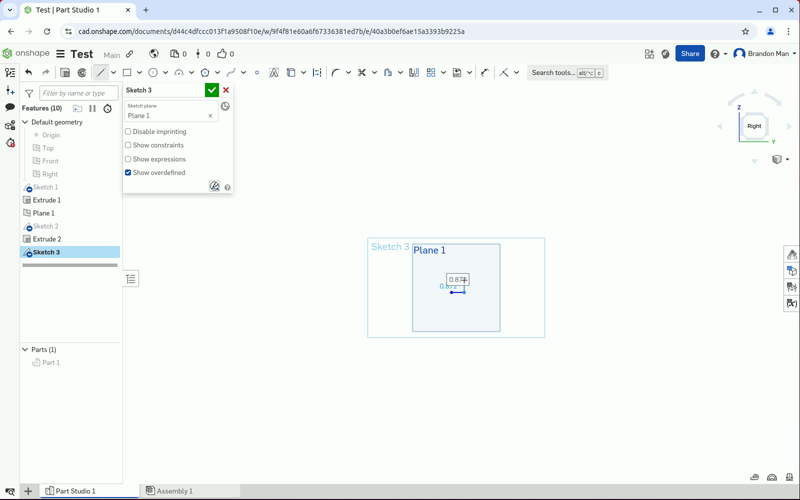
scroll(6)
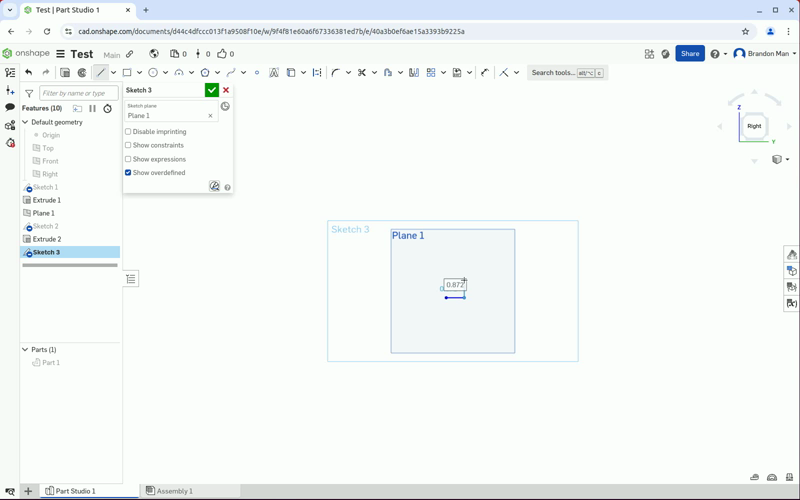
scroll(6)
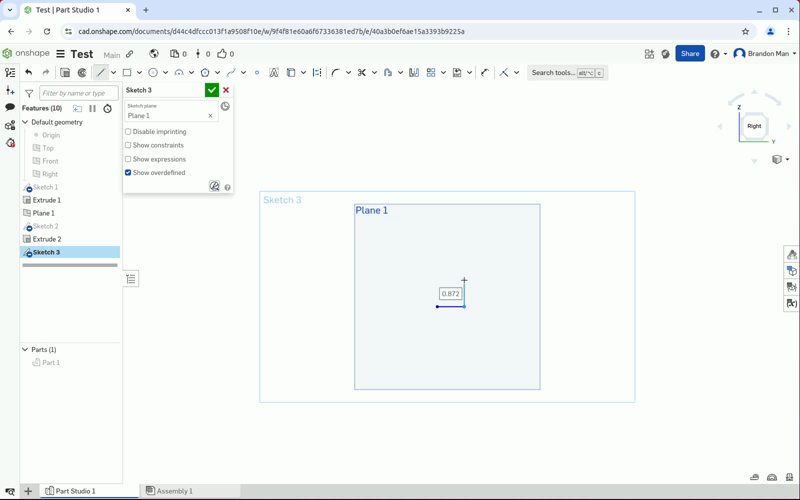
scroll(6)
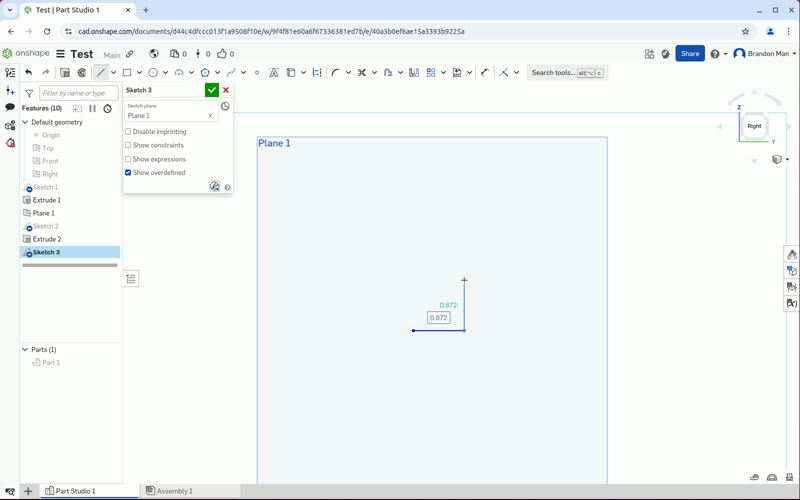
click(464, 279)
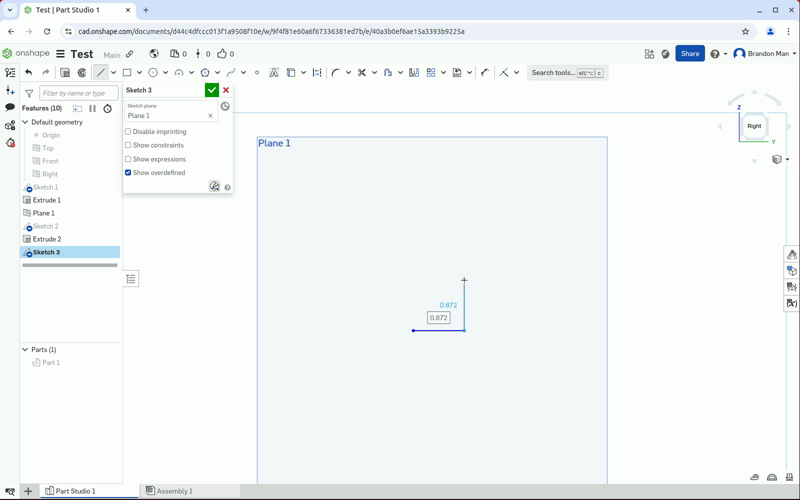
scroll(-6)
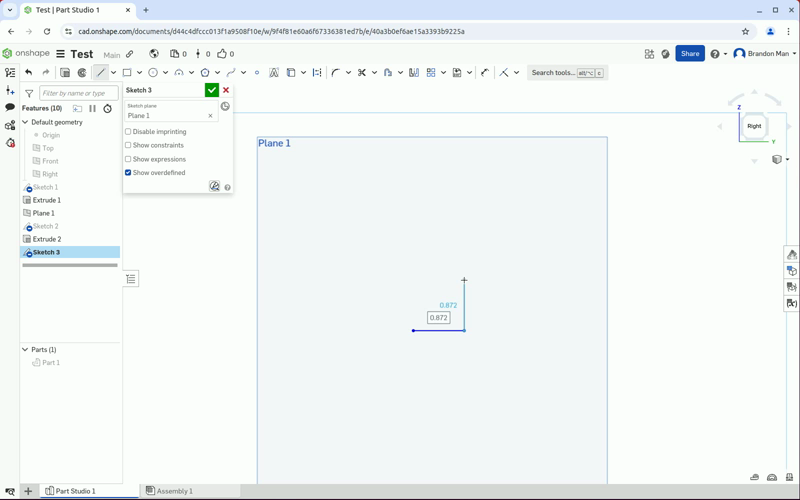
scroll(-6)
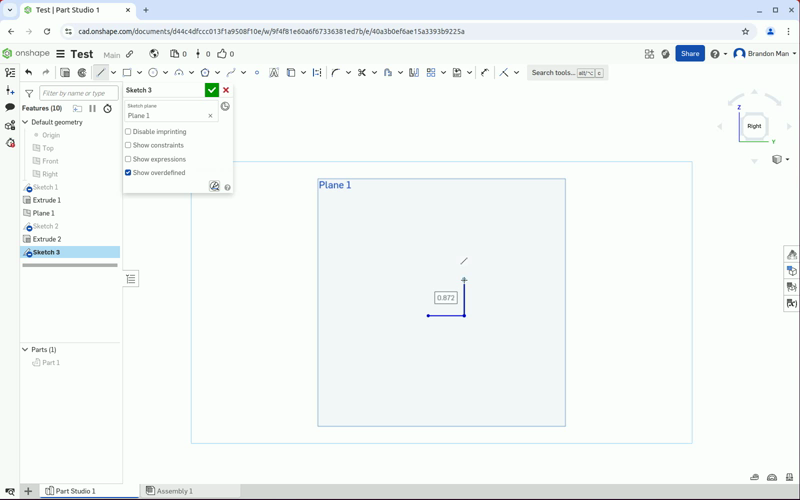
scroll(-6)
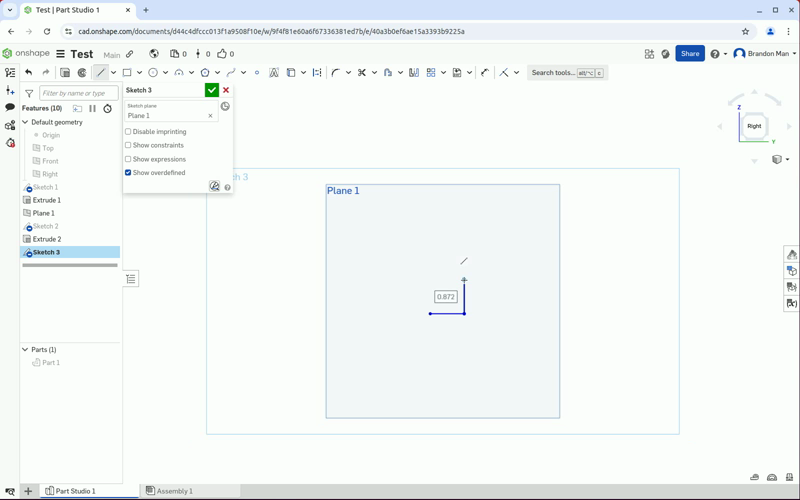
scroll(-6)
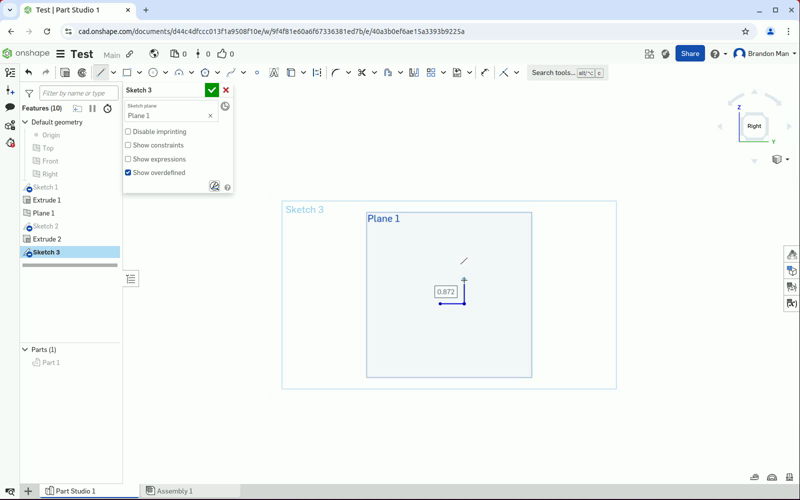
scroll(-6)
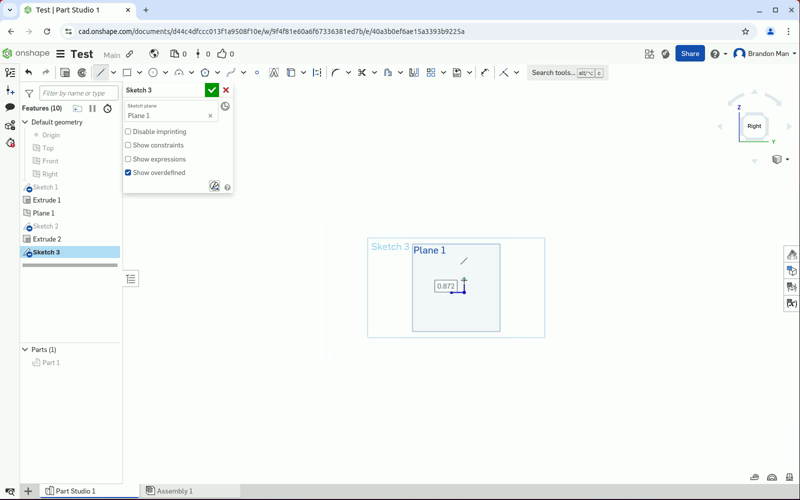
scroll(-6)
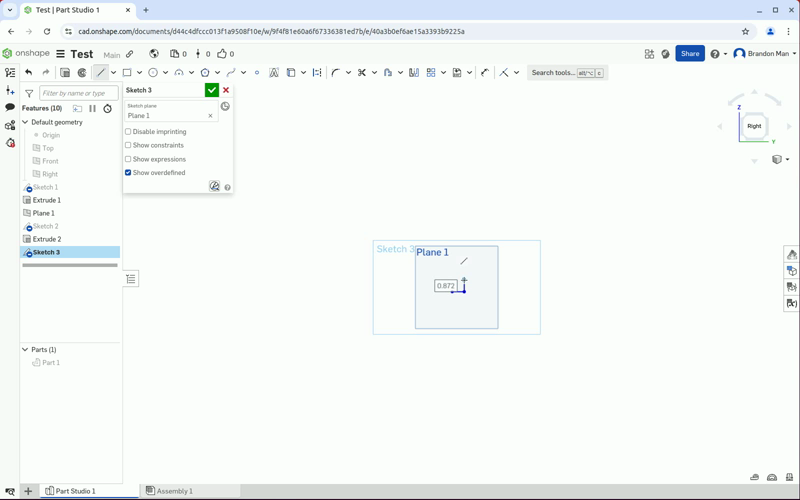
scroll(-6)
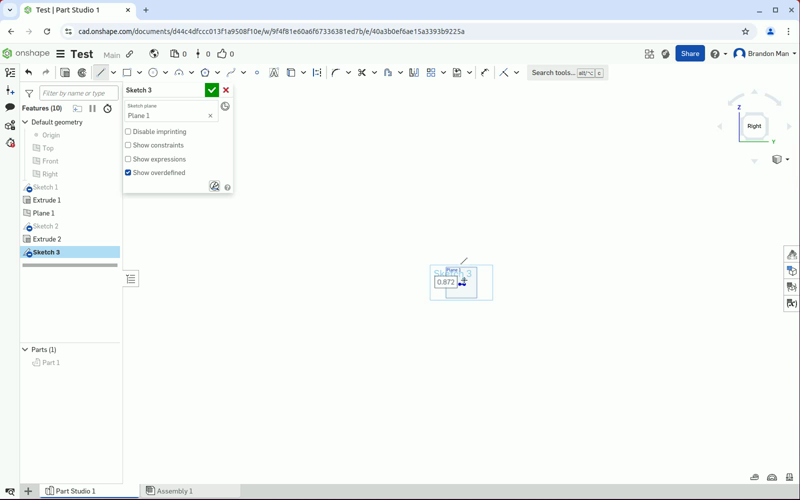
key_up(shift)
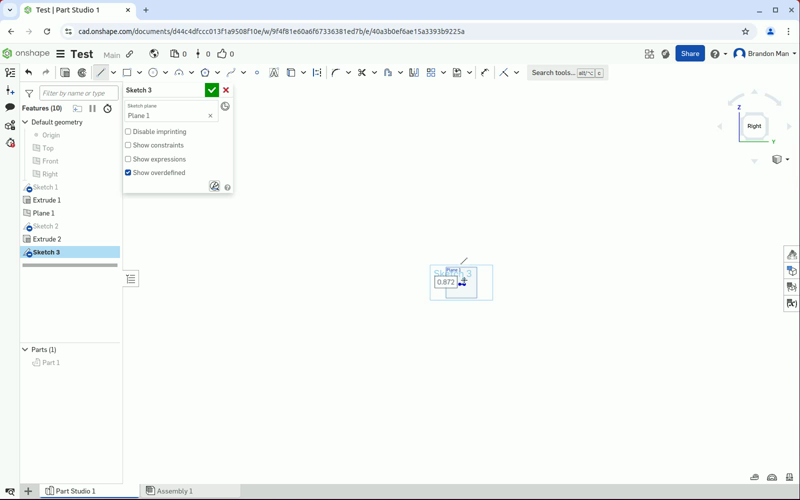
key_down(shift)
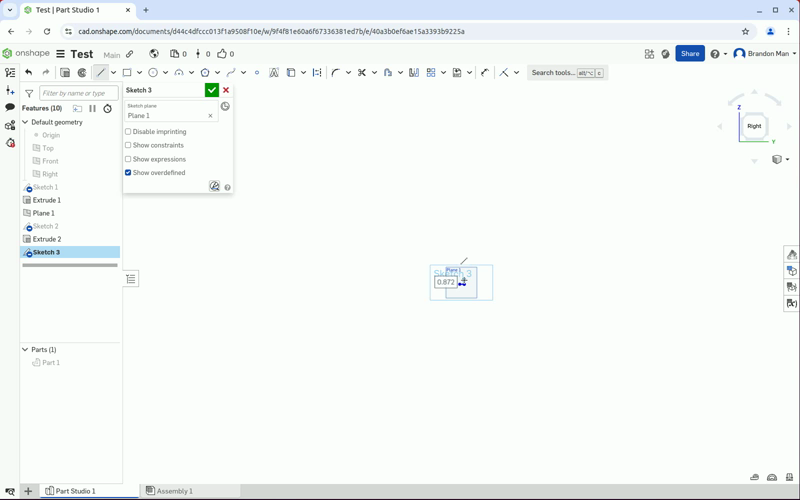
mouse_move(494, 279)
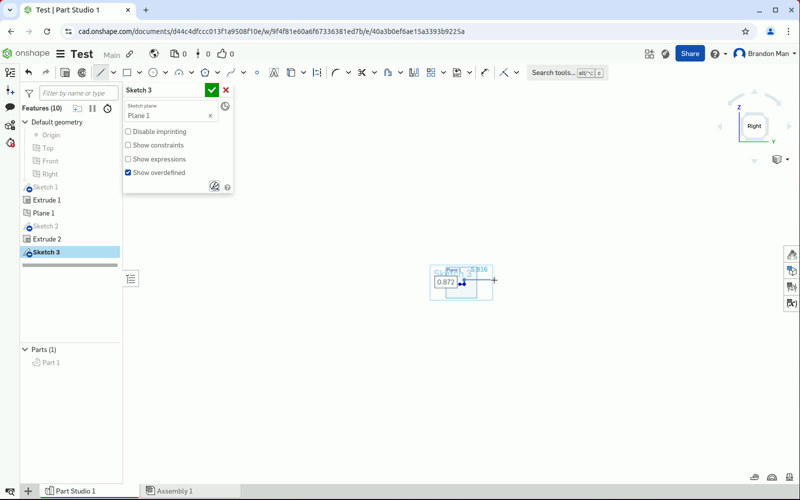
mouse_move(459, 279)
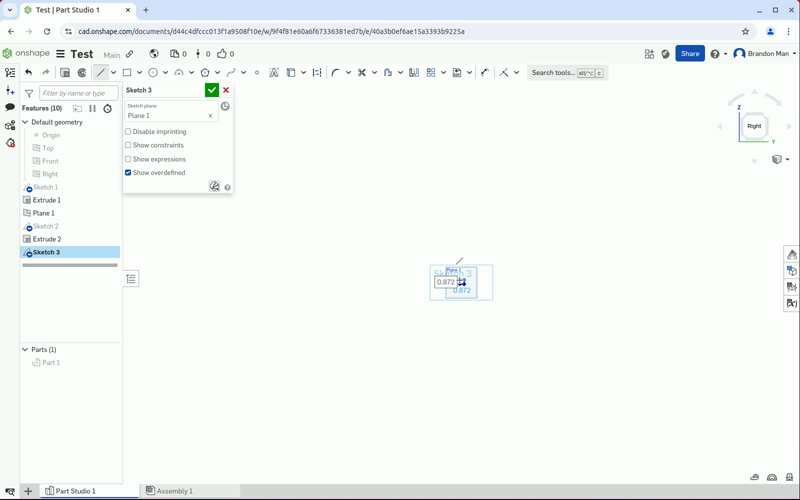
scroll(6)
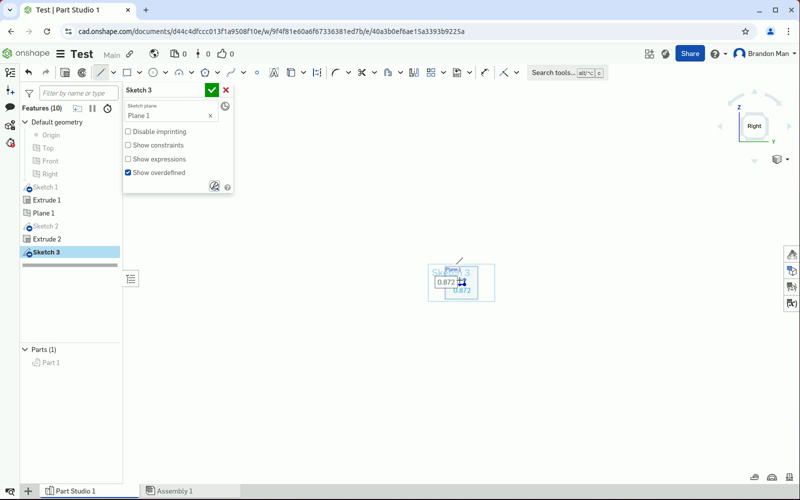
scroll(6)
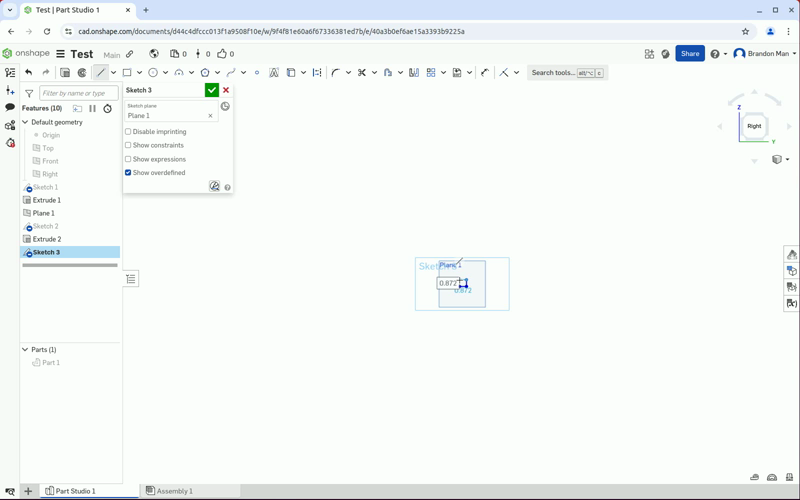
scroll(6)
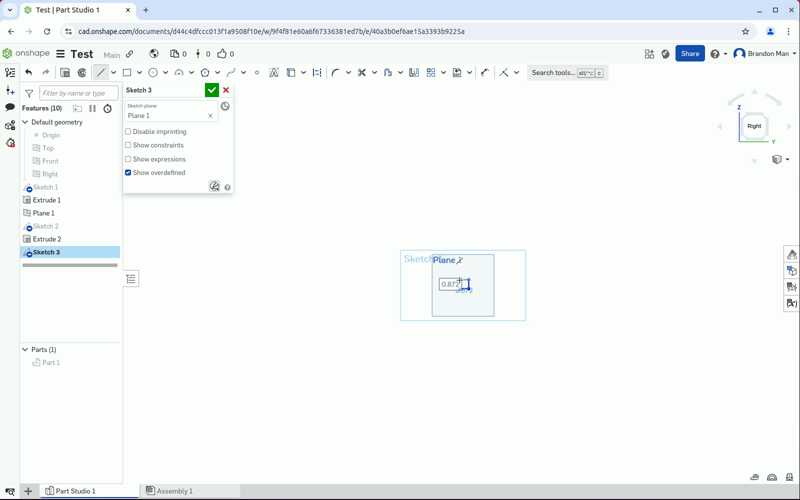
scroll(6)
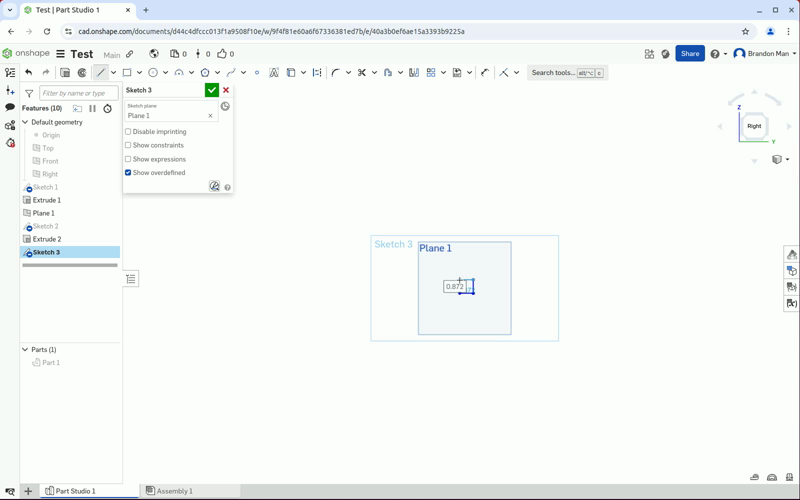
scroll(6)
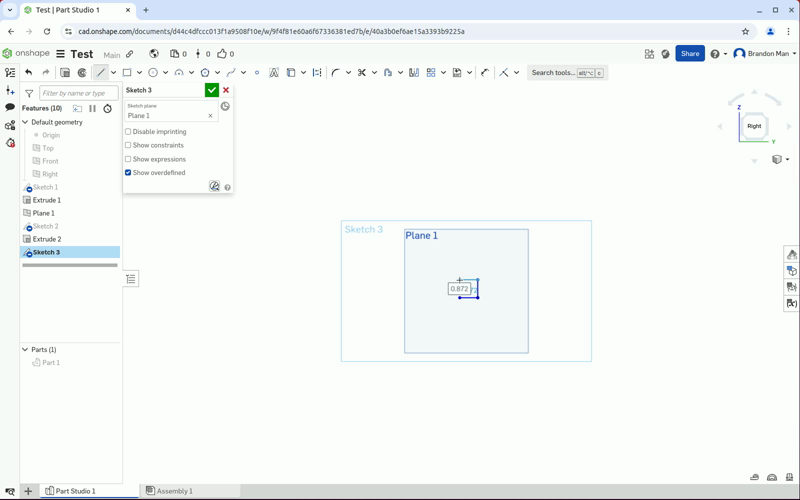
scroll(6)
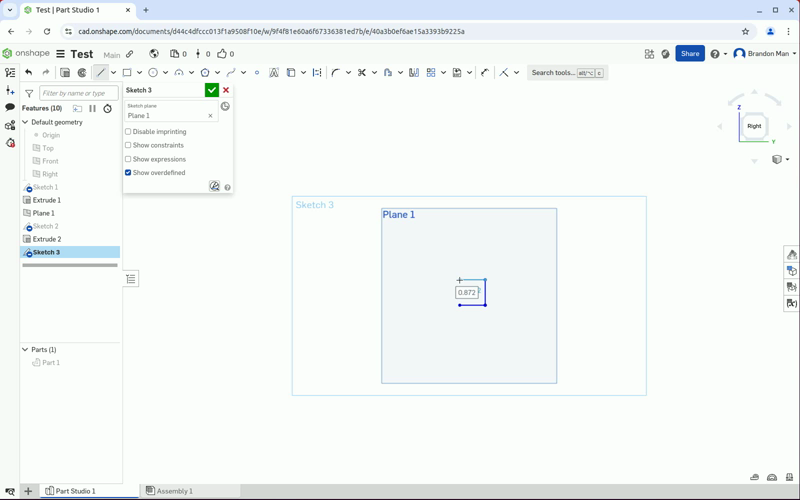
scroll(6)
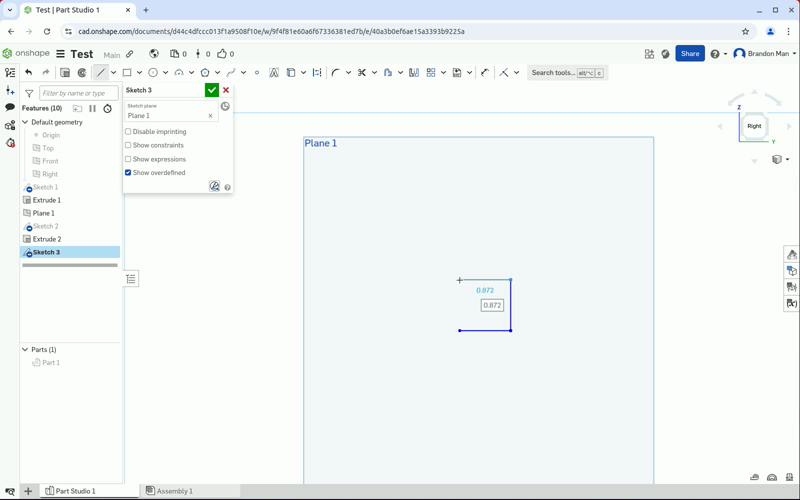
click(459, 279)
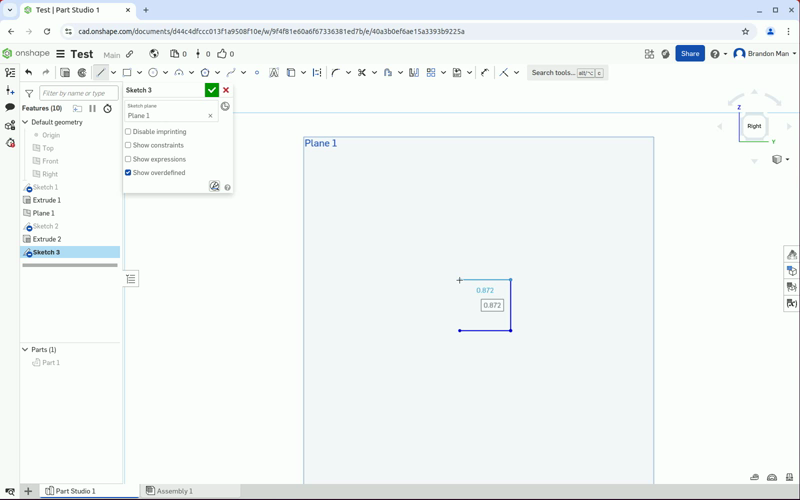
scroll(-6)
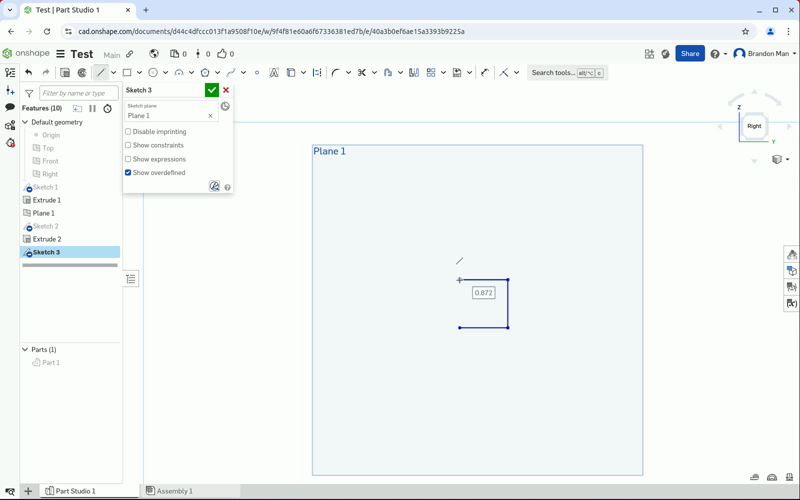
scroll(-6)
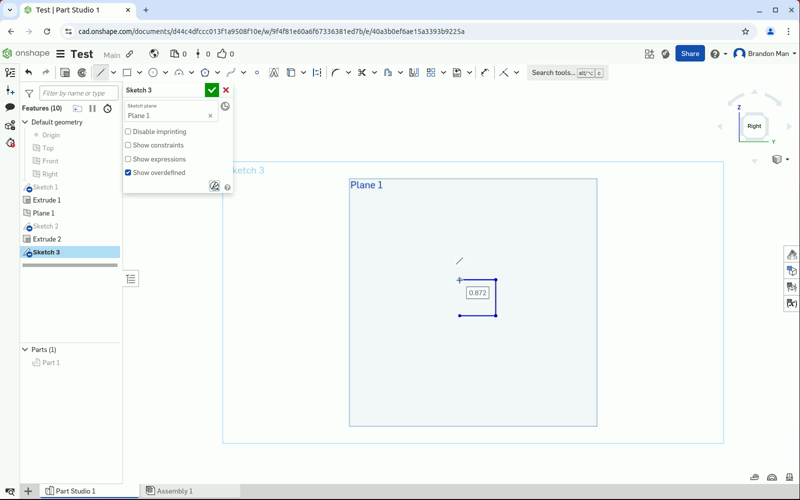
scroll(-6)
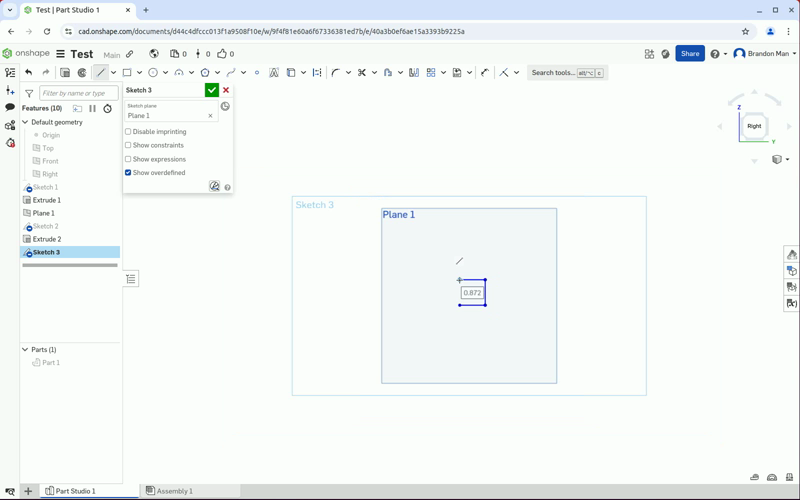
scroll(-6)
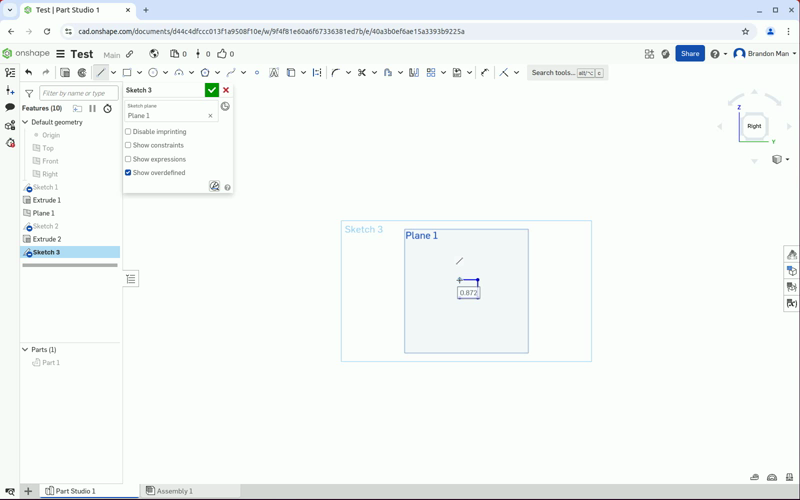
scroll(-6)
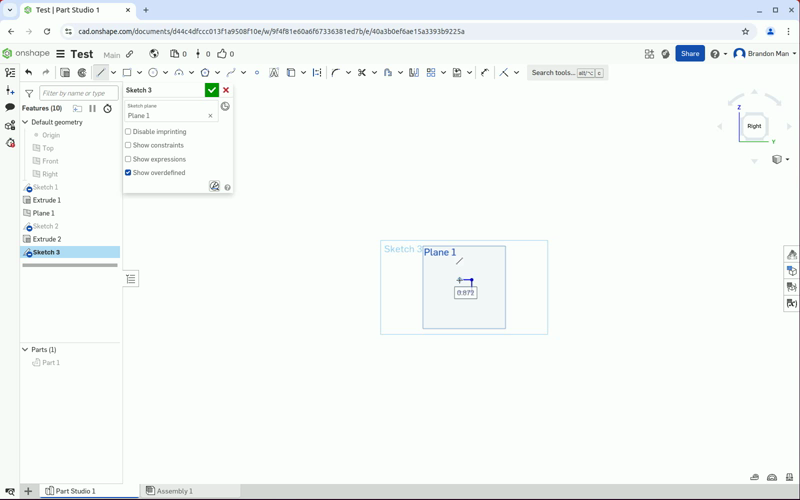
scroll(-6)
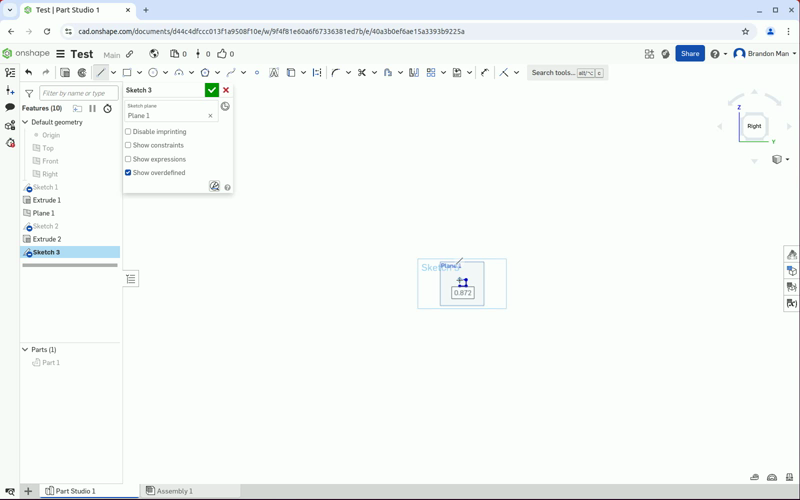
scroll(-6)
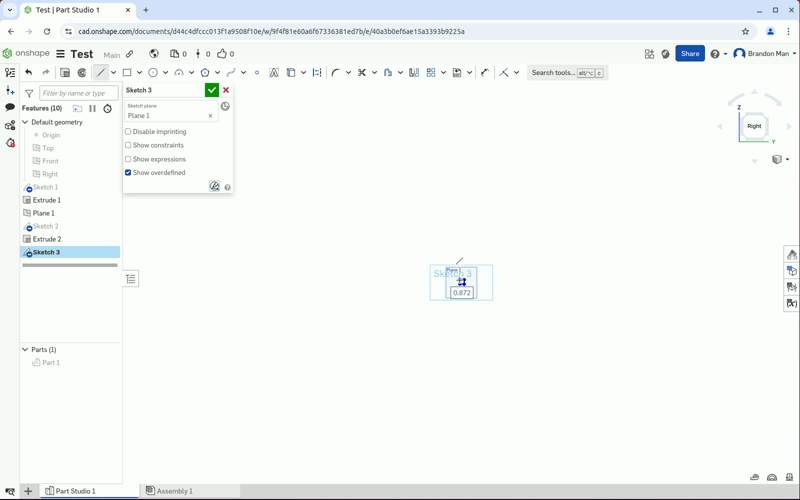
key_up(shift)
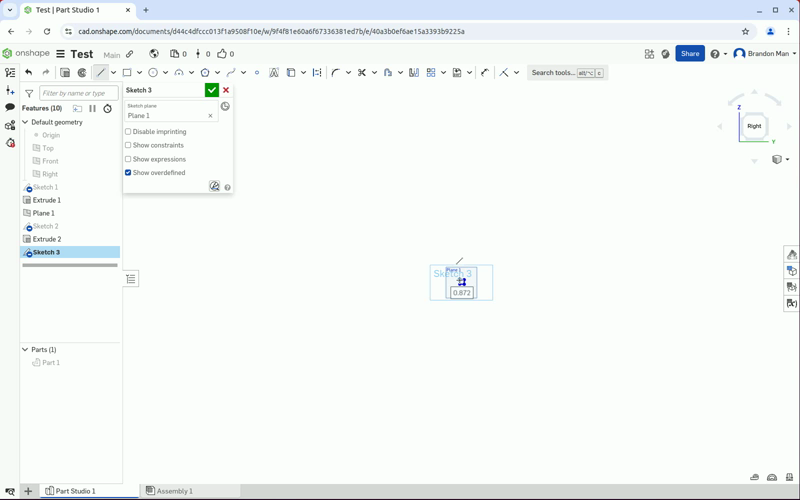
mouse_move(489, 279)
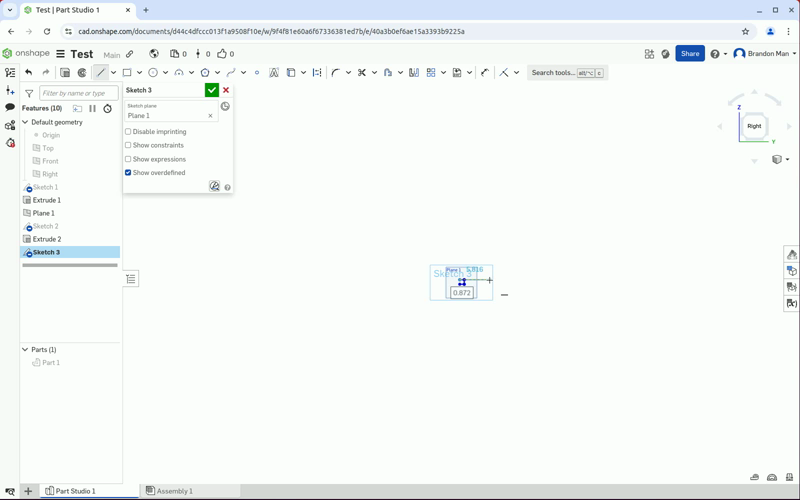
key_down(shift)
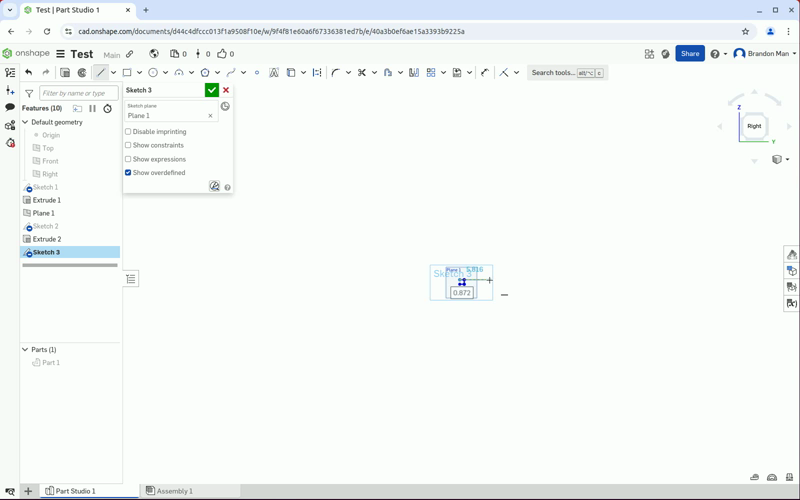
mouse_move(459, 284)
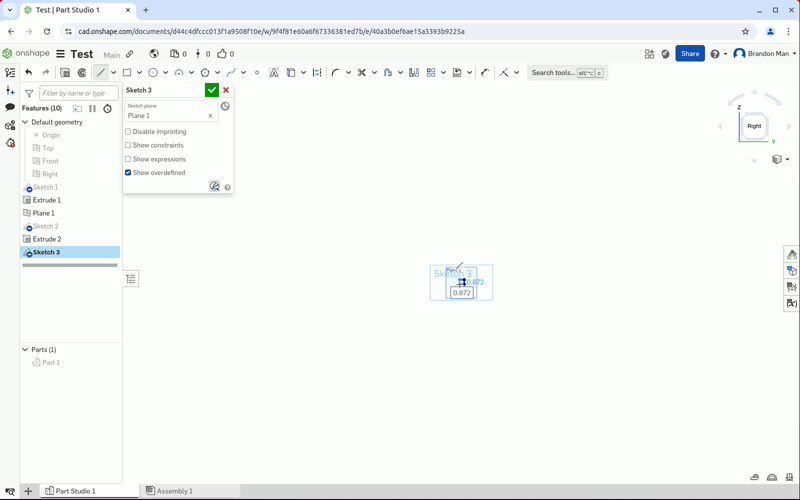
scroll(6)
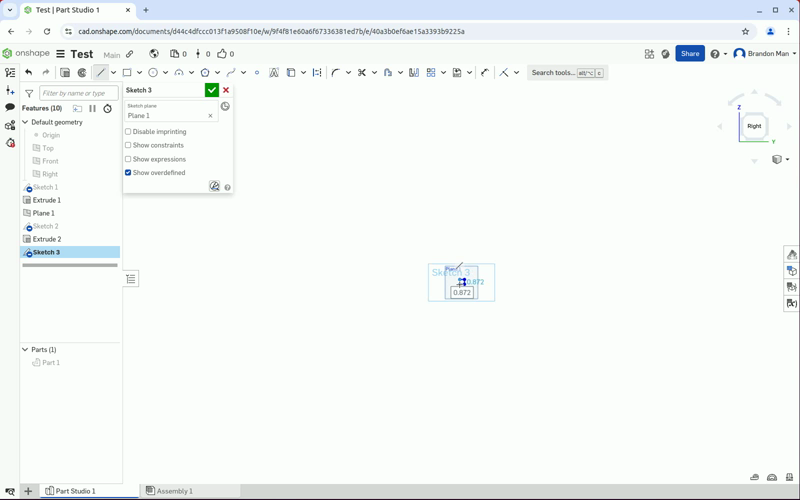
scroll(6)
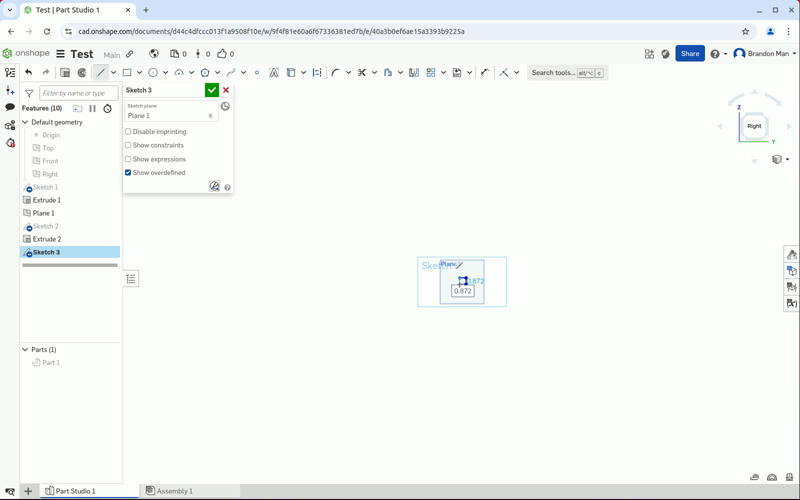
scroll(6)
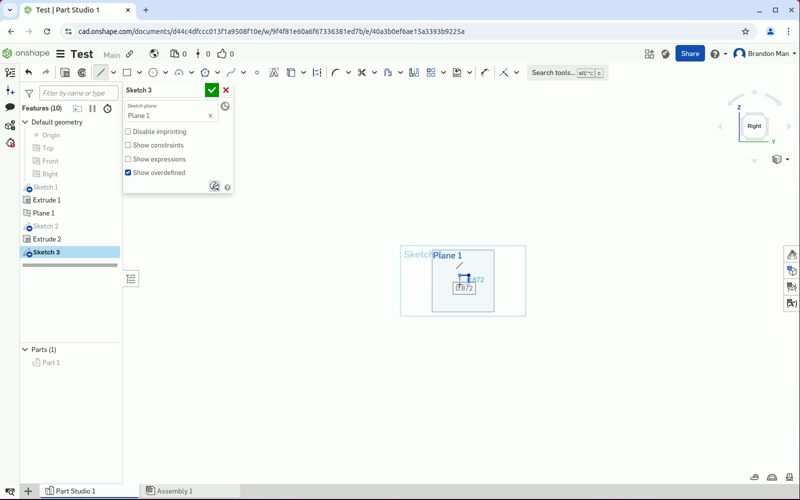
scroll(6)
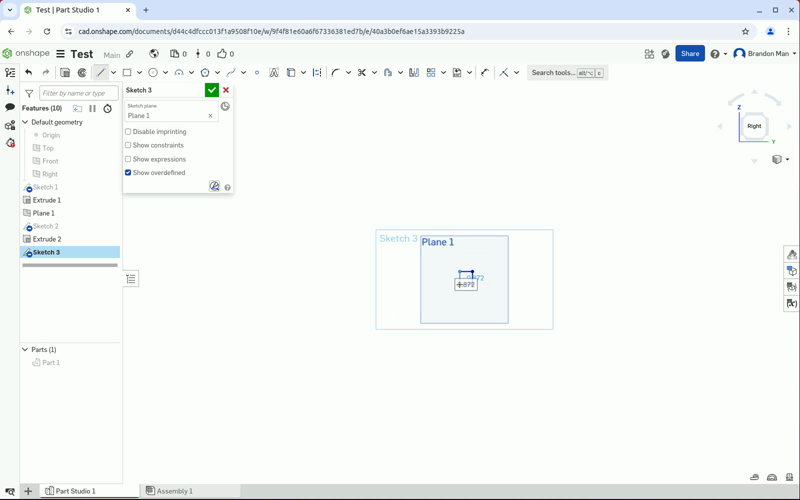
scroll(6)
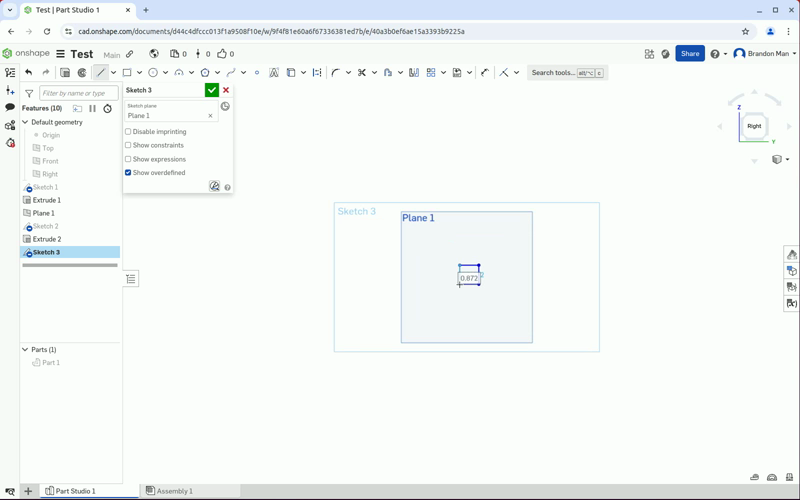
scroll(6)
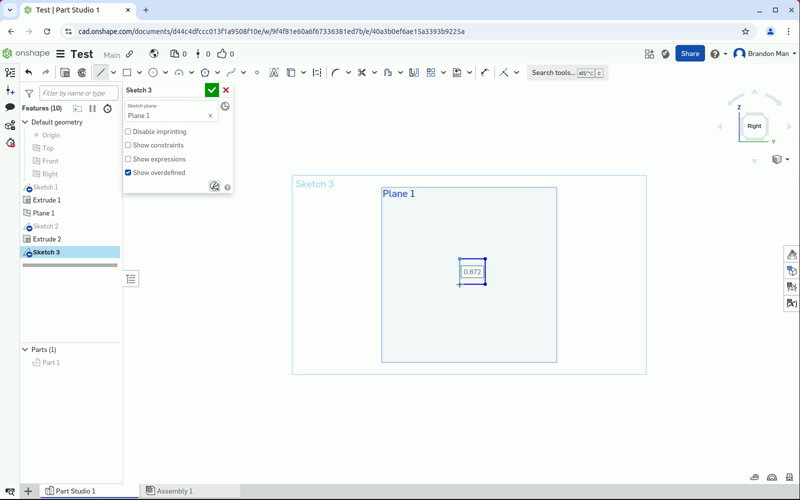
scroll(6)
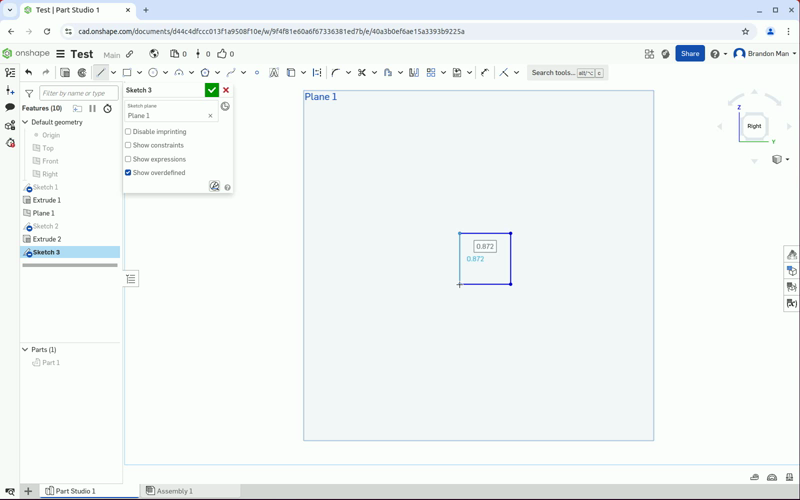
key_up(shift)
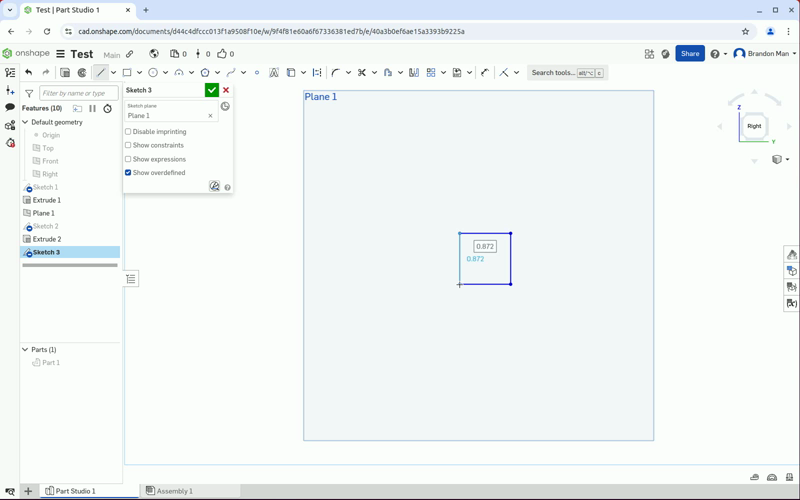
click(459, 284)
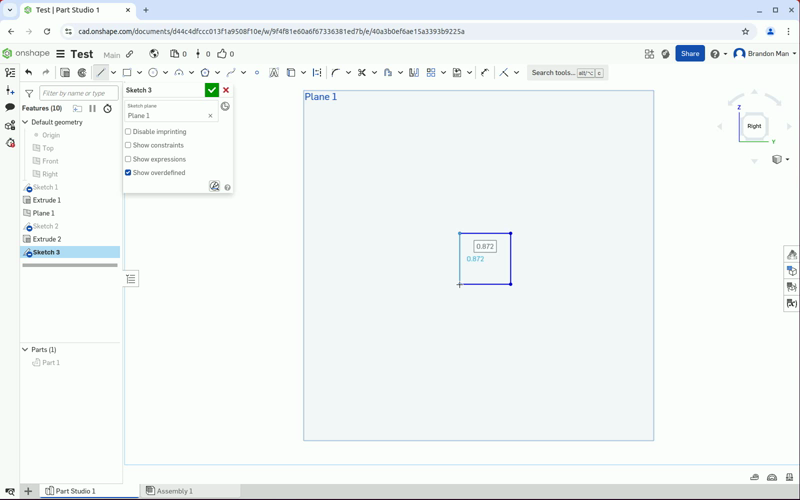
scroll(-6)
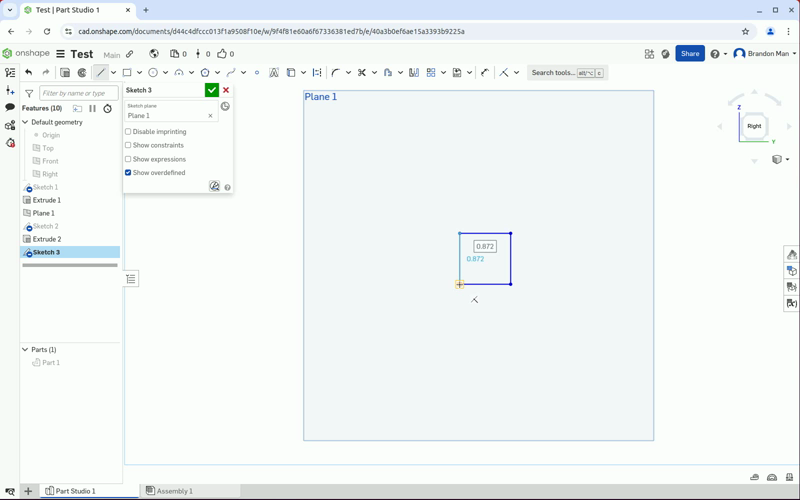
scroll(-6)
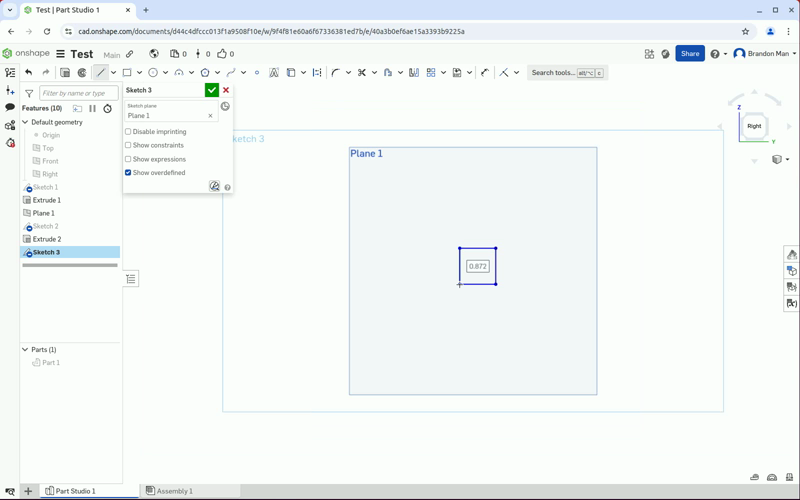
scroll(-6)
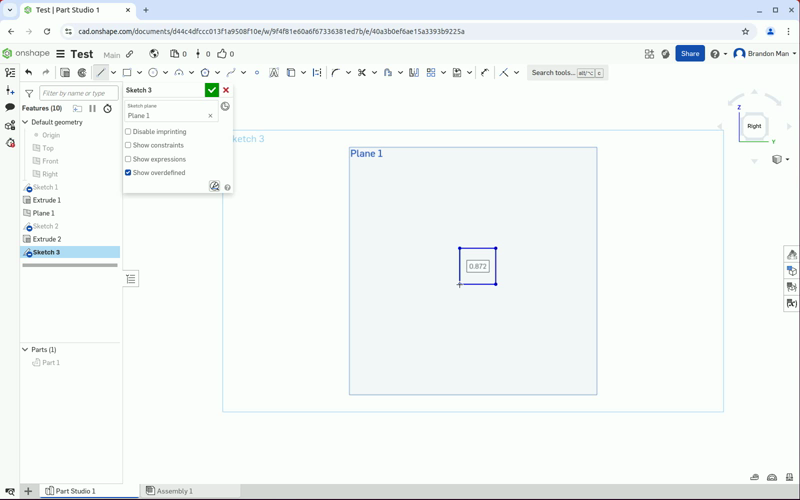
scroll(-6)
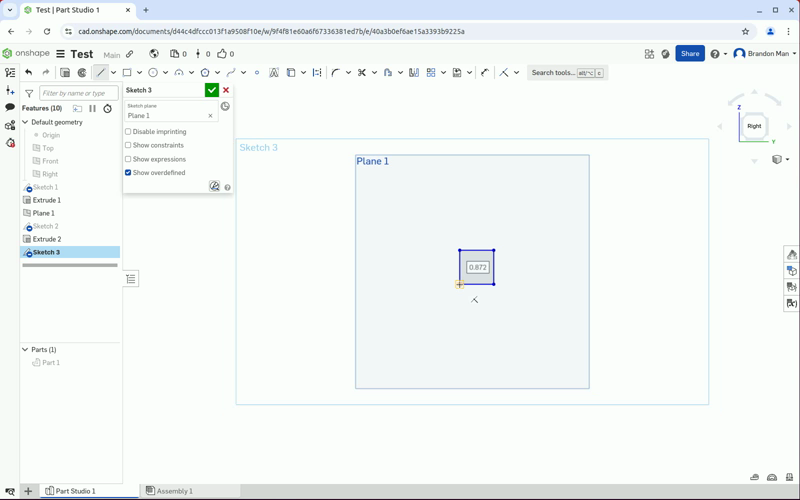
scroll(-6)
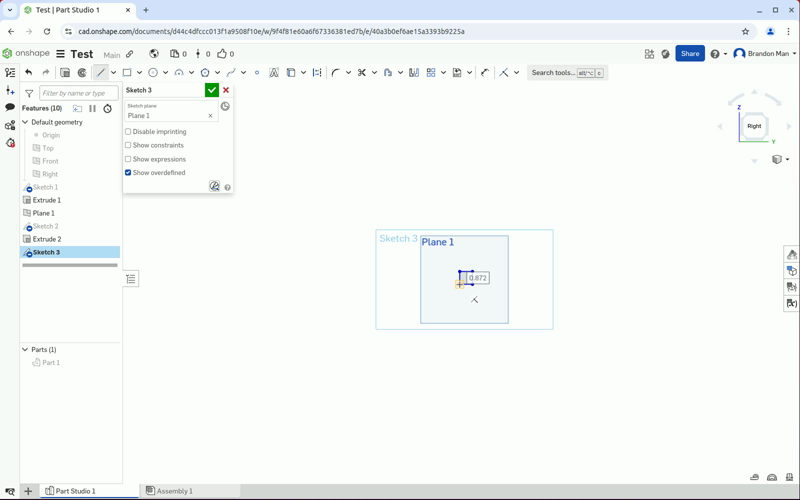
scroll(-6)
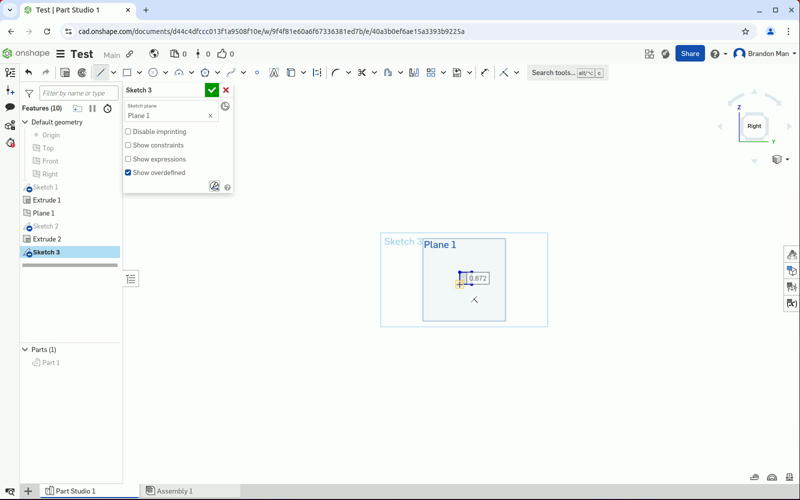
scroll(-6)
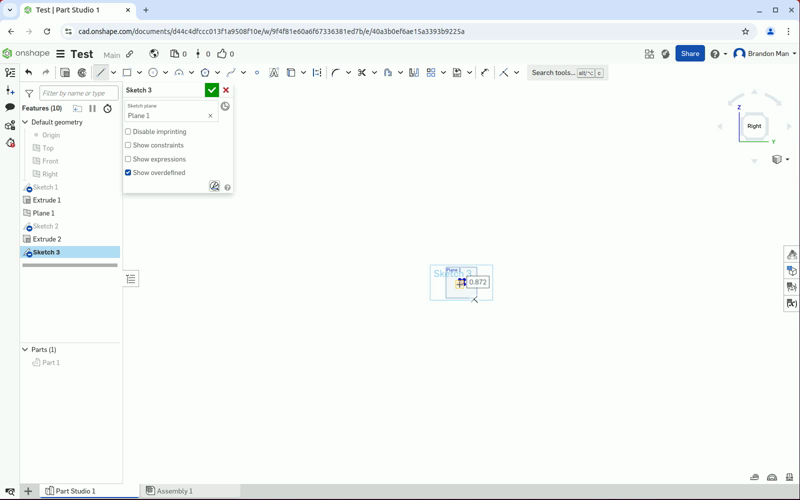
key(esc)
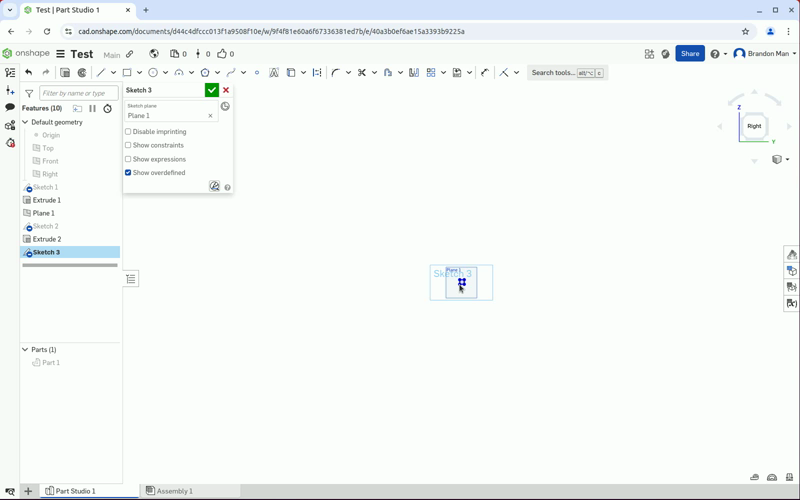
mouse_move(463, 281)
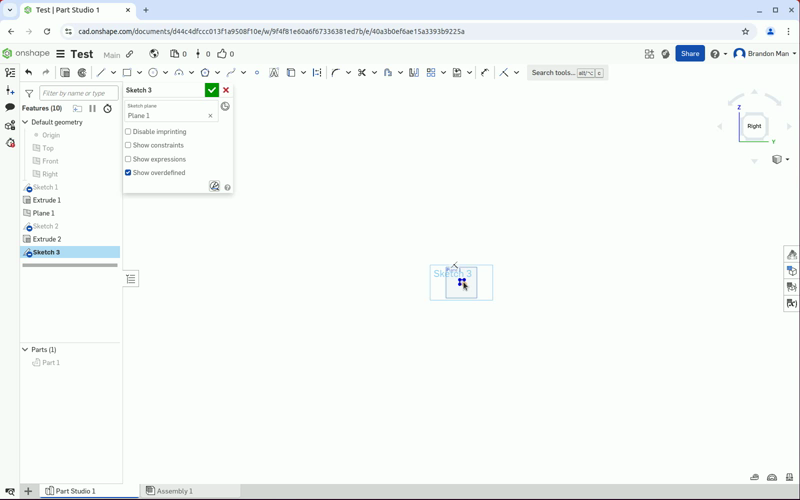
scroll(6)
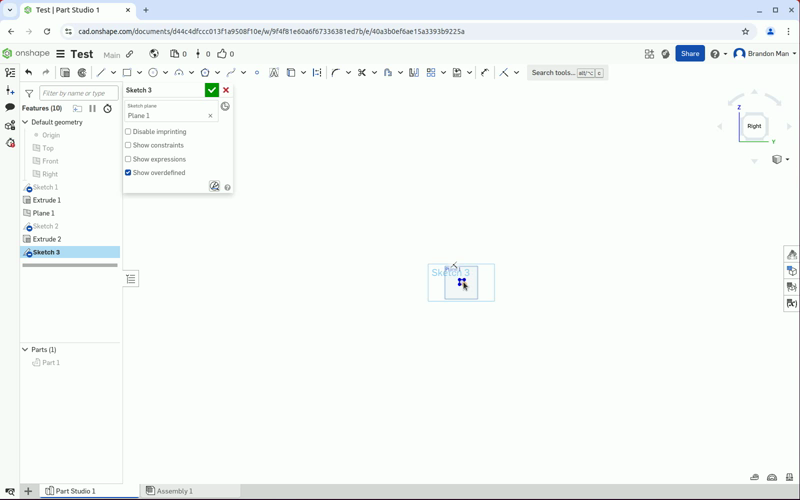
scroll(6)
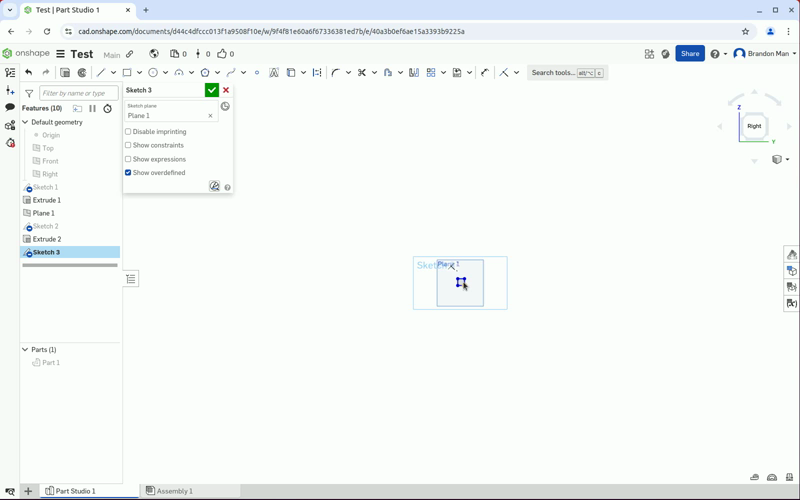
scroll(6)
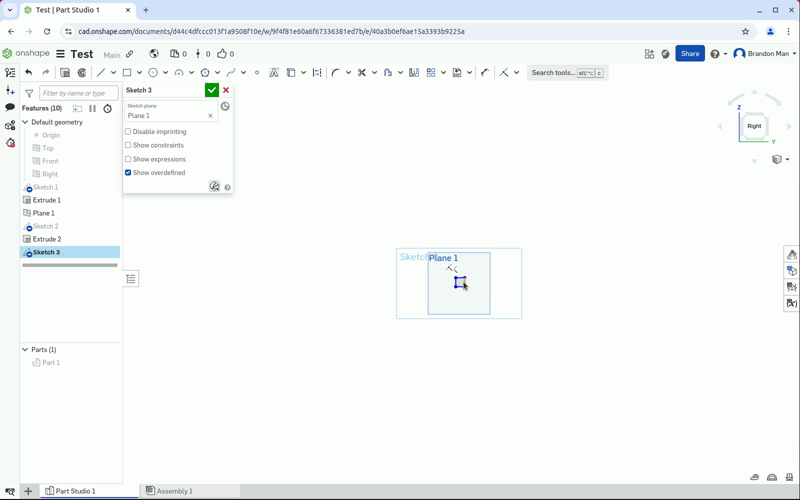
scroll(6)
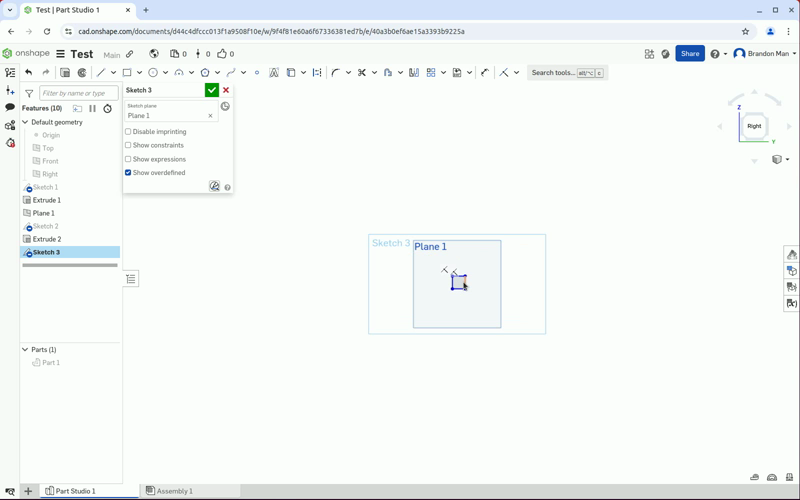
scroll(6)
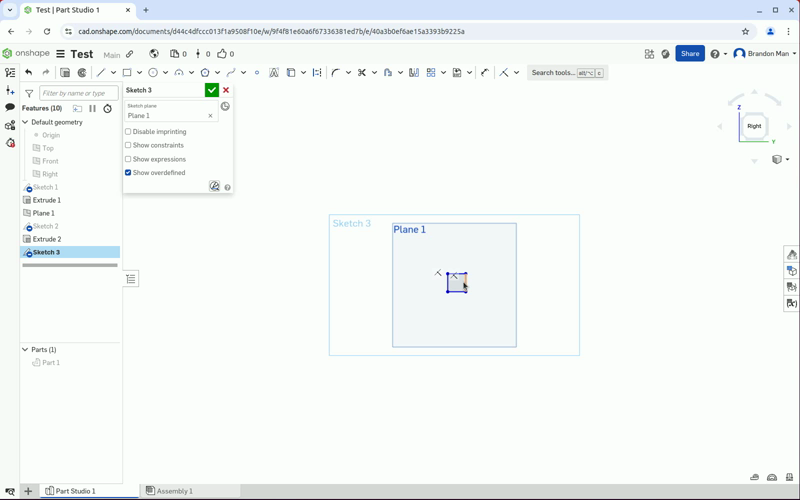
scroll(6)
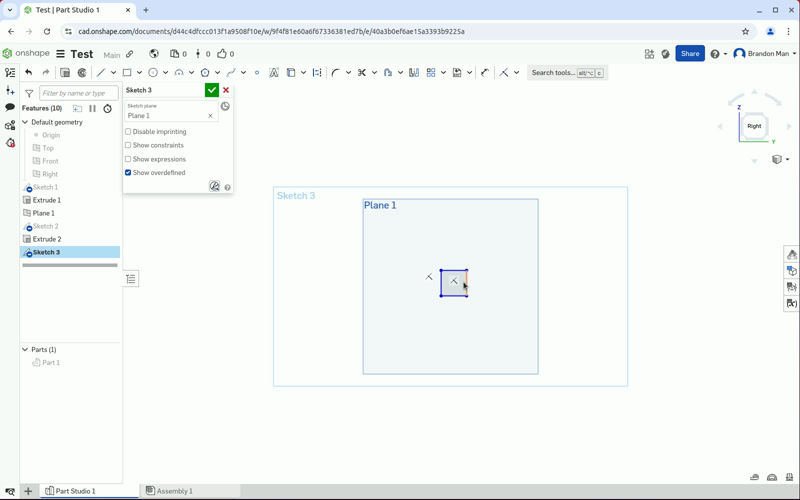
scroll(6)
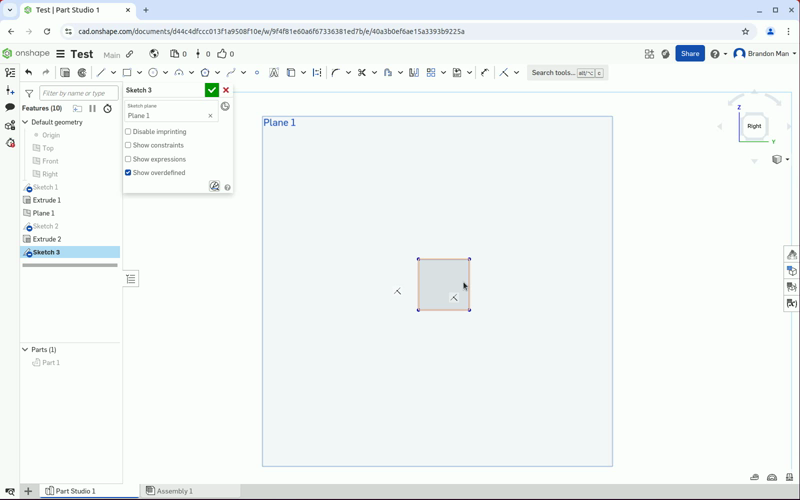
click(463, 281)
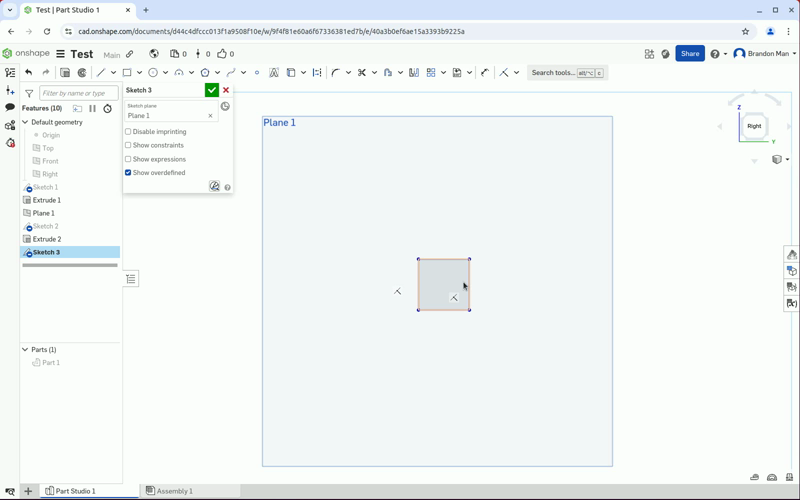
scroll(-6)
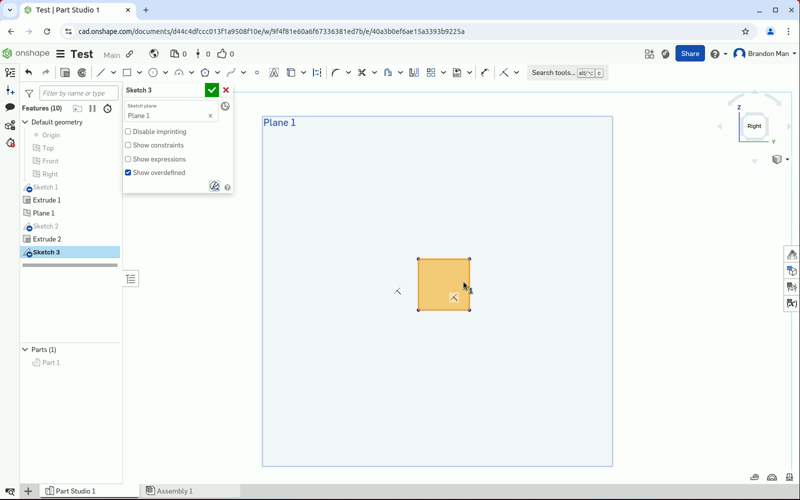
scroll(-6)
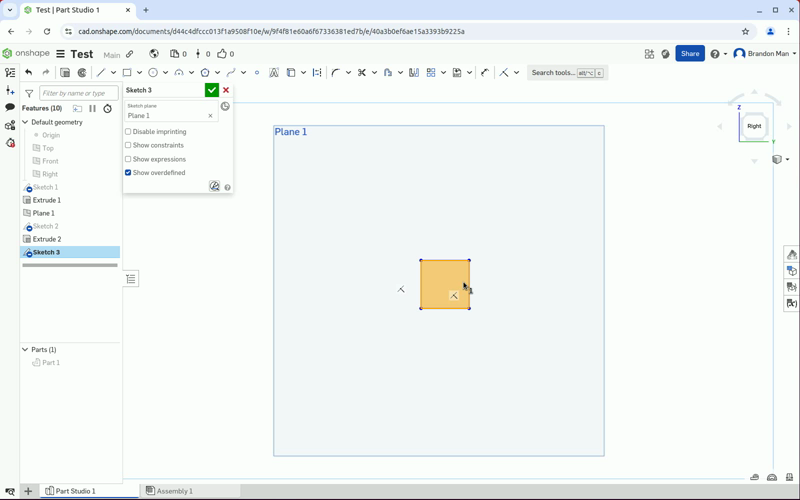
scroll(-6)
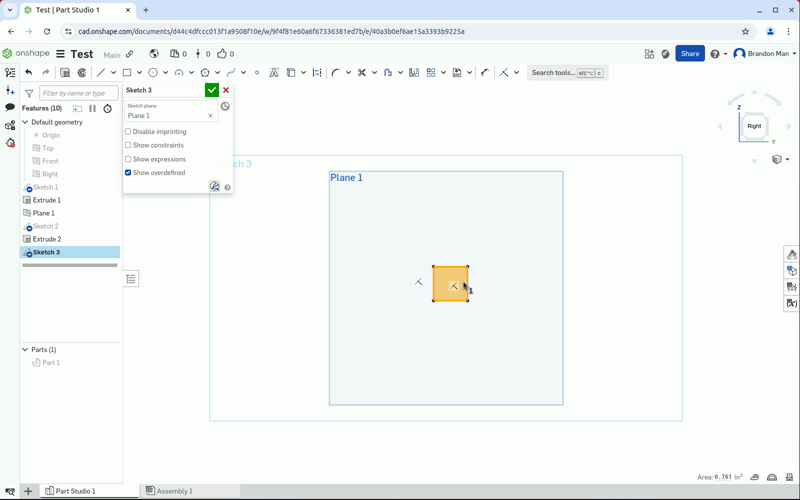
scroll(-6)
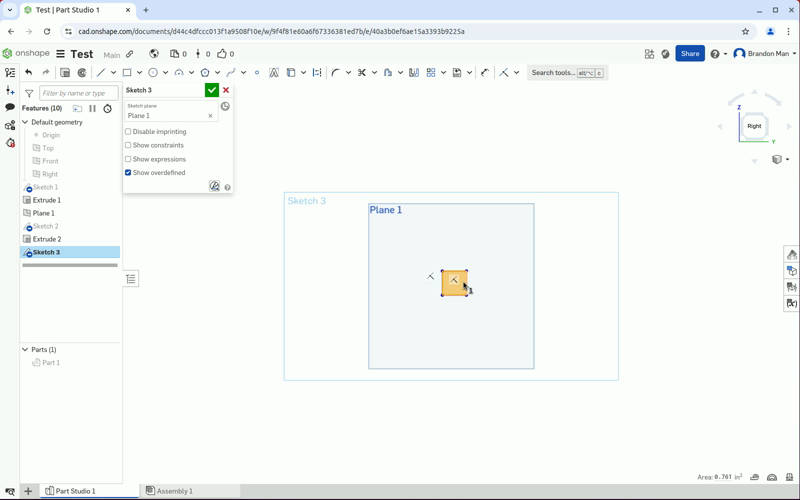
scroll(-6)
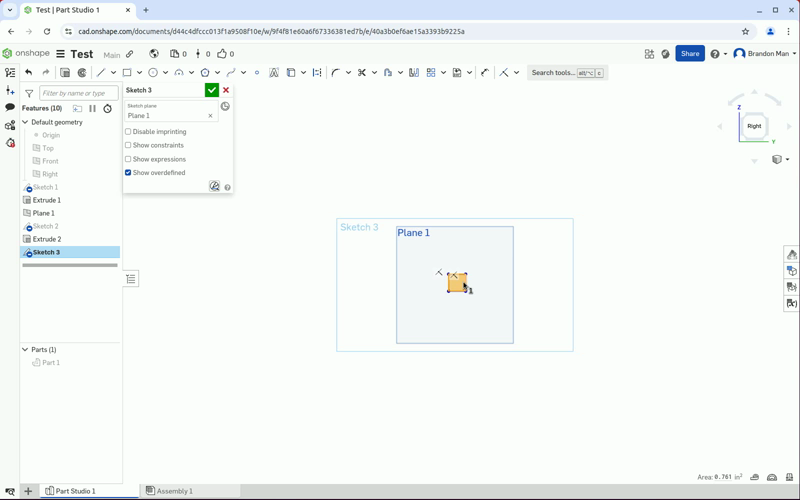
scroll(-6)
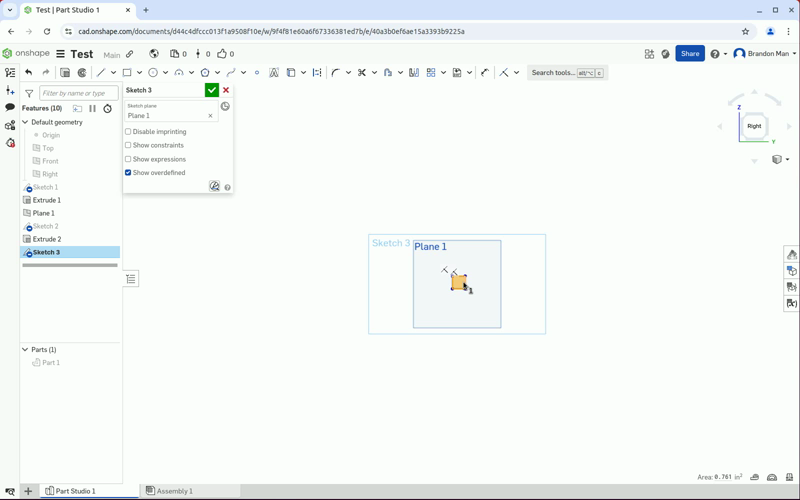
scroll(-6)
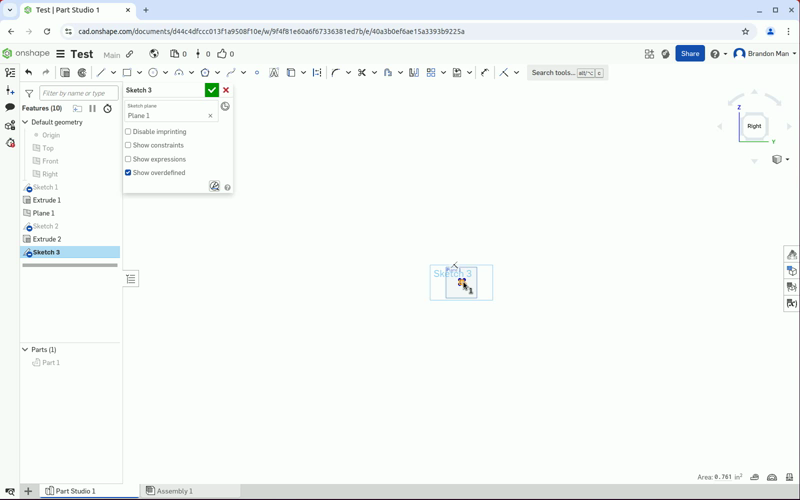
mouse_move(73, 352)
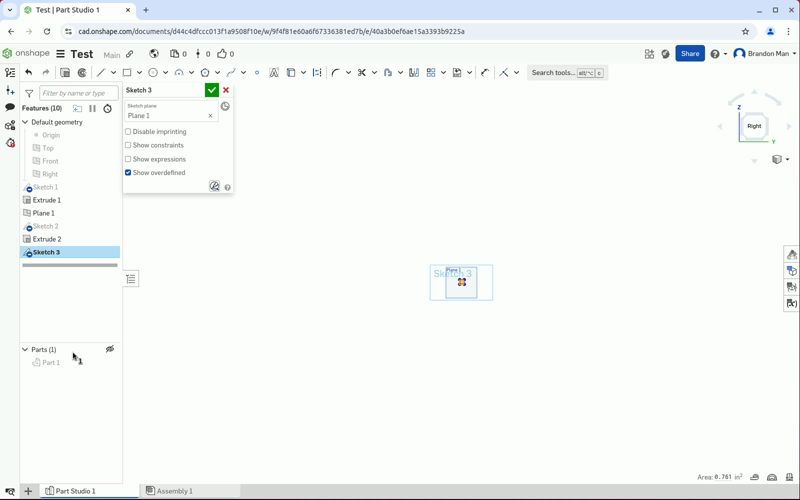
key(shift+y)
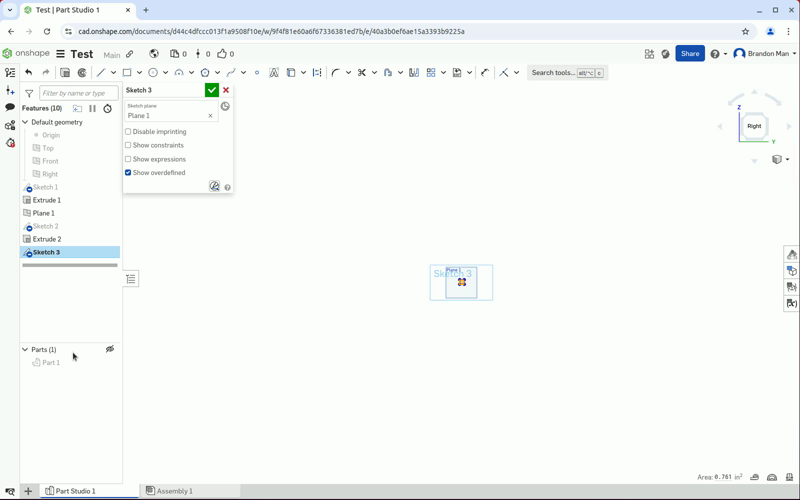
key(shift+e)
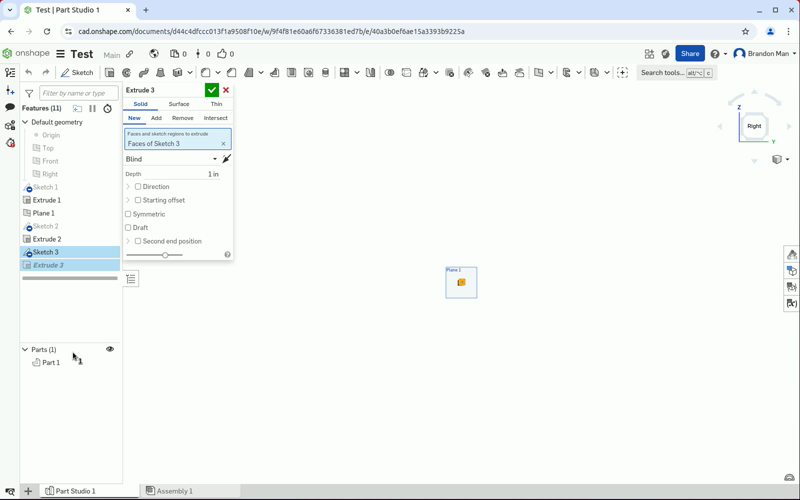
mouse_move(143, 106)
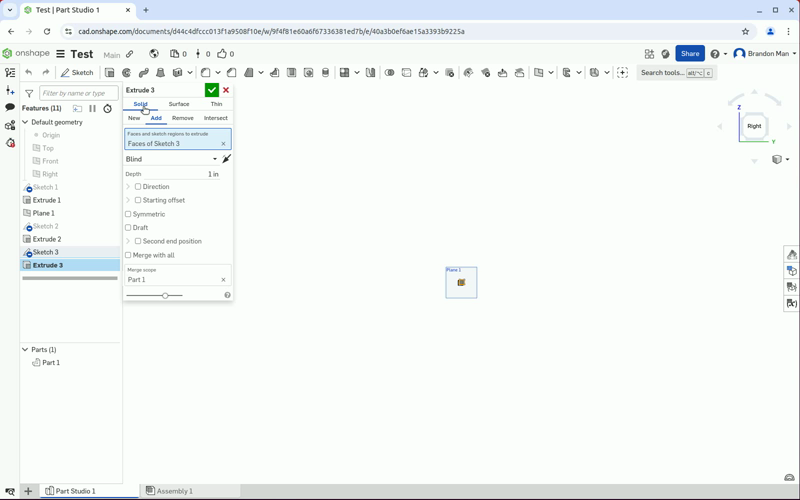
click(143, 106)
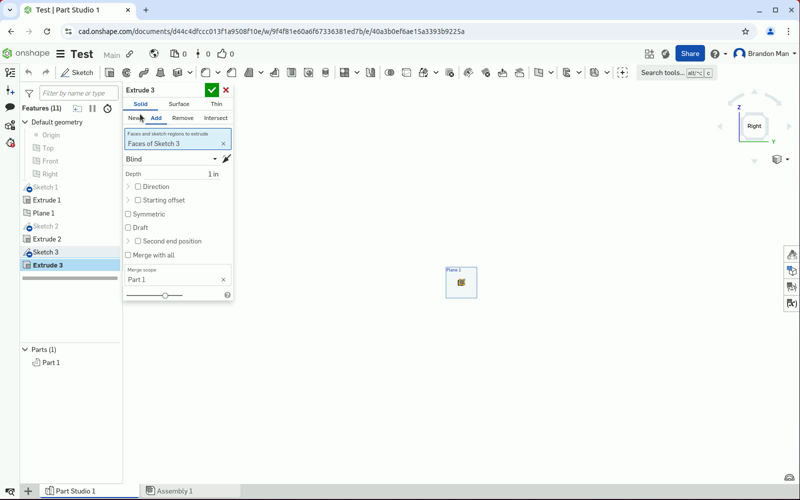
mouse_move(137, 120)
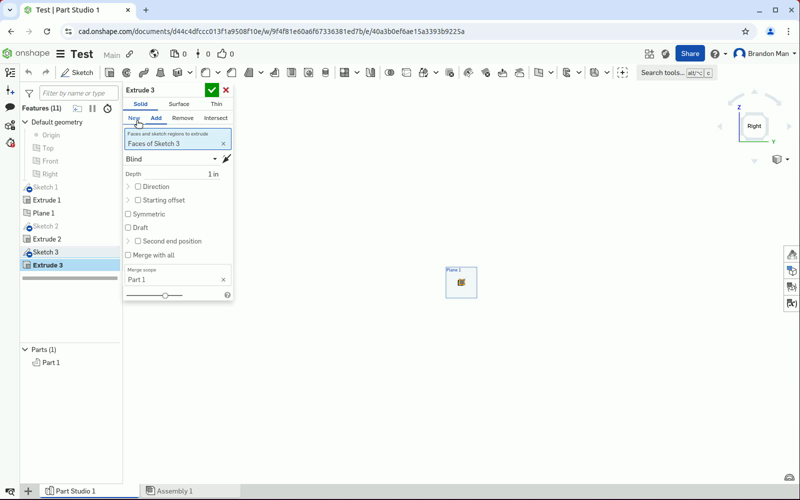
click(137, 120)
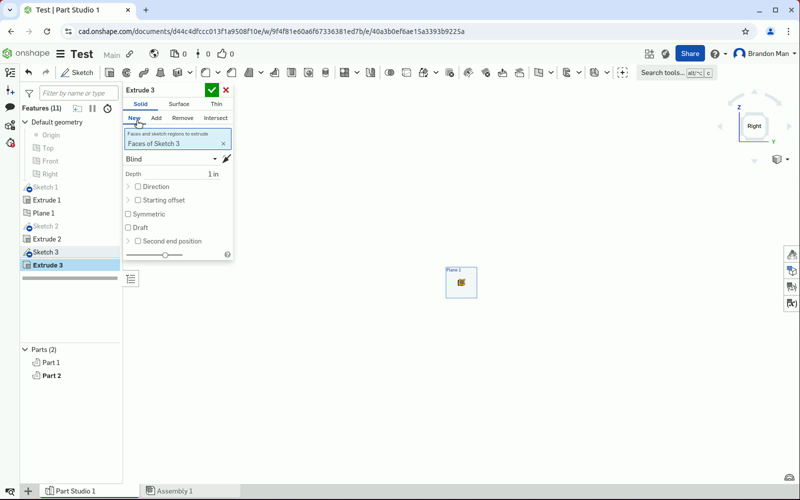
key(tab, 4)
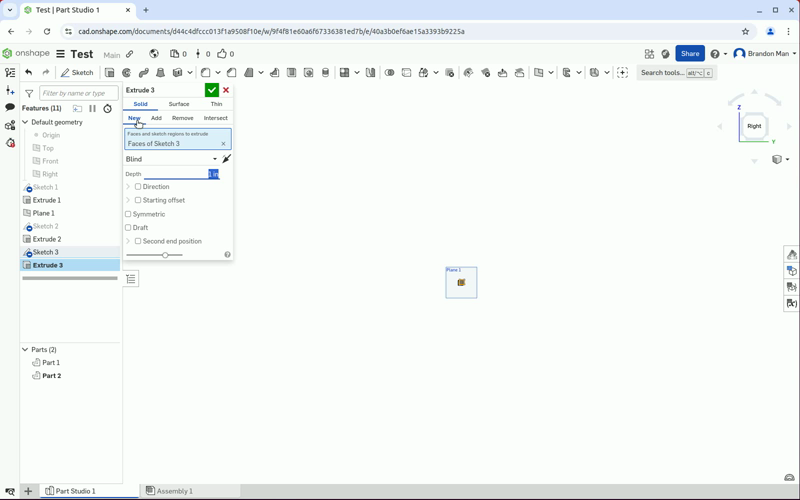
text(-0.241)
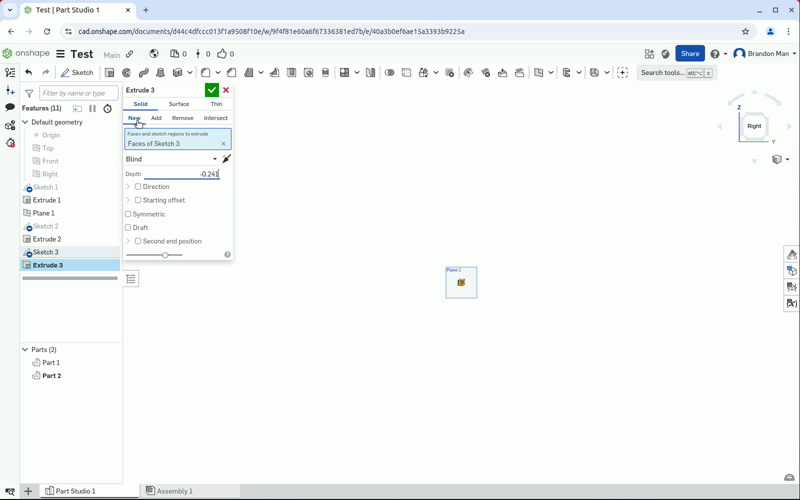
key(enter)
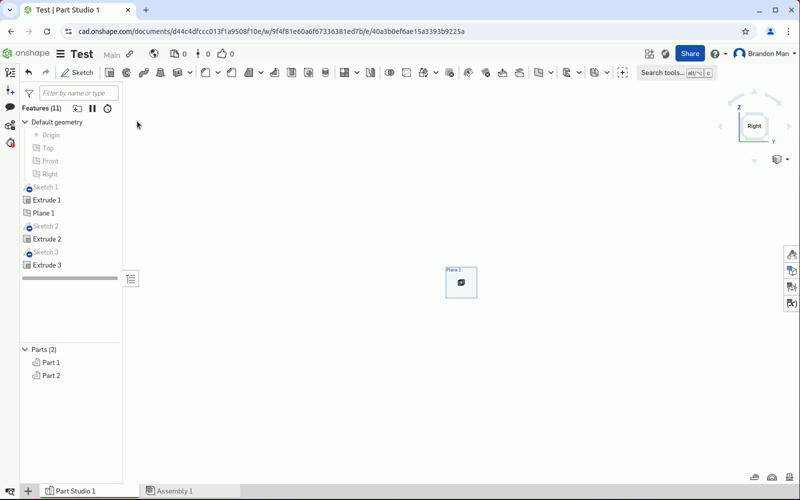
key(shift+h)
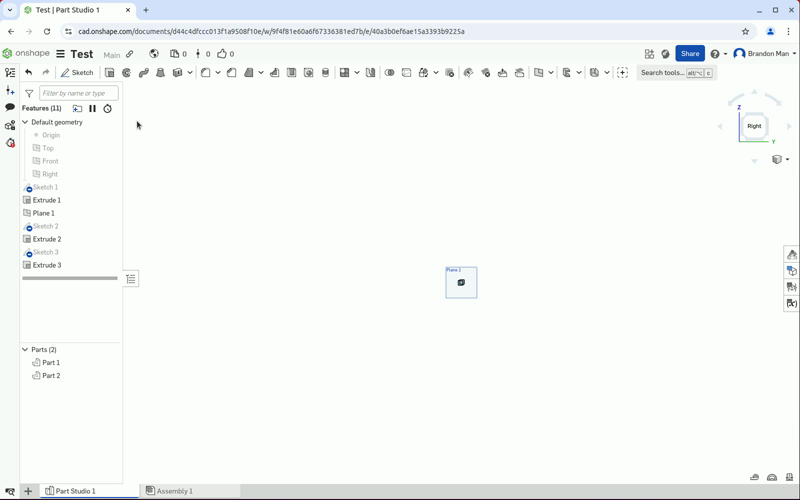
key(shift+h)
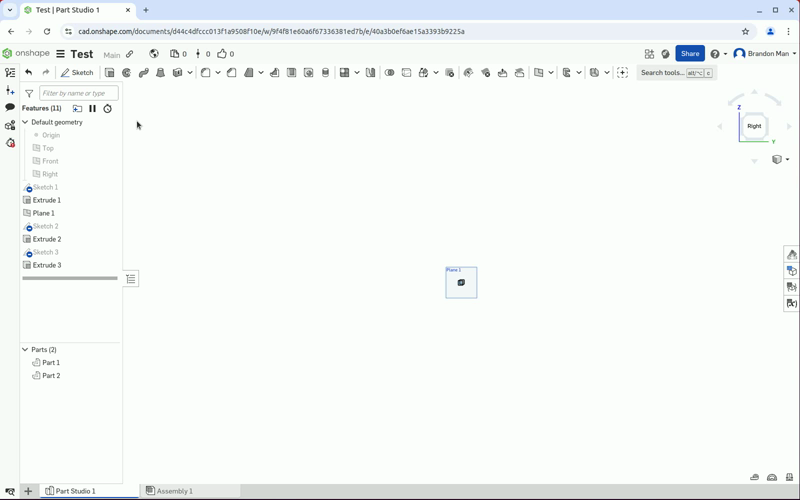
mouse_move(73, 189)
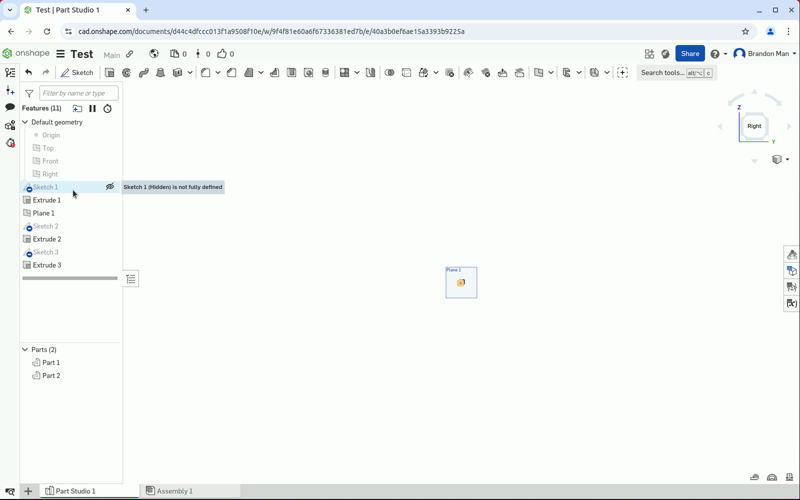
click(73, 189)
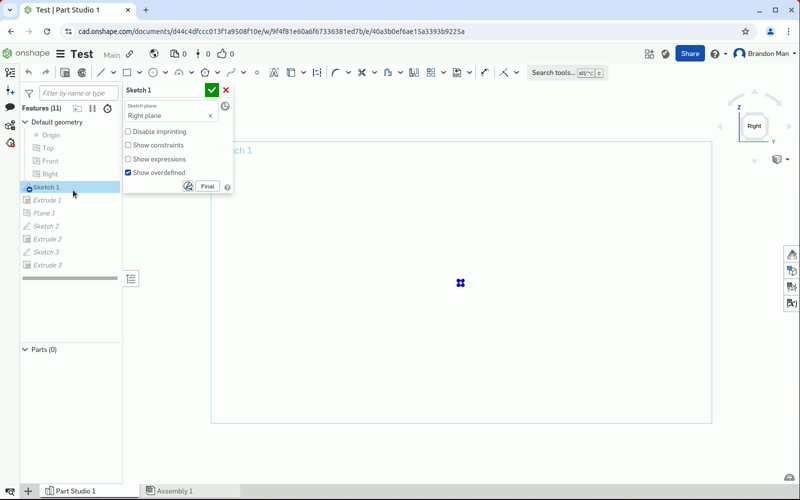
mouse_move(229, 92)
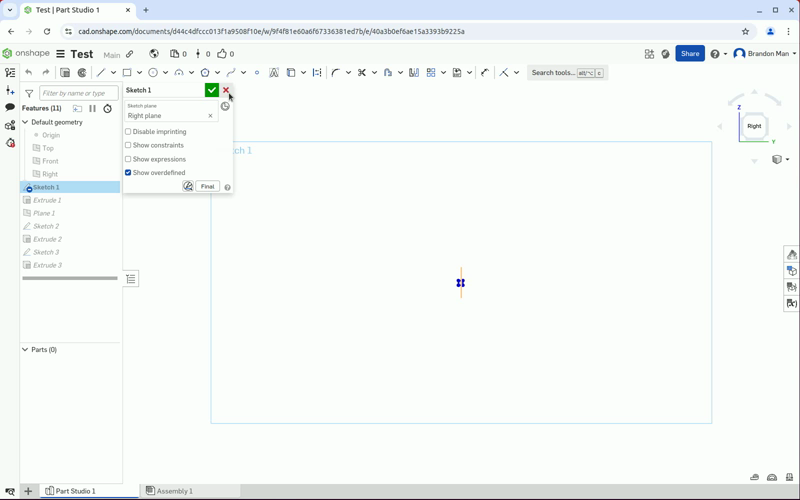
click(229, 92)
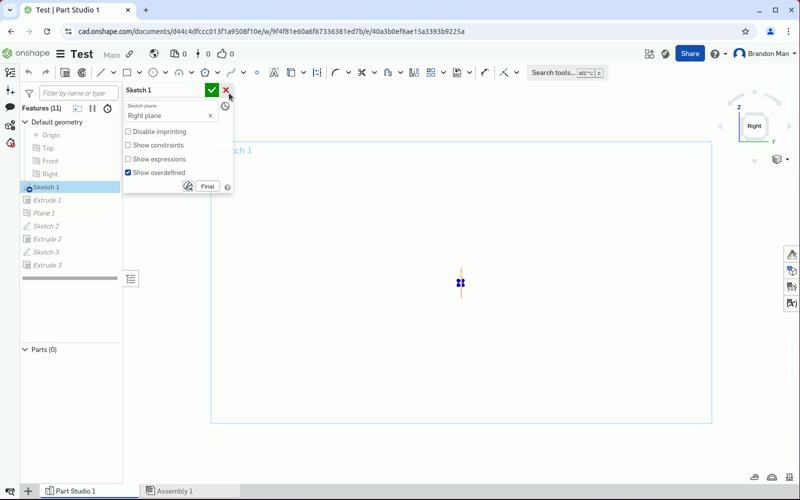
key(shift+s)
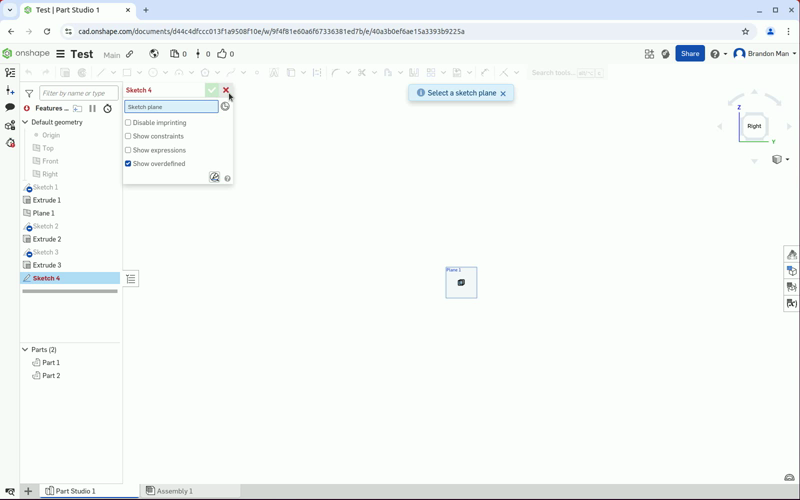
mouse_move(73, 176)
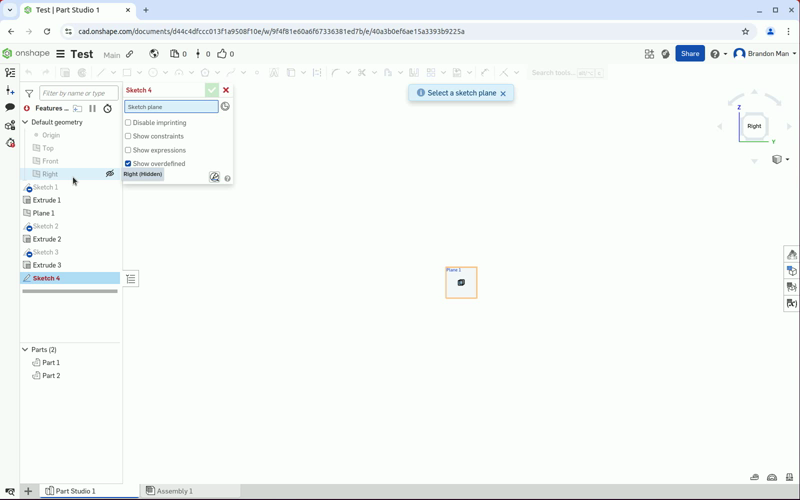
click(73, 176)
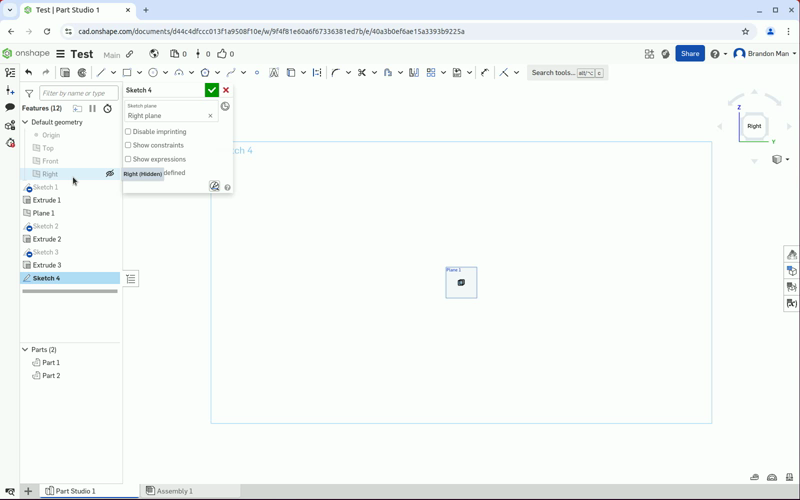
mouse_move(73, 352)
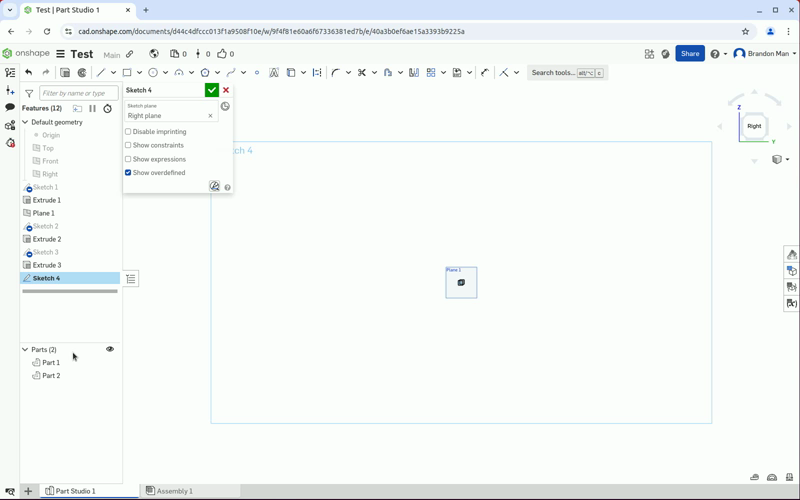
key(y)
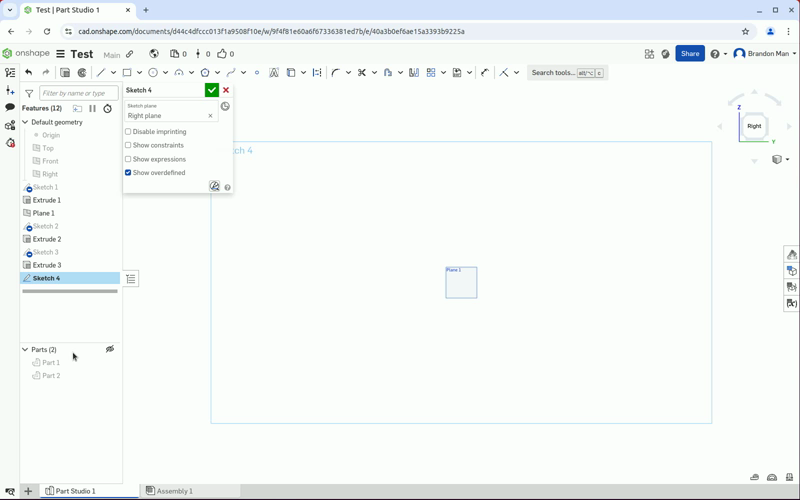
key(l)
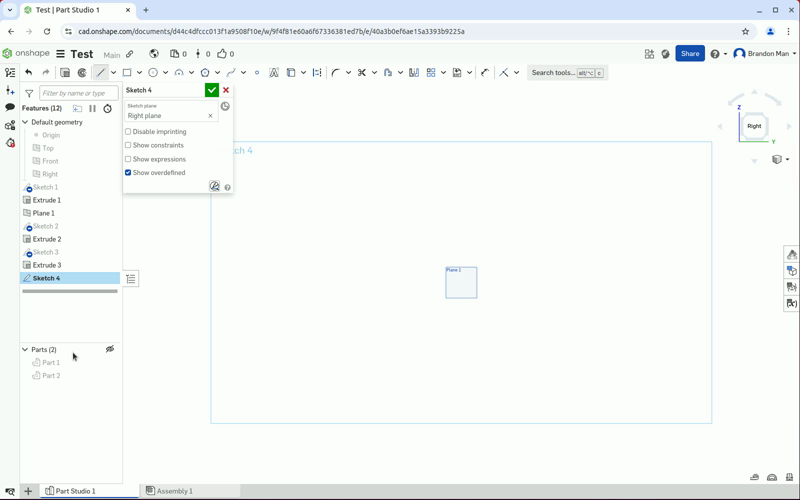
key_down(shift)
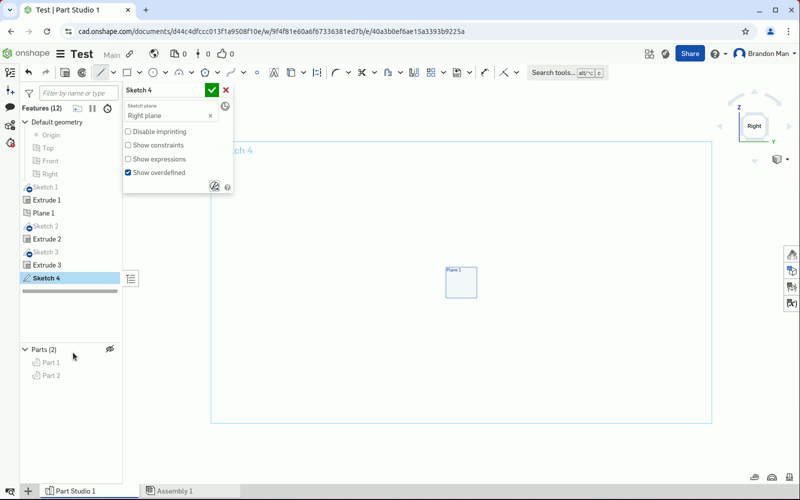
mouse_move(458, 285)
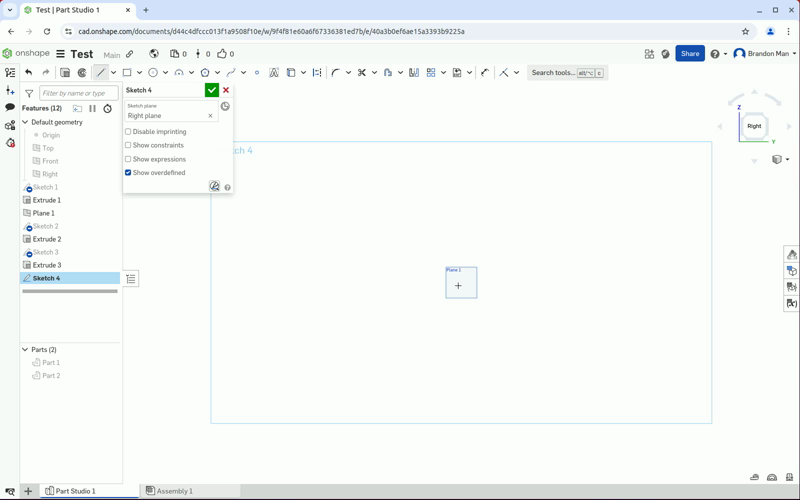
click(458, 285)
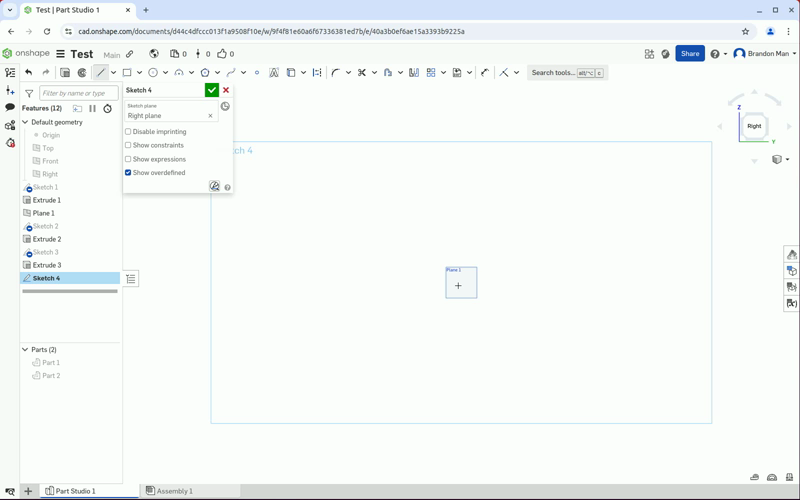
key_up(shift)
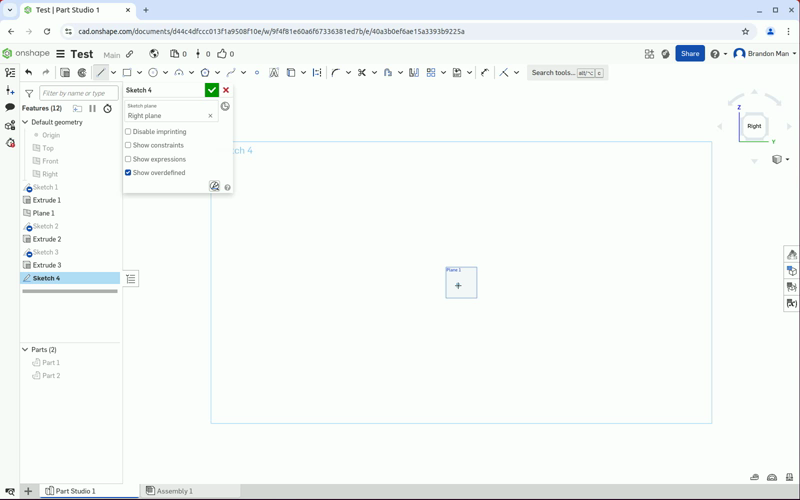
key_down(shift)
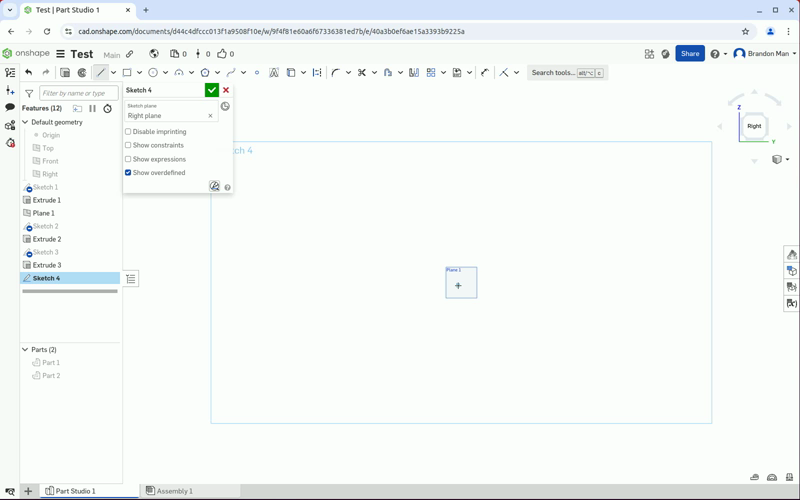
mouse_move(488, 285)
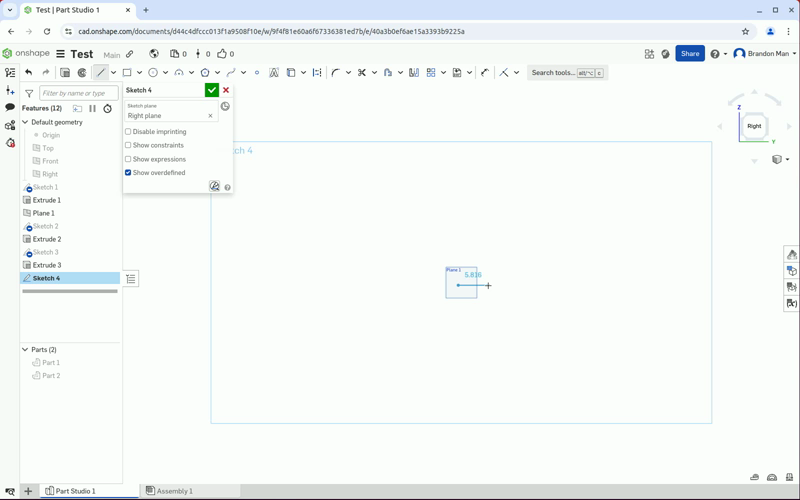
mouse_move(462, 285)
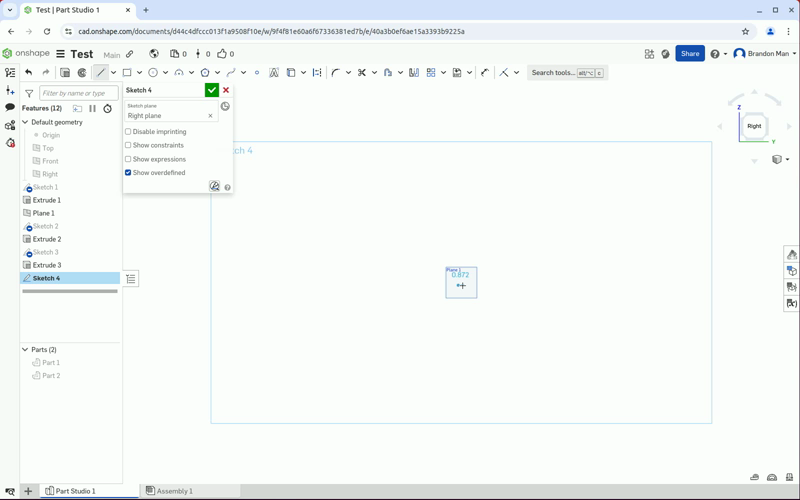
scroll(6)
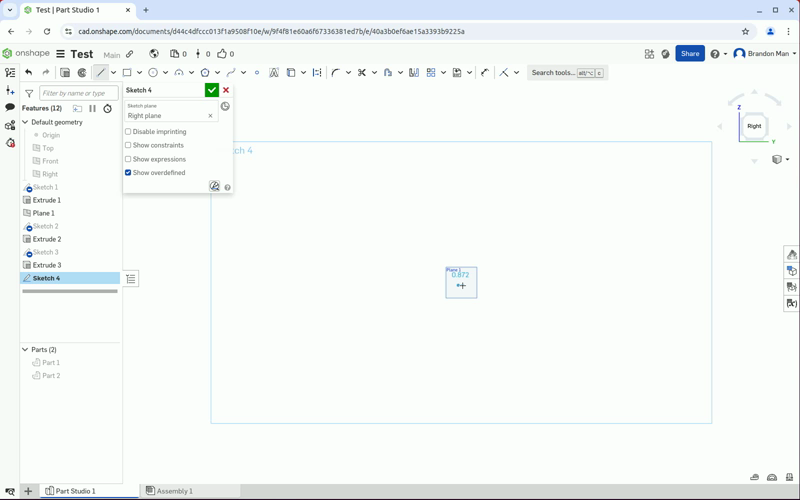
scroll(6)
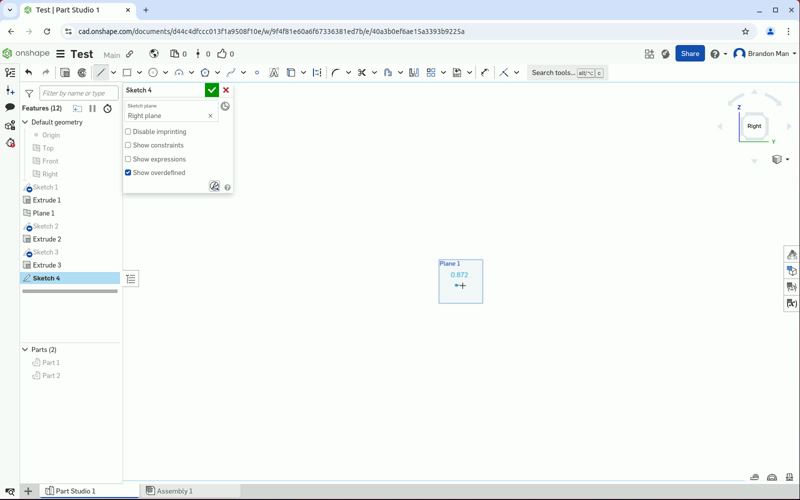
scroll(6)
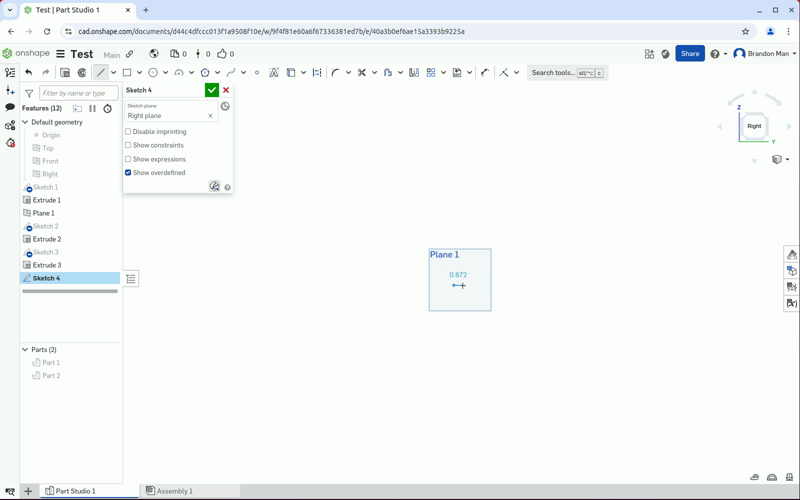
scroll(6)
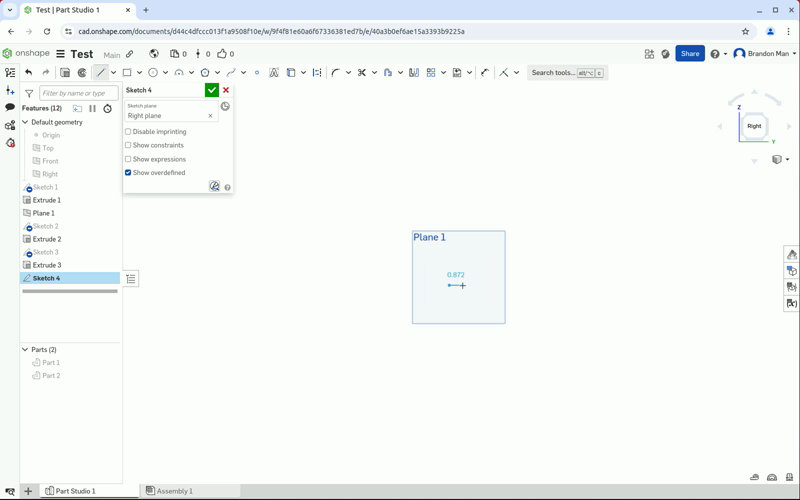
scroll(6)
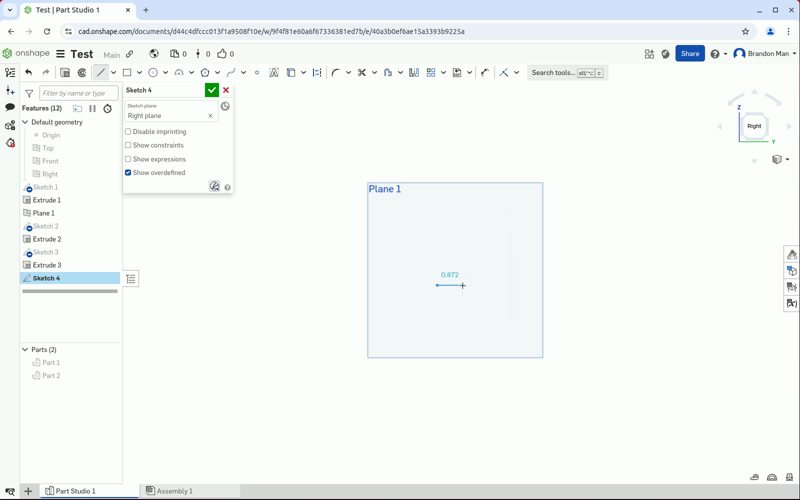
scroll(6)
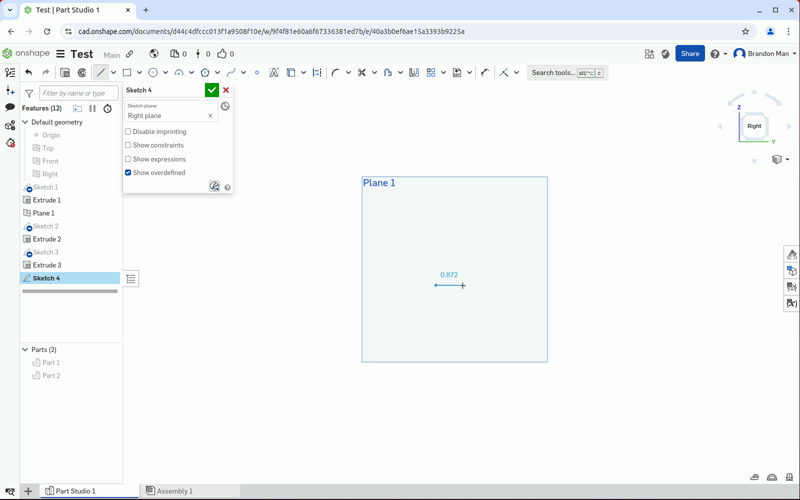
scroll(6)
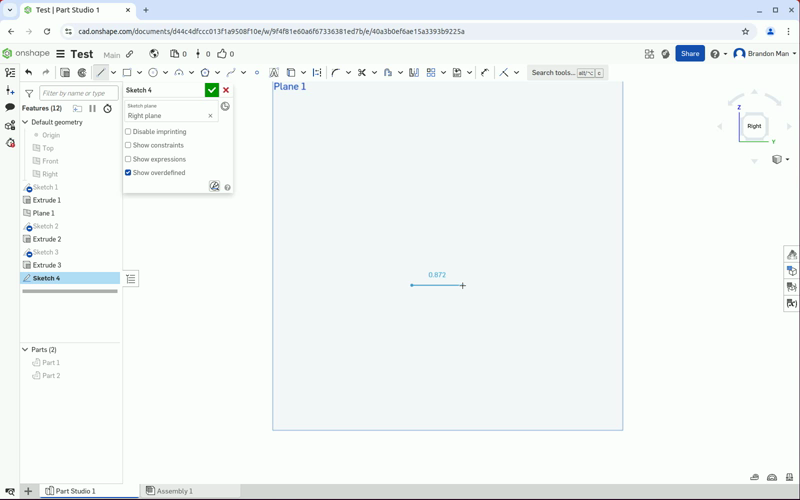
click(462, 285)
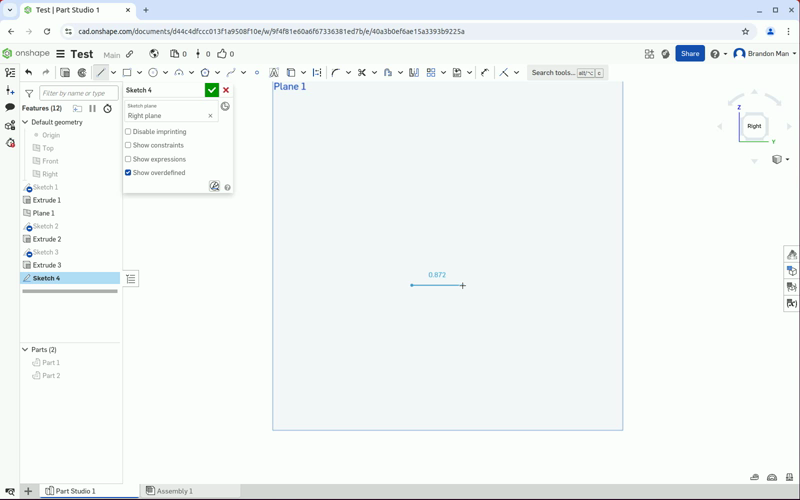
scroll(-6)
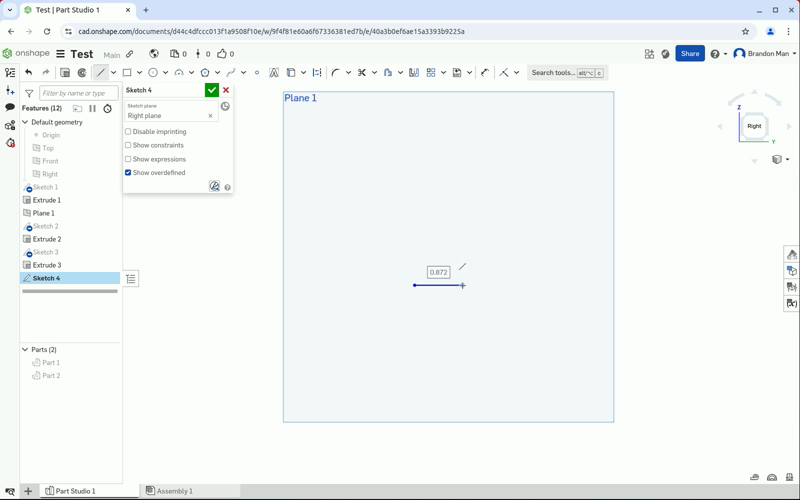
scroll(-6)
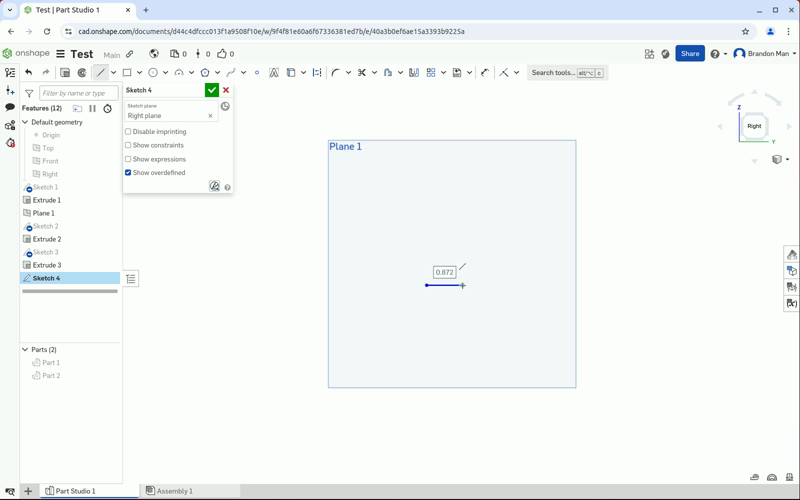
scroll(-6)
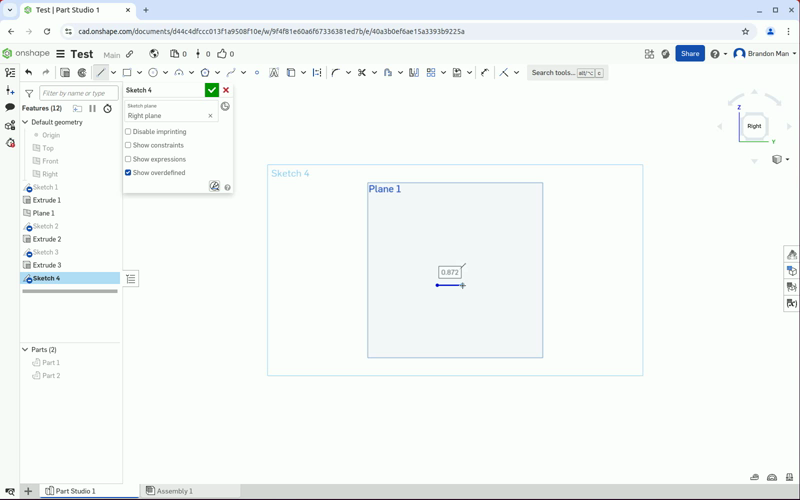
scroll(-6)
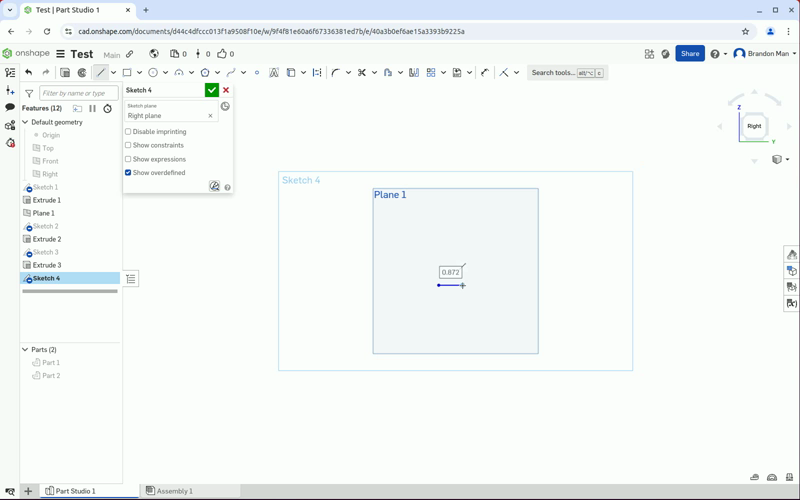
scroll(-6)
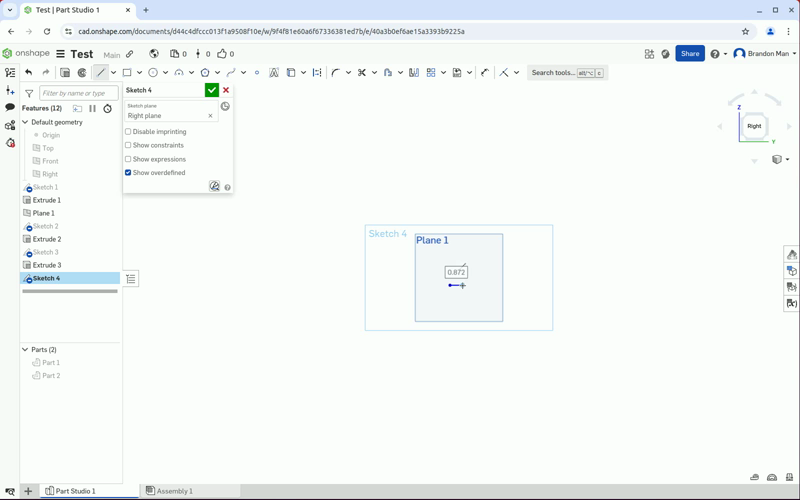
scroll(-6)
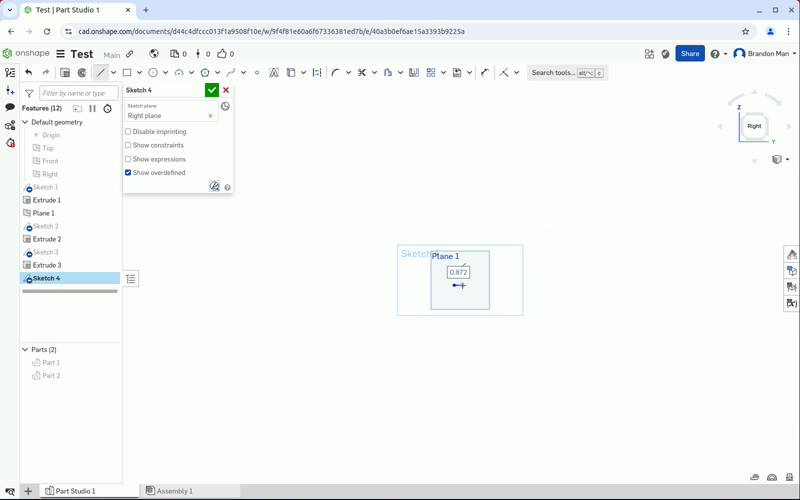
scroll(-6)
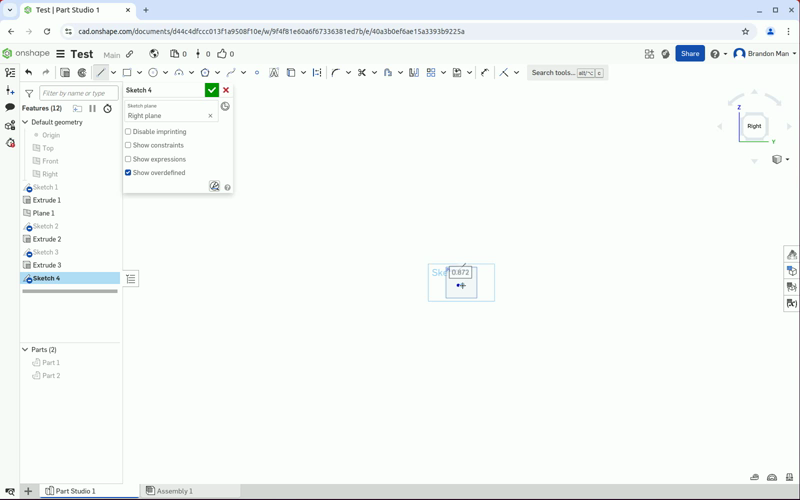
key_up(shift)
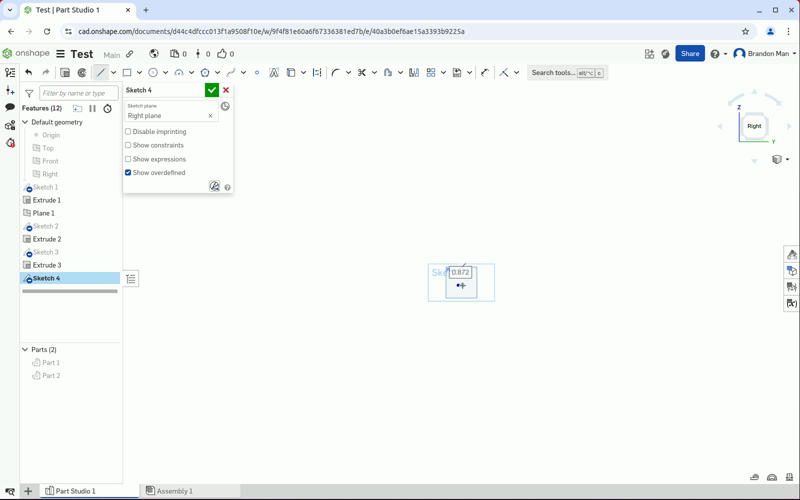
key_down(shift)
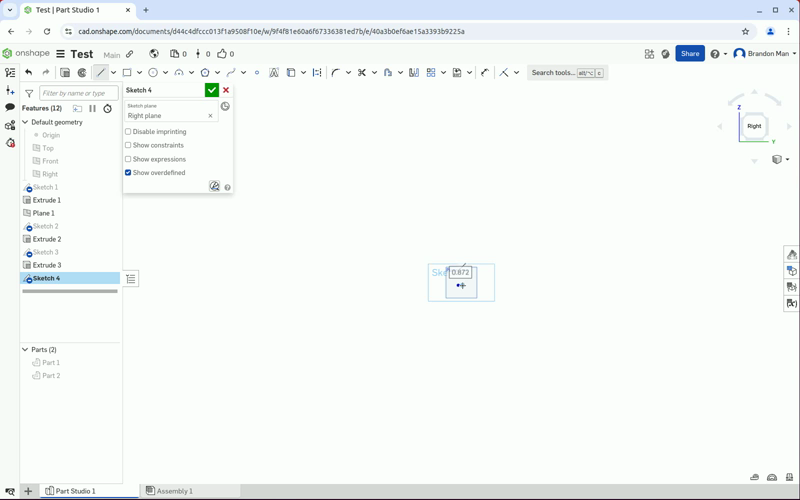
mouse_move(492, 285)
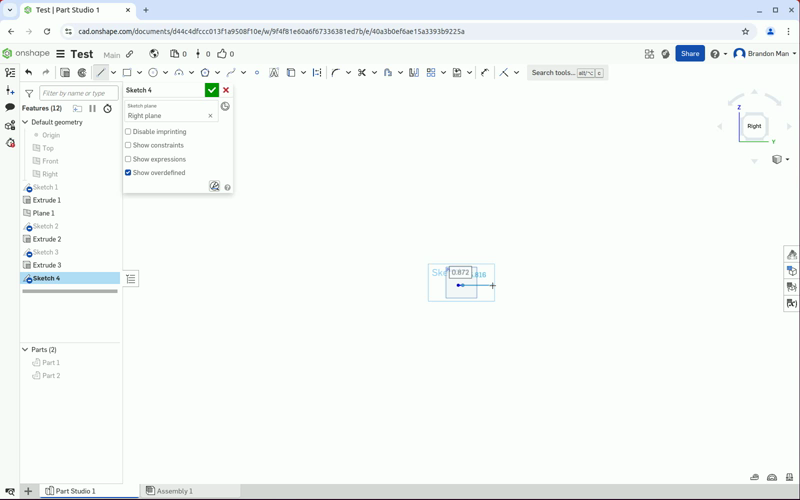
mouse_move(462, 280)
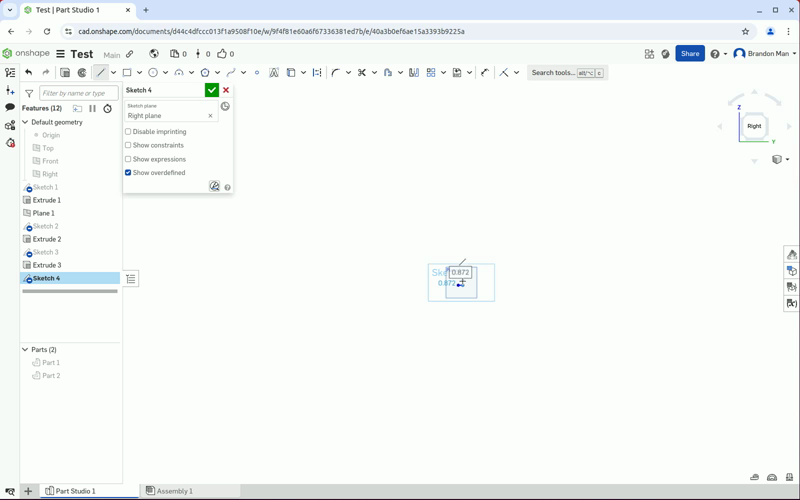
scroll(6)
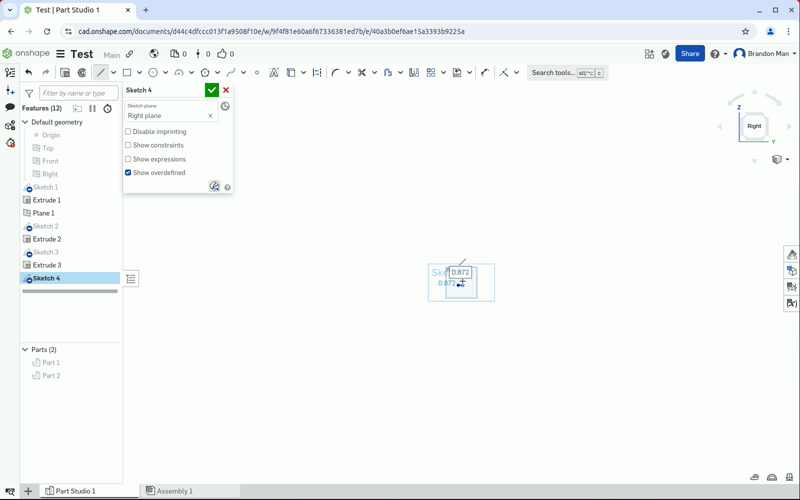
scroll(6)
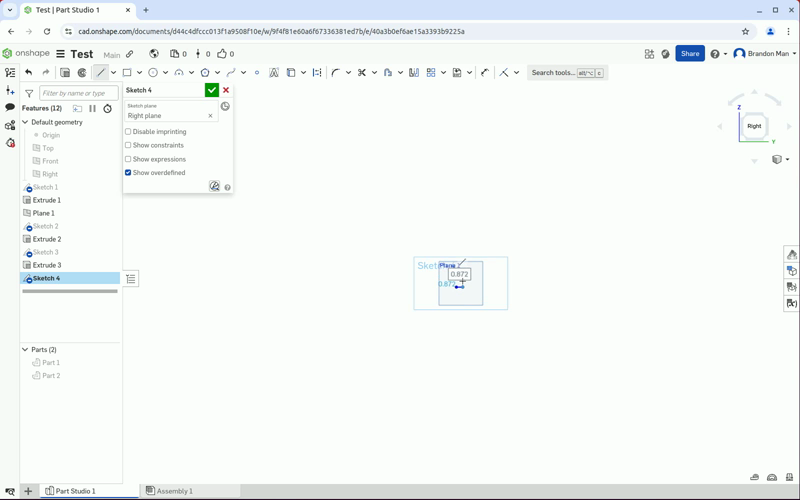
scroll(6)
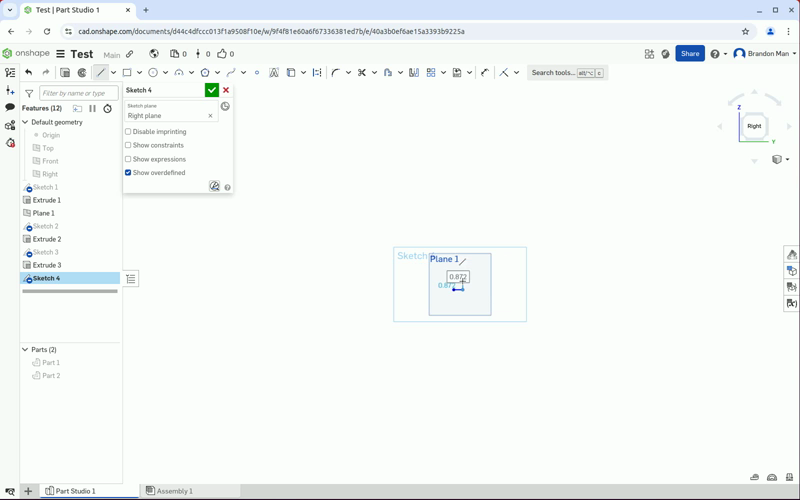
scroll(6)
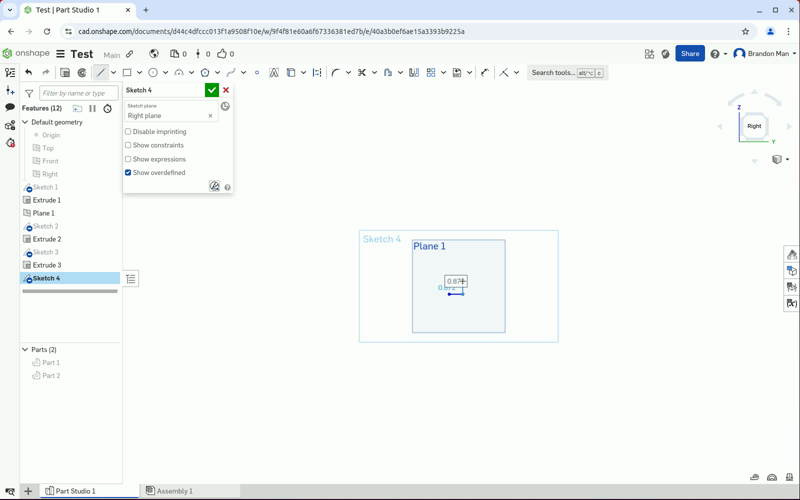
scroll(6)
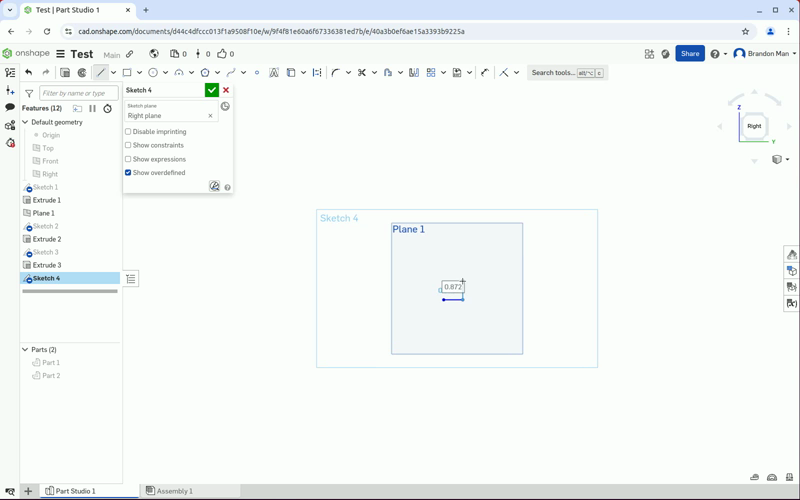
scroll(6)
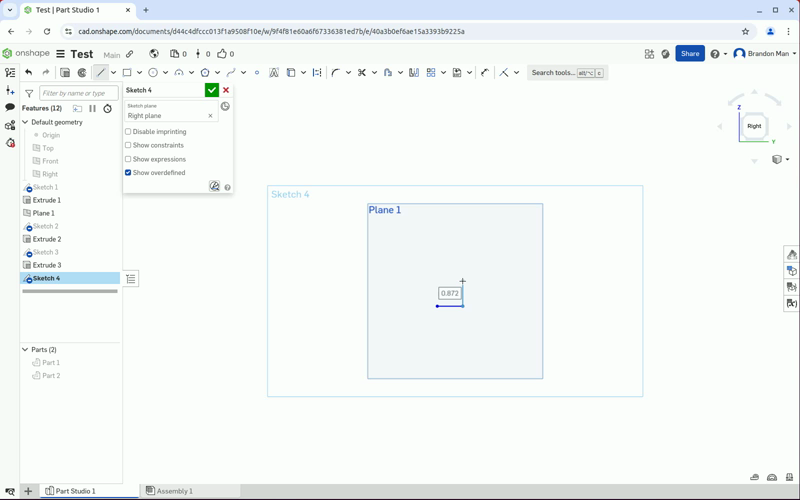
scroll(6)
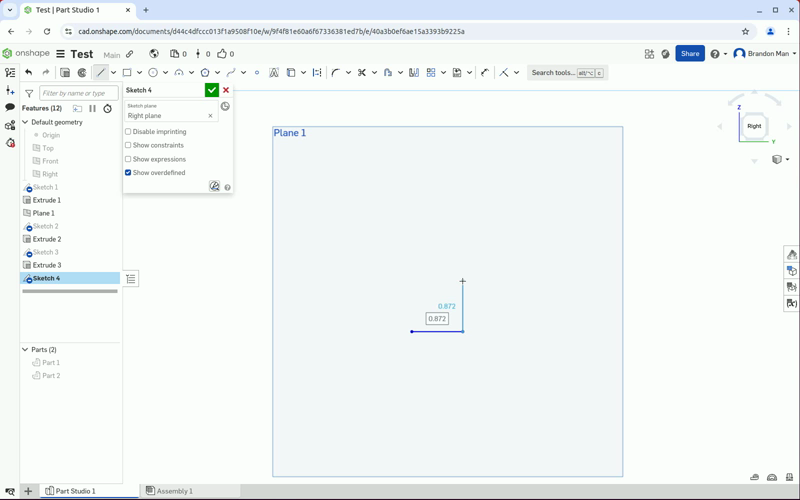
click(462, 280)
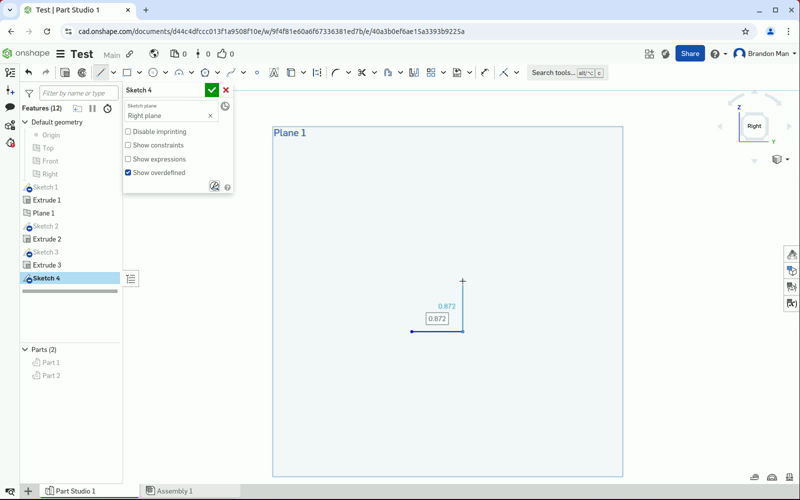
scroll(-6)
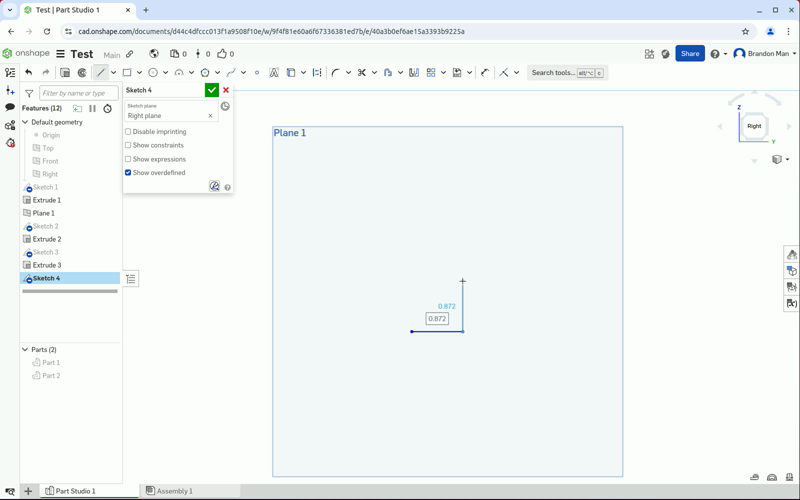
scroll(-6)
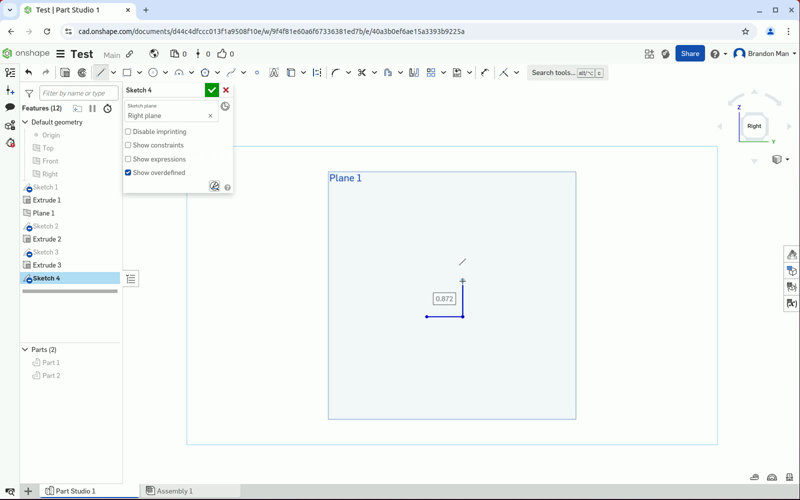
scroll(-6)
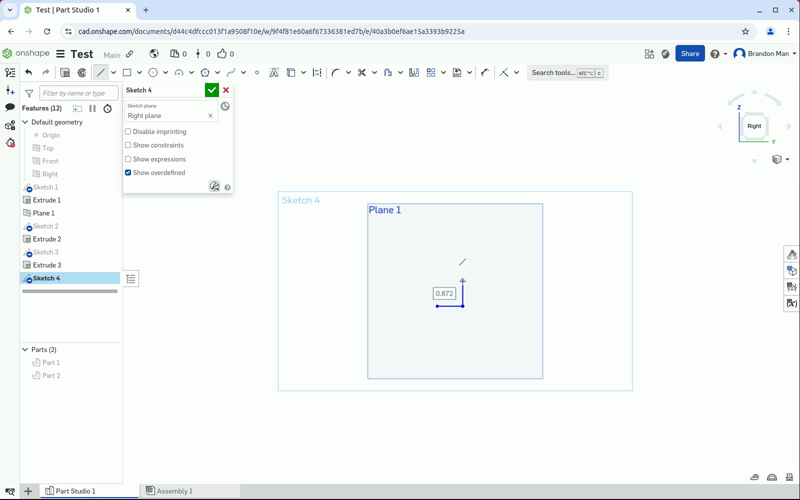
scroll(-6)
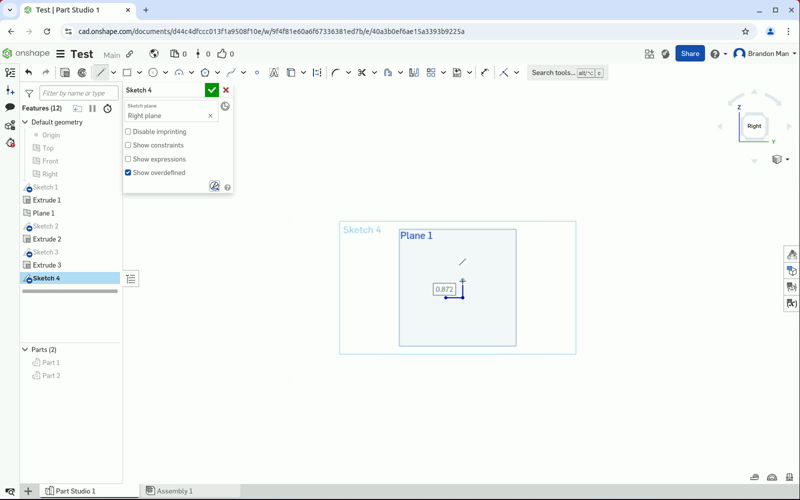
scroll(-6)
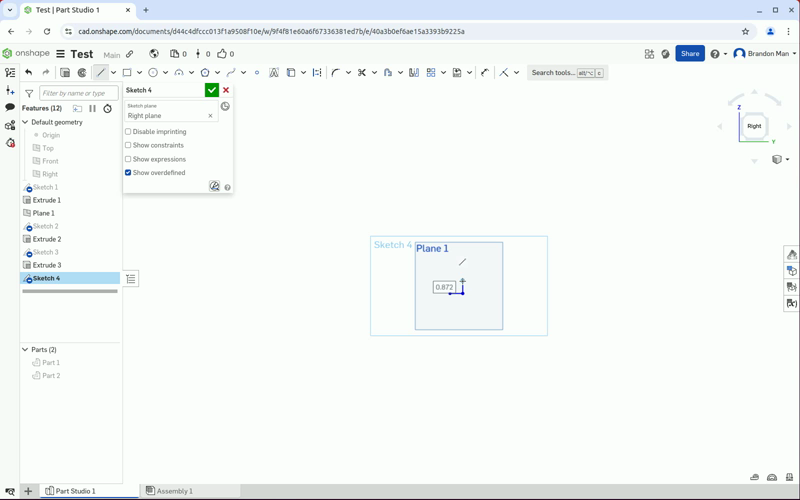
scroll(-6)
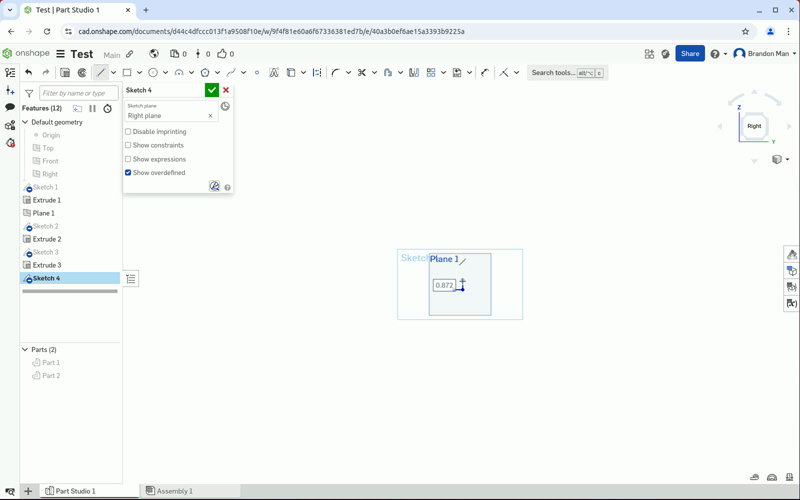
scroll(-6)
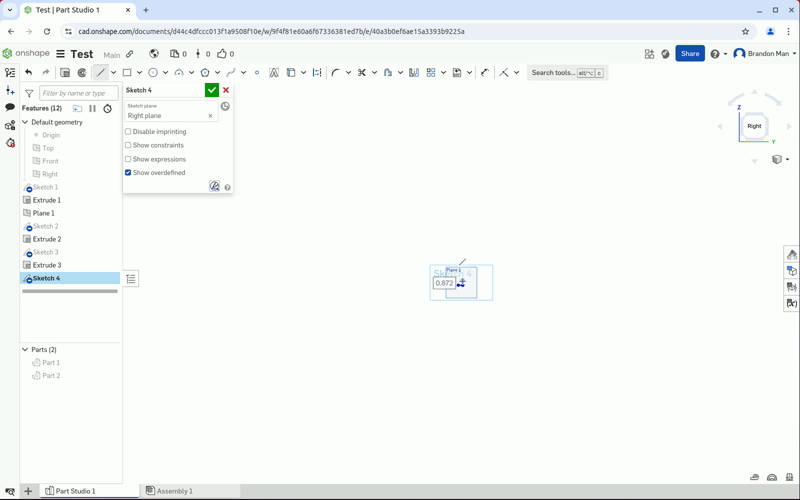
key_up(shift)
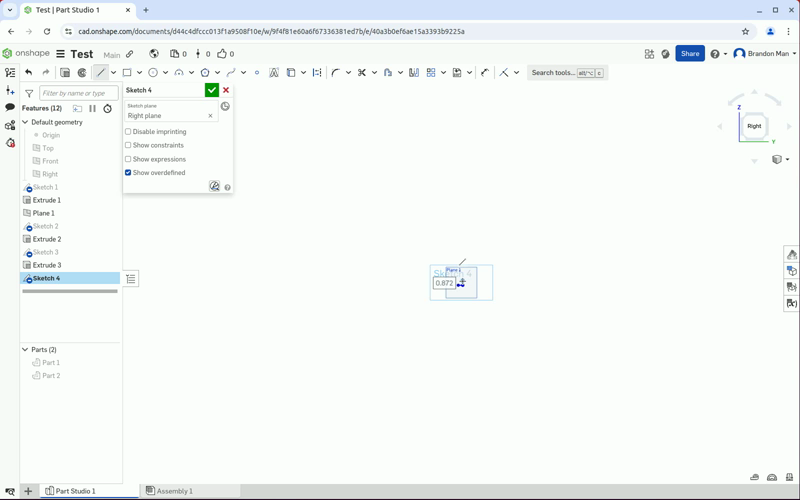
key_down(shift)
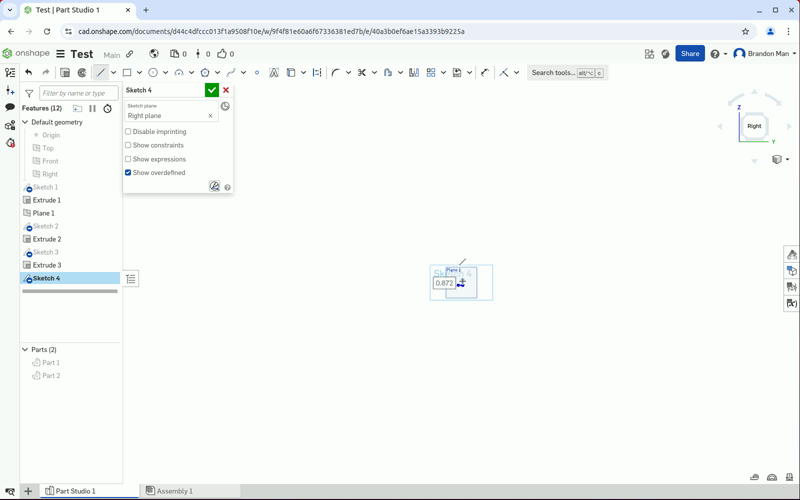
mouse_move(492, 280)
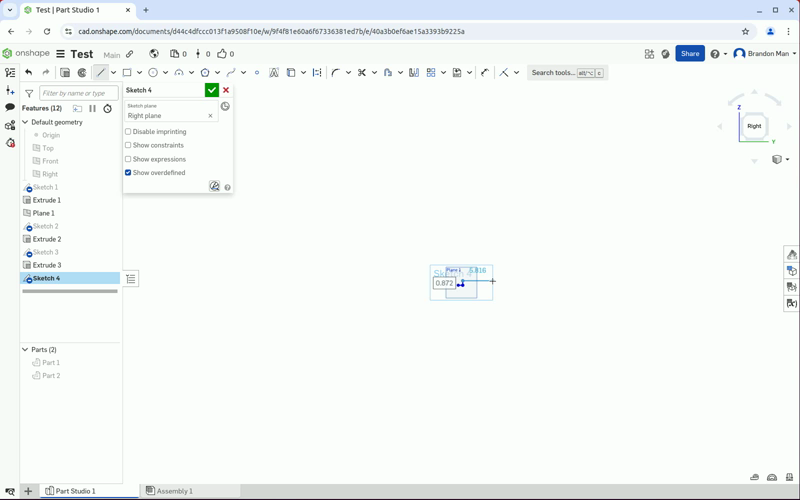
mouse_move(458, 280)
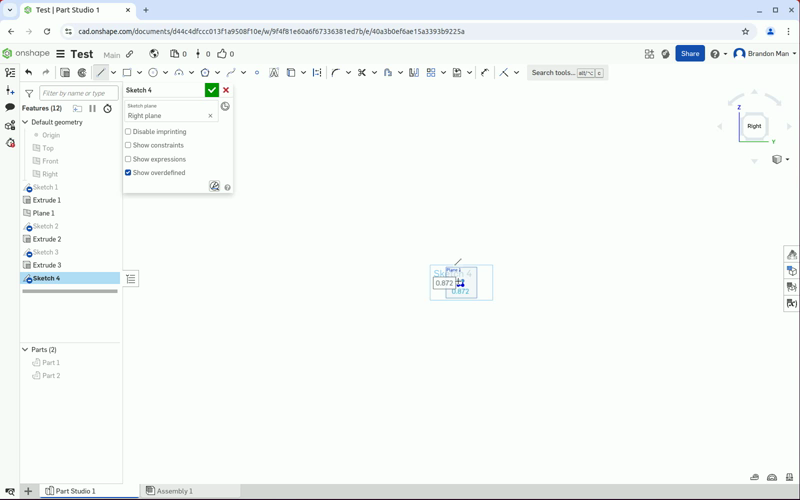
scroll(6)
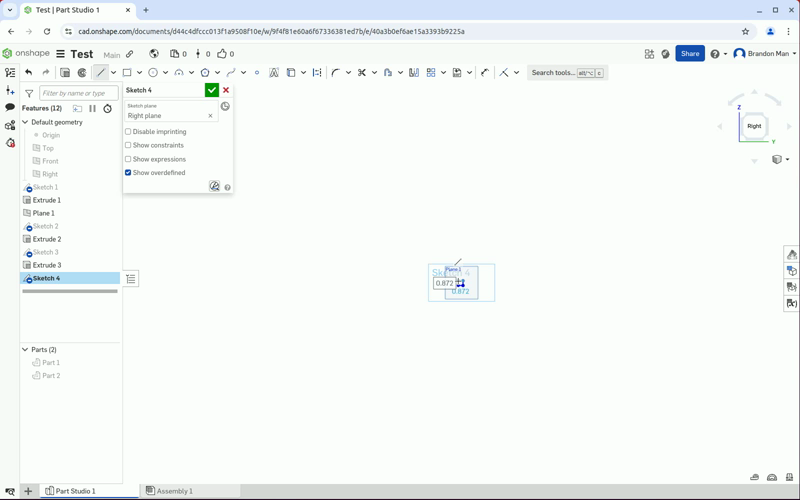
scroll(6)
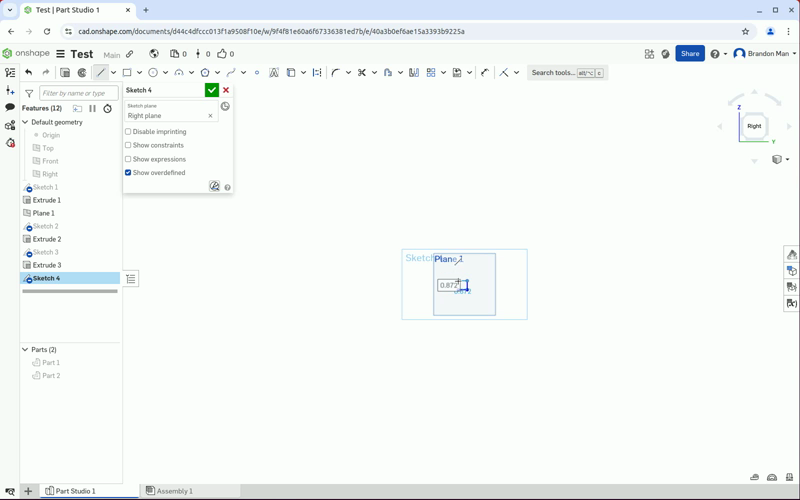
scroll(6)
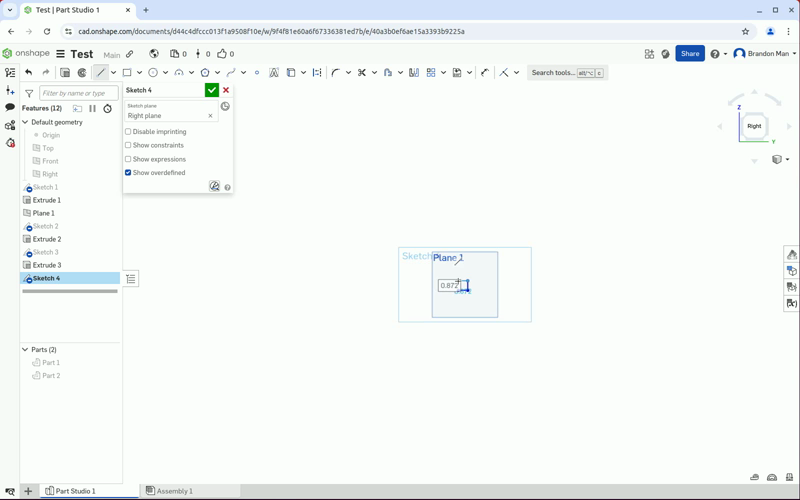
scroll(6)
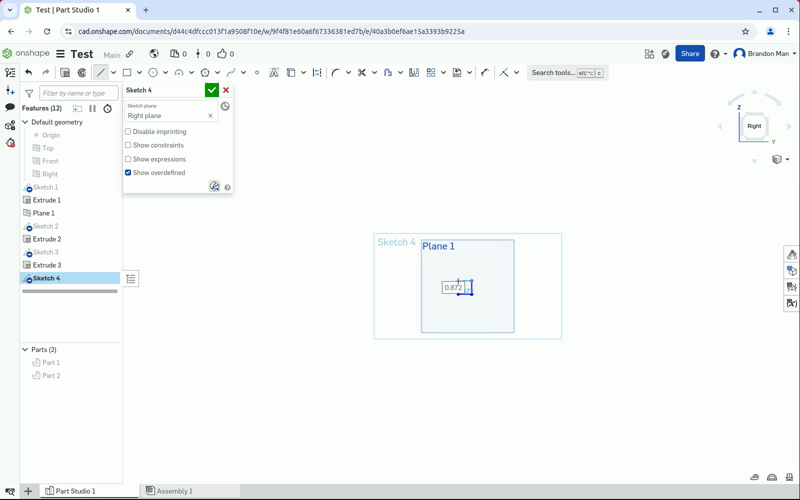
scroll(6)
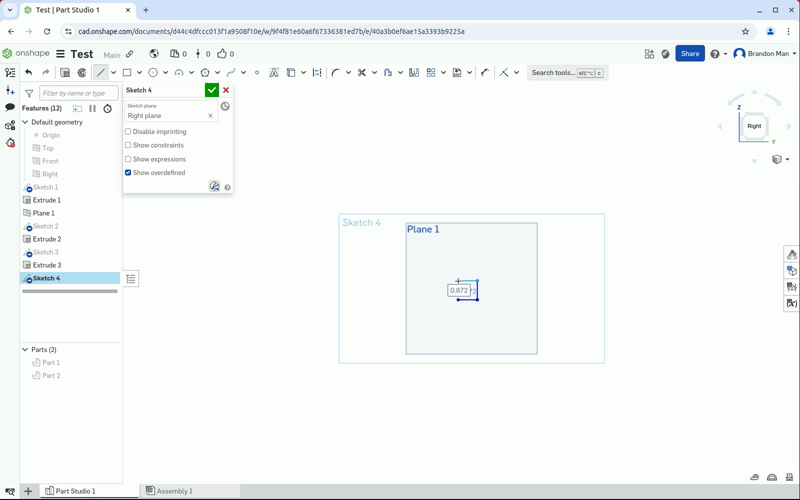
scroll(6)
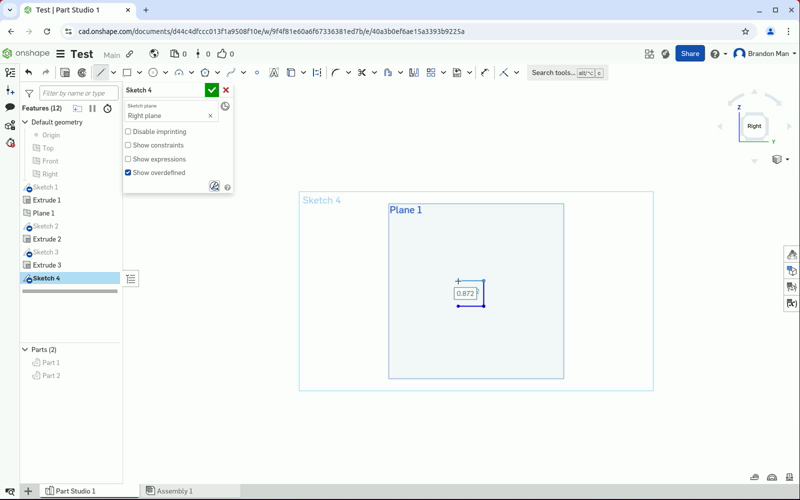
scroll(6)
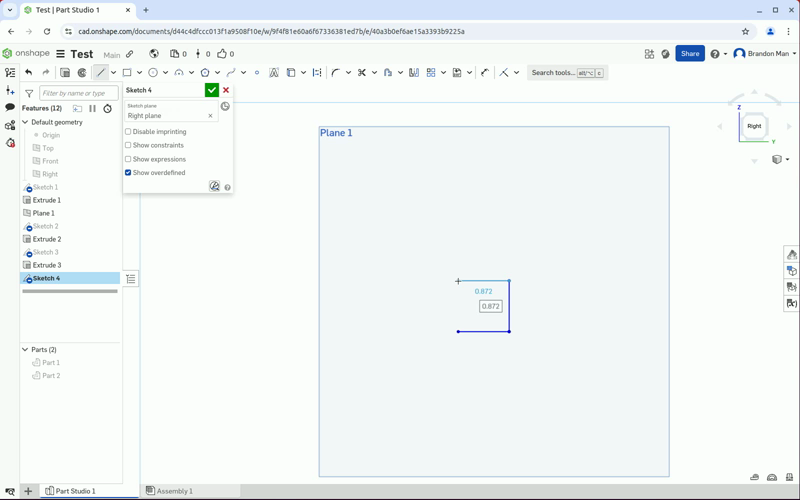
click(458, 280)
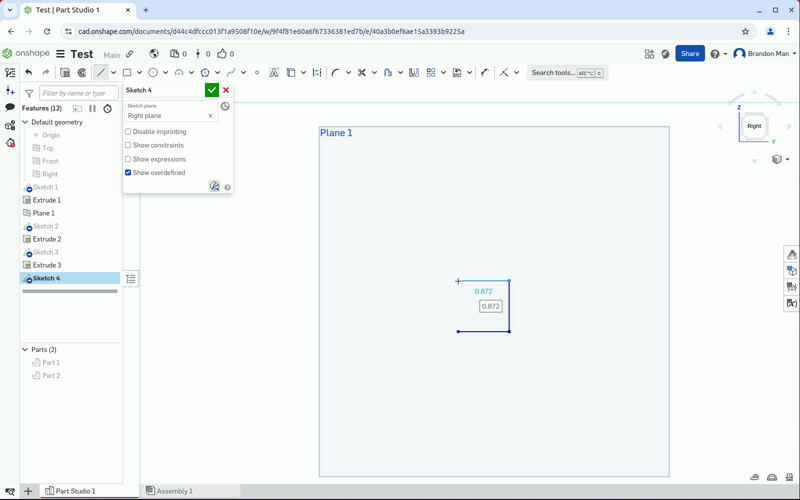
scroll(-6)
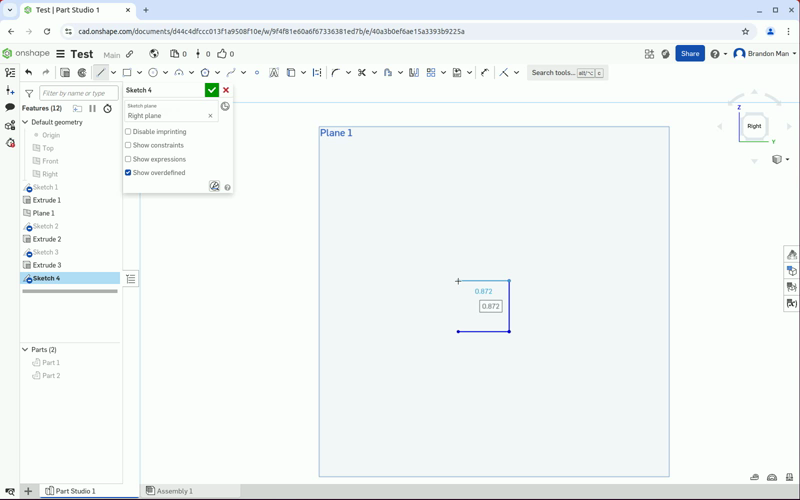
scroll(-6)
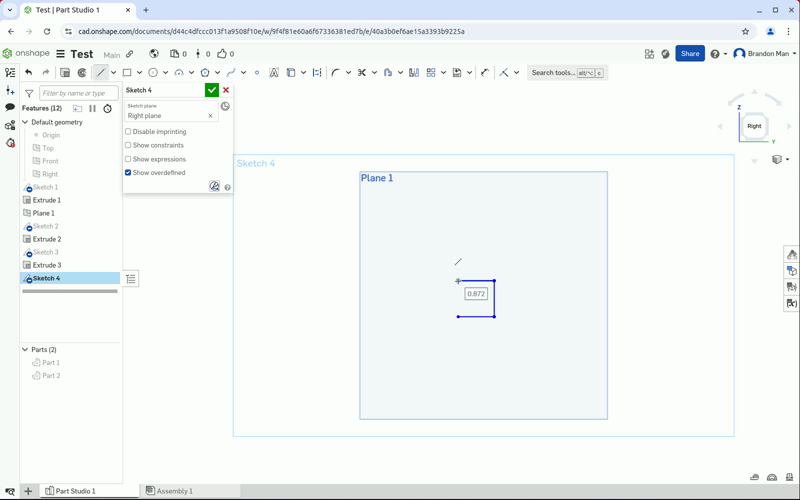
scroll(-6)
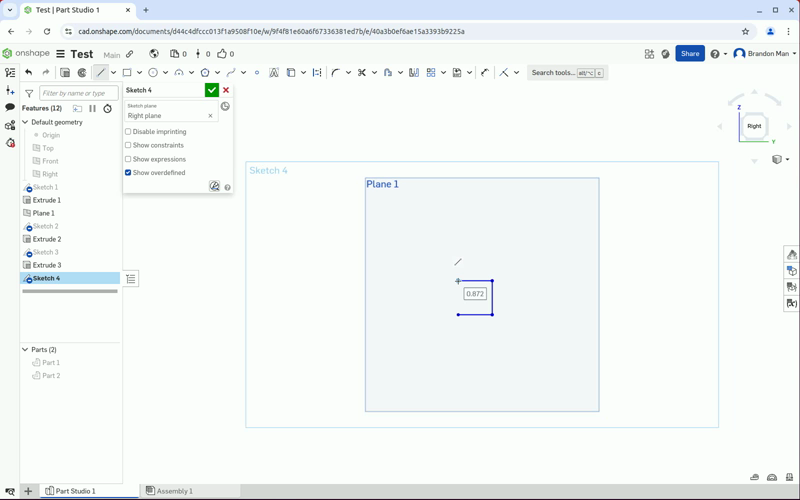
scroll(-6)
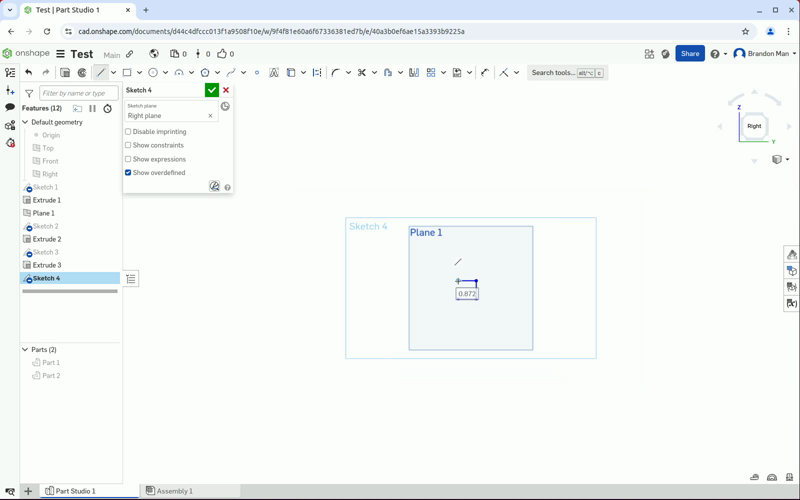
scroll(-6)
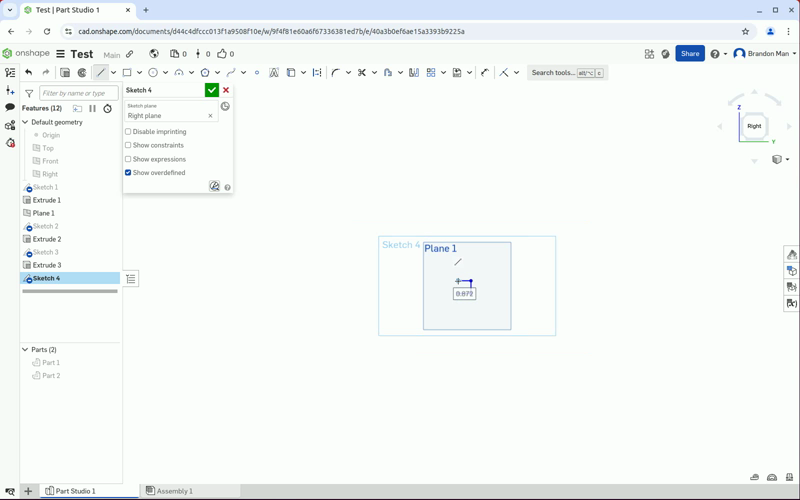
scroll(-6)
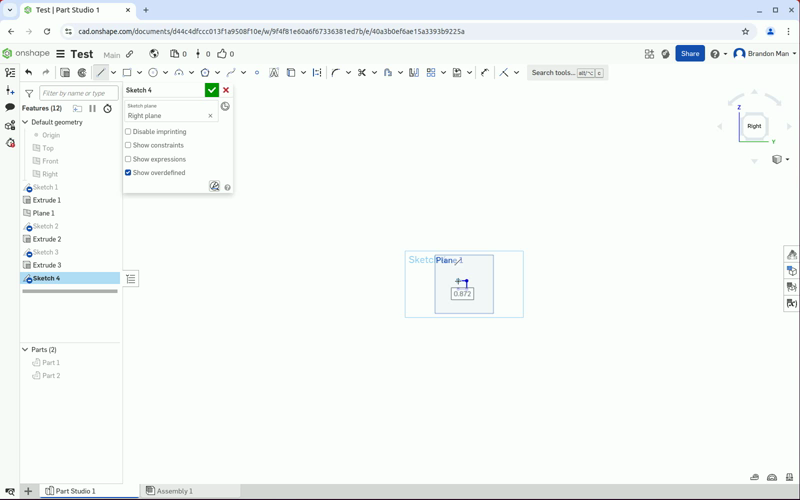
scroll(-6)
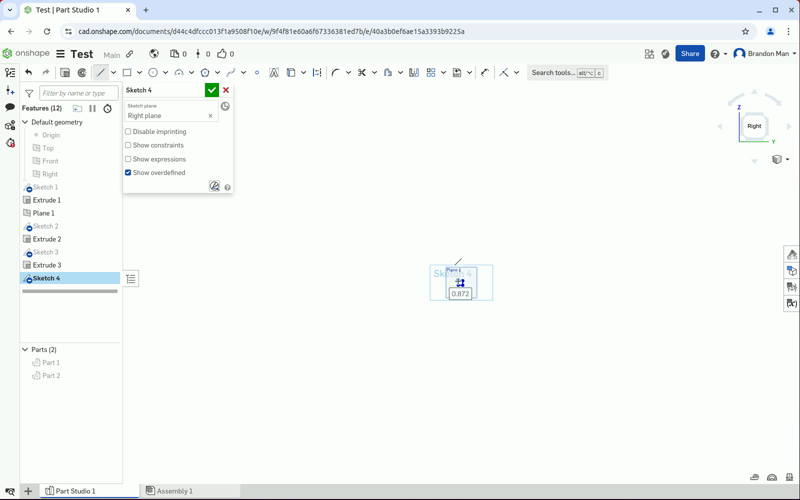
key_up(shift)
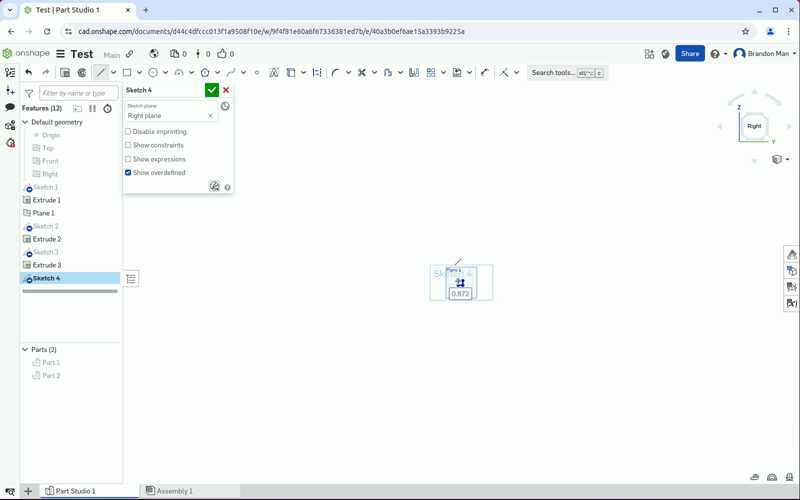
mouse_move(488, 280)
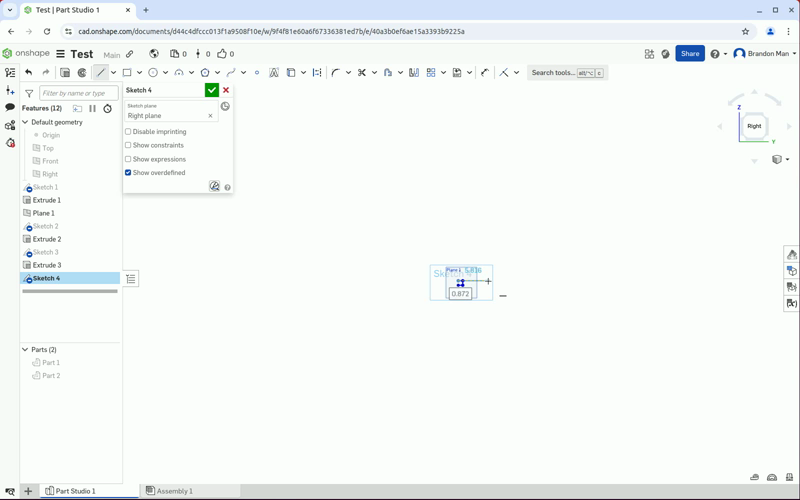
key_down(shift)
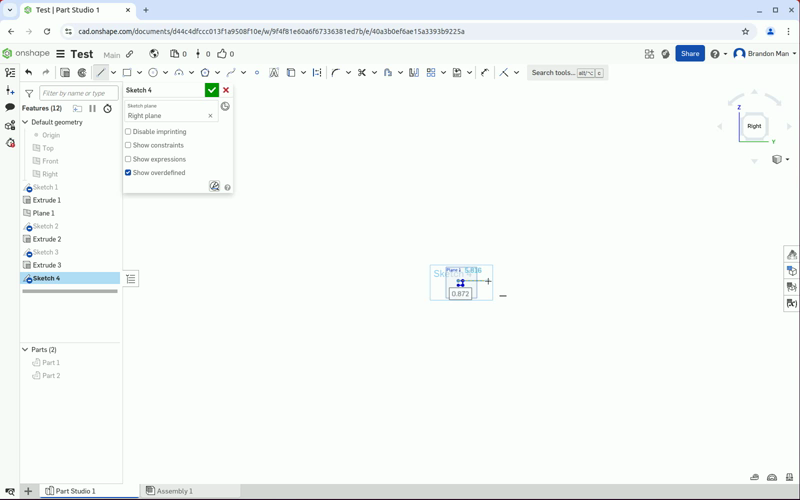
mouse_move(458, 285)
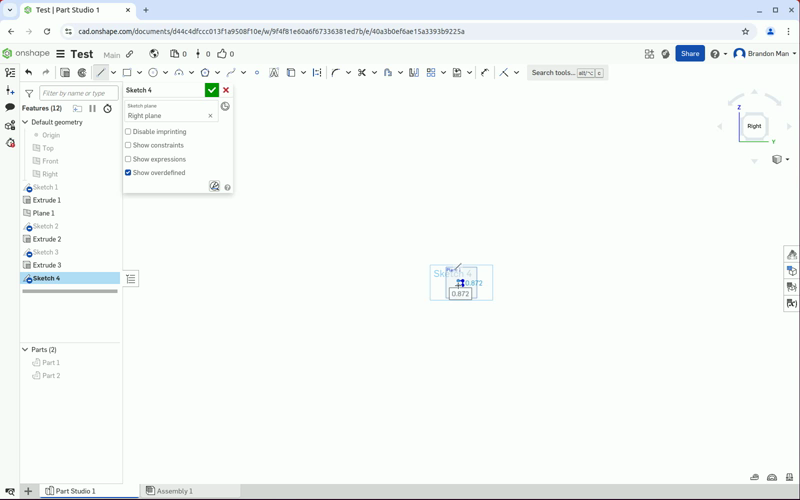
scroll(6)
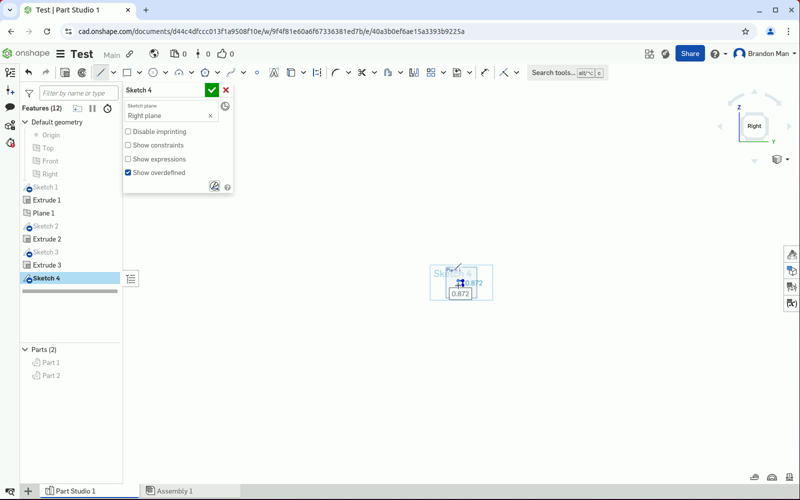
scroll(6)
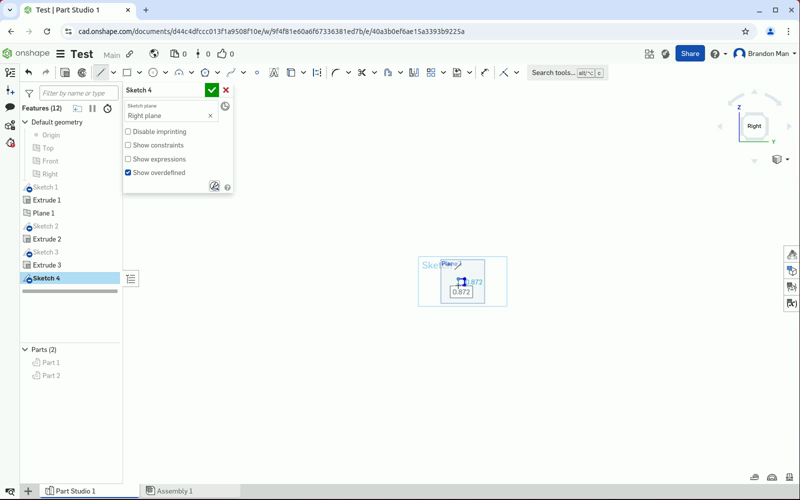
scroll(6)
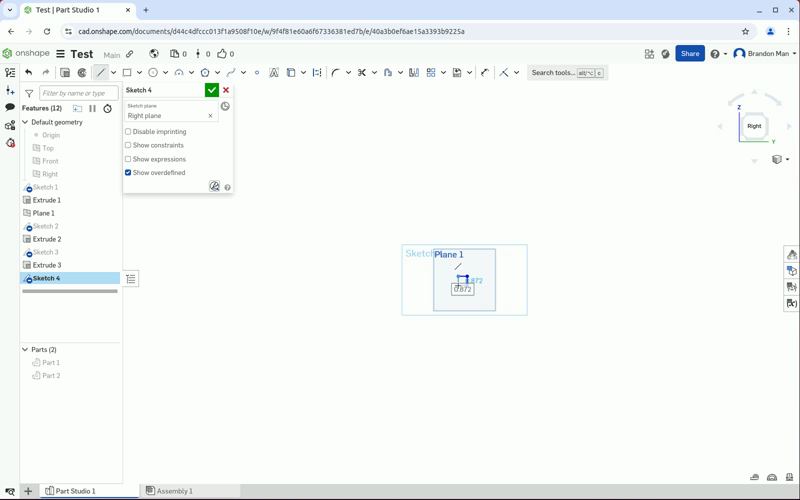
scroll(6)
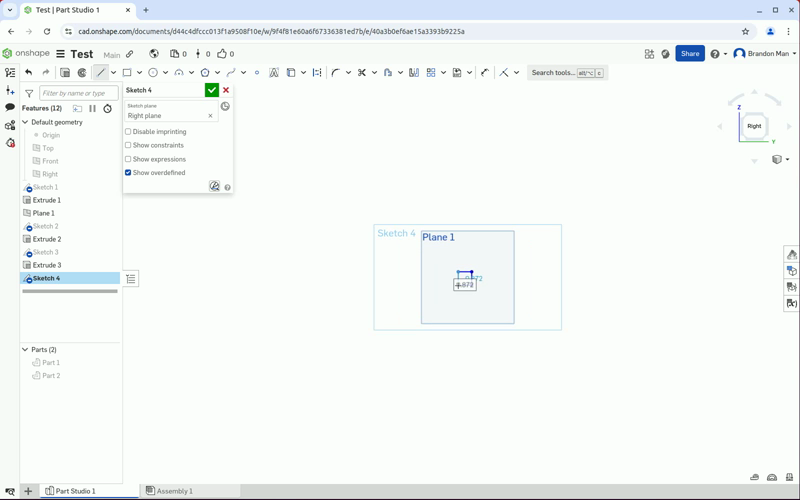
scroll(6)
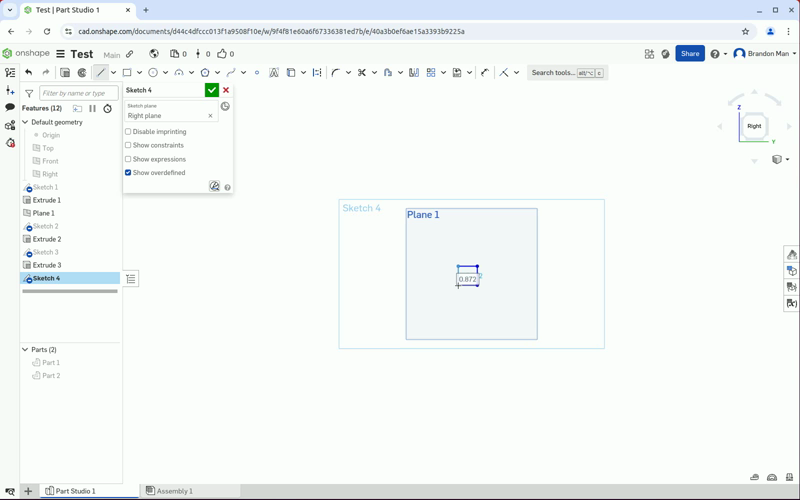
scroll(6)
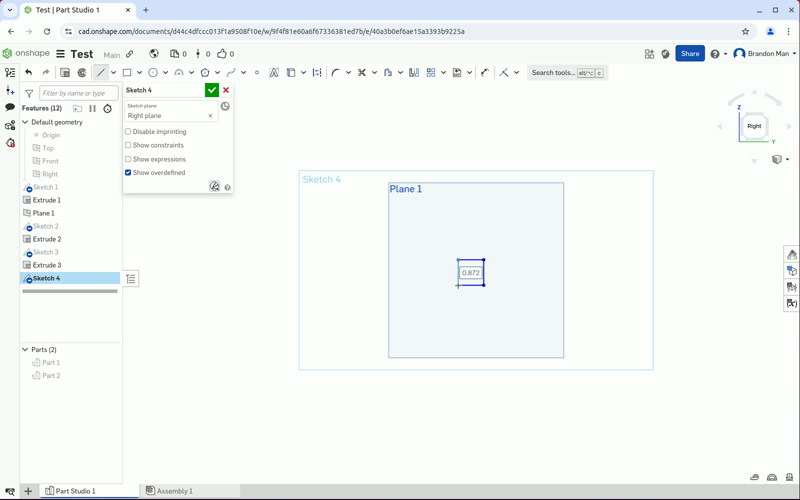
scroll(6)
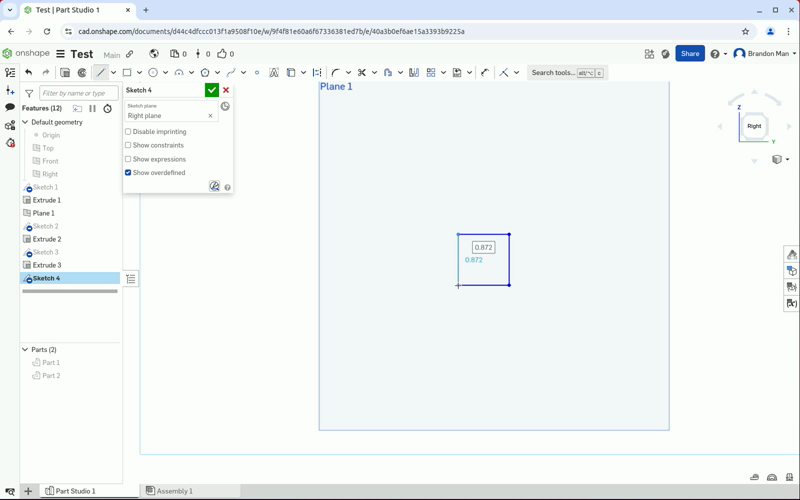
key_up(shift)
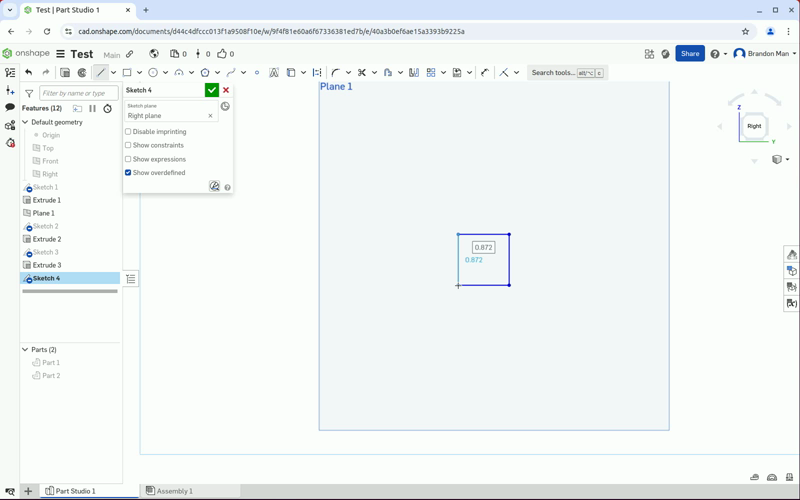
click(458, 285)
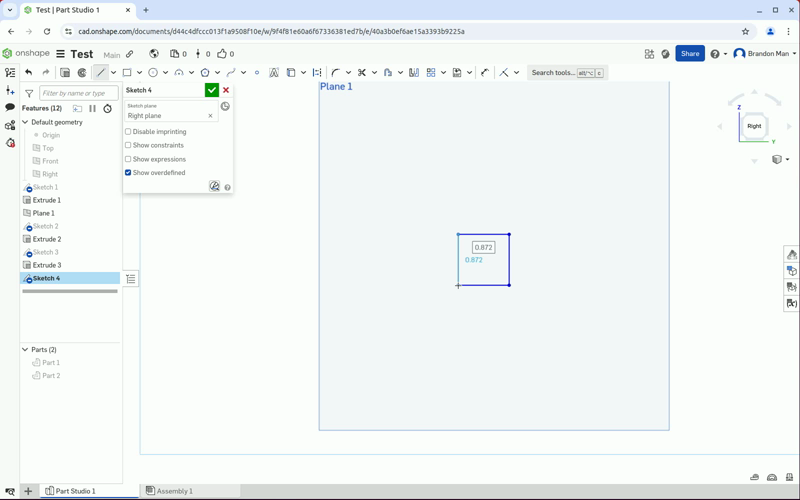
scroll(-6)
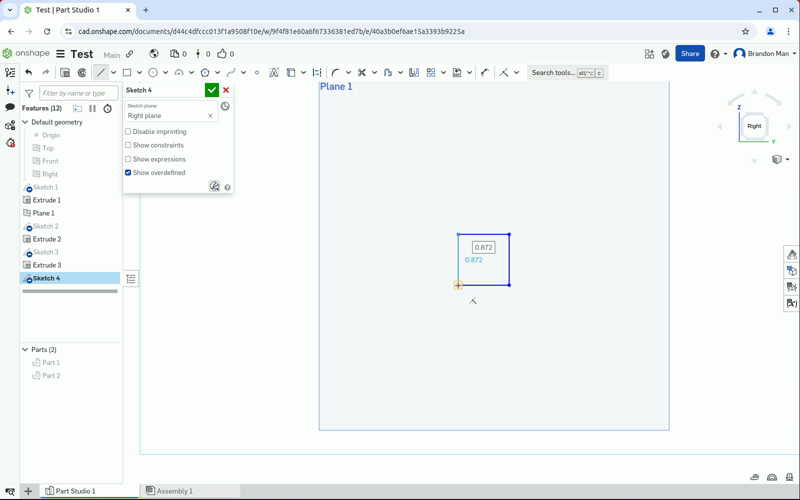
scroll(-6)
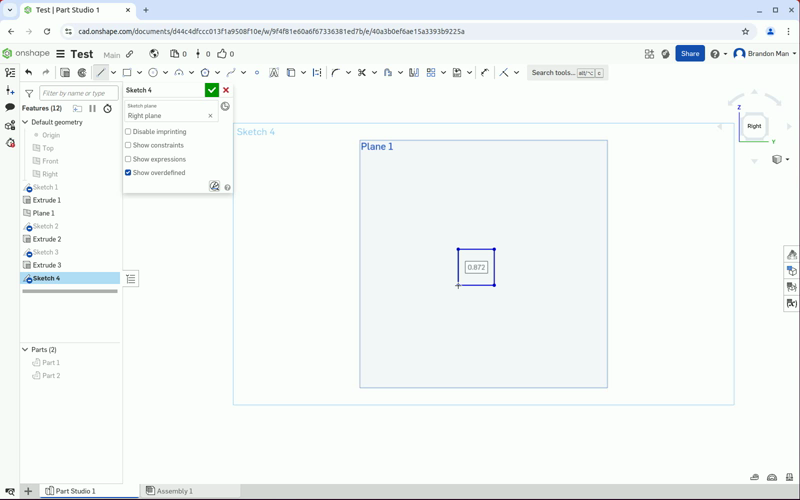
scroll(-6)
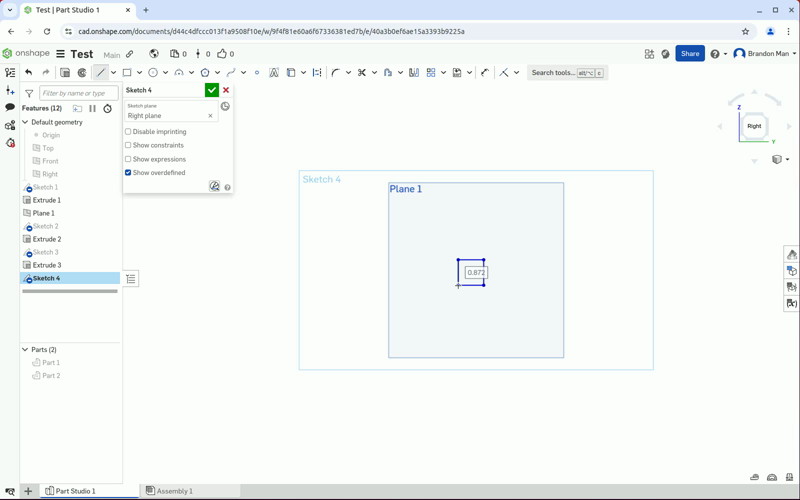
scroll(-6)
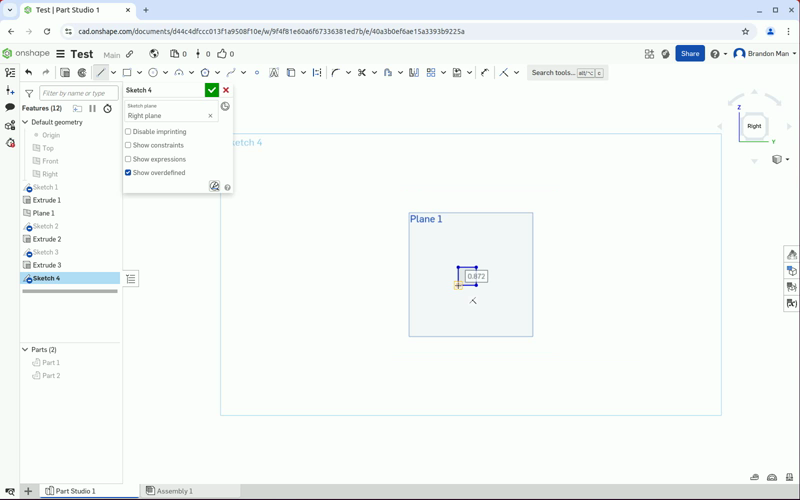
scroll(-6)
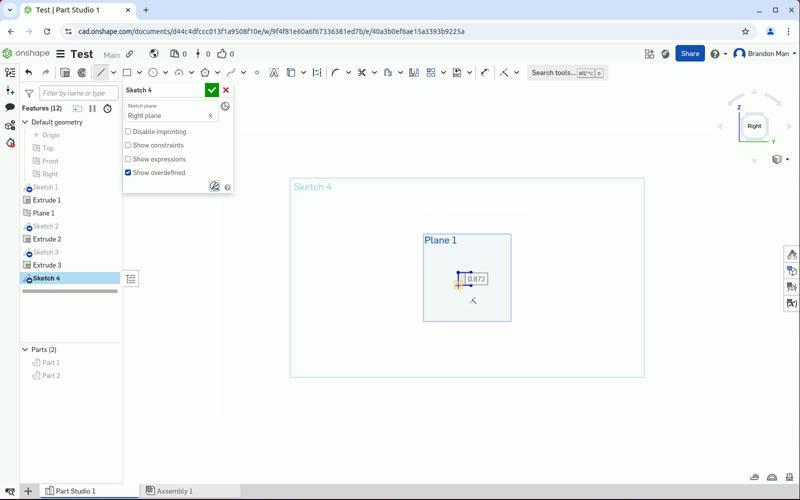
scroll(-6)
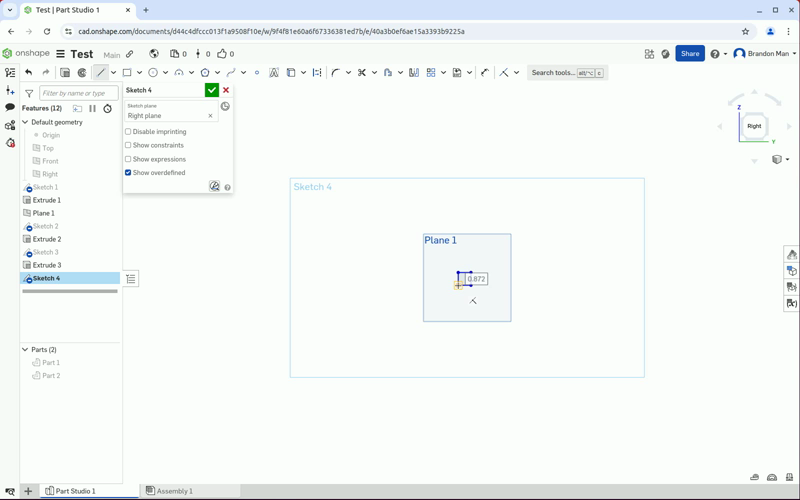
scroll(-6)
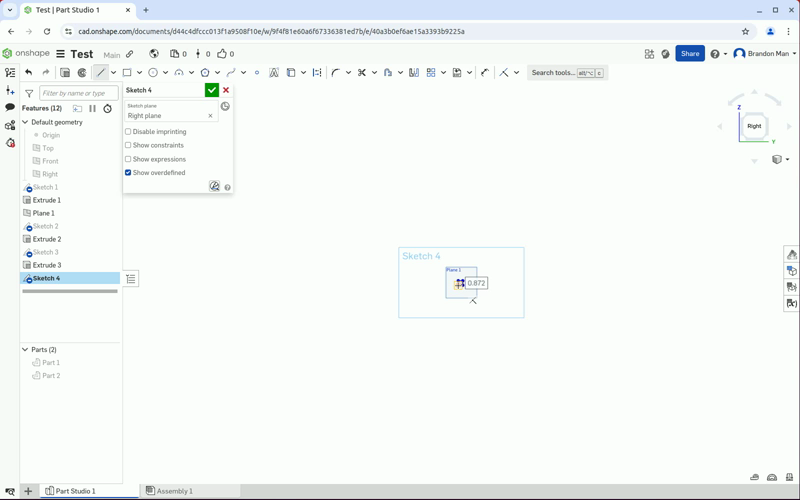
key(esc)
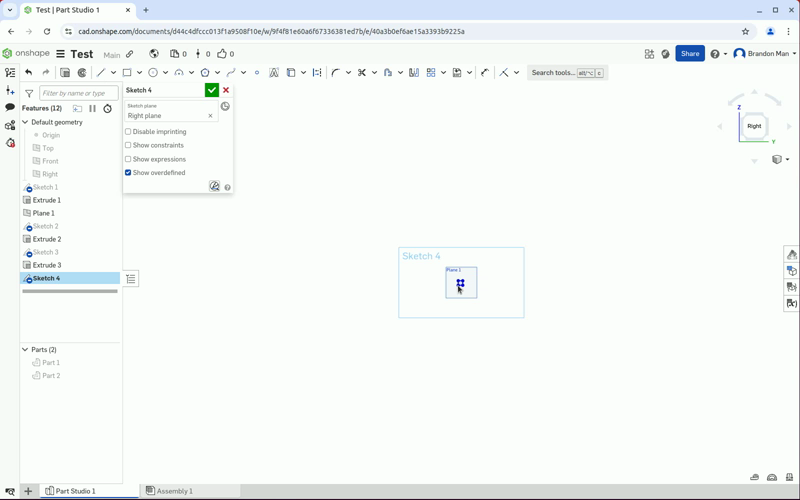
key(l)
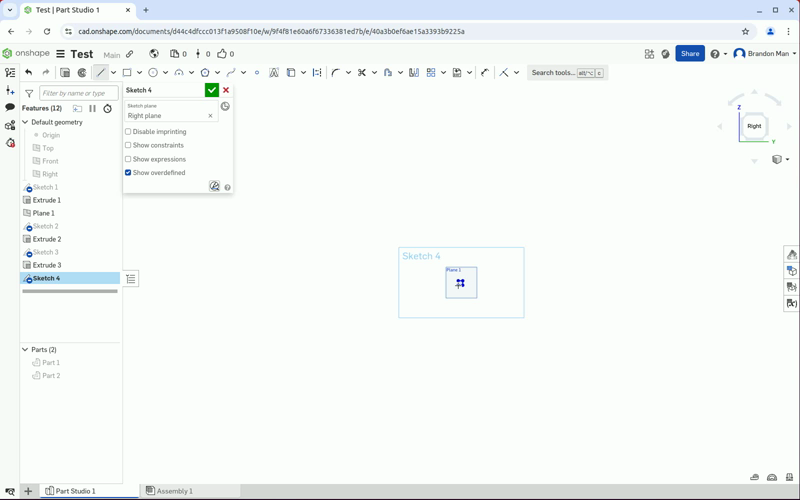
key_down(shift)
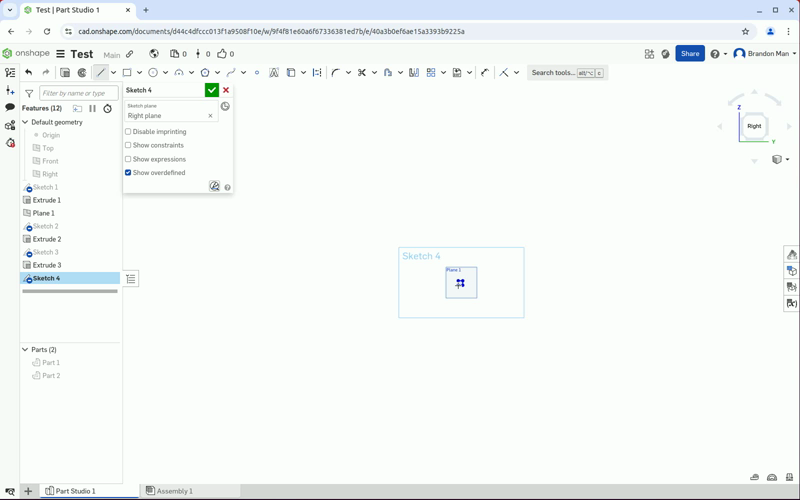
mouse_move(458, 285)
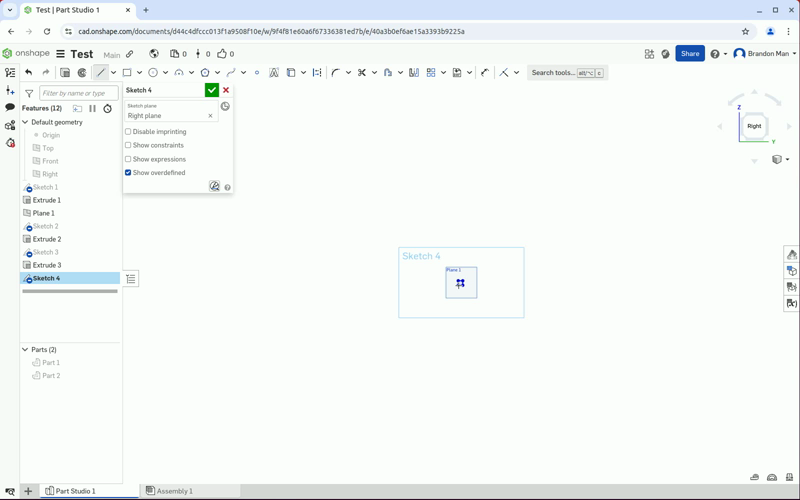
scroll(6)
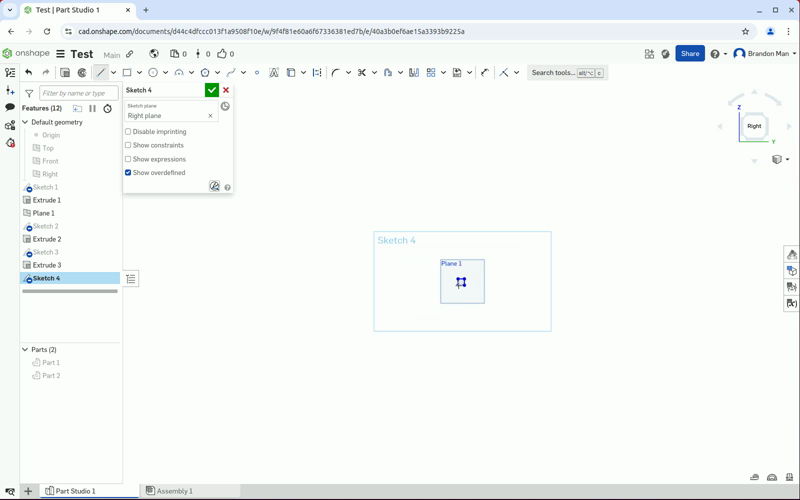
scroll(6)
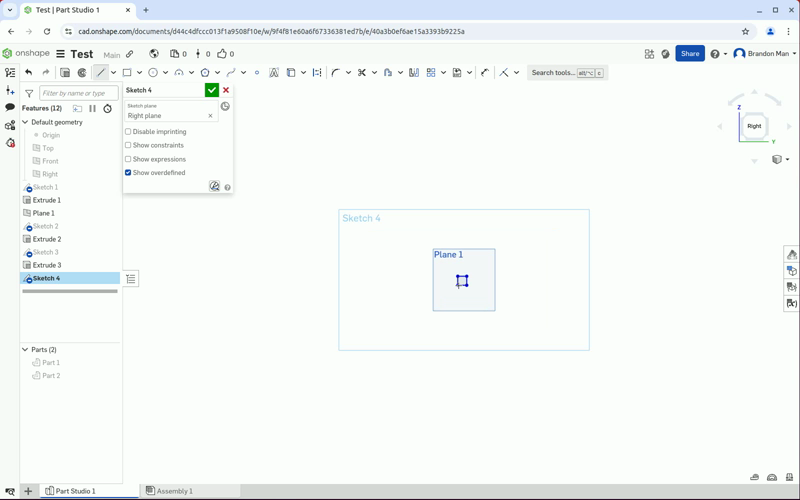
scroll(6)
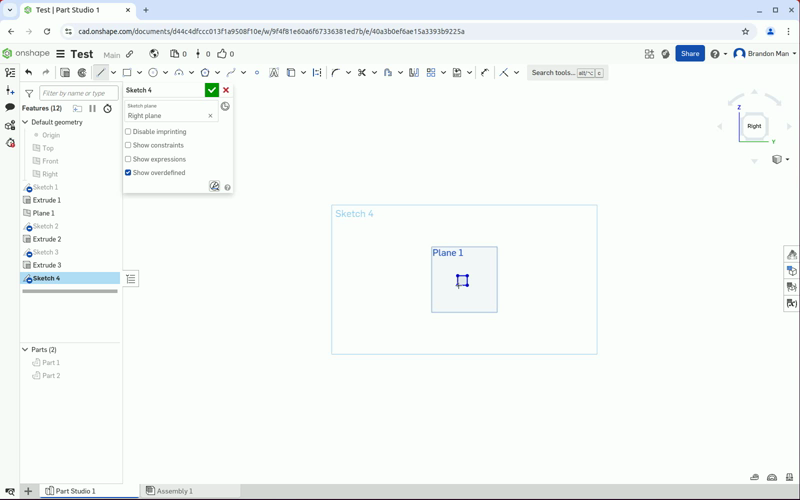
scroll(6)
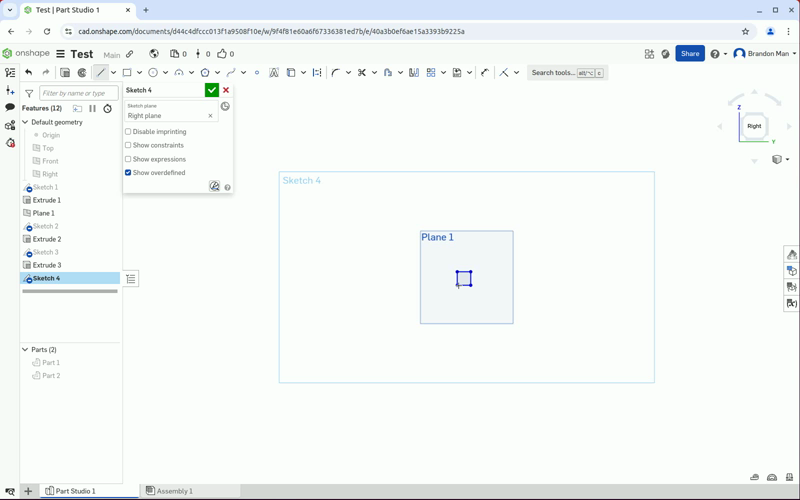
scroll(6)
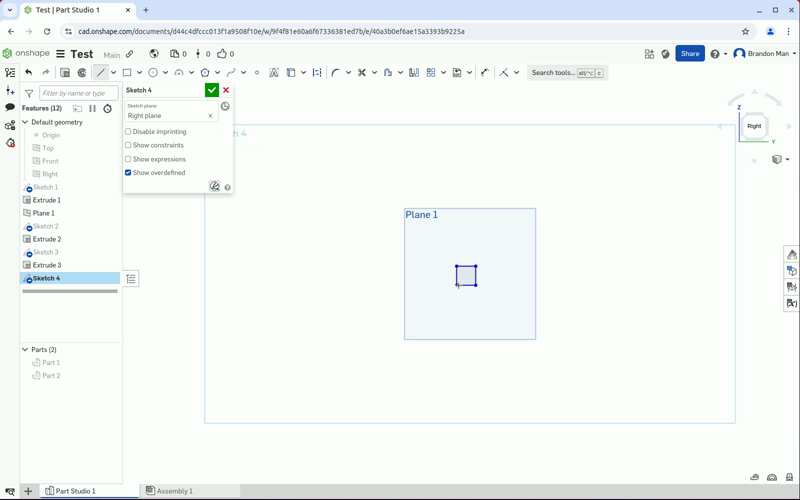
scroll(6)
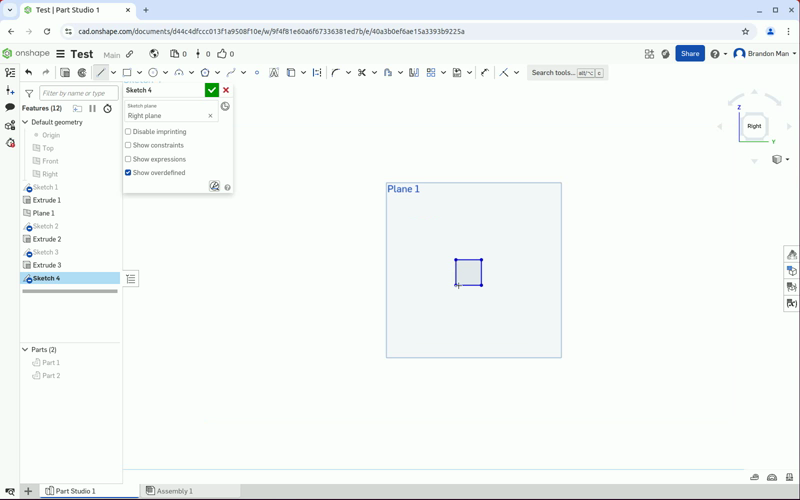
scroll(6)
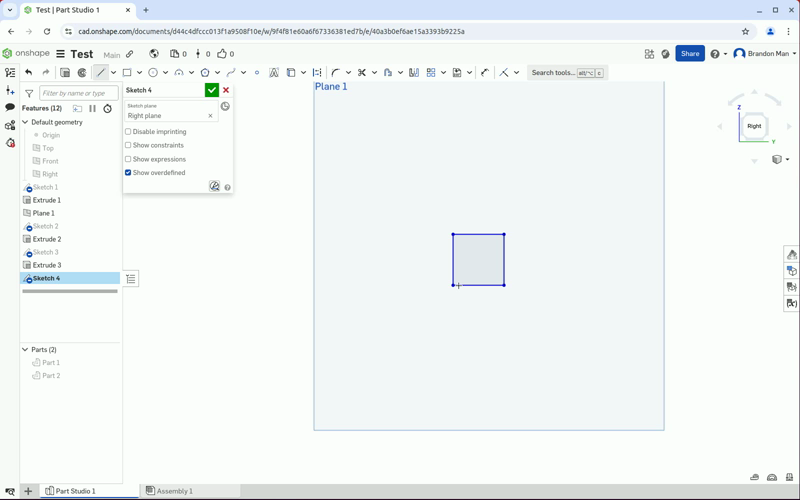
click(458, 285)
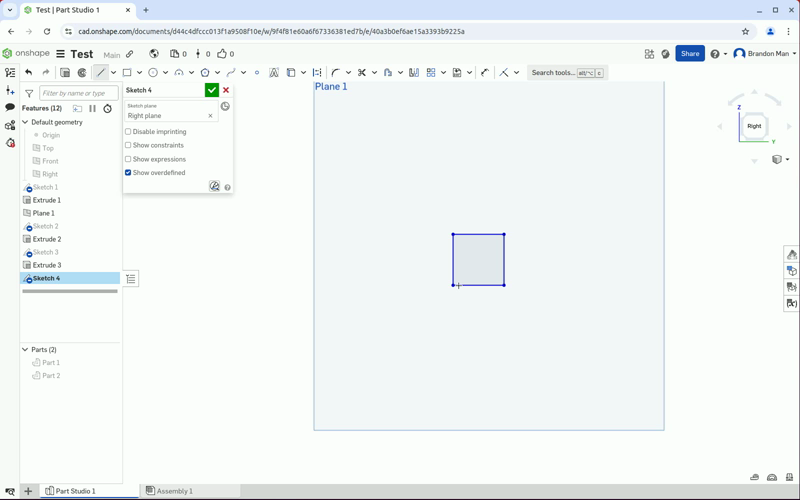
scroll(-6)
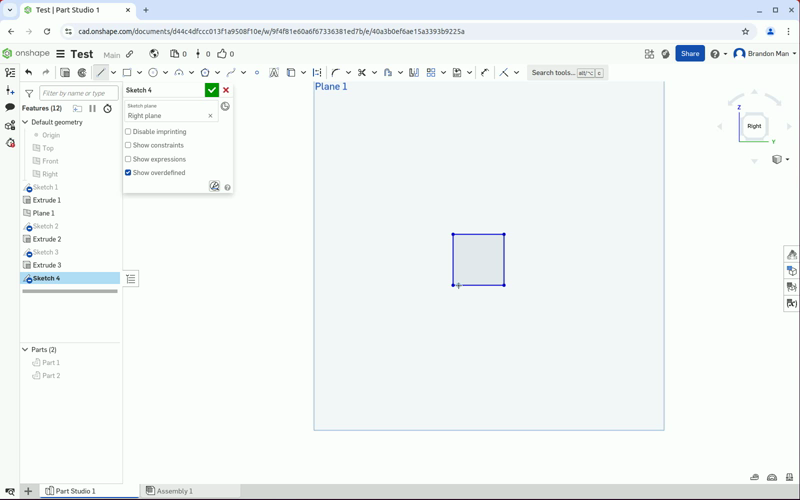
scroll(-6)
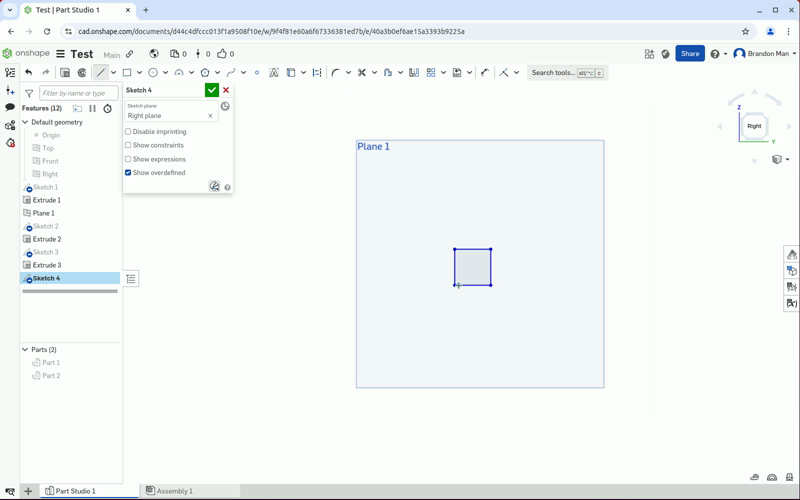
scroll(-6)
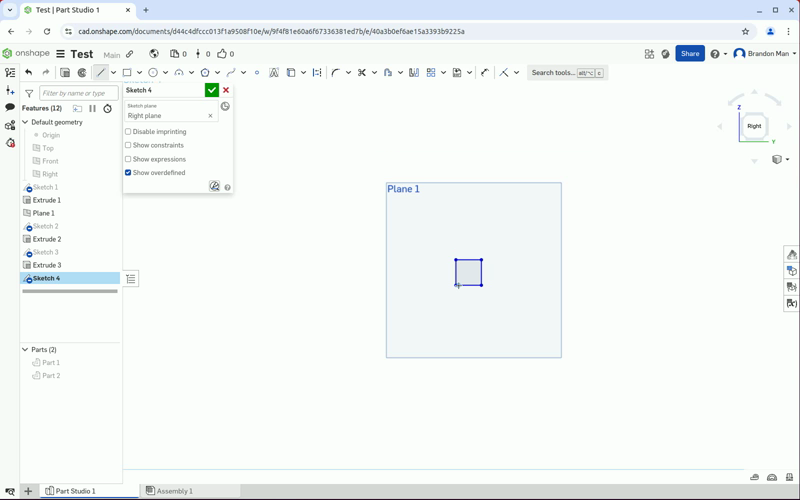
scroll(-6)
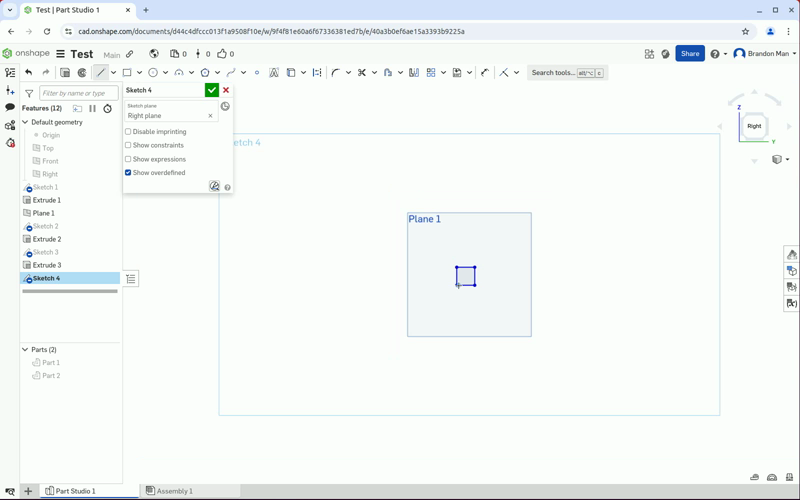
scroll(-6)
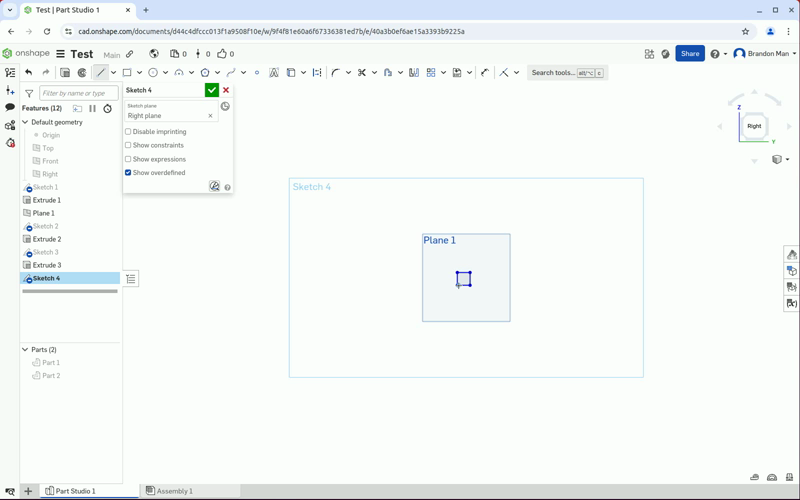
scroll(-6)
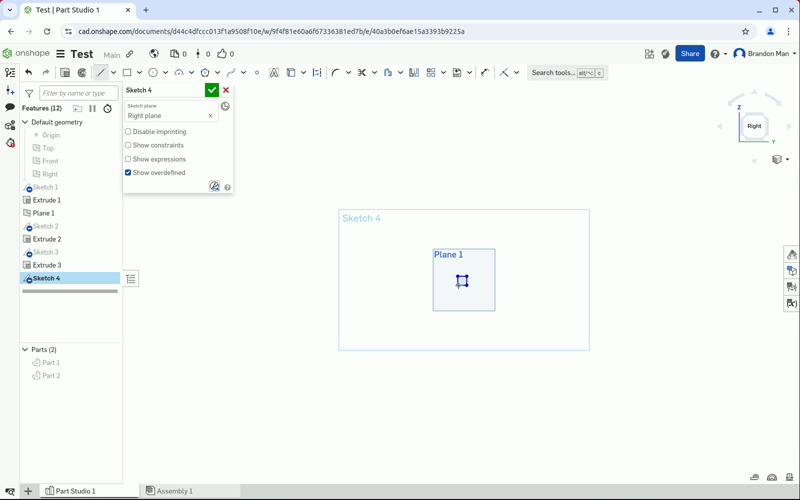
scroll(-6)
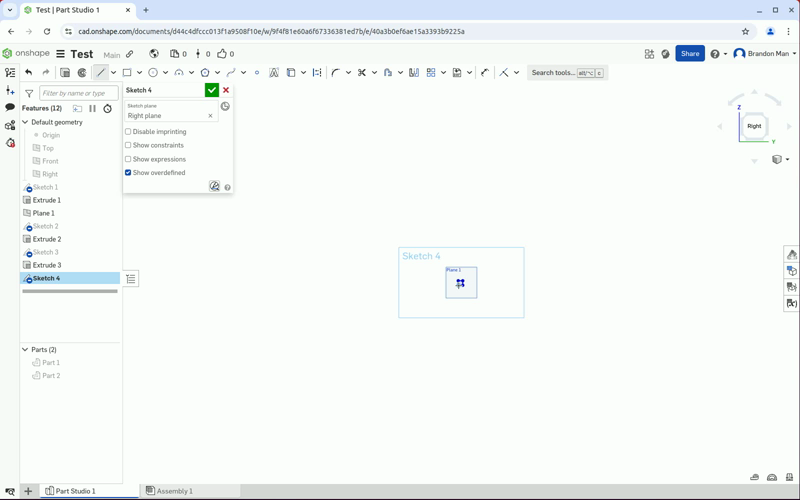
key_up(shift)
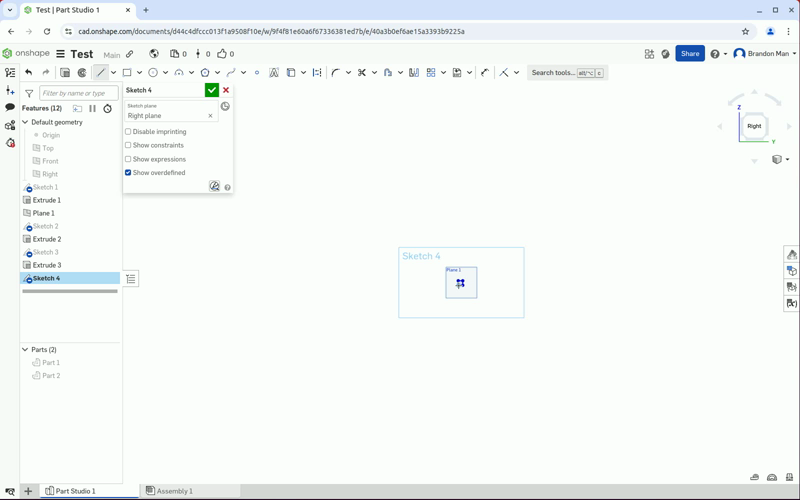
key_down(shift)
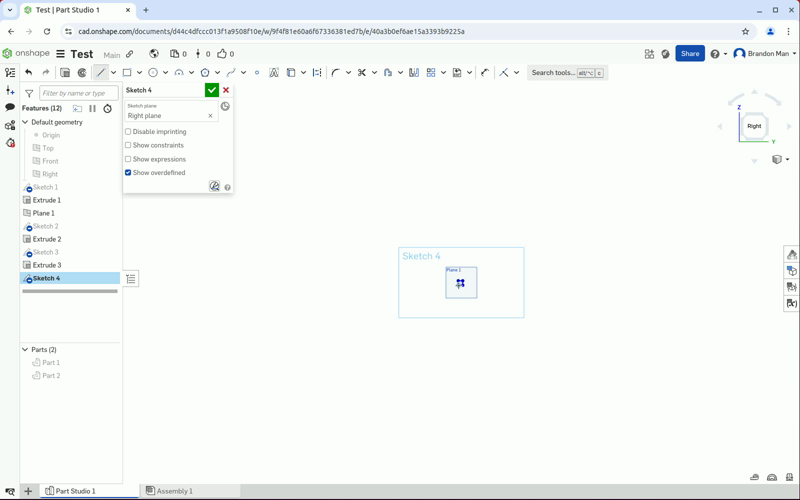
mouse_move(488, 285)
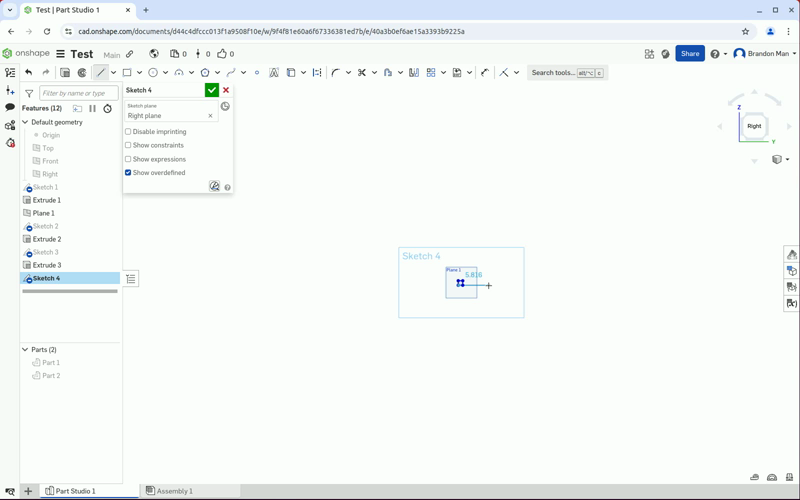
mouse_move(462, 285)
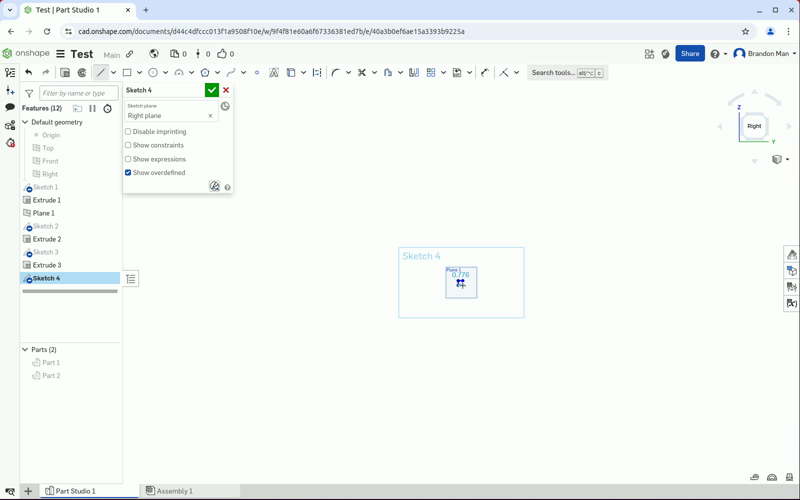
scroll(6)
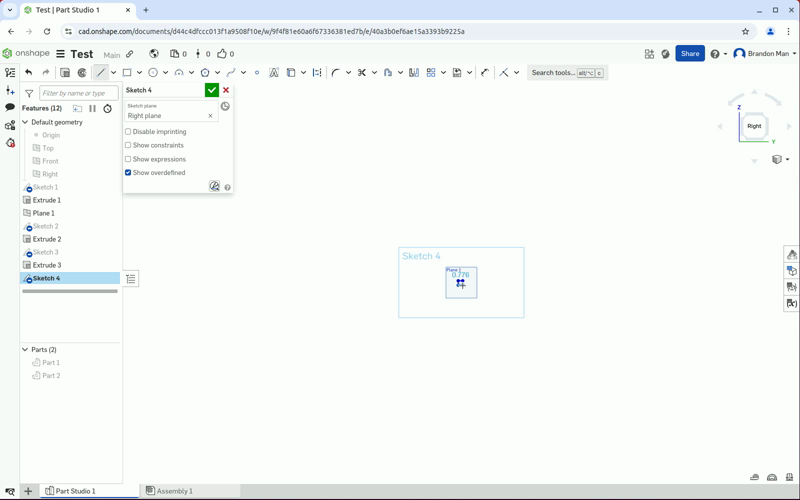
scroll(6)
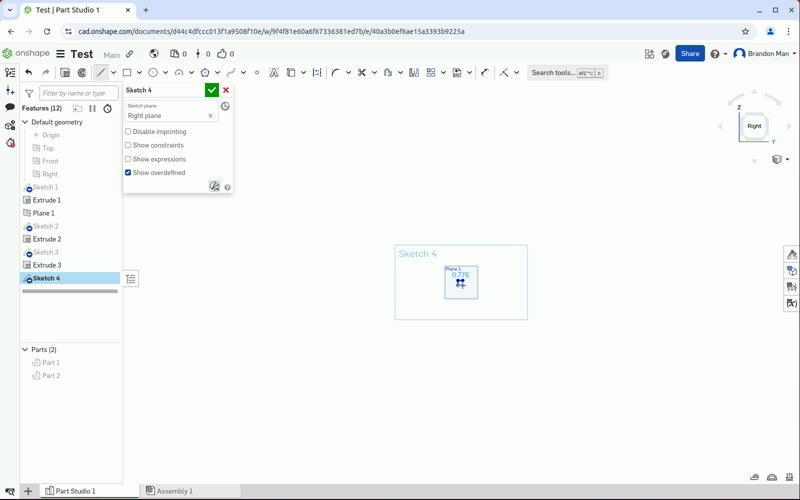
scroll(6)
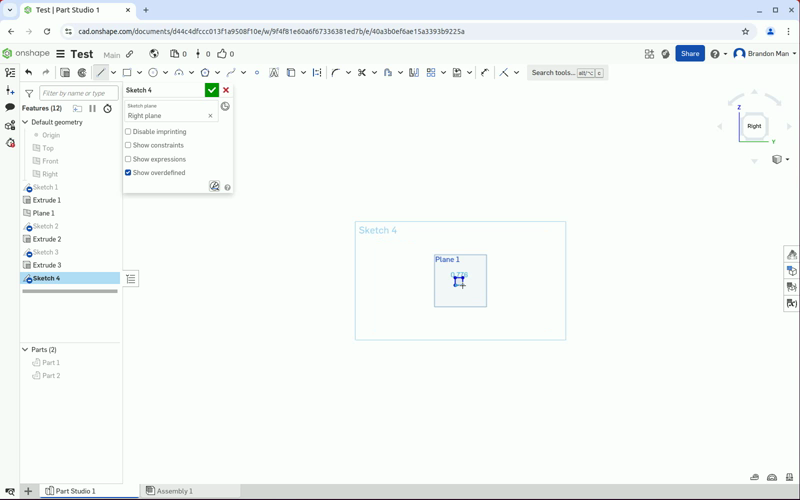
scroll(6)
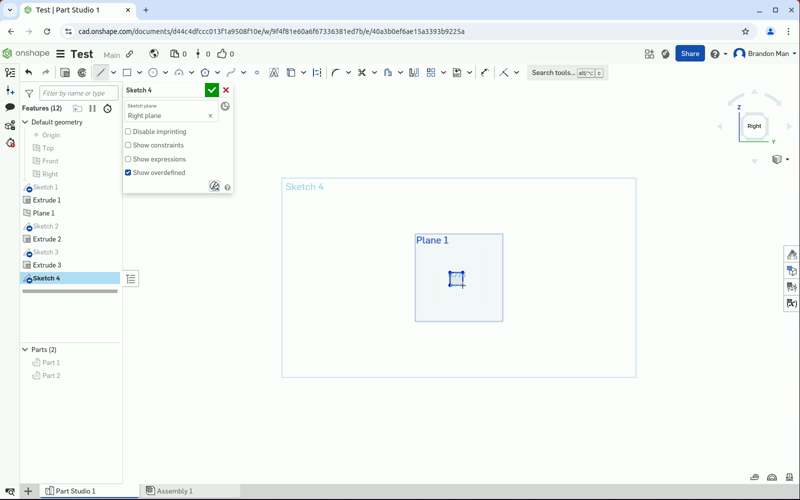
scroll(6)
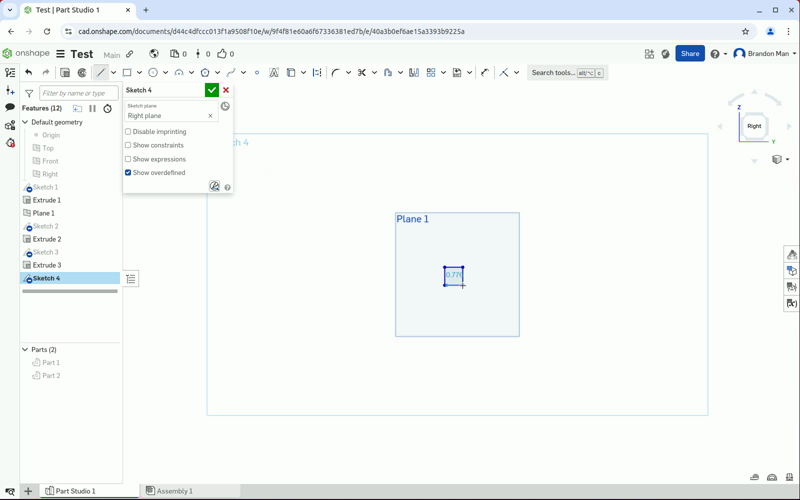
scroll(6)
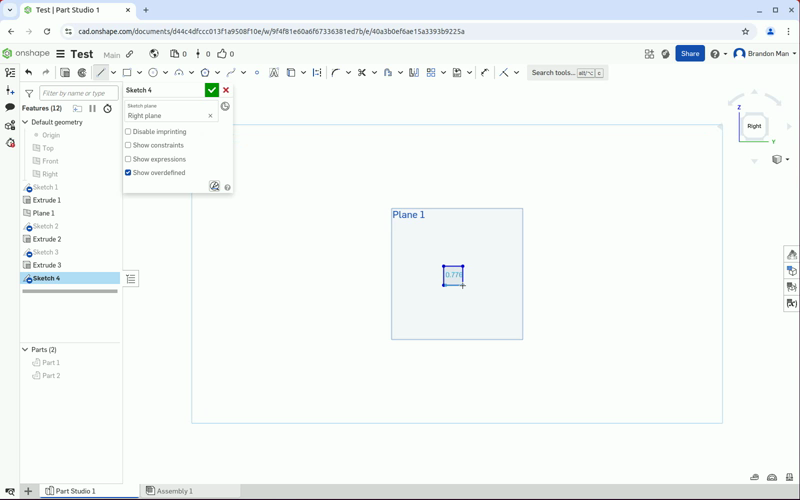
scroll(6)
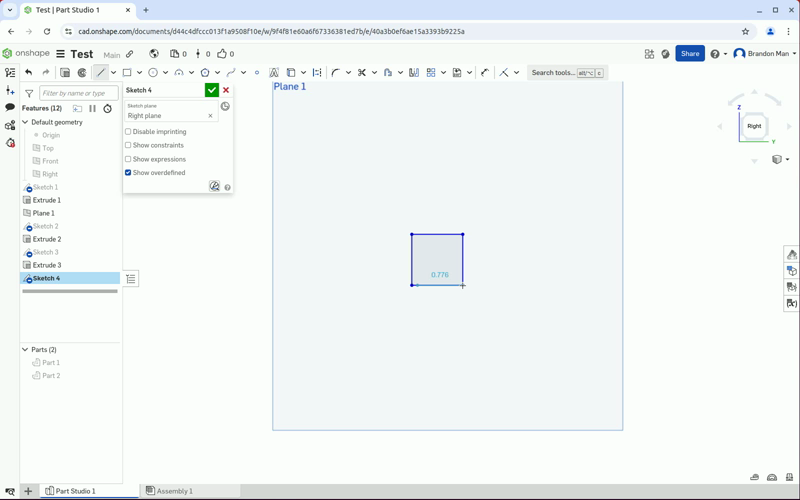
click(462, 285)
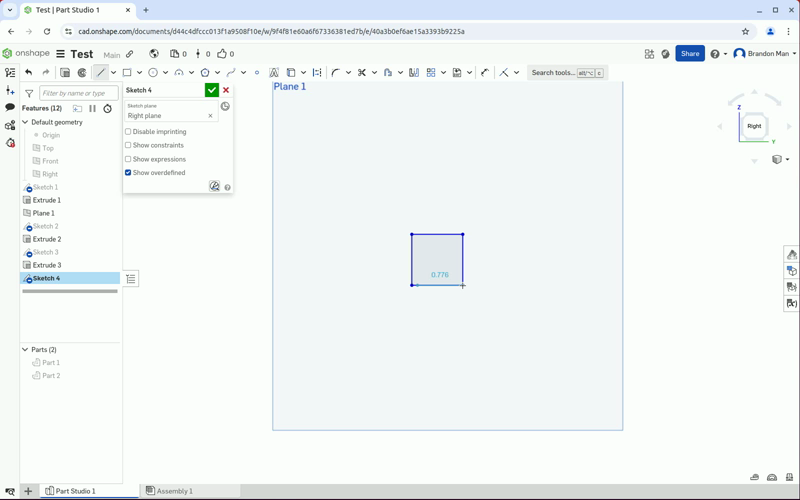
scroll(-6)
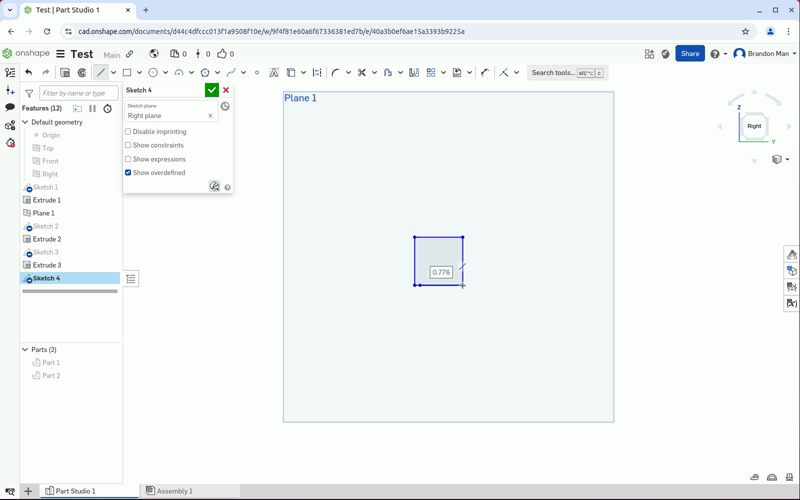
scroll(-6)
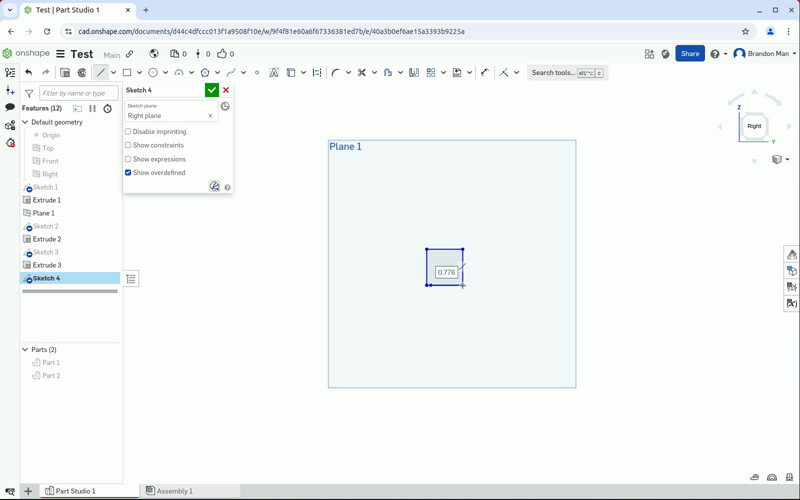
scroll(-6)
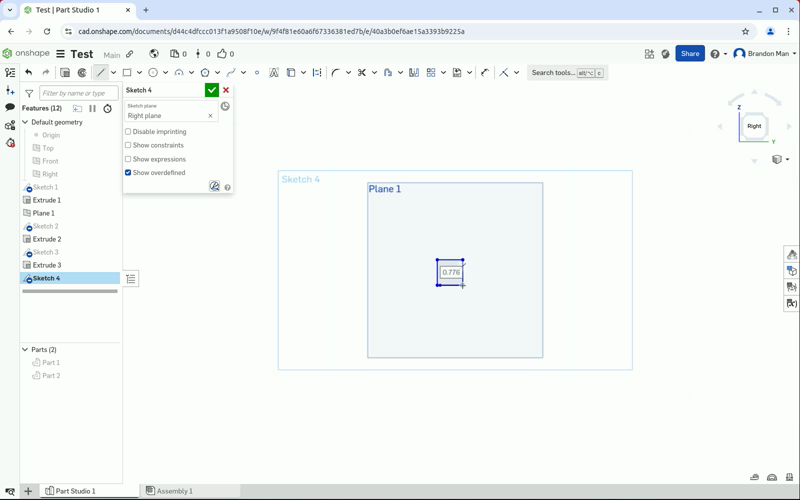
scroll(-6)
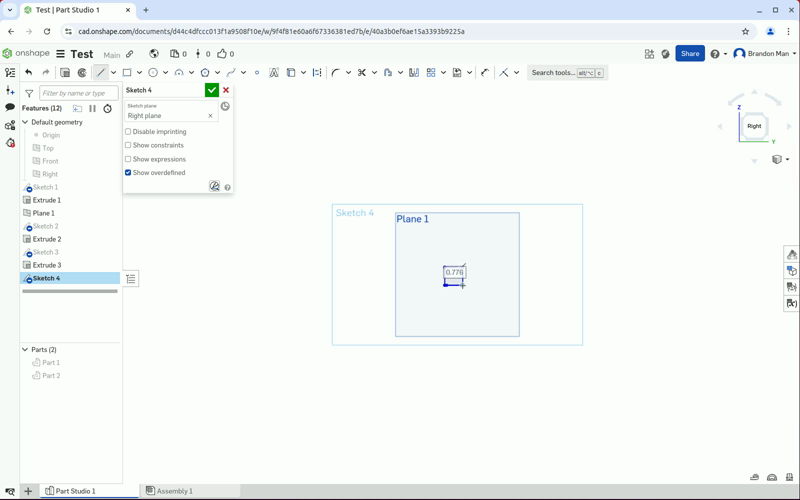
scroll(-6)
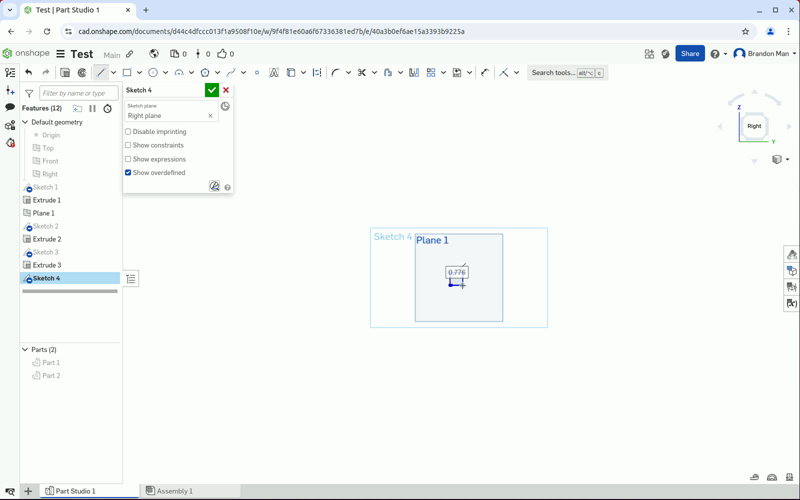
scroll(-6)
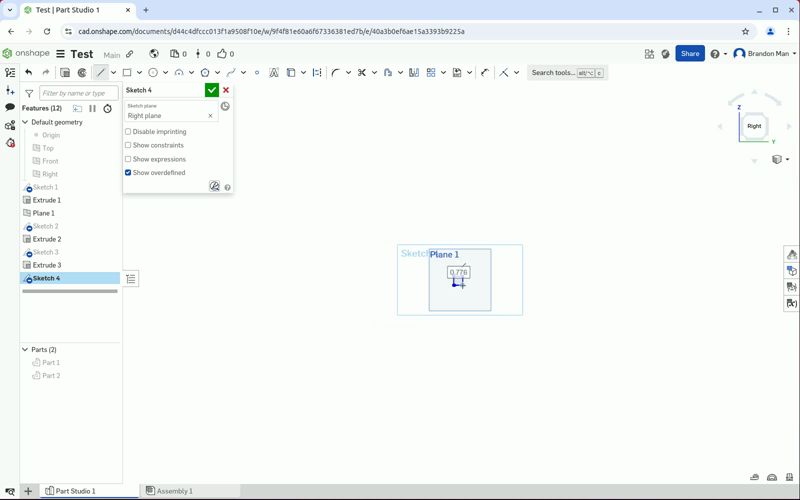
scroll(-6)
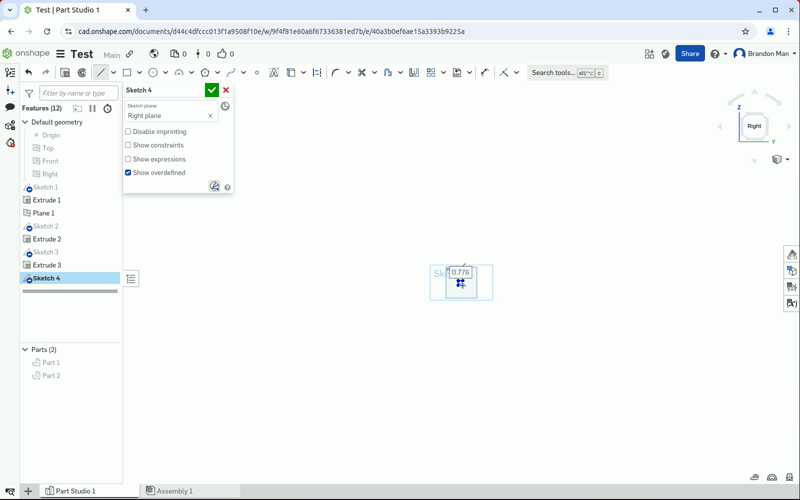
key_up(shift)
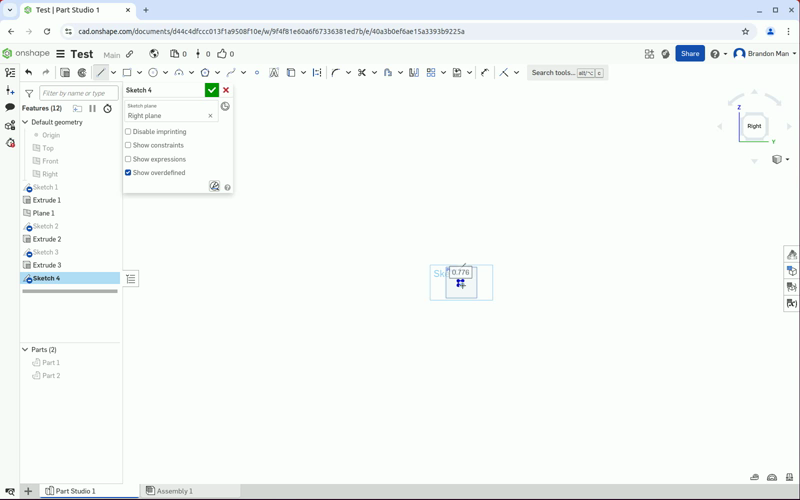
key_down(shift)
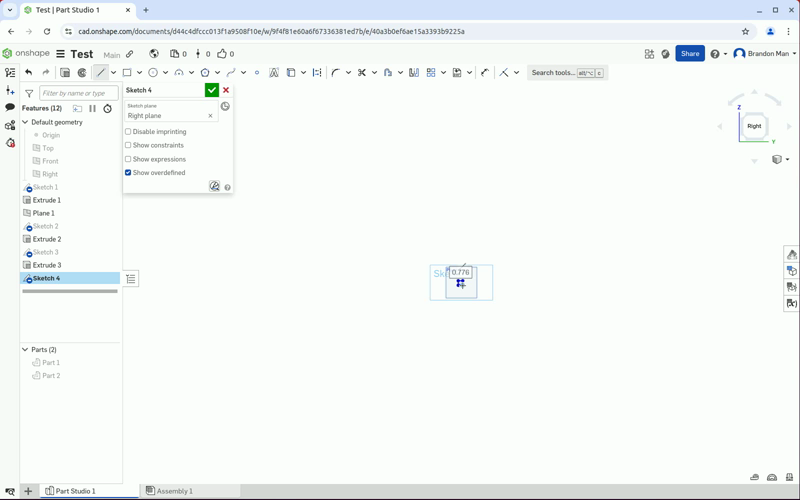
mouse_move(492, 285)
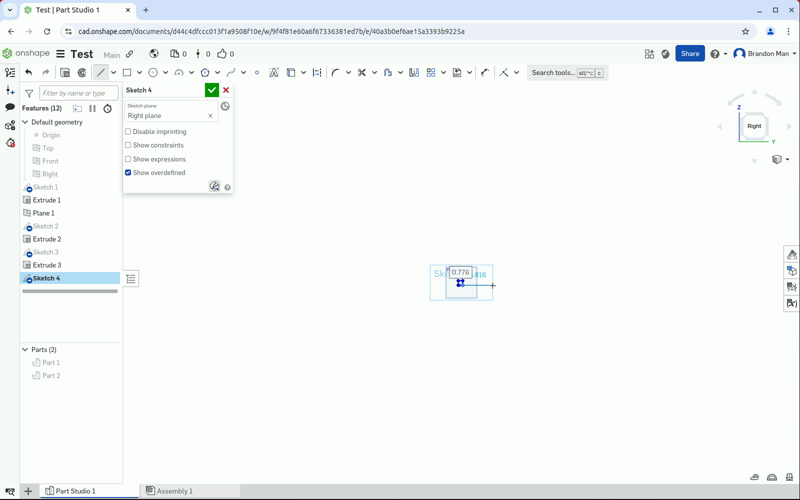
mouse_move(462, 280)
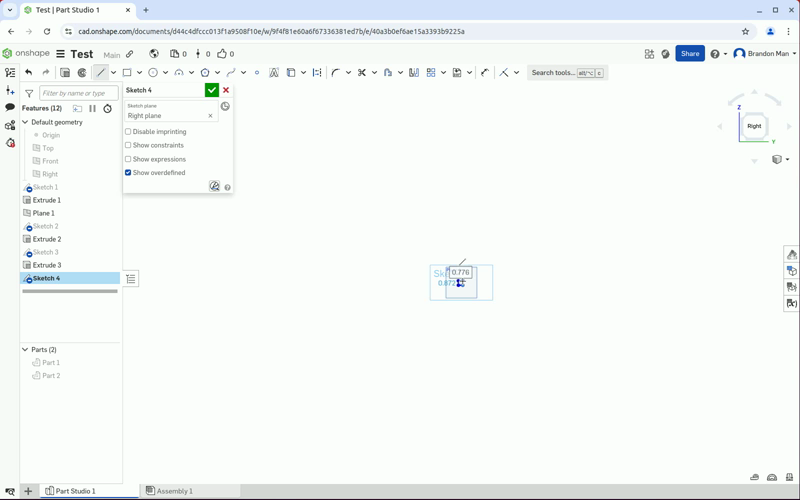
scroll(6)
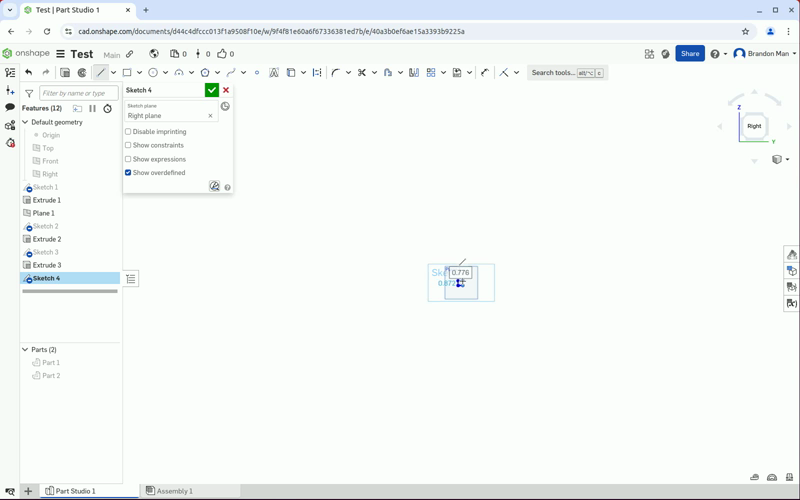
scroll(6)
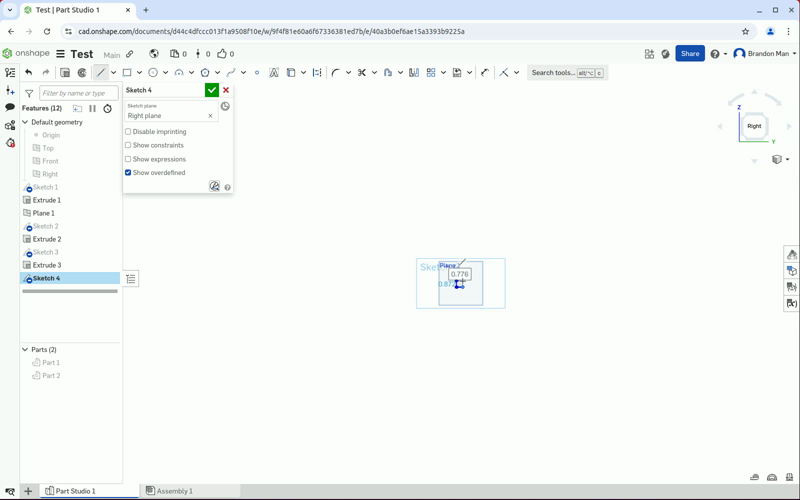
scroll(6)
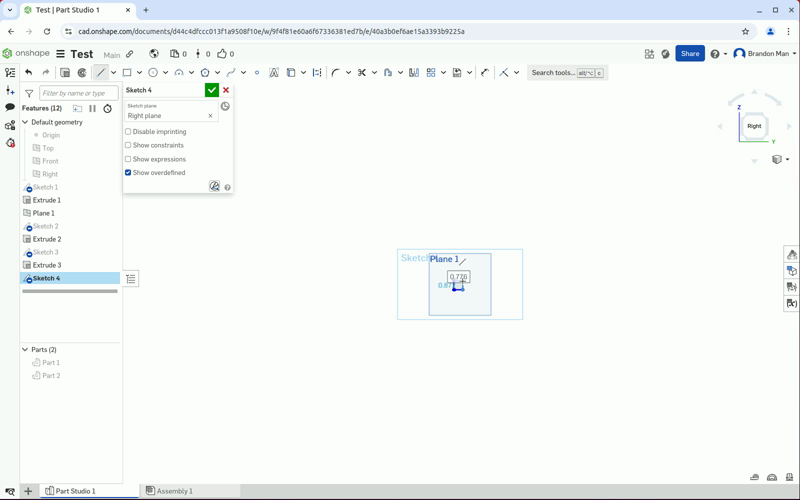
scroll(6)
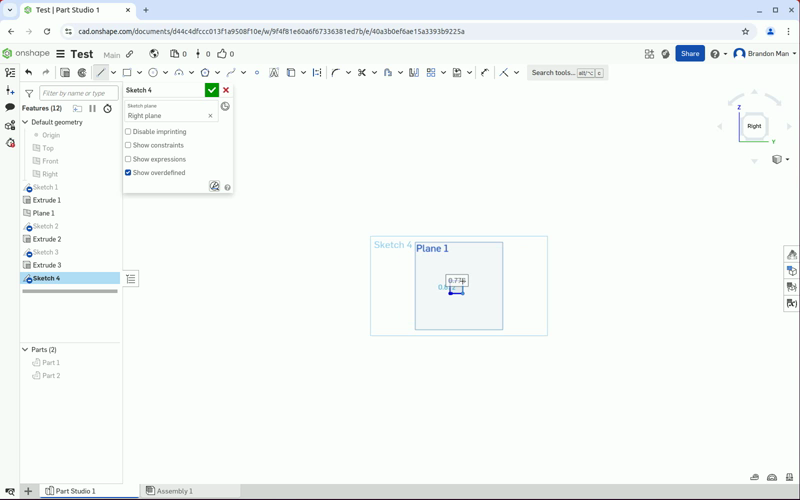
scroll(6)
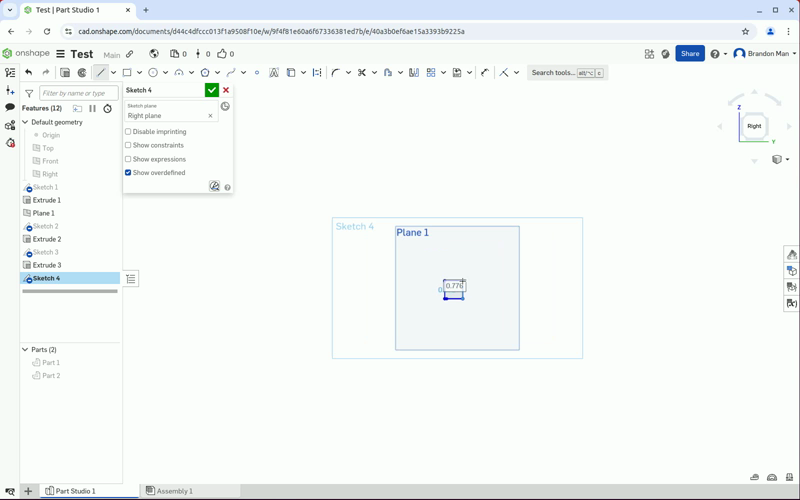
scroll(6)
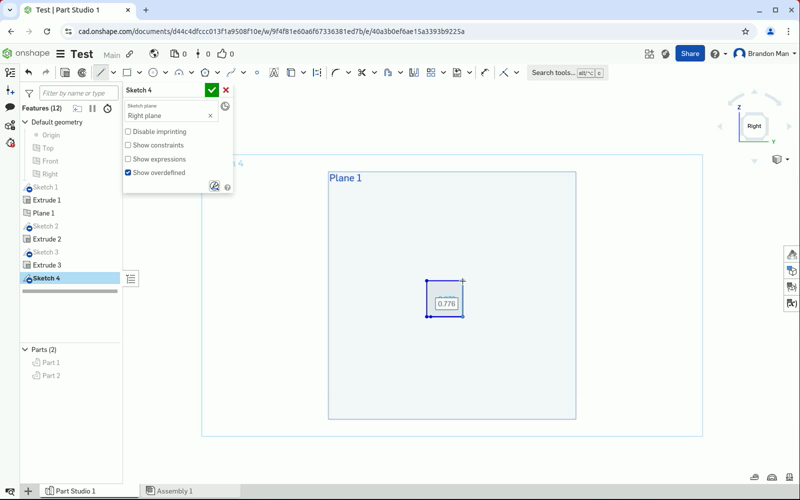
scroll(6)
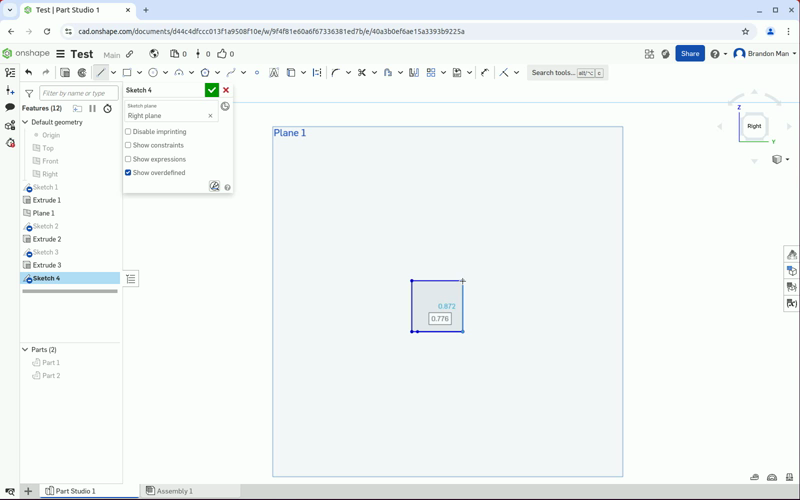
click(462, 280)
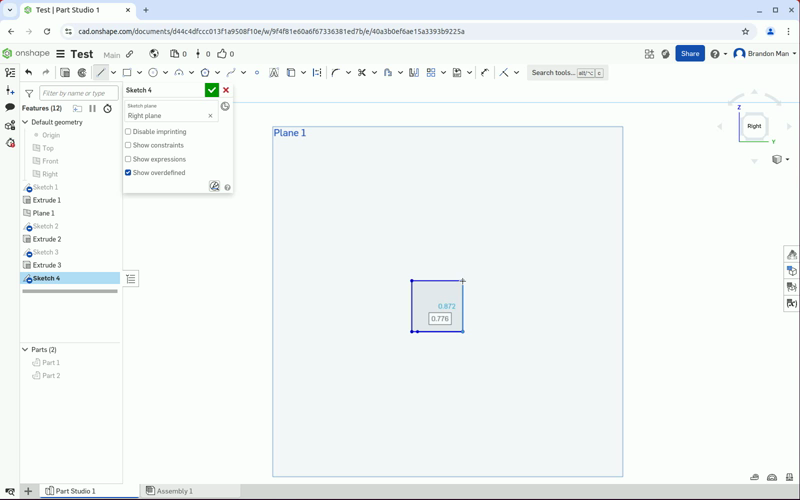
scroll(-6)
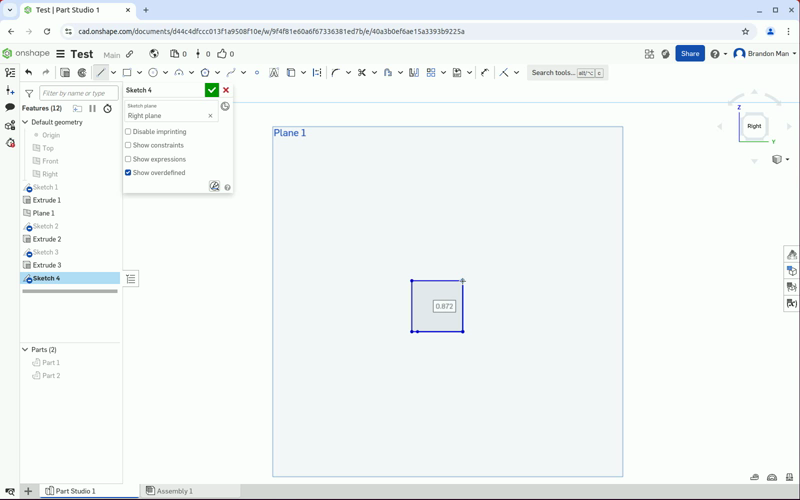
scroll(-6)
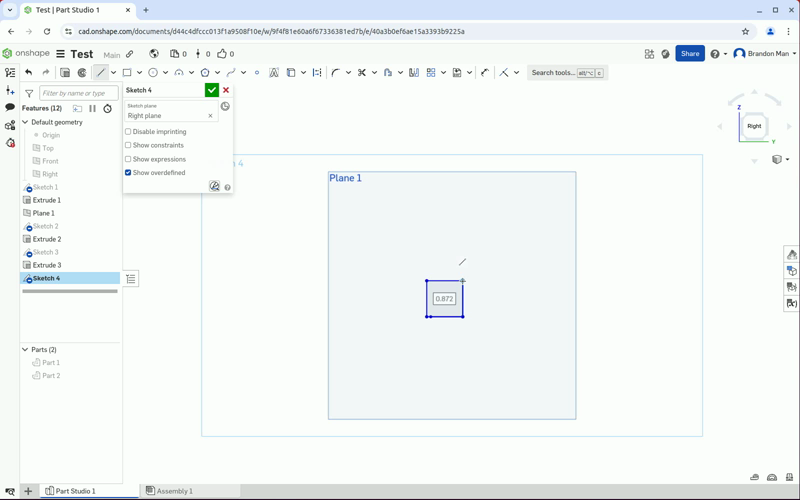
scroll(-6)
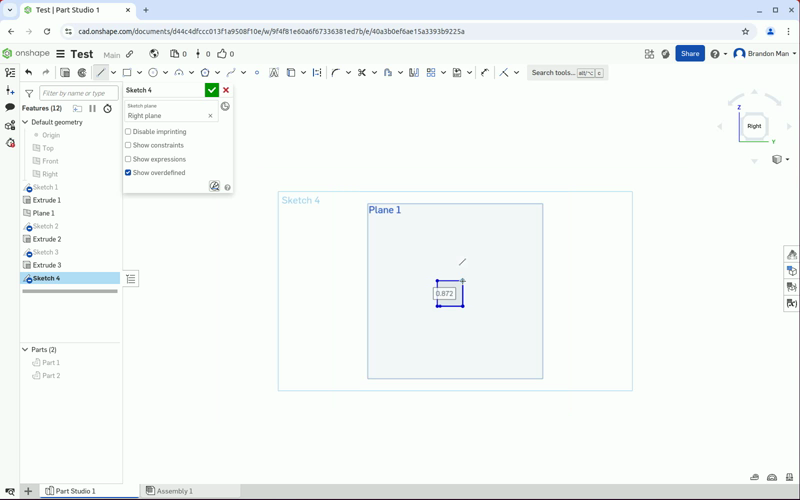
scroll(-6)
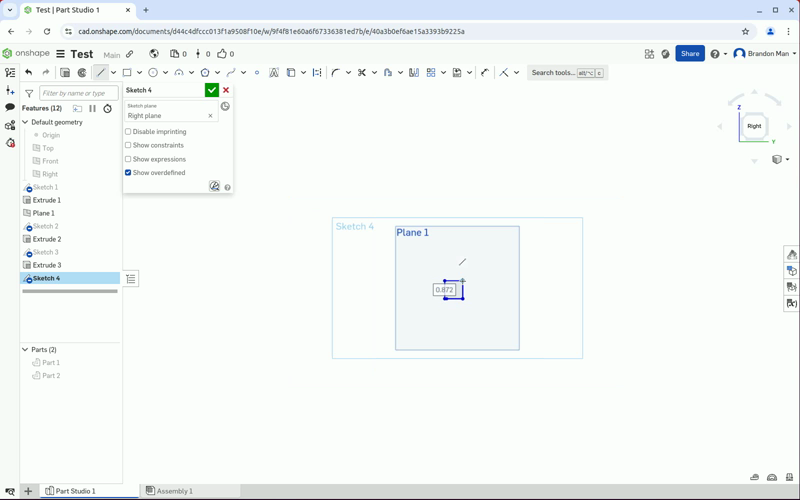
scroll(-6)
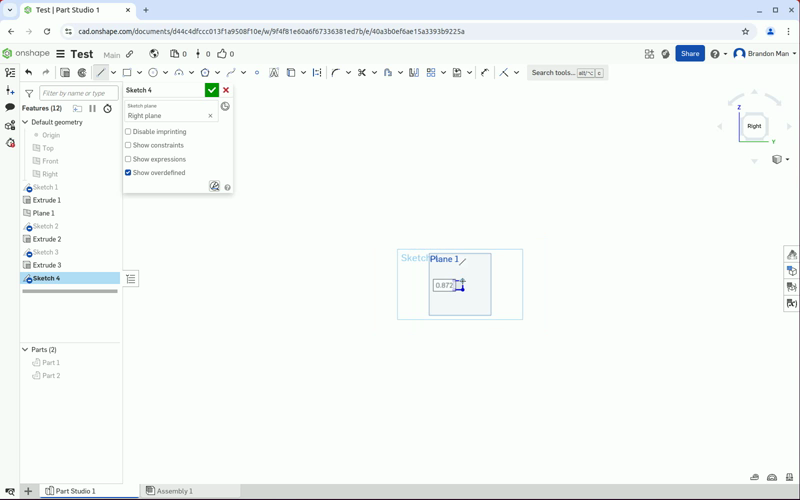
scroll(-6)
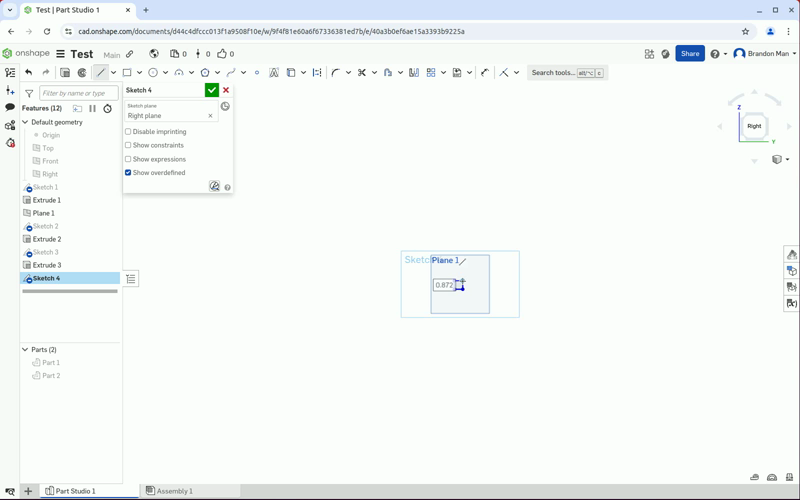
scroll(-6)
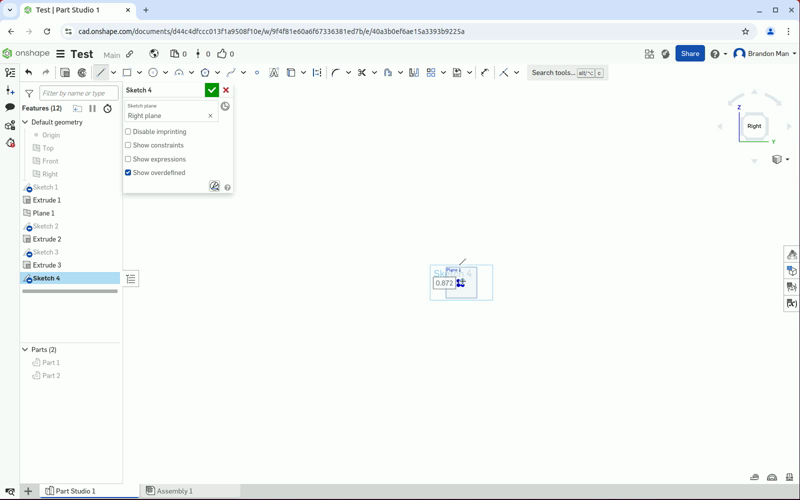
key_up(shift)
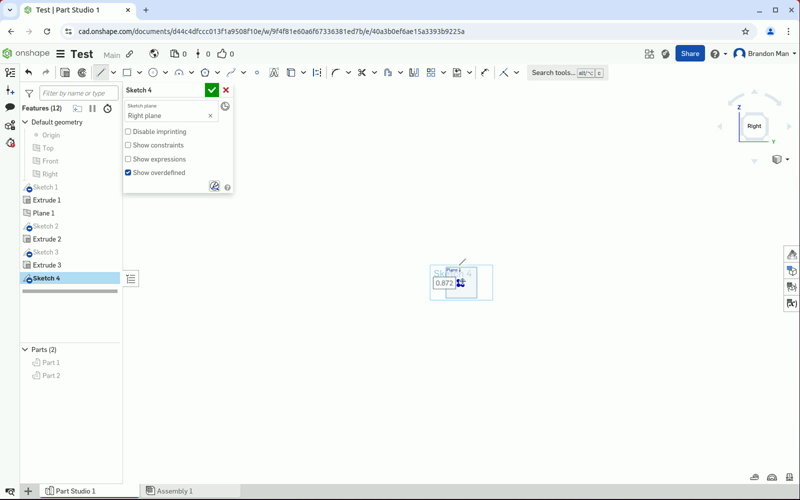
key_down(shift)
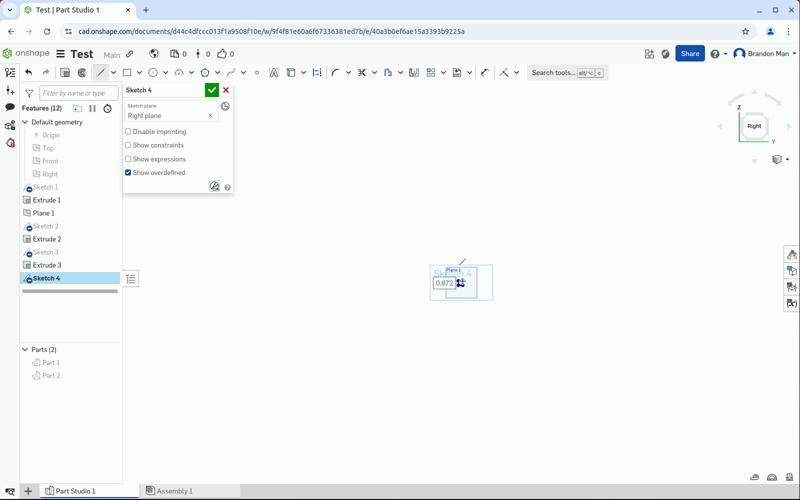
mouse_move(492, 280)
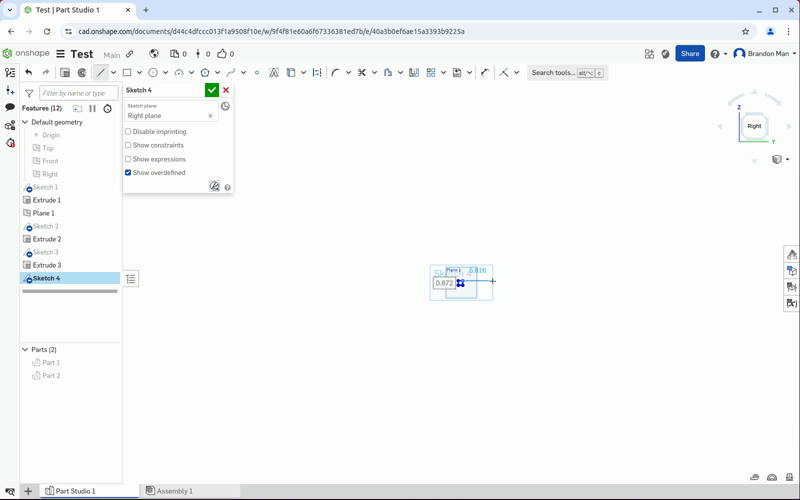
mouse_move(458, 280)
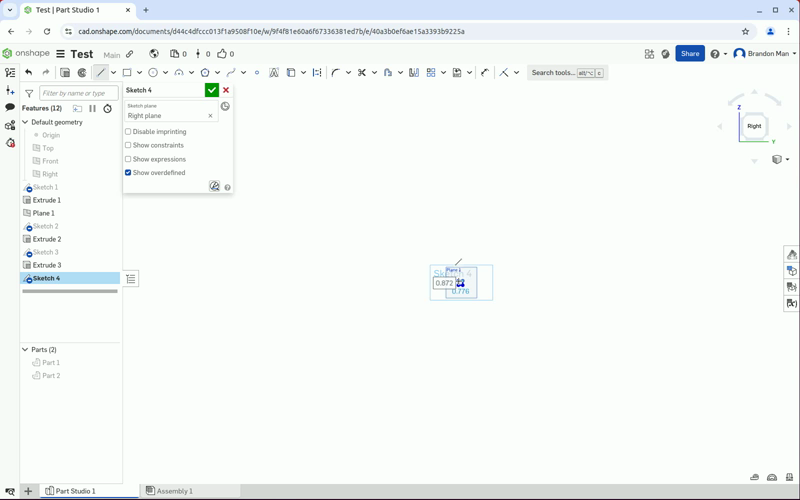
scroll(6)
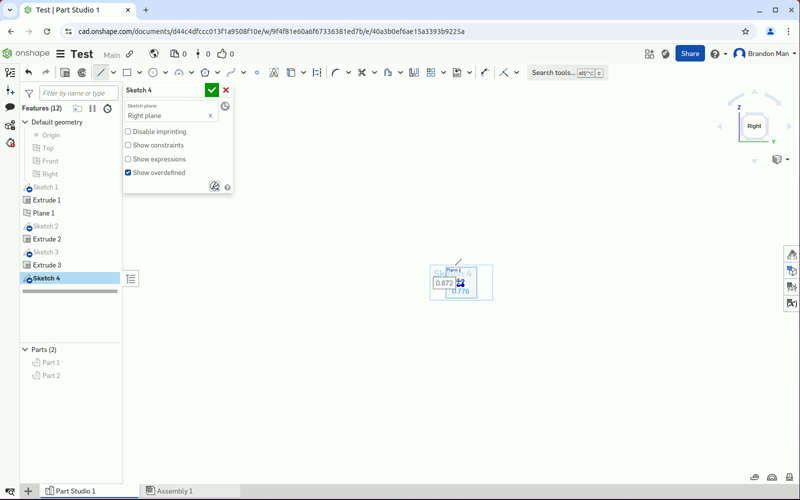
scroll(6)
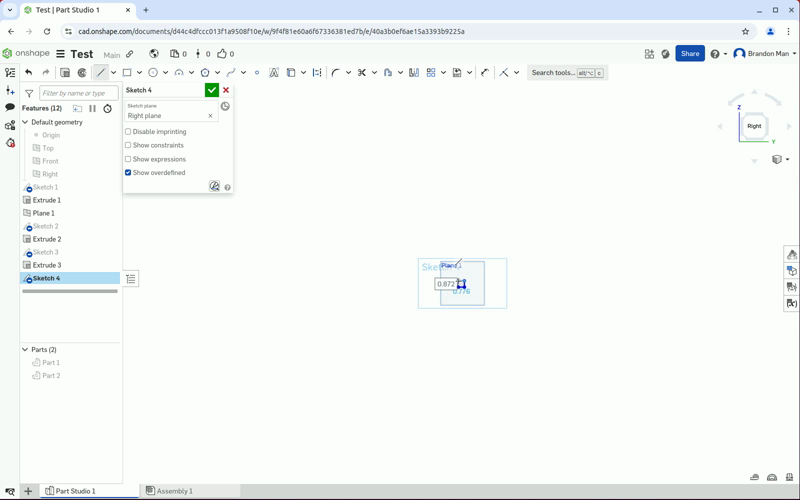
scroll(6)
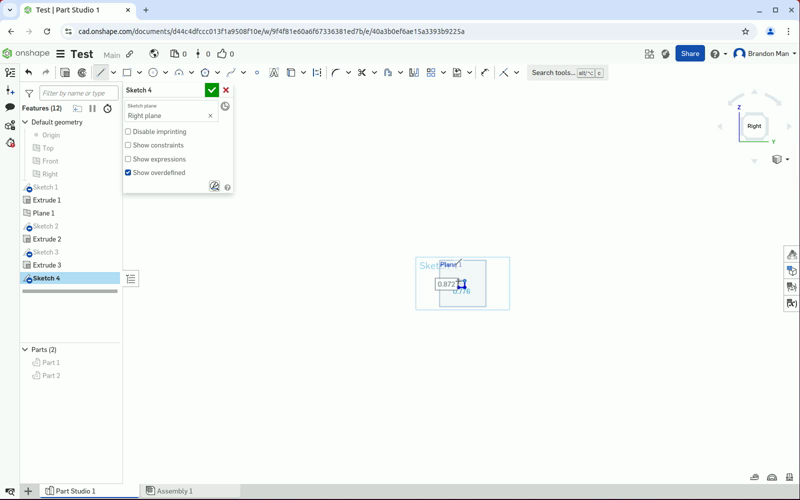
scroll(6)
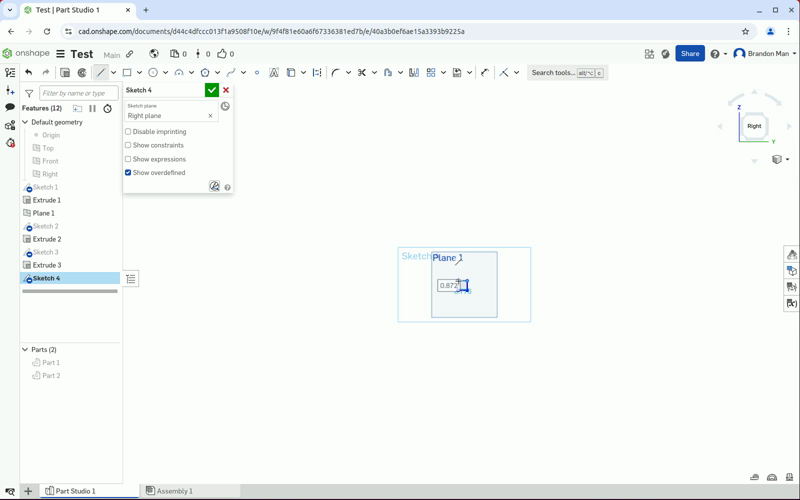
scroll(6)
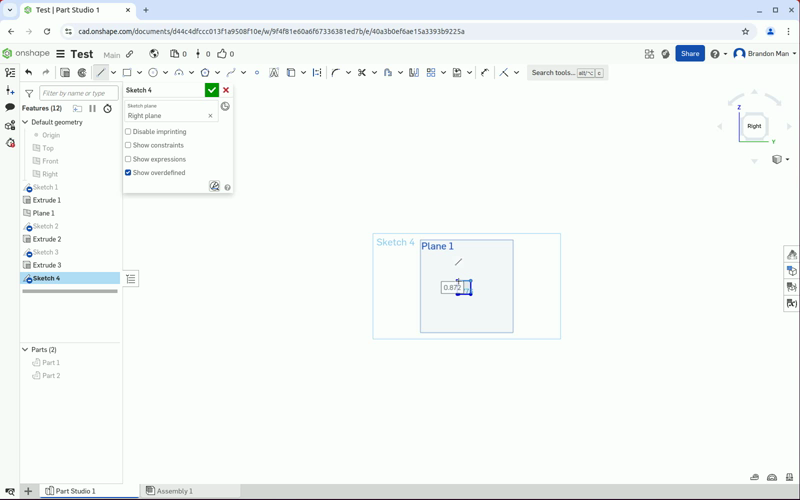
scroll(6)
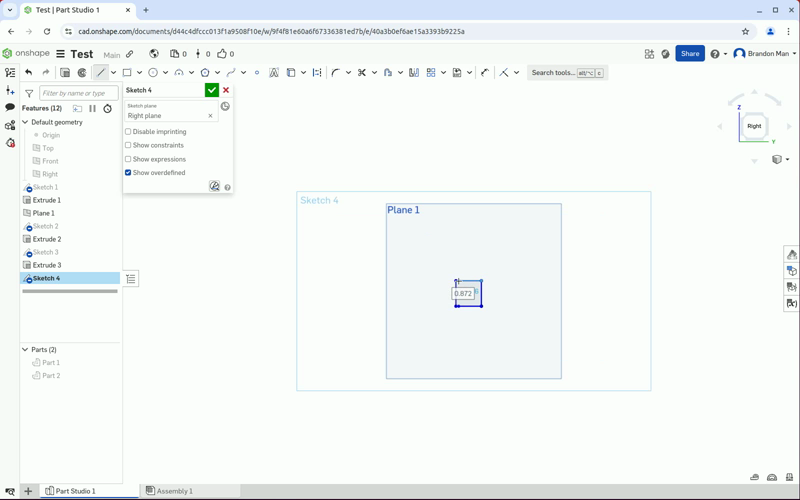
scroll(6)
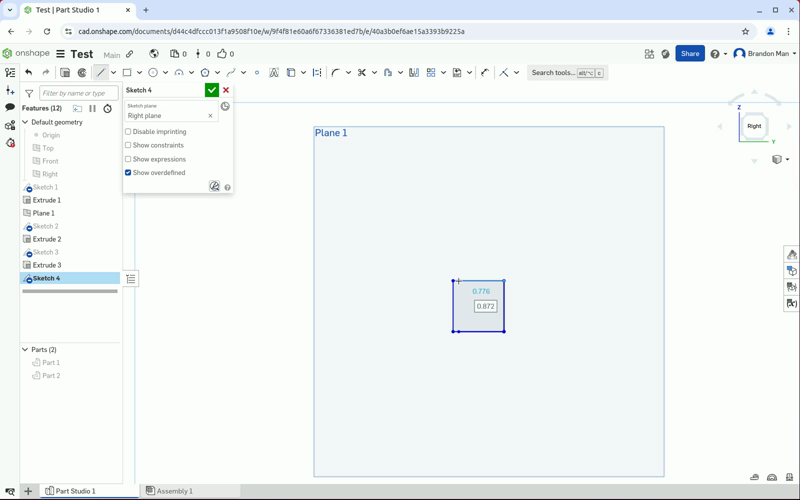
click(458, 280)
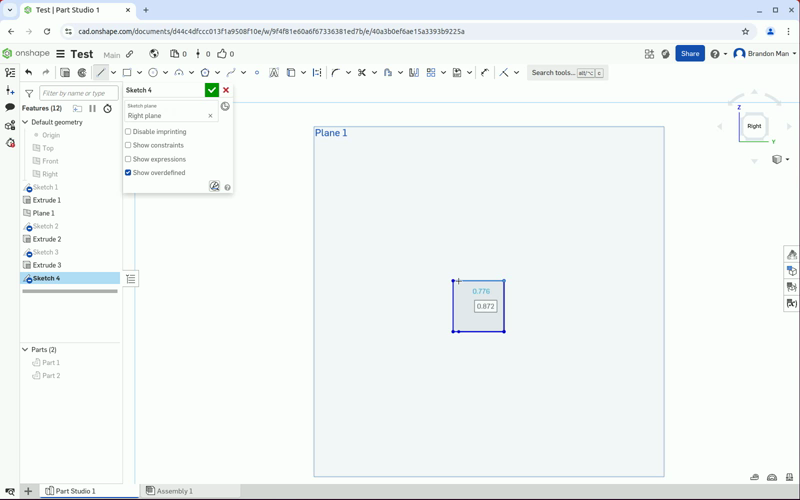
scroll(-6)
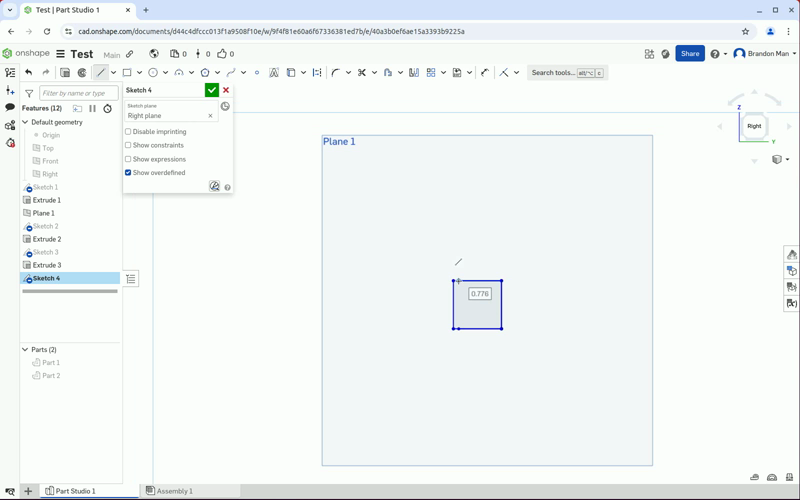
scroll(-6)
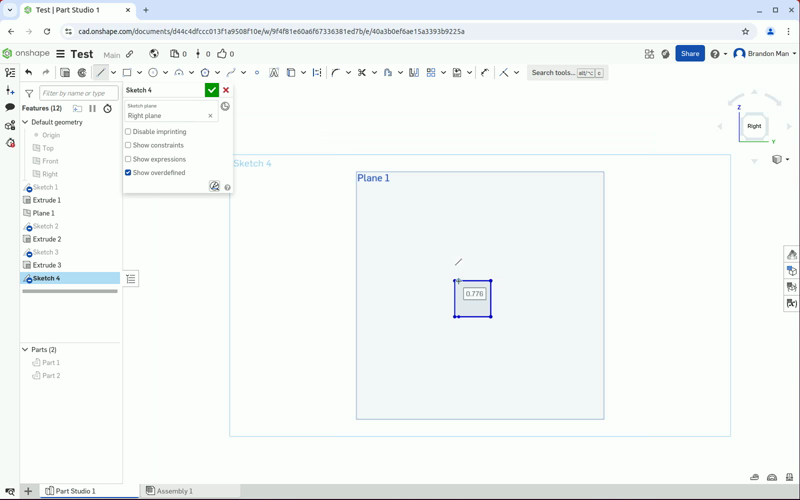
scroll(-6)
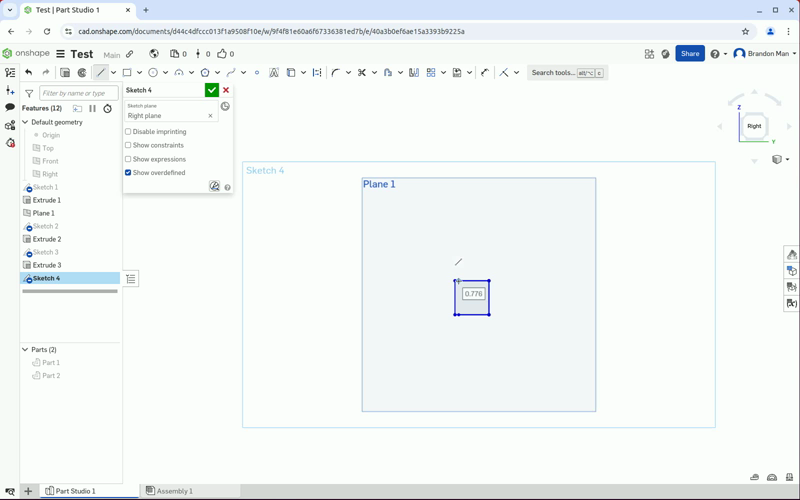
scroll(-6)
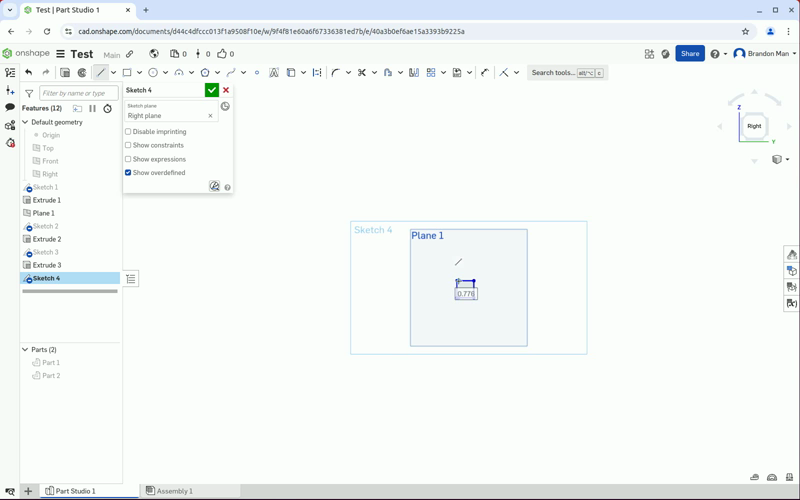
scroll(-6)
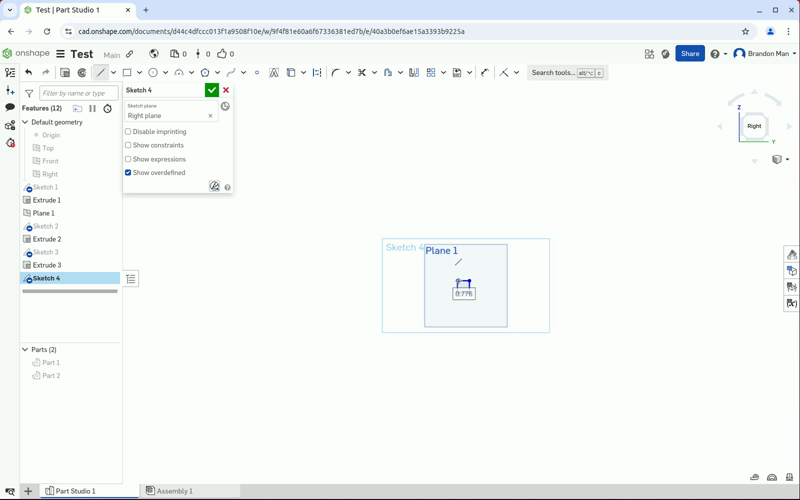
scroll(-6)
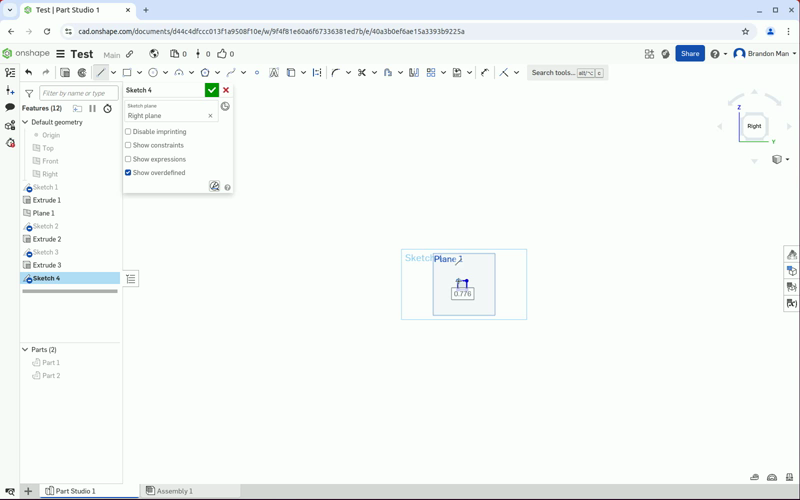
scroll(-6)
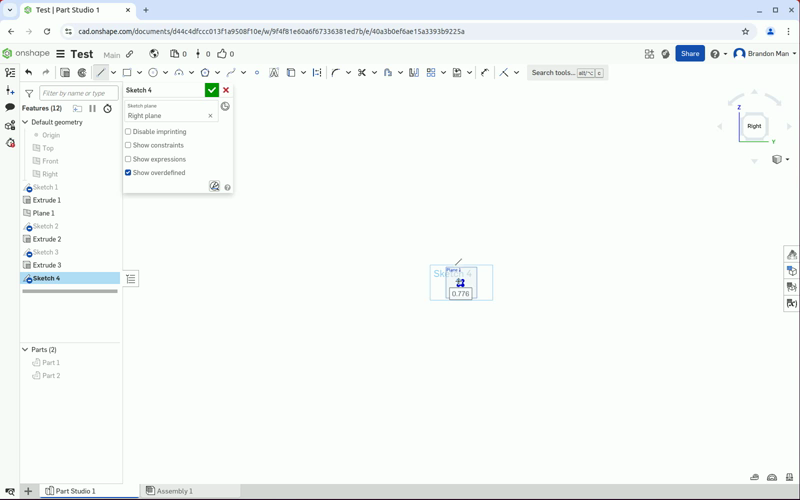
key_up(shift)
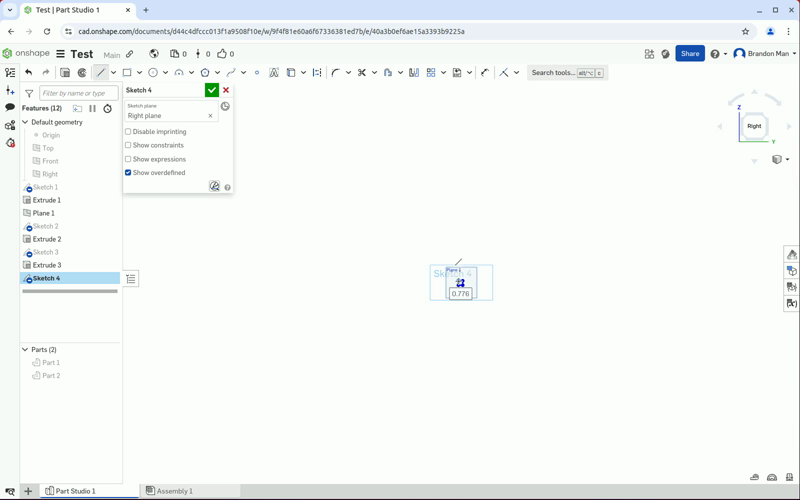
mouse_move(488, 280)
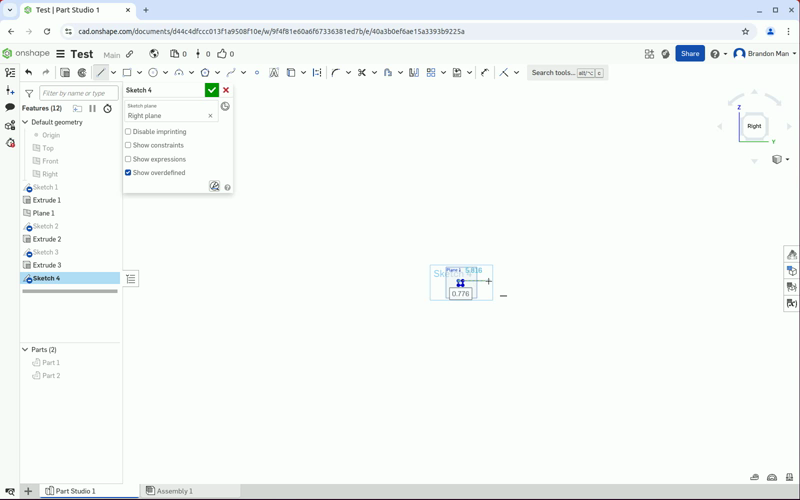
key_down(shift)
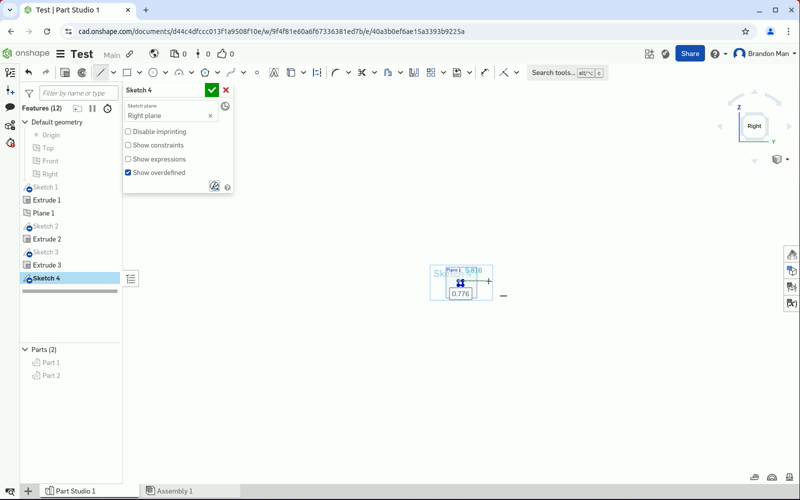
mouse_move(458, 285)
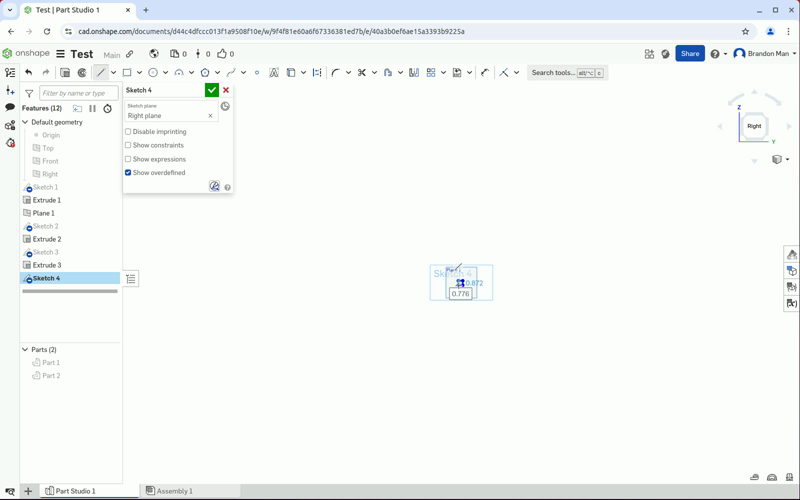
scroll(6)
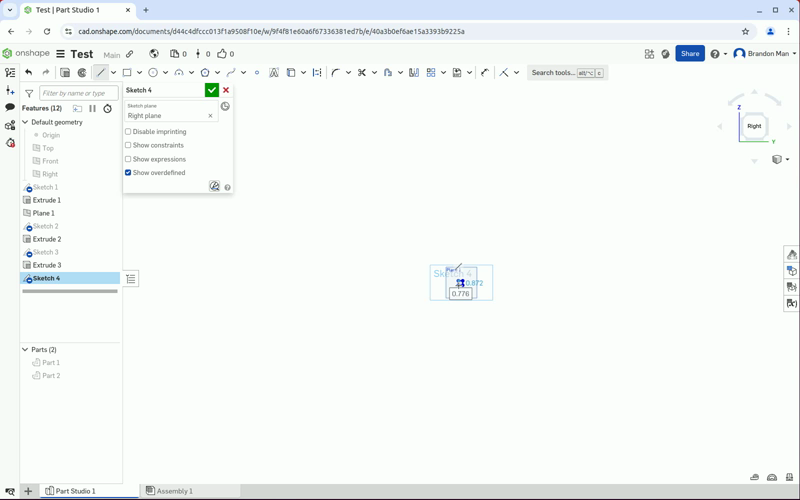
scroll(6)
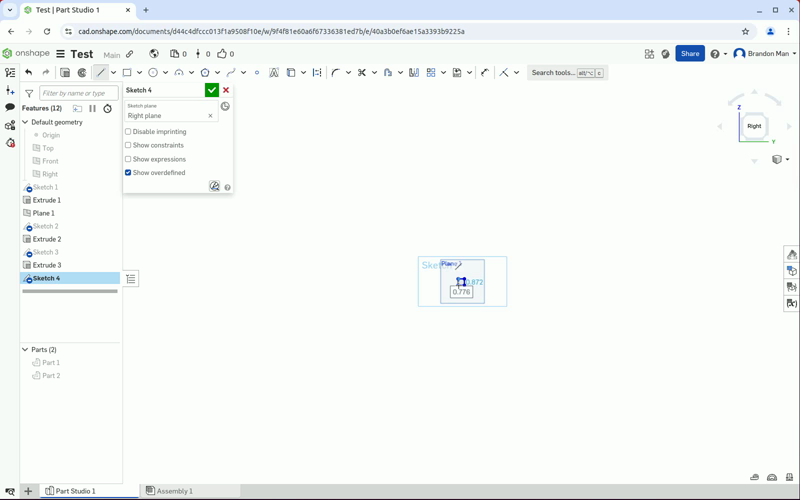
scroll(6)
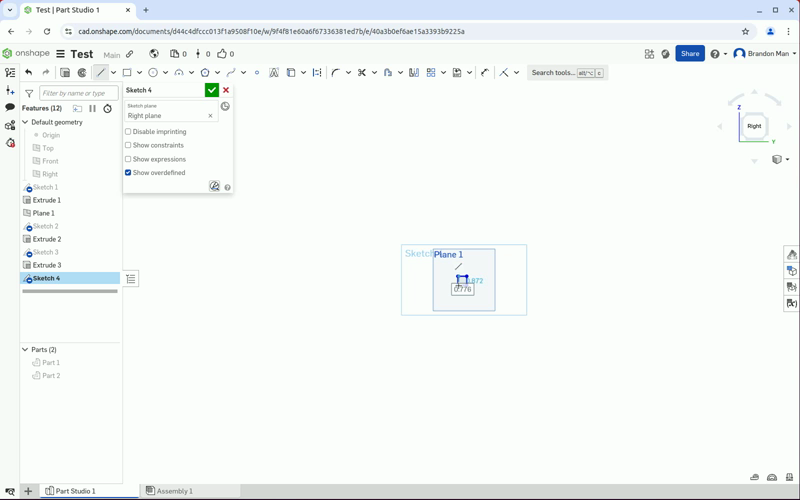
scroll(6)
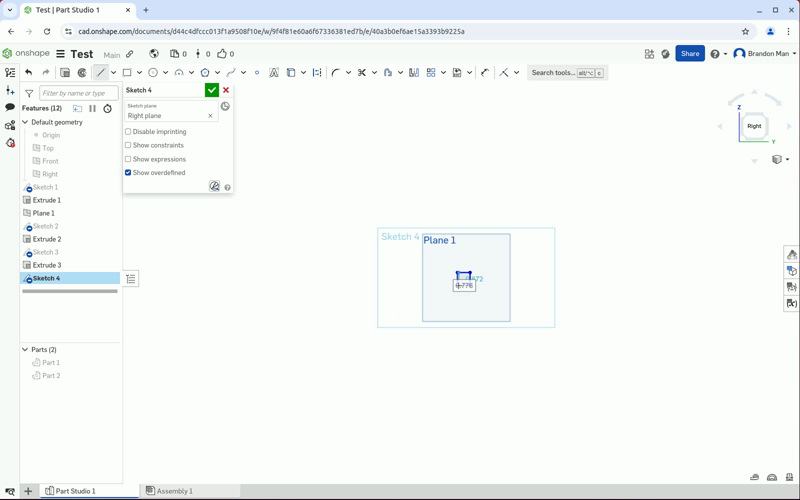
scroll(6)
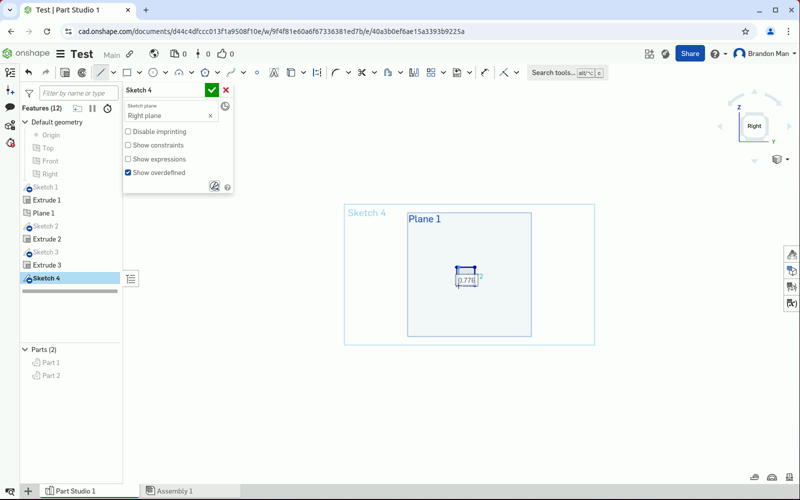
scroll(6)
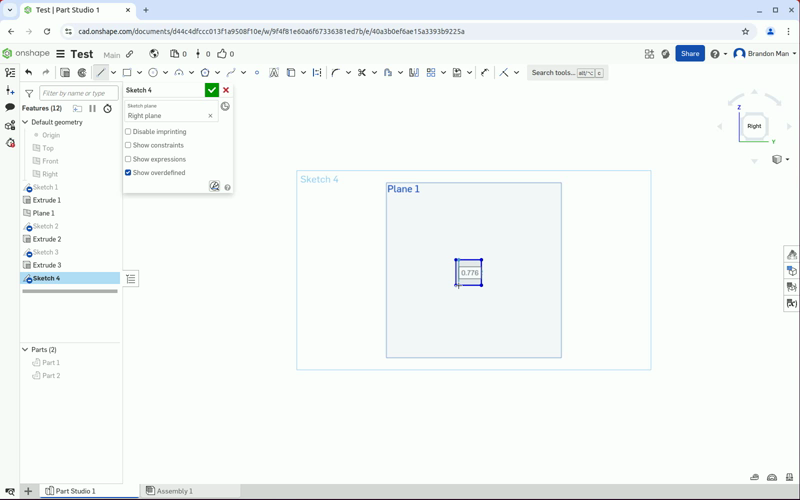
scroll(6)
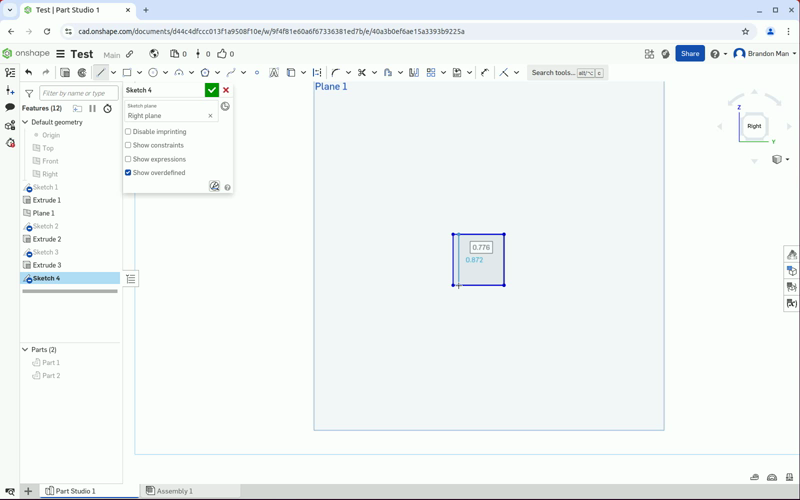
key_up(shift)
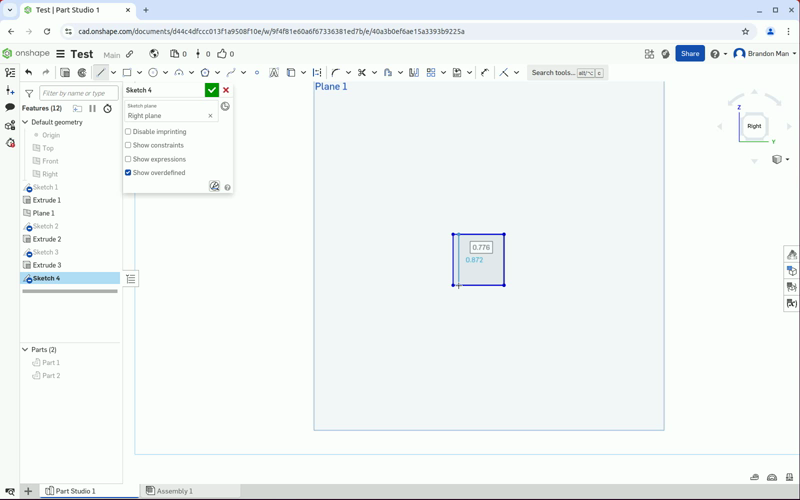
click(458, 285)
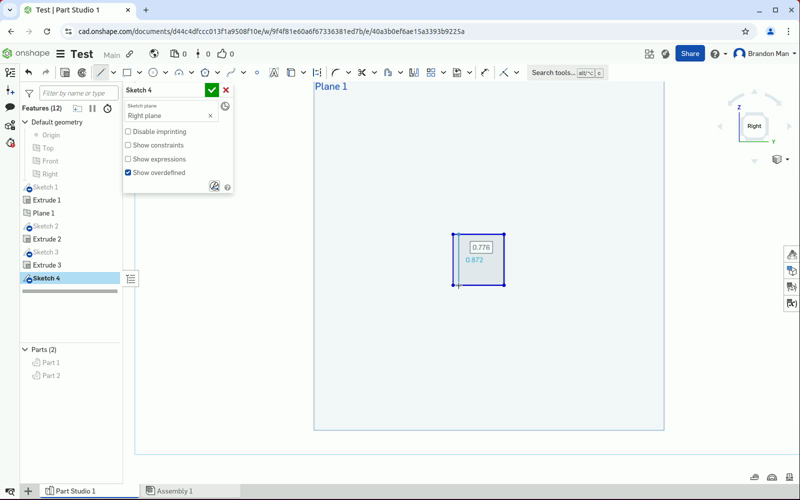
scroll(-6)
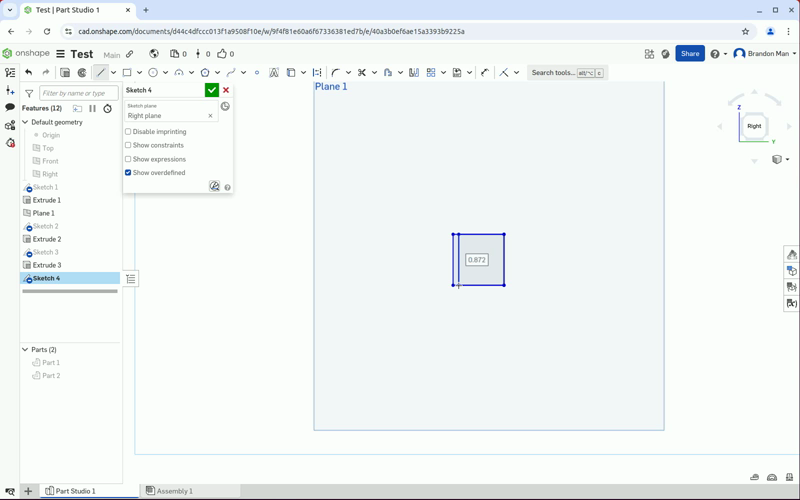
scroll(-6)
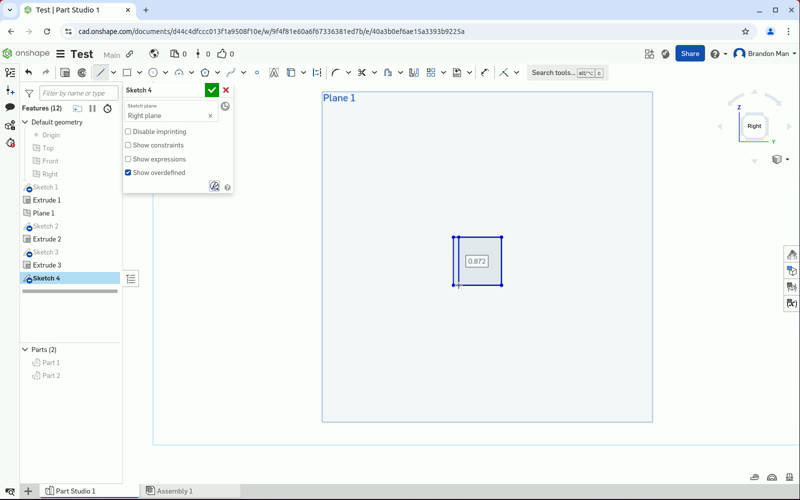
scroll(-6)
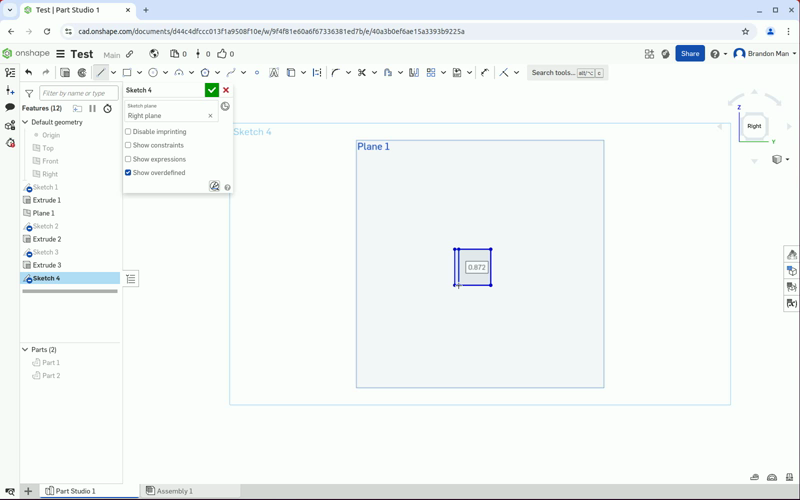
scroll(-6)
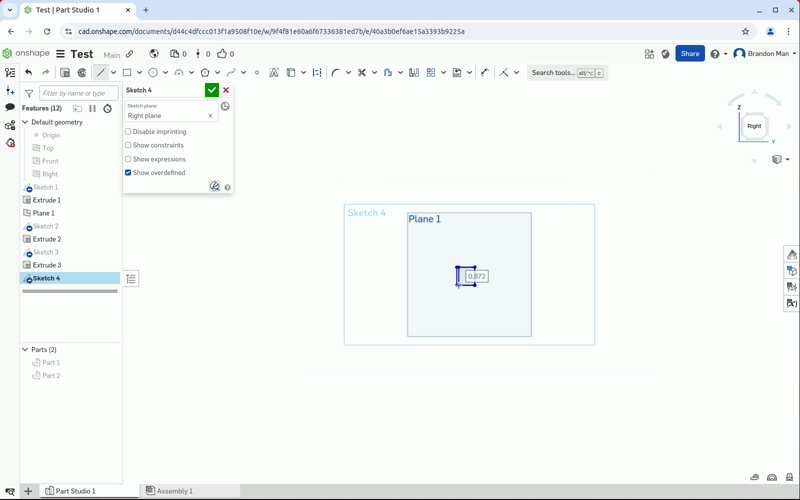
scroll(-6)
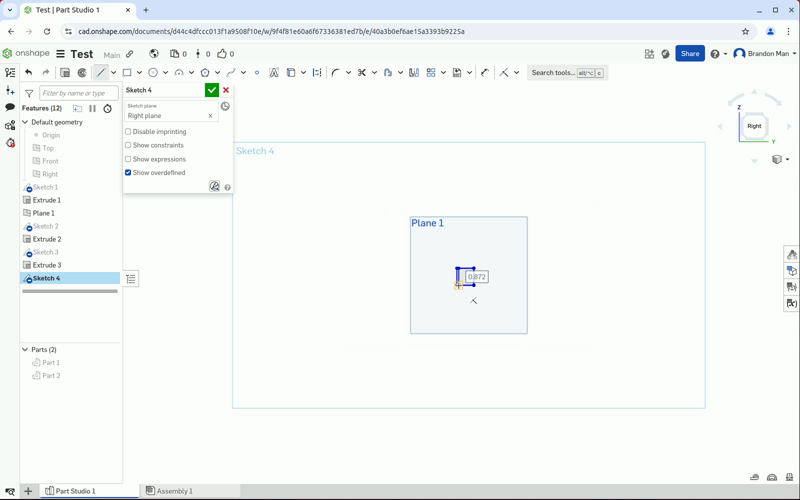
scroll(-6)
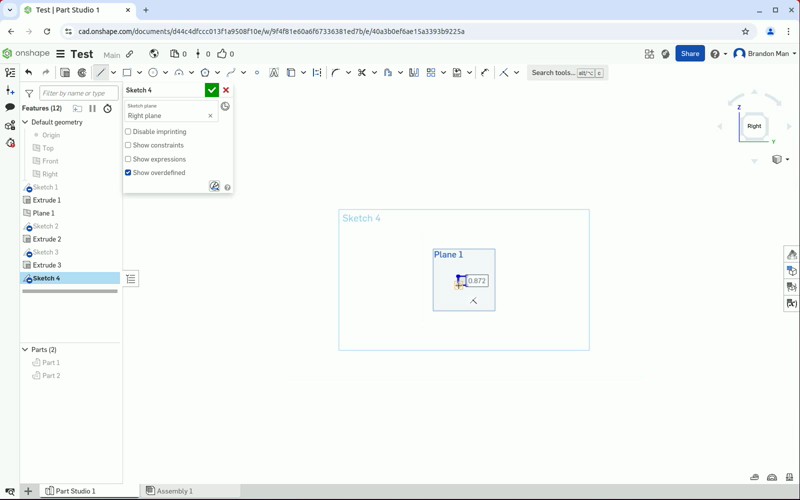
scroll(-6)
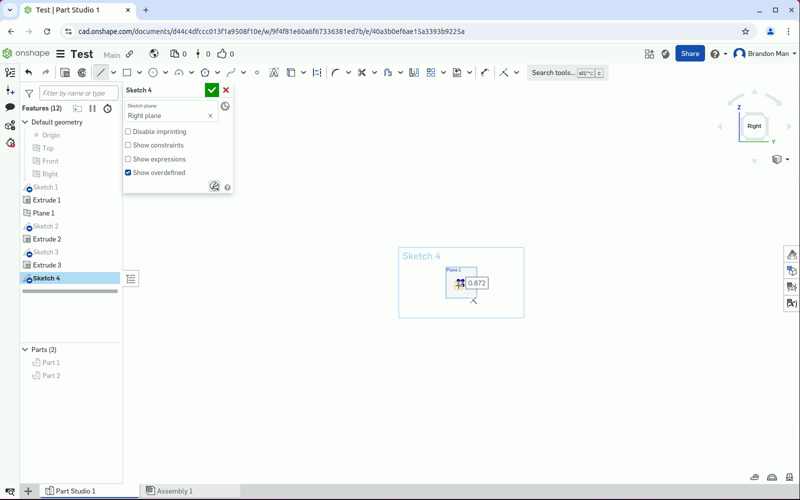
key(esc)
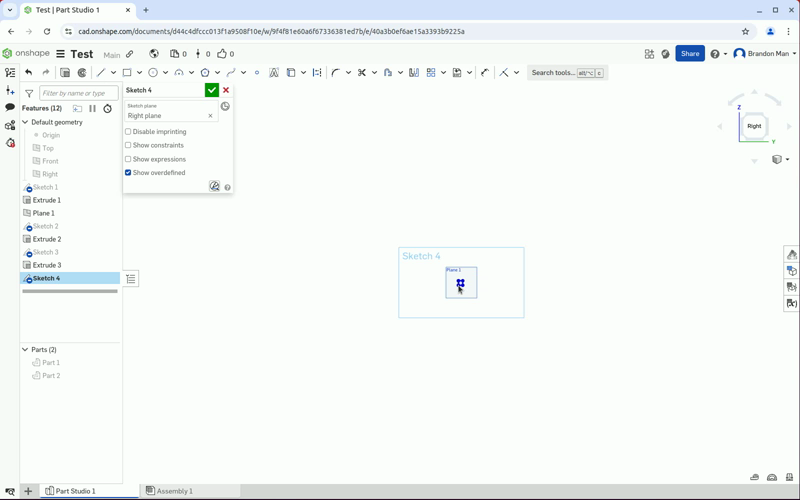
mouse_move(461, 285)
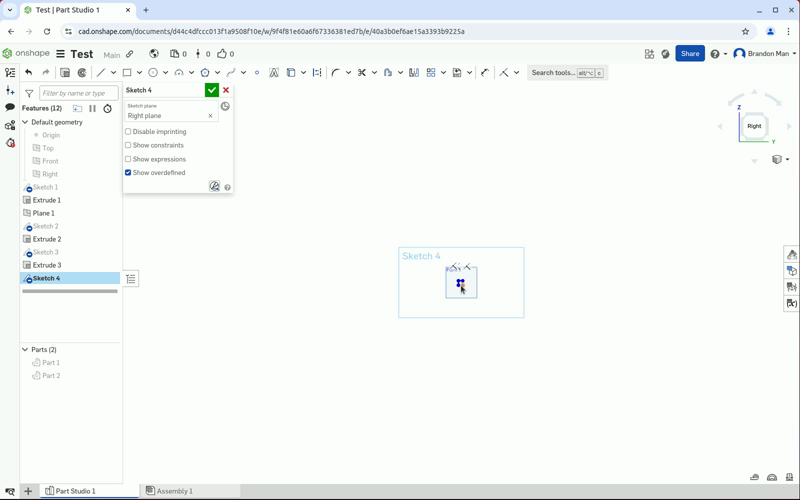
scroll(6)
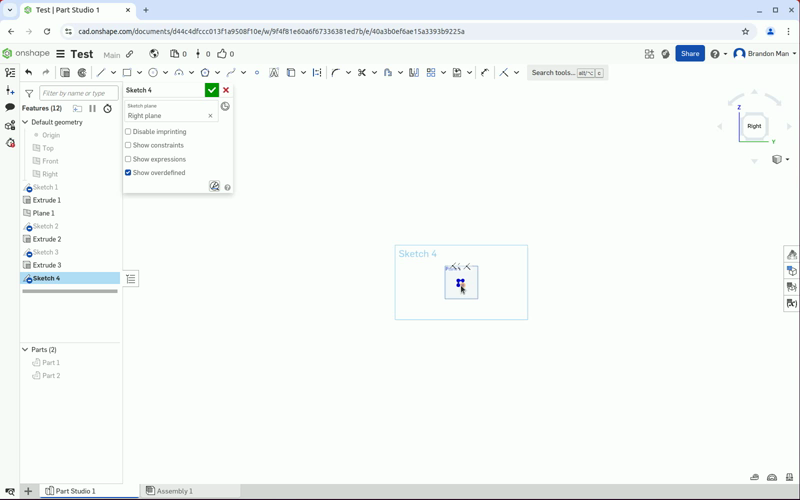
scroll(6)
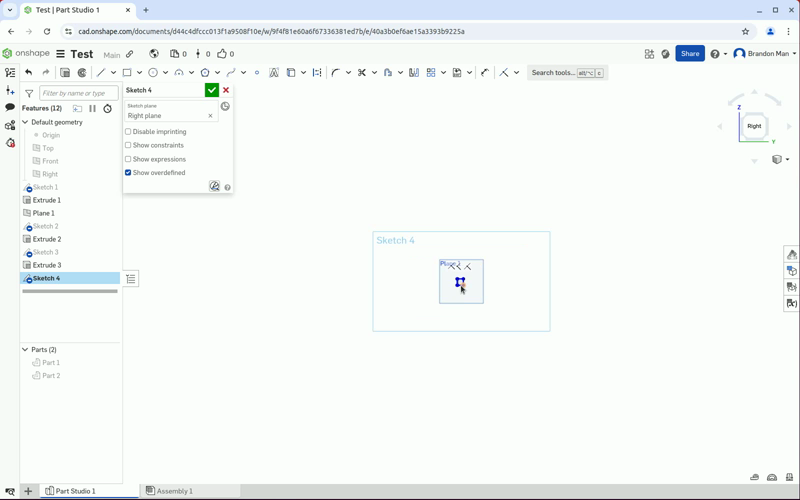
scroll(6)
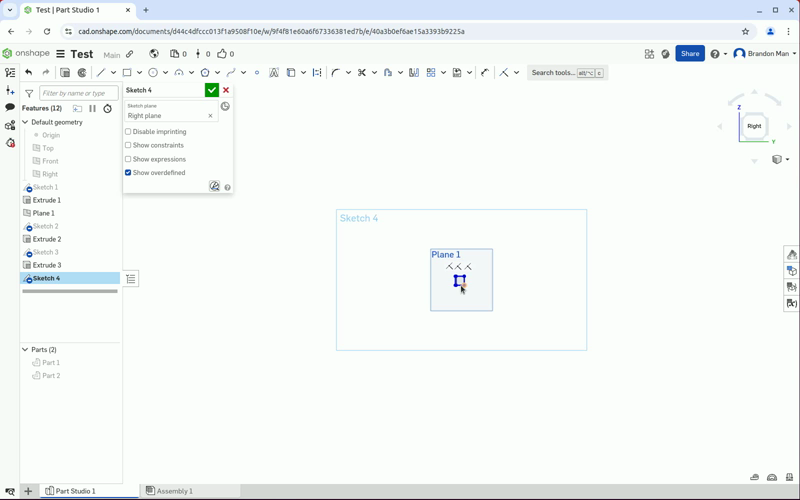
scroll(6)
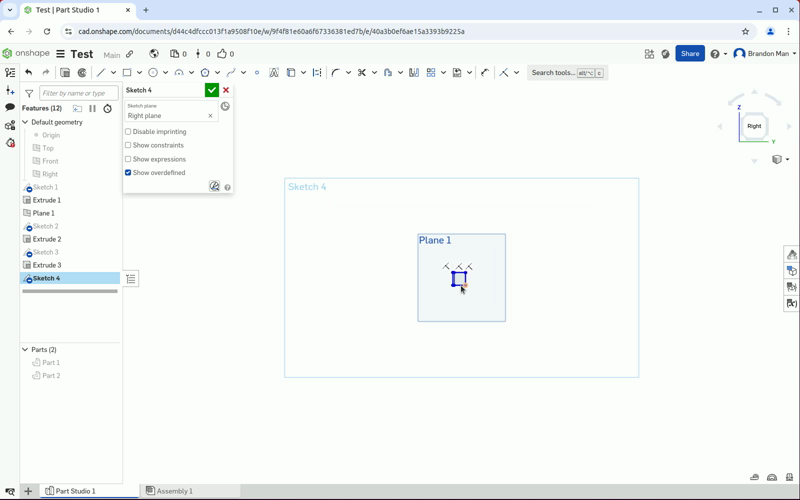
scroll(6)
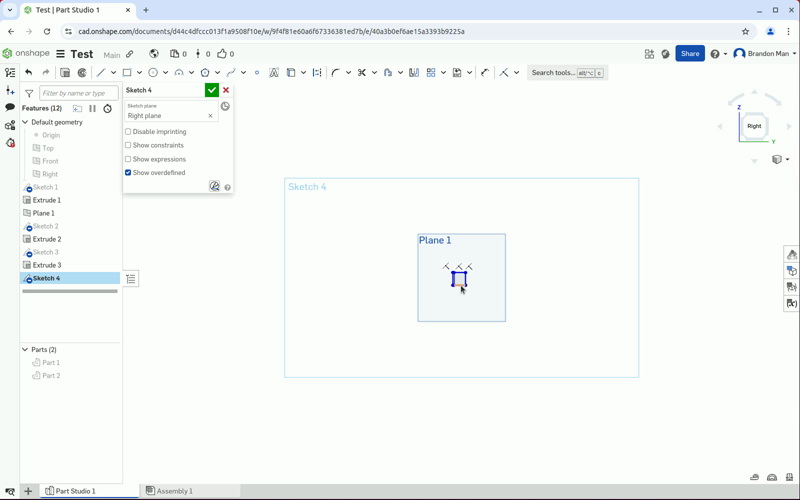
scroll(6)
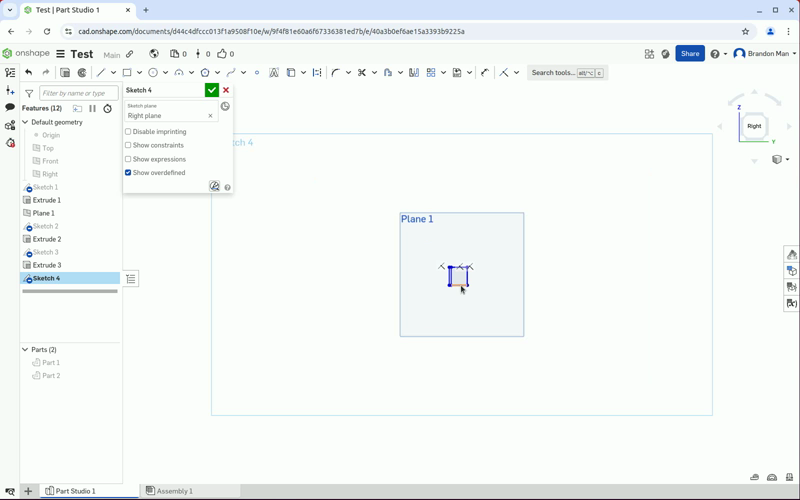
scroll(6)
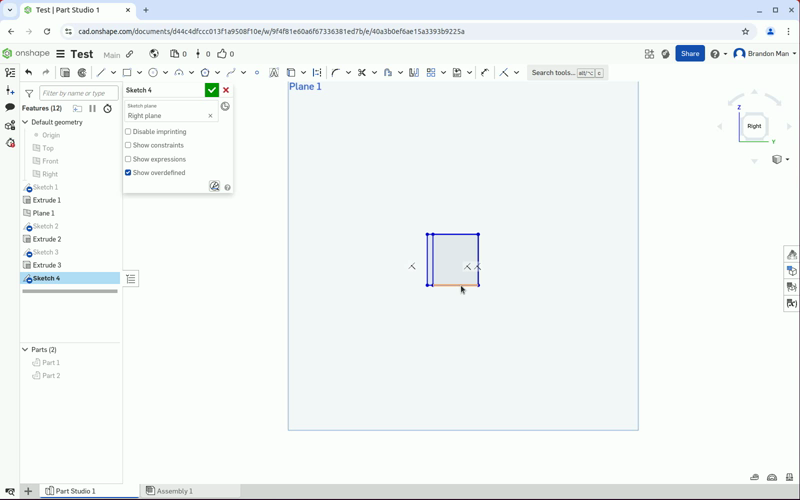
click(461, 285)
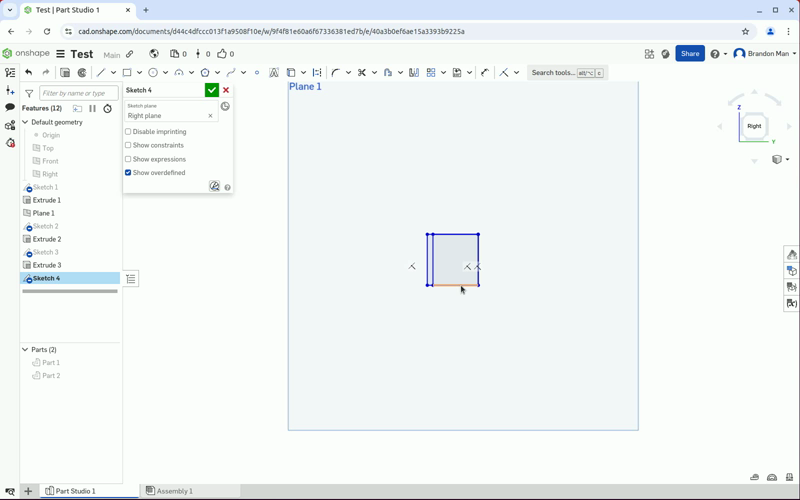
scroll(-6)
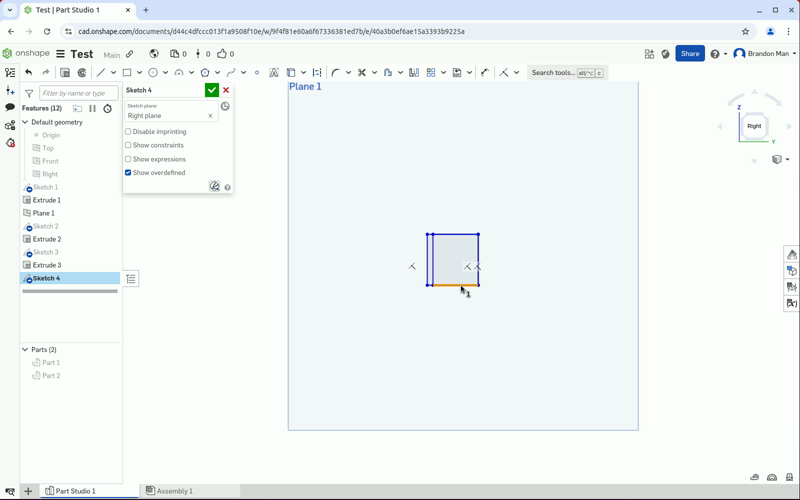
scroll(-6)
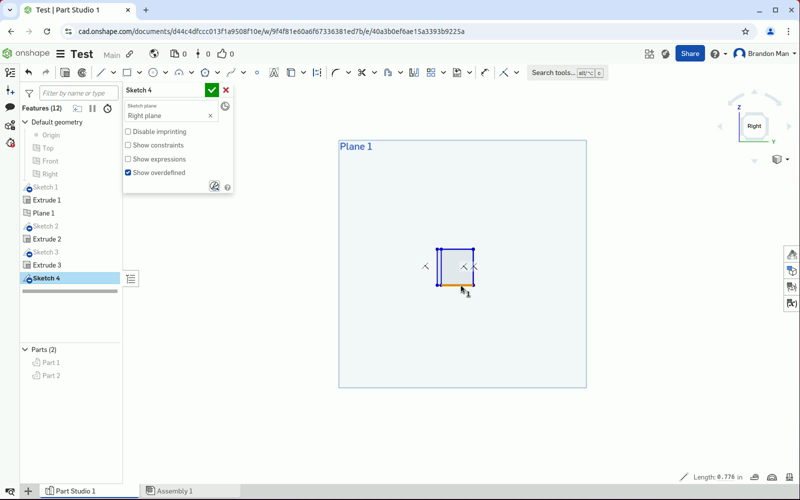
scroll(-6)
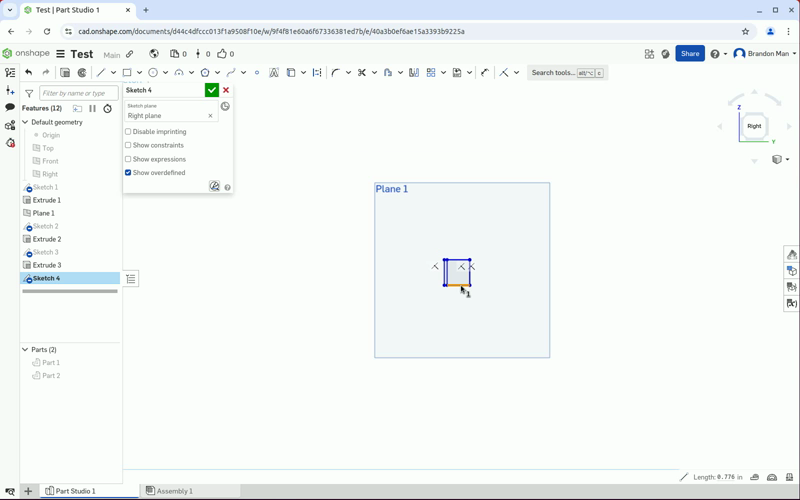
scroll(-6)
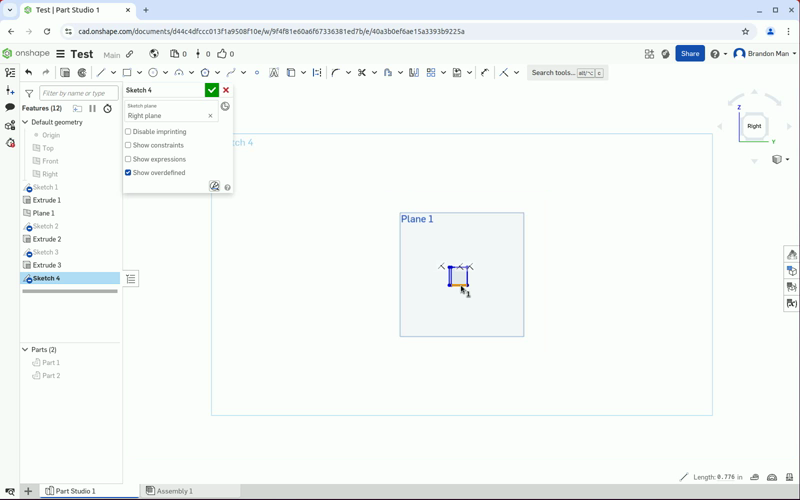
scroll(-6)
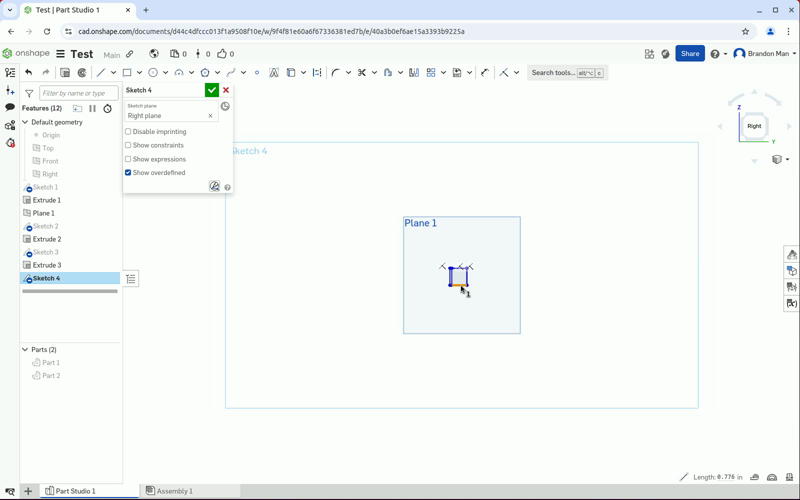
scroll(-6)
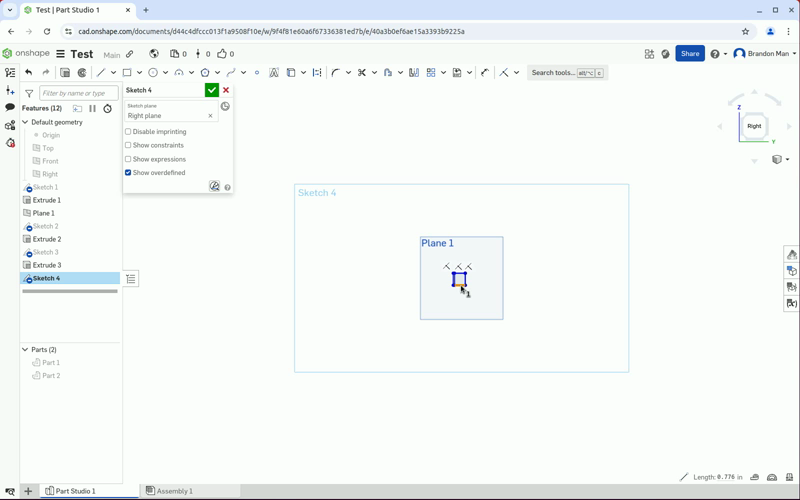
scroll(-6)
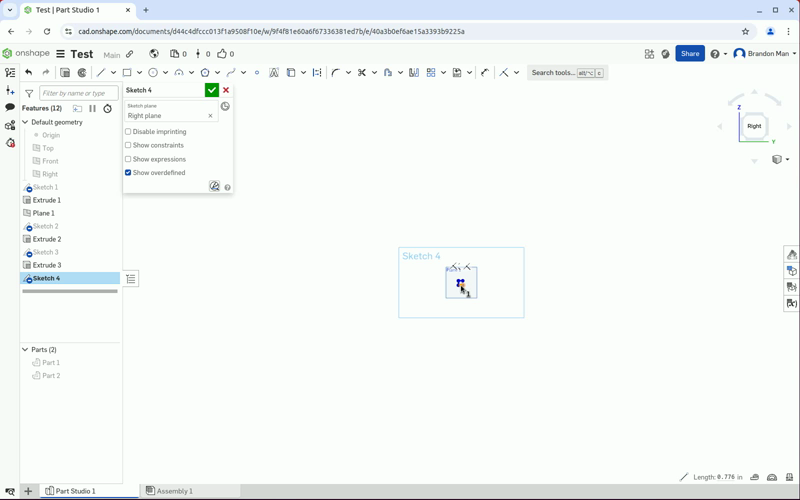
mouse_move(73, 352)
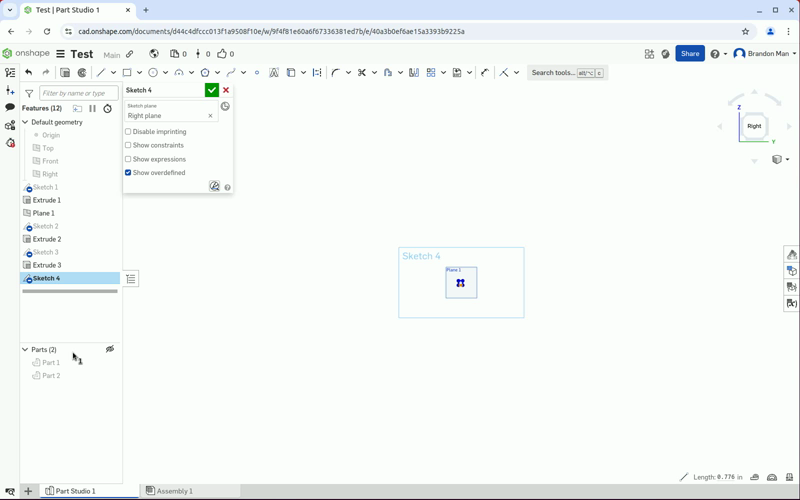
key(shift+y)
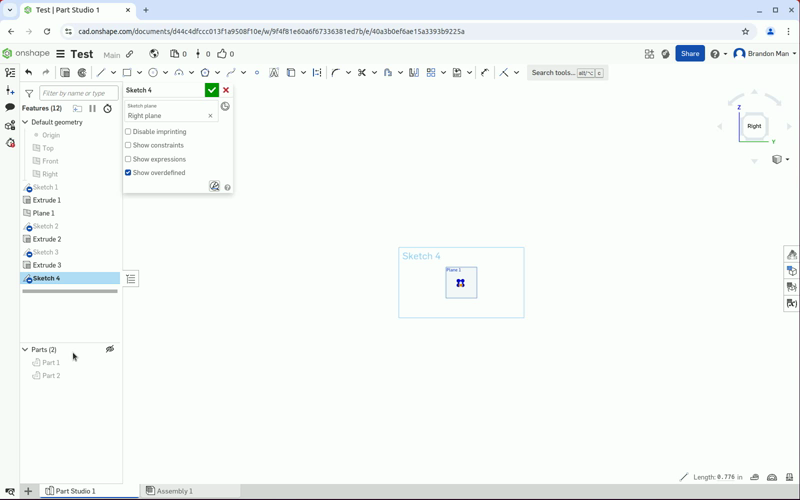
key(shift+e)
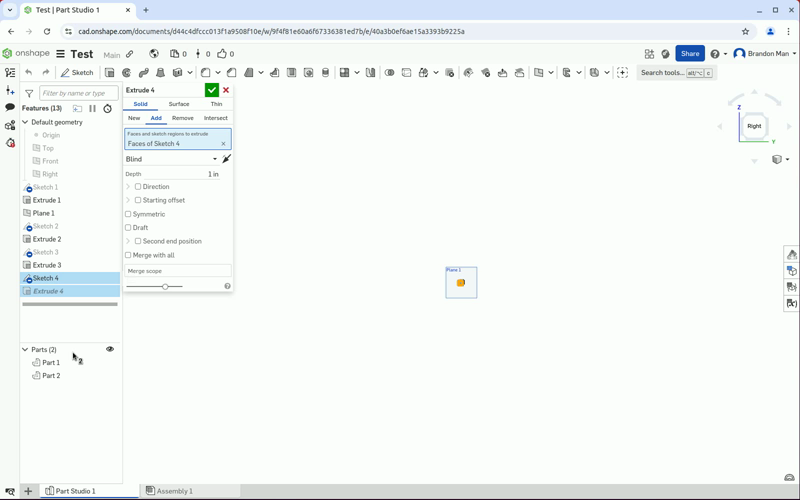
mouse_move(143, 106)
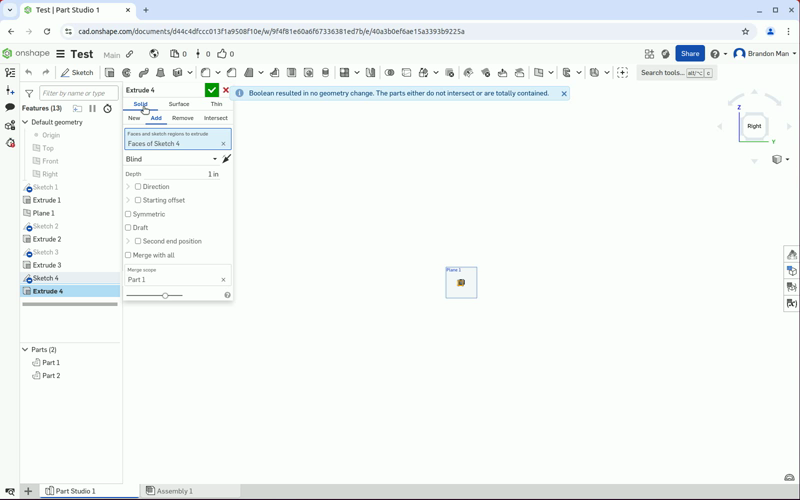
click(143, 106)
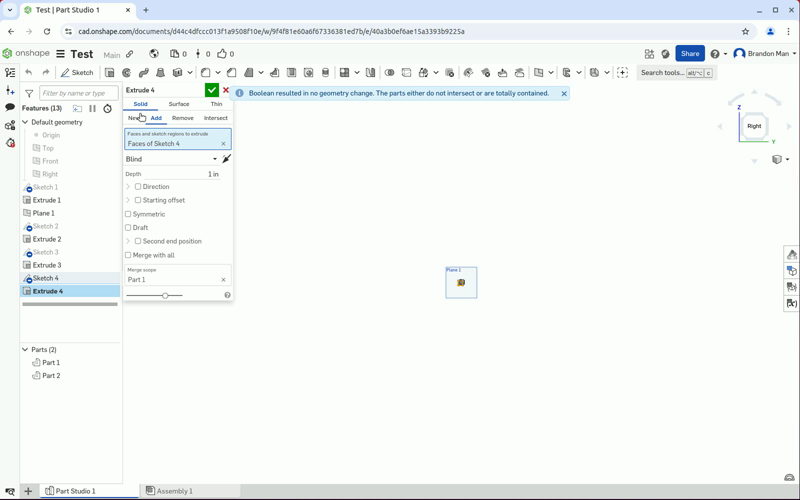
mouse_move(137, 120)
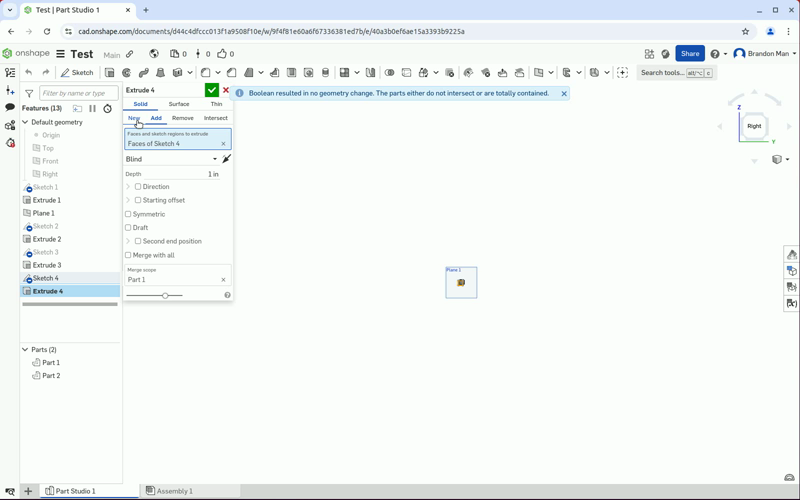
click(137, 120)
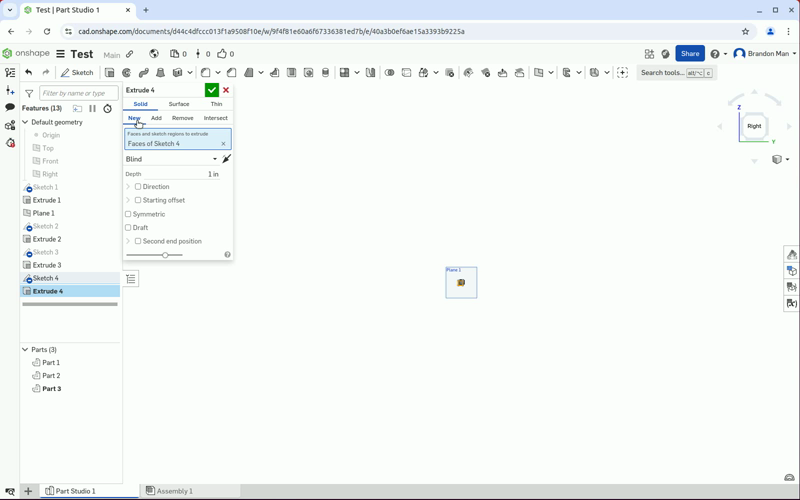
key(tab, 4)
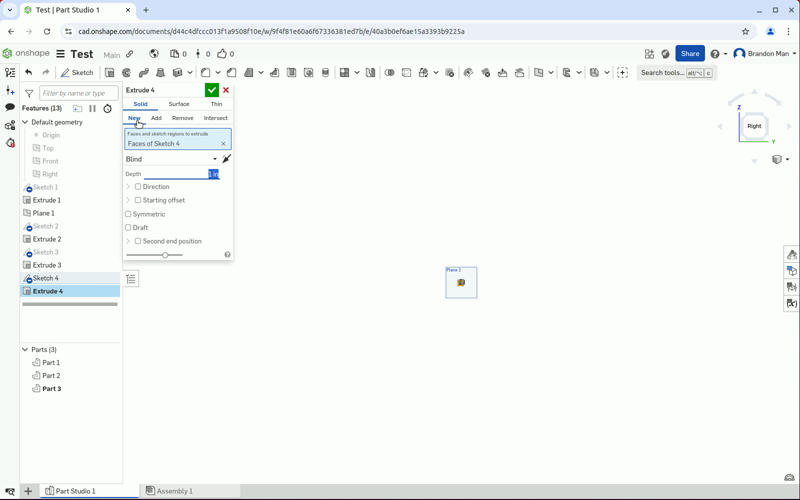
text(-0.241)
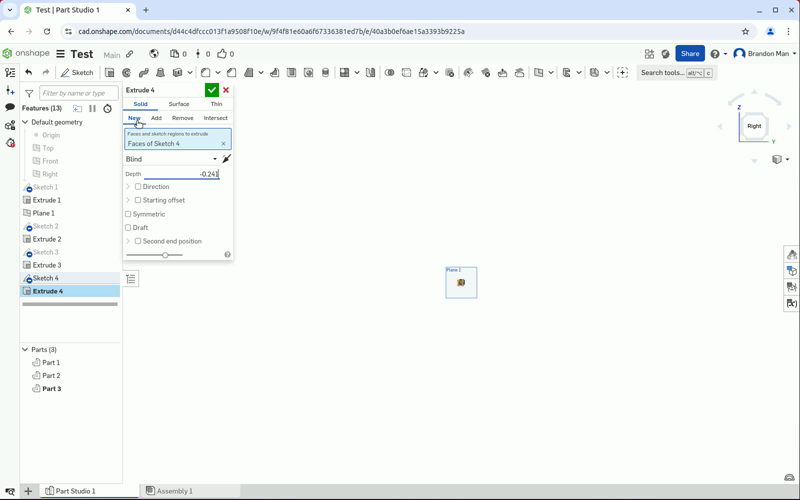
key(enter)
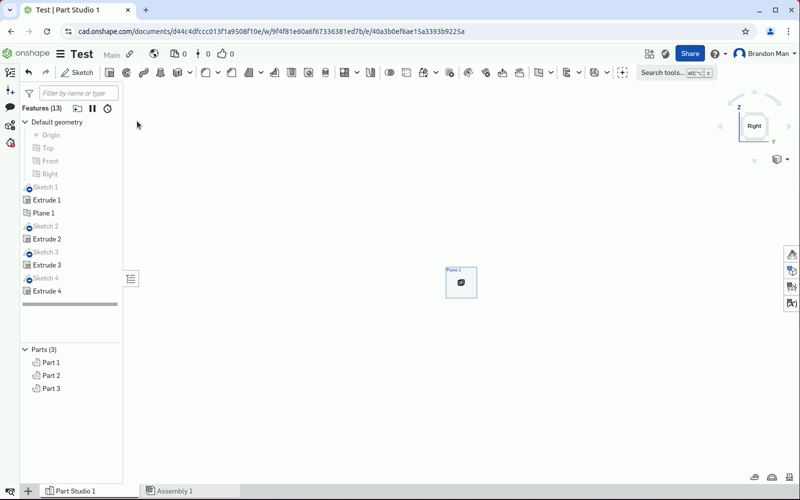
key(shift+h)
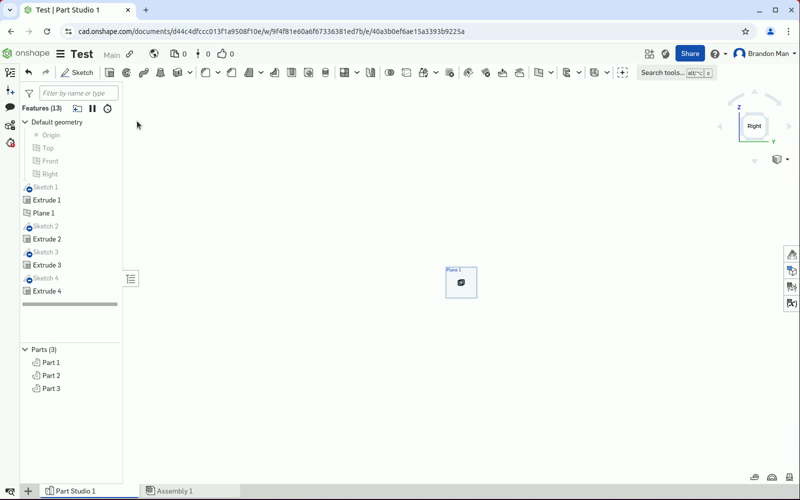
key(shift+h)
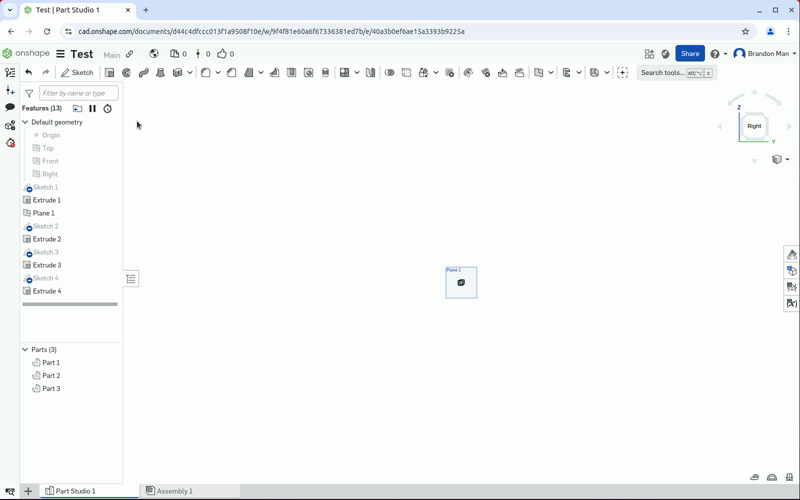
mouse_move(73, 189)
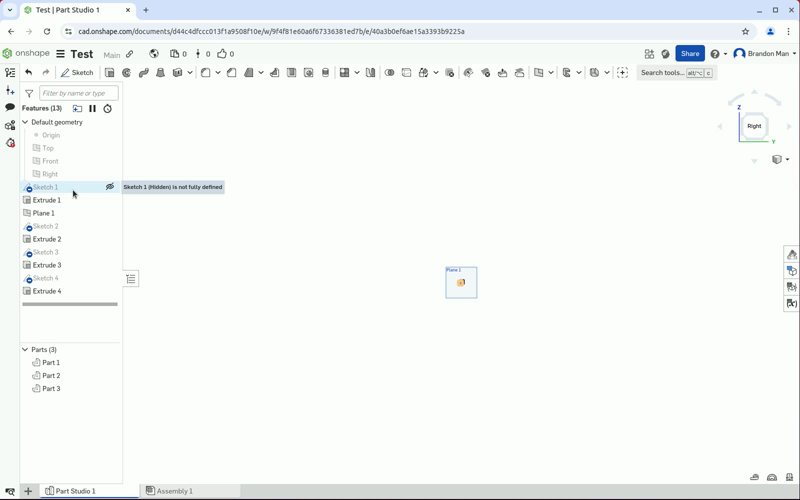
click(73, 189)
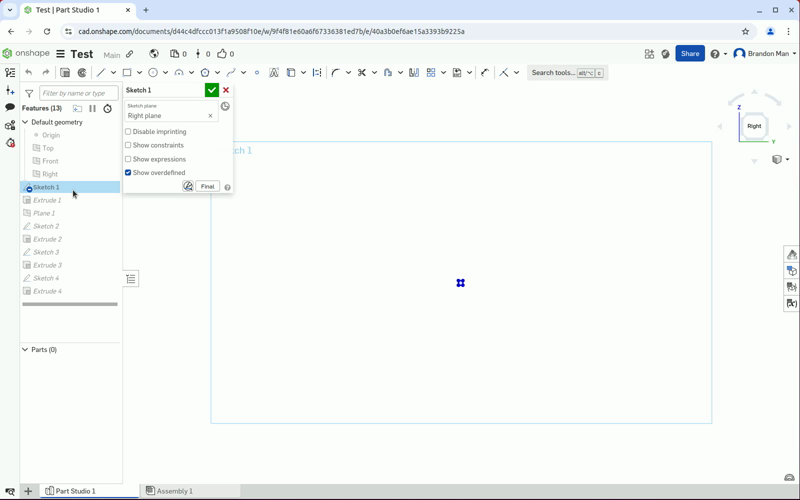
mouse_move(229, 92)
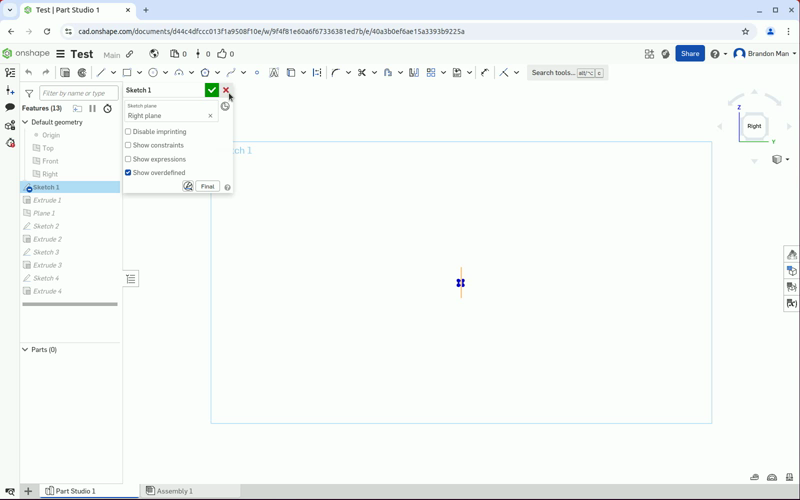
click(229, 92)
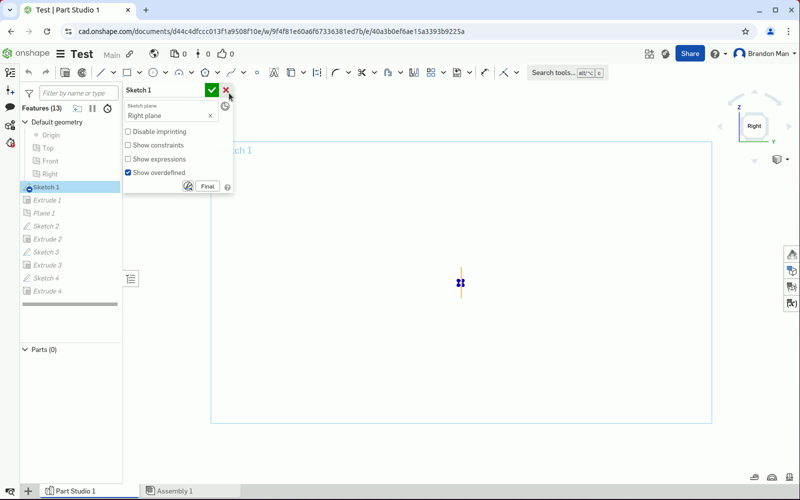
key(shift+s)
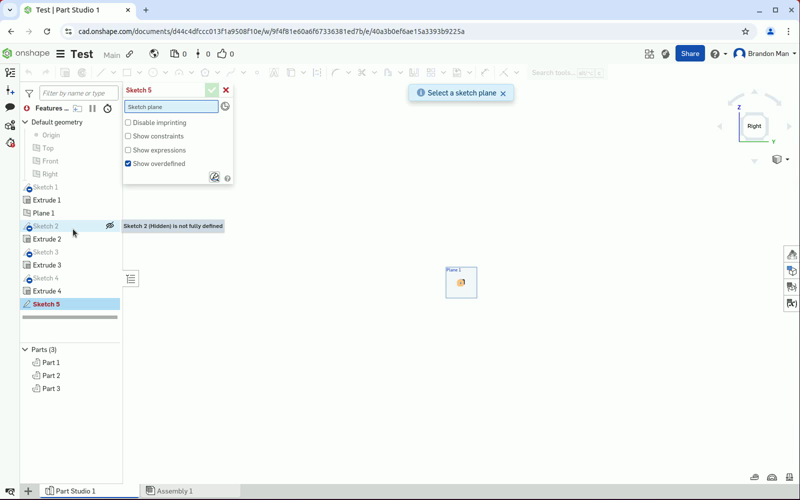
scroll(3)
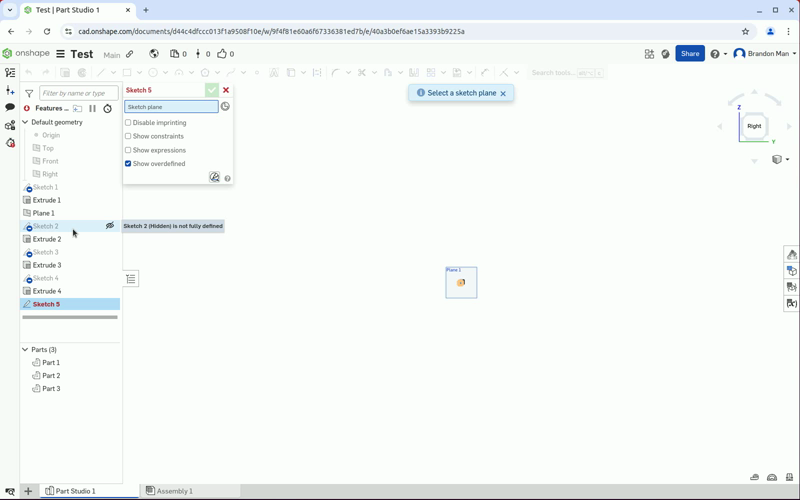
mouse_move(73, 176)
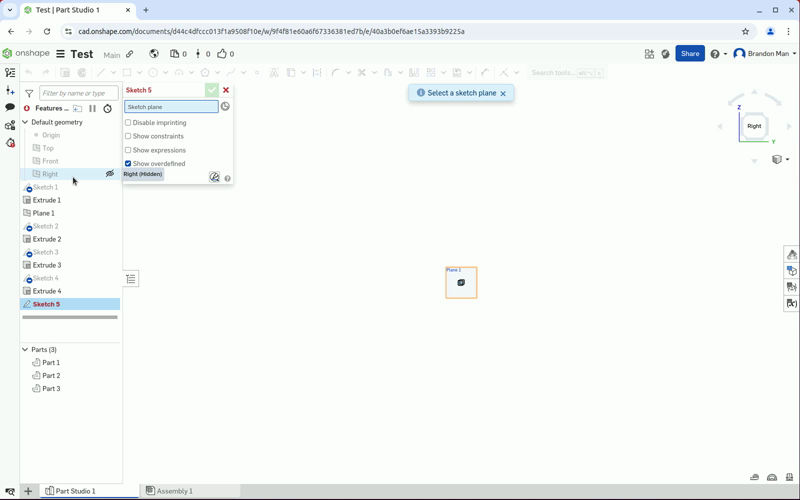
click(73, 176)
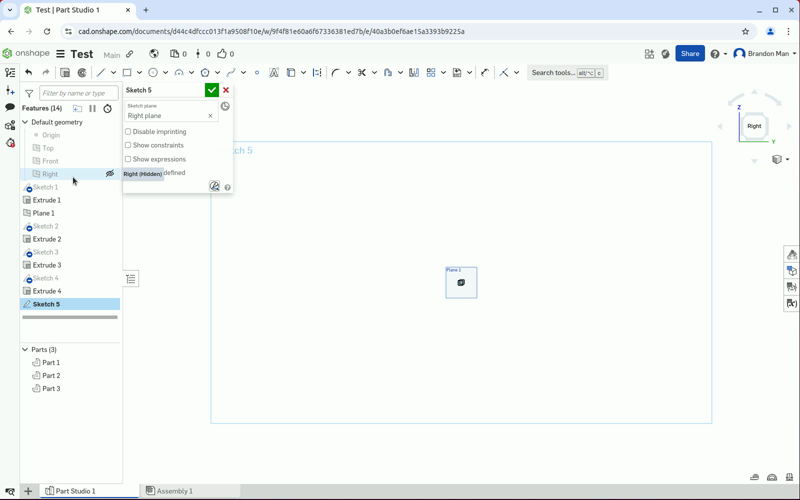
mouse_move(73, 352)
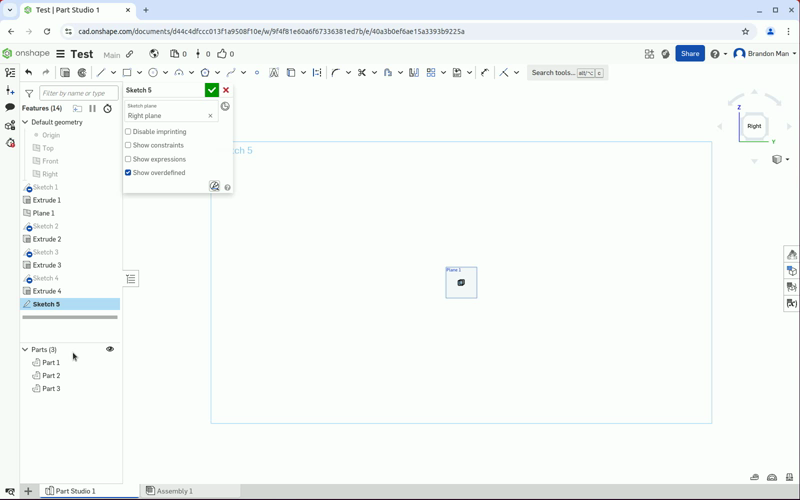
key(y)
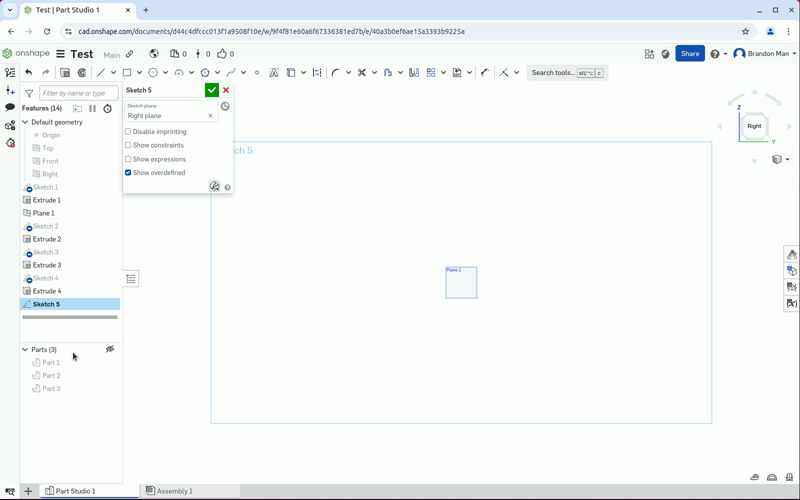
key(l)
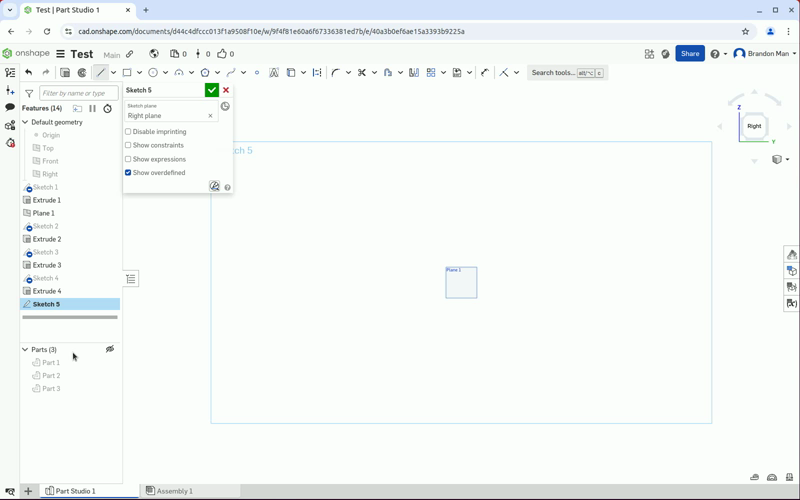
key_down(shift)
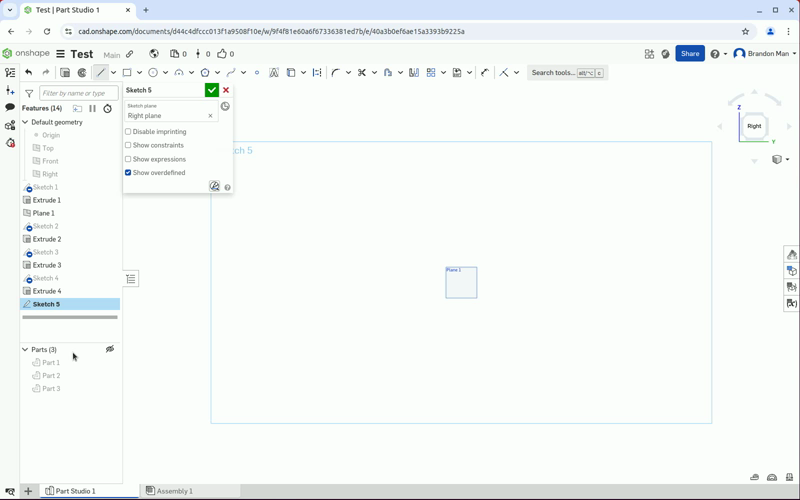
mouse_move(459, 284)
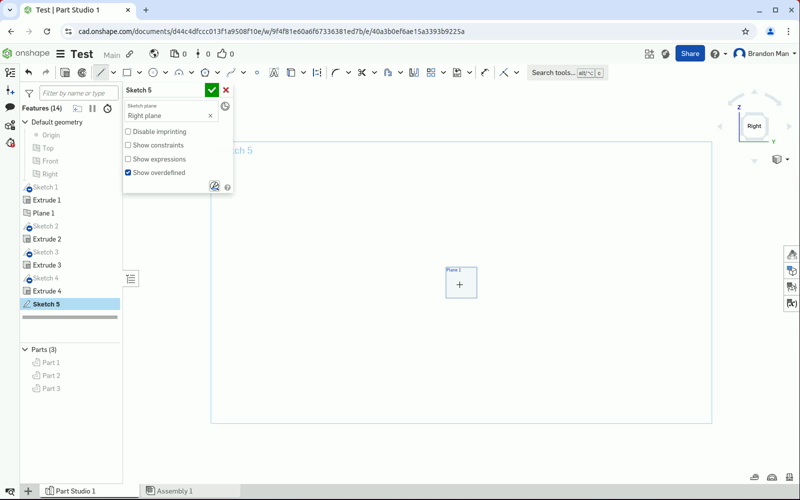
click(459, 284)
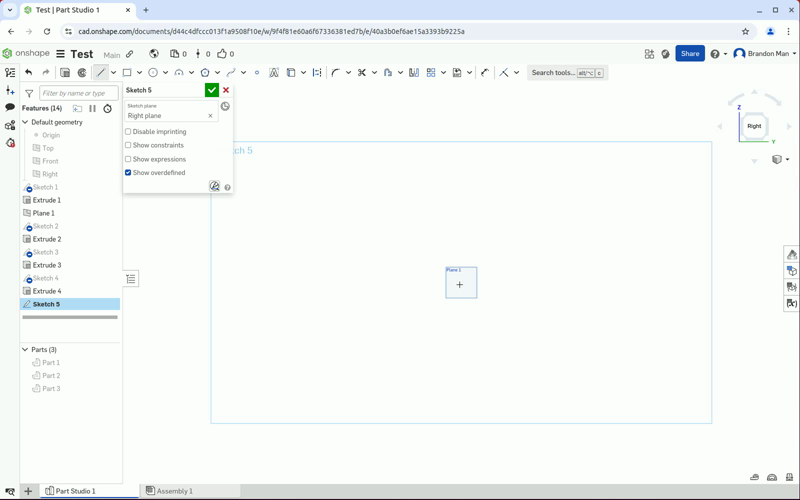
key_up(shift)
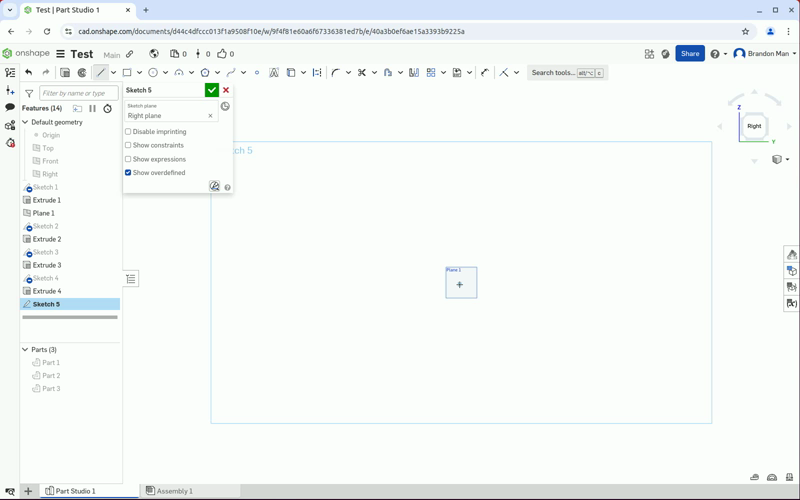
key_down(shift)
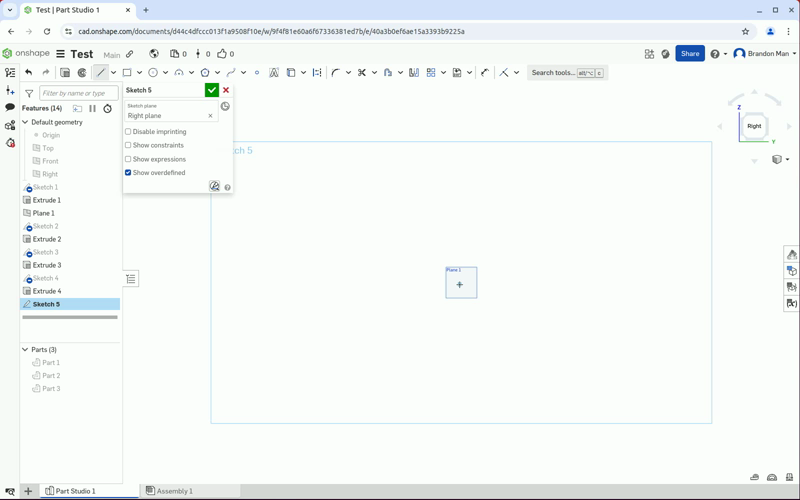
mouse_move(489, 284)
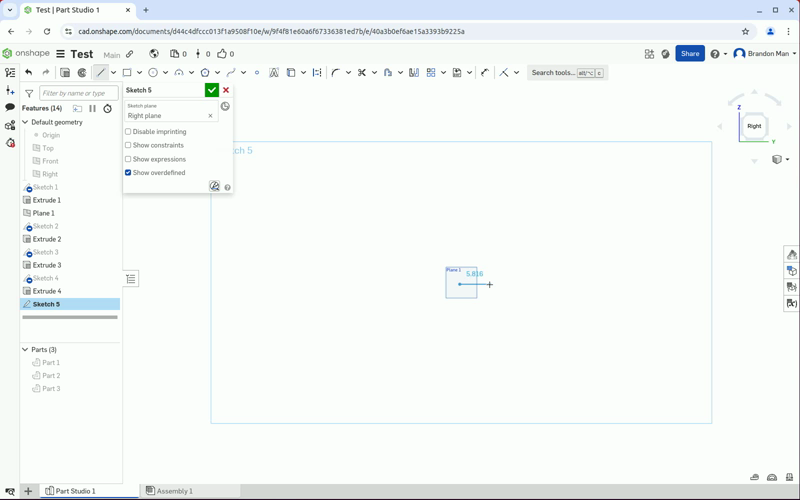
mouse_move(464, 284)
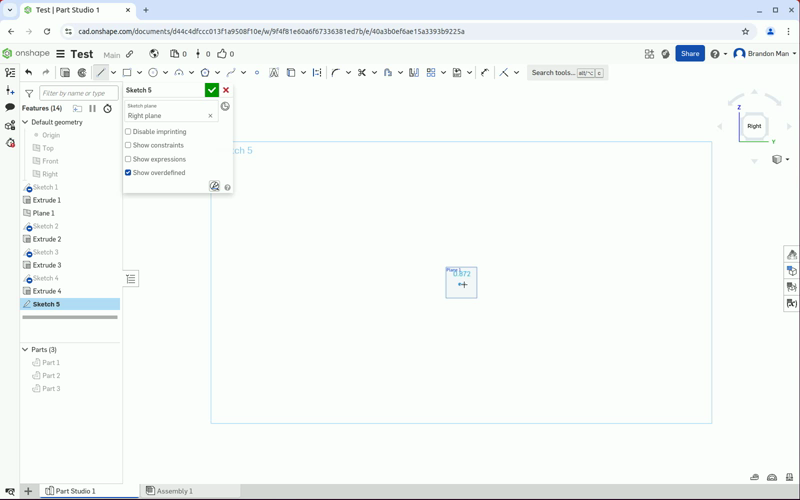
scroll(6)
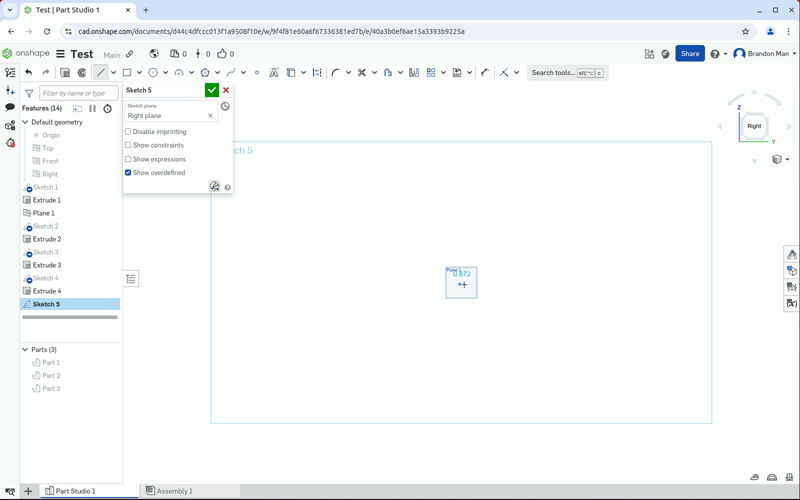
scroll(6)
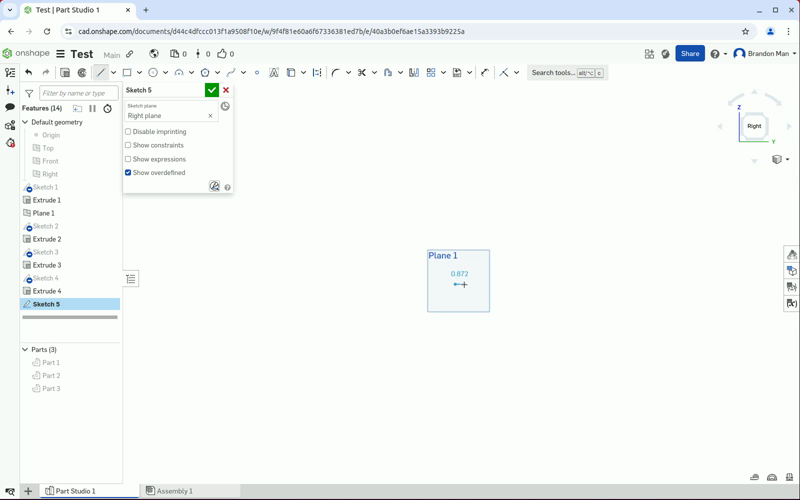
scroll(6)
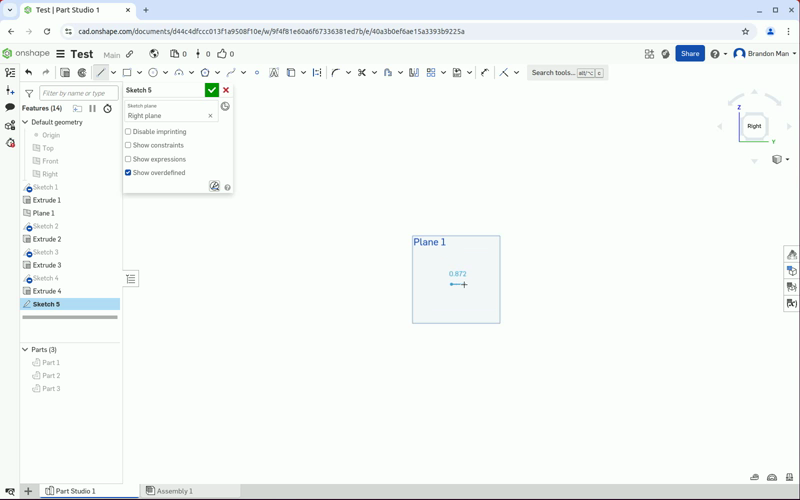
scroll(6)
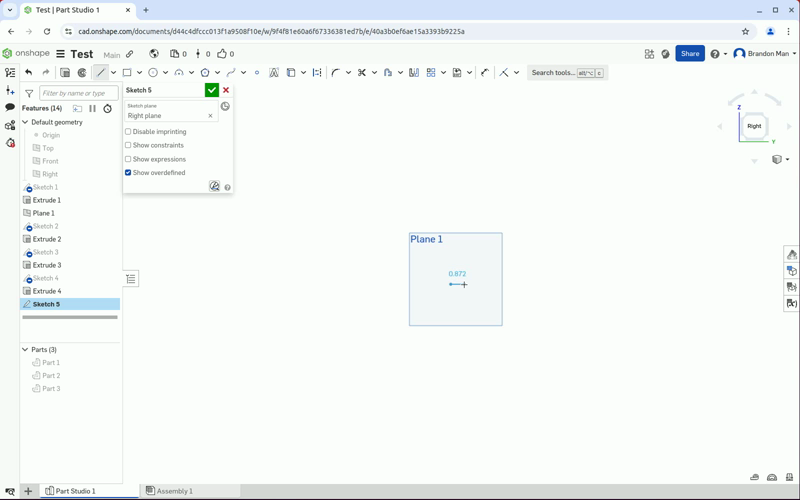
scroll(6)
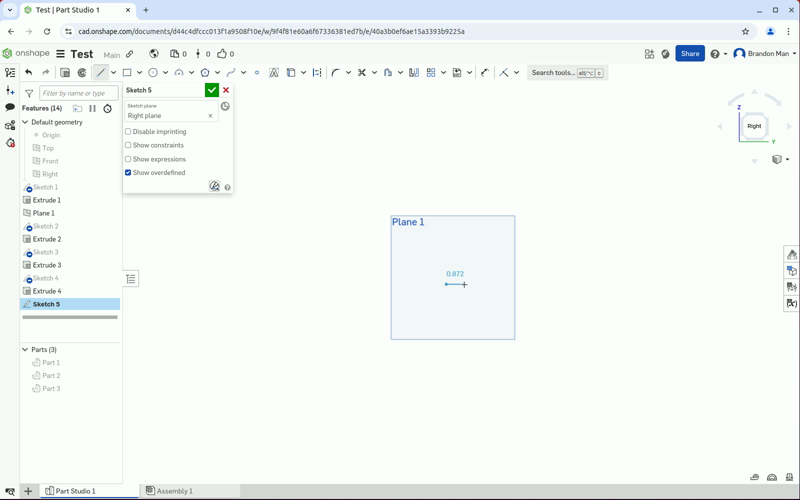
scroll(6)
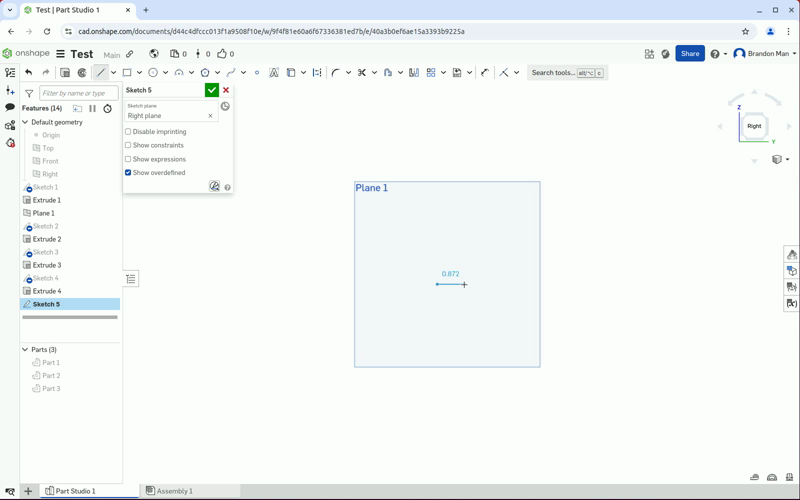
scroll(6)
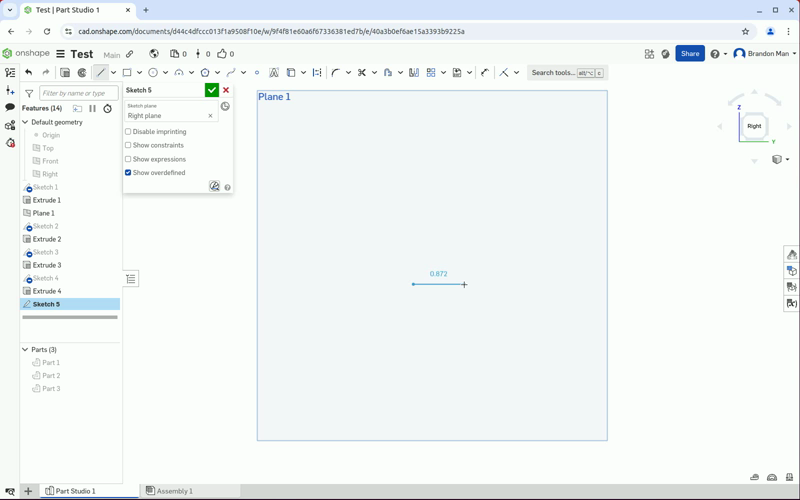
click(464, 284)
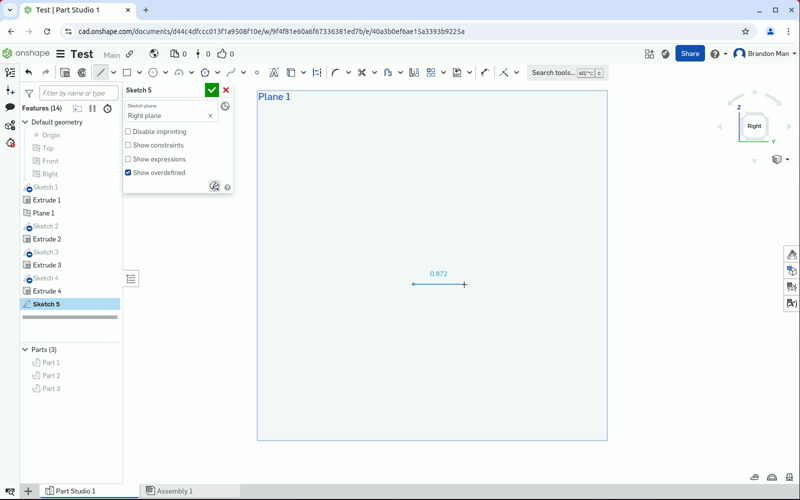
scroll(-6)
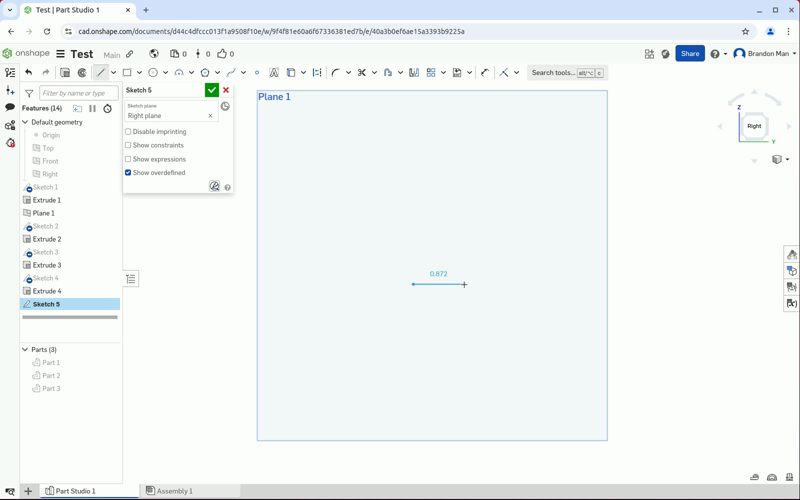
scroll(-6)
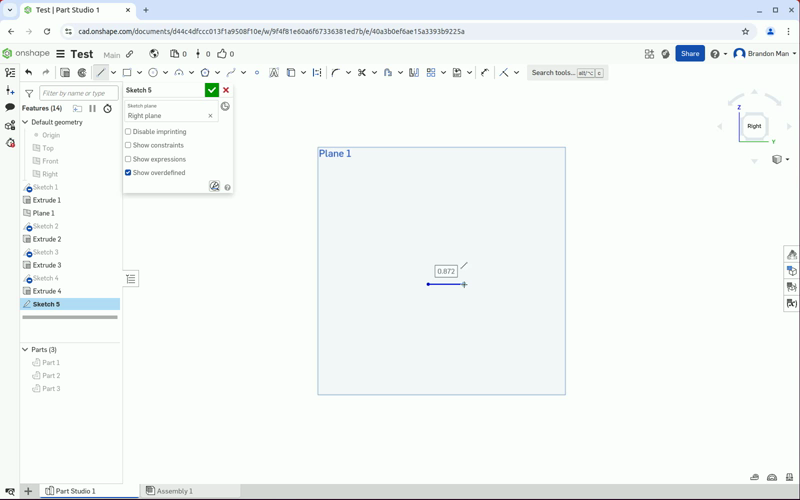
scroll(-6)
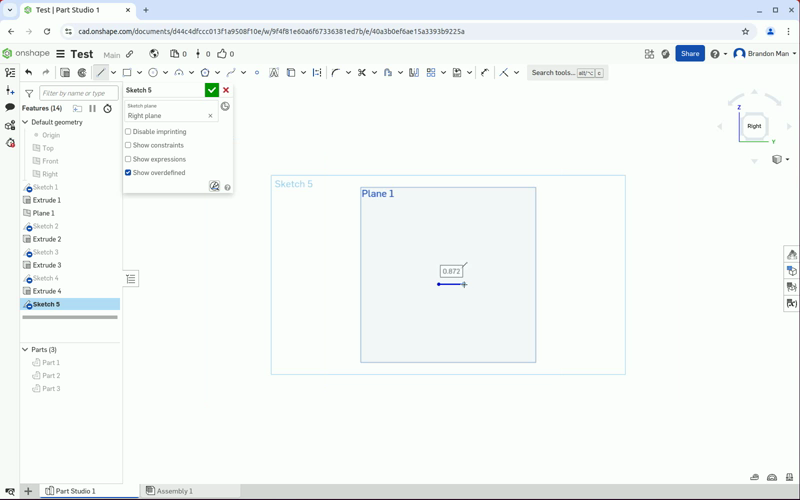
scroll(-6)
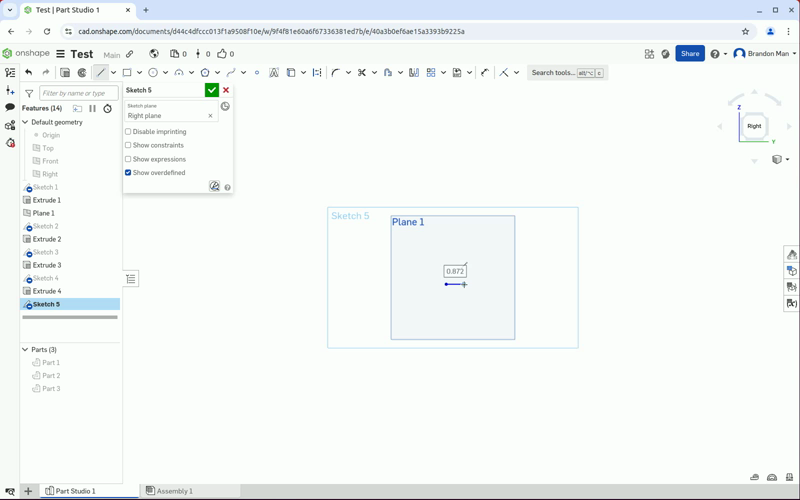
scroll(-6)
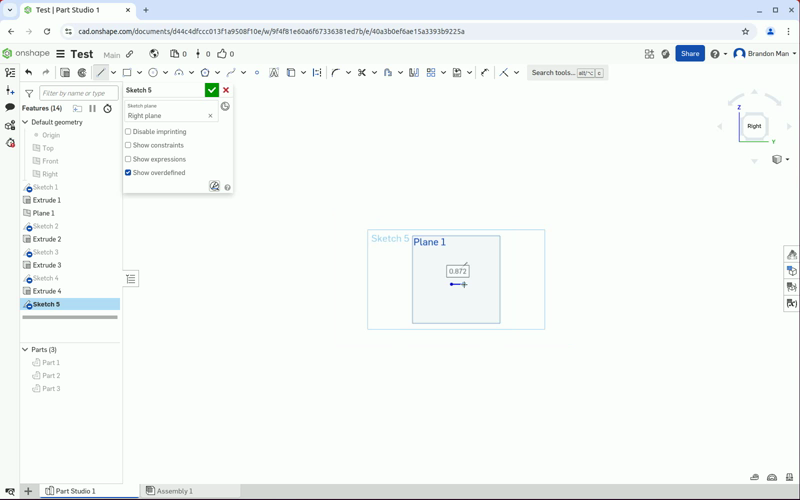
scroll(-6)
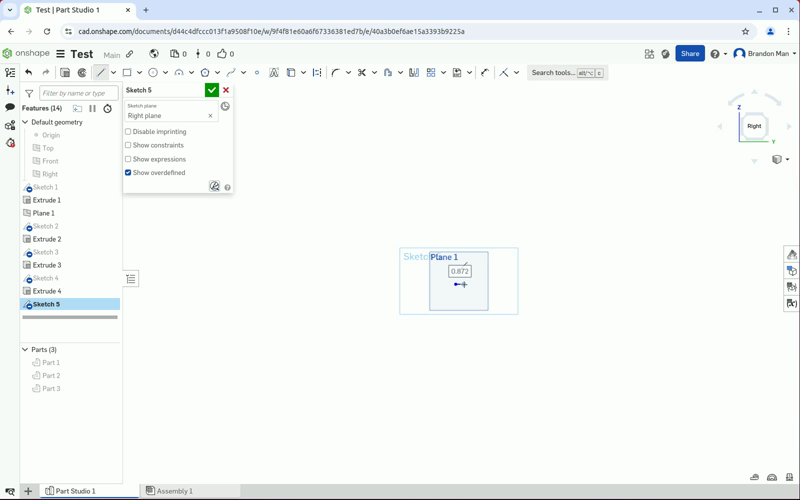
scroll(-6)
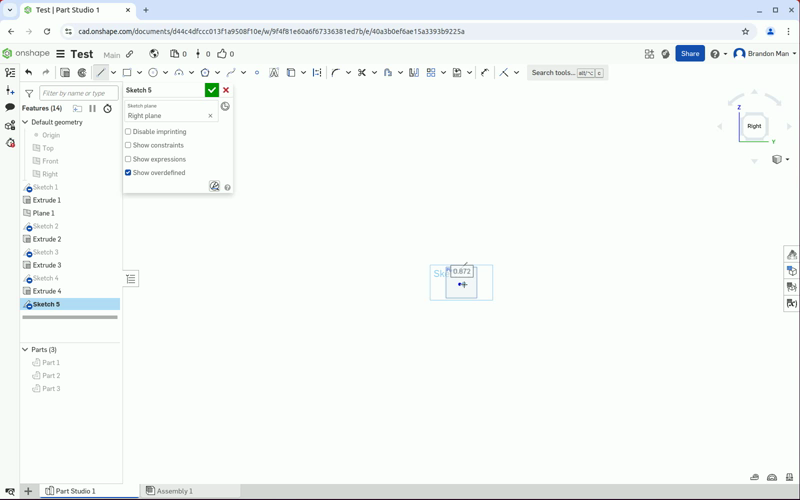
key_up(shift)
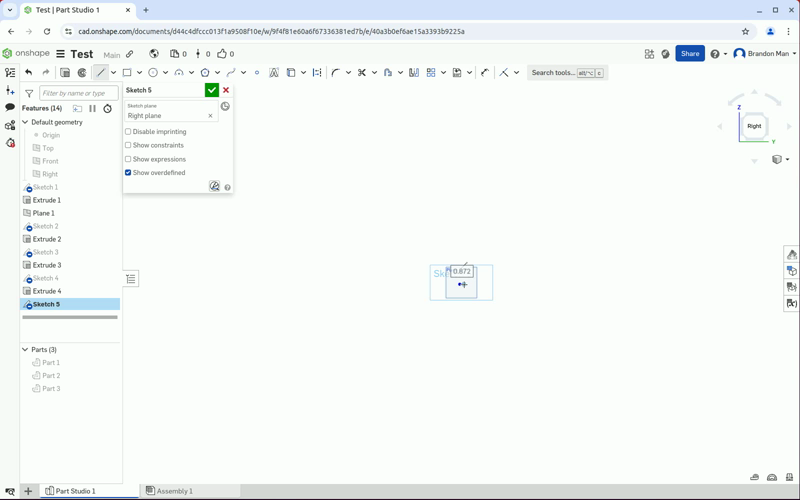
key_down(shift)
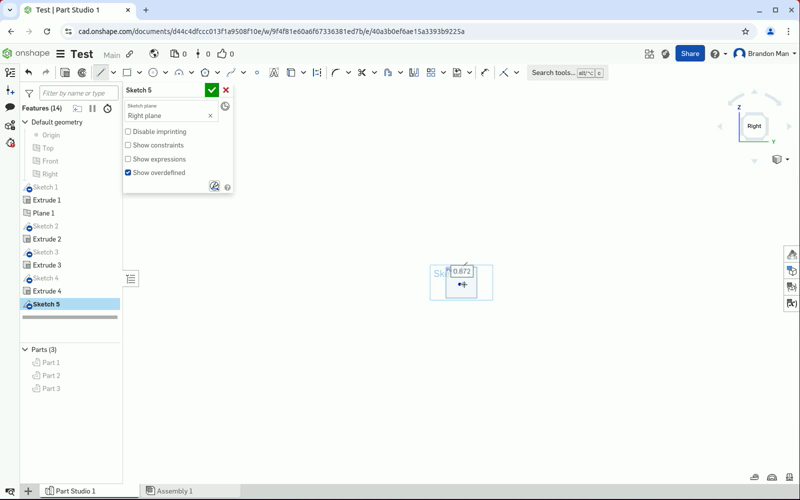
mouse_move(494, 284)
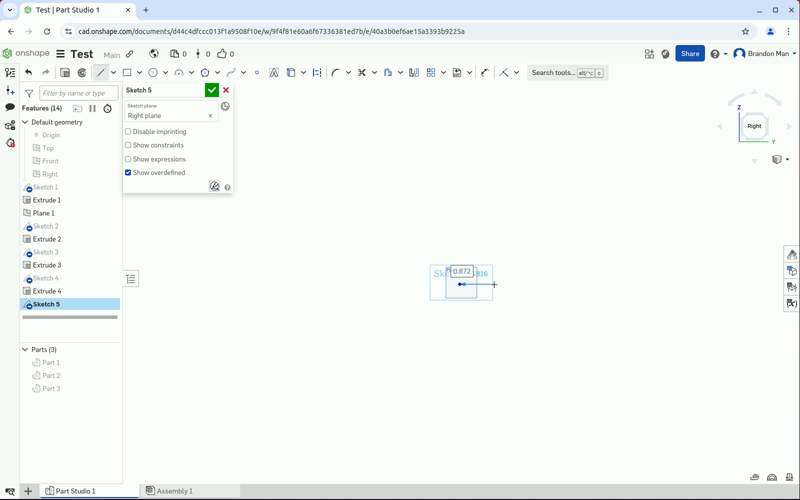
mouse_move(464, 279)
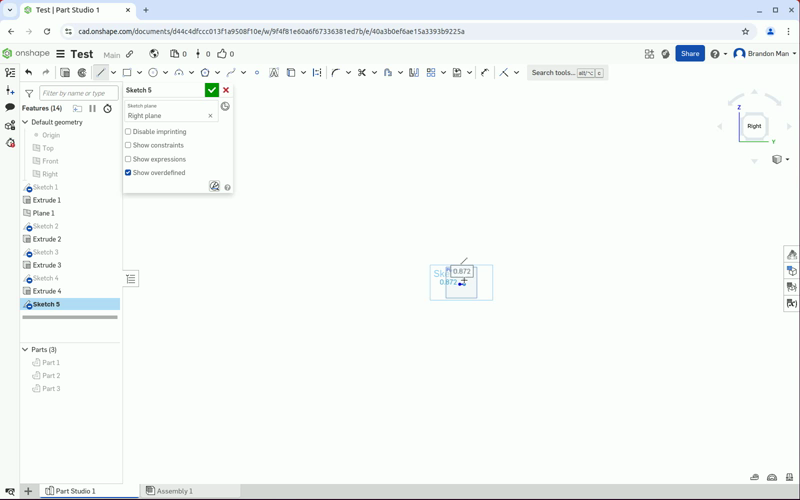
scroll(6)
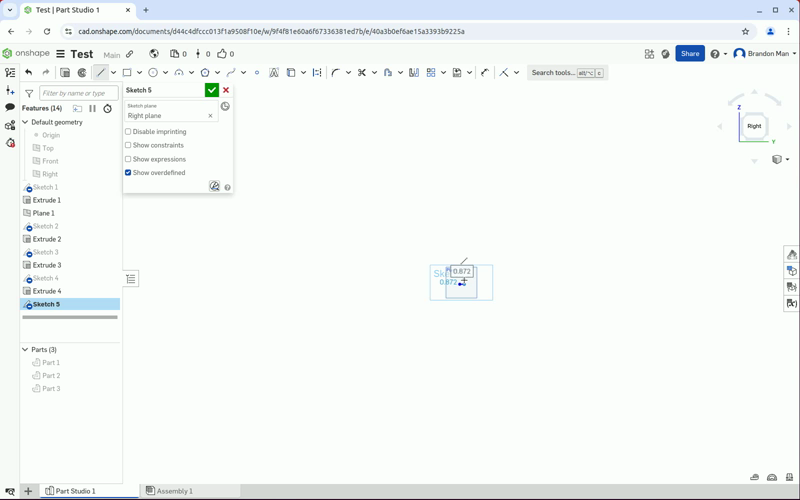
scroll(6)
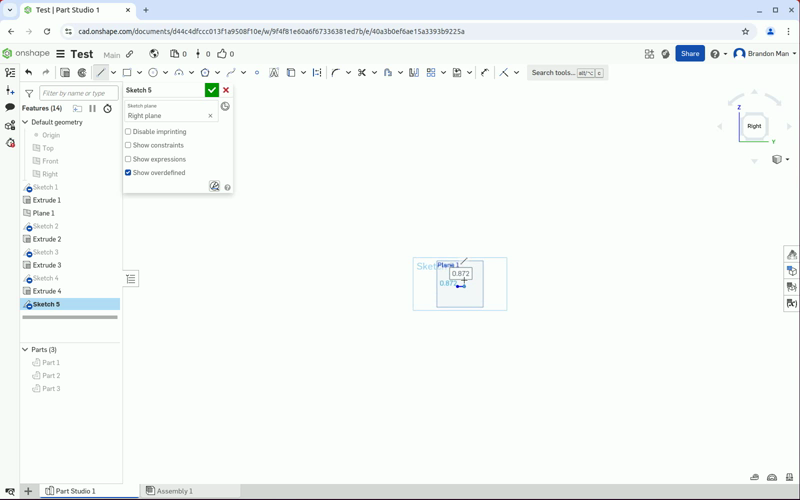
scroll(6)
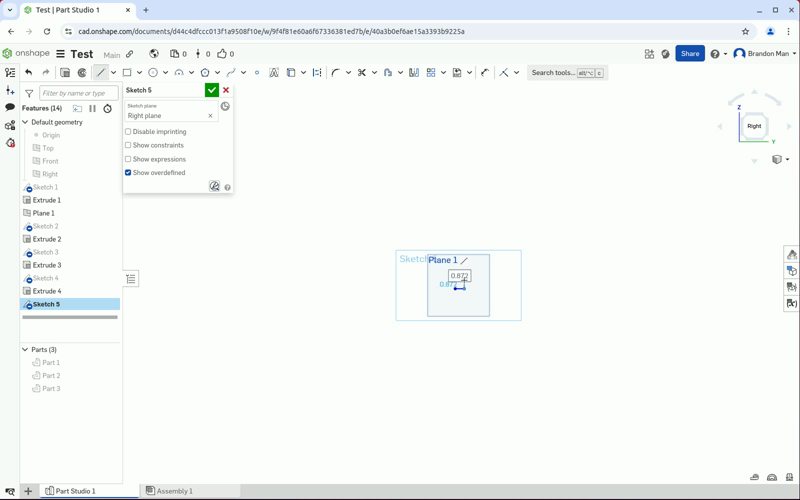
scroll(6)
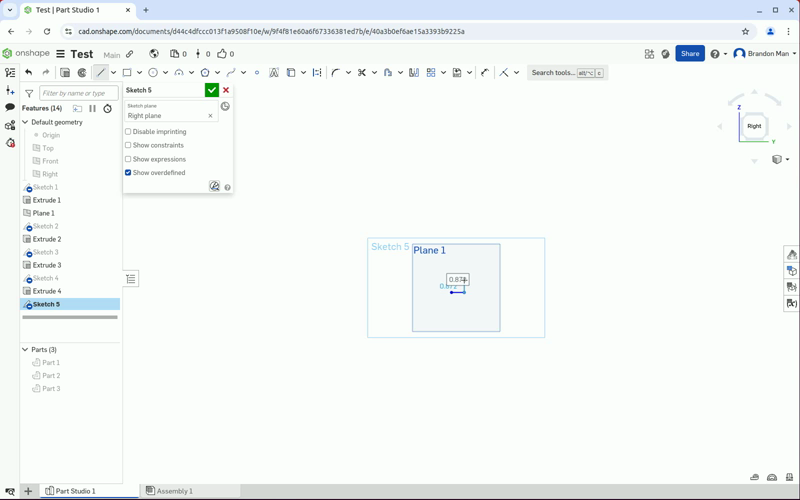
scroll(6)
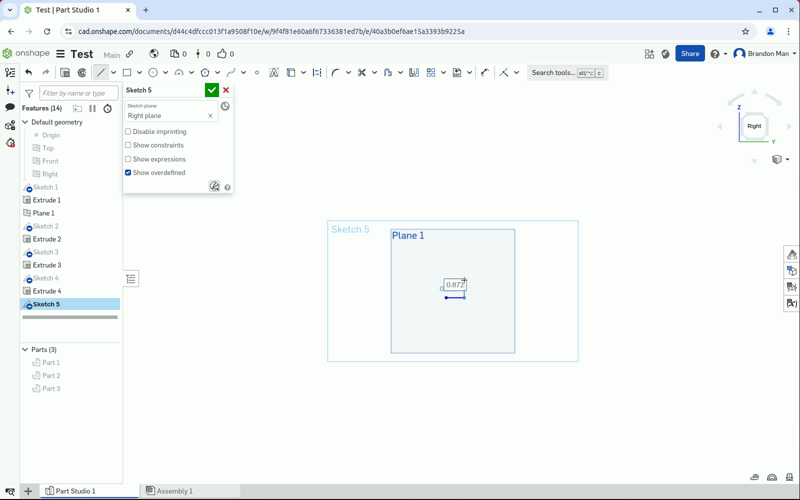
scroll(6)
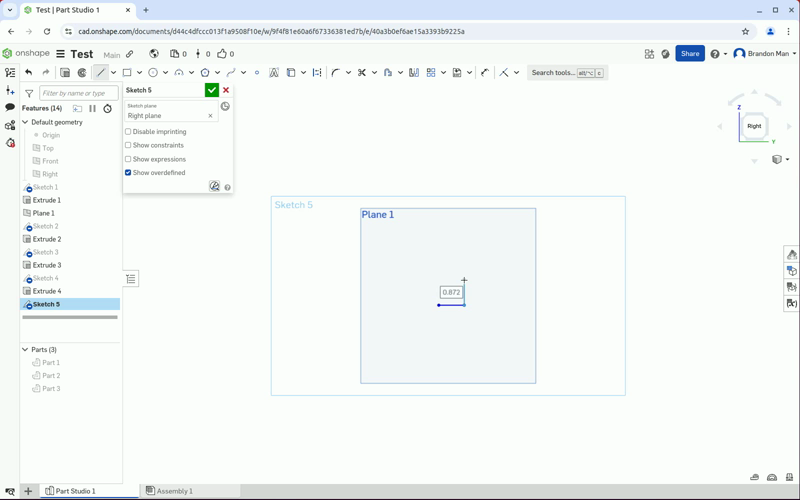
scroll(6)
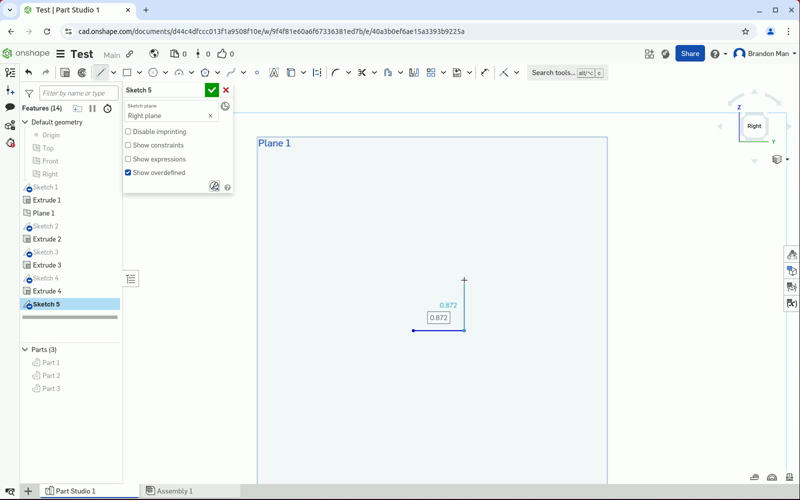
click(464, 279)
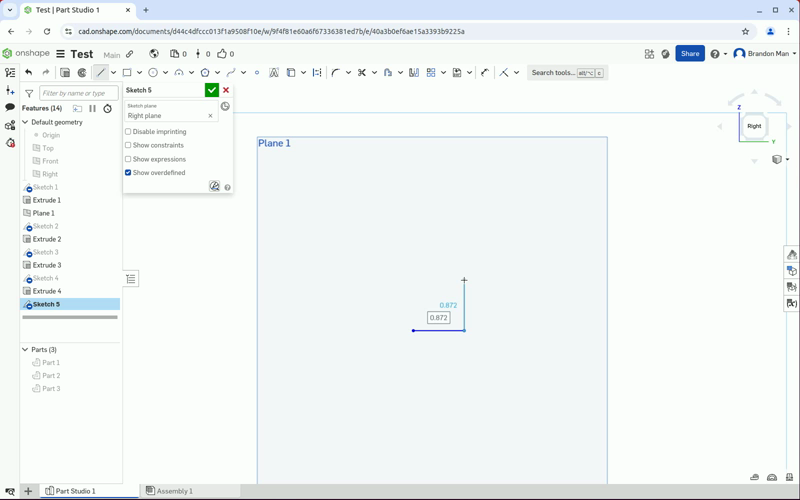
scroll(-6)
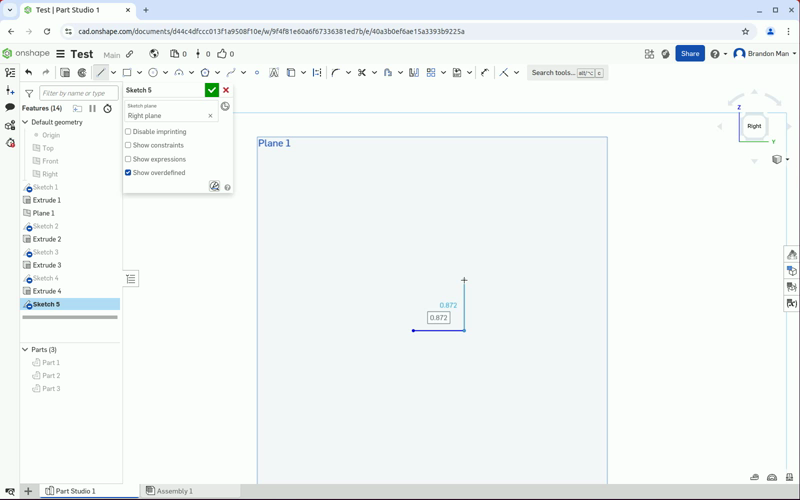
scroll(-6)
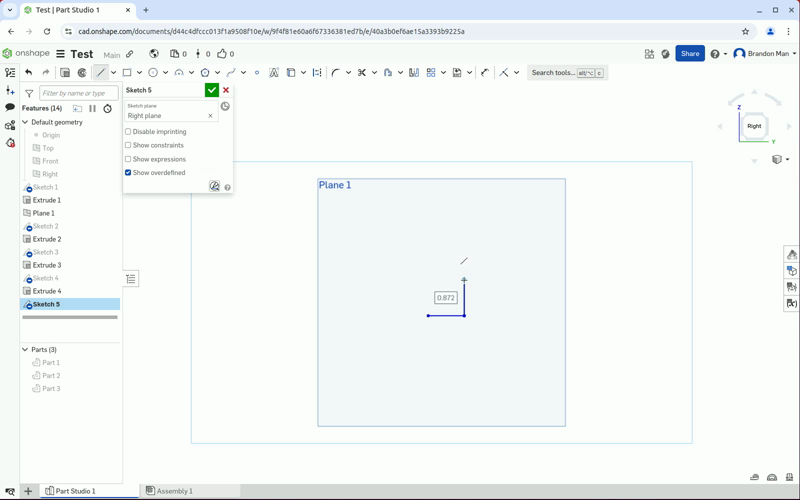
scroll(-6)
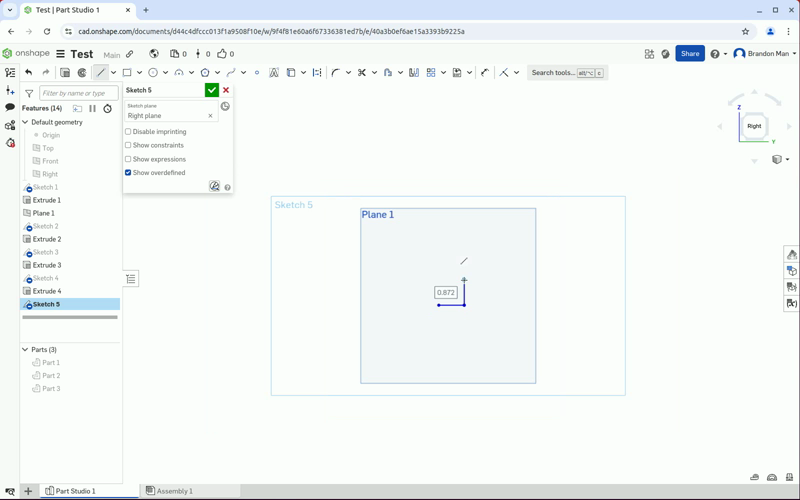
scroll(-6)
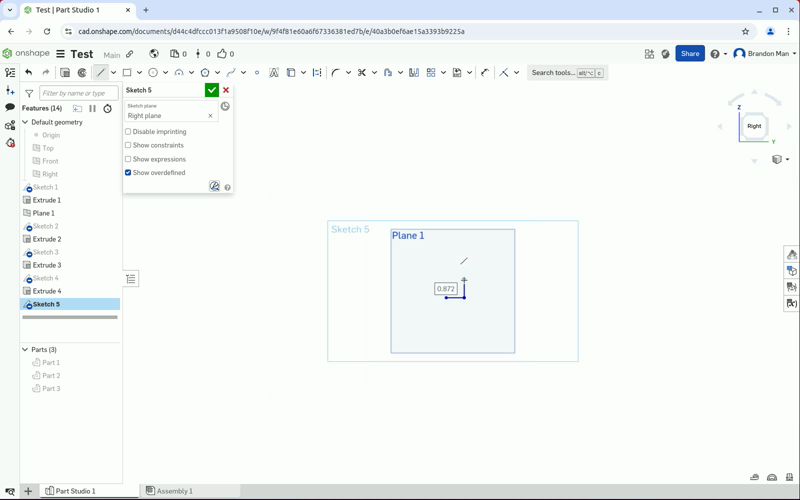
scroll(-6)
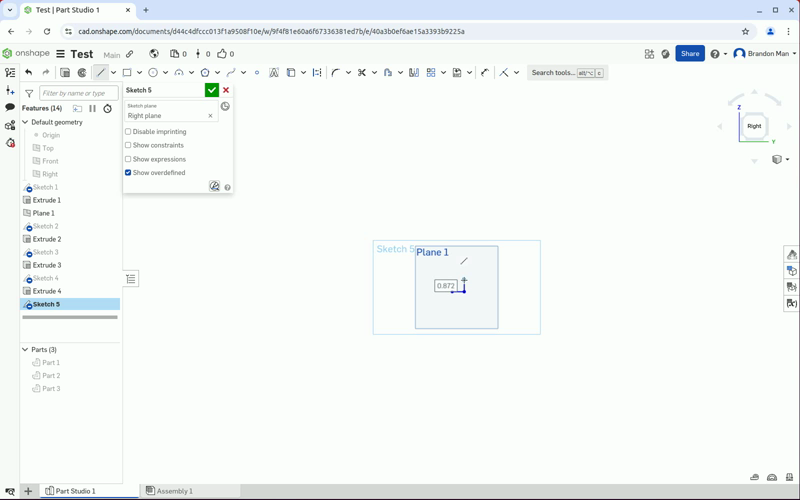
scroll(-6)
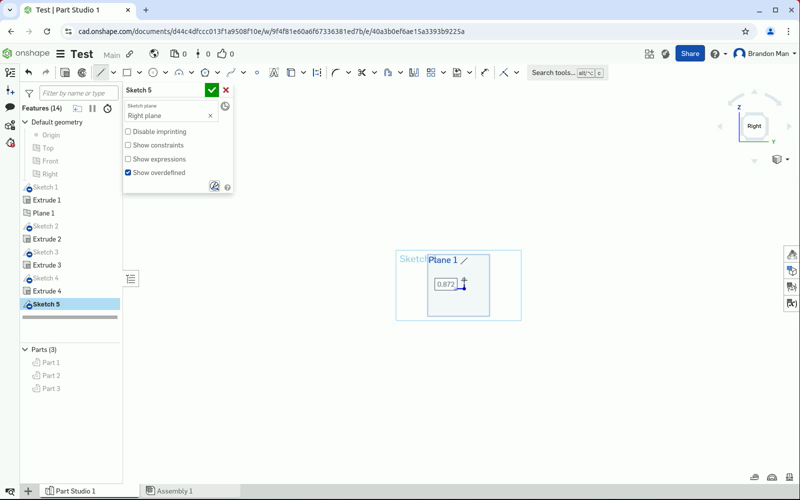
scroll(-6)
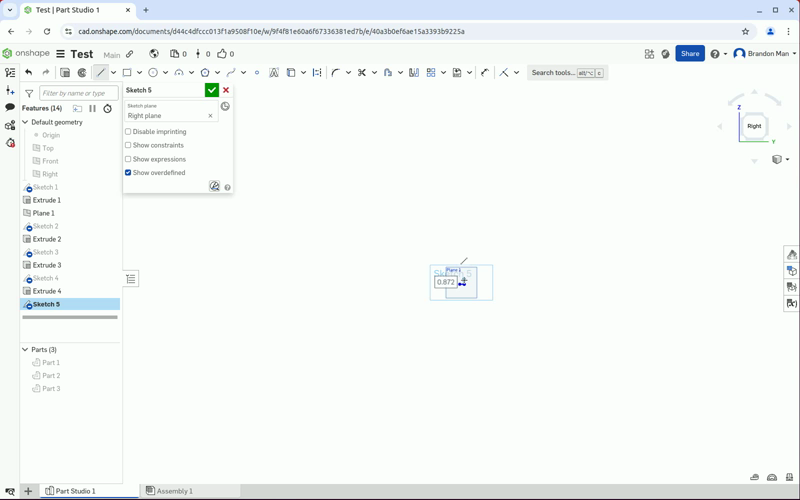
key_up(shift)
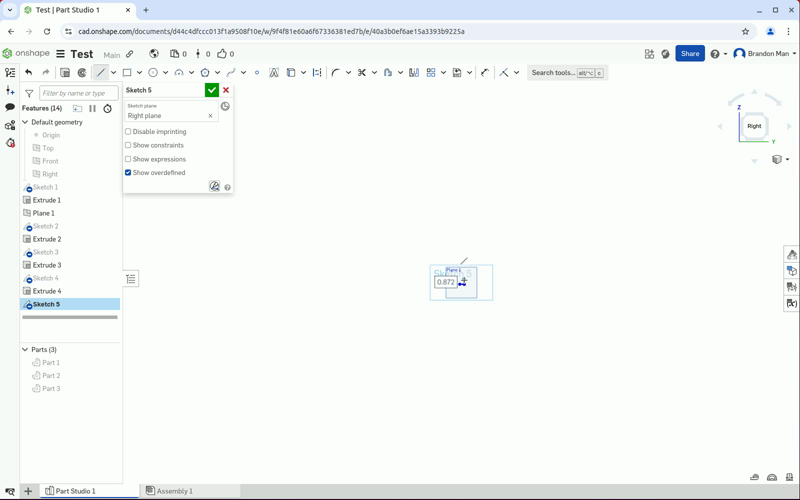
key_down(shift)
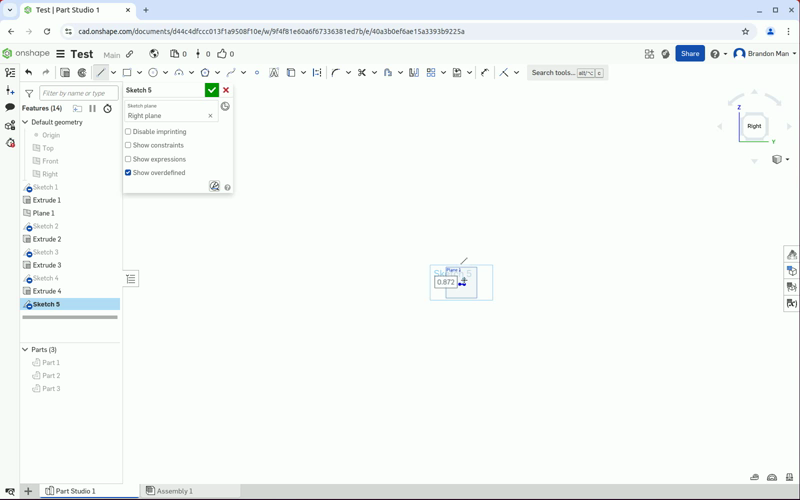
mouse_move(494, 279)
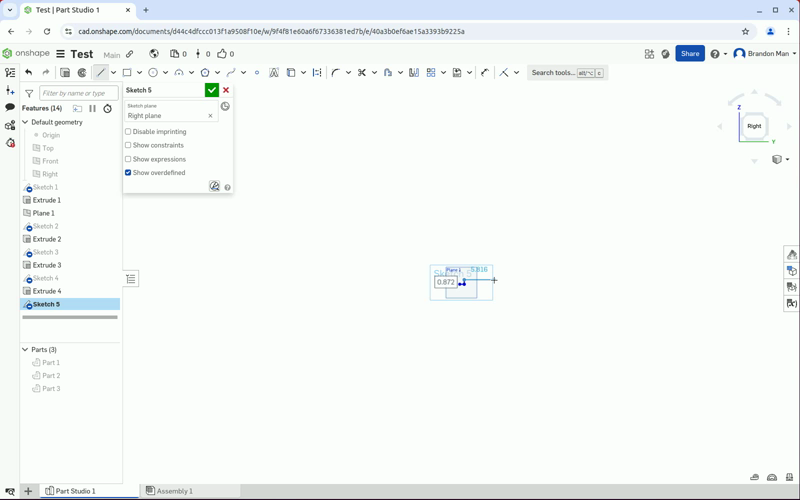
mouse_move(459, 279)
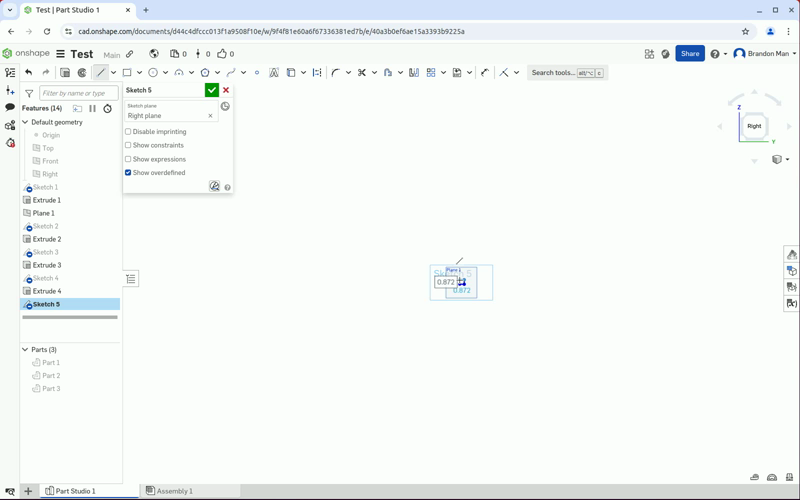
scroll(6)
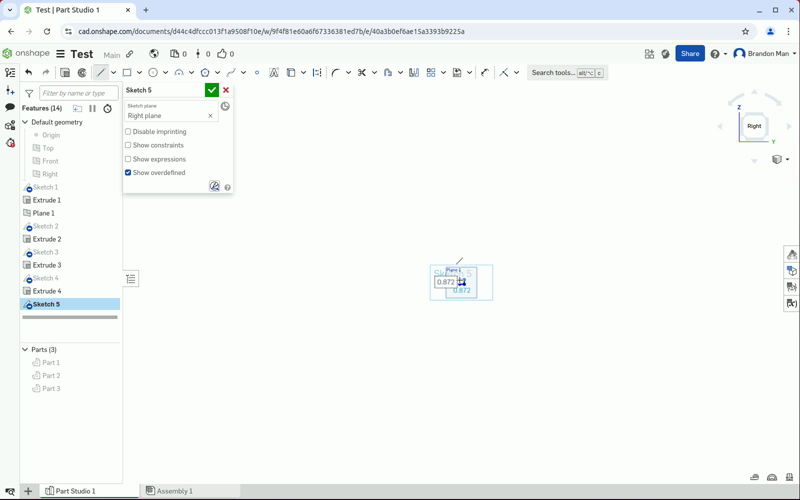
scroll(6)
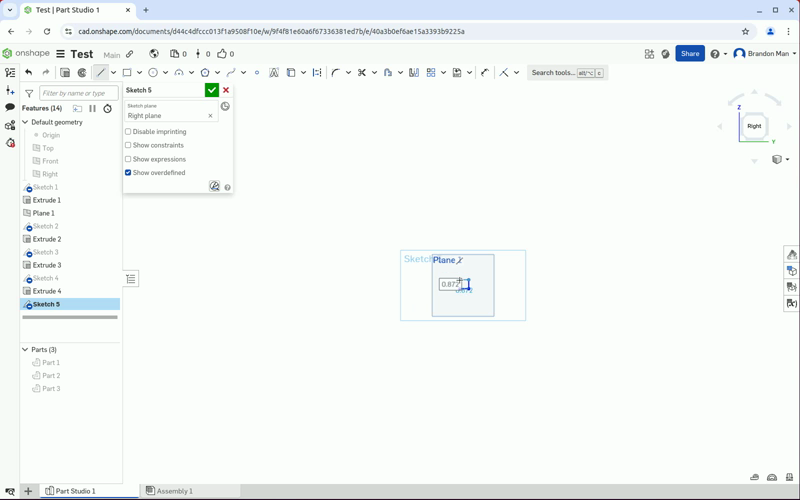
scroll(6)
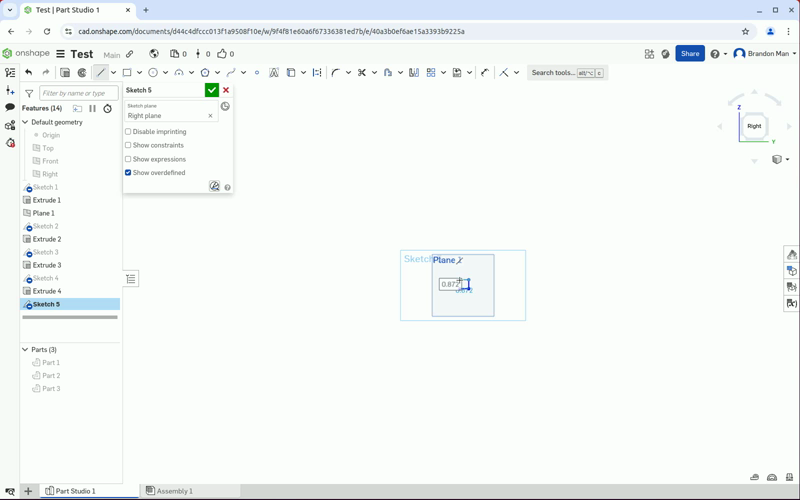
scroll(6)
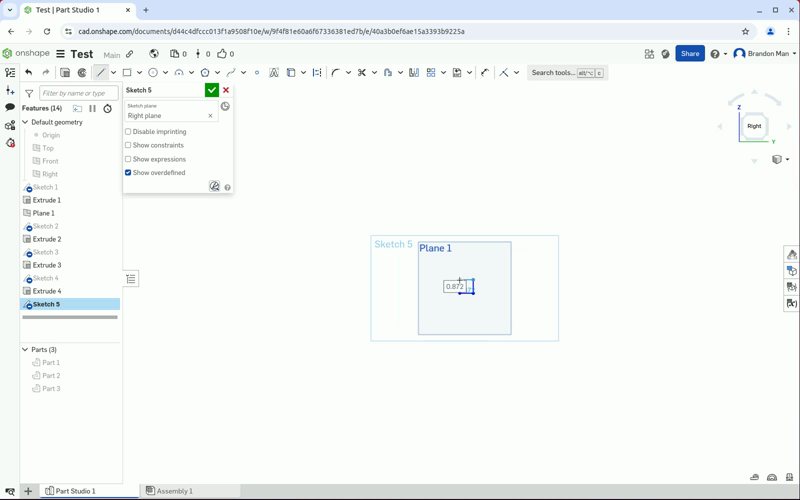
scroll(6)
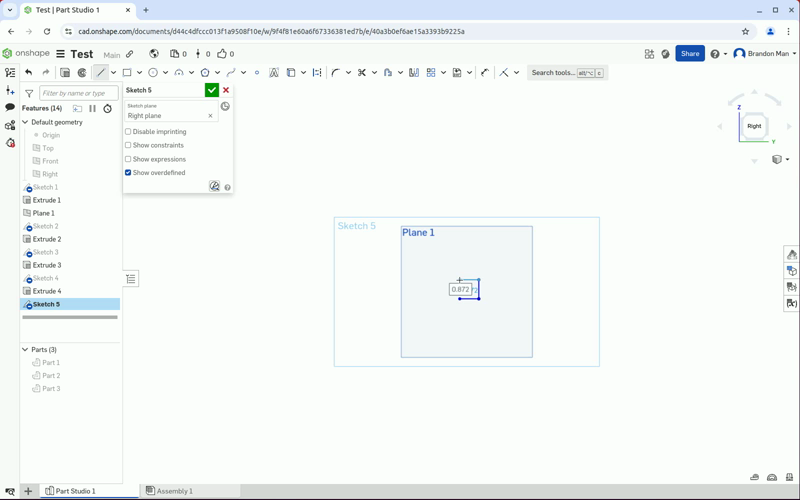
scroll(6)
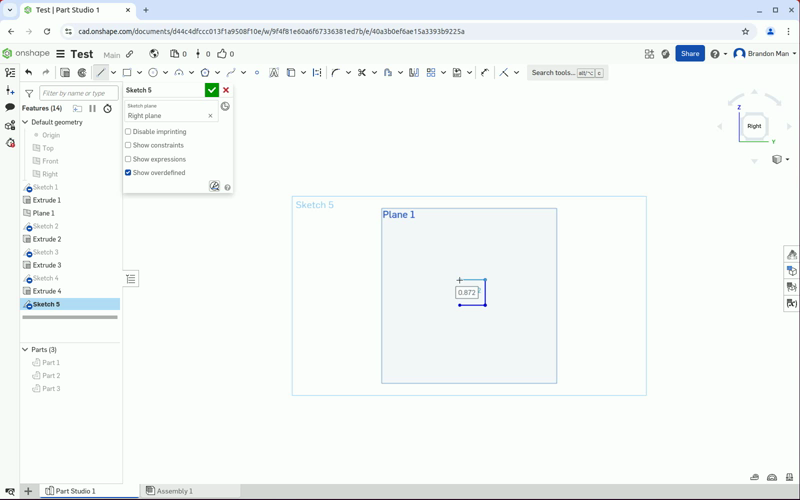
scroll(6)
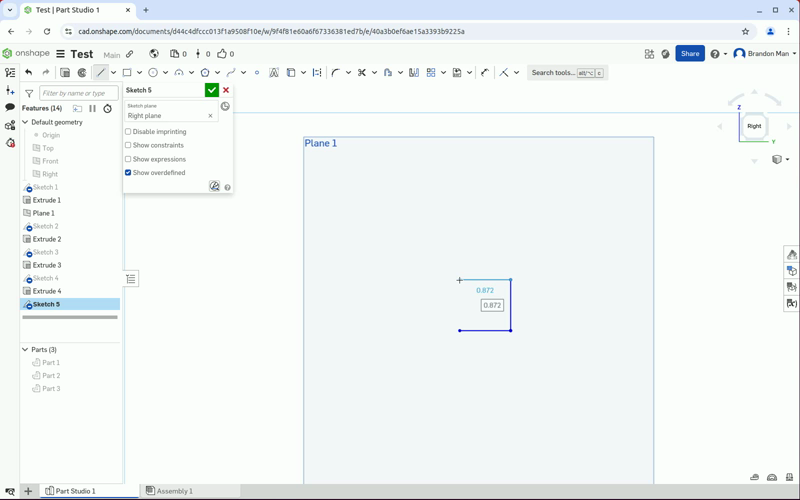
click(459, 279)
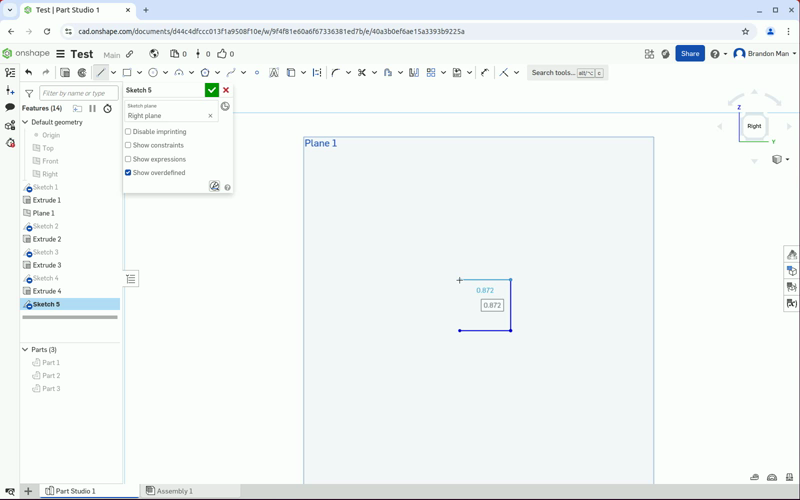
scroll(-6)
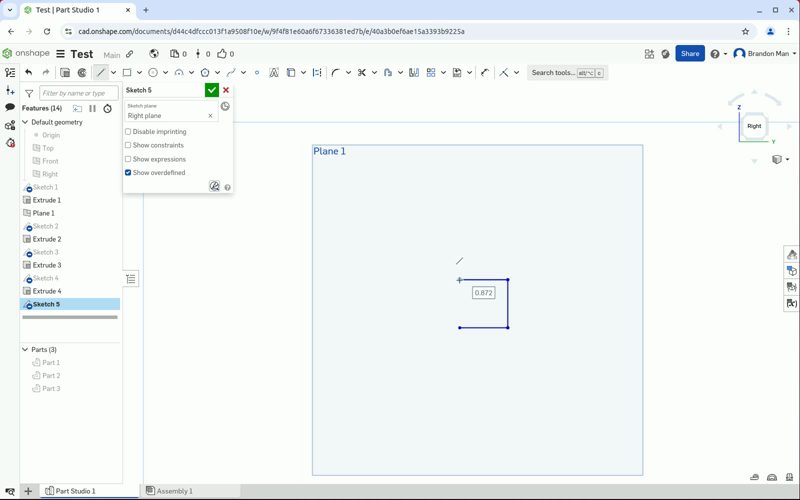
scroll(-6)
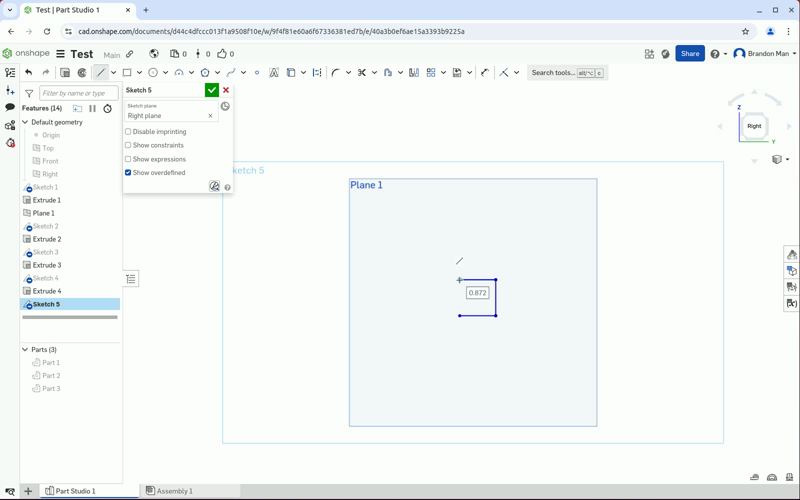
scroll(-6)
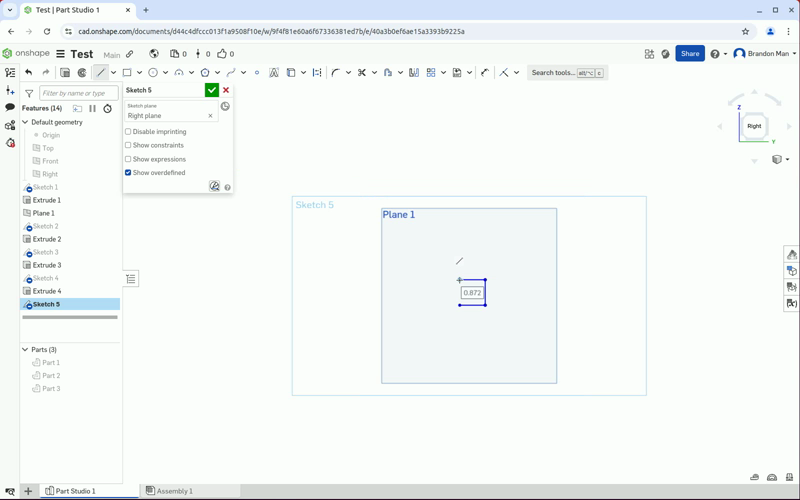
scroll(-6)
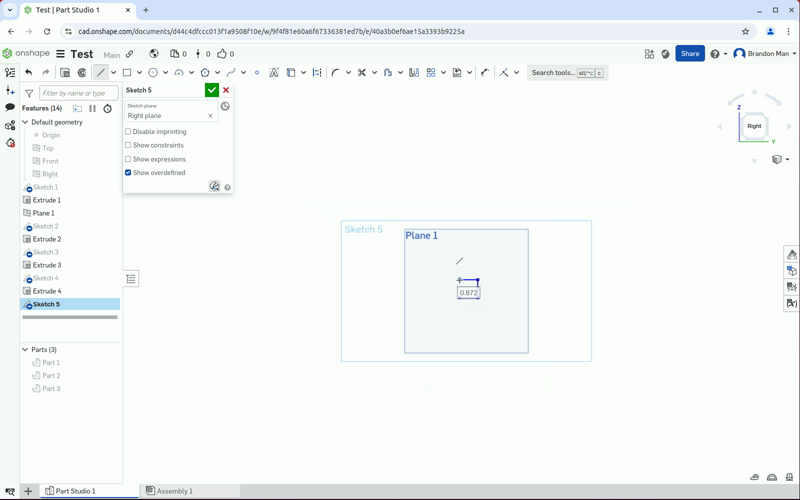
scroll(-6)
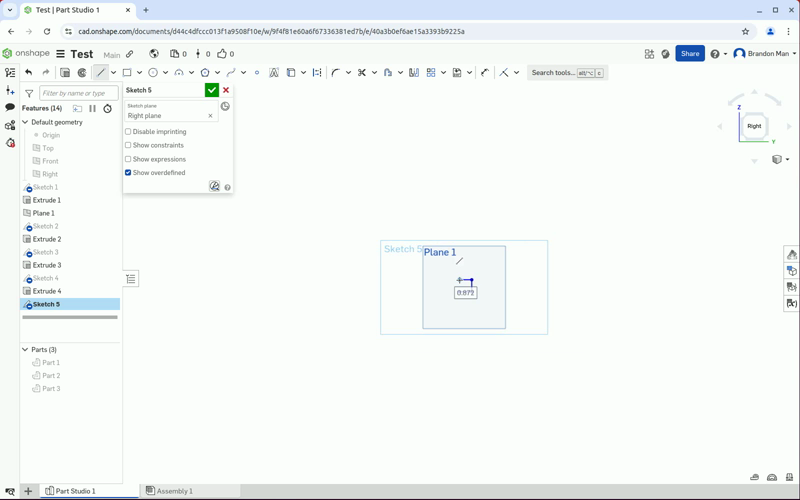
scroll(-6)
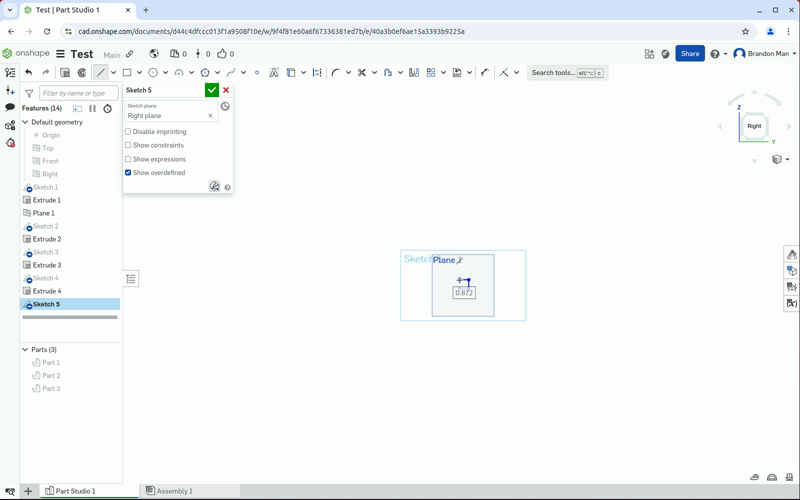
scroll(-6)
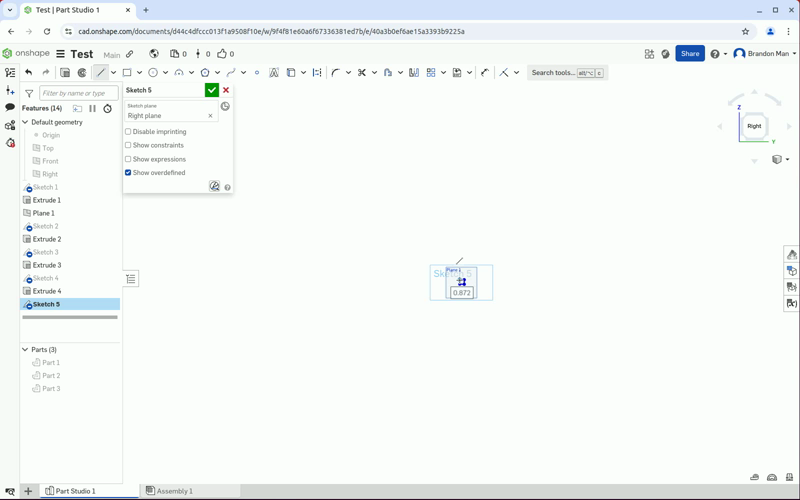
key_up(shift)
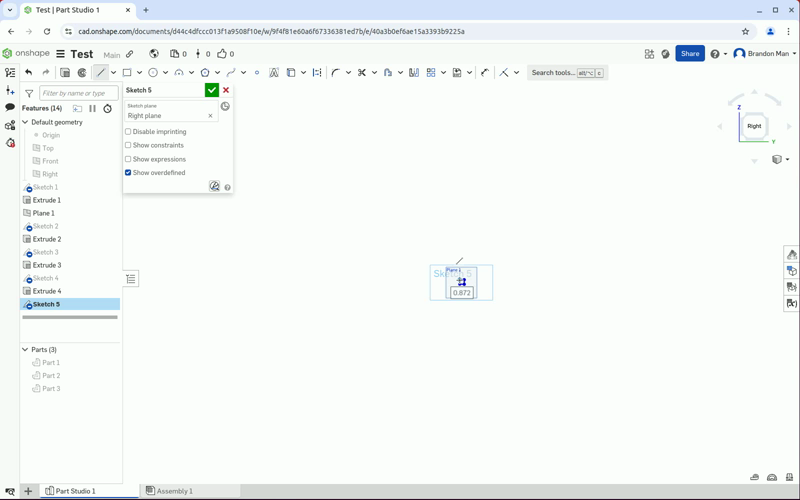
mouse_move(489, 279)
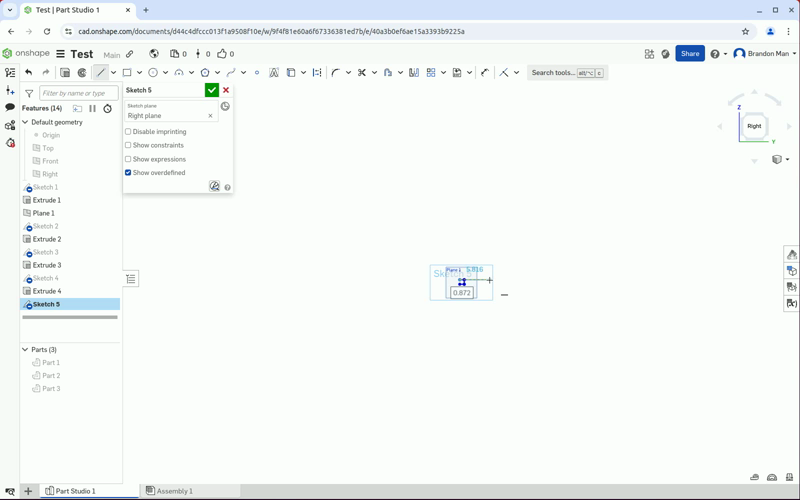
key_down(shift)
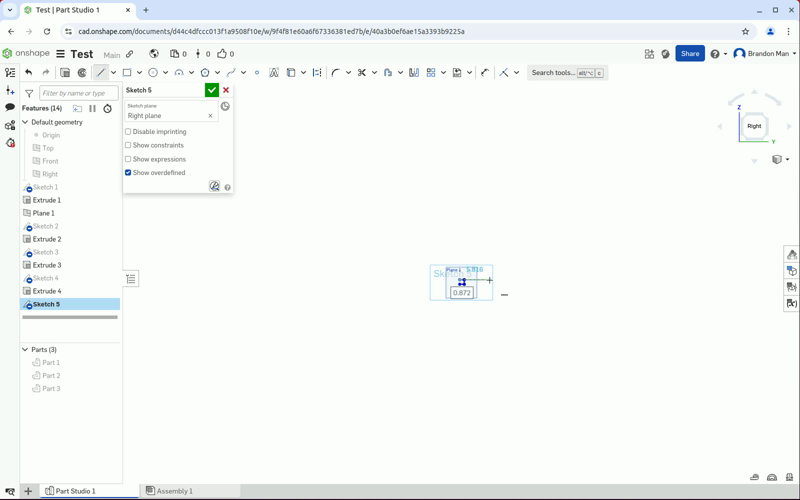
mouse_move(459, 284)
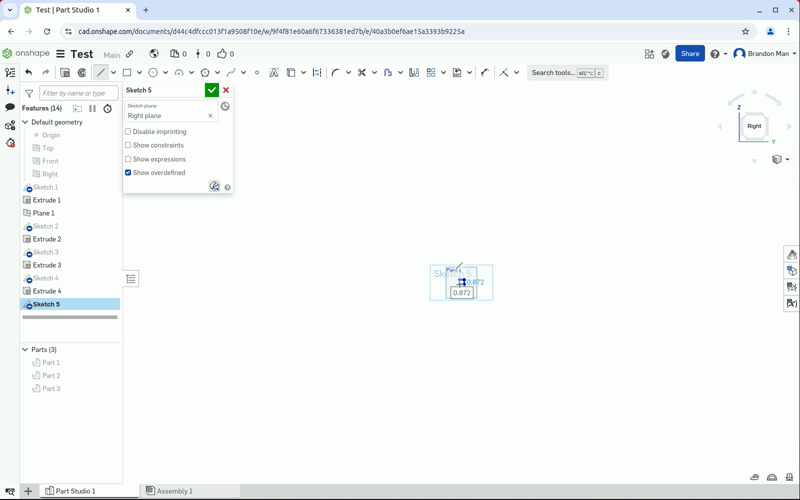
scroll(6)
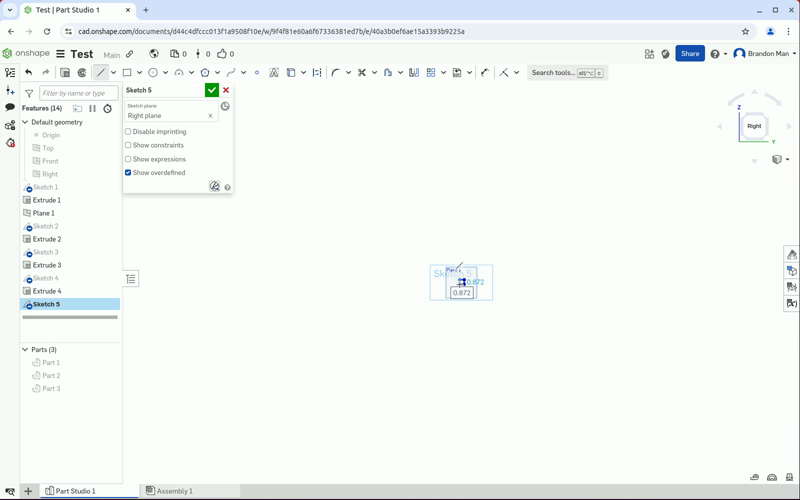
scroll(6)
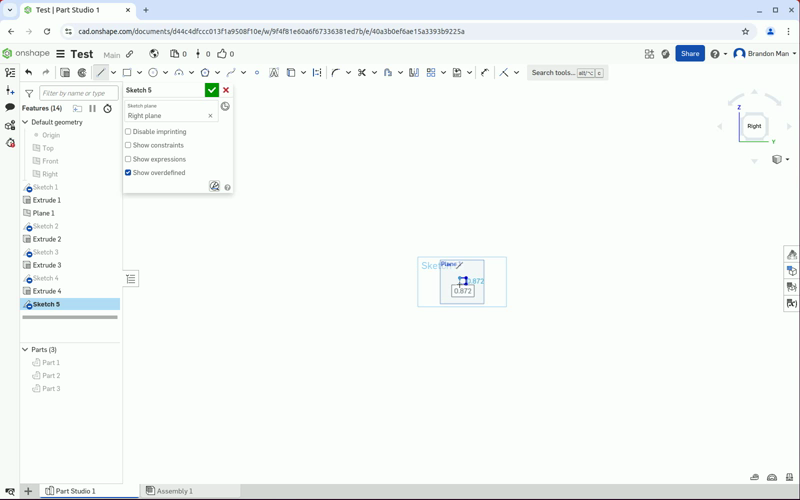
scroll(6)
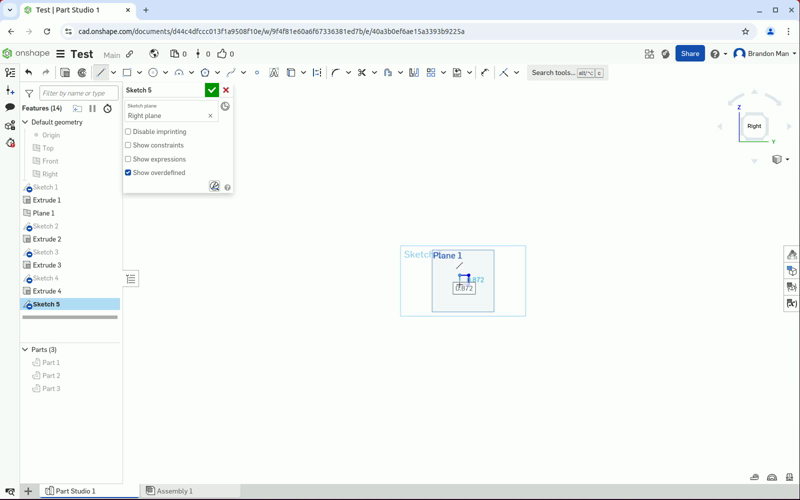
scroll(6)
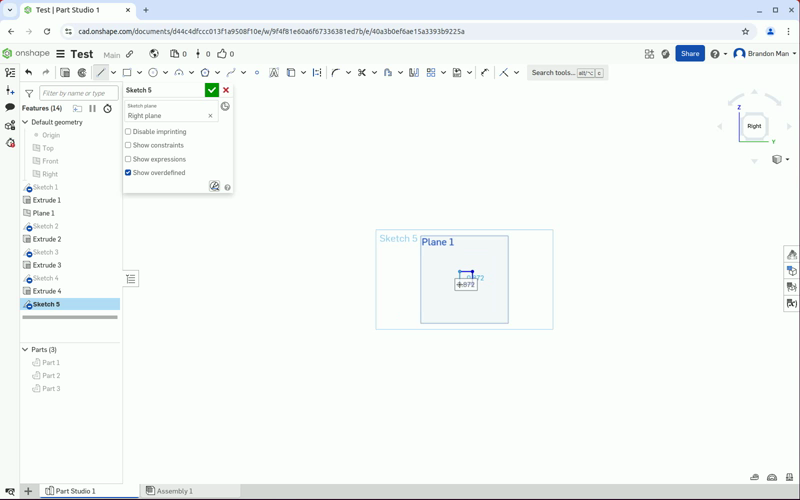
scroll(6)
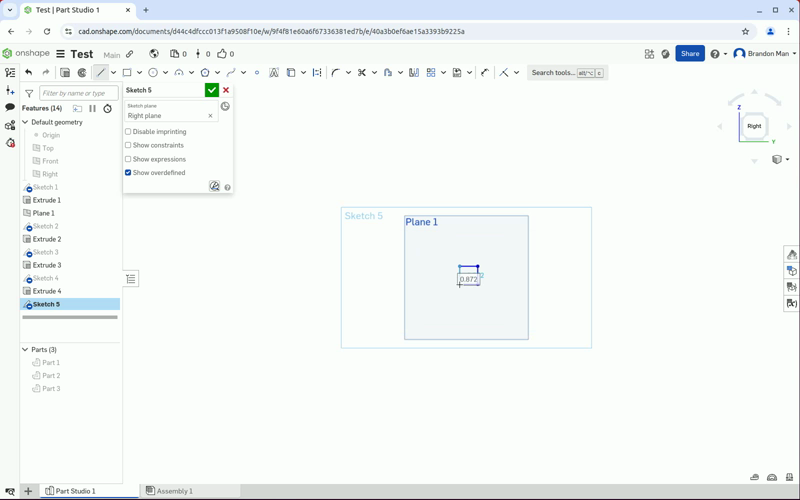
scroll(6)
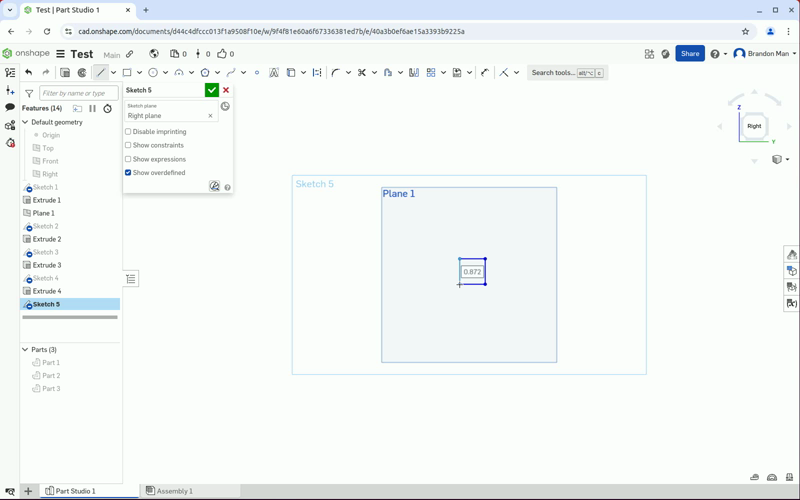
scroll(6)
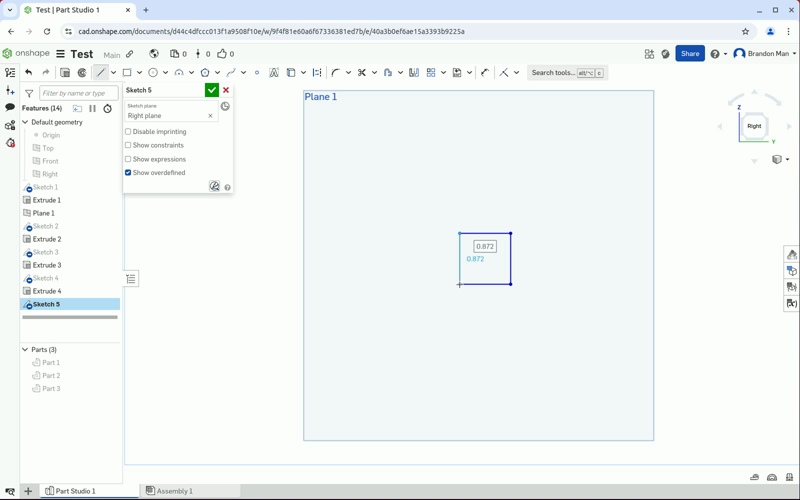
key_up(shift)
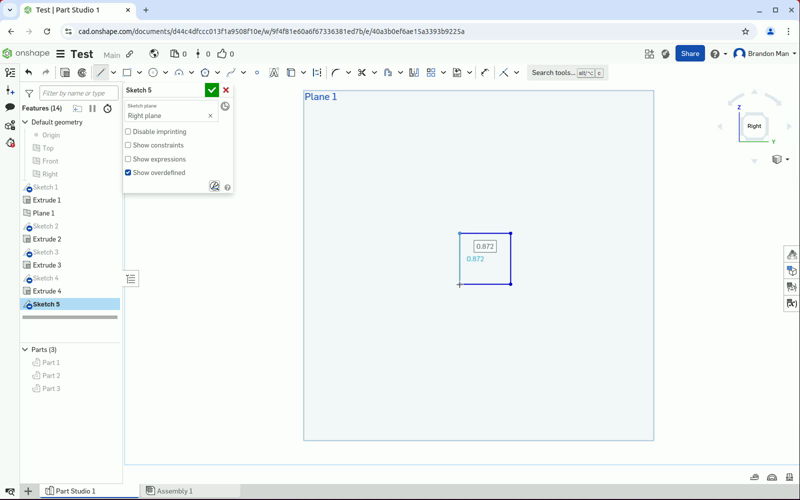
click(459, 284)
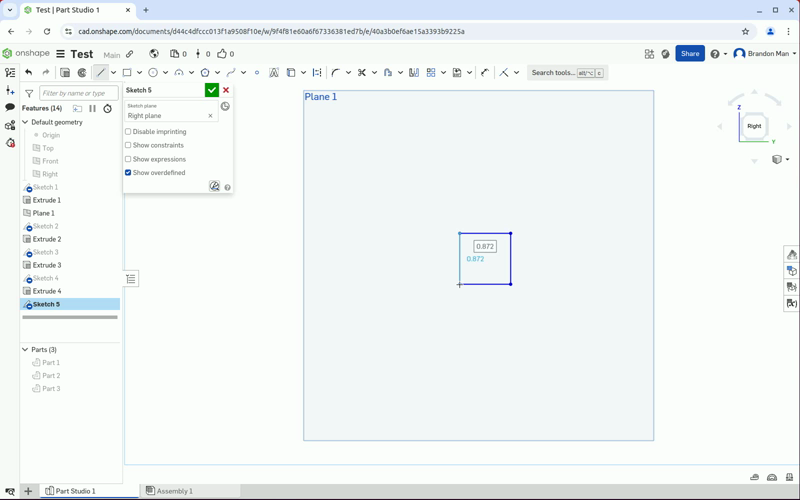
scroll(-6)
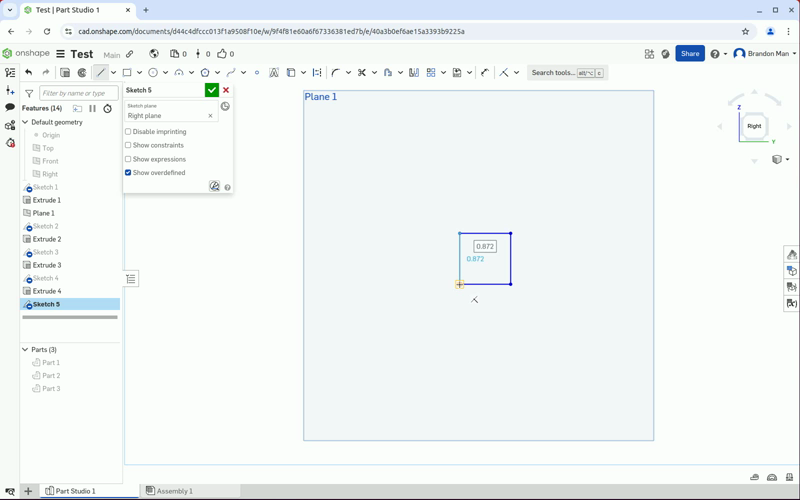
scroll(-6)
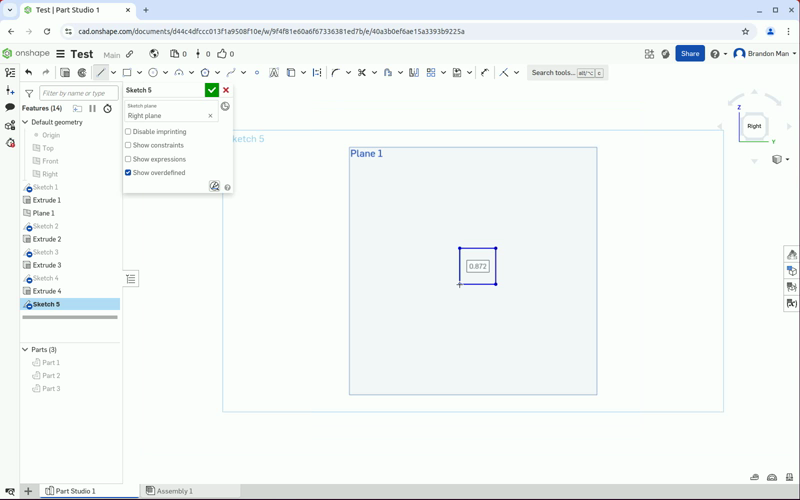
scroll(-6)
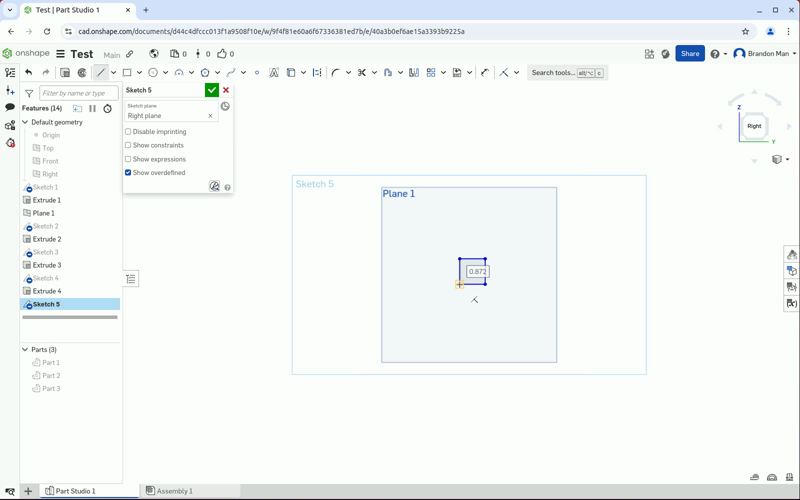
scroll(-6)
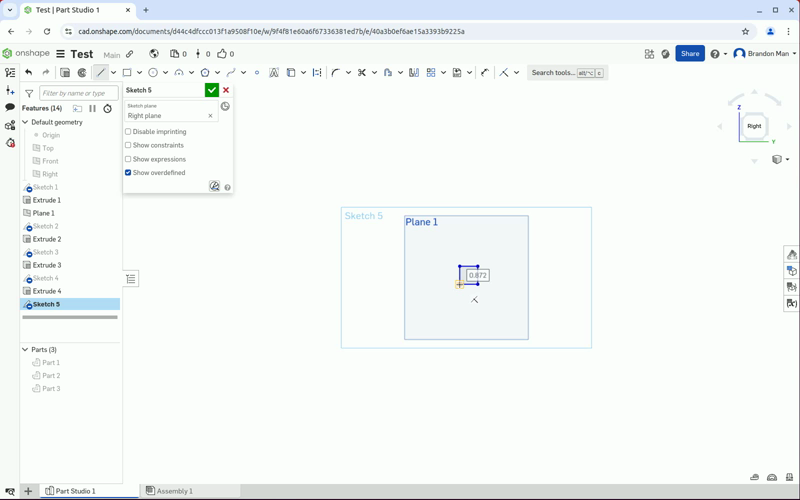
scroll(-6)
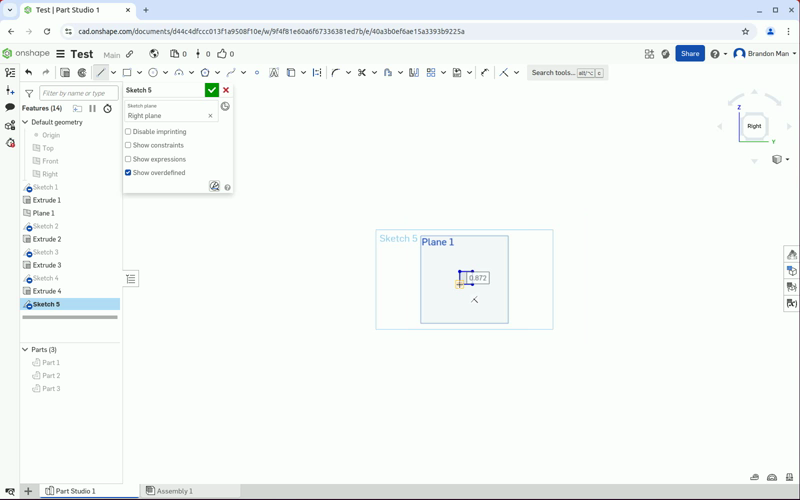
scroll(-6)
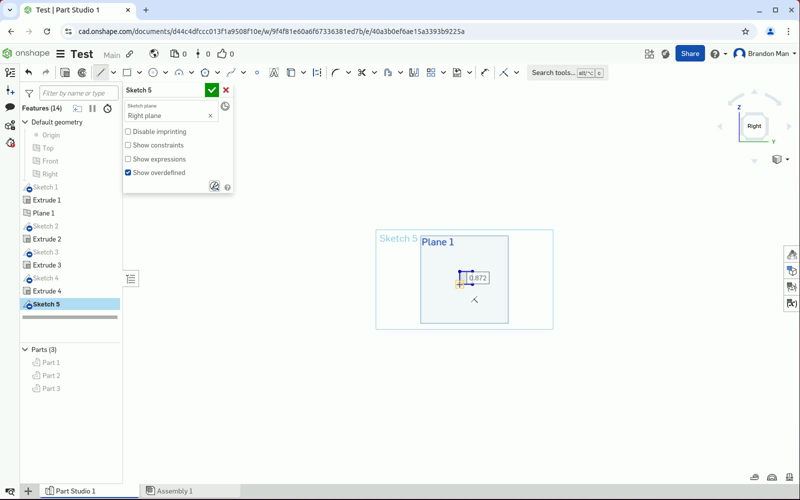
scroll(-6)
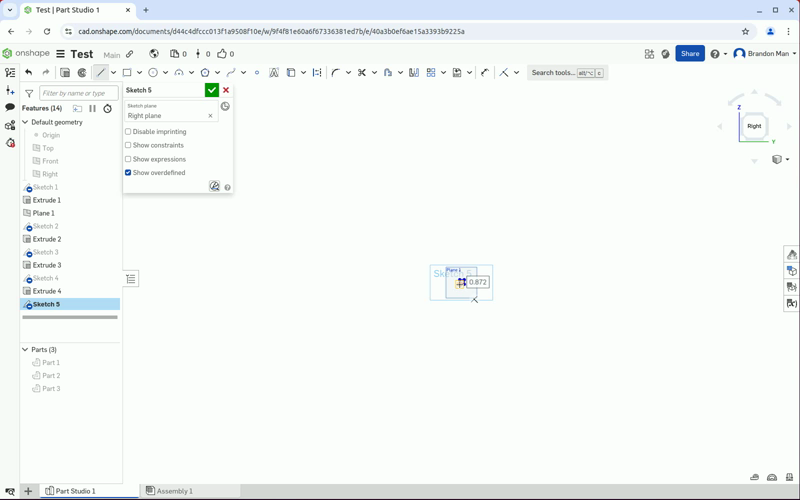
key(esc)
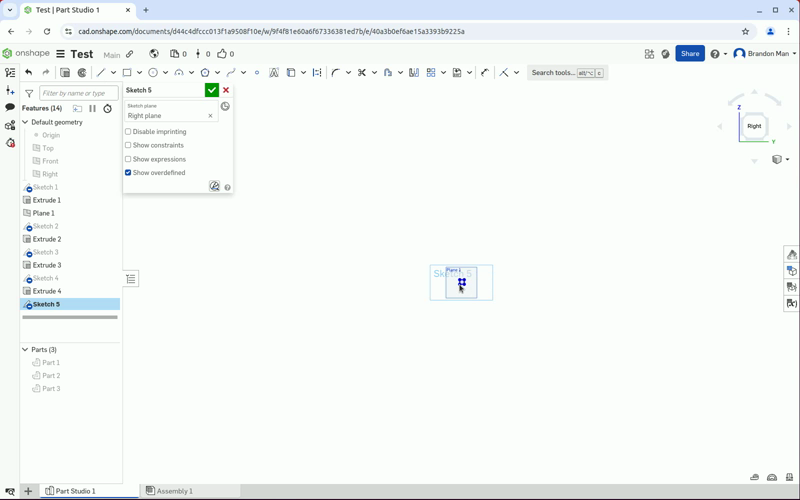
mouse_move(461, 282)
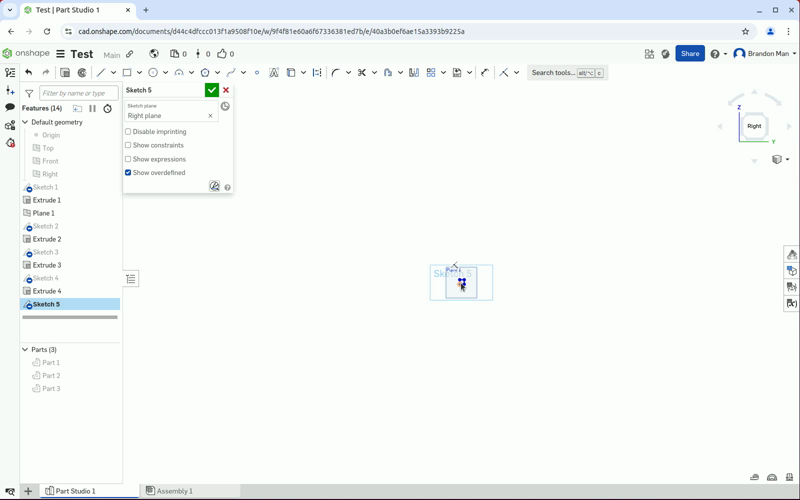
scroll(6)
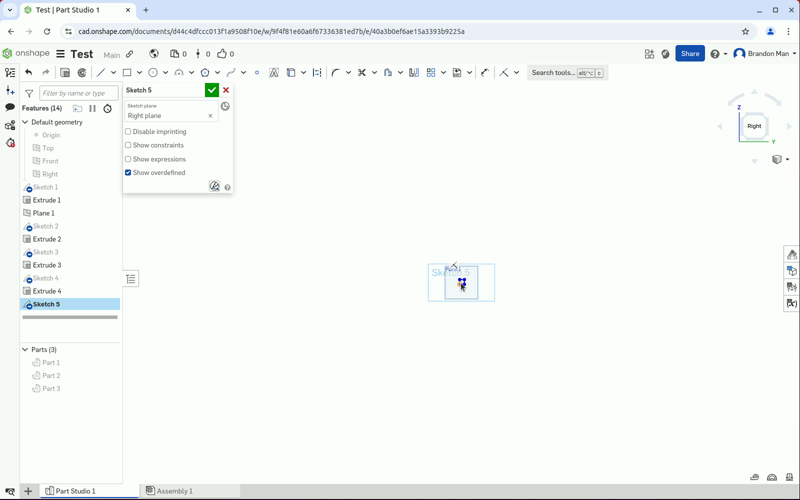
scroll(6)
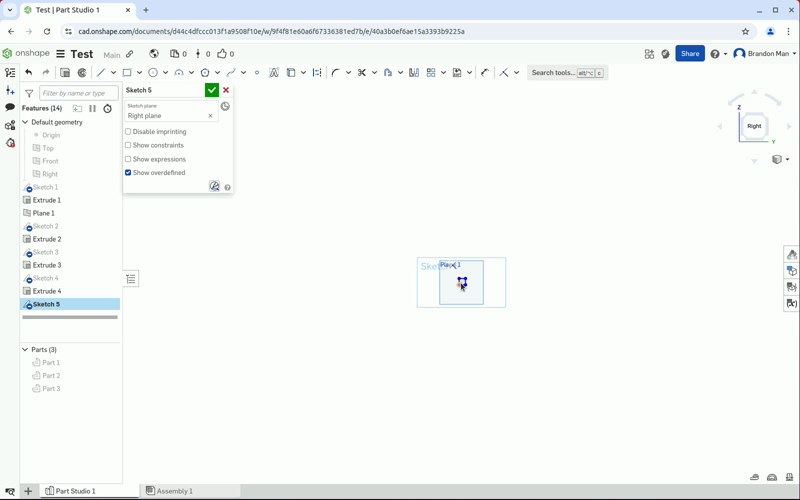
scroll(6)
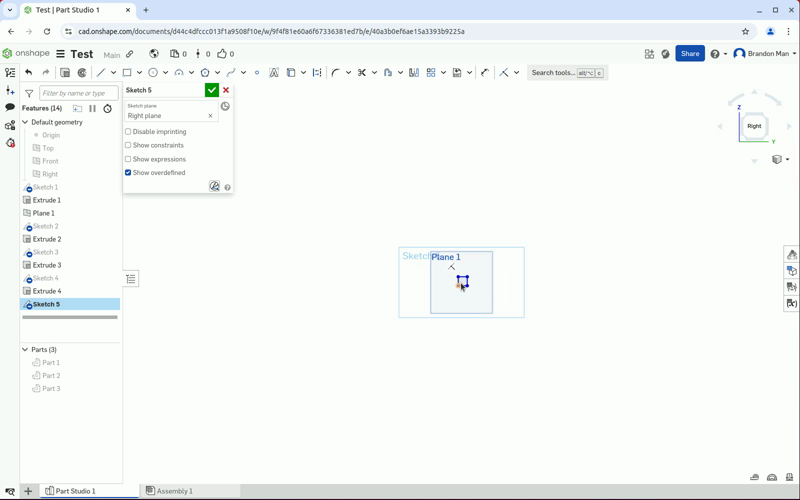
scroll(6)
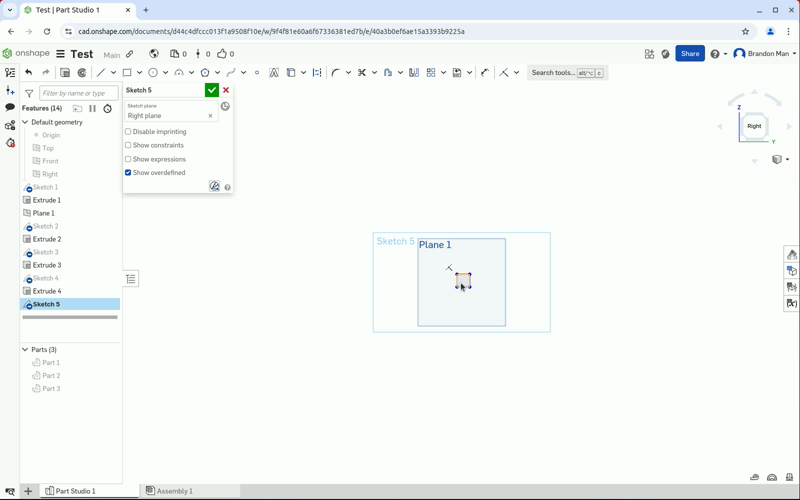
scroll(6)
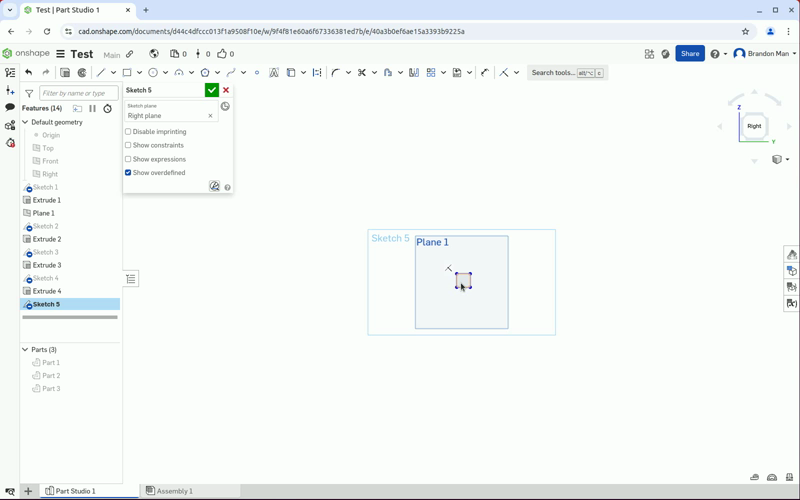
scroll(6)
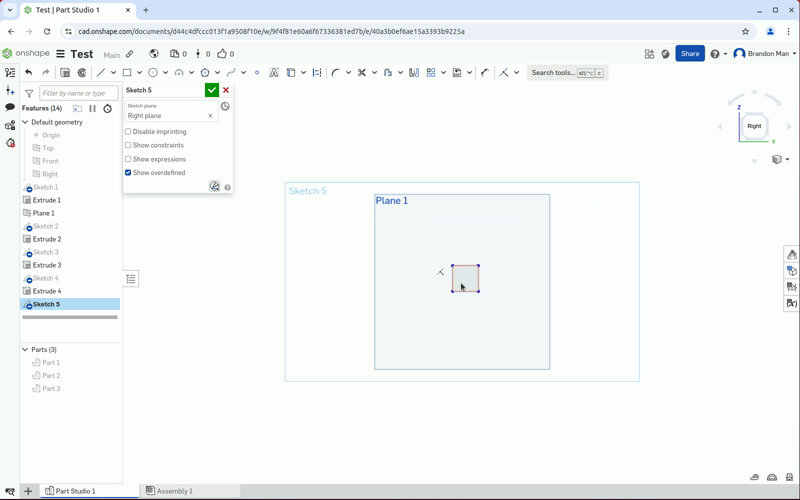
scroll(6)
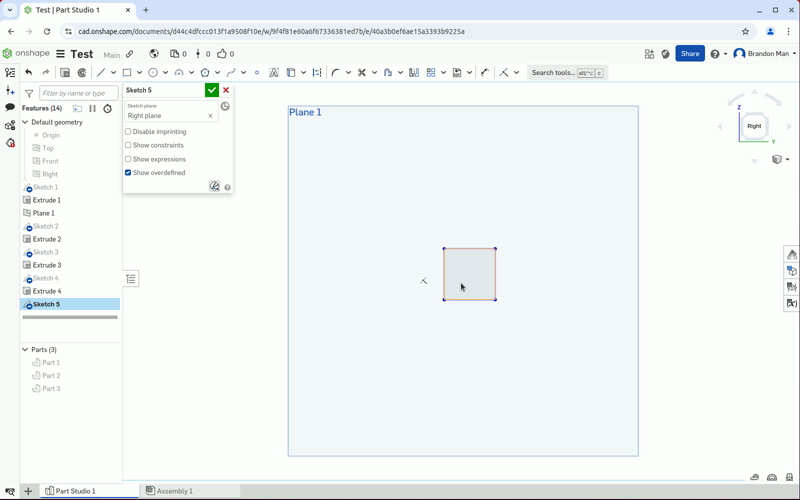
click(461, 282)
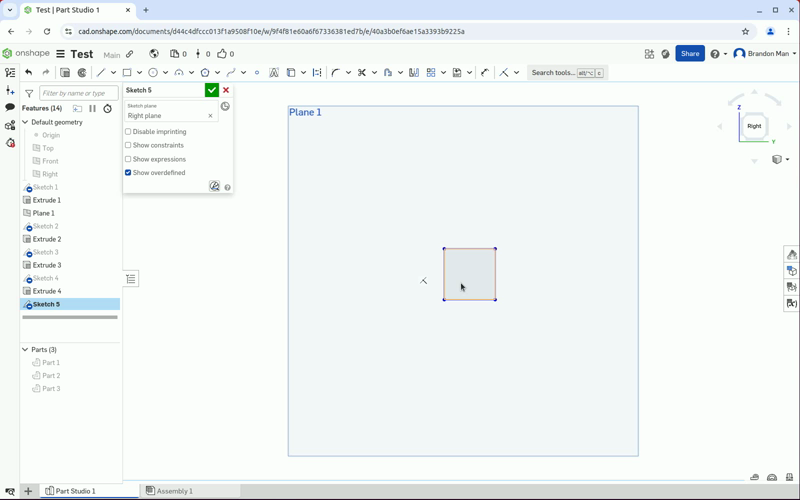
scroll(-6)
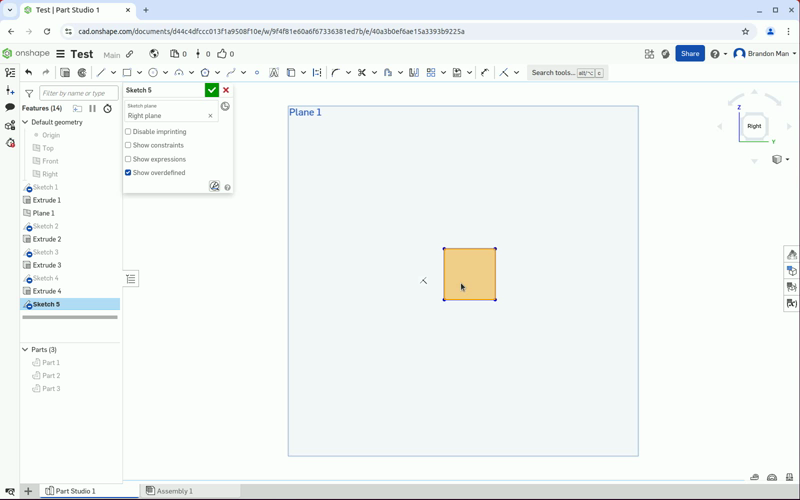
scroll(-6)
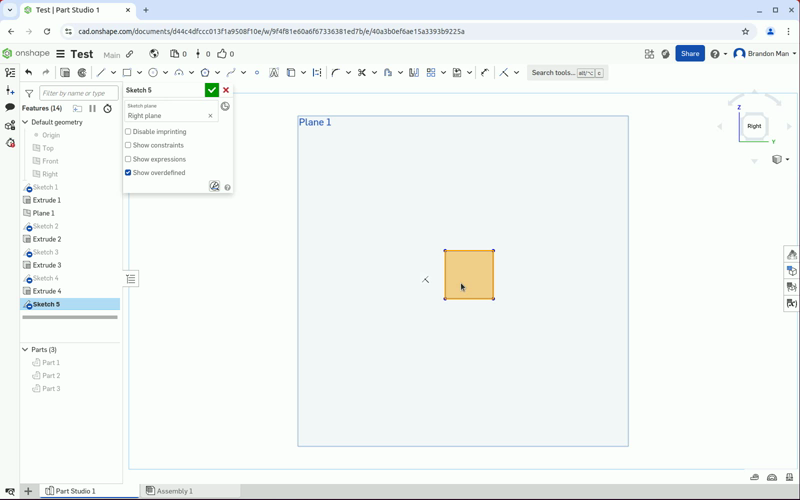
scroll(-6)
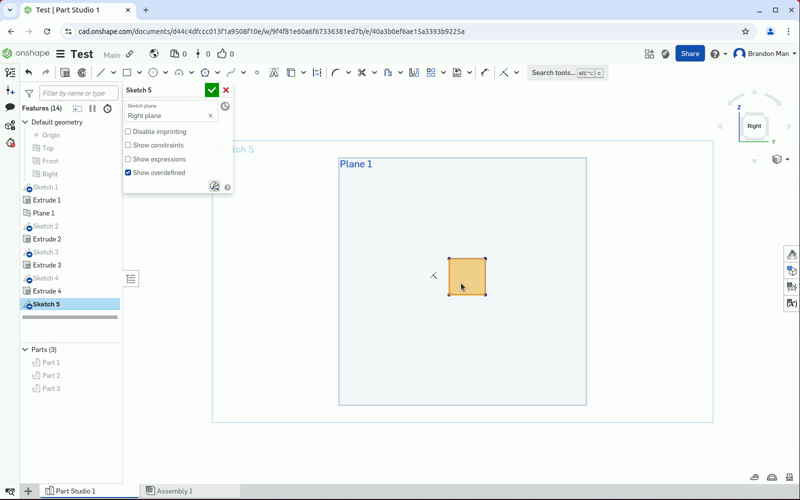
scroll(-6)
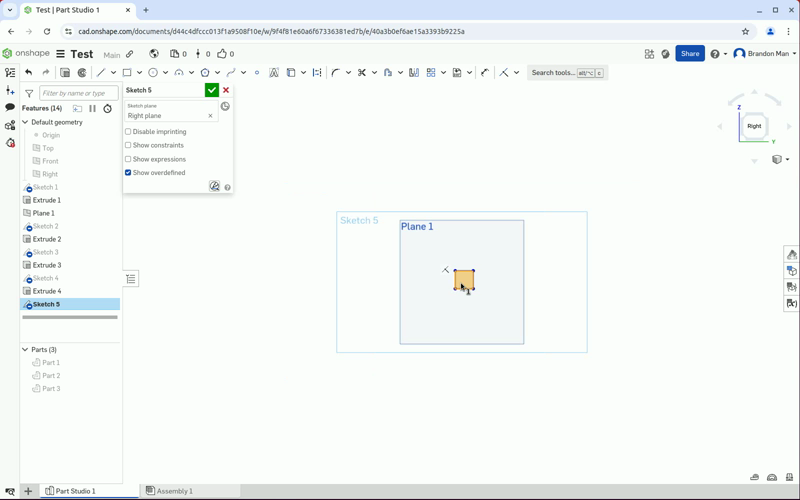
scroll(-6)
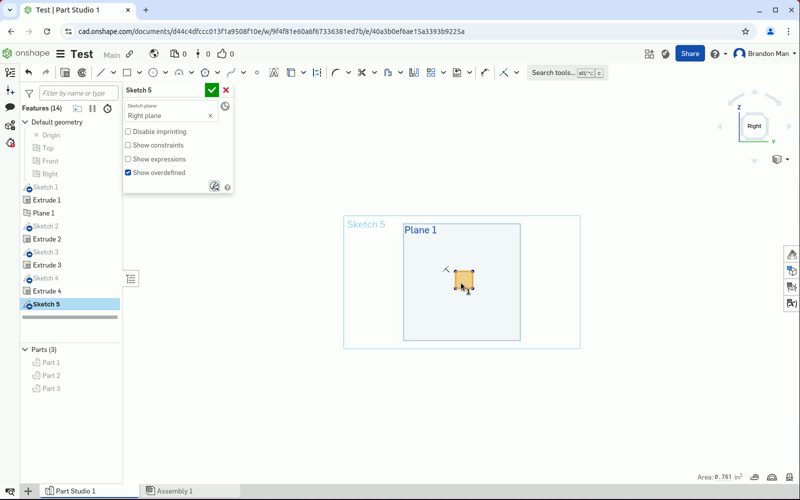
scroll(-6)
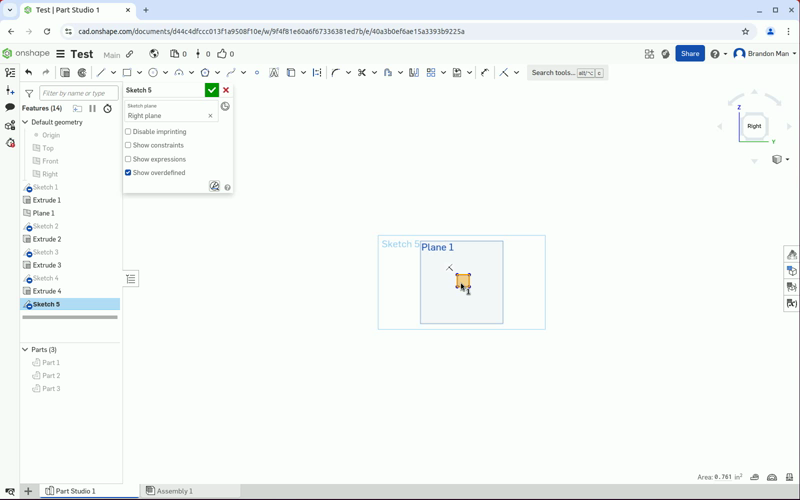
scroll(-6)
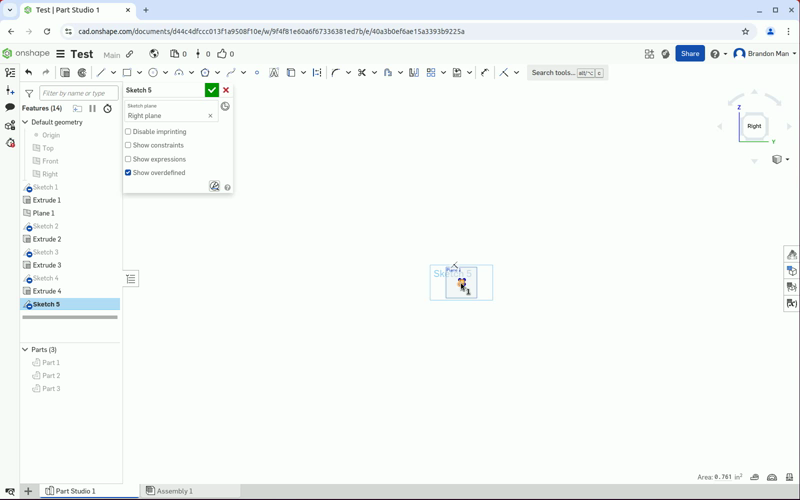
mouse_move(73, 352)
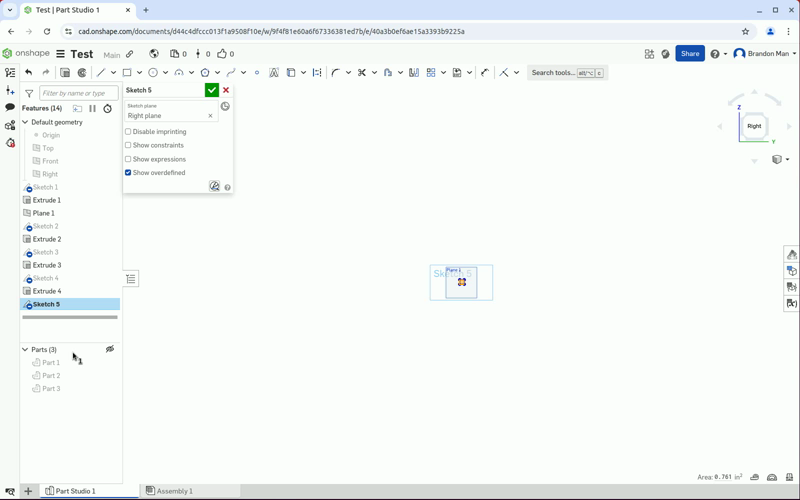
key(shift+y)
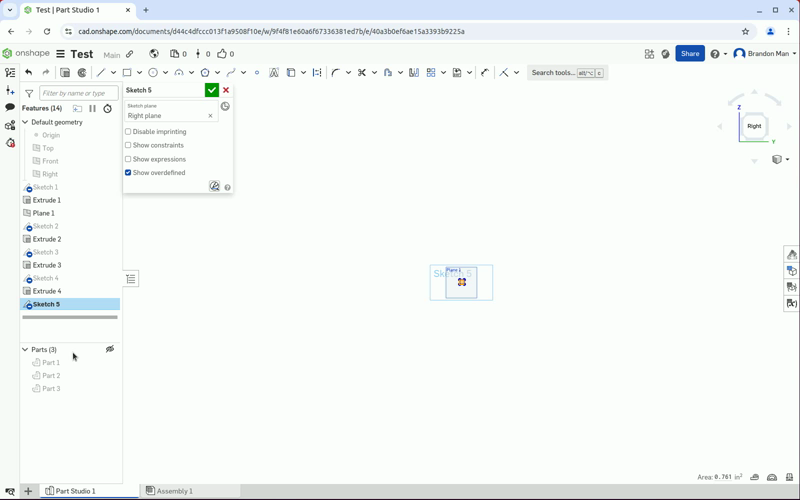
key(shift+e)
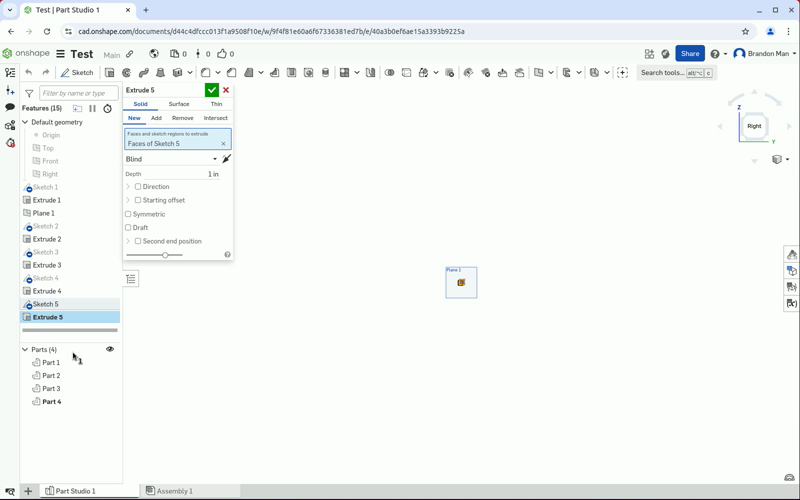
mouse_move(143, 106)
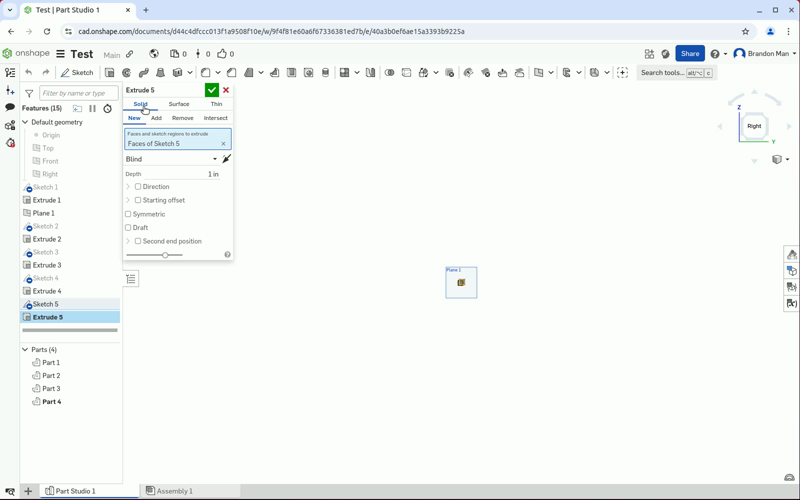
click(143, 106)
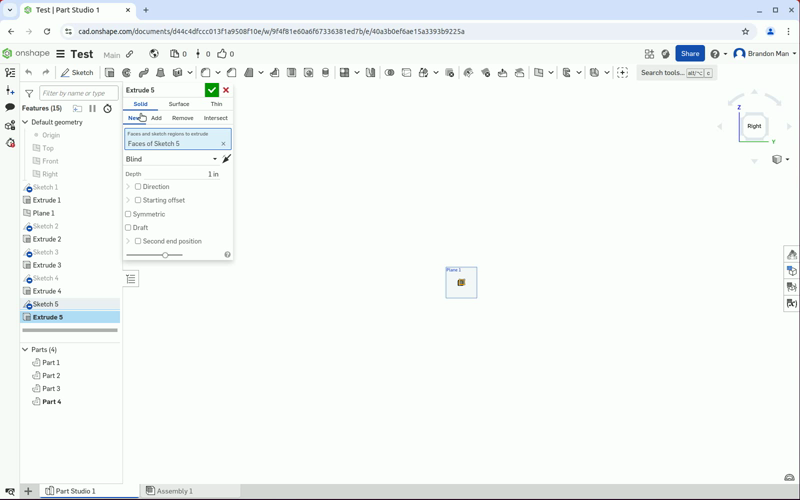
mouse_move(137, 120)
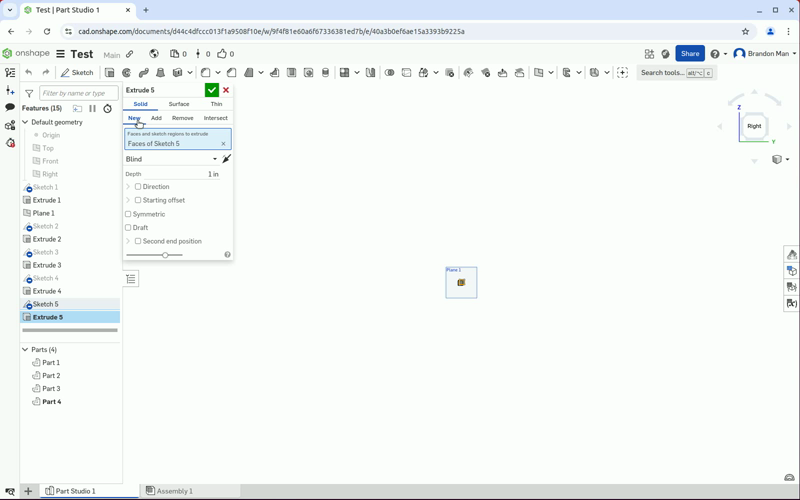
click(137, 120)
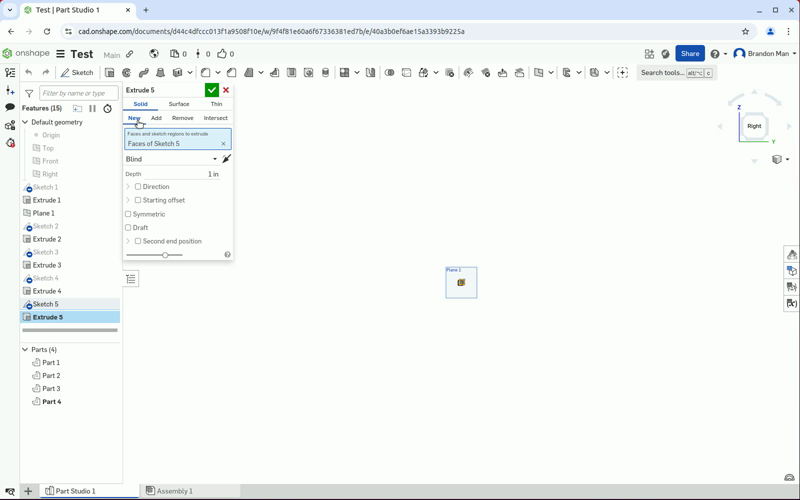
key(tab, 4)
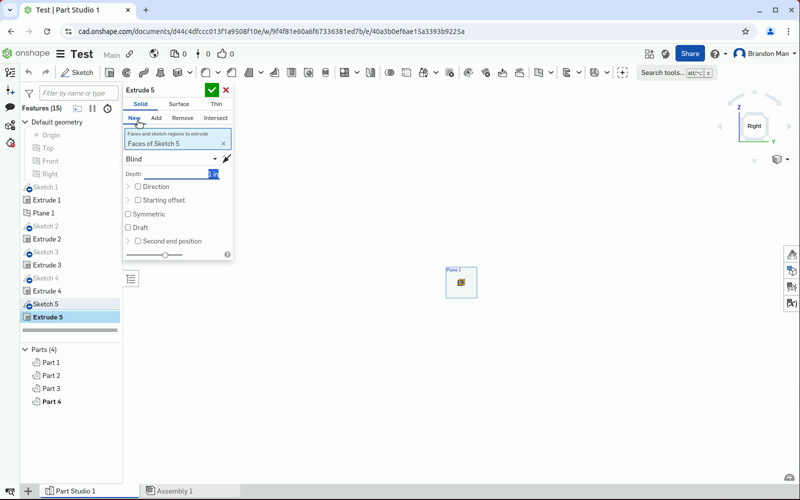
text(-0.241)
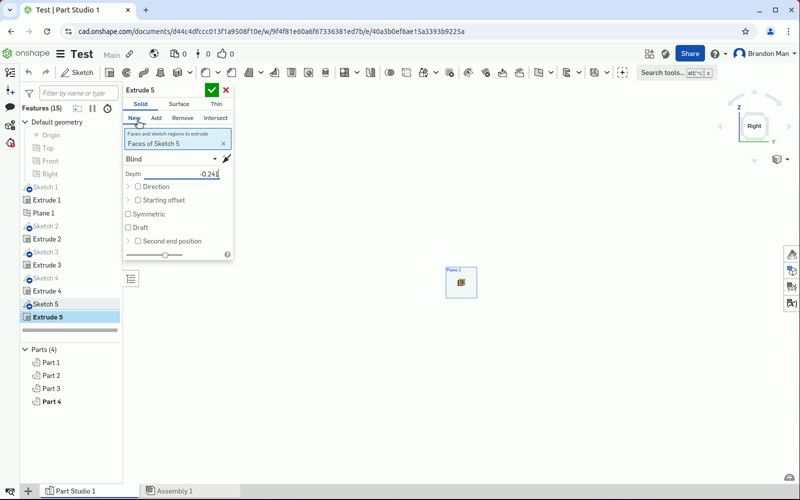
key(enter)
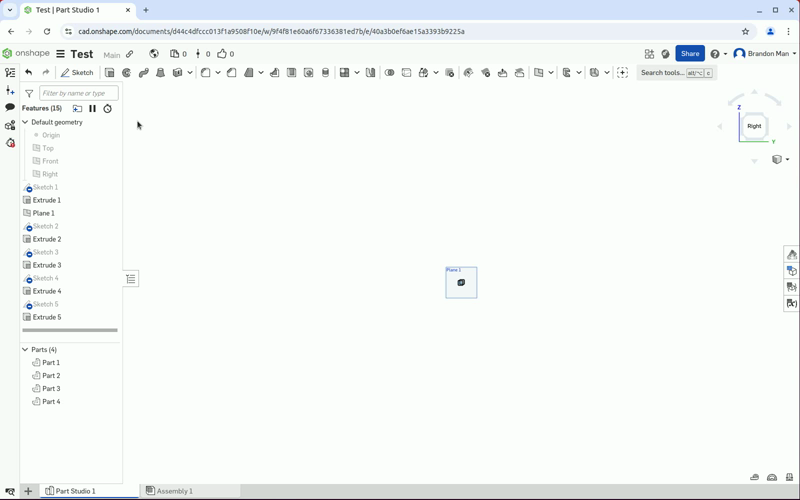
key(shift+h)
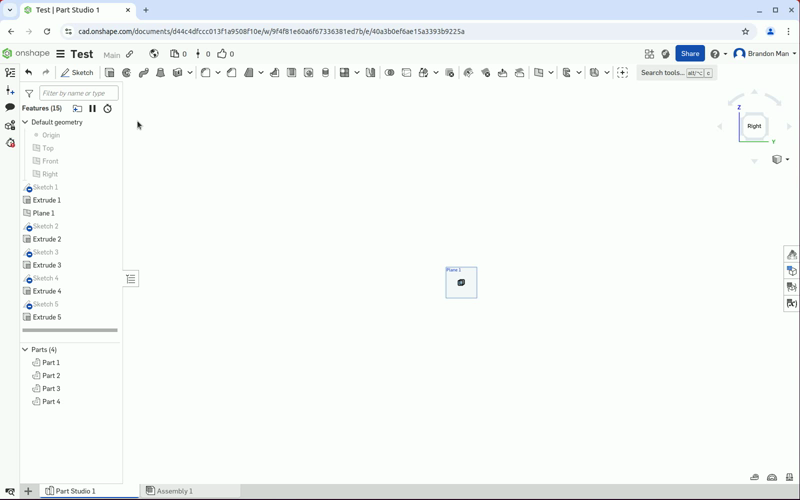
key(shift+h)
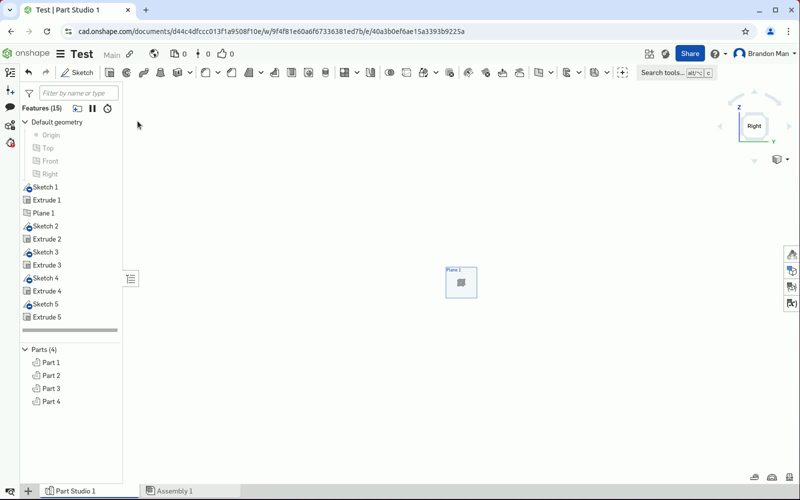
key(shift+7)
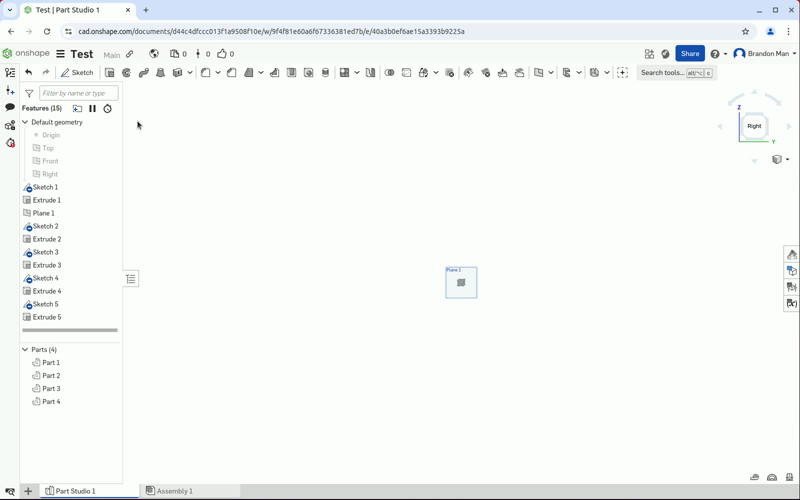
key(right, 2)
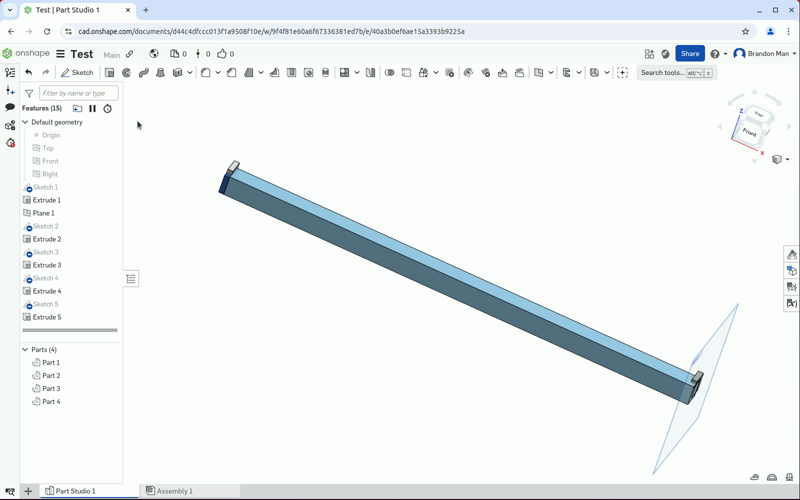
key(down, 2)
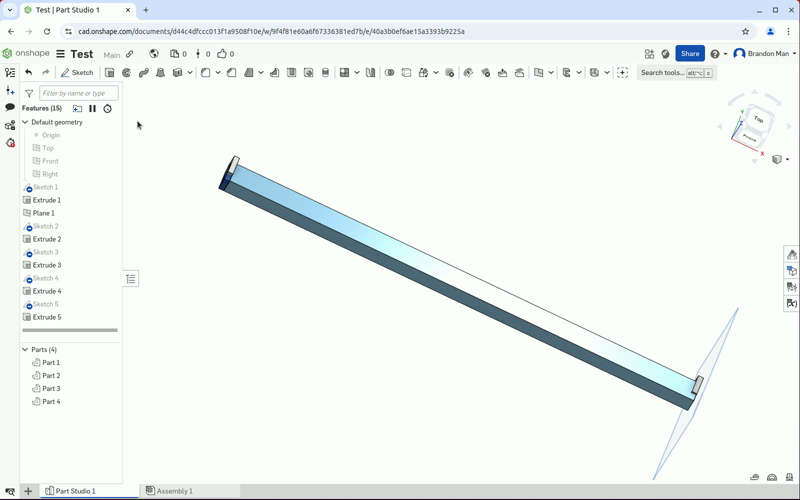
key(up, 2)
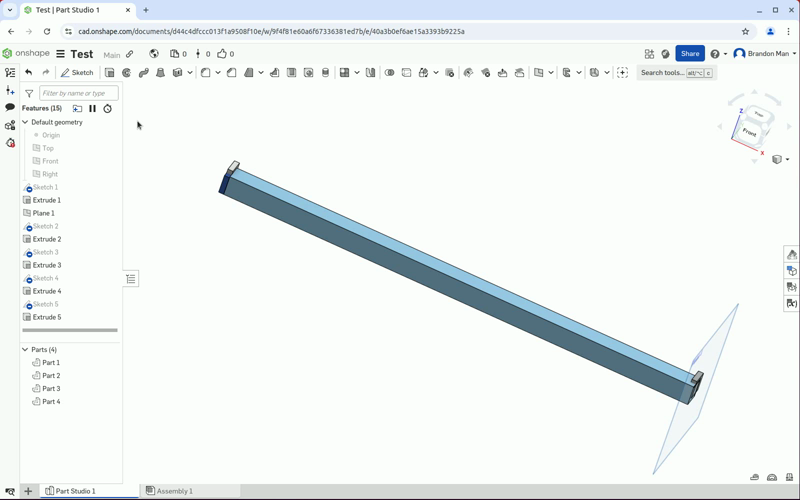
key(left, 2)
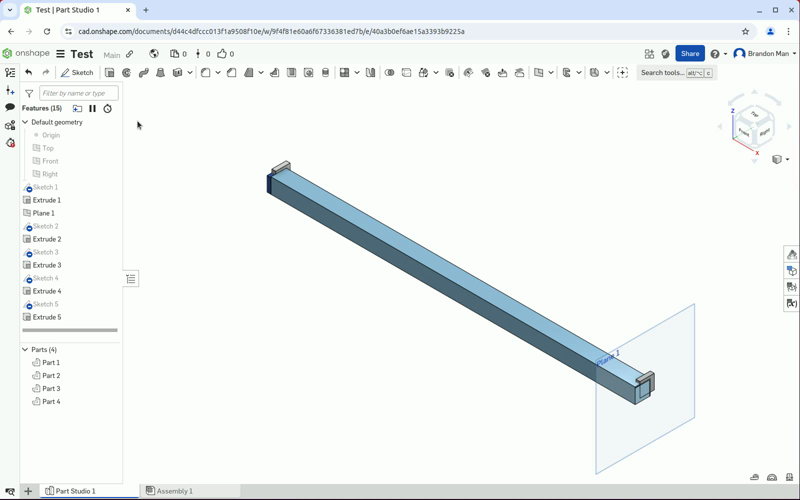
mouse_move(73, 189)
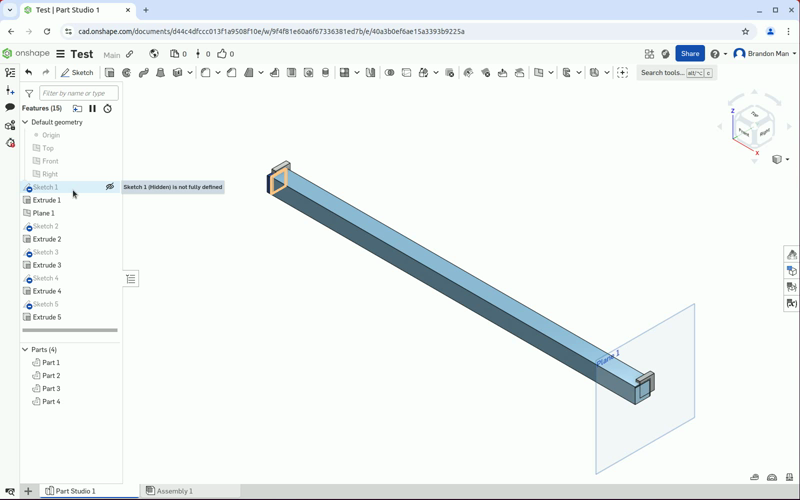
click(73, 189)